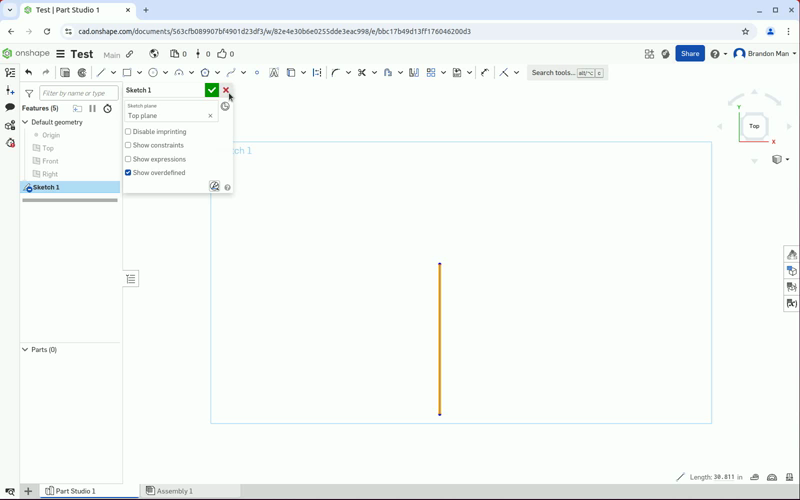
key(shift+h)
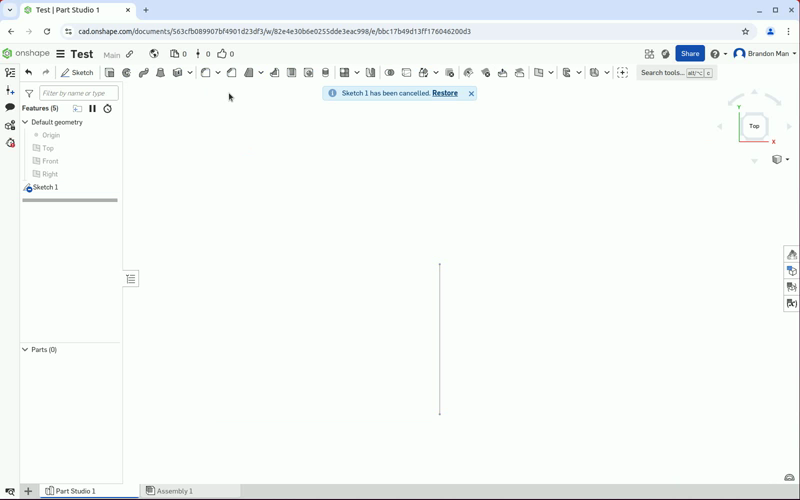
key(shift+s)
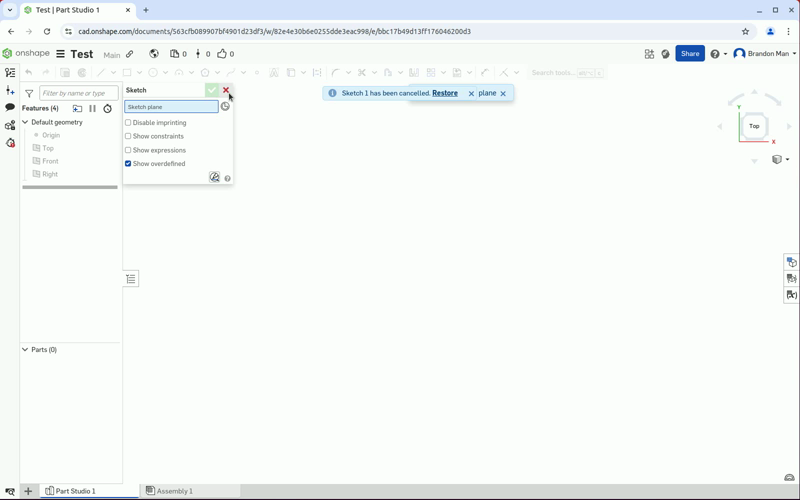
mouse_move(73, 150)
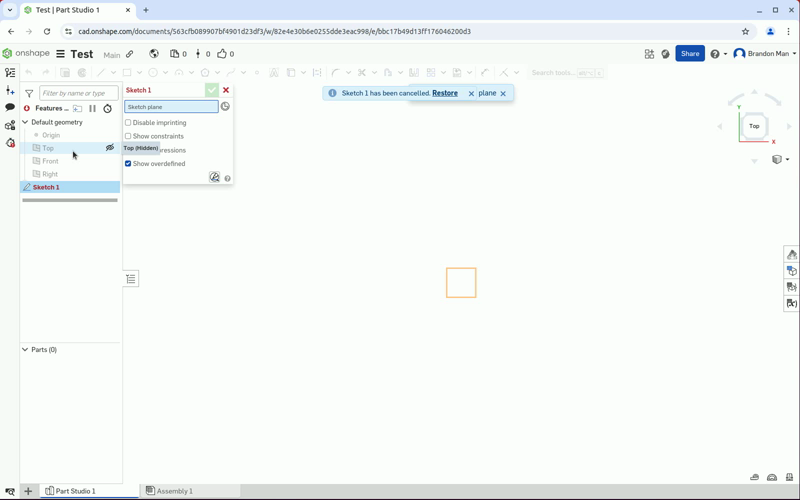
click(73, 150)
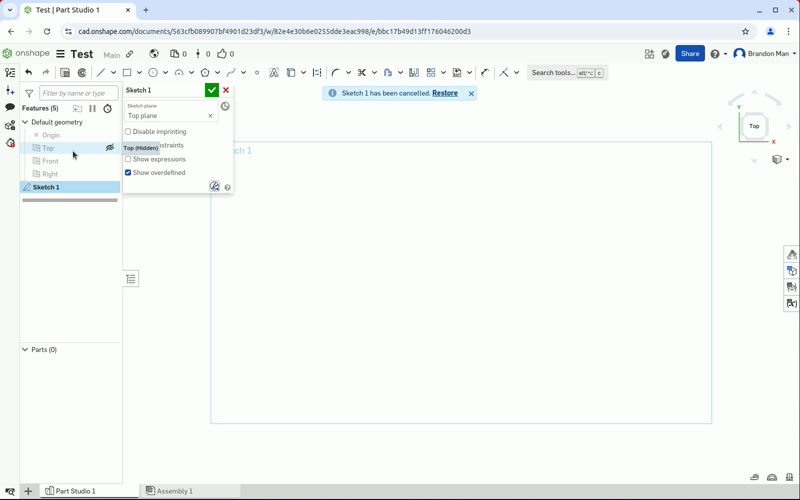
mouse_move(73, 352)
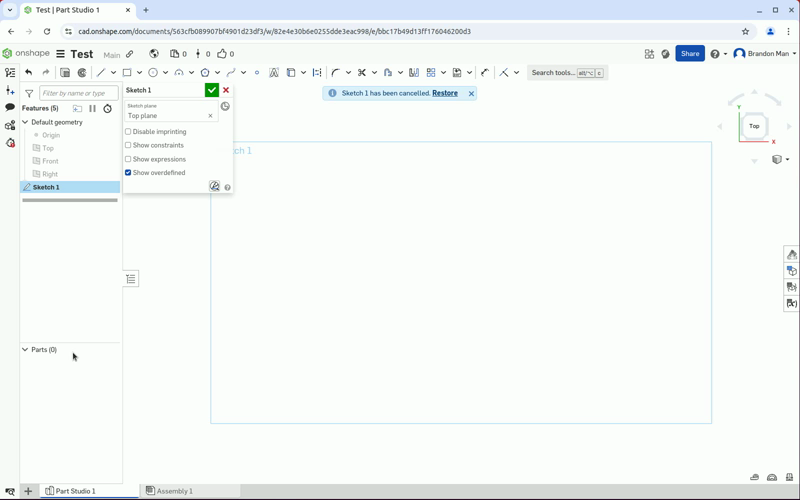
key(y)
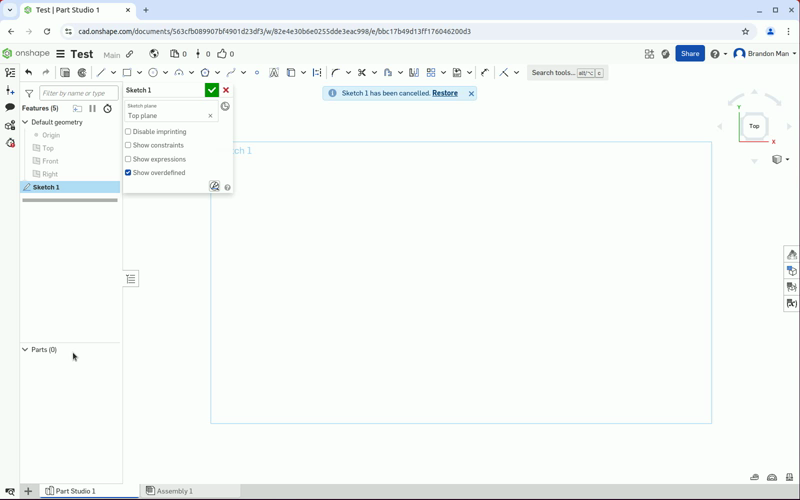
key(l)
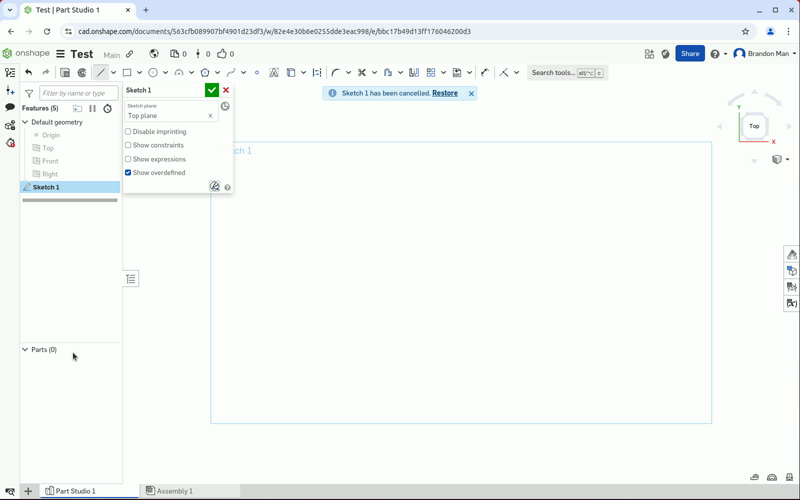
key_down(shift)
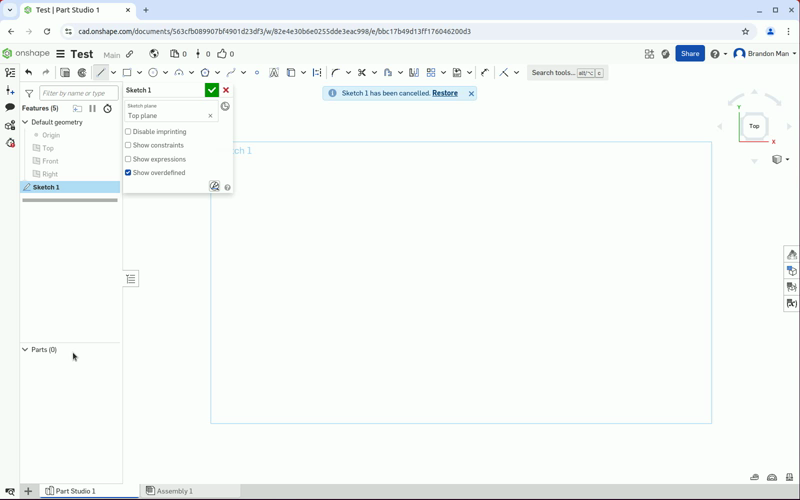
mouse_move(459, 284)
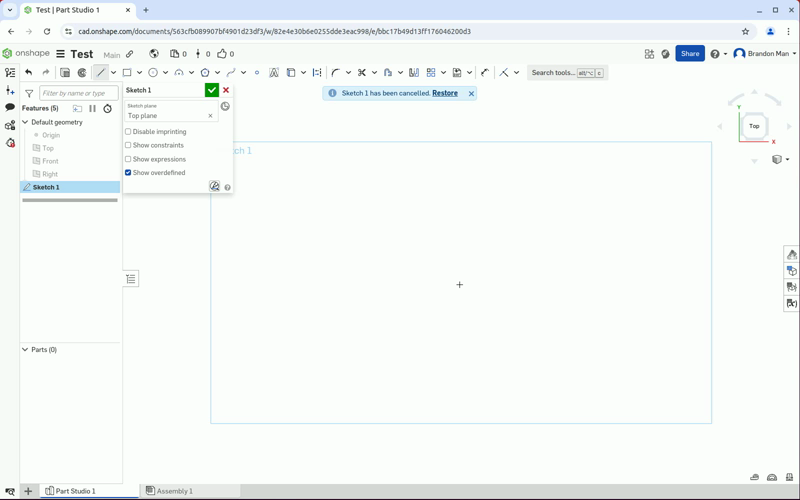
click(459, 284)
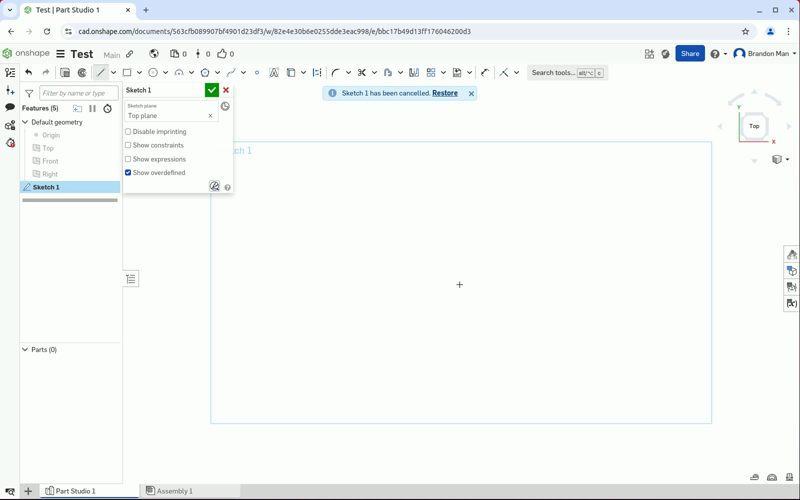
key_up(shift)
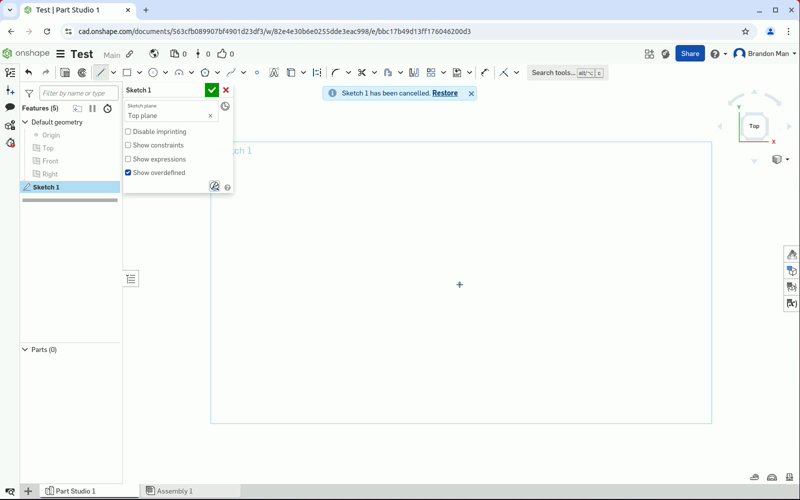
key_down(shift)
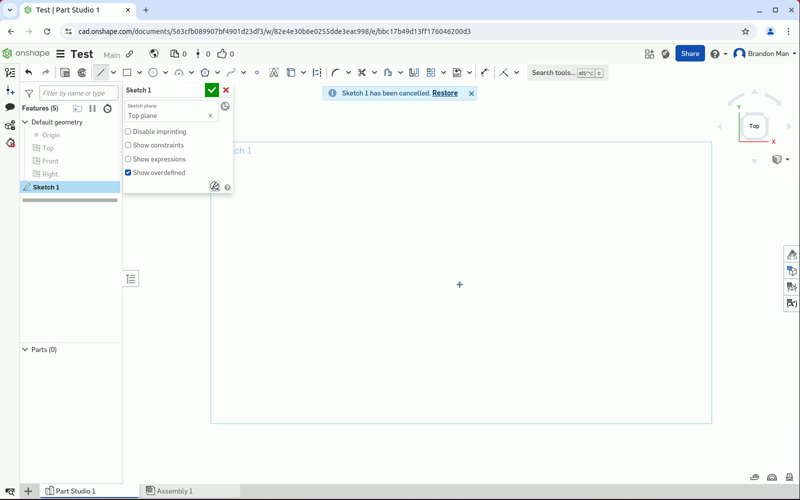
mouse_move(489, 284)
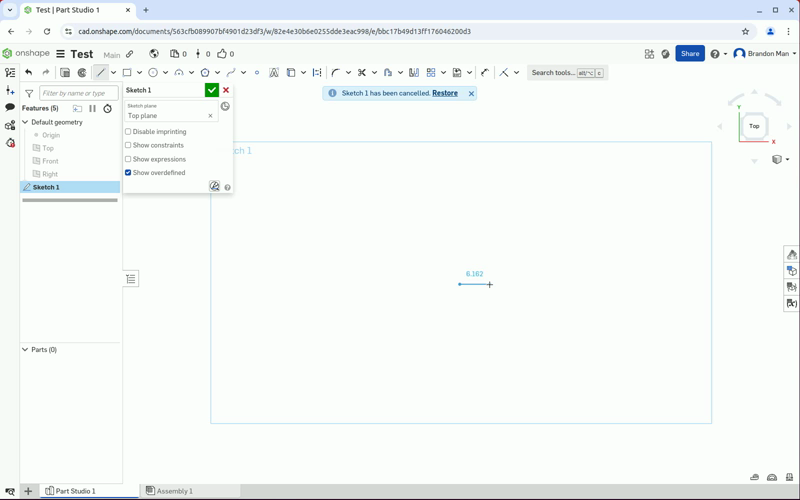
mouse_move(463, 284)
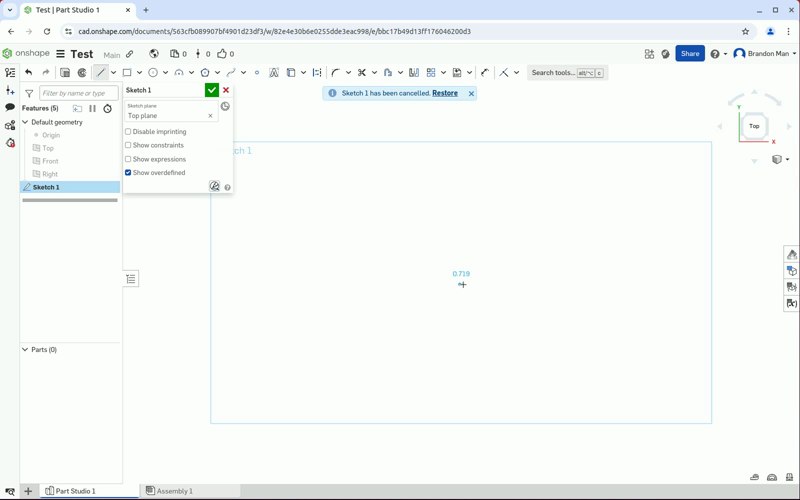
scroll(6)
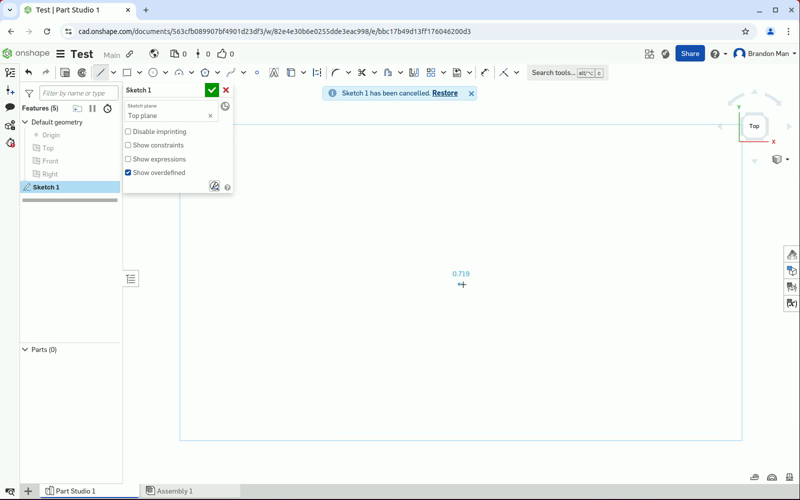
scroll(6)
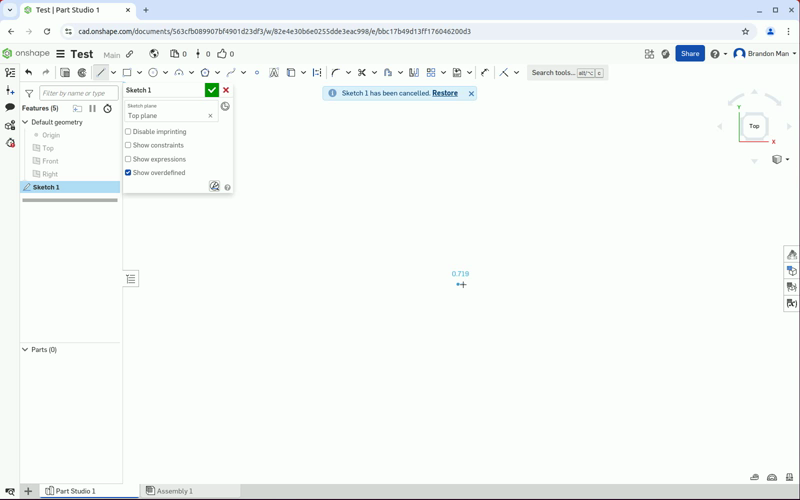
scroll(6)
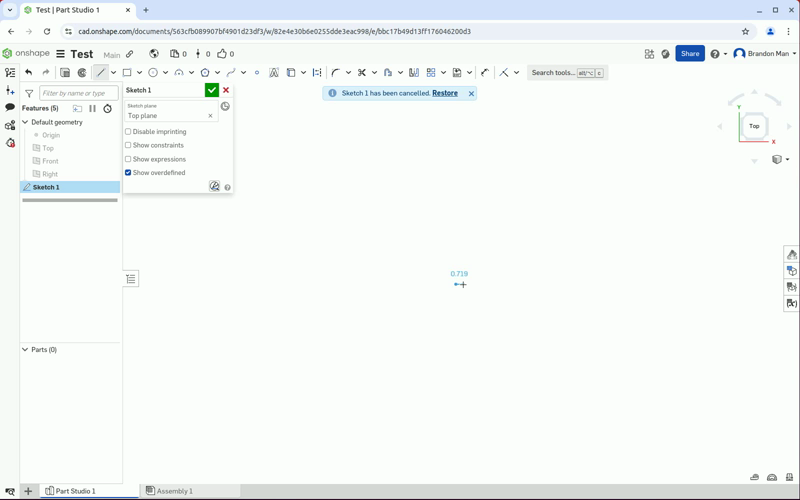
scroll(6)
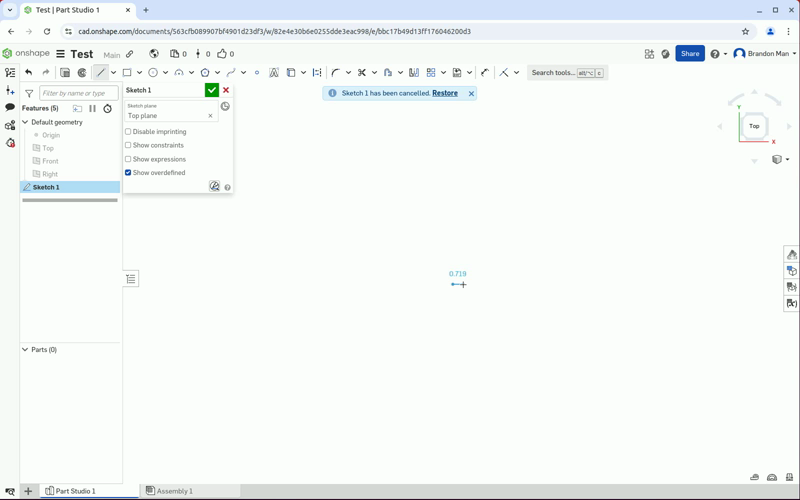
scroll(6)
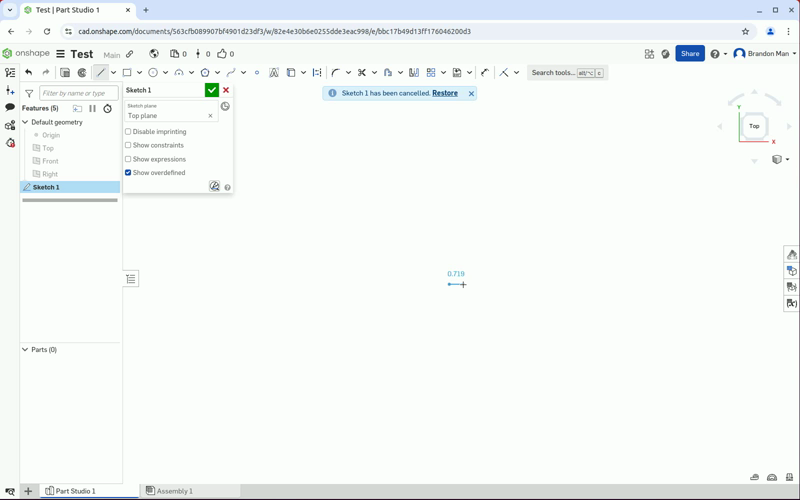
scroll(6)
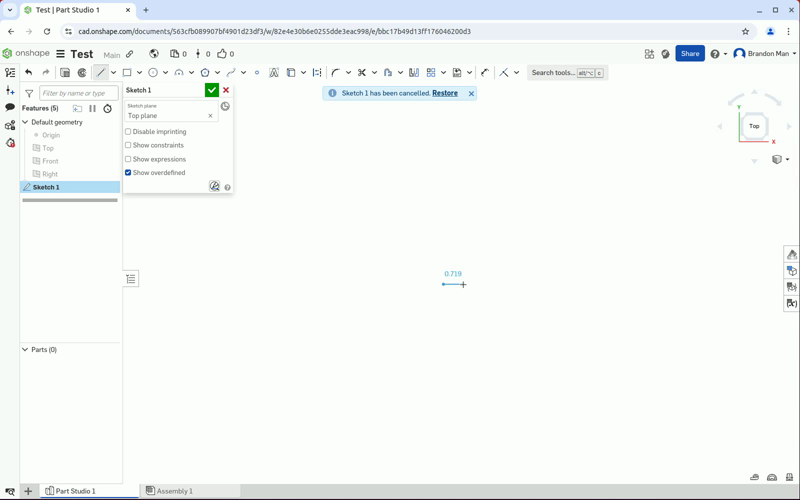
scroll(6)
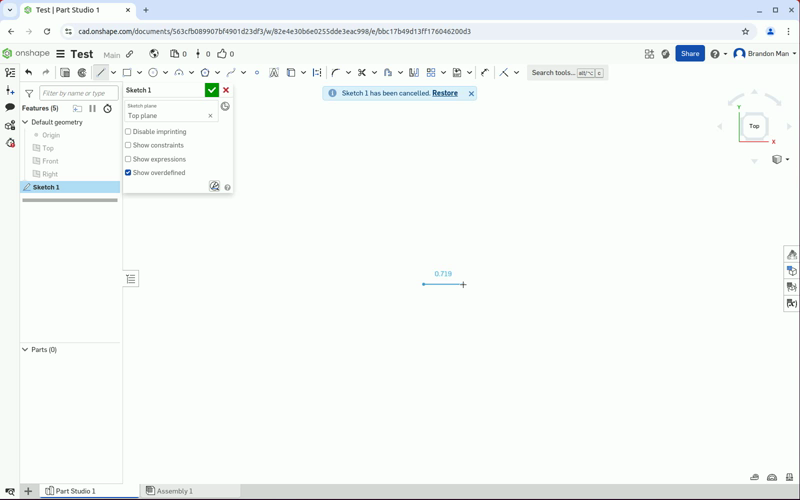
click(463, 284)
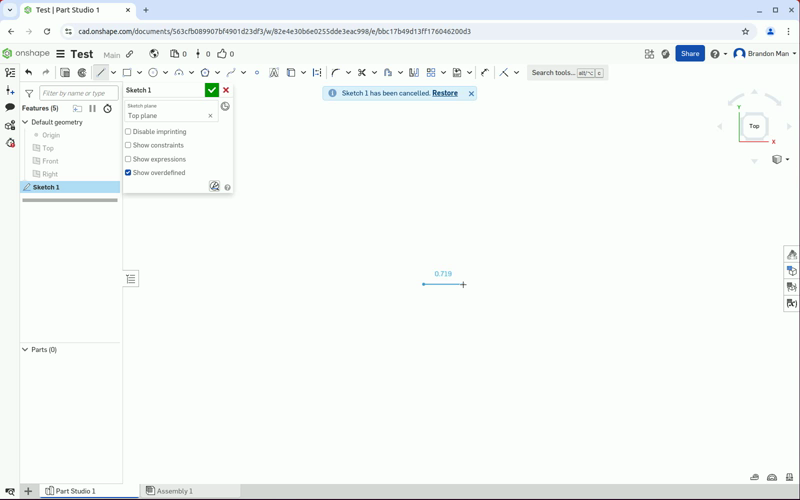
scroll(-6)
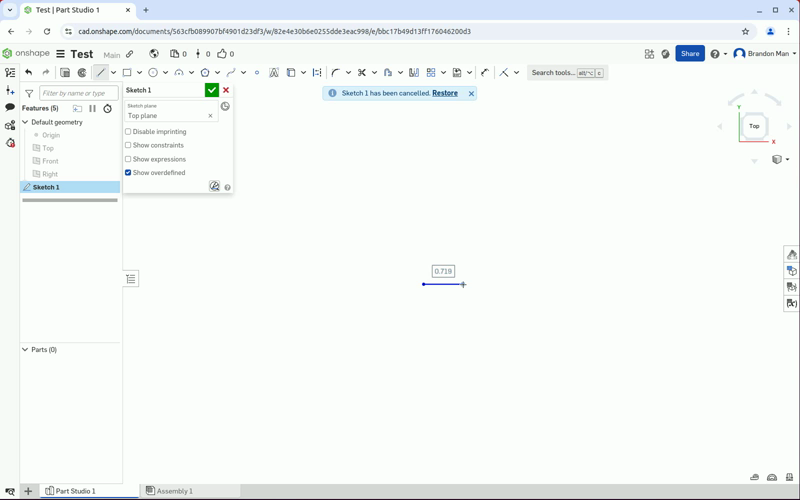
scroll(-6)
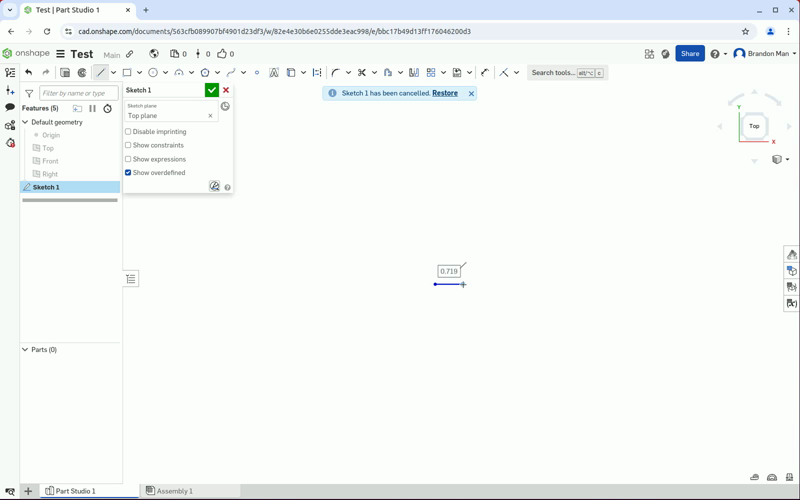
scroll(-6)
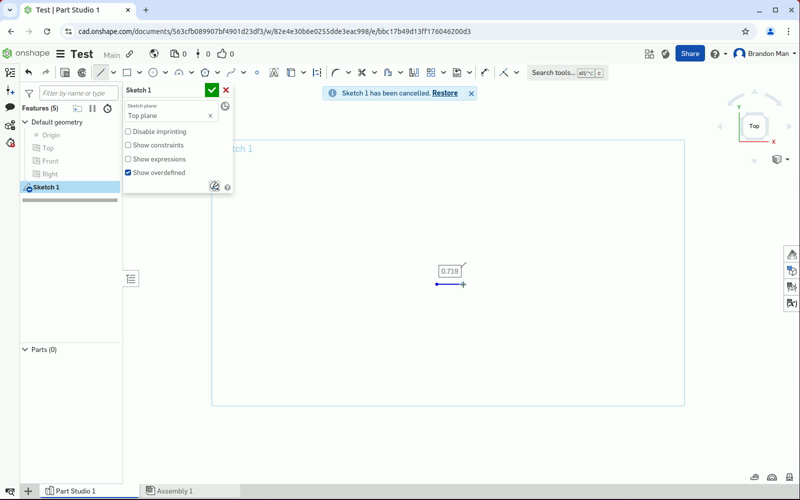
scroll(-6)
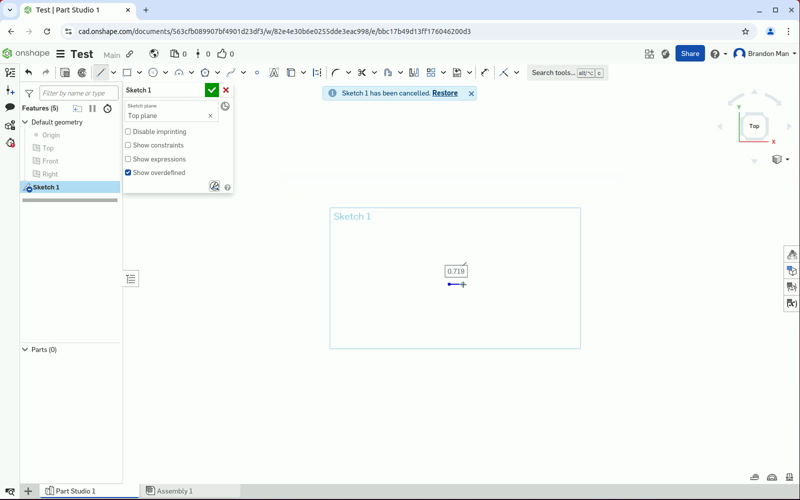
scroll(-6)
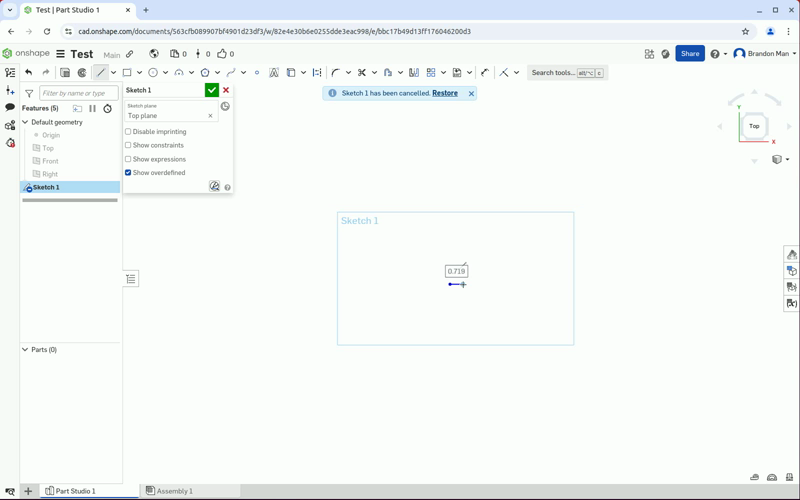
scroll(-6)
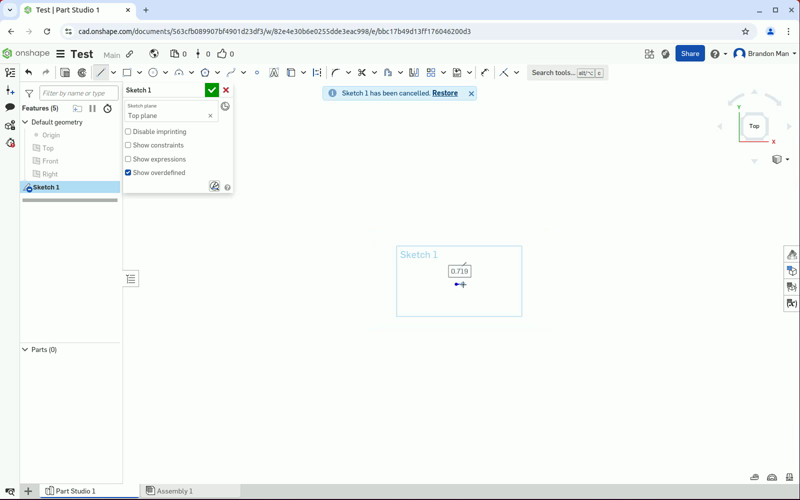
scroll(-6)
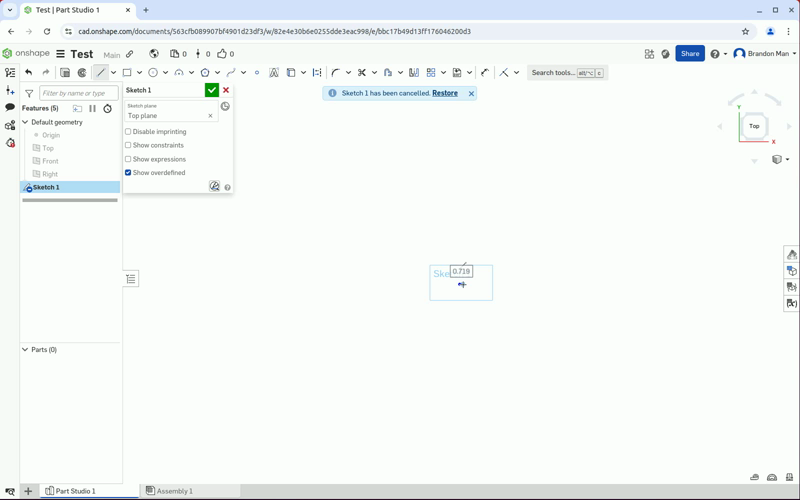
key_up(shift)
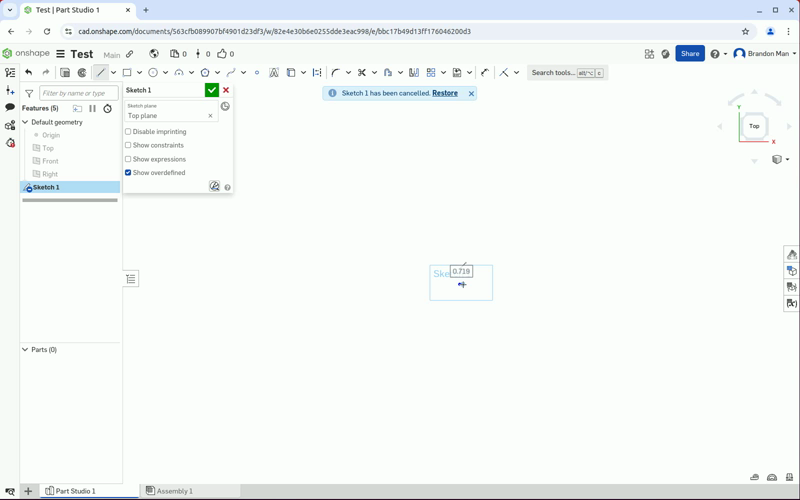
key_down(shift)
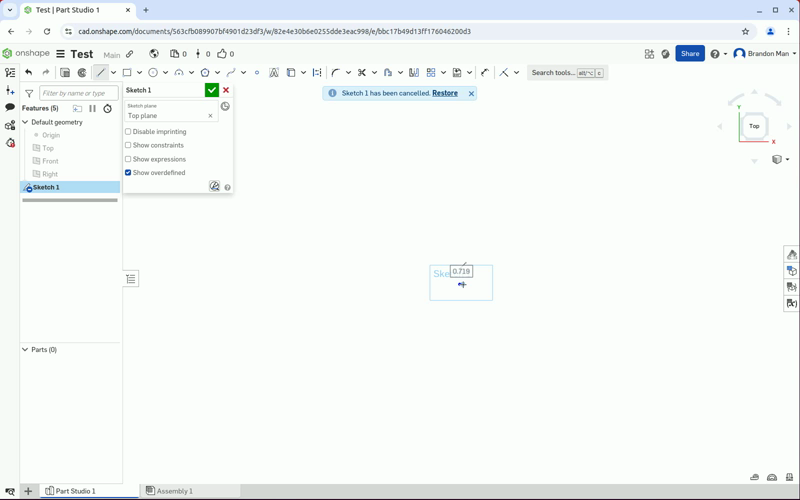
mouse_move(493, 284)
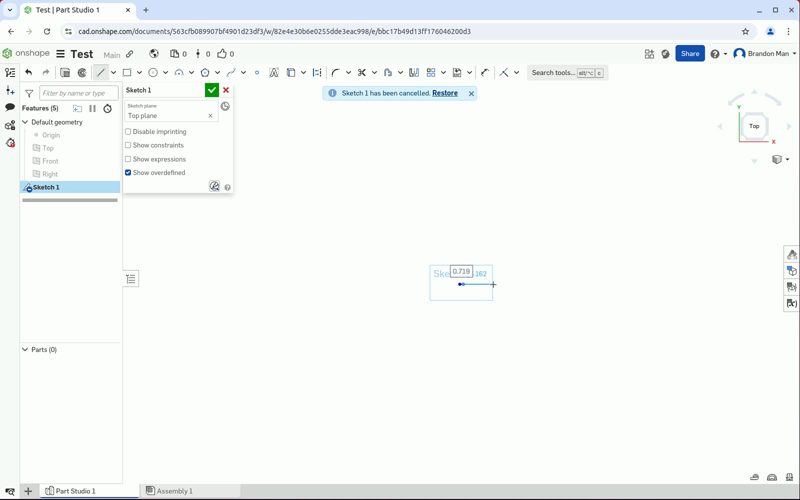
mouse_move(463, 280)
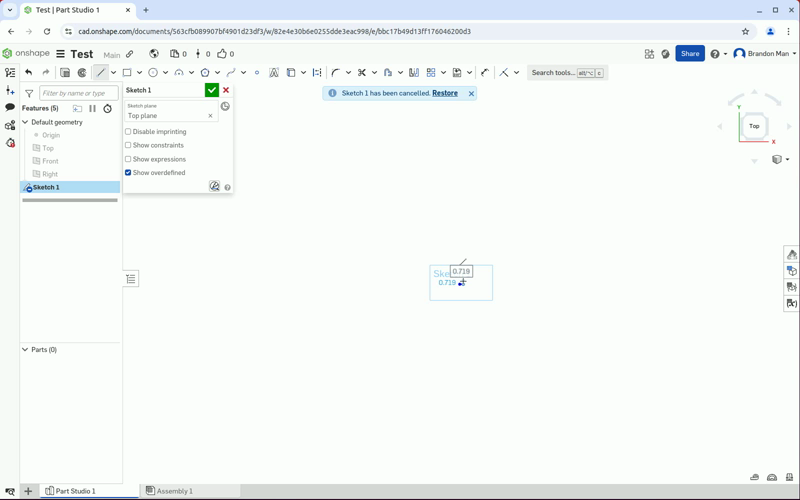
scroll(6)
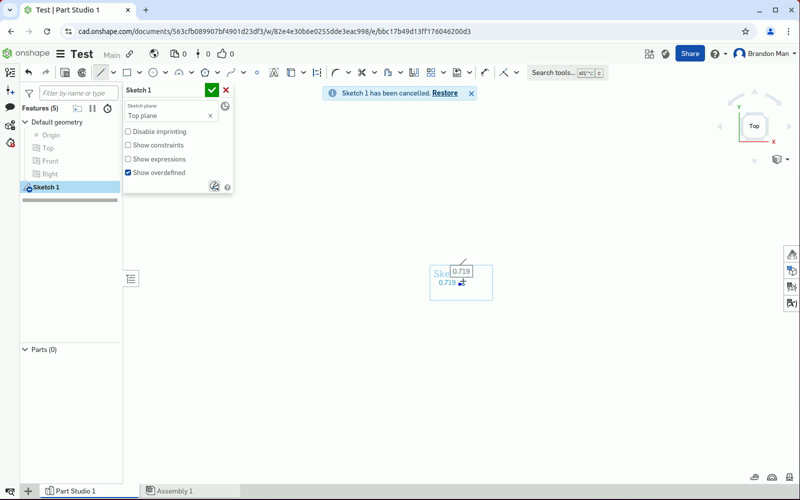
scroll(6)
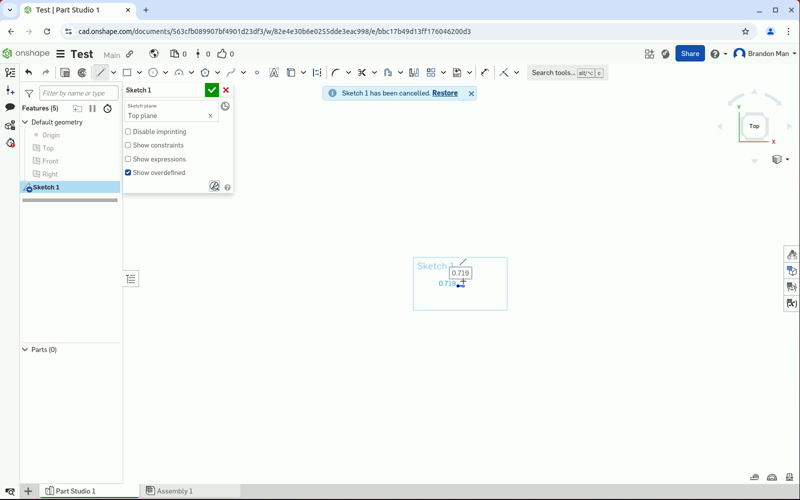
scroll(6)
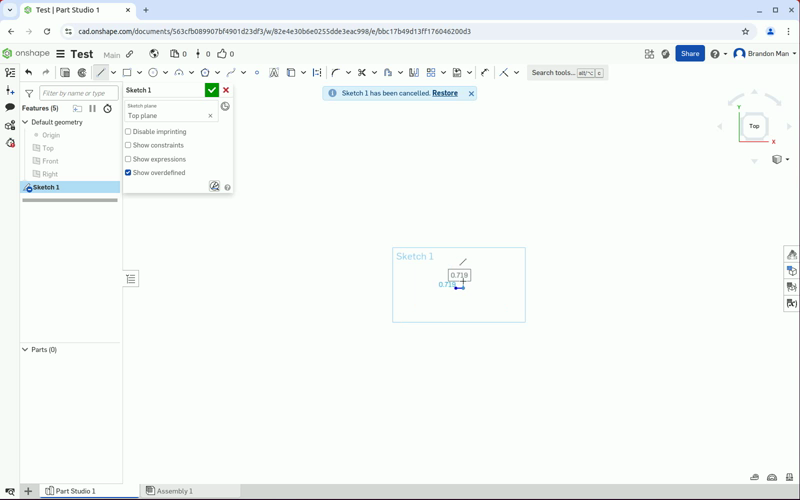
scroll(6)
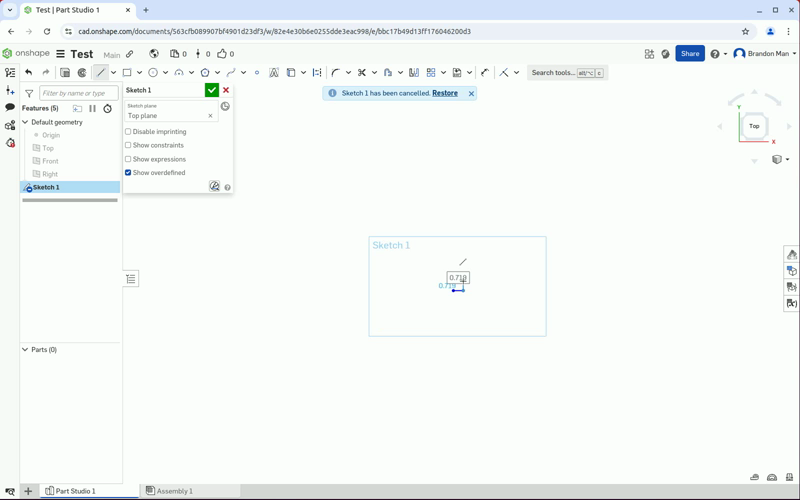
scroll(6)
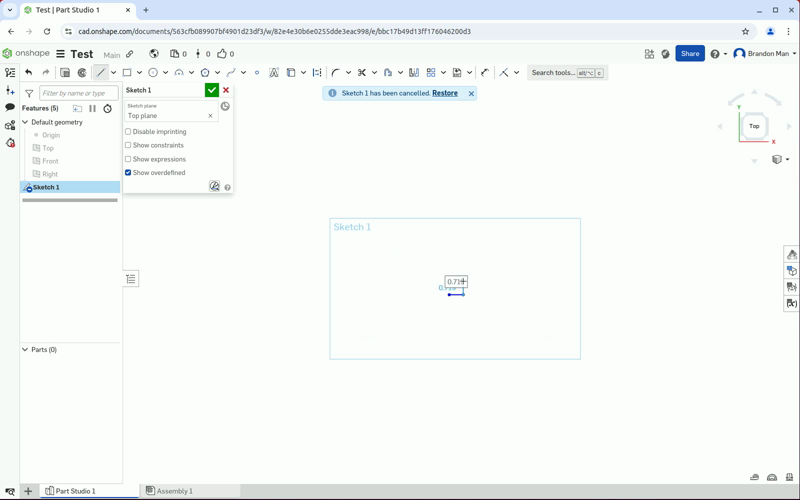
scroll(6)
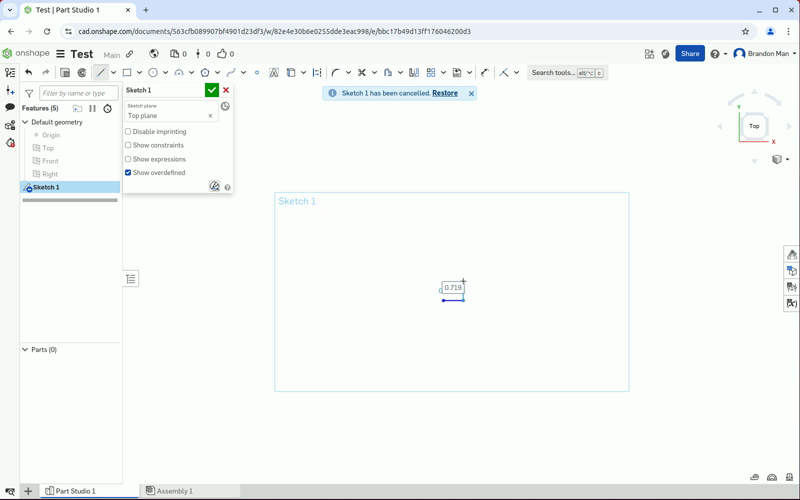
scroll(6)
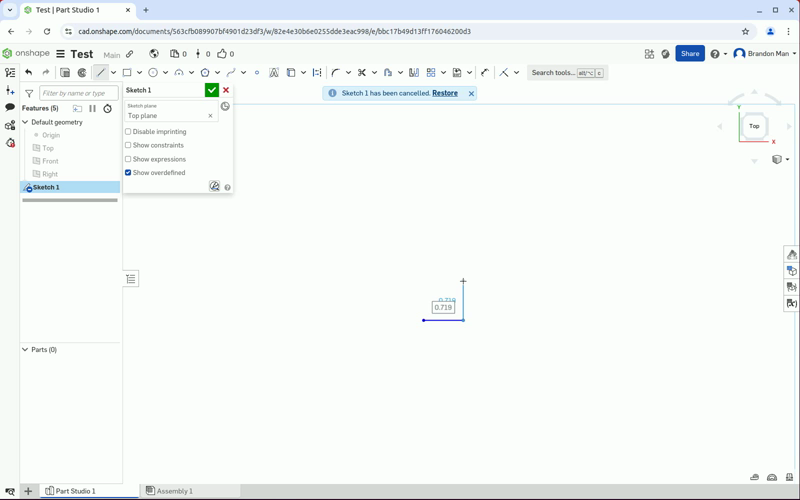
click(463, 280)
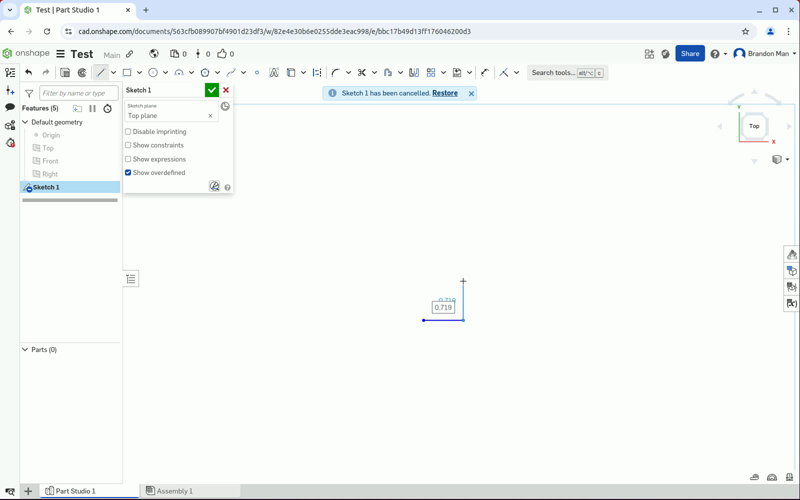
scroll(-6)
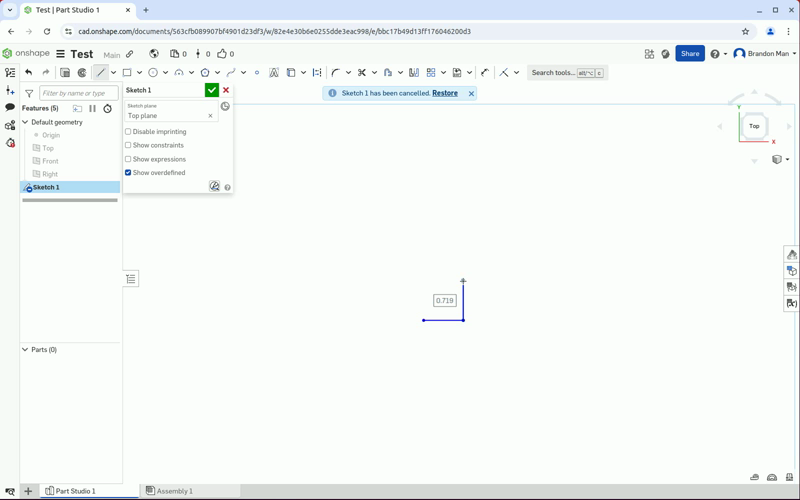
scroll(-6)
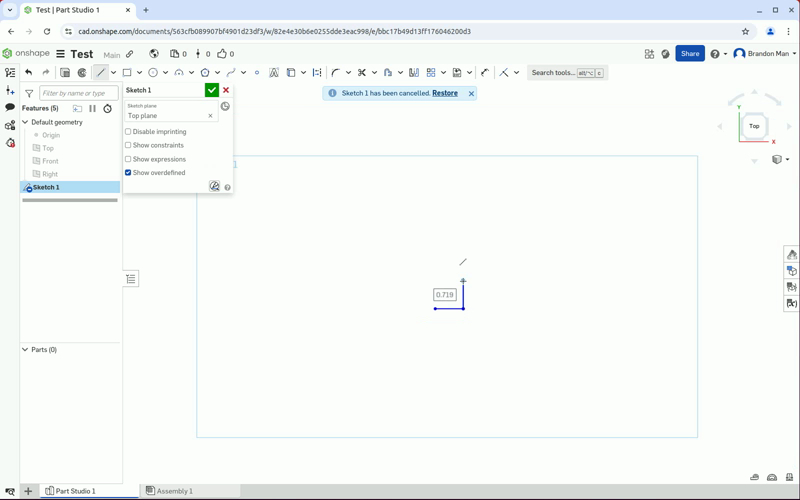
scroll(-6)
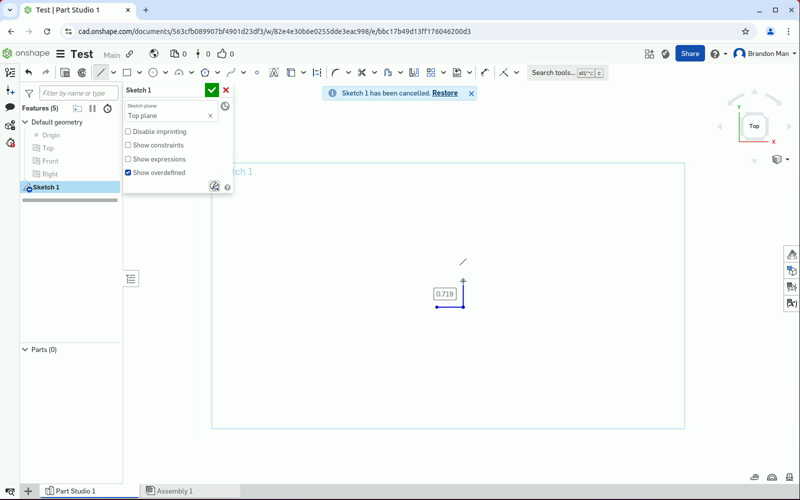
scroll(-6)
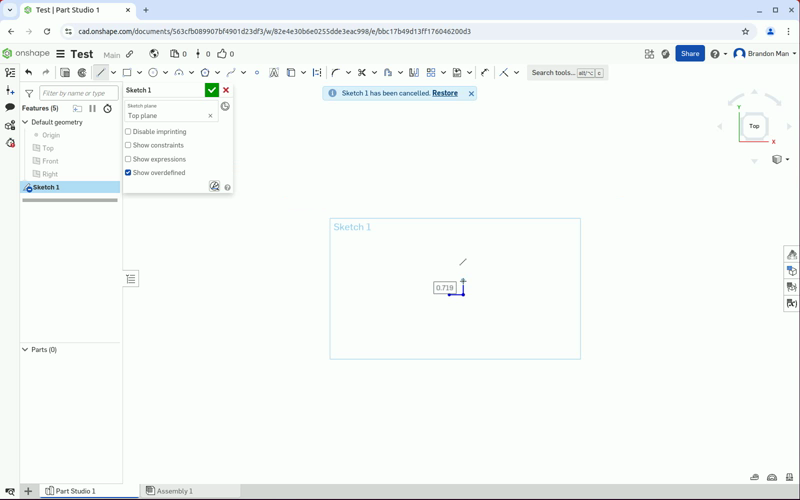
scroll(-6)
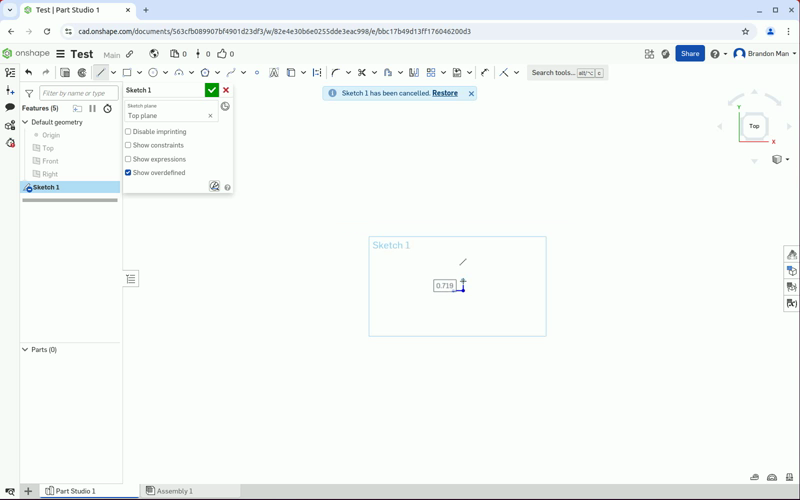
scroll(-6)
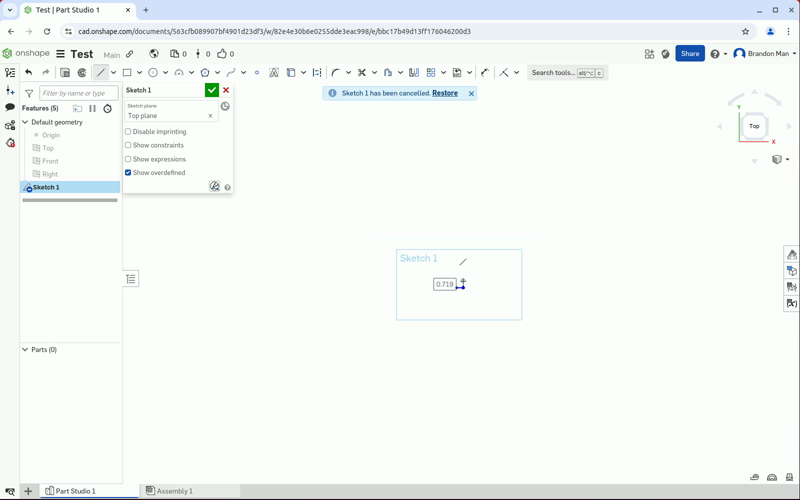
scroll(-6)
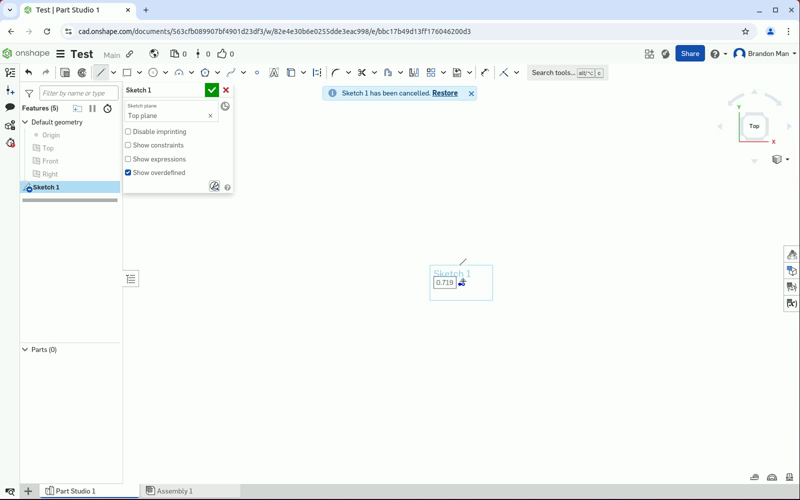
key_up(shift)
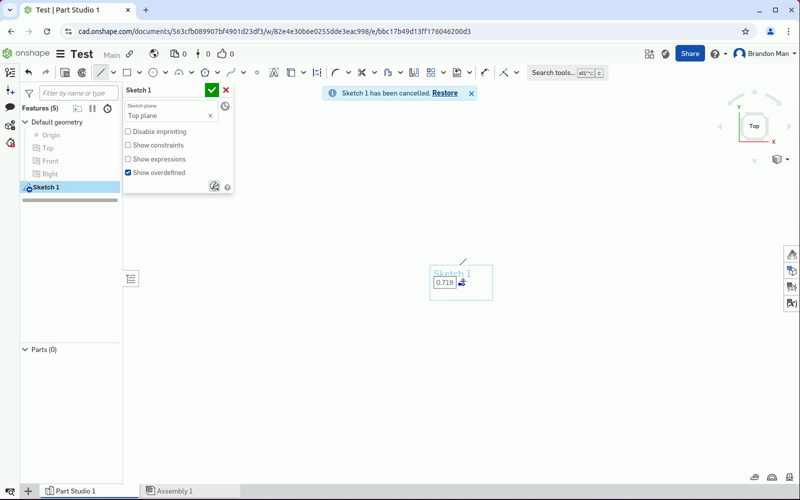
key_down(shift)
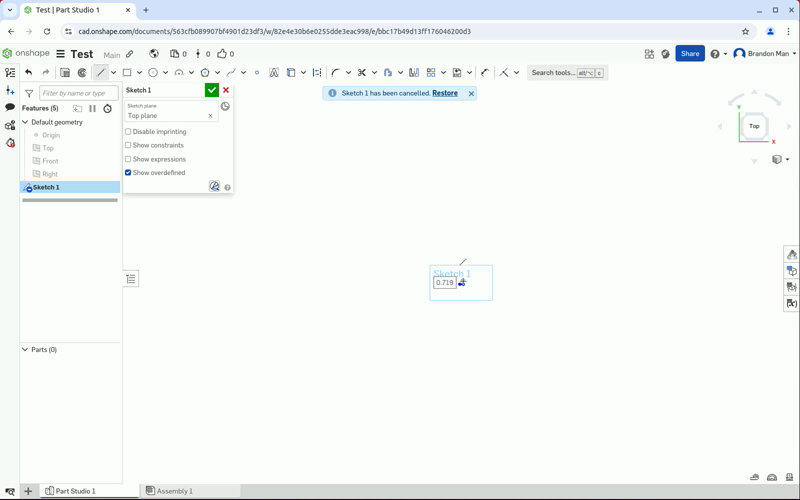
mouse_move(493, 280)
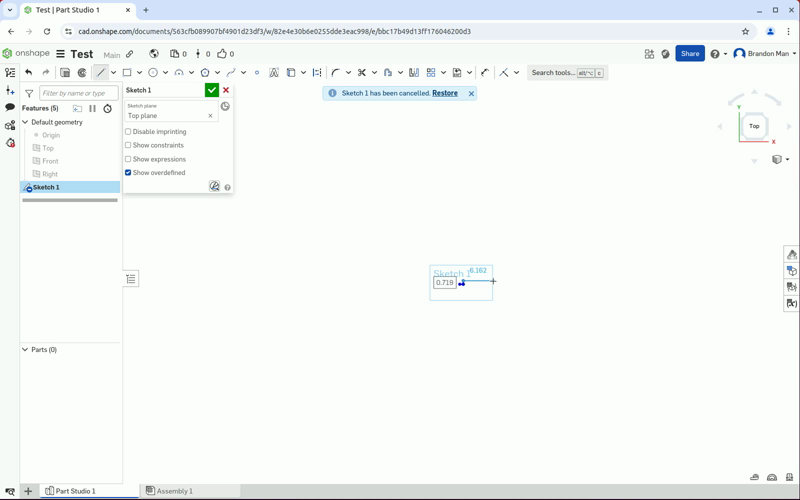
mouse_move(459, 280)
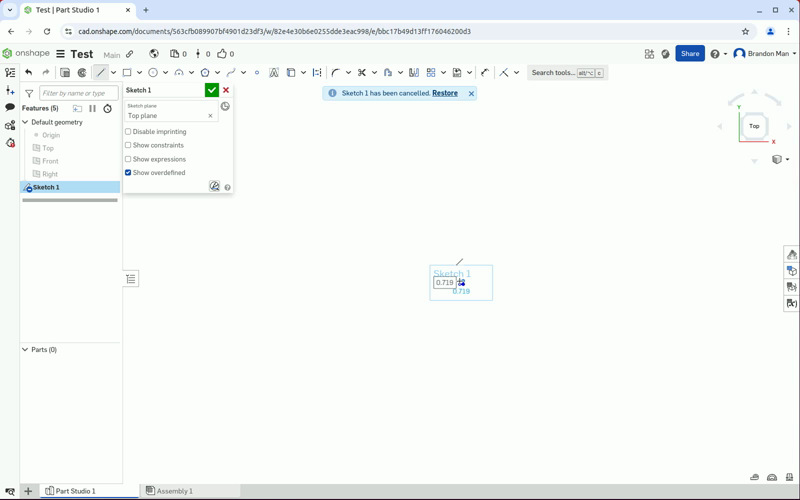
scroll(6)
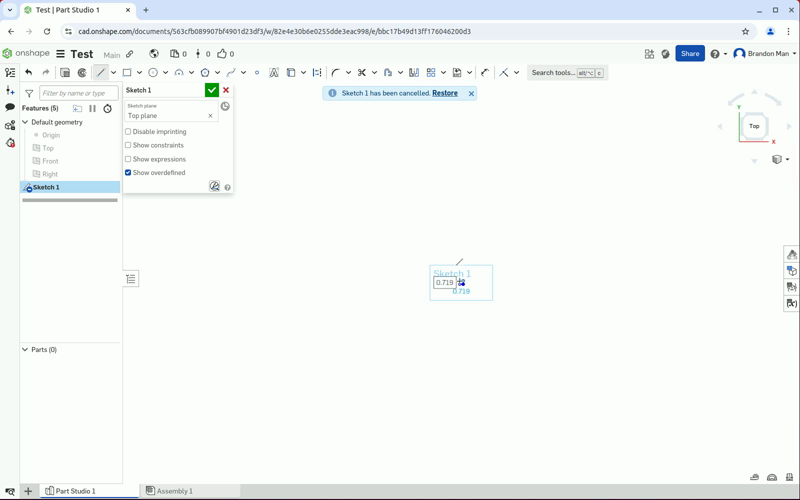
scroll(6)
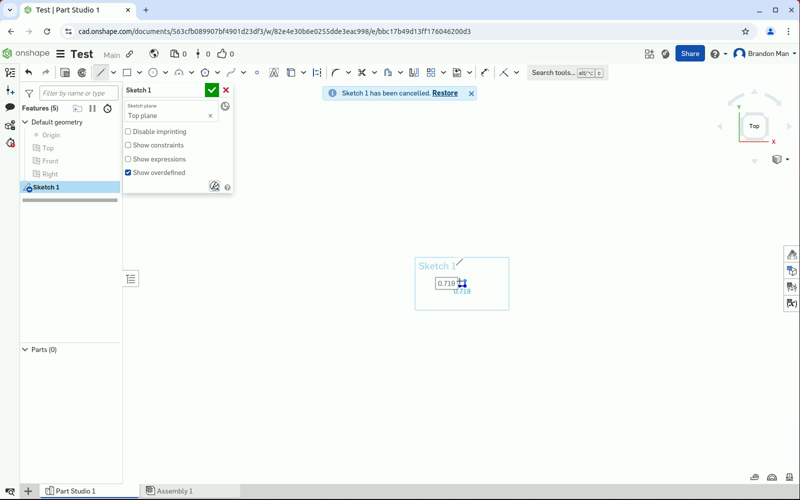
scroll(6)
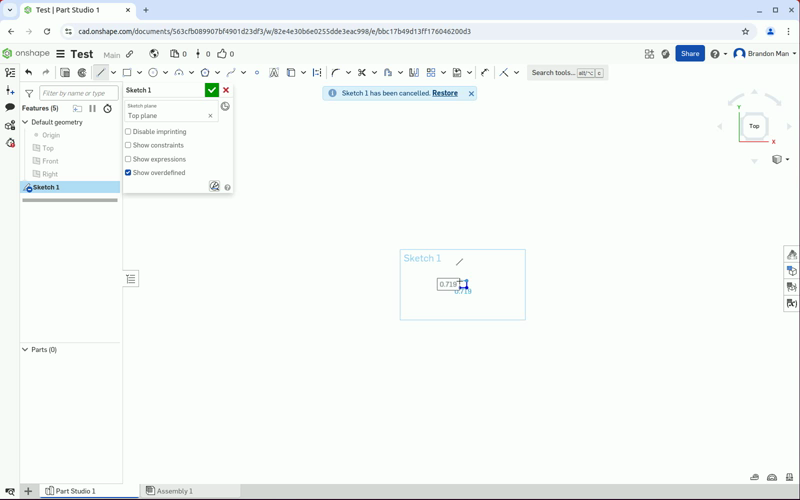
scroll(6)
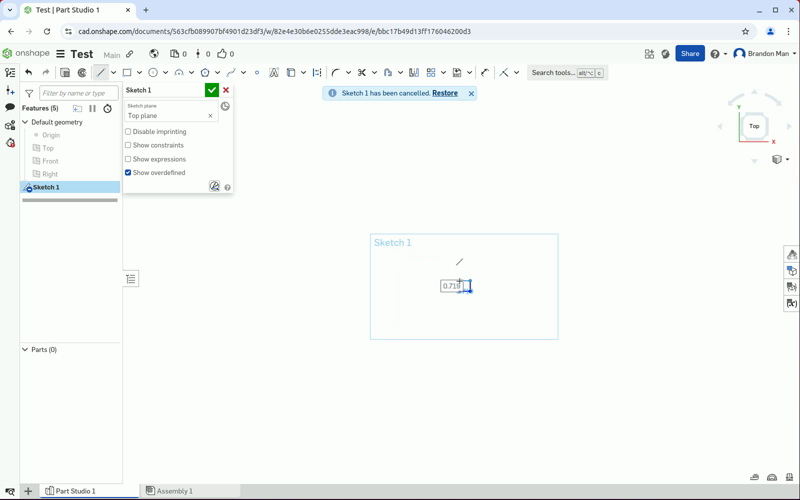
scroll(6)
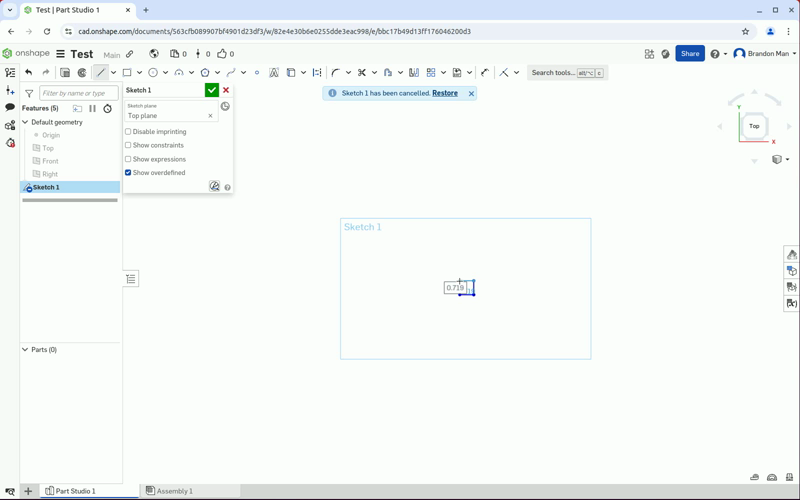
scroll(6)
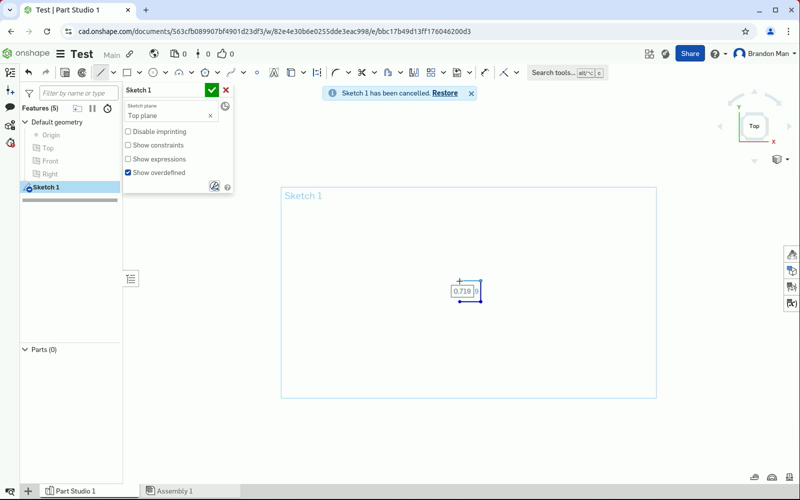
scroll(6)
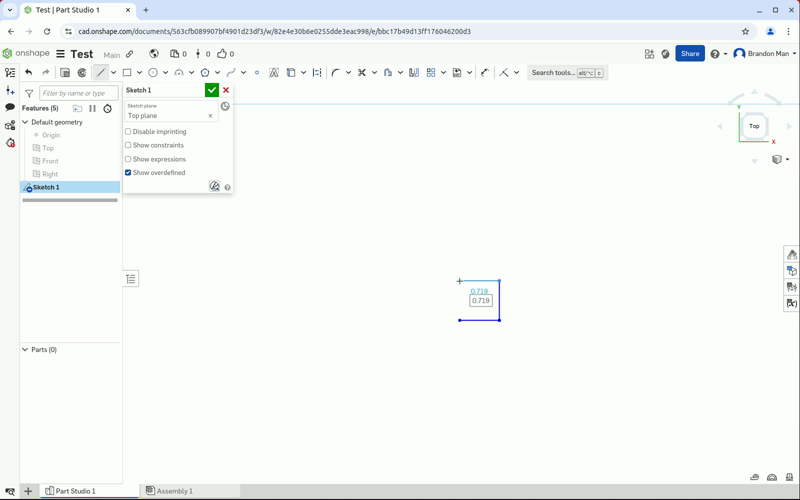
click(459, 280)
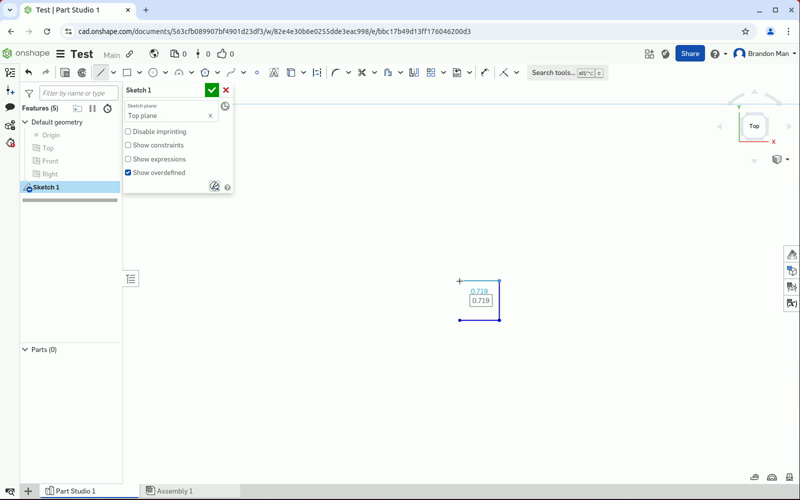
scroll(-6)
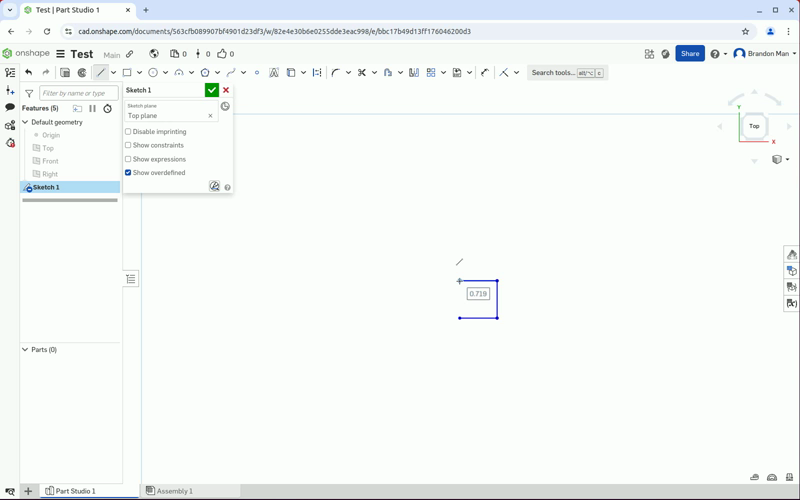
scroll(-6)
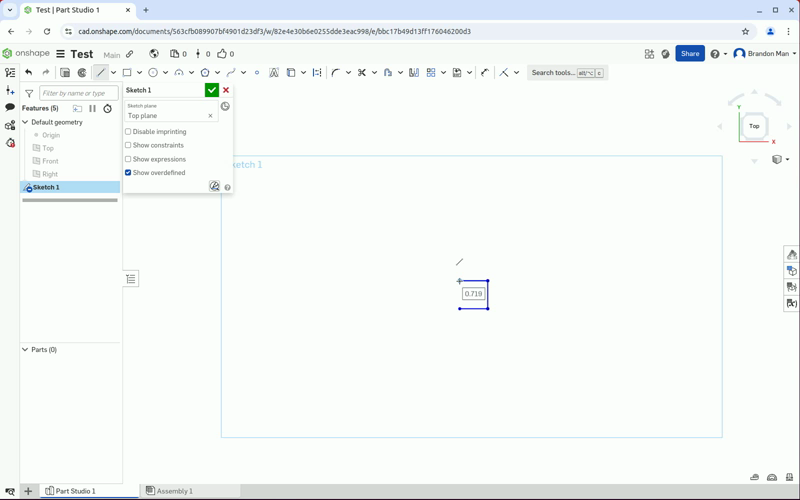
scroll(-6)
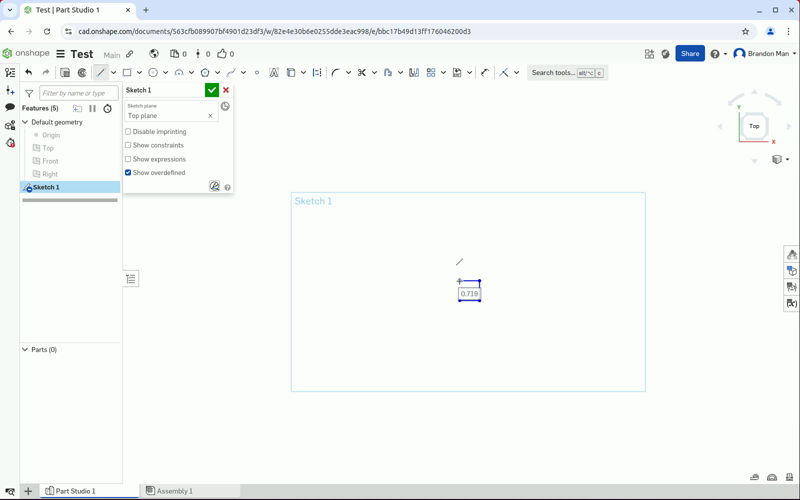
scroll(-6)
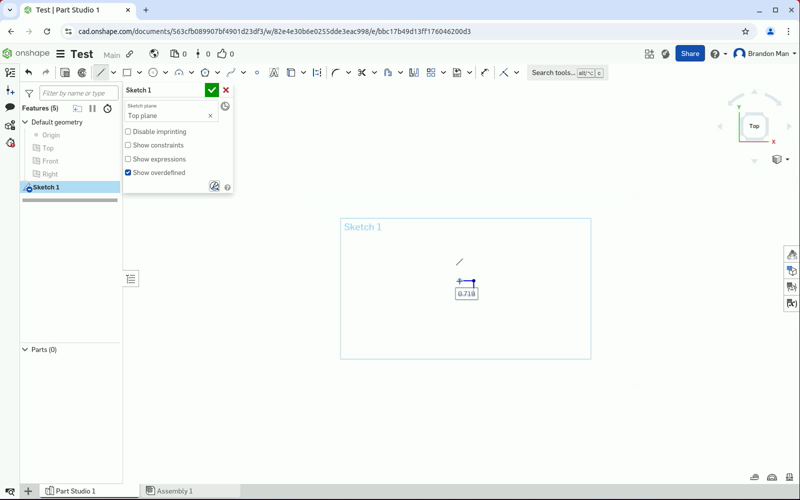
scroll(-6)
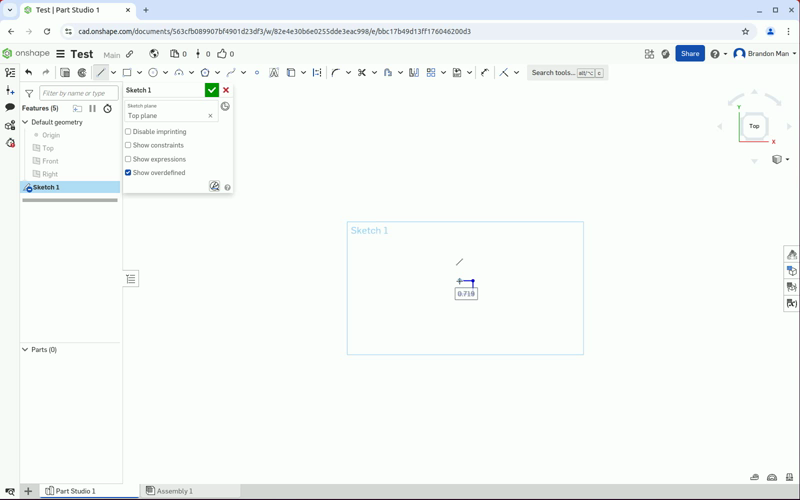
scroll(-6)
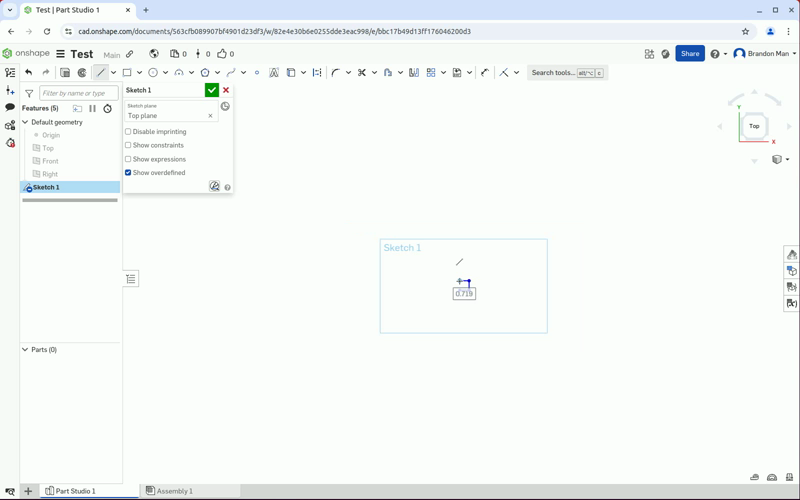
scroll(-6)
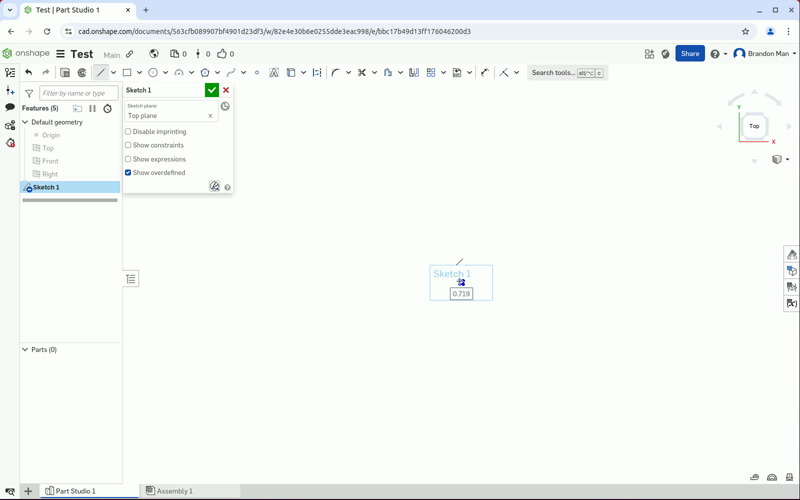
key_up(shift)
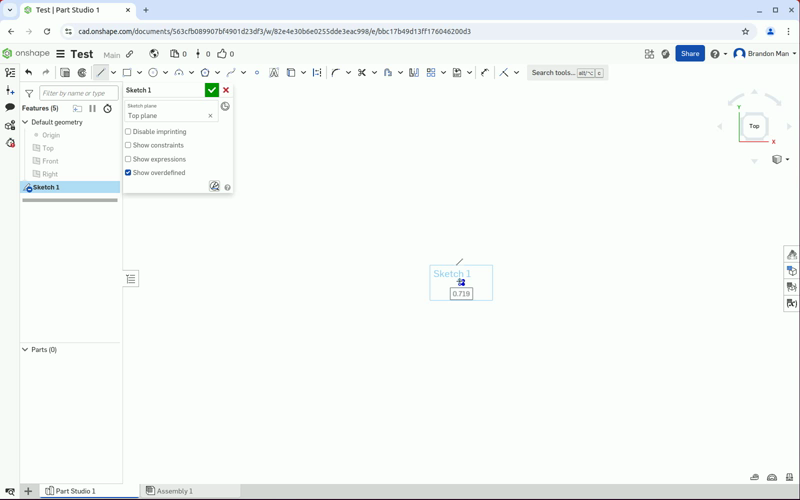
mouse_move(489, 280)
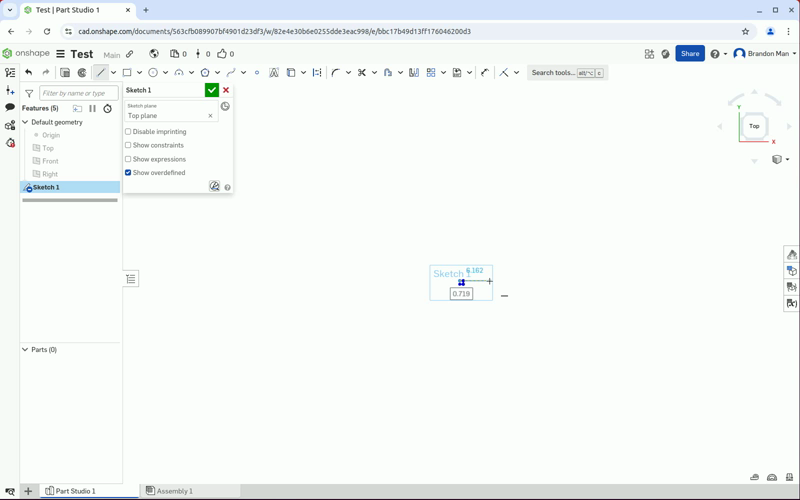
key_down(shift)
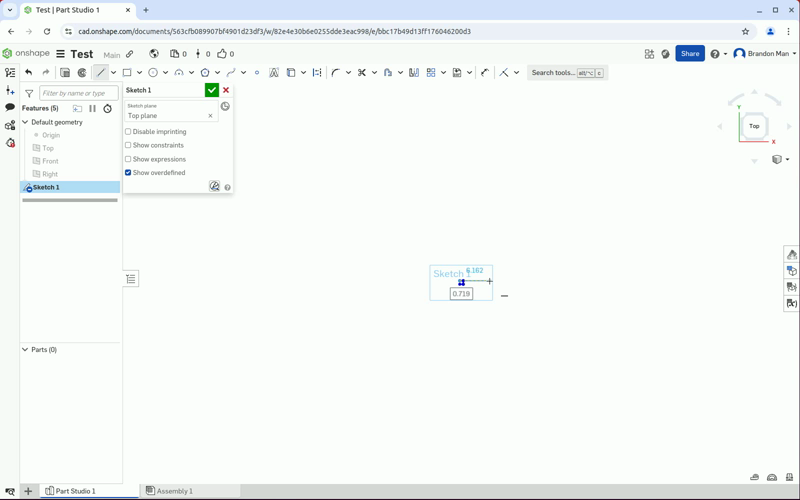
mouse_move(459, 284)
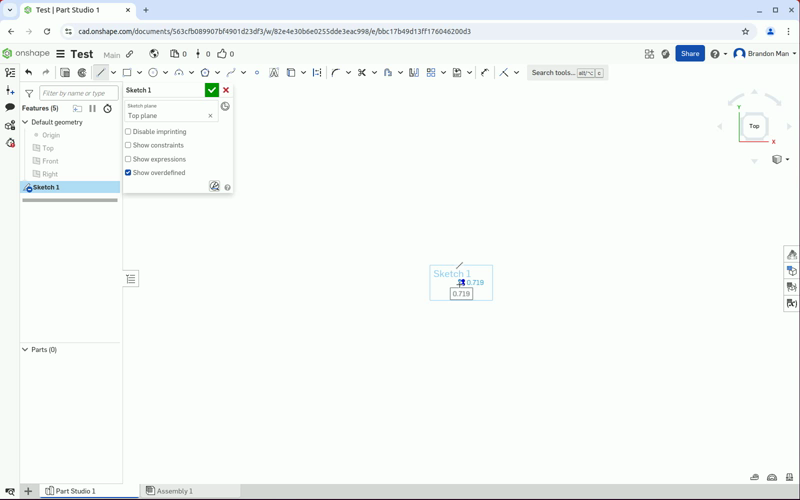
scroll(6)
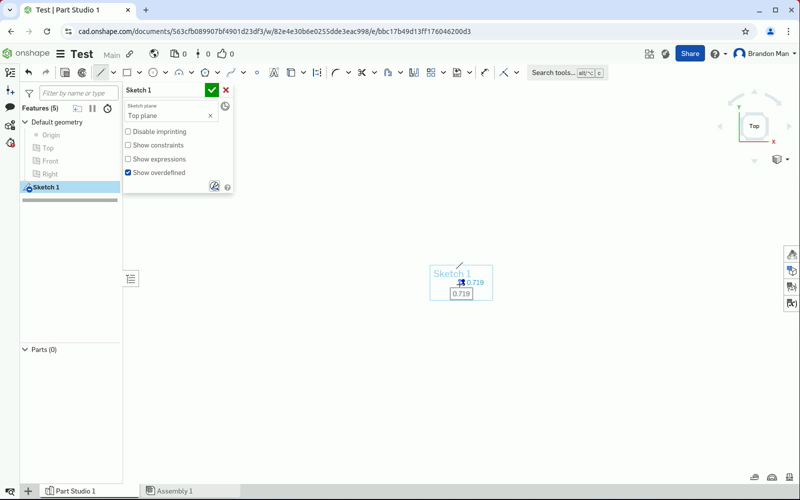
scroll(6)
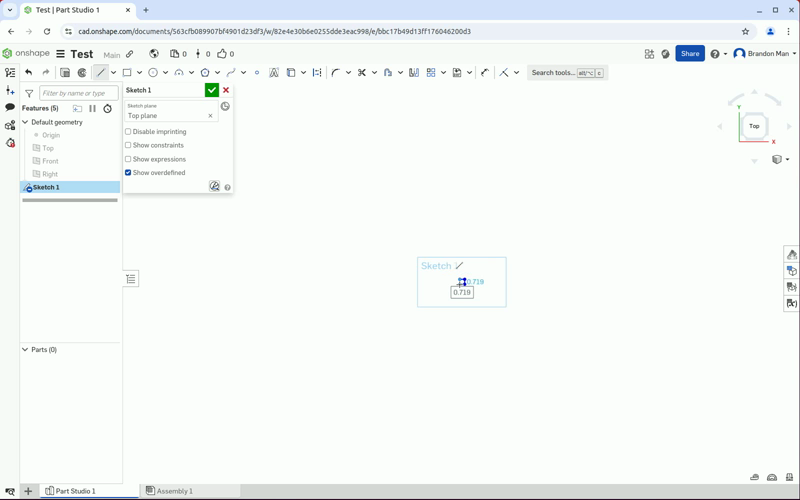
scroll(6)
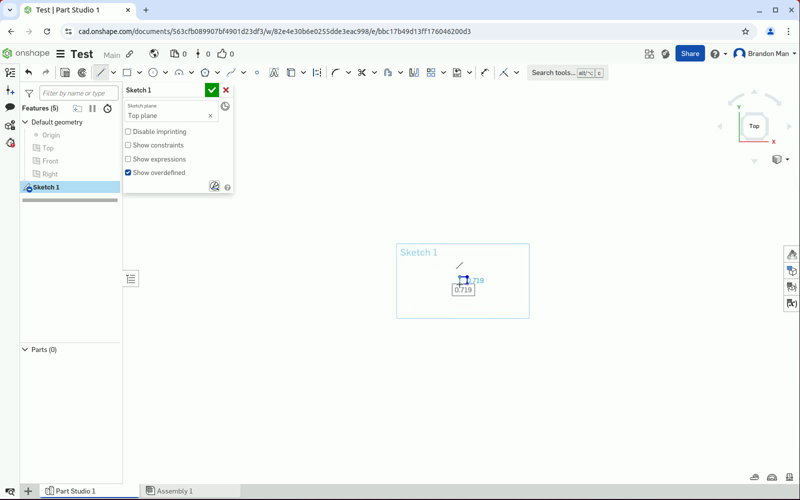
scroll(6)
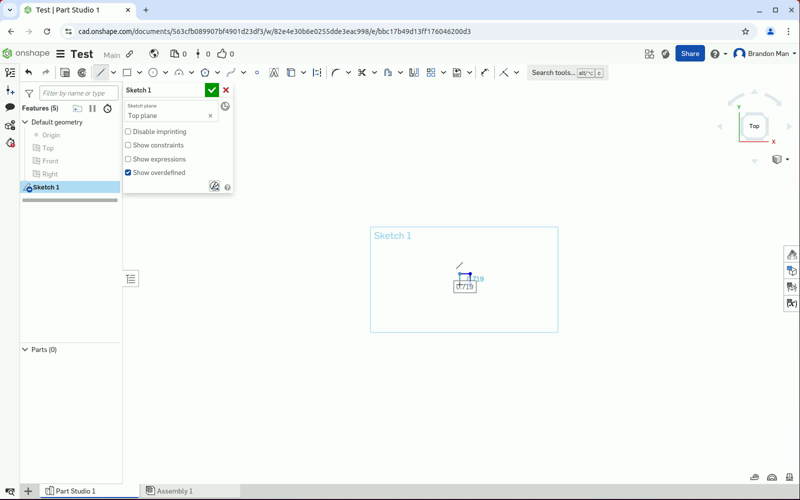
scroll(6)
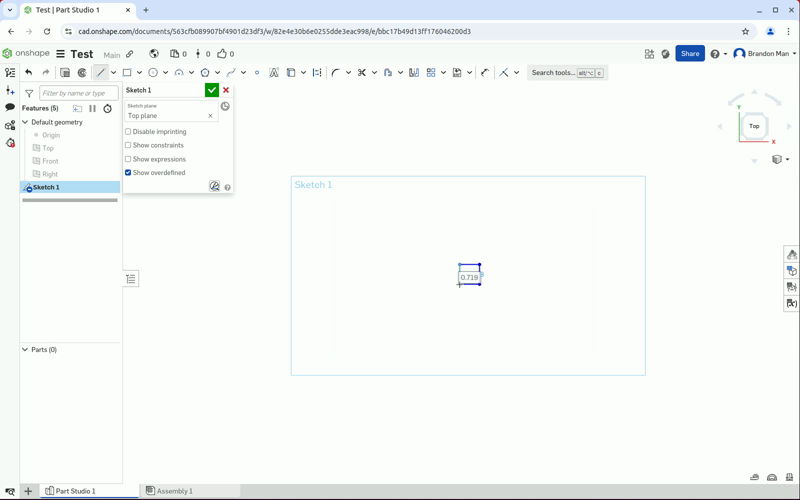
scroll(6)
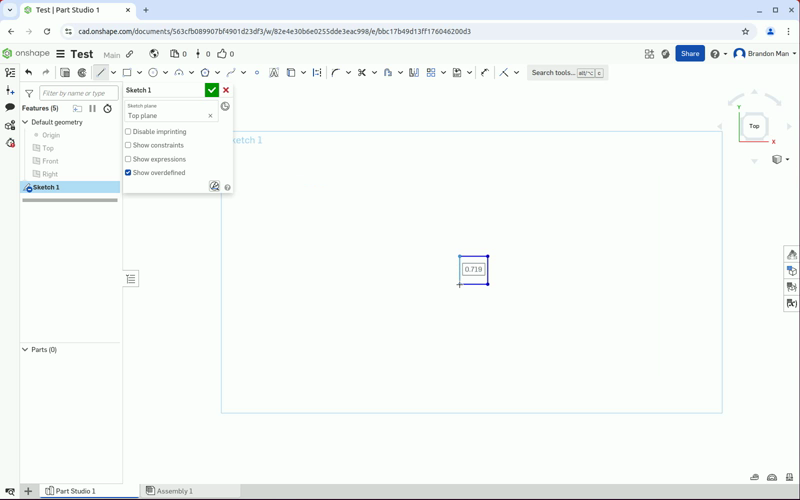
scroll(6)
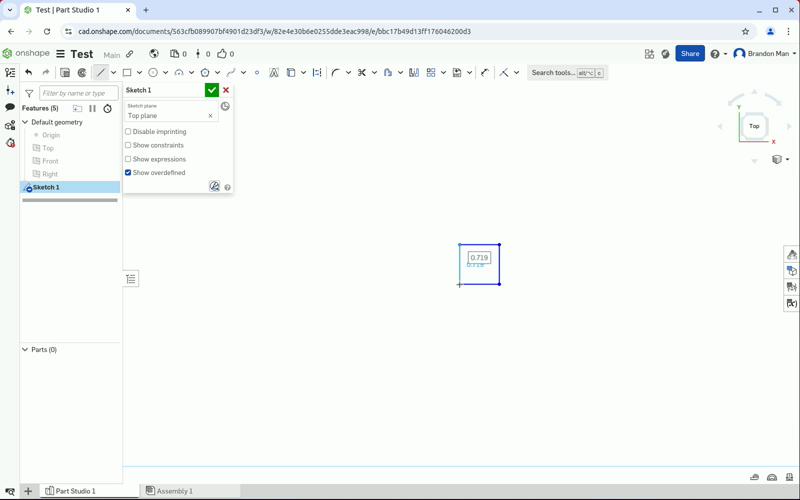
key_up(shift)
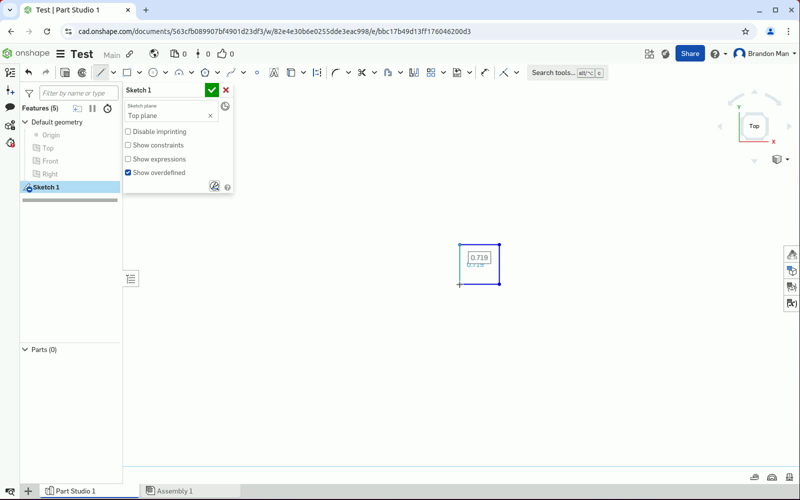
click(459, 284)
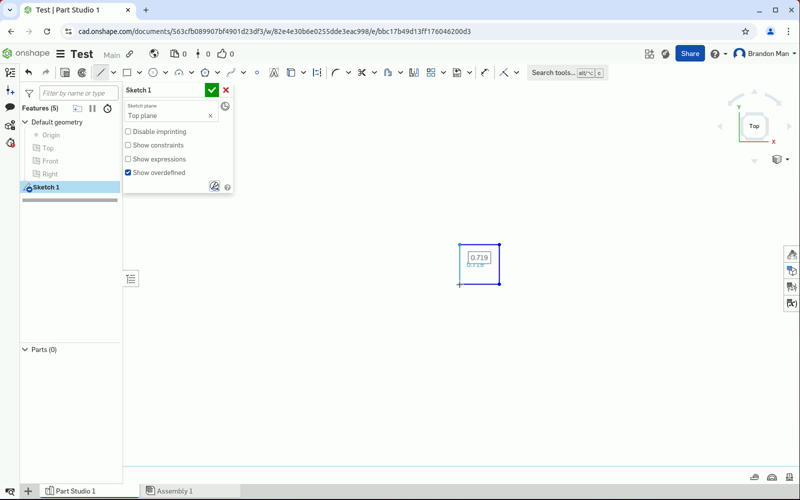
scroll(-6)
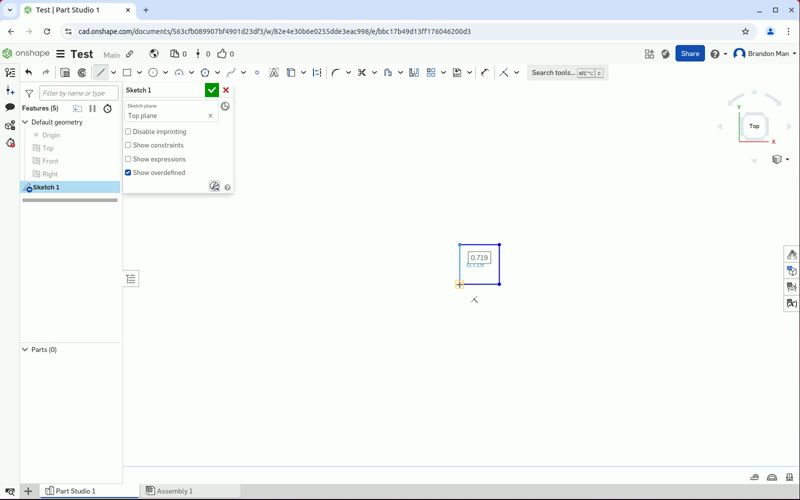
scroll(-6)
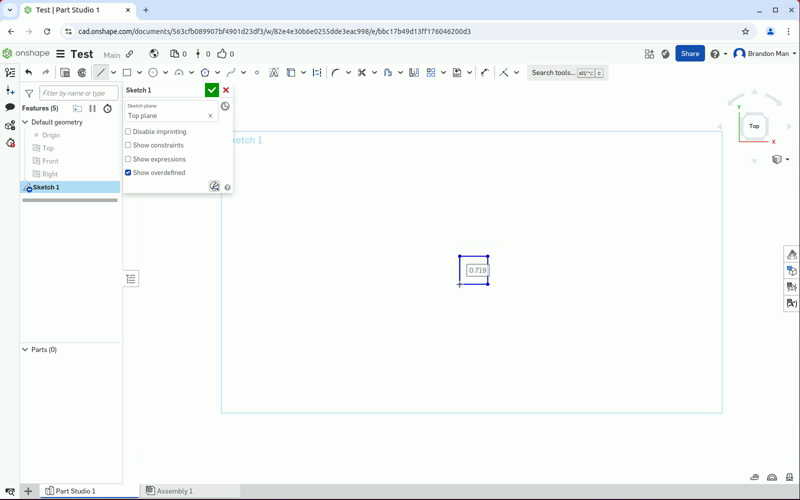
scroll(-6)
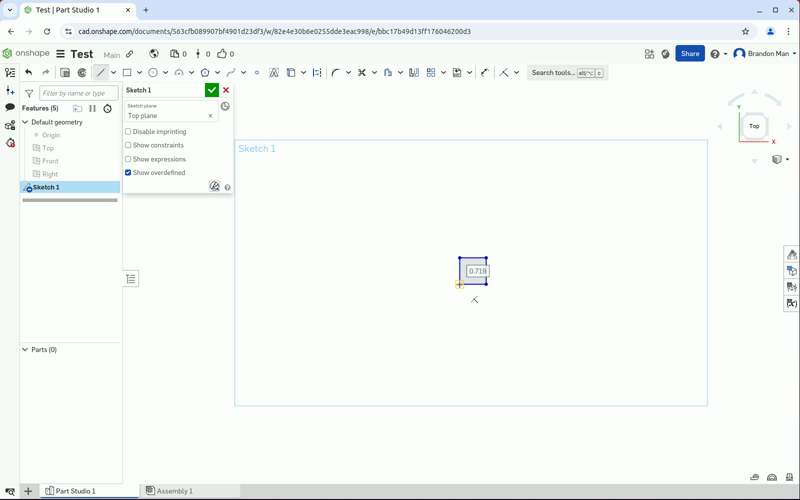
scroll(-6)
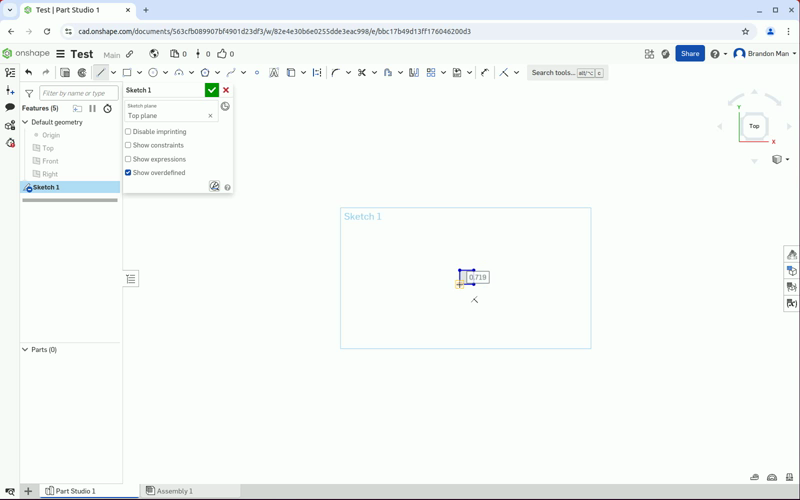
scroll(-6)
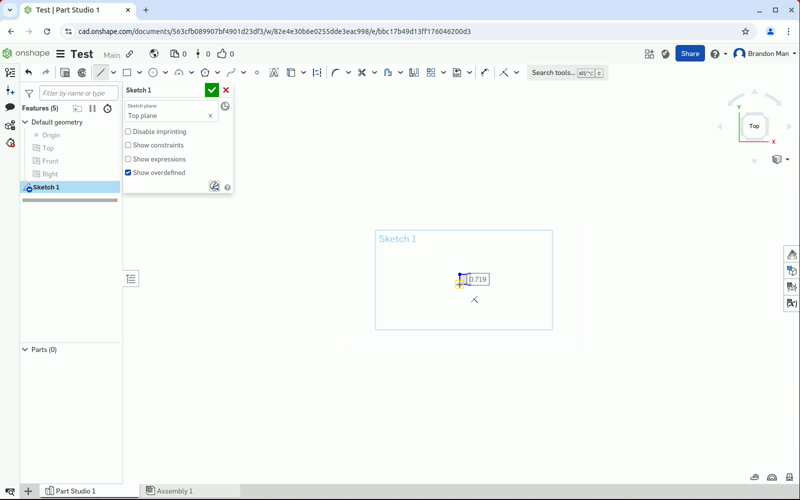
scroll(-6)
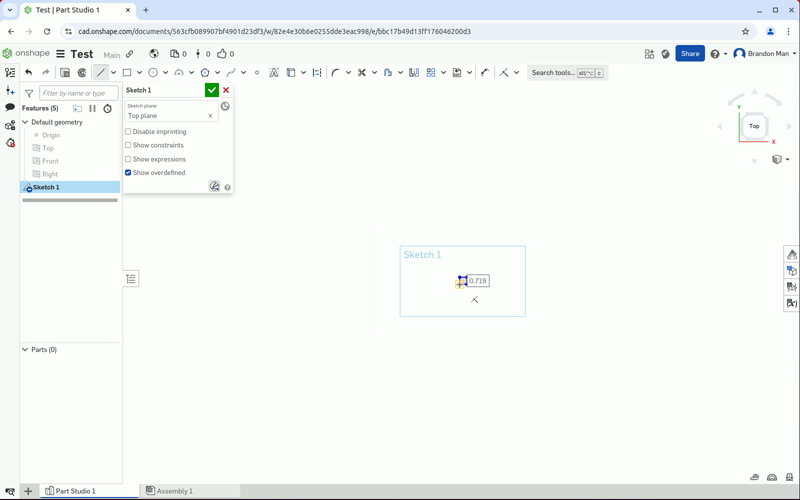
scroll(-6)
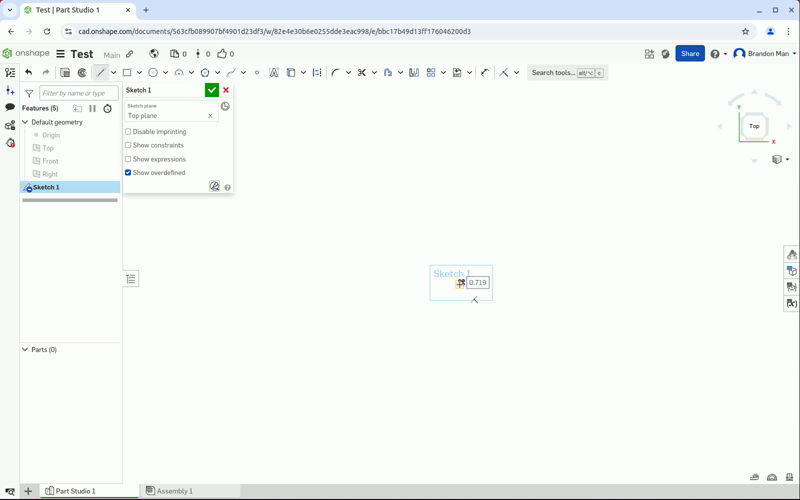
key(esc)
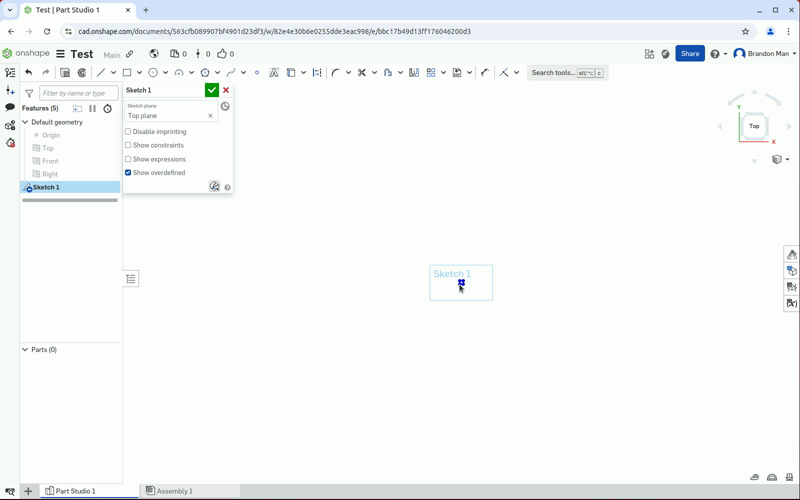
key(l)
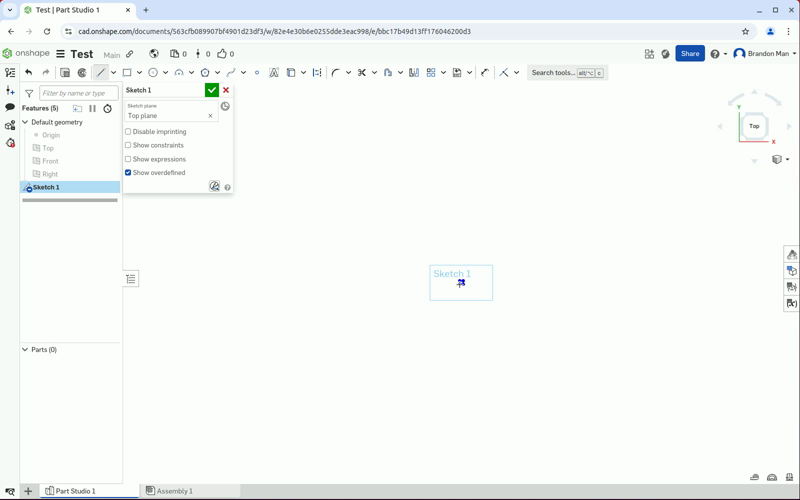
key_down(shift)
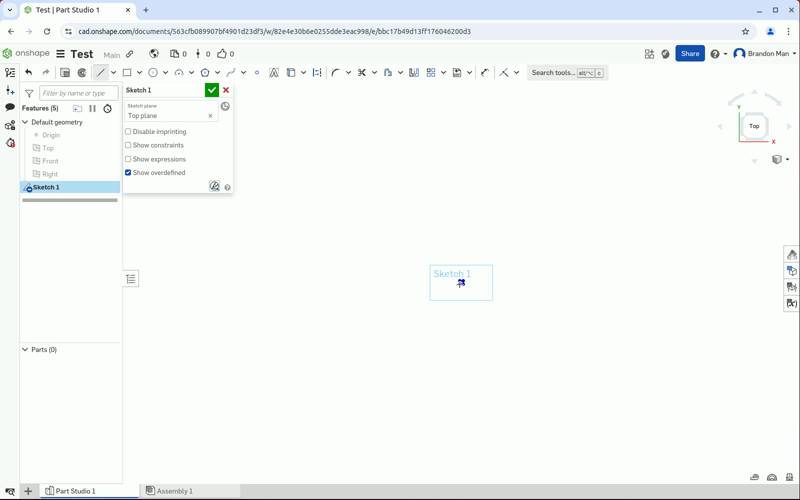
mouse_move(459, 283)
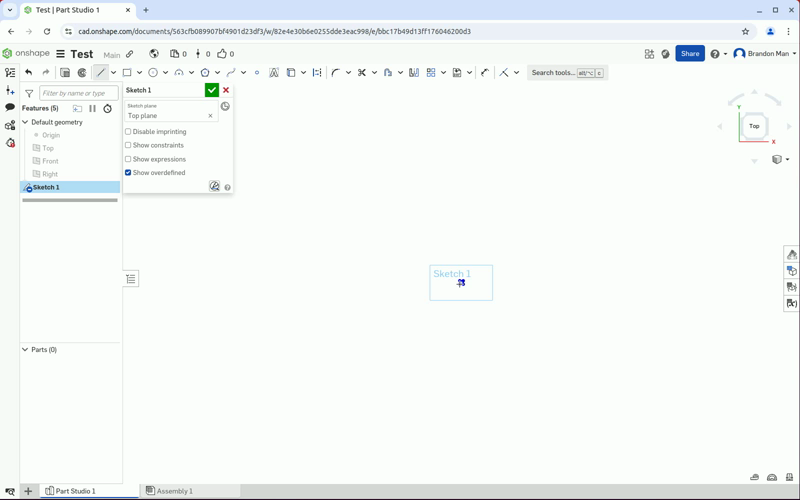
scroll(6)
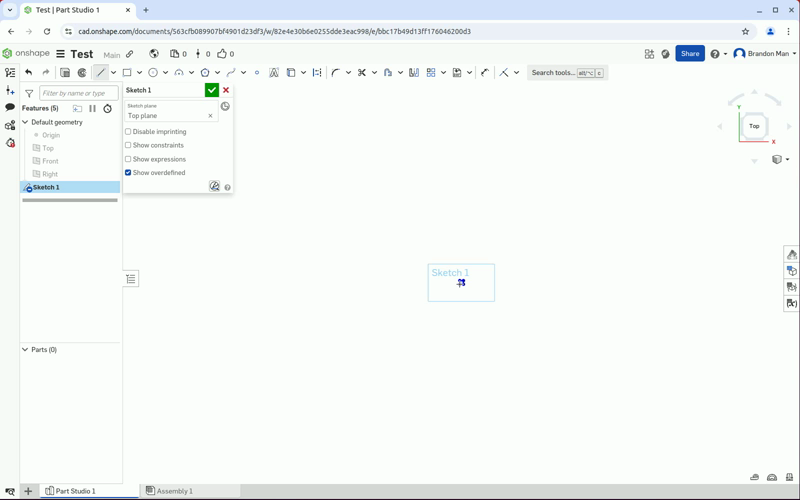
scroll(6)
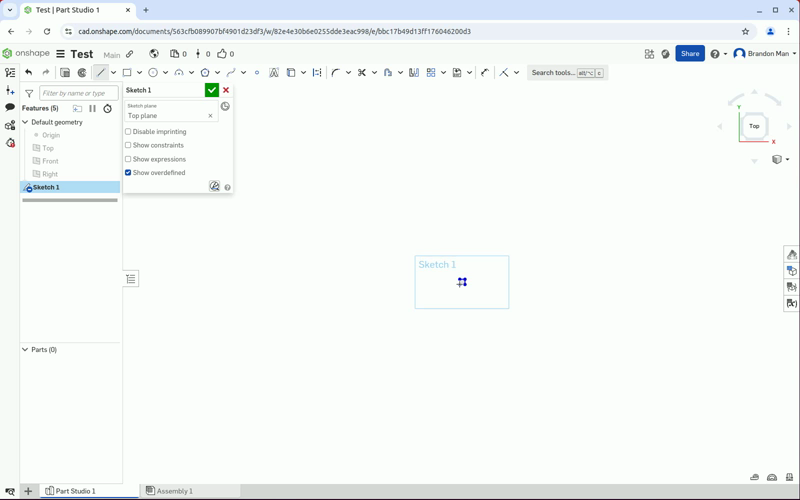
scroll(6)
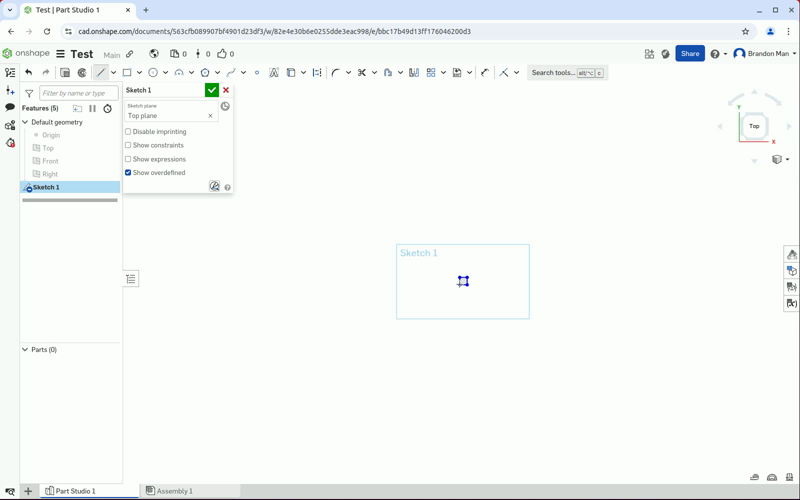
scroll(6)
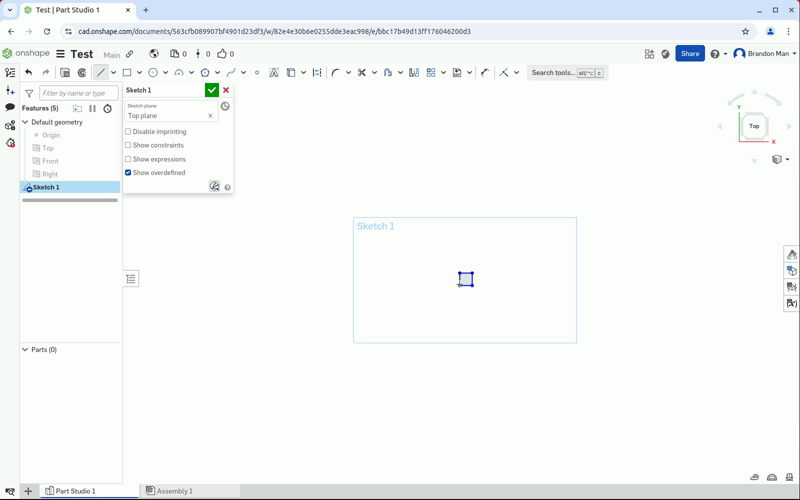
scroll(6)
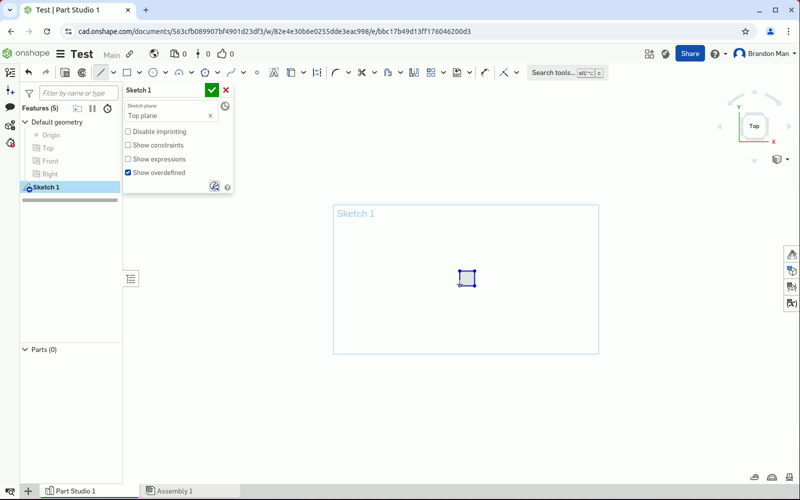
scroll(6)
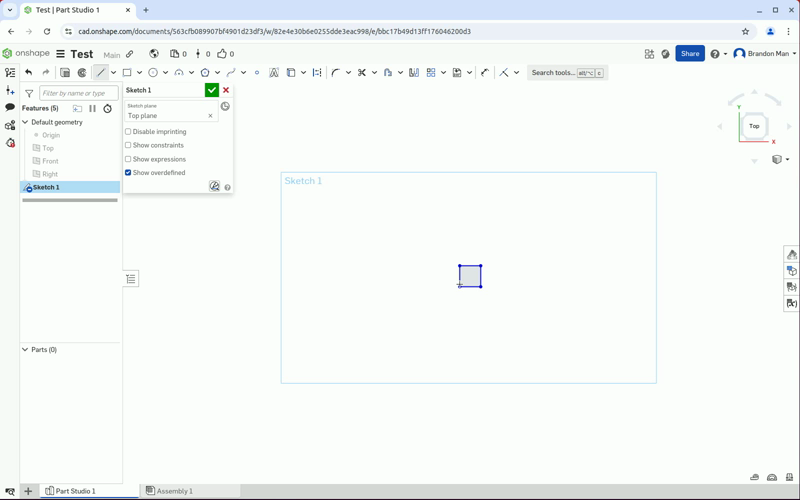
scroll(6)
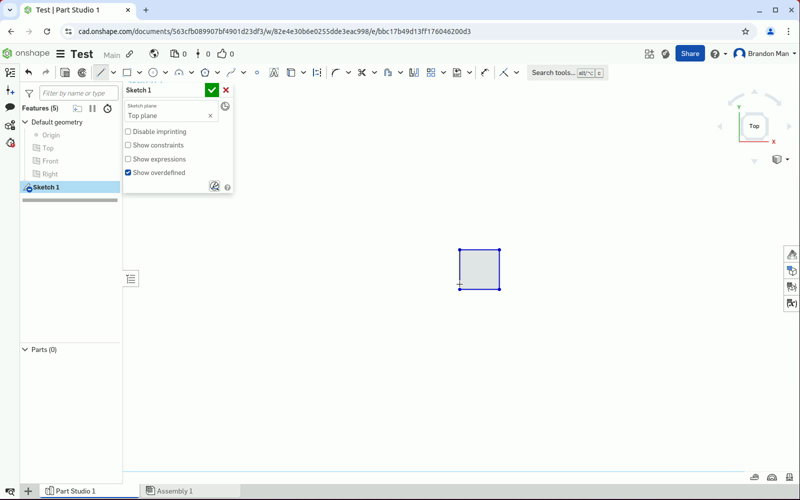
click(459, 283)
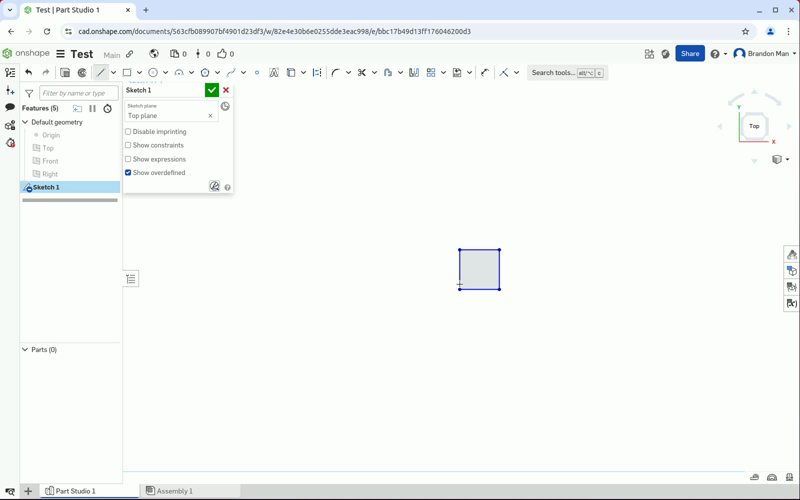
scroll(-6)
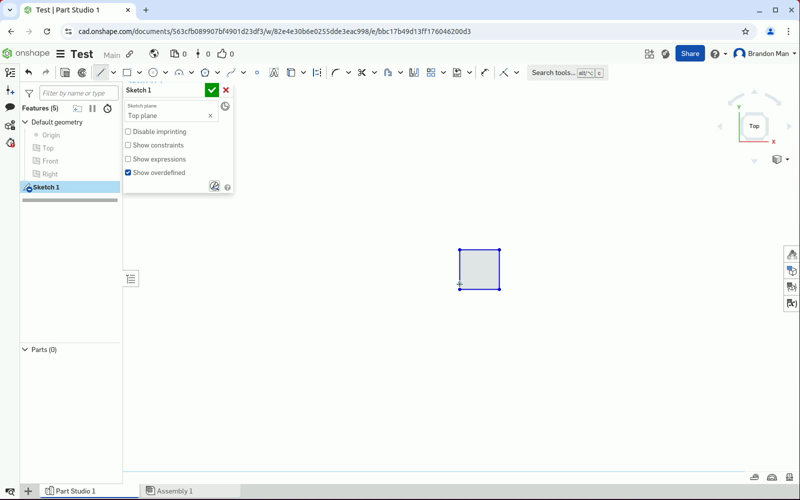
scroll(-6)
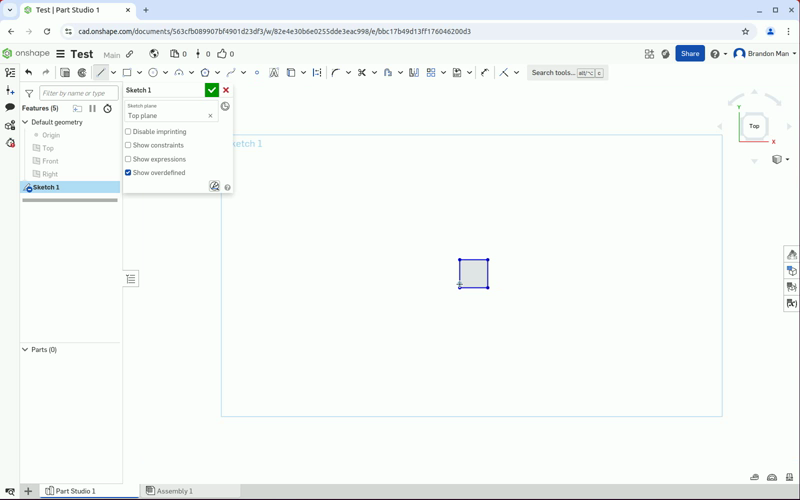
scroll(-6)
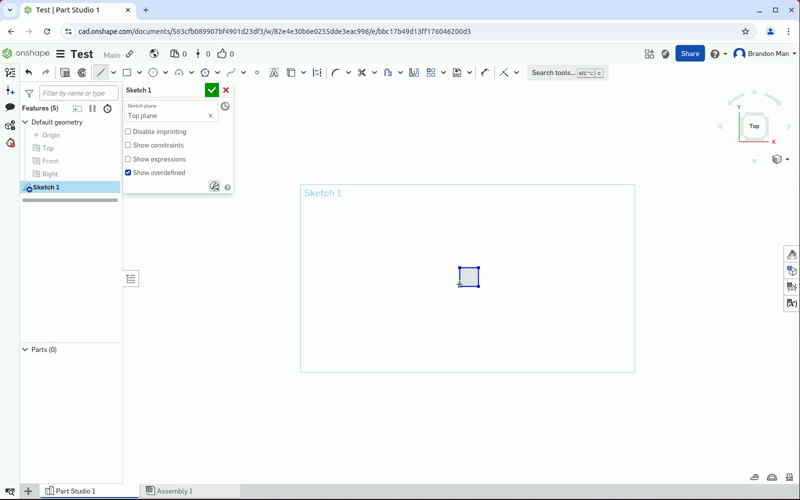
scroll(-6)
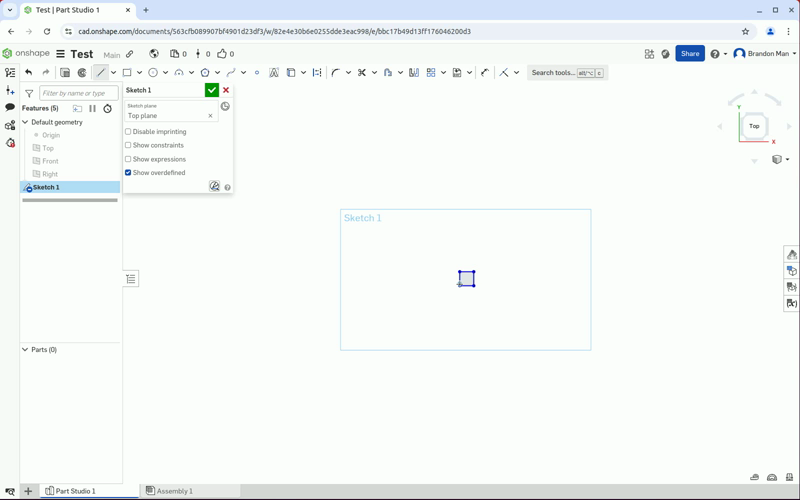
scroll(-6)
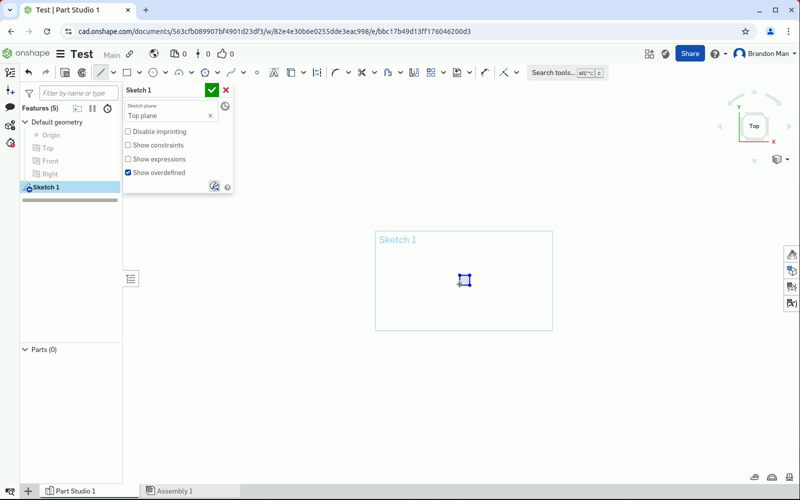
scroll(-6)
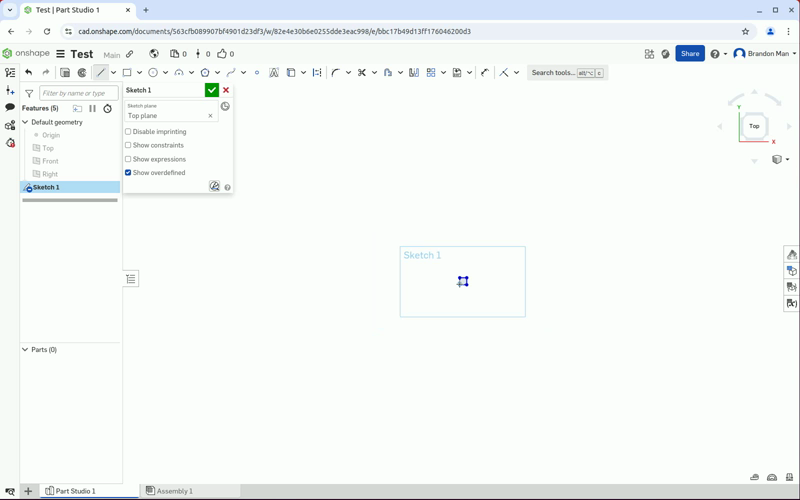
scroll(-6)
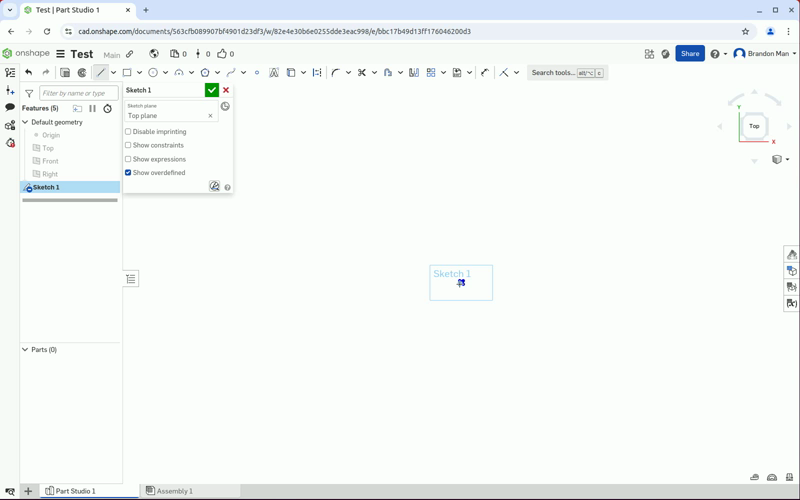
key_up(shift)
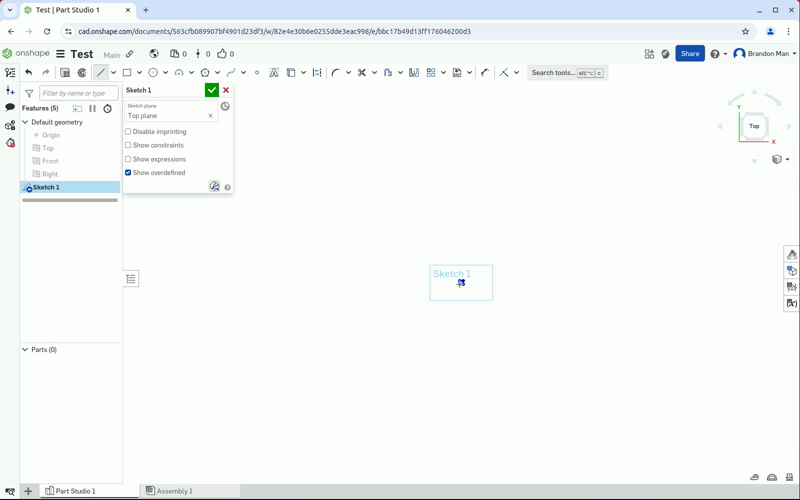
key_down(shift)
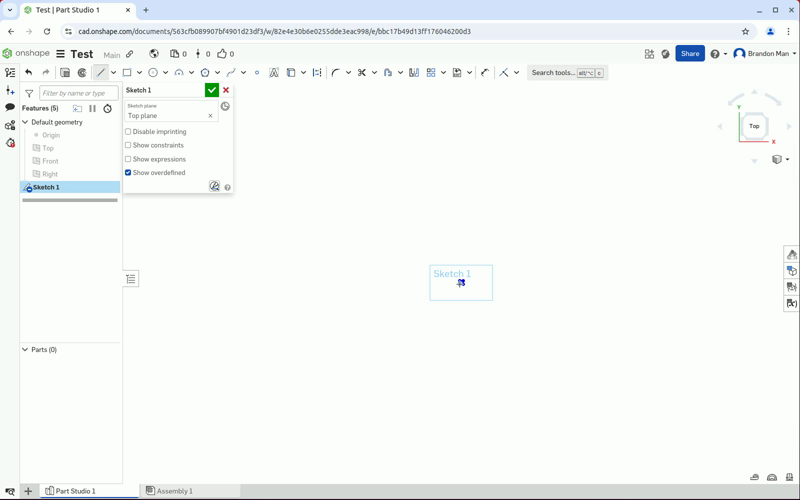
mouse_move(489, 283)
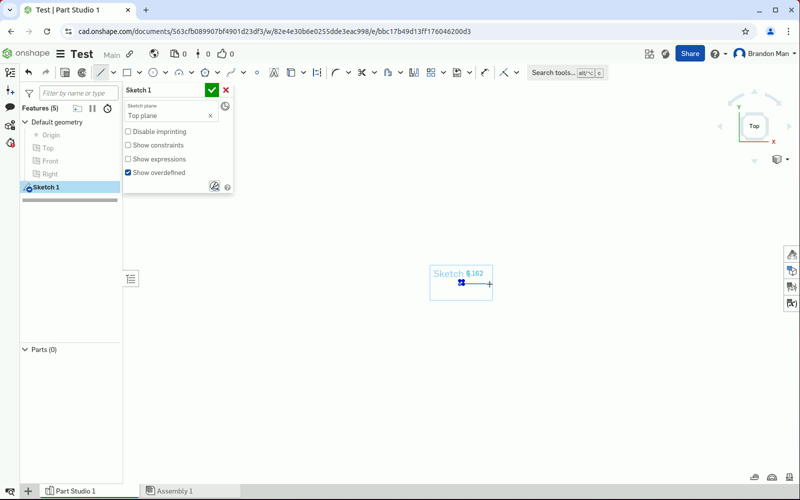
mouse_move(462, 283)
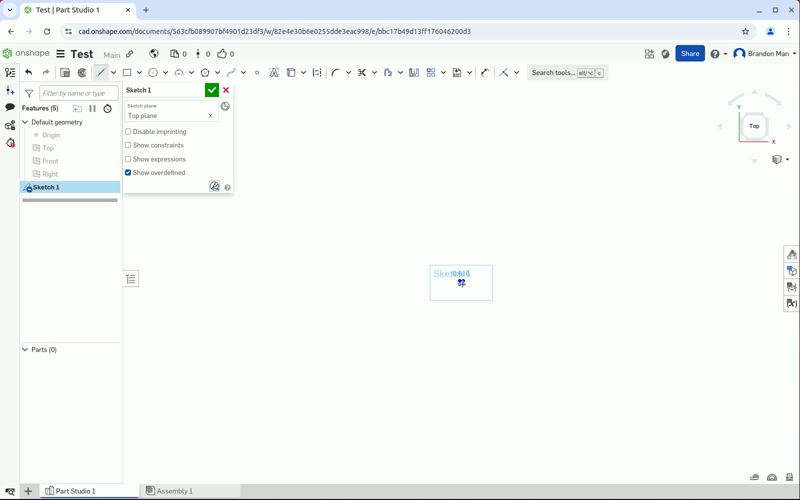
scroll(6)
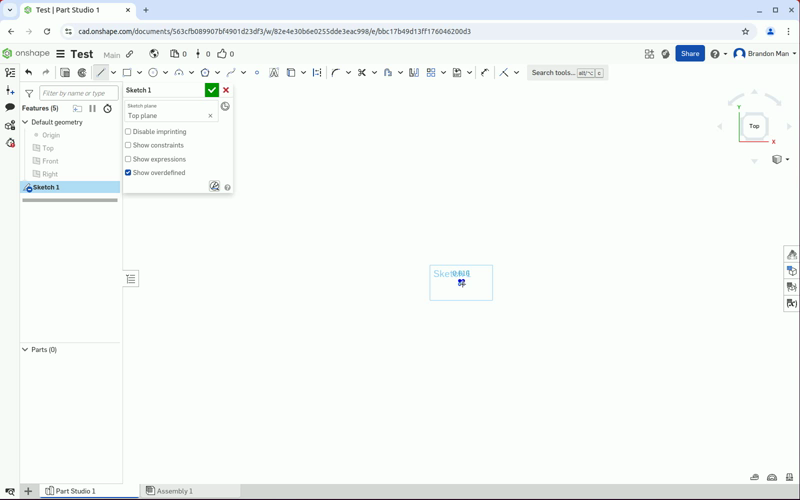
scroll(6)
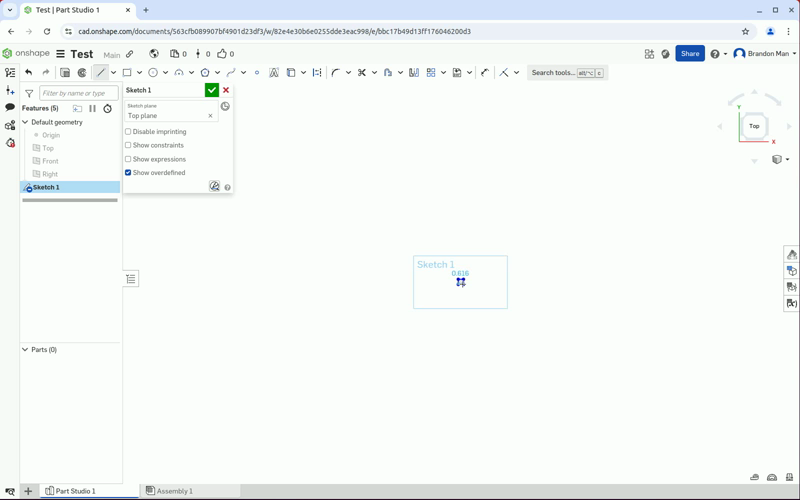
scroll(6)
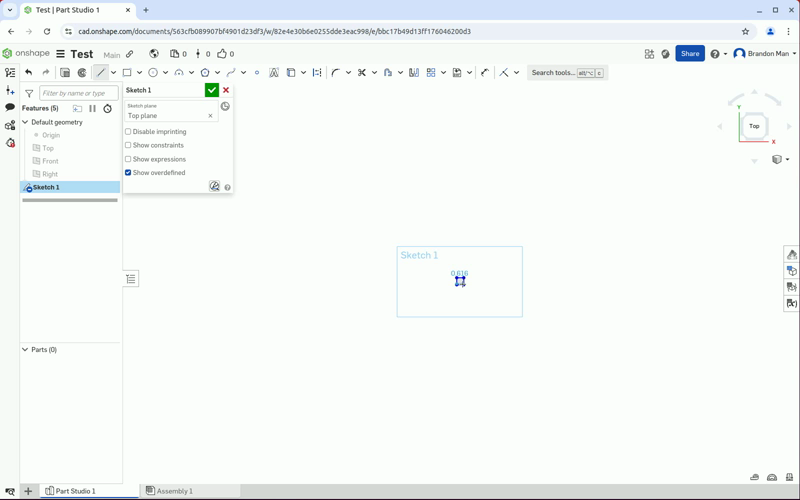
scroll(6)
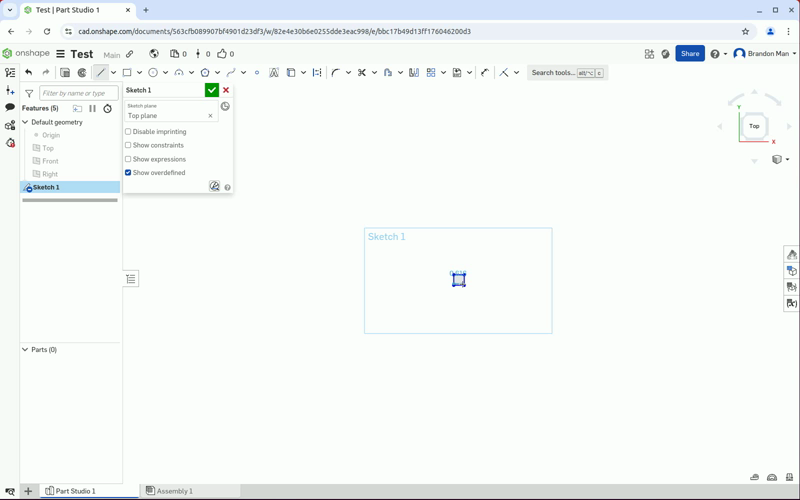
scroll(6)
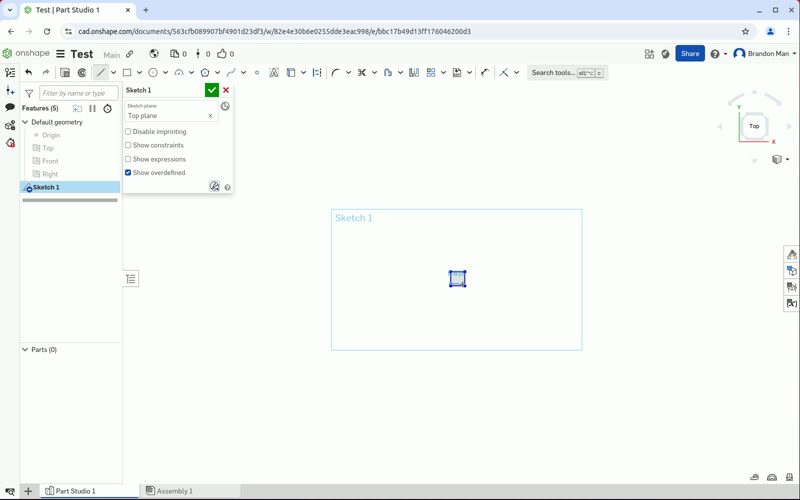
scroll(6)
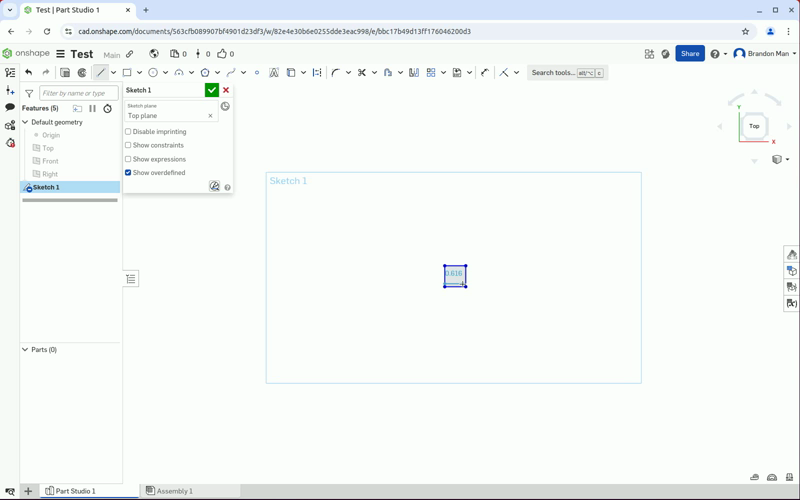
scroll(6)
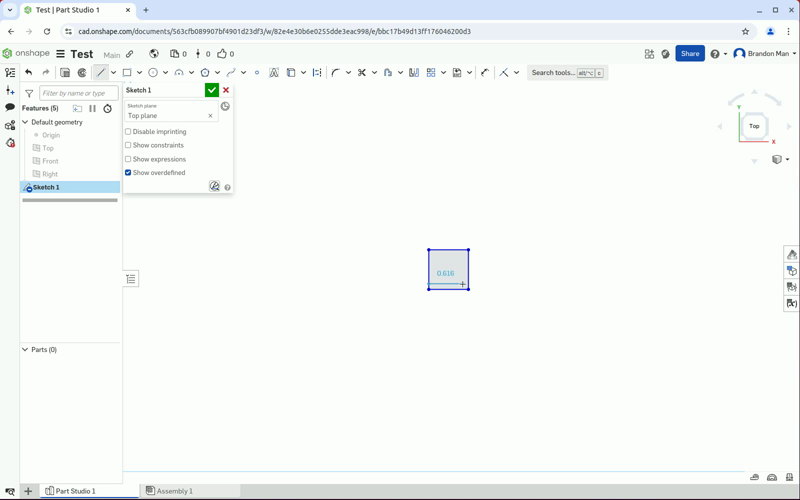
click(462, 283)
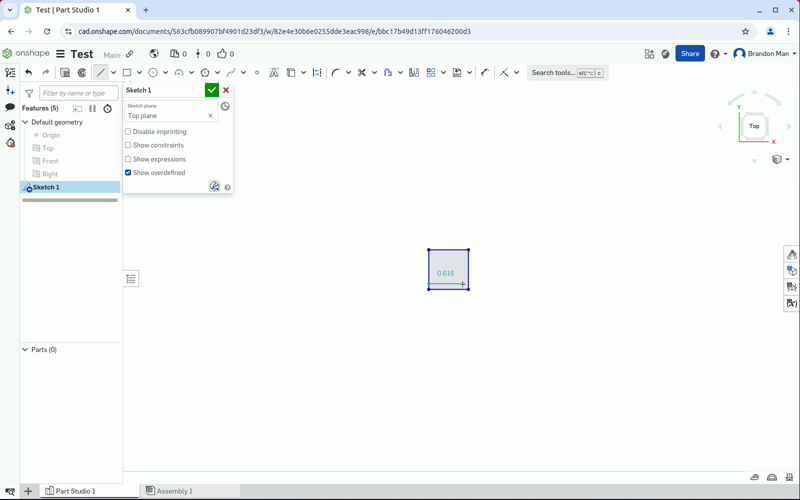
scroll(-6)
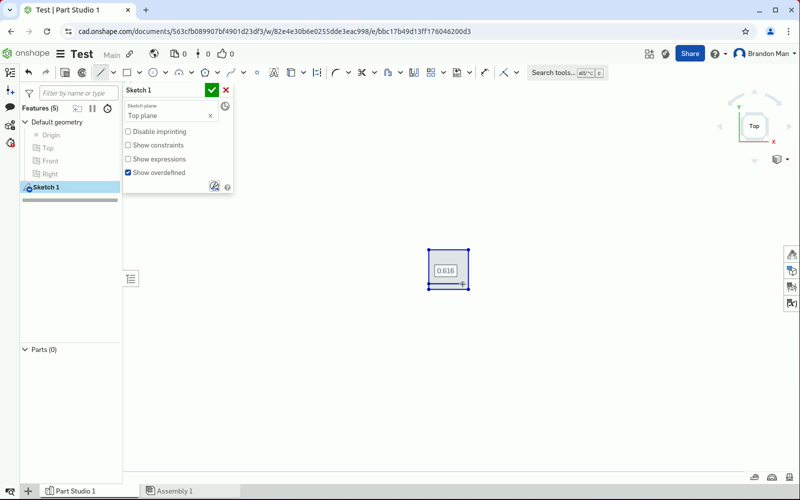
scroll(-6)
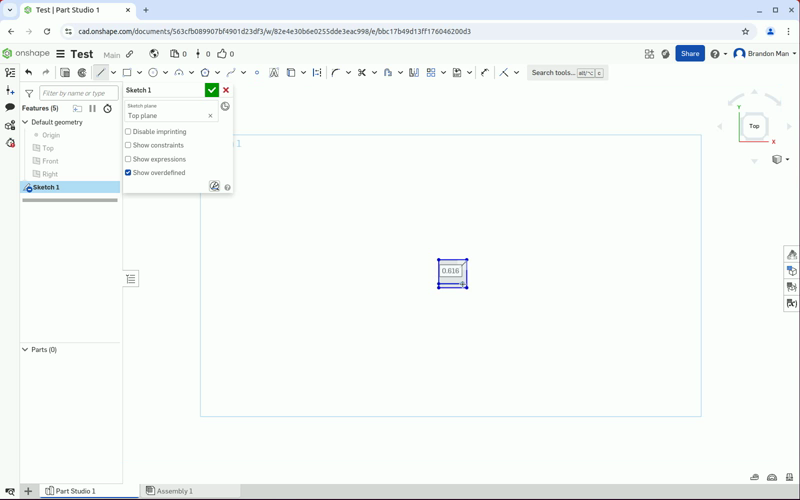
scroll(-6)
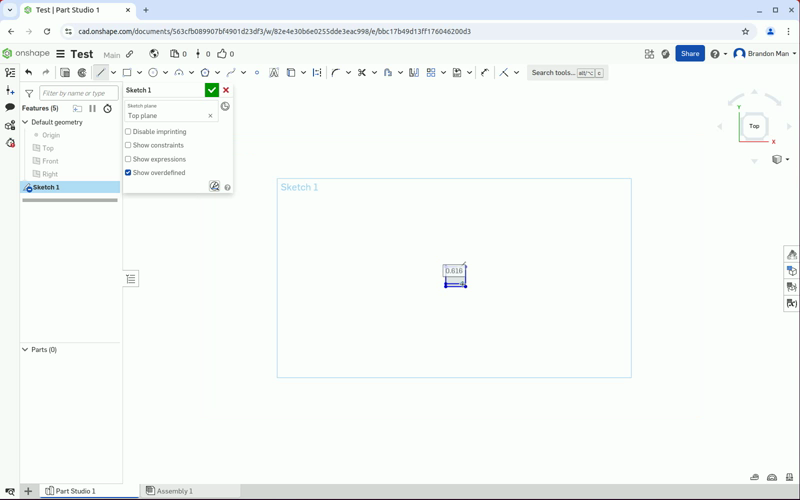
scroll(-6)
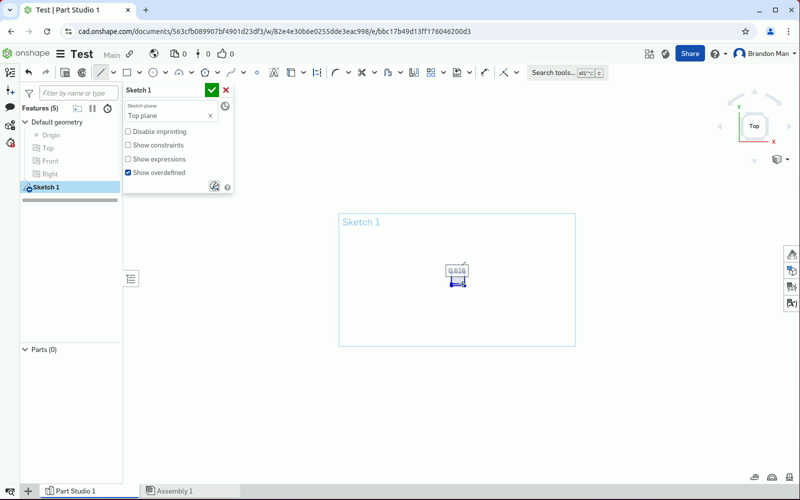
scroll(-6)
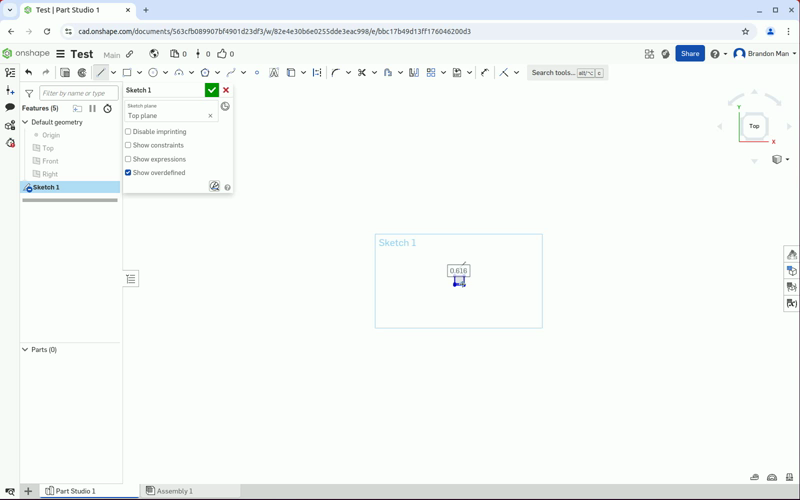
scroll(-6)
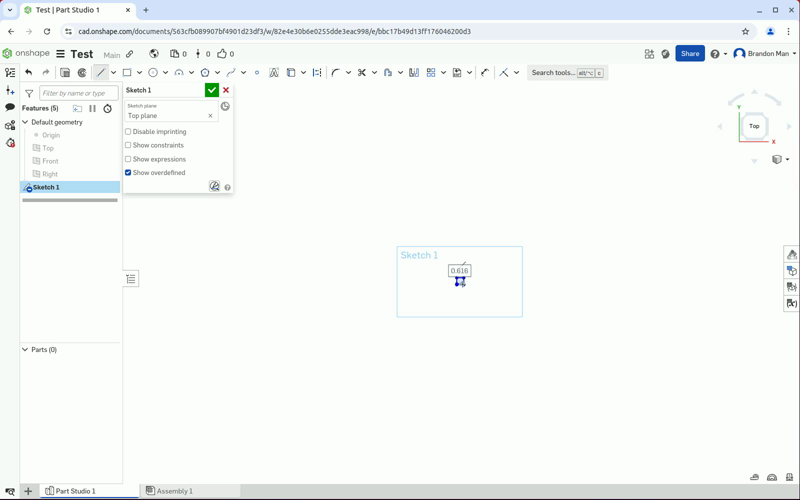
scroll(-6)
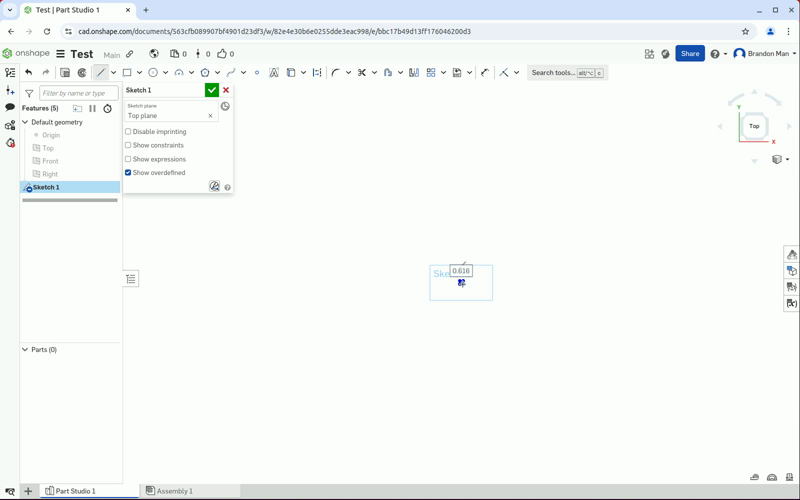
key_up(shift)
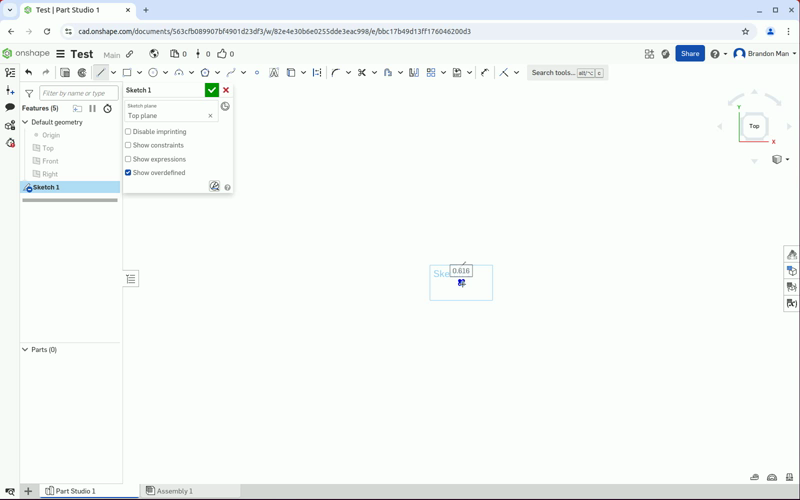
key_down(shift)
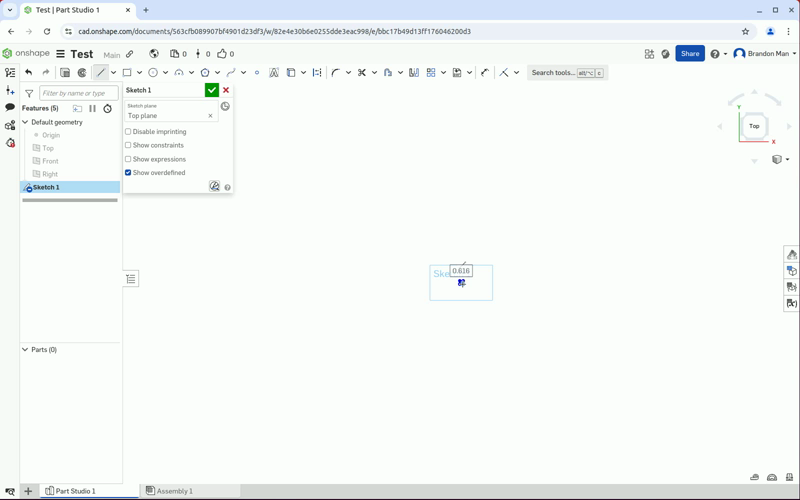
mouse_move(492, 283)
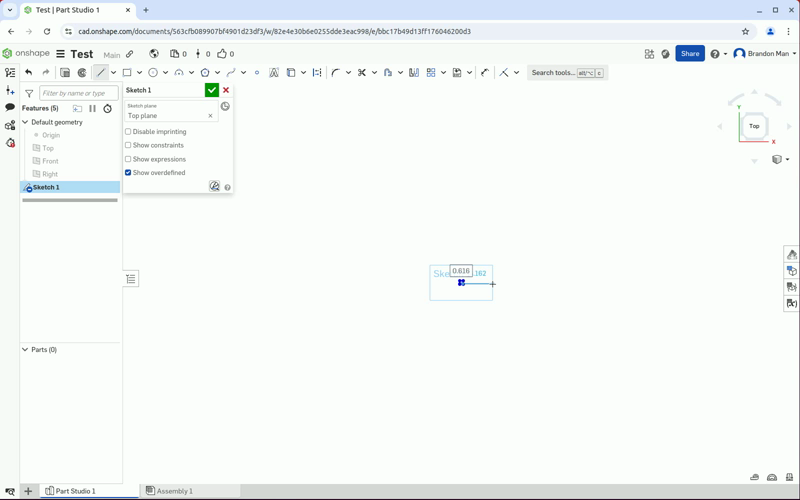
mouse_move(462, 280)
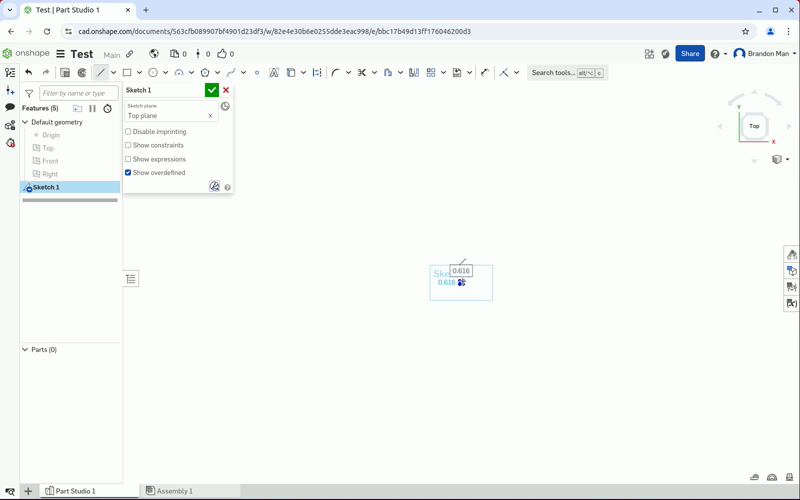
scroll(6)
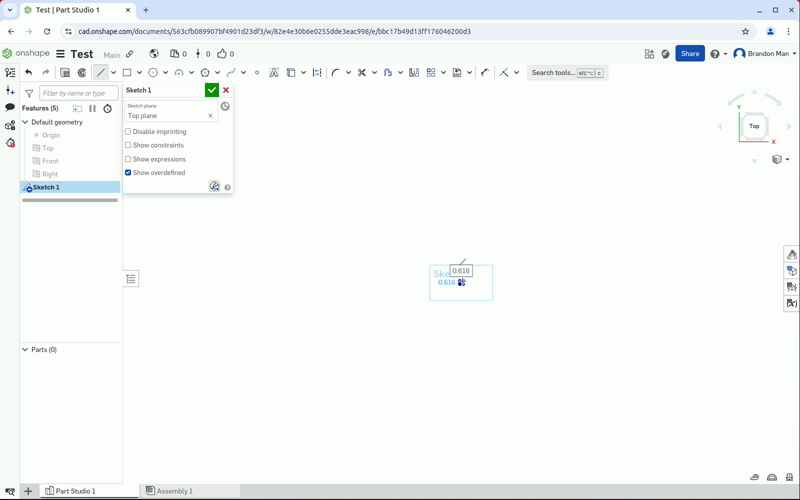
scroll(6)
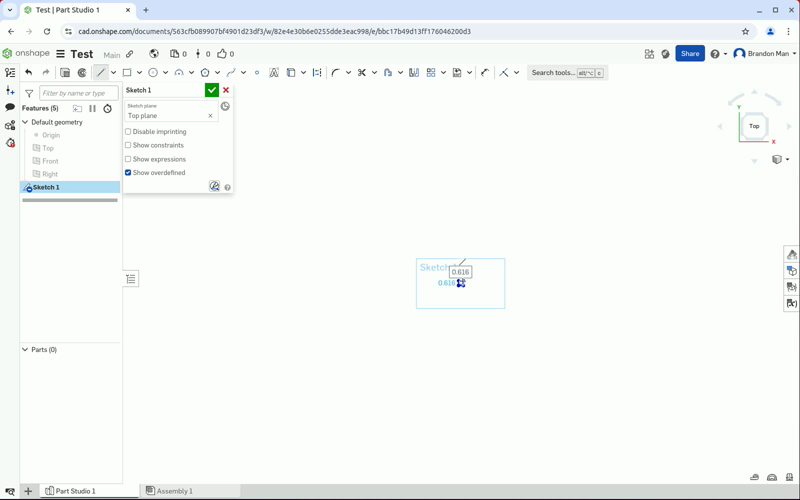
scroll(6)
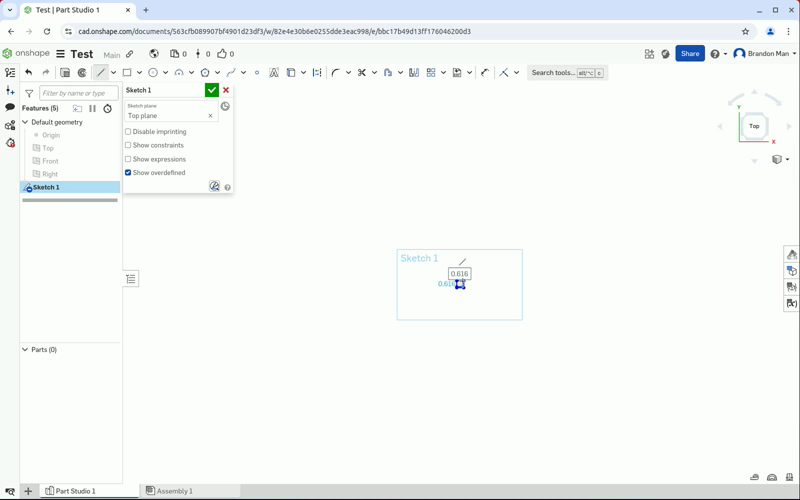
scroll(6)
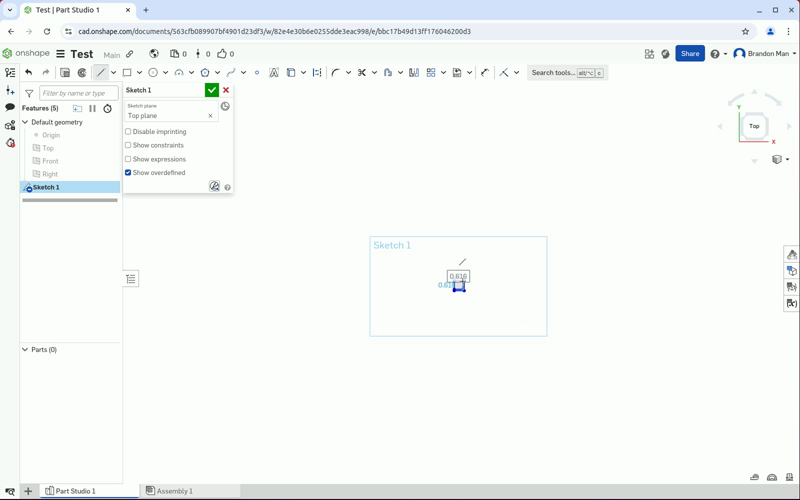
scroll(6)
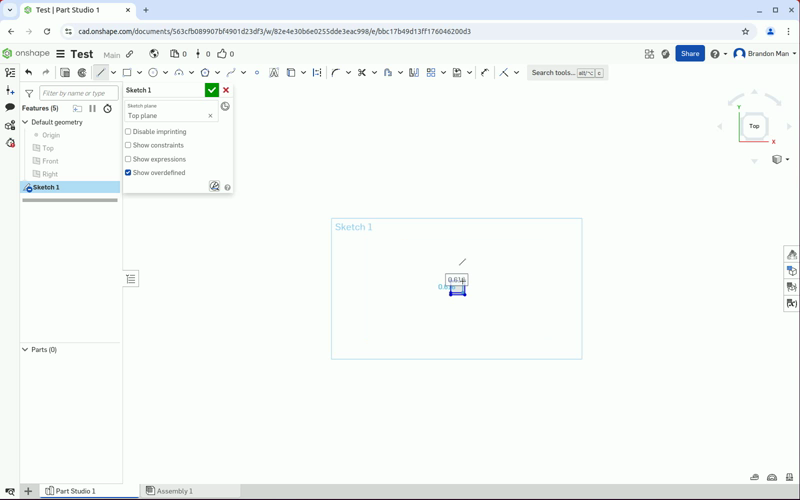
scroll(6)
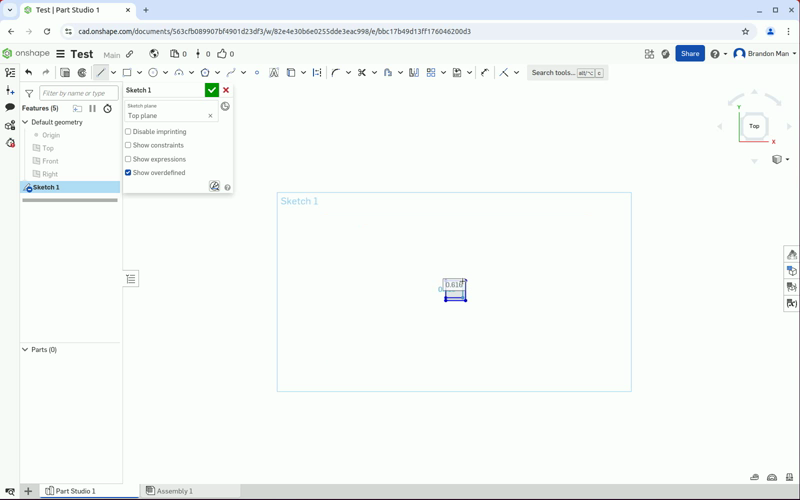
scroll(6)
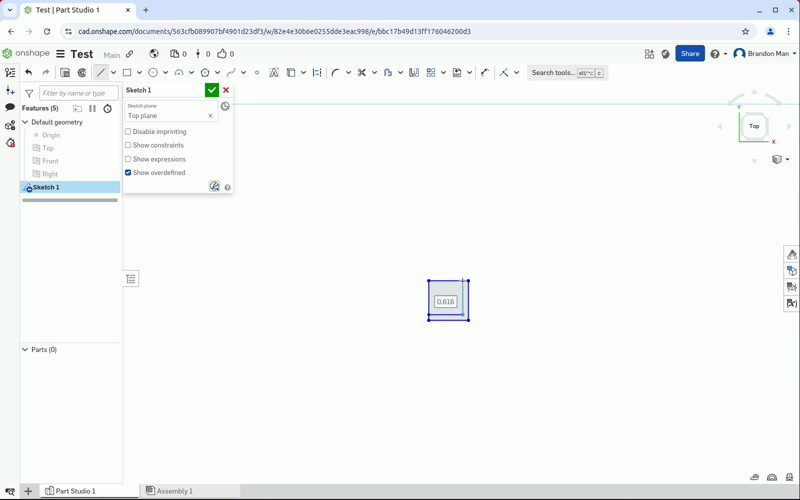
click(462, 280)
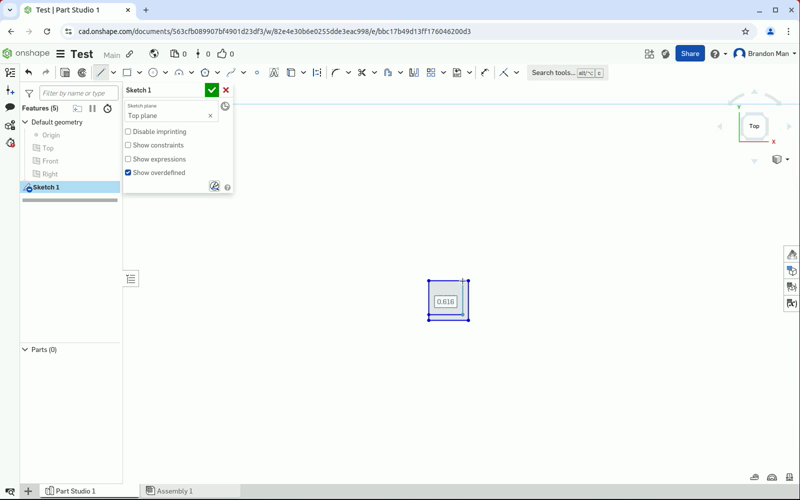
scroll(-6)
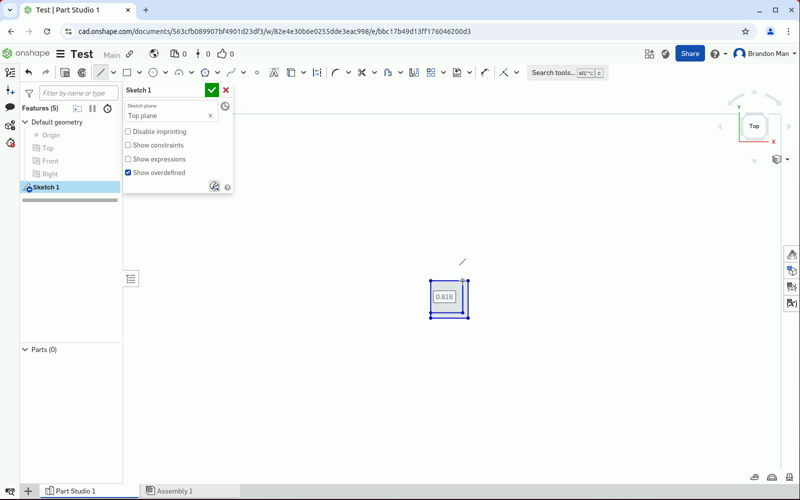
scroll(-6)
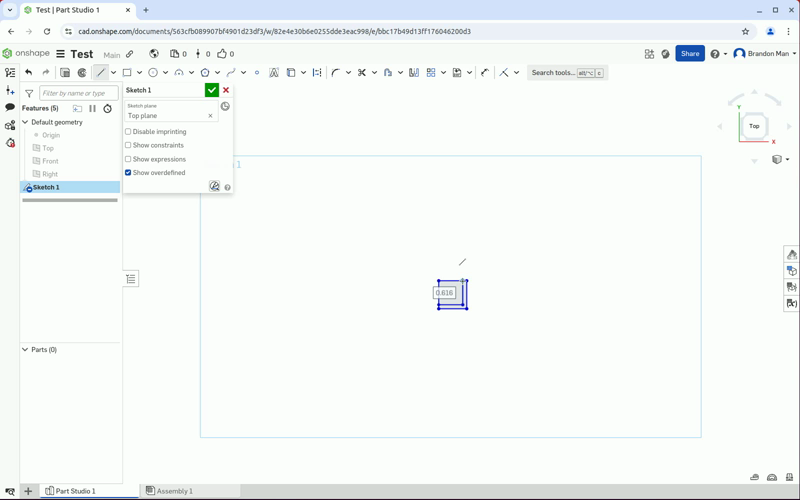
scroll(-6)
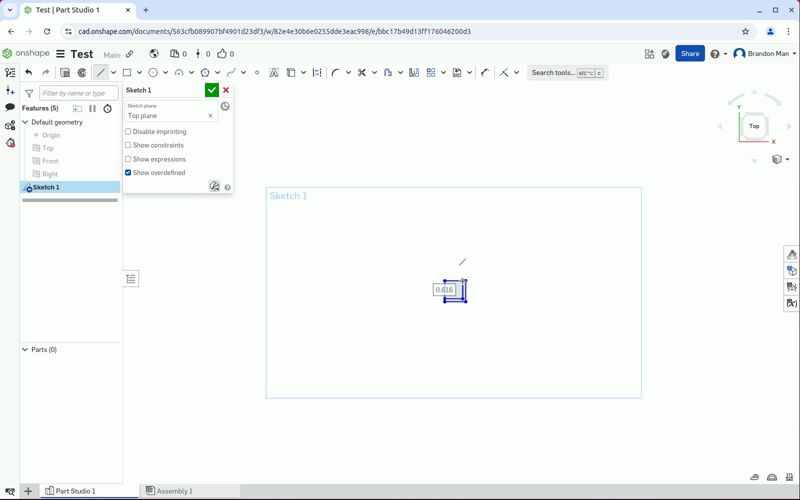
scroll(-6)
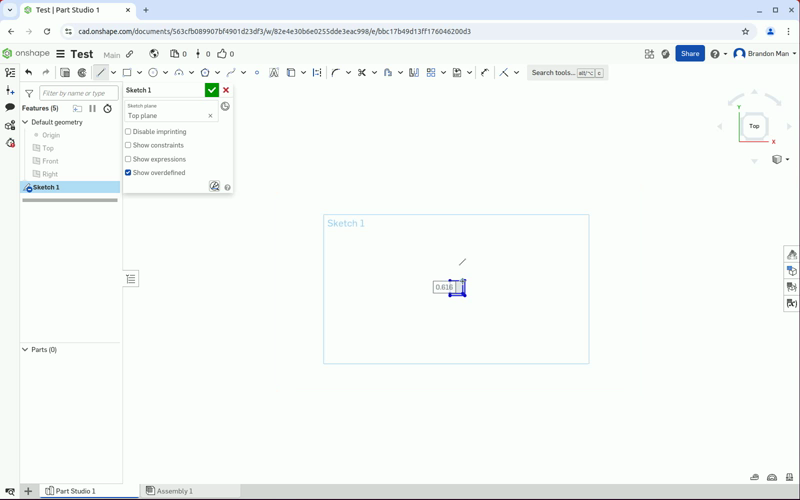
scroll(-6)
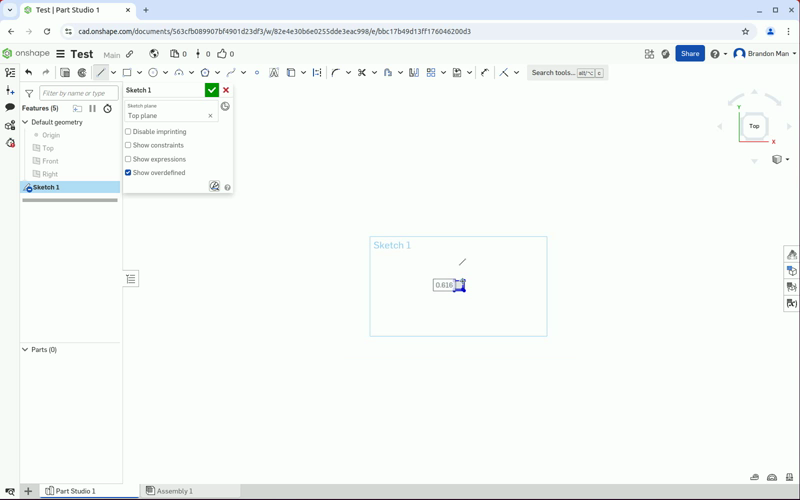
scroll(-6)
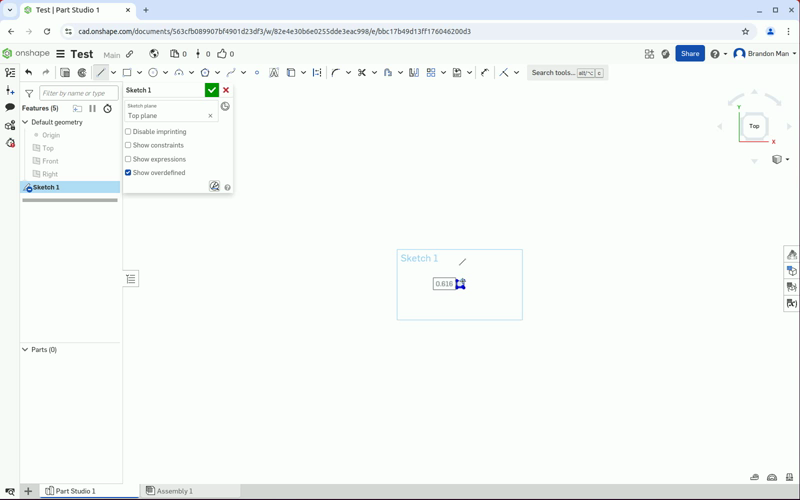
scroll(-6)
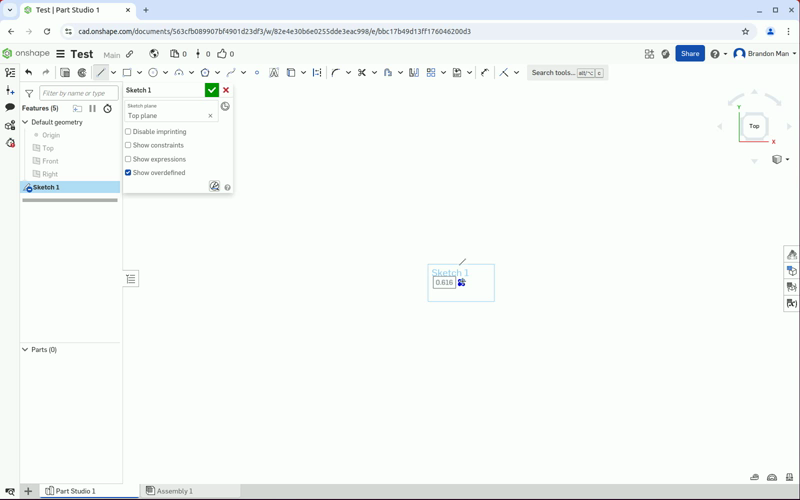
key_up(shift)
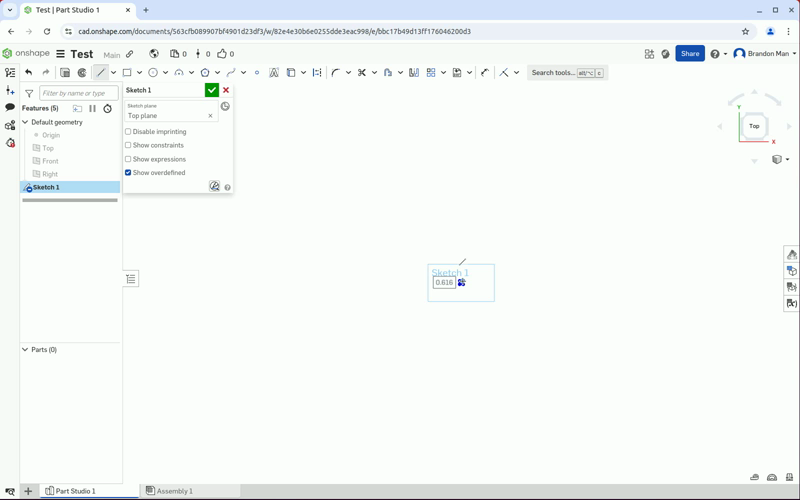
key_down(shift)
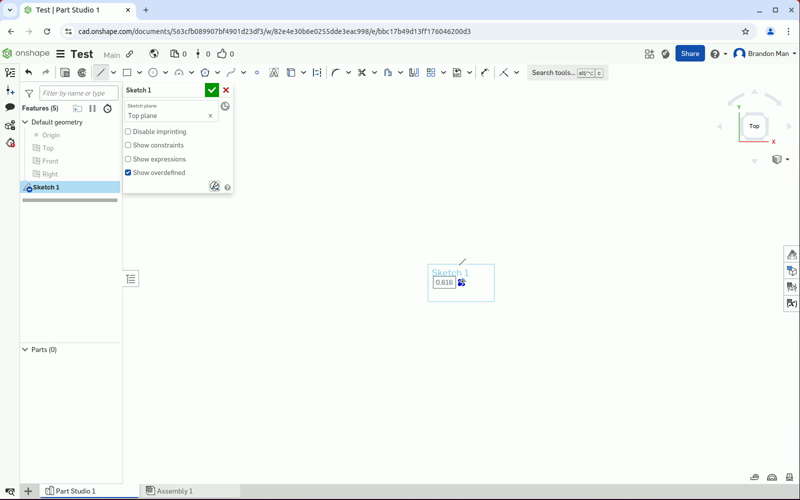
mouse_move(492, 280)
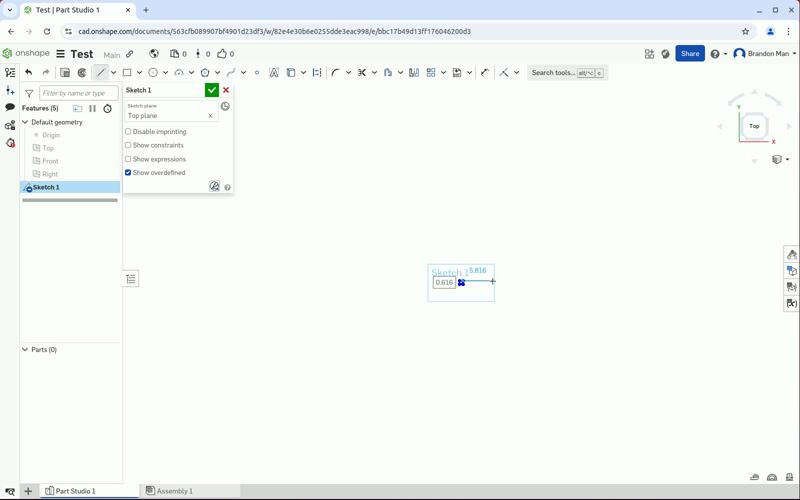
mouse_move(459, 280)
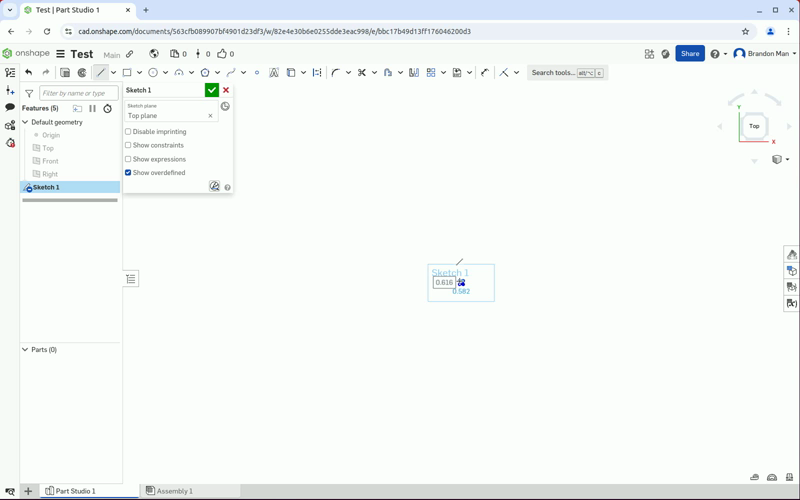
scroll(6)
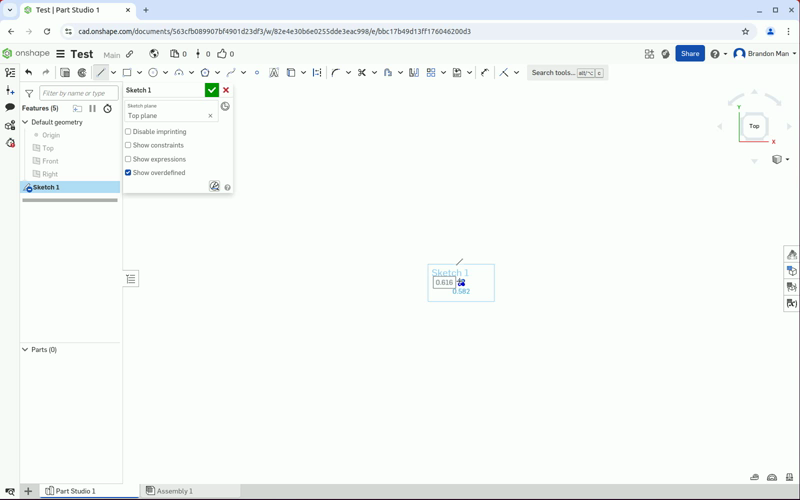
scroll(6)
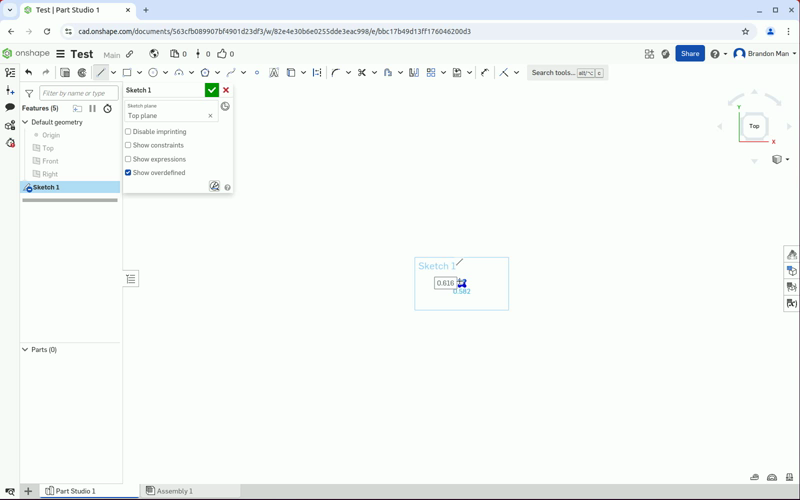
scroll(6)
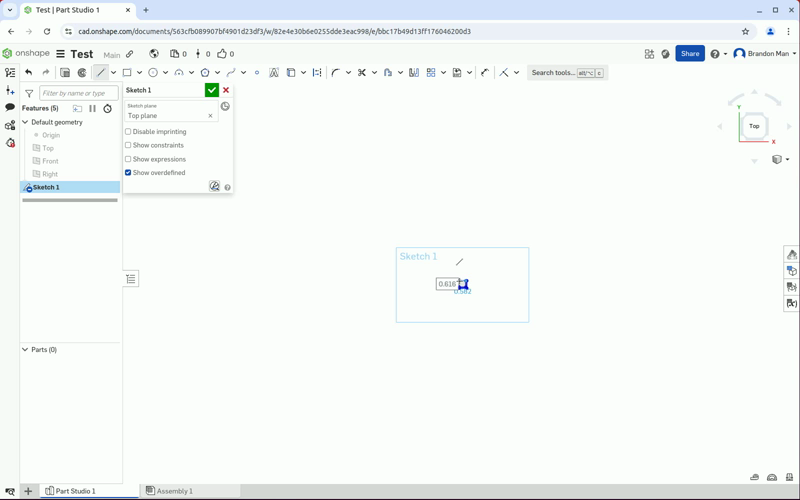
scroll(6)
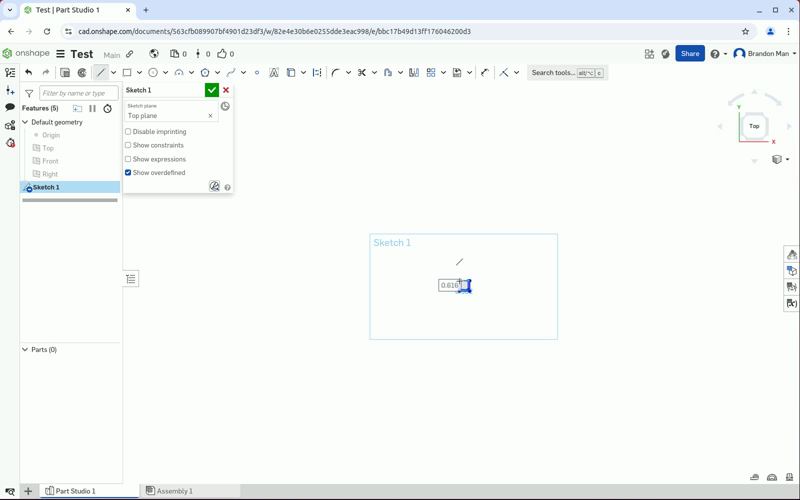
scroll(6)
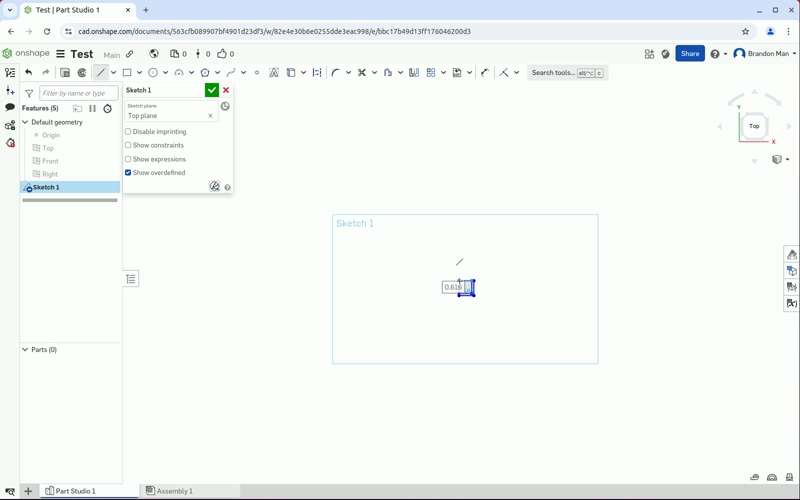
scroll(6)
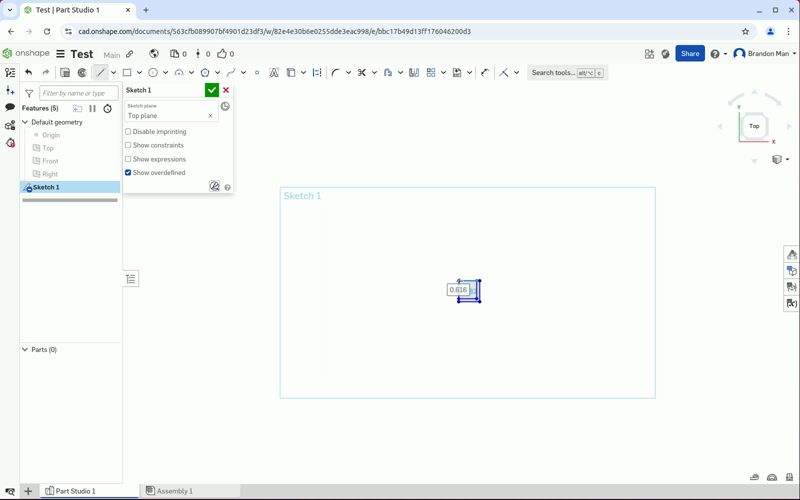
scroll(6)
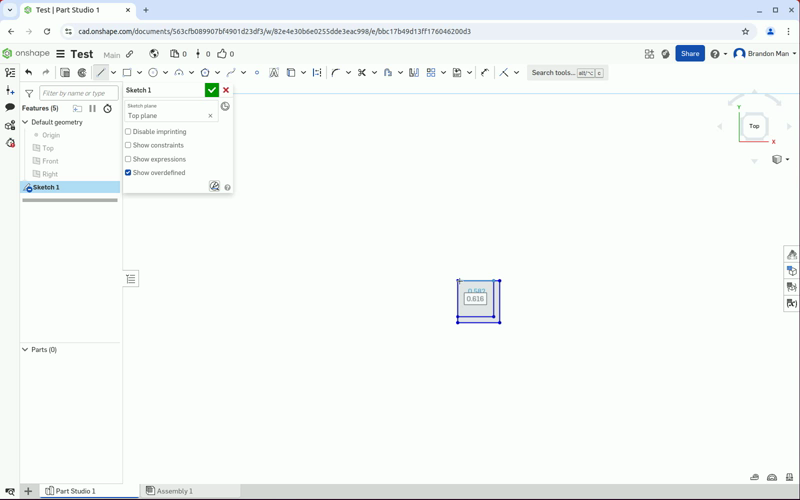
click(459, 280)
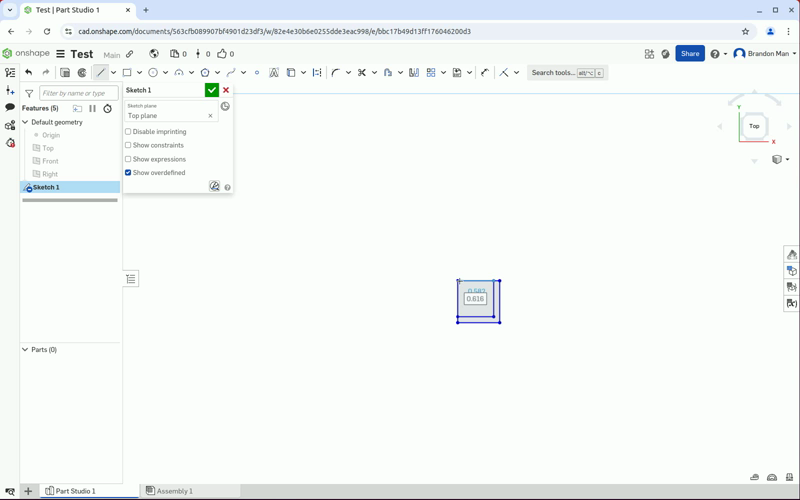
scroll(-6)
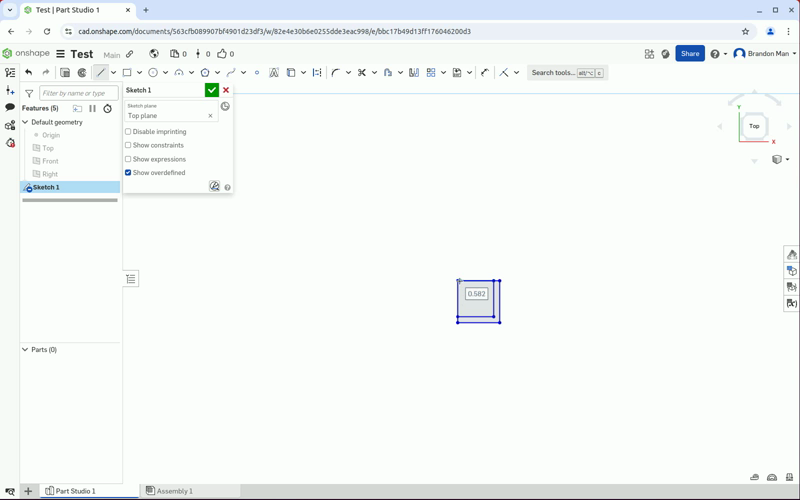
scroll(-6)
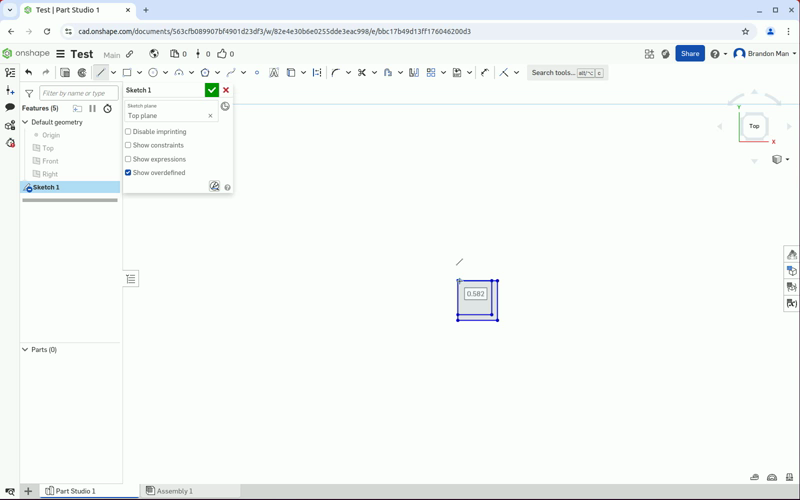
scroll(-6)
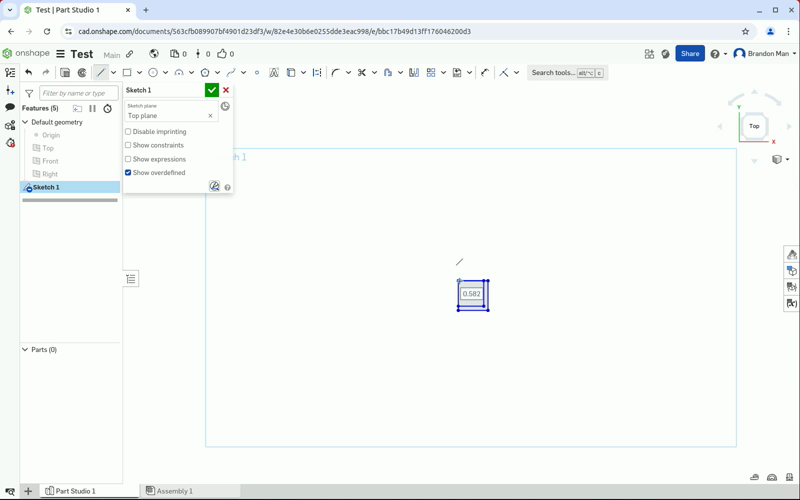
scroll(-6)
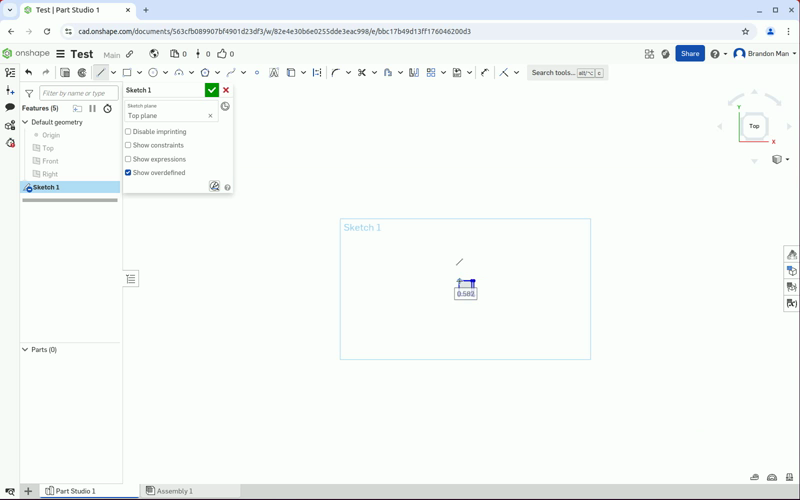
scroll(-6)
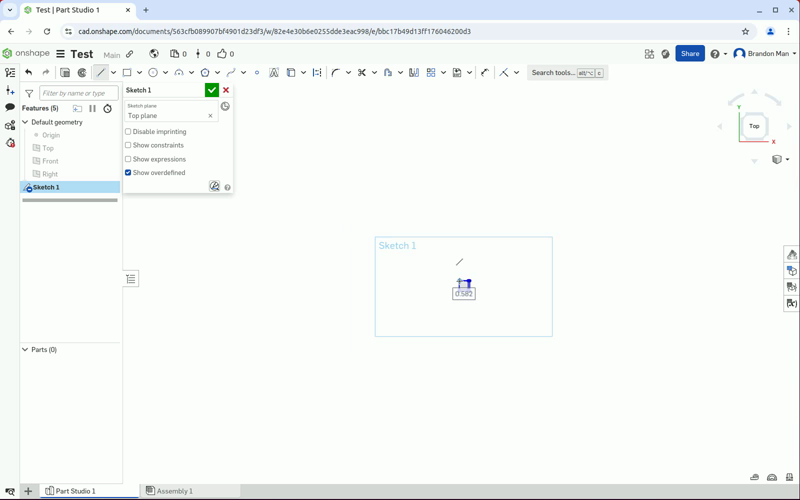
scroll(-6)
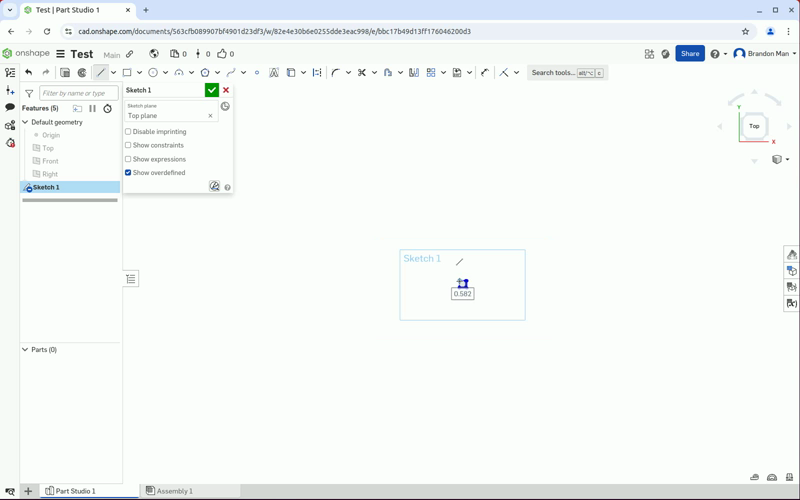
scroll(-6)
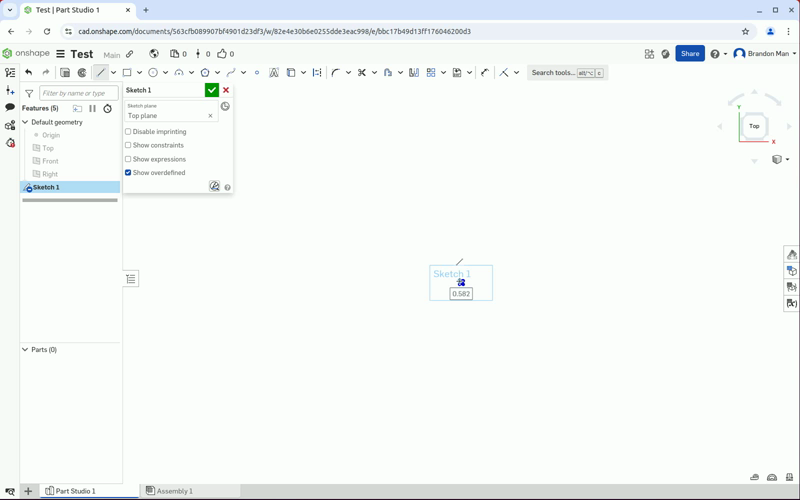
key_up(shift)
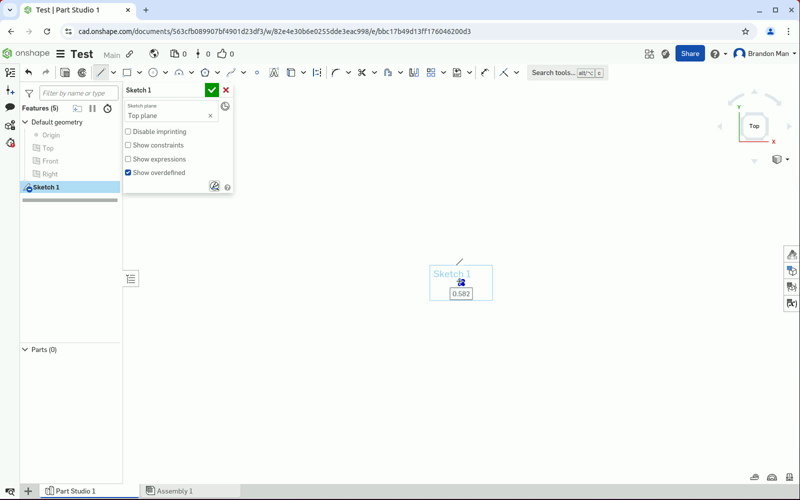
mouse_move(489, 280)
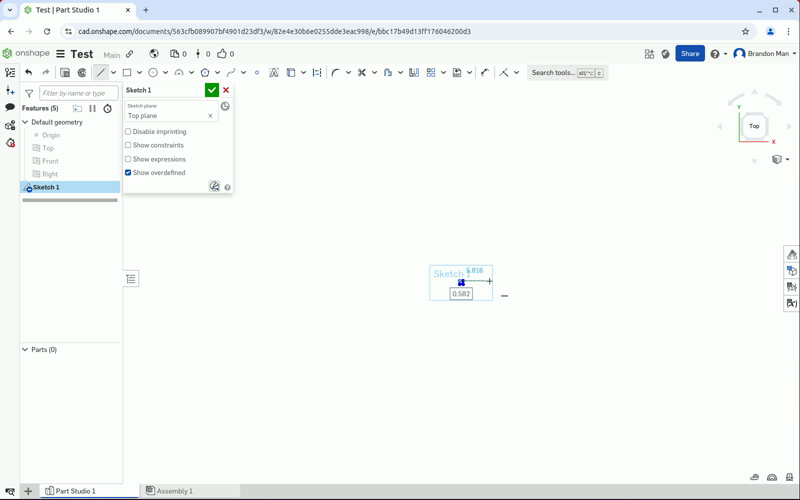
key_down(shift)
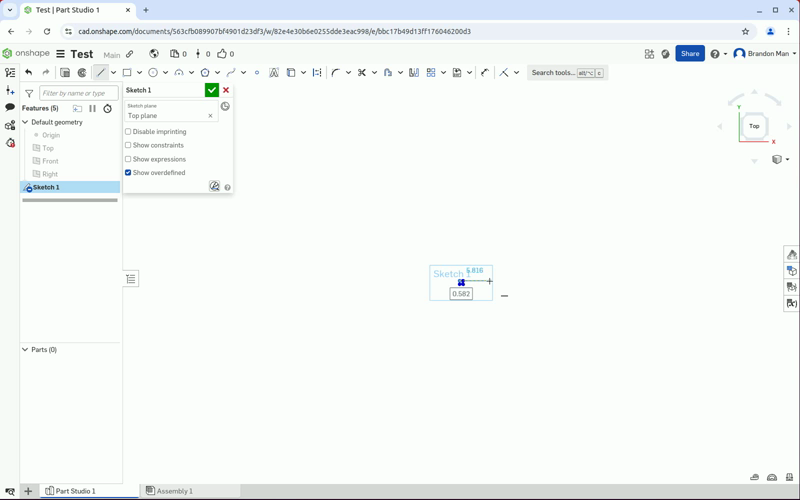
mouse_move(459, 283)
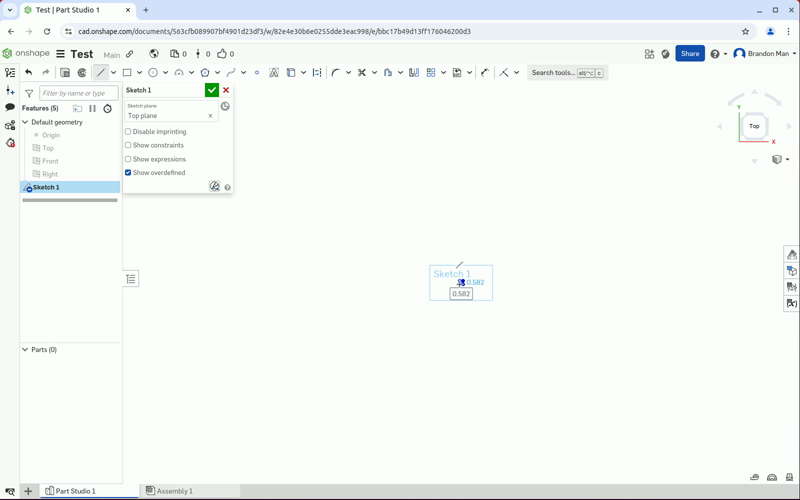
scroll(6)
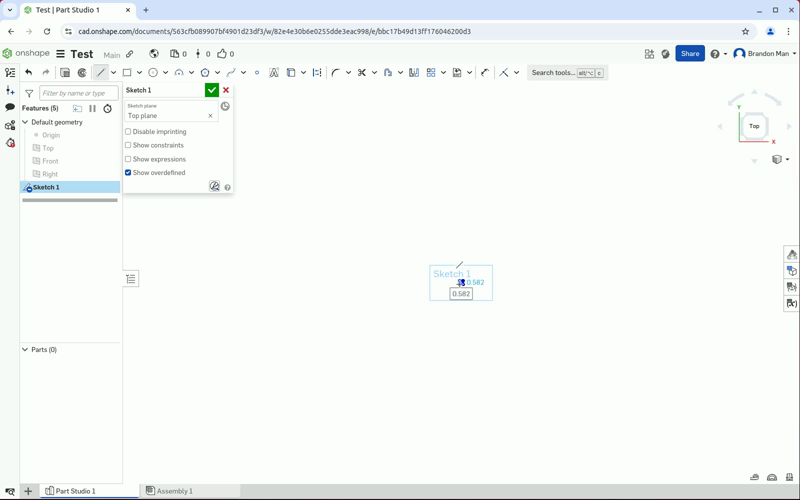
scroll(6)
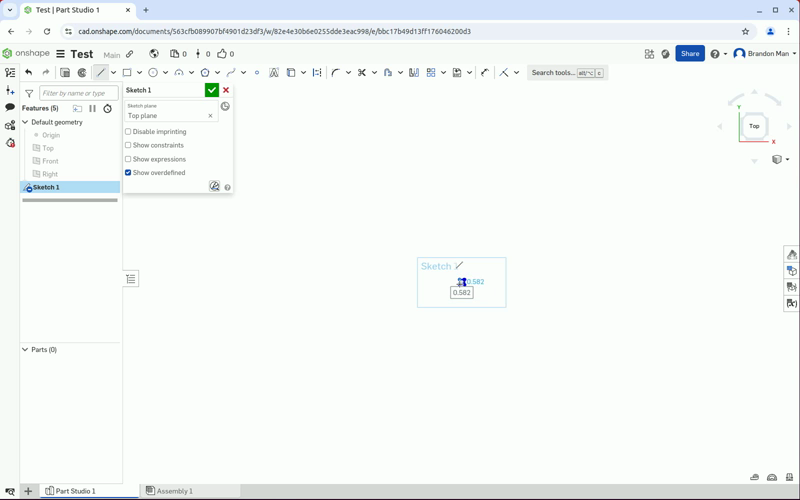
scroll(6)
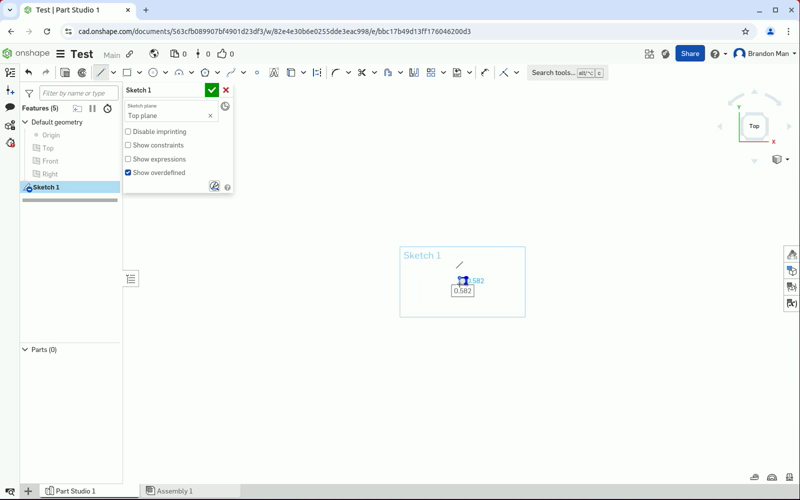
scroll(6)
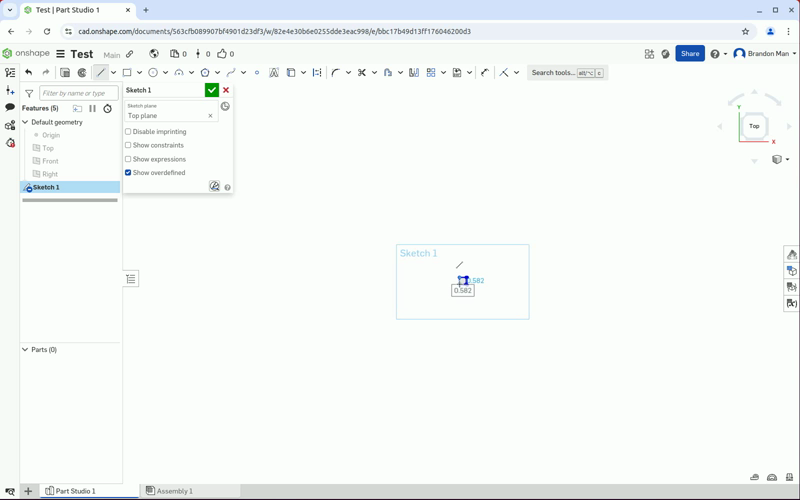
scroll(6)
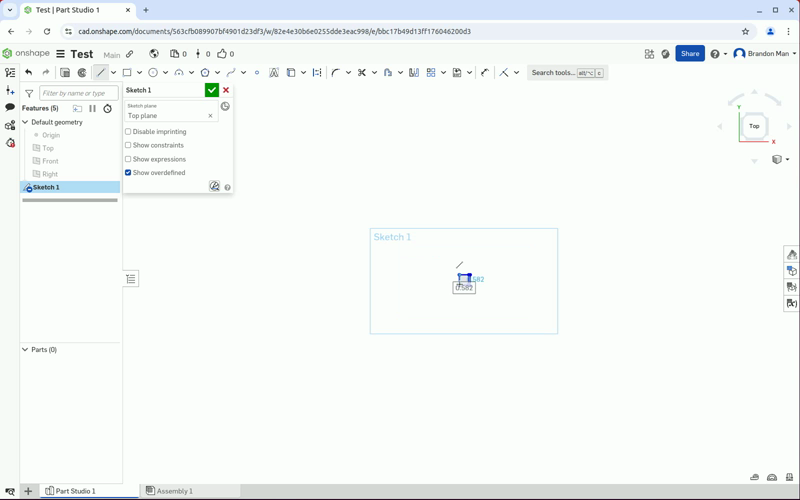
scroll(6)
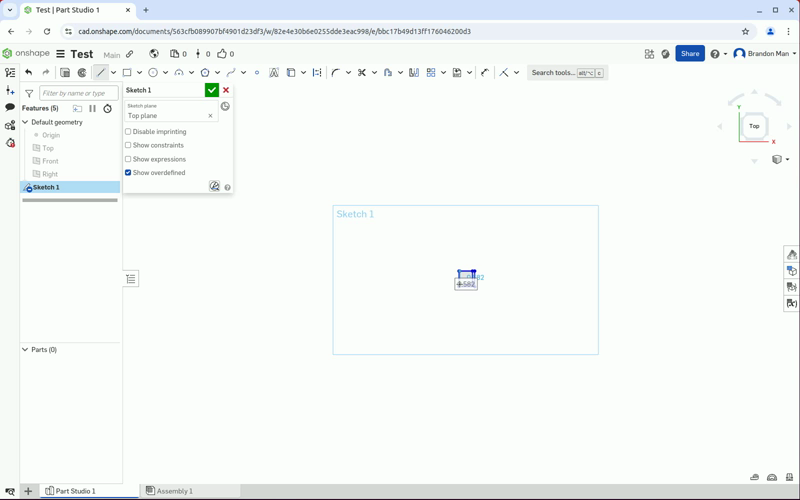
scroll(6)
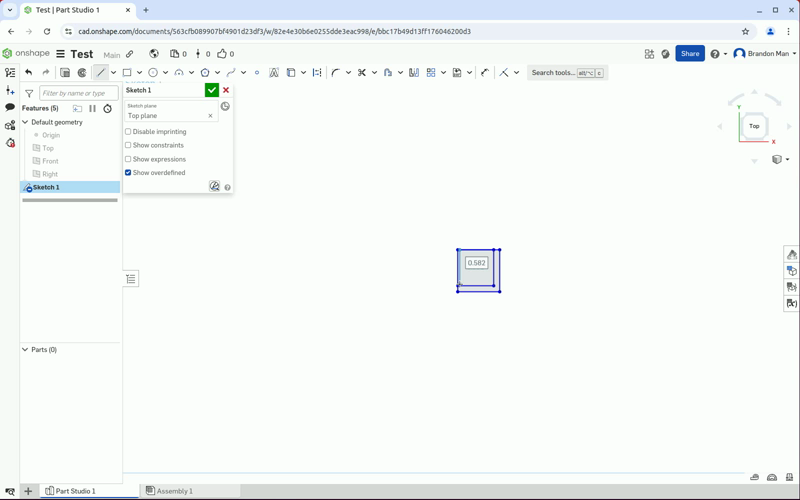
key_up(shift)
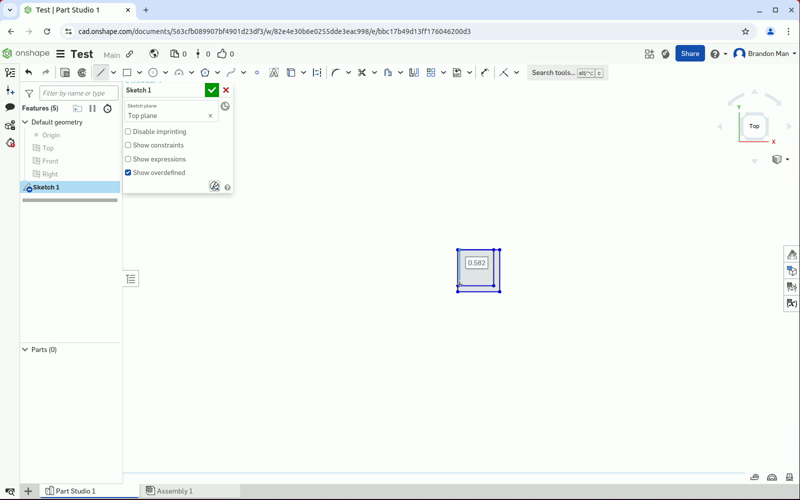
click(459, 283)
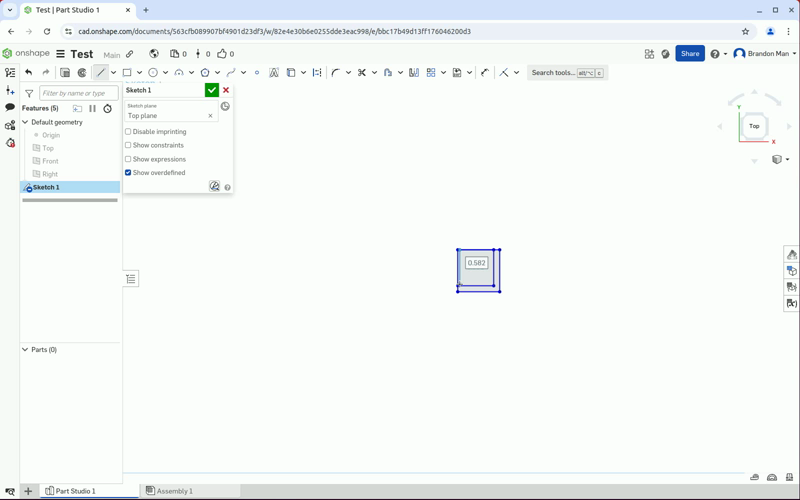
scroll(-6)
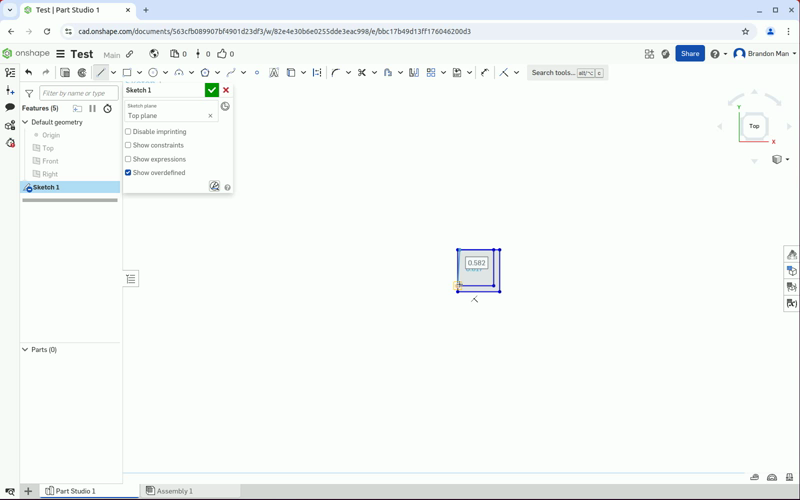
scroll(-6)
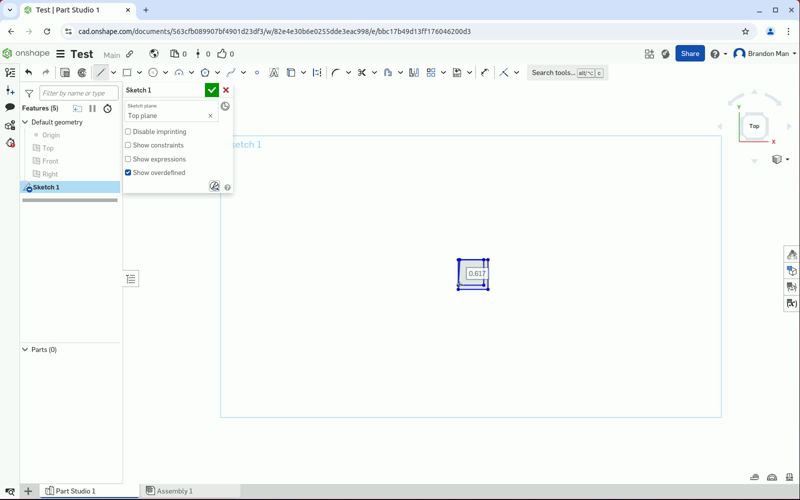
scroll(-6)
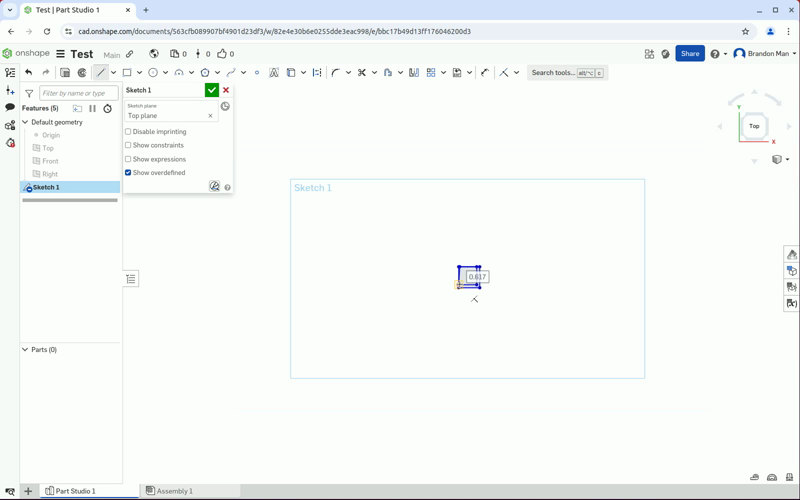
scroll(-6)
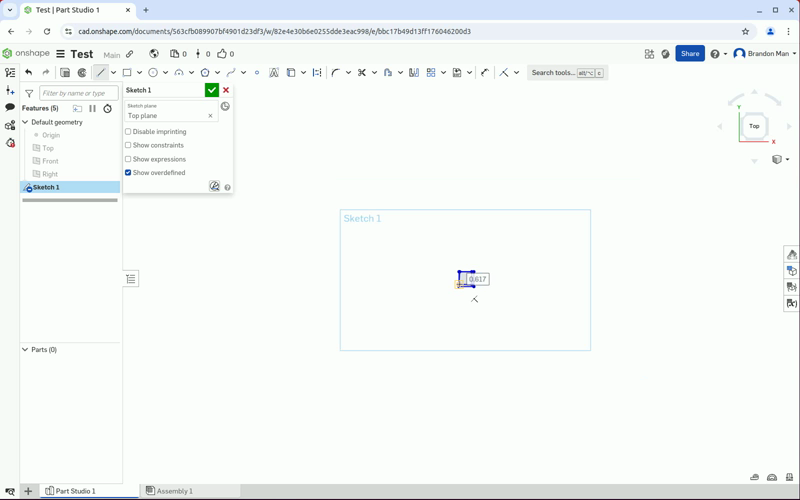
scroll(-6)
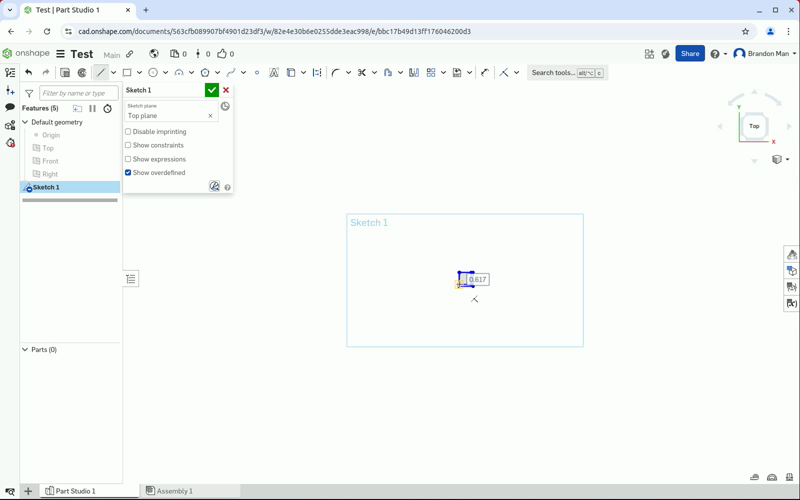
scroll(-6)
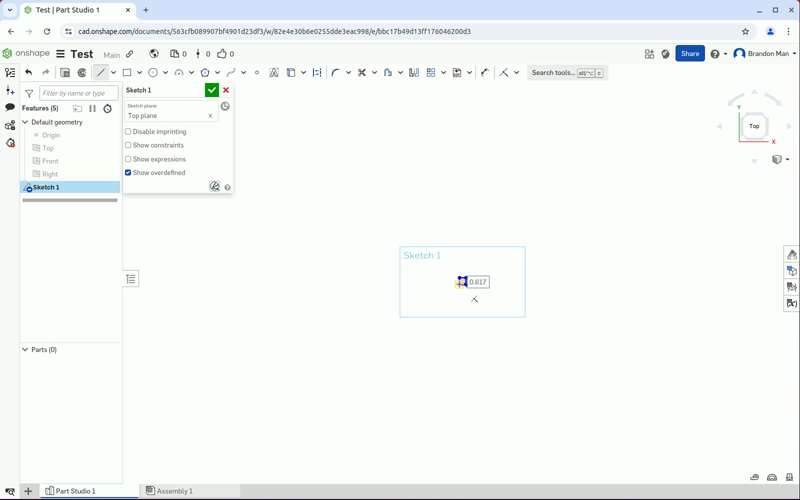
scroll(-6)
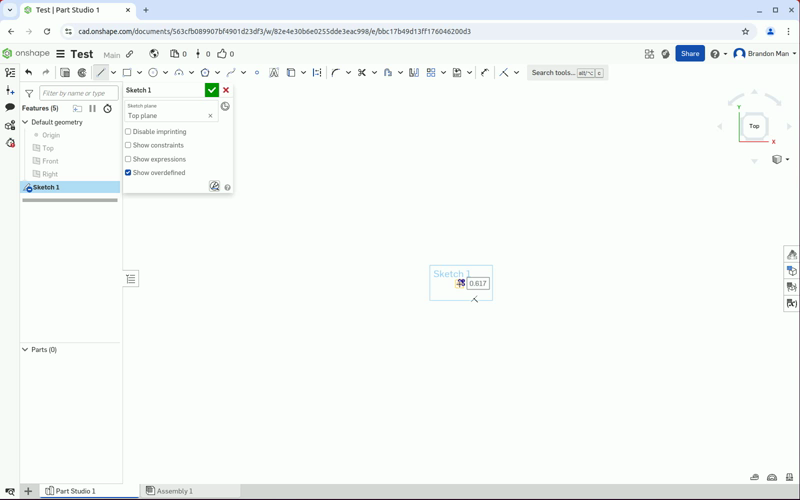
key(esc)
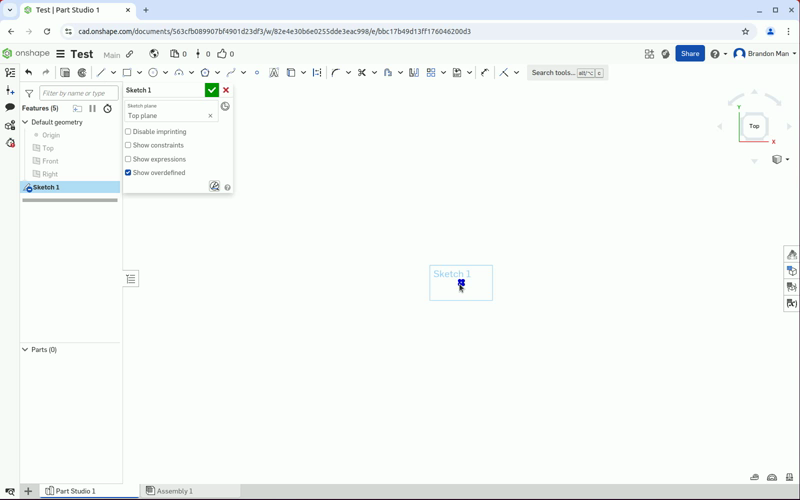
mouse_move(461, 280)
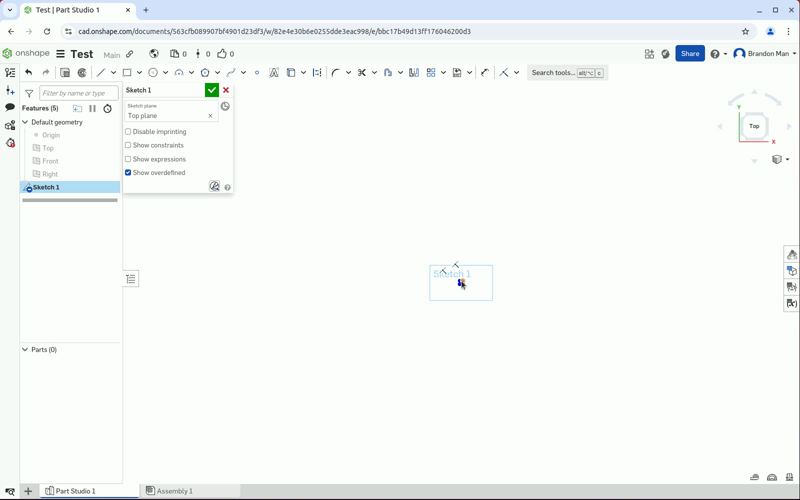
scroll(6)
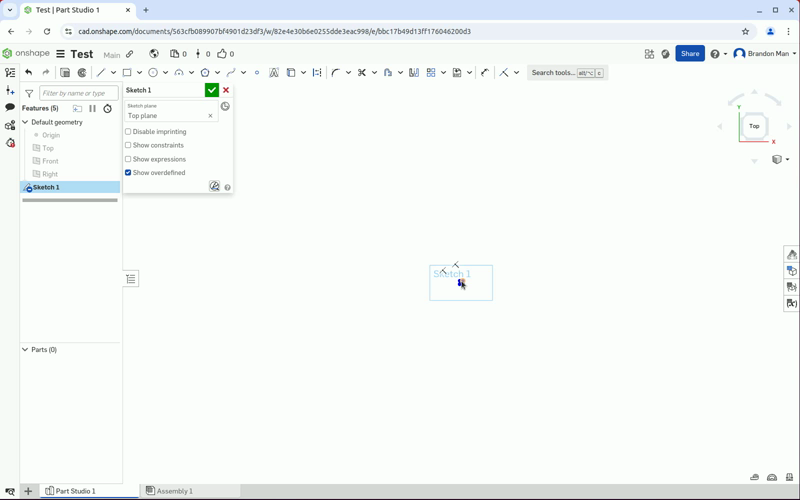
scroll(6)
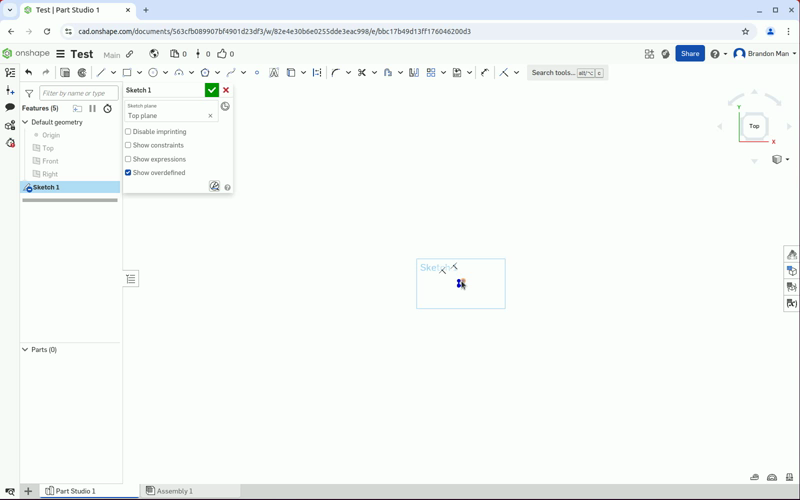
scroll(6)
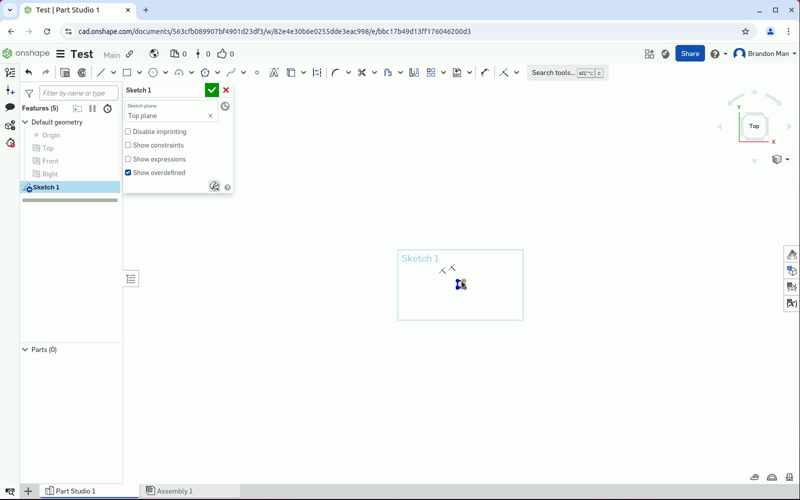
scroll(6)
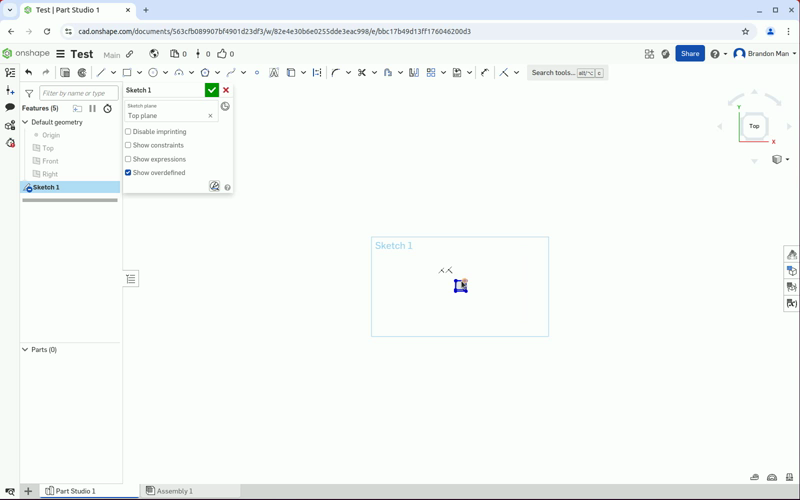
scroll(6)
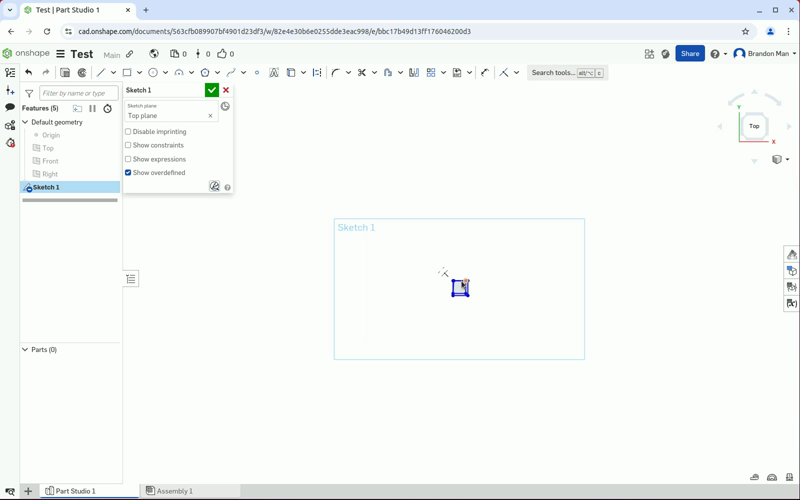
scroll(6)
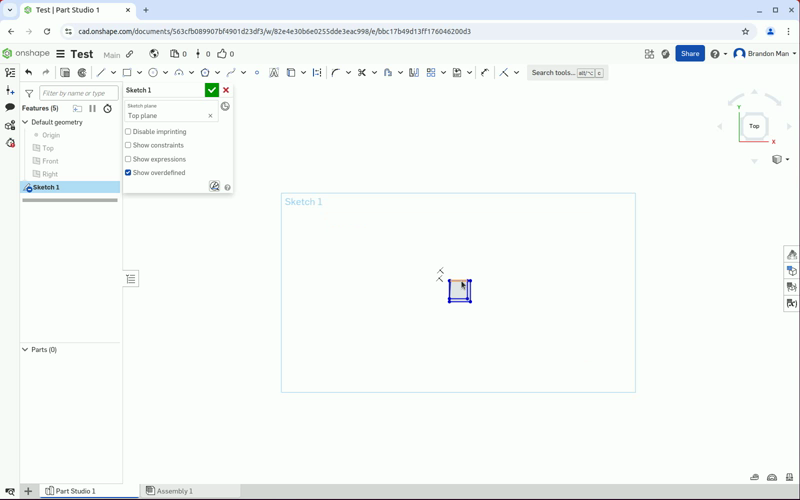
scroll(6)
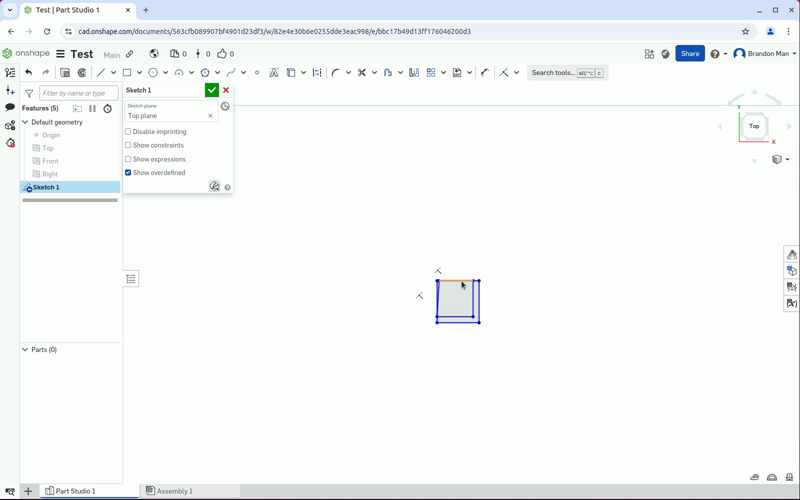
click(461, 280)
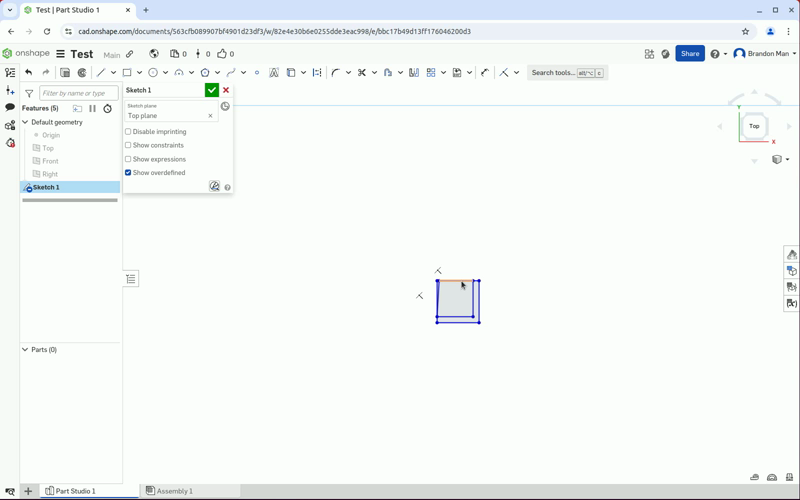
scroll(-6)
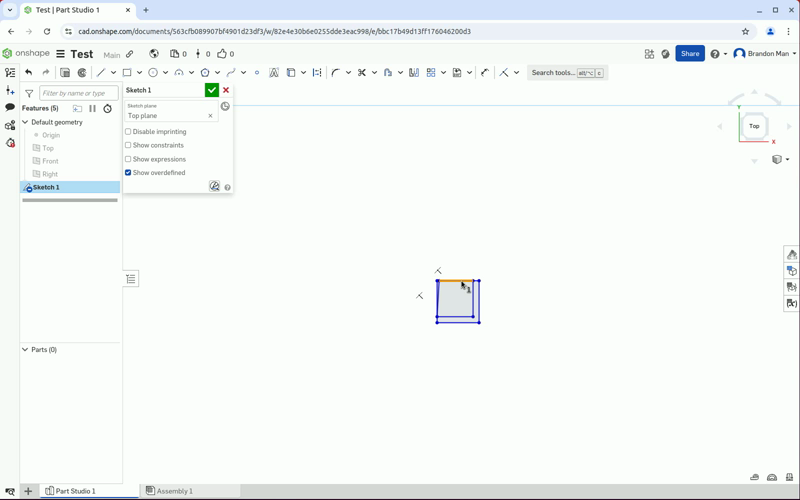
scroll(-6)
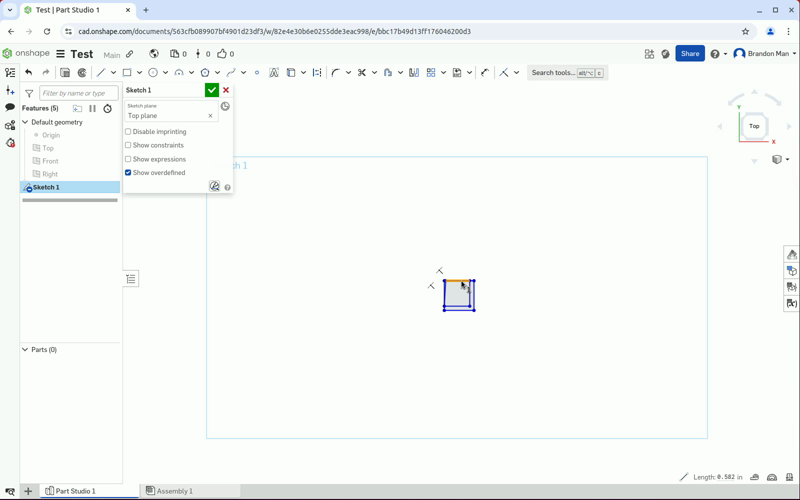
scroll(-6)
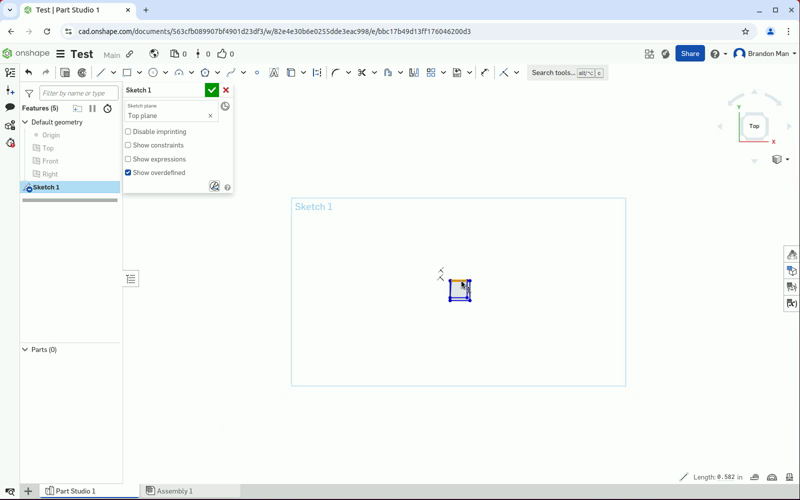
scroll(-6)
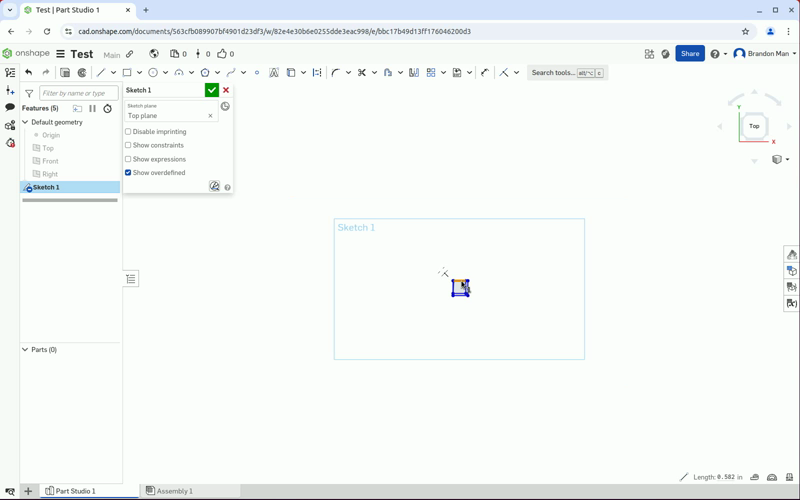
scroll(-6)
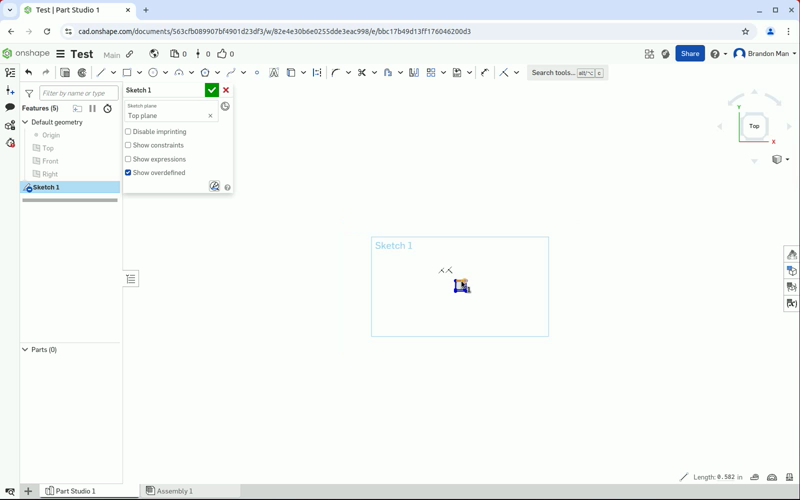
scroll(-6)
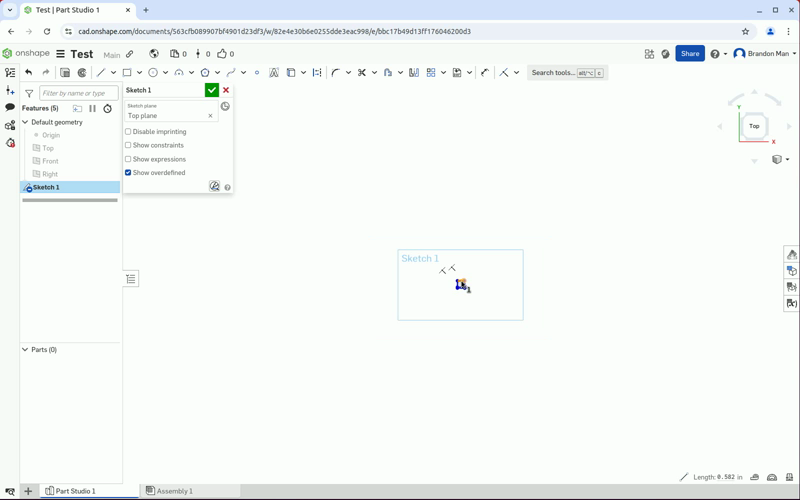
scroll(-6)
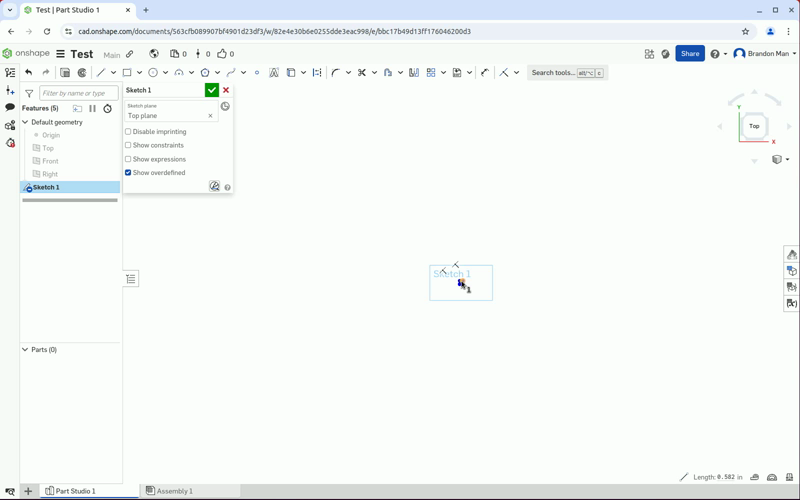
mouse_move(73, 352)
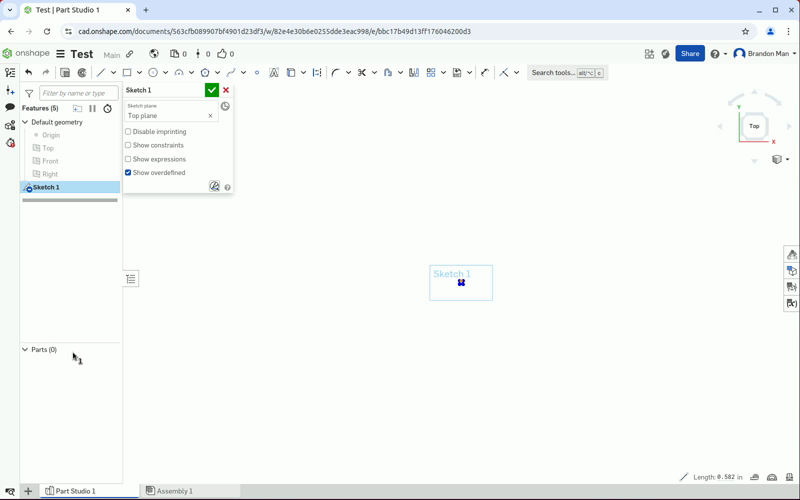
key(shift+y)
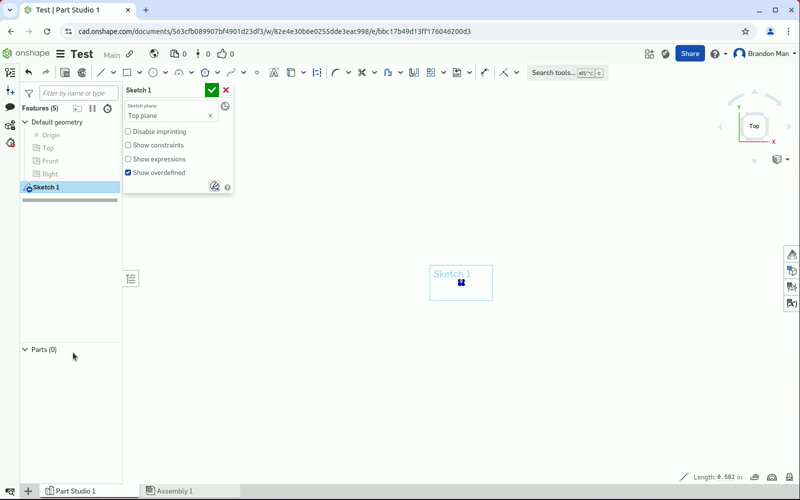
key(shift+e)
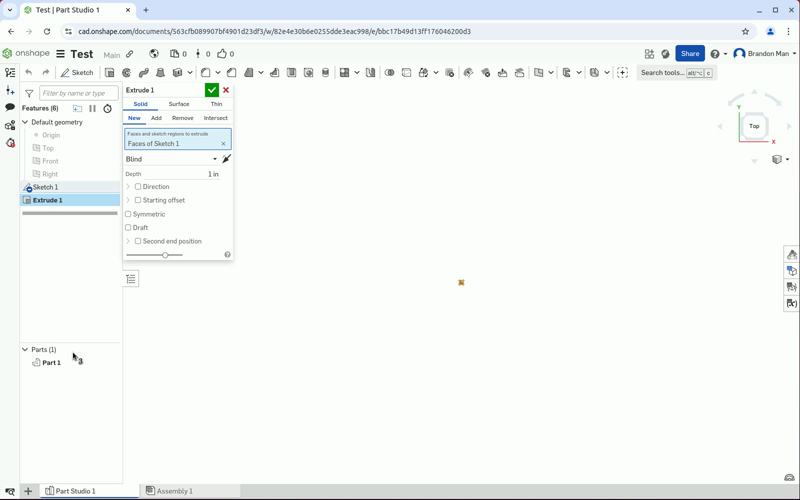
mouse_move(143, 106)
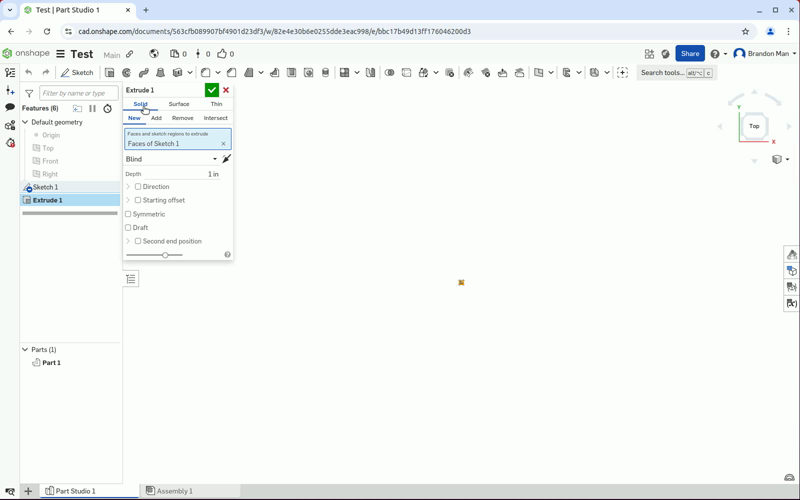
click(143, 106)
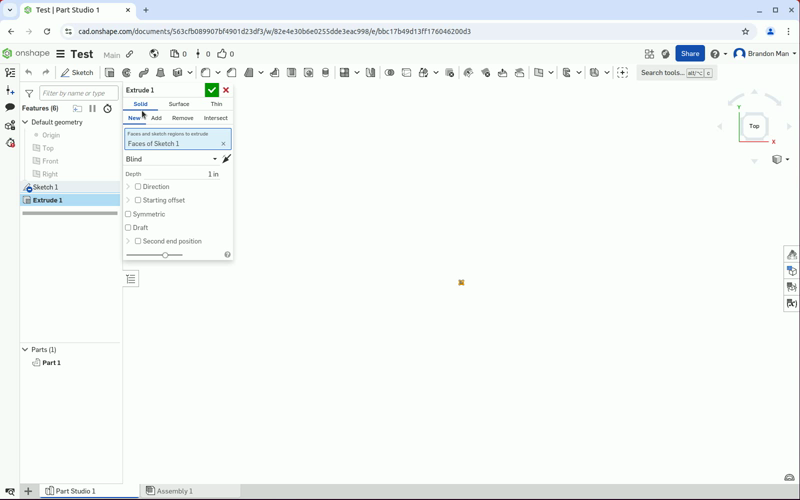
mouse_move(137, 120)
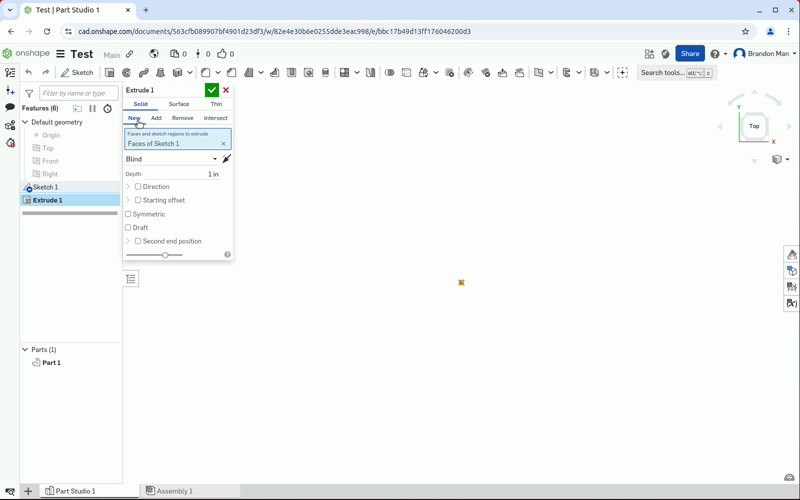
click(137, 120)
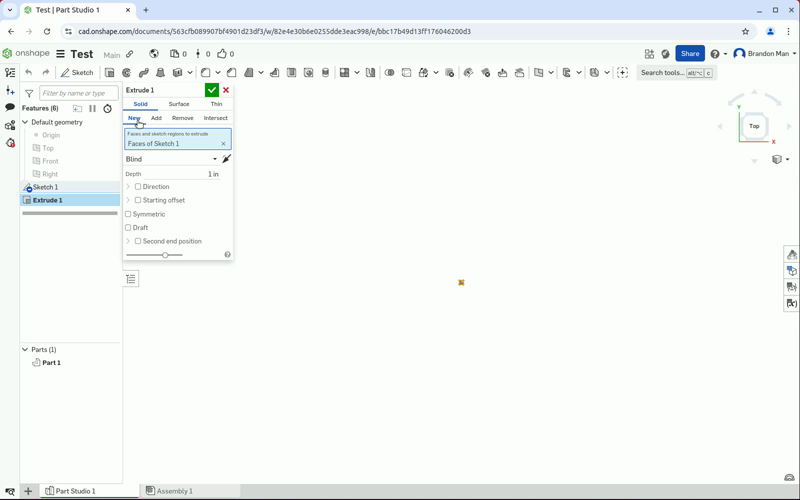
key(tab, 4)
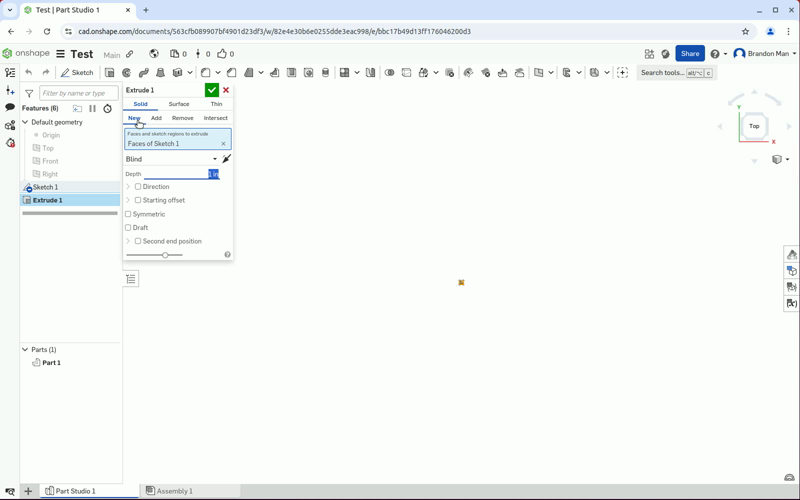
text(17.813)
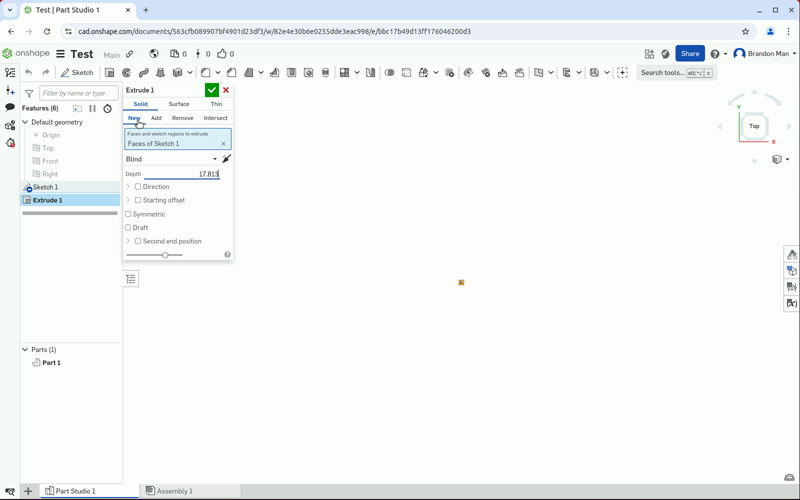
key(enter)
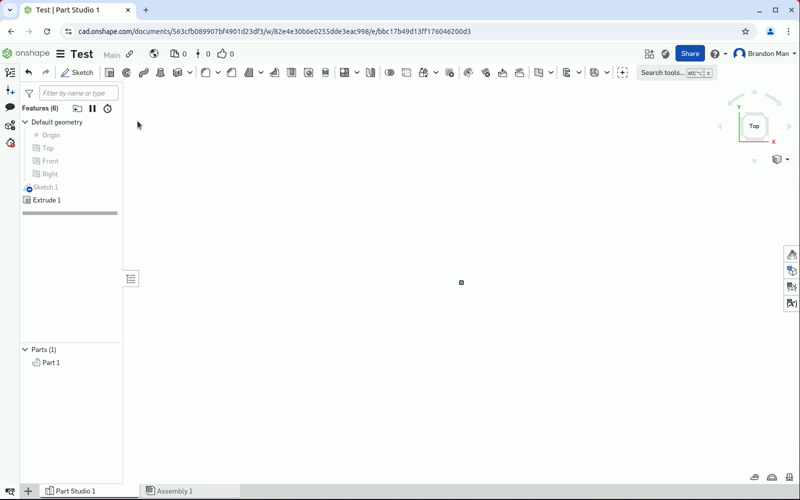
key(shift+h)
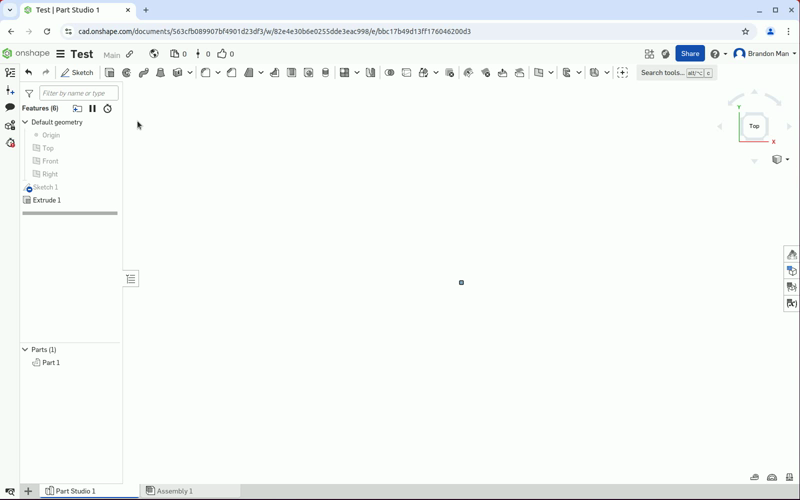
key(shift+h)
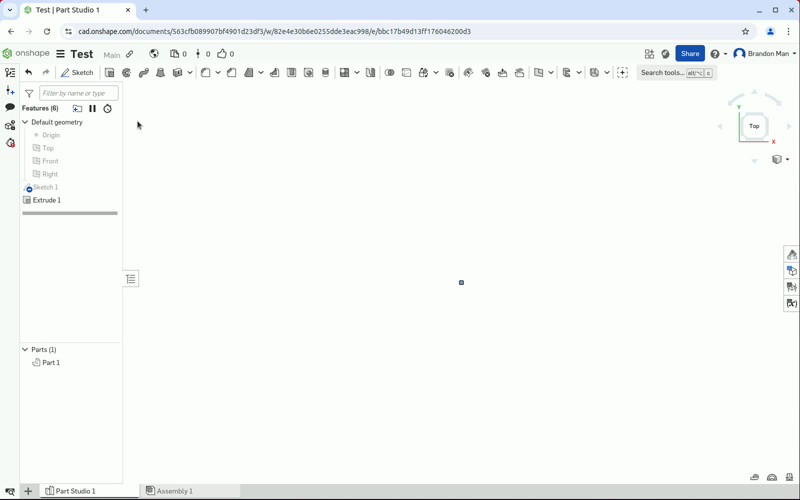
mouse_move(73, 189)
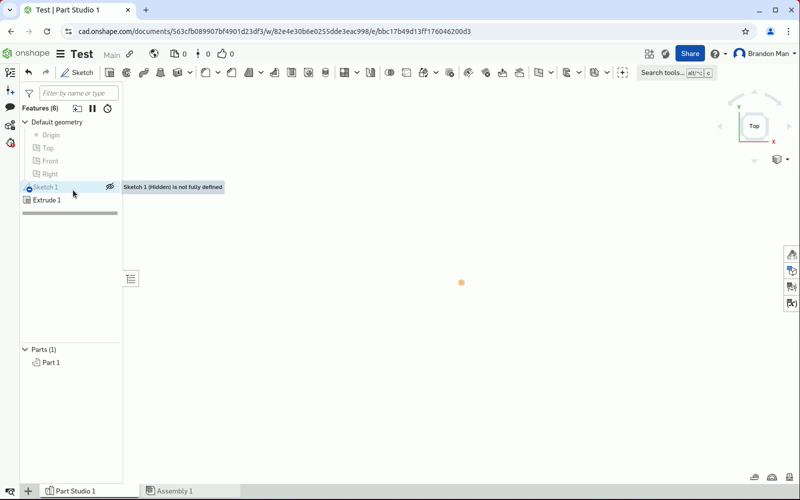
click(73, 189)
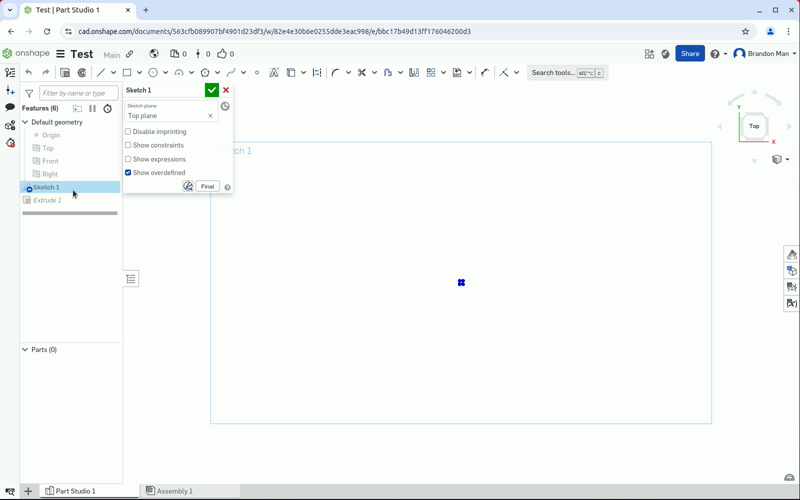
mouse_move(229, 92)
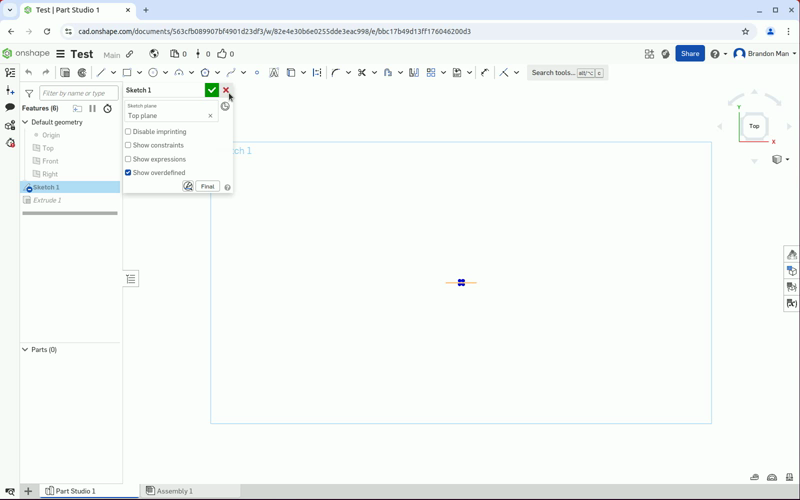
click(229, 92)
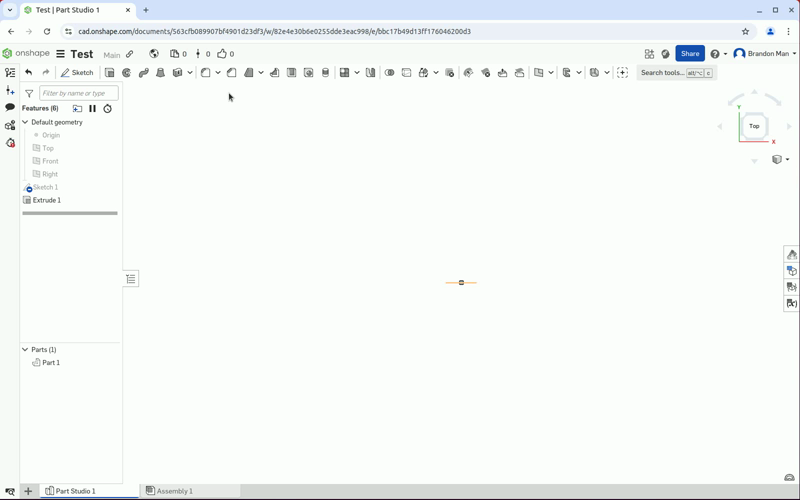
mouse_move(73, 352)
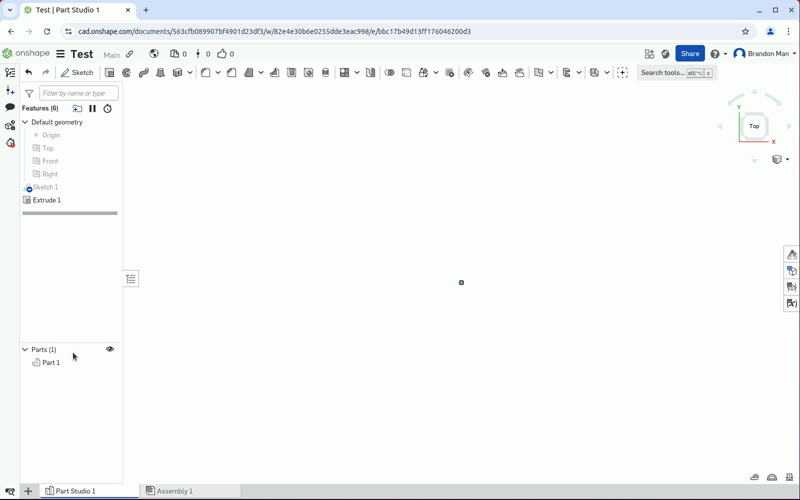
key(y)
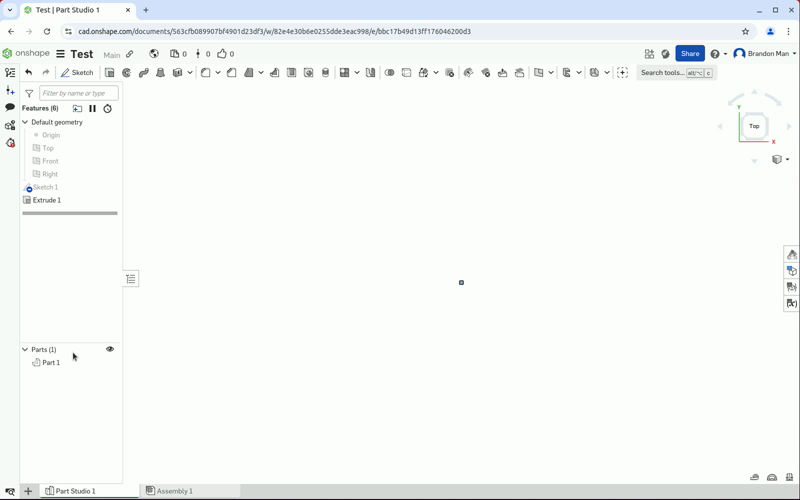
key(shift+p)
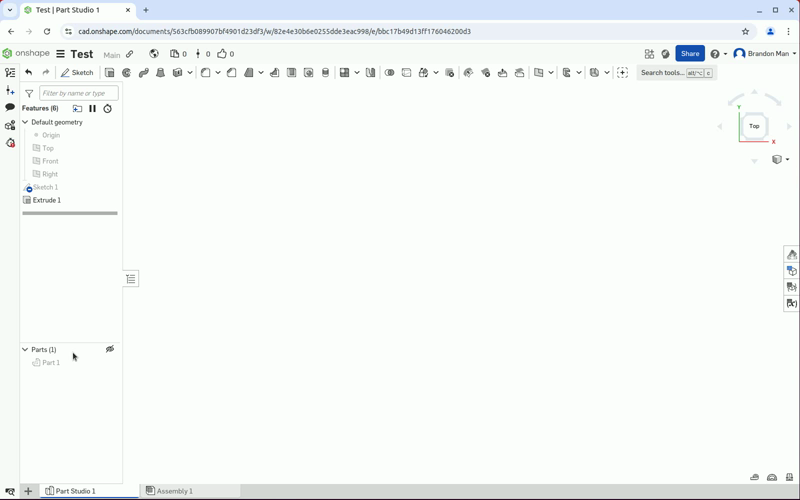
key(space)
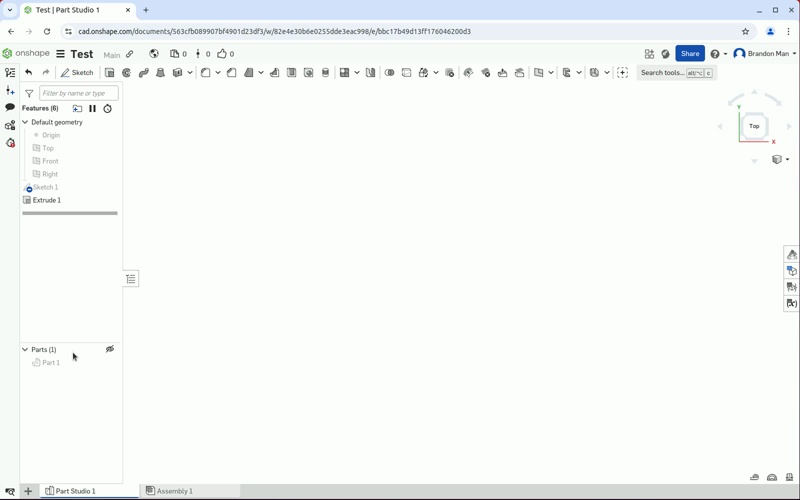
key_down(shift)
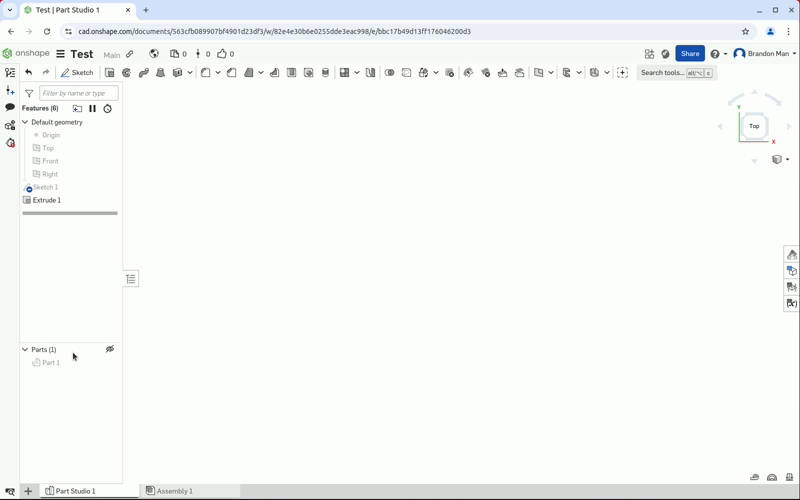
key(up)
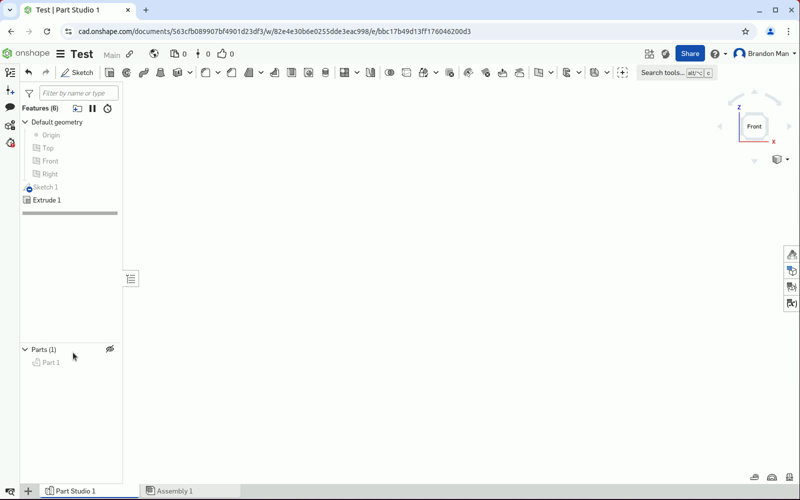
key_up(shift)
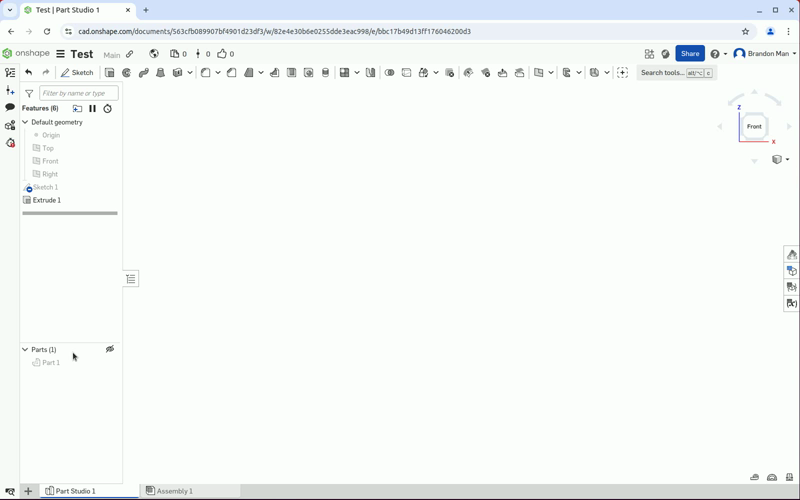
key(space)
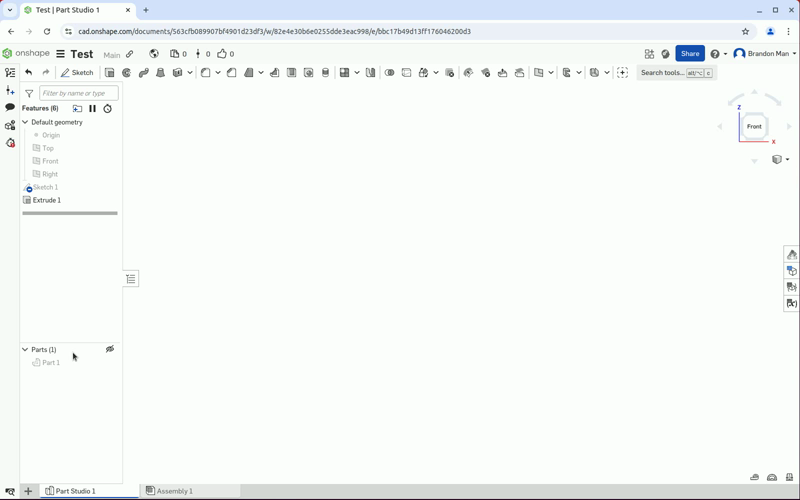
key_down(shift)
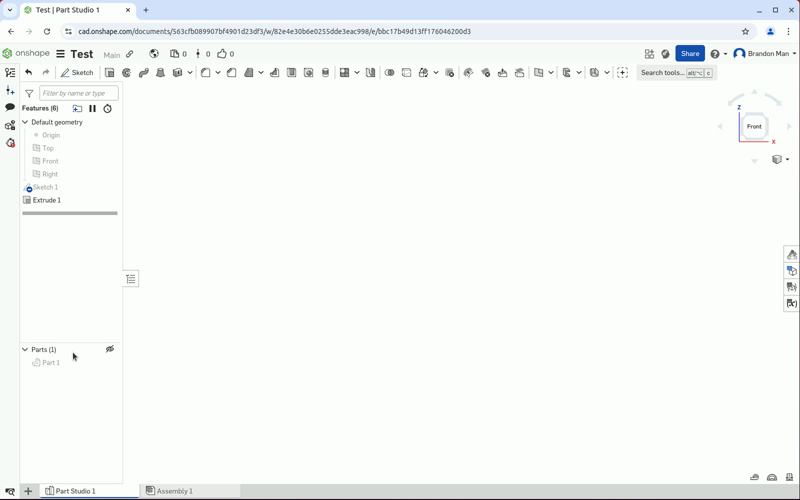
key(left)
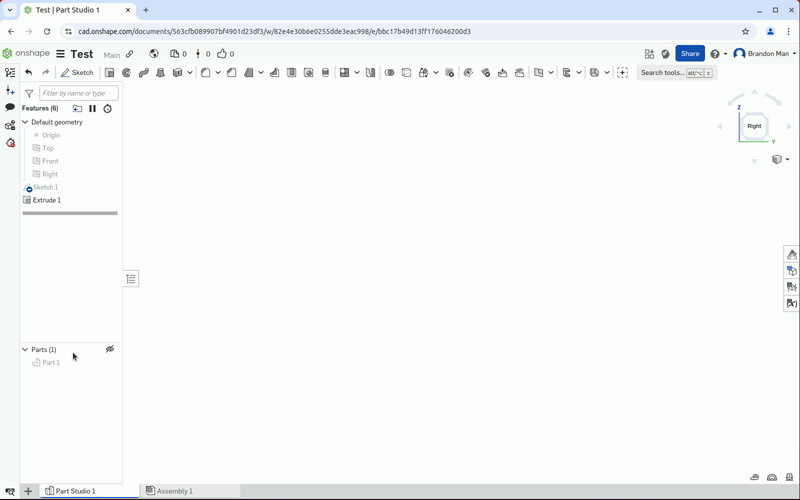
key_up(shift)
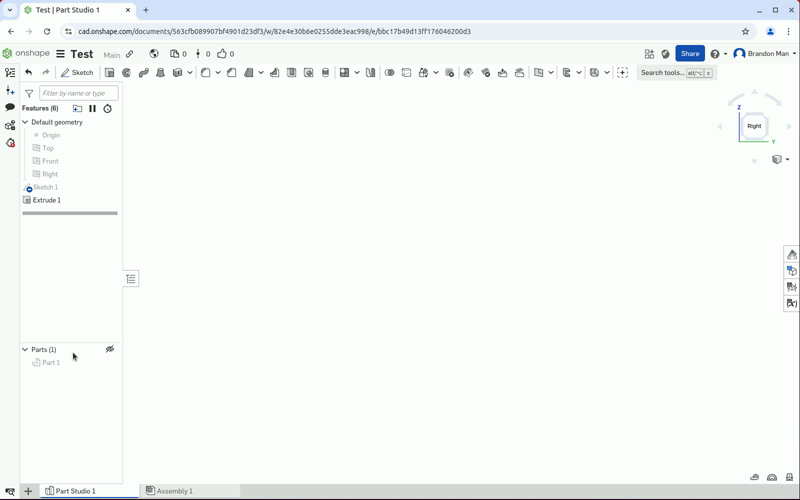
mouse_move(73, 352)
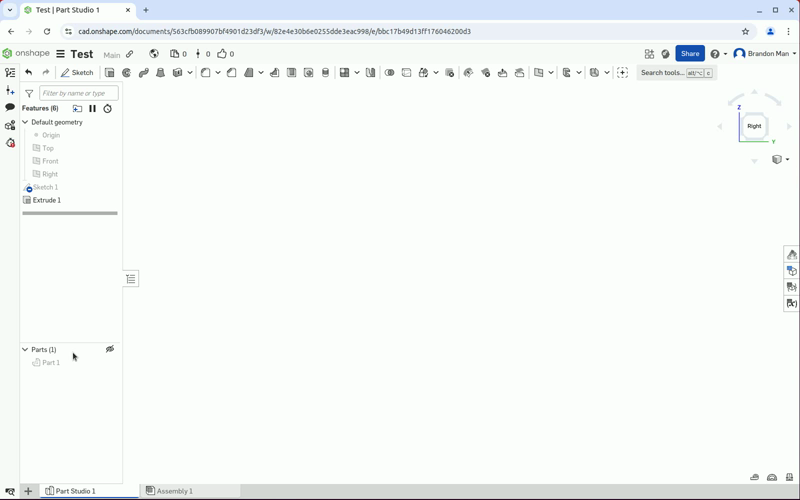
key(shift+y)
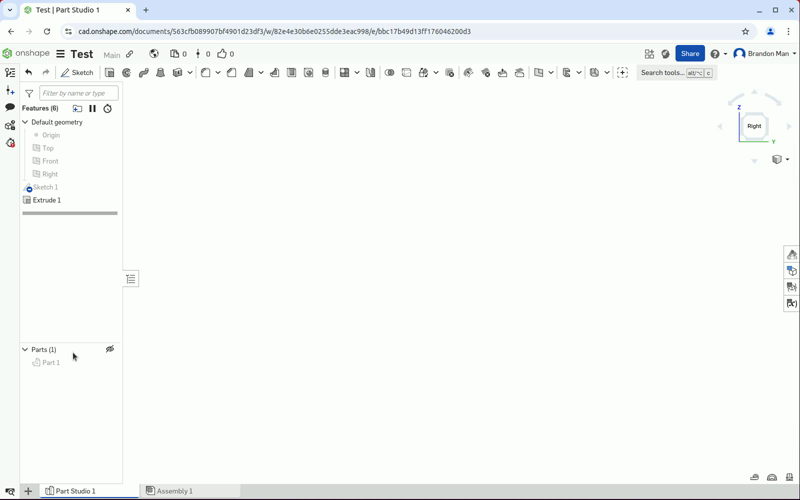
key(shift+s)
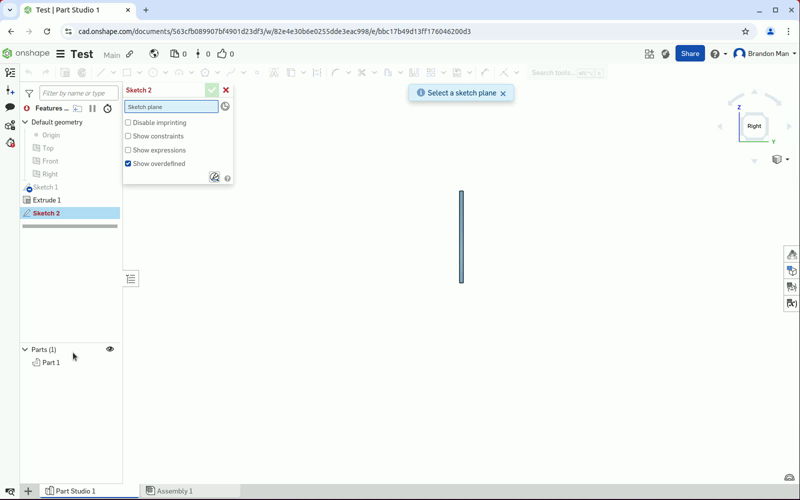
mouse_move(73, 176)
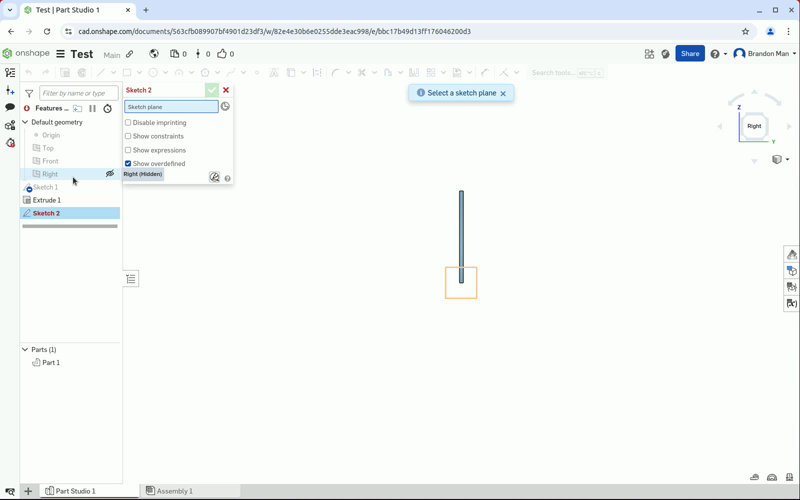
click(73, 176)
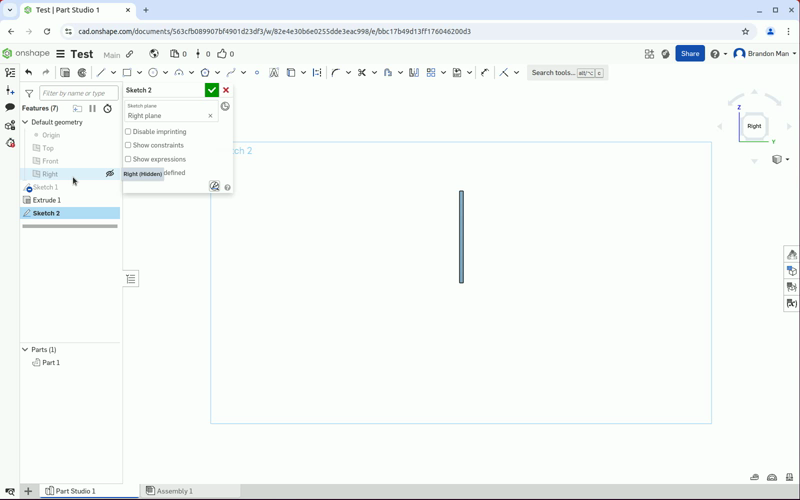
mouse_move(73, 352)
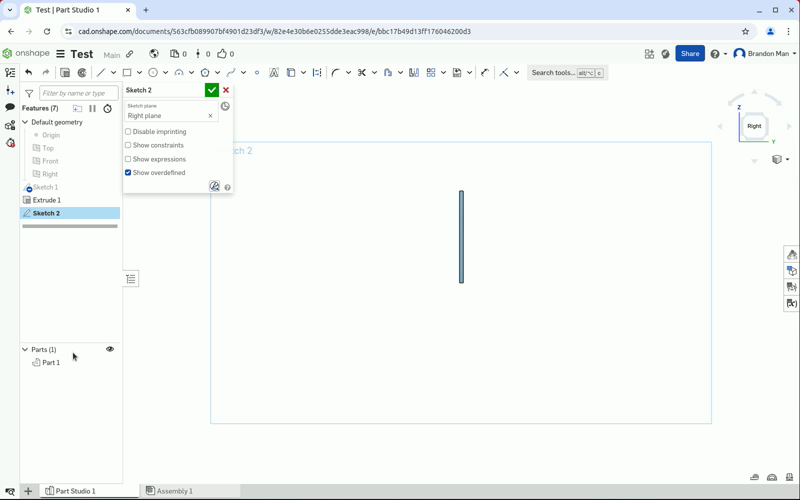
key(y)
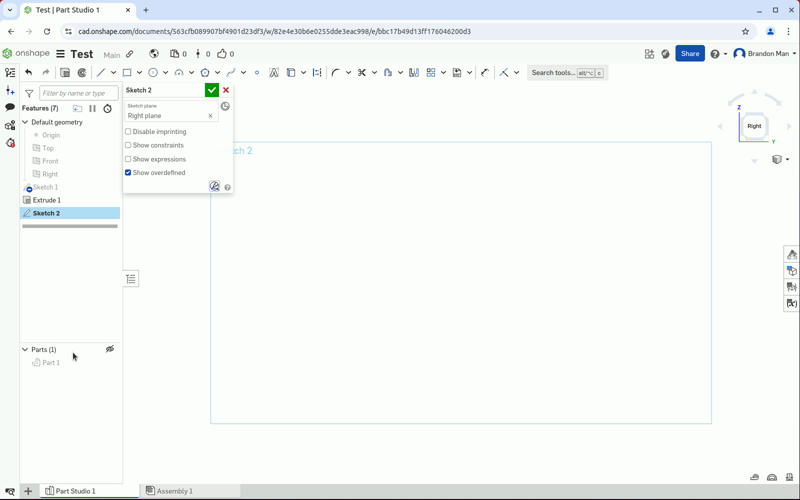
key(l)
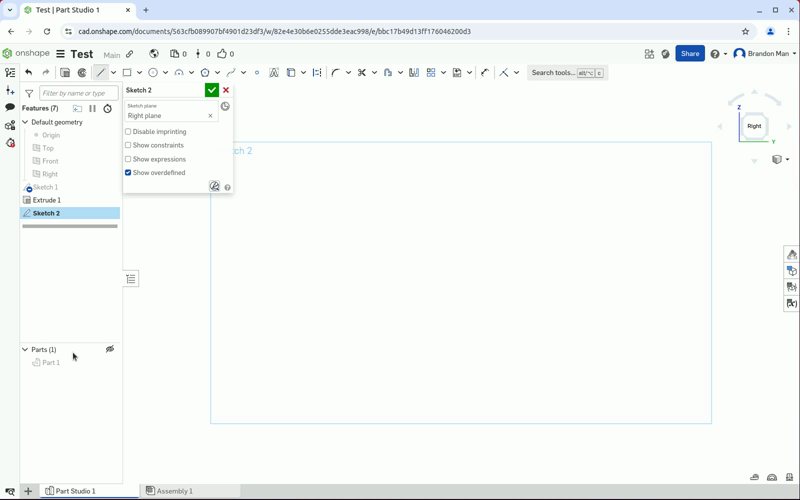
key_down(shift)
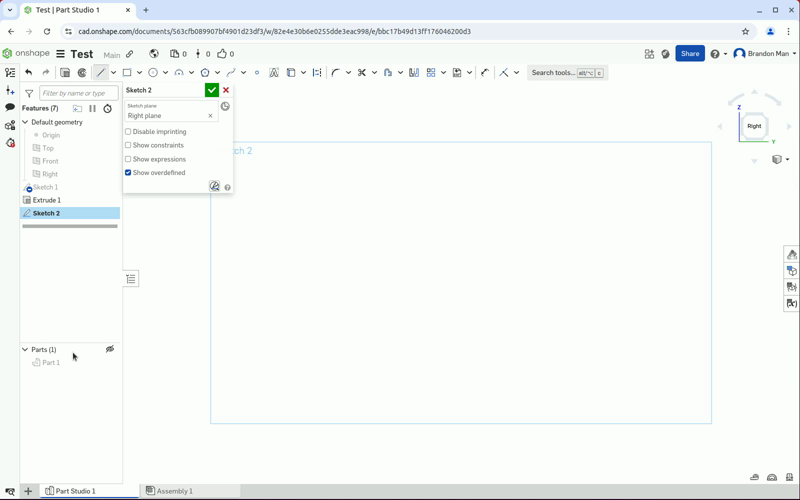
mouse_move(477, 259)
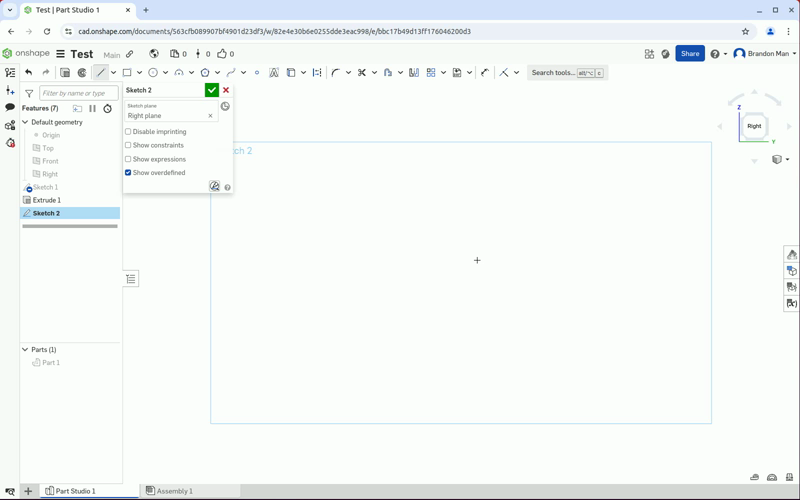
click(477, 259)
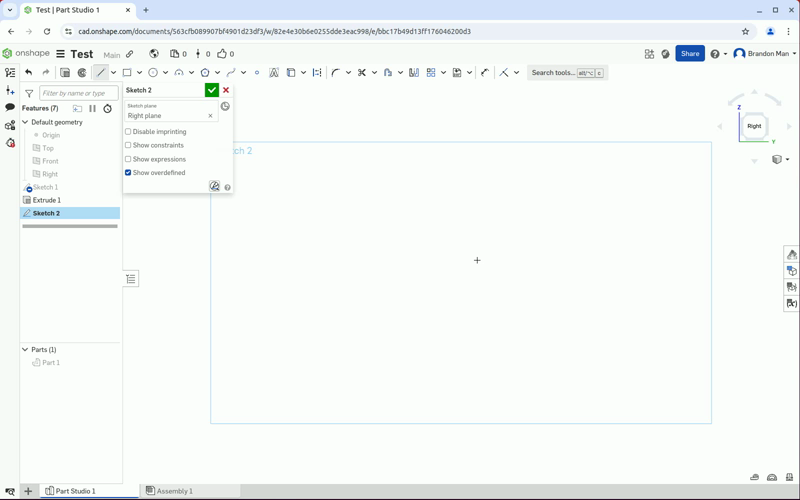
key_up(shift)
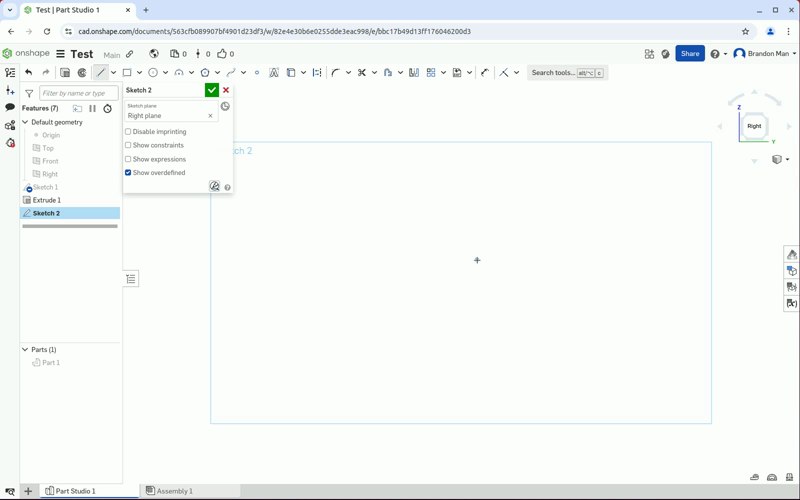
key_down(shift)
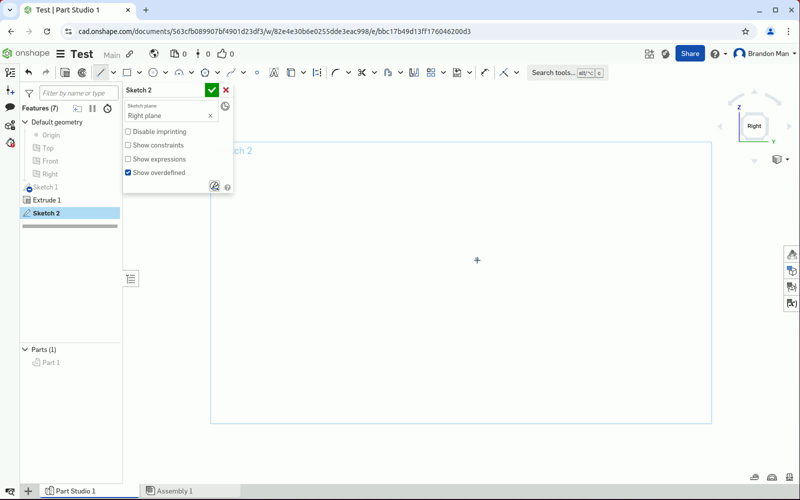
mouse_move(507, 259)
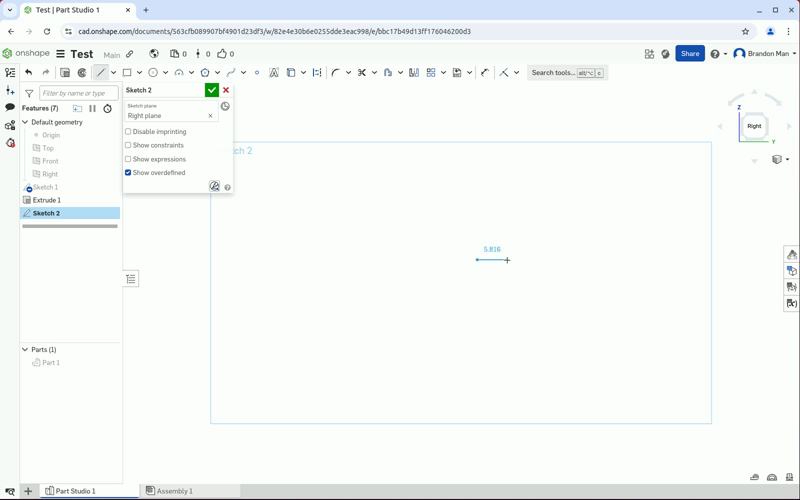
mouse_move(480, 259)
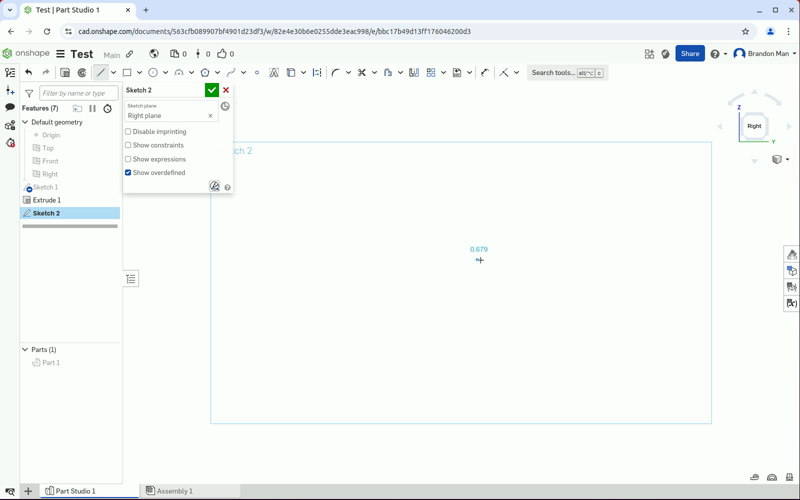
scroll(6)
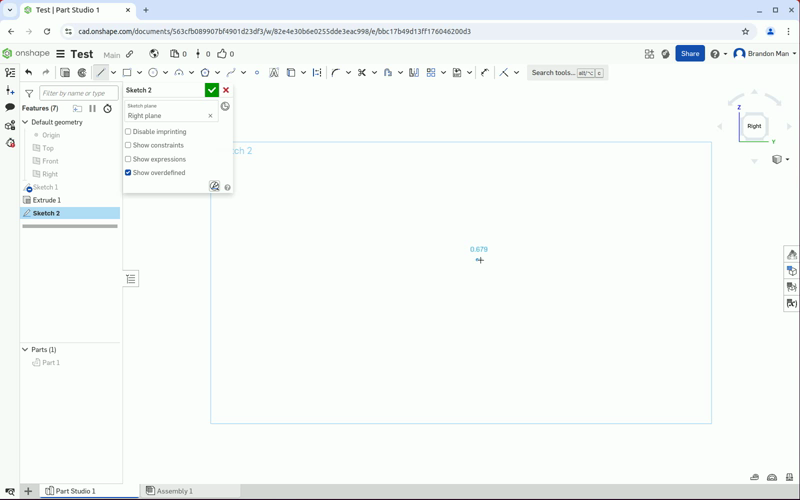
scroll(6)
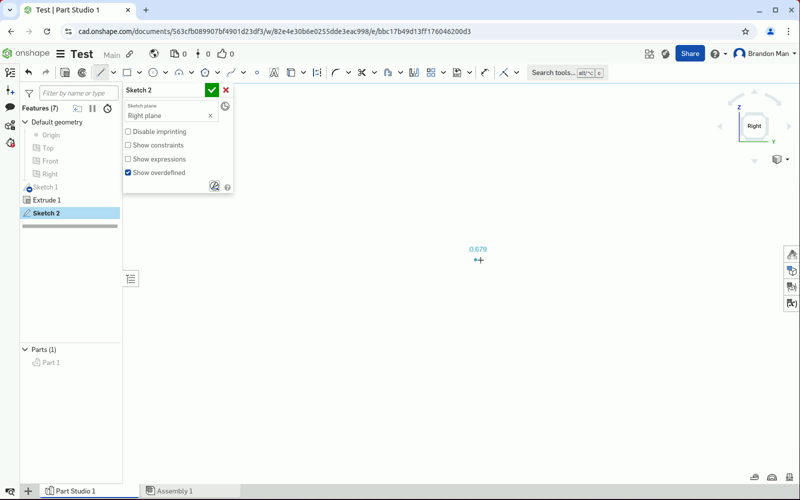
scroll(6)
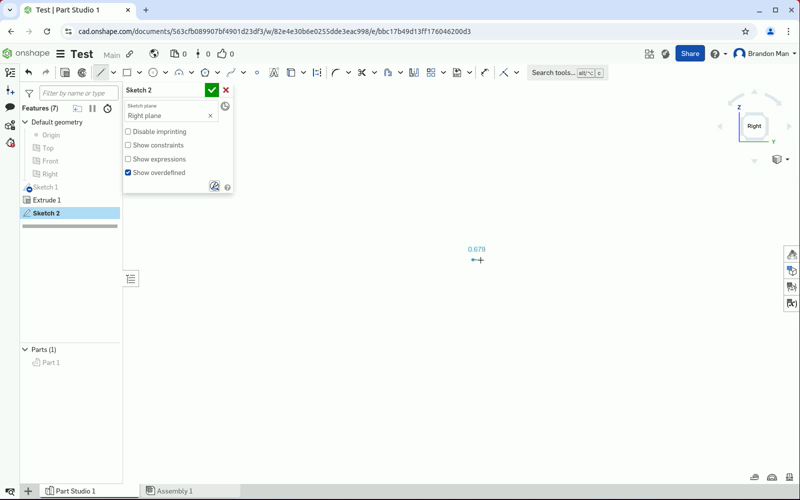
scroll(6)
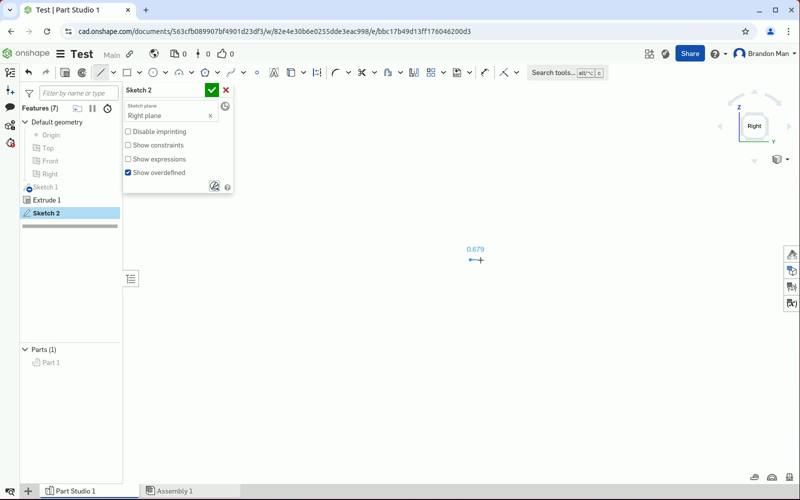
scroll(6)
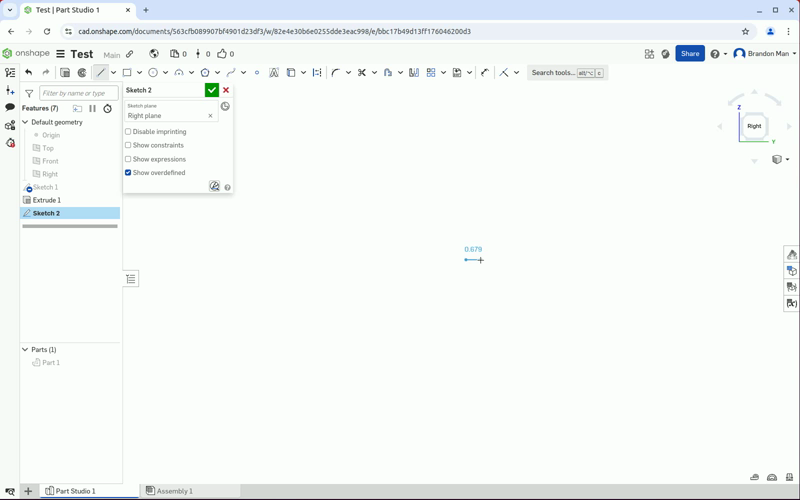
scroll(6)
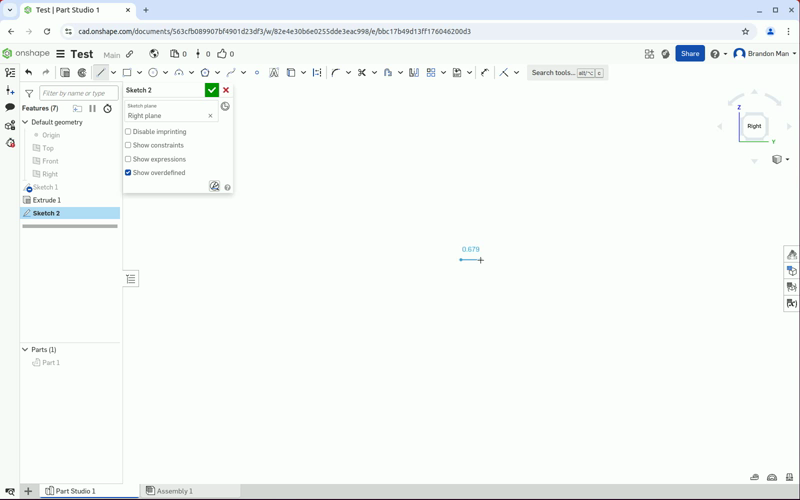
scroll(6)
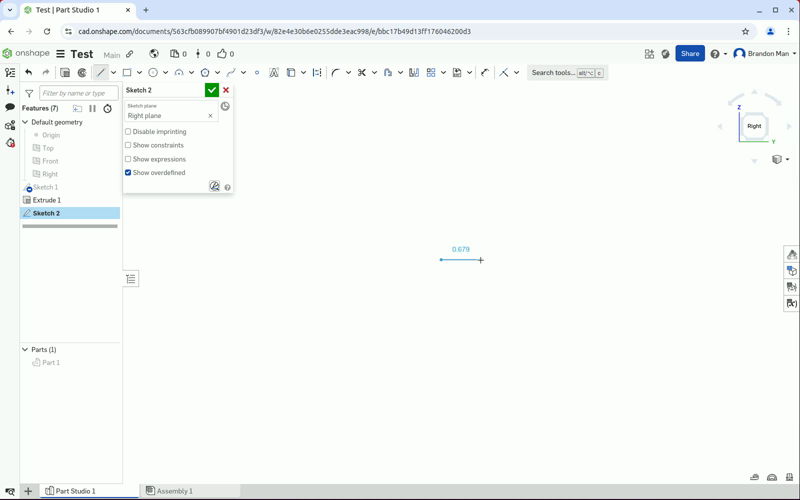
click(480, 259)
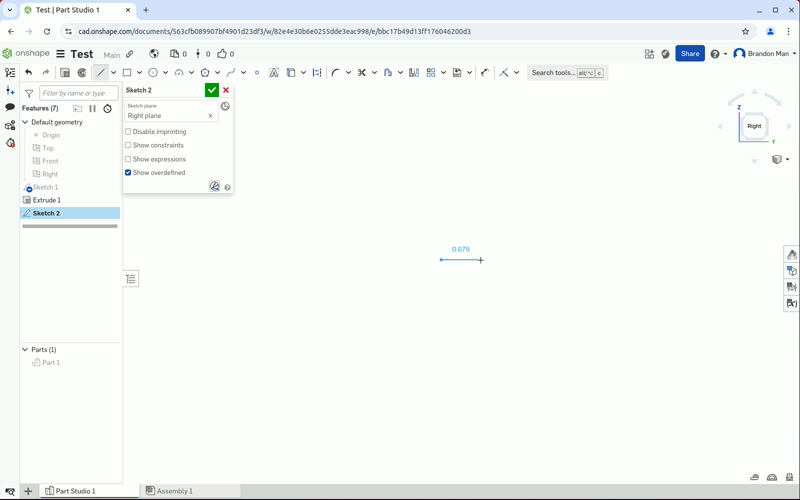
scroll(-6)
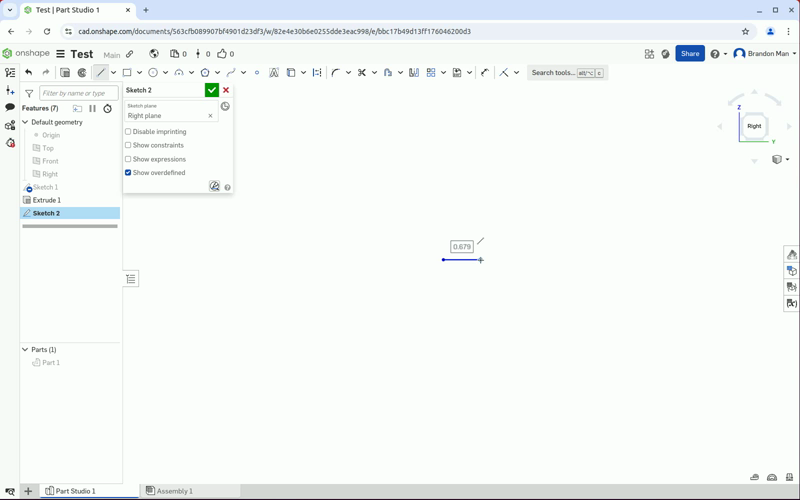
scroll(-6)
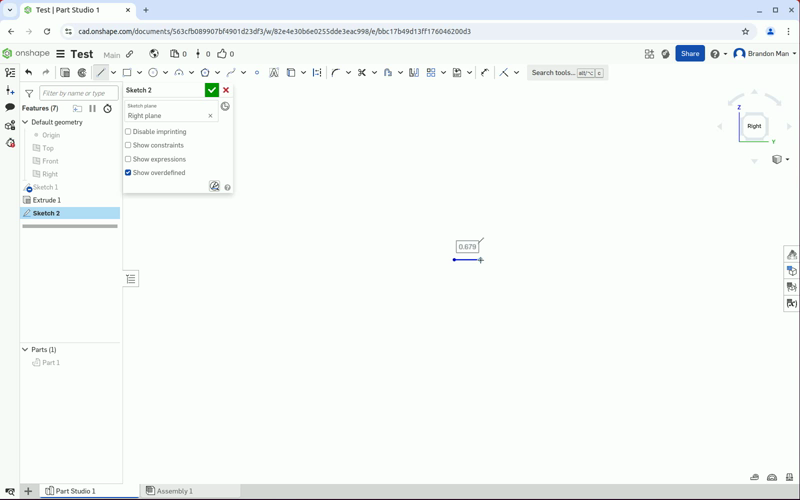
scroll(-6)
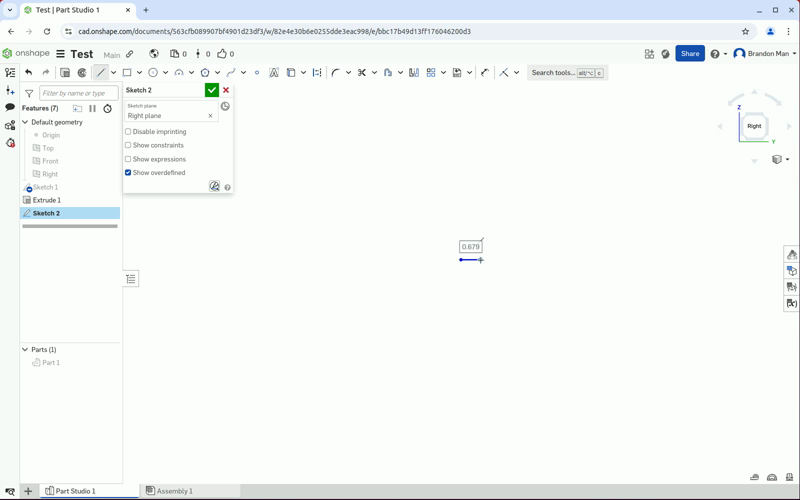
scroll(-6)
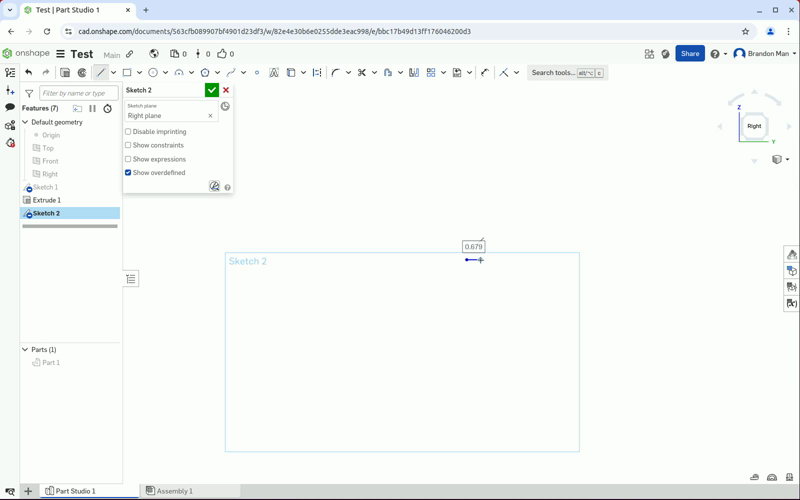
scroll(-6)
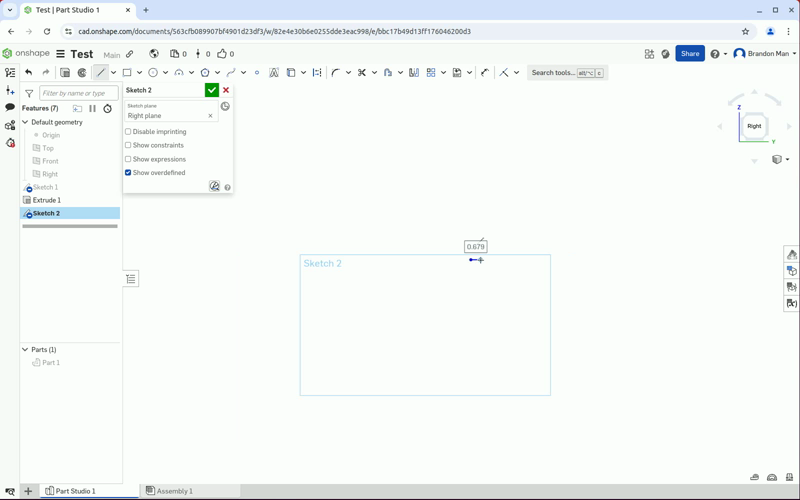
scroll(-6)
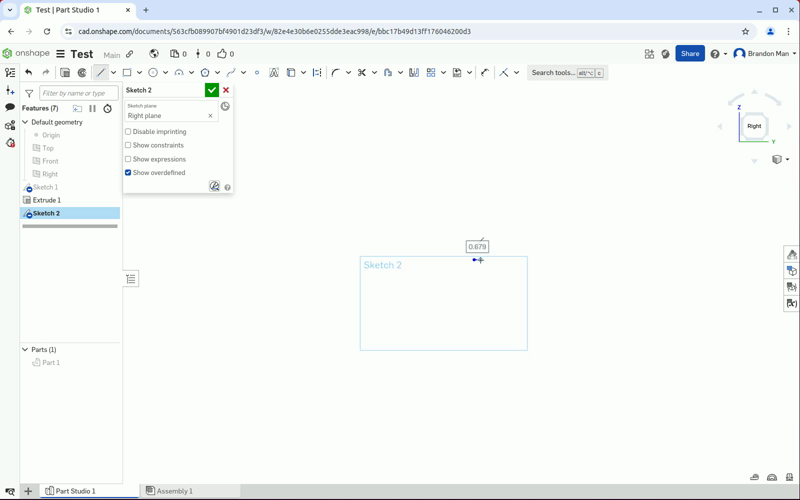
scroll(-6)
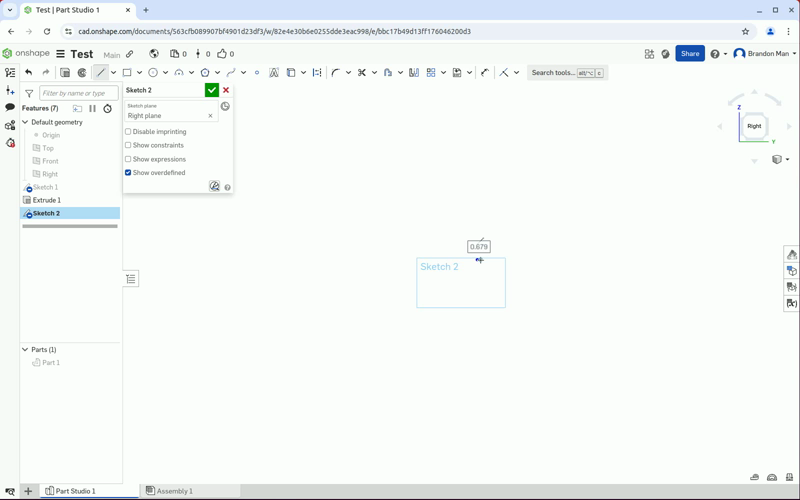
key_up(shift)
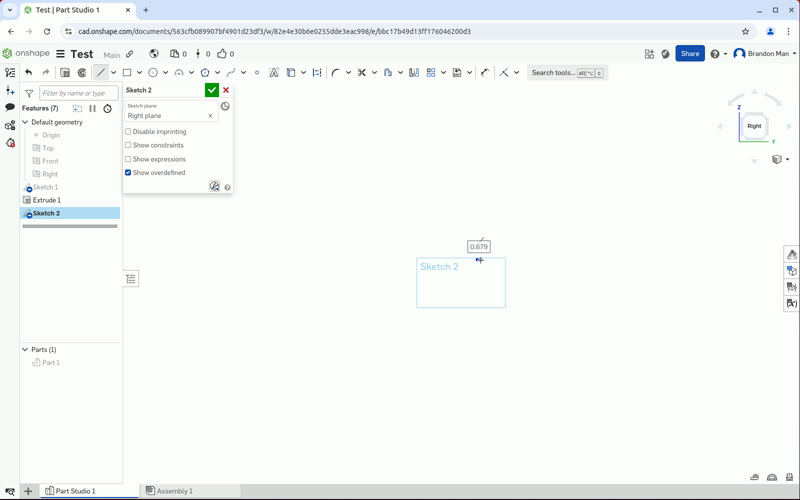
key_down(shift)
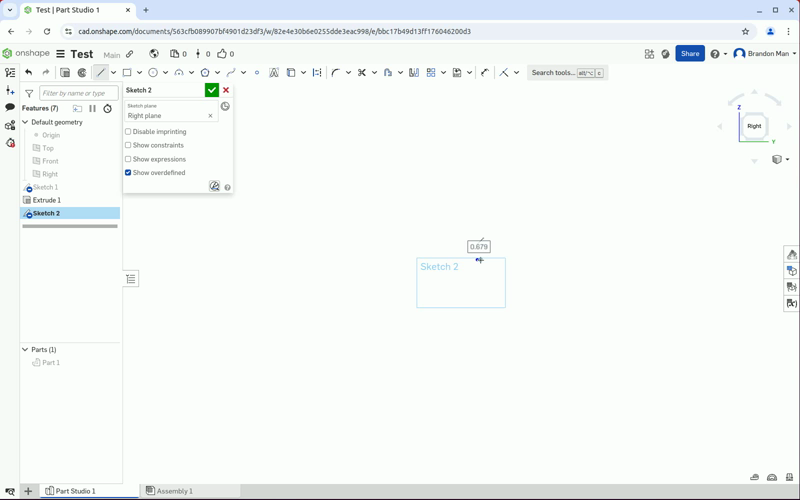
mouse_move(510, 259)
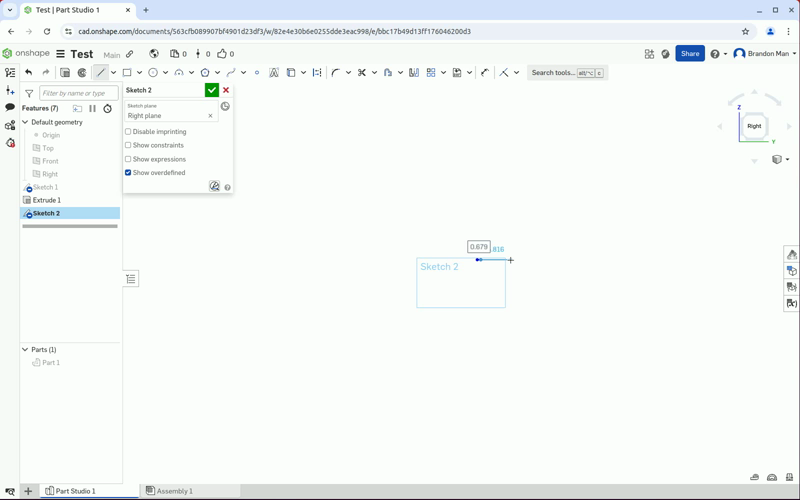
mouse_move(480, 255)
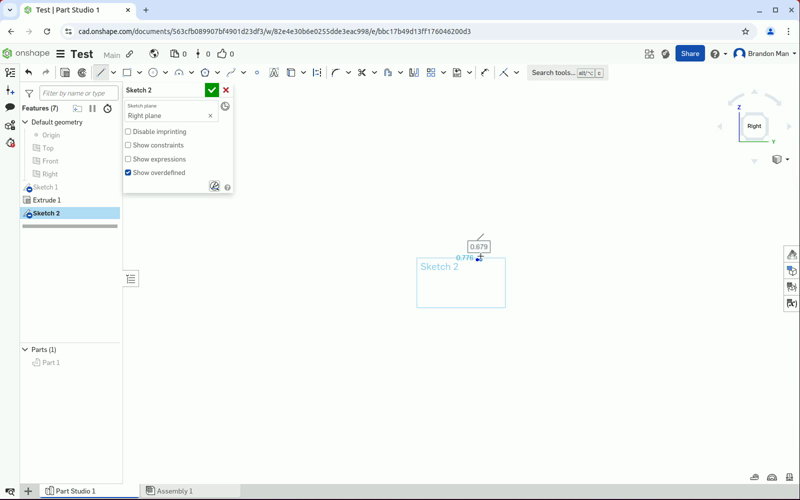
scroll(6)
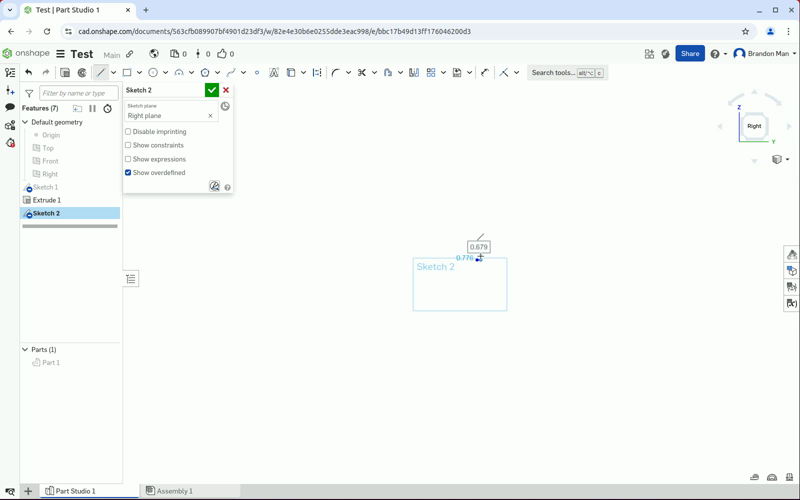
scroll(6)
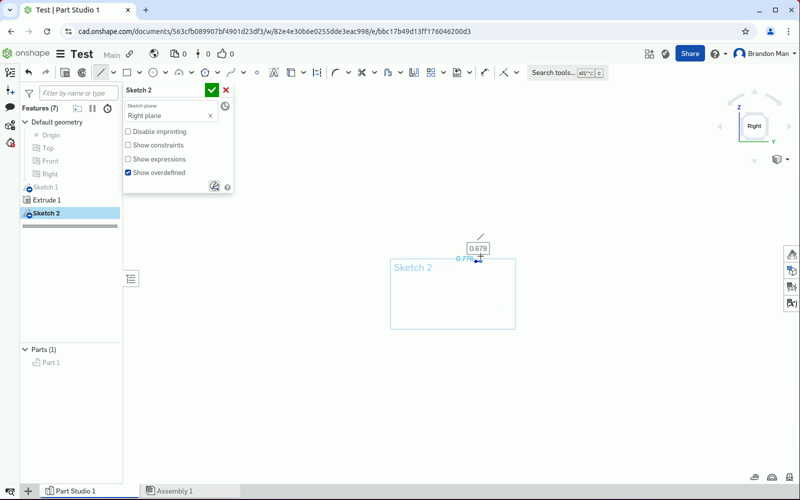
scroll(6)
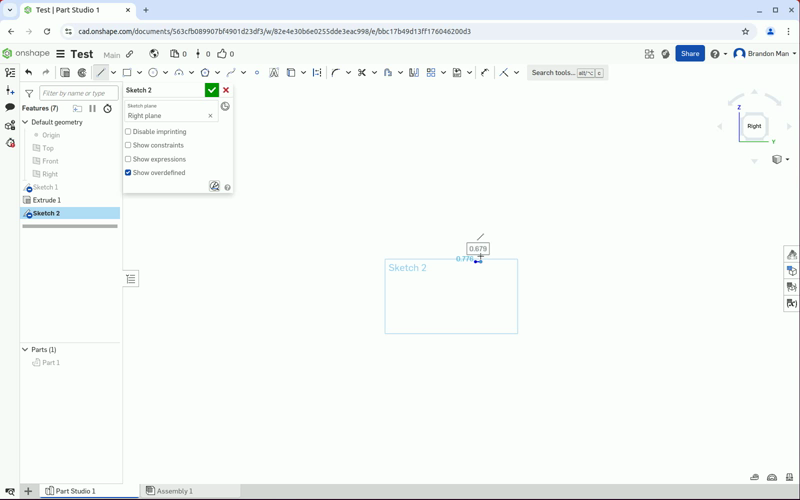
scroll(6)
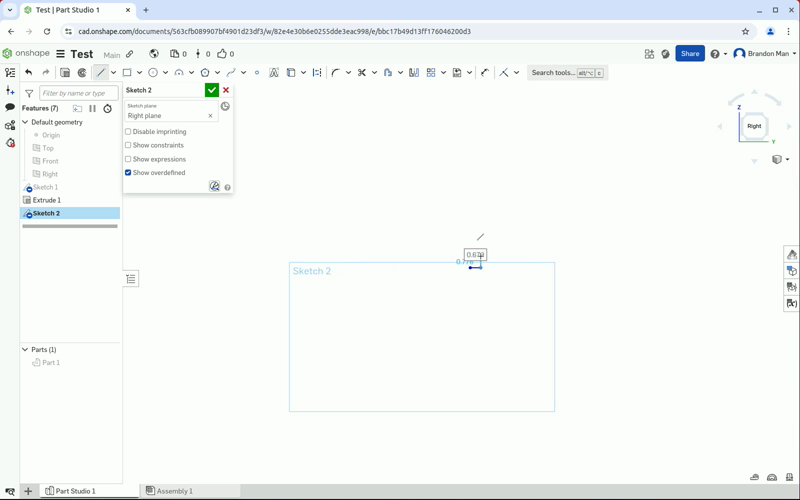
scroll(6)
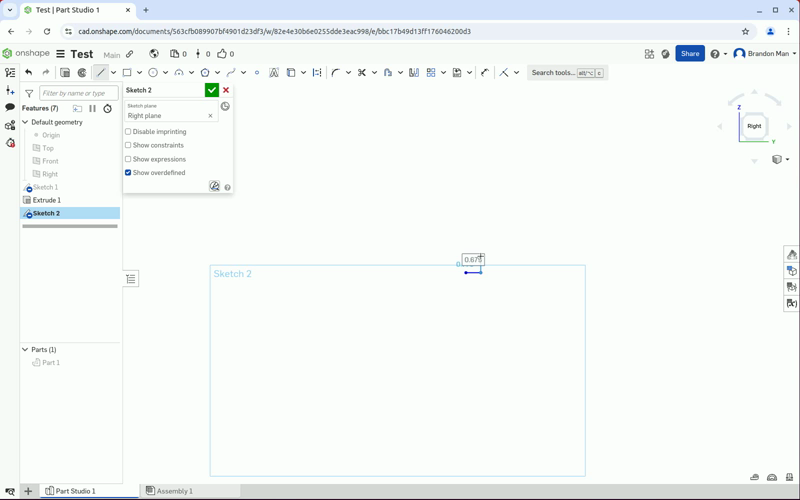
scroll(6)
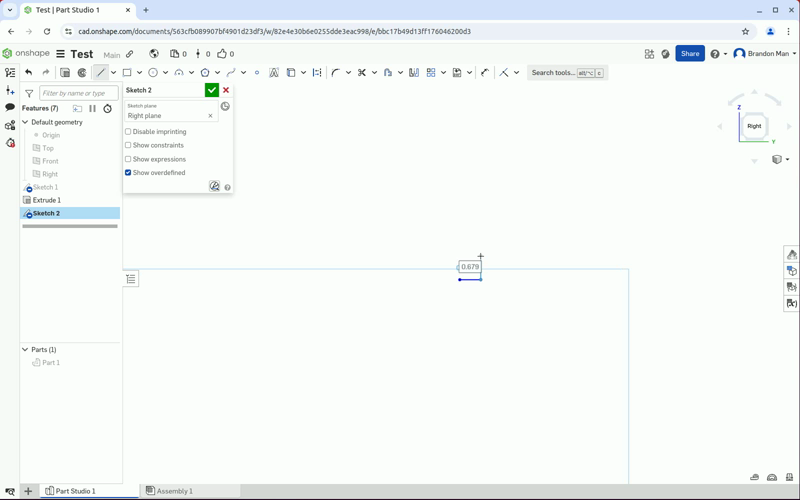
scroll(6)
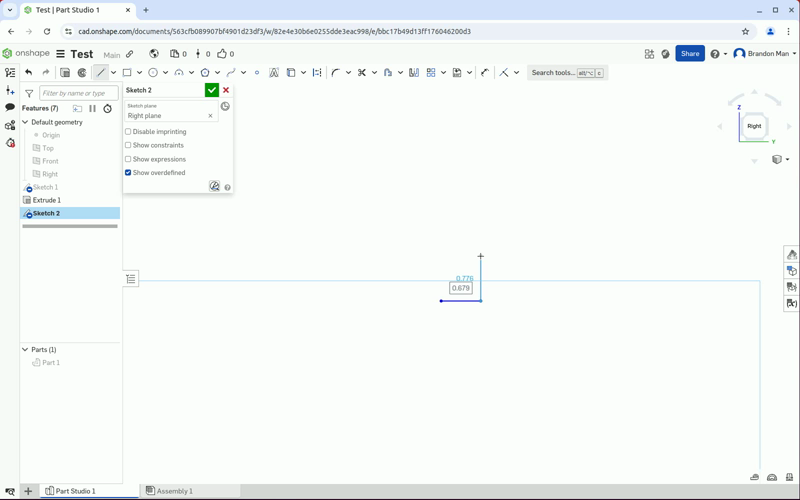
click(480, 255)
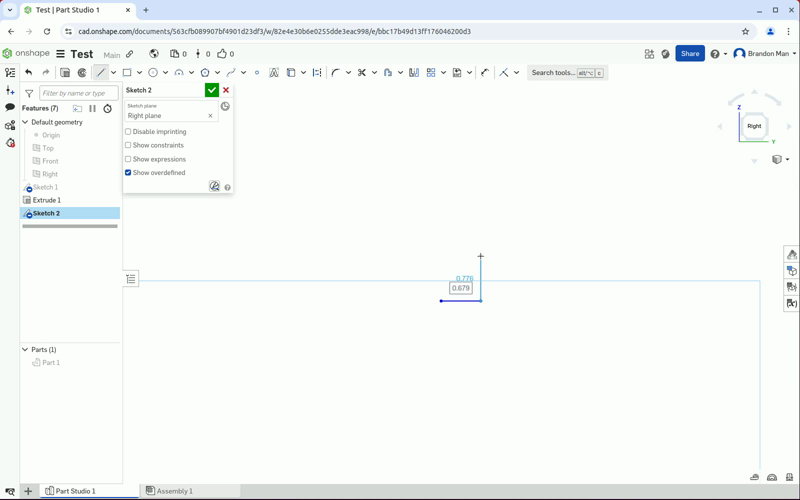
scroll(-6)
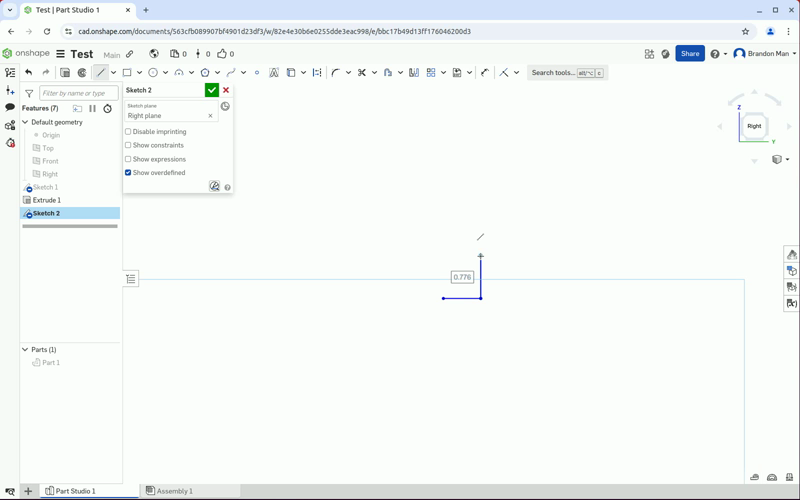
scroll(-6)
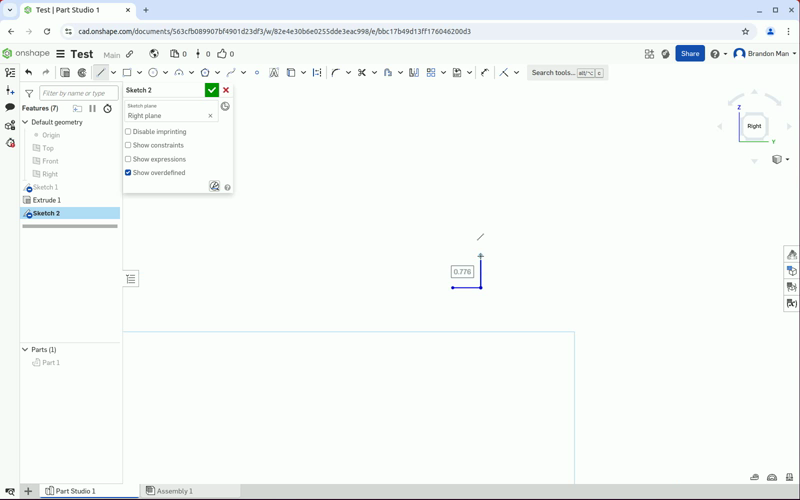
scroll(-6)
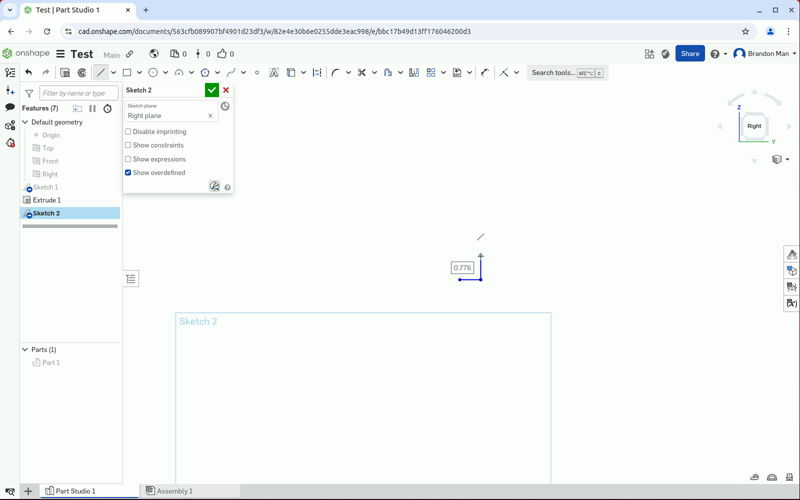
scroll(-6)
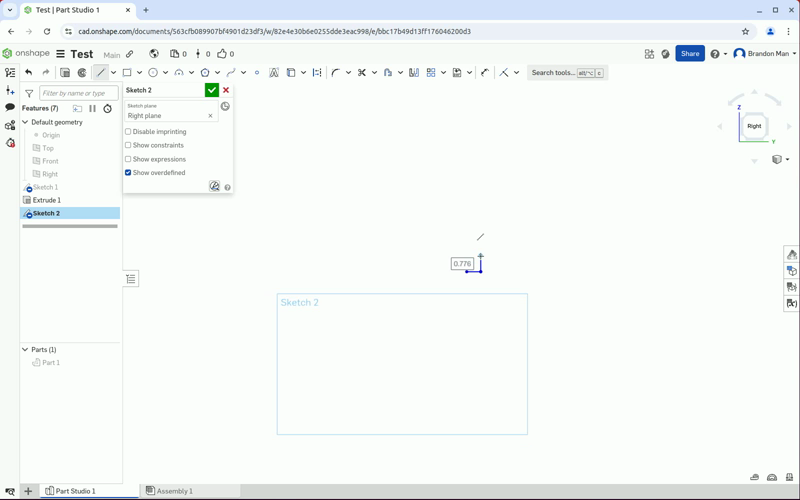
scroll(-6)
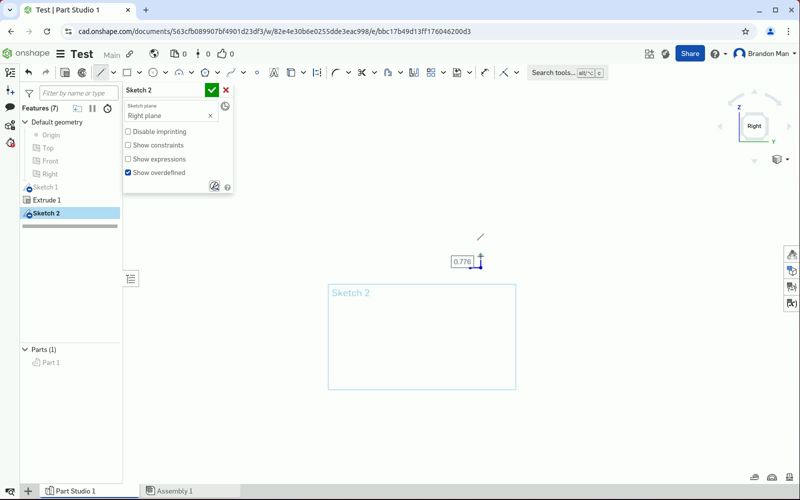
scroll(-6)
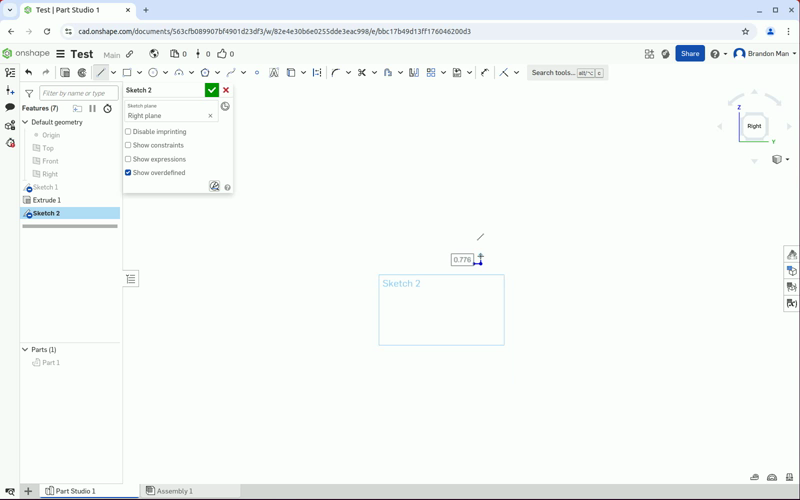
scroll(-6)
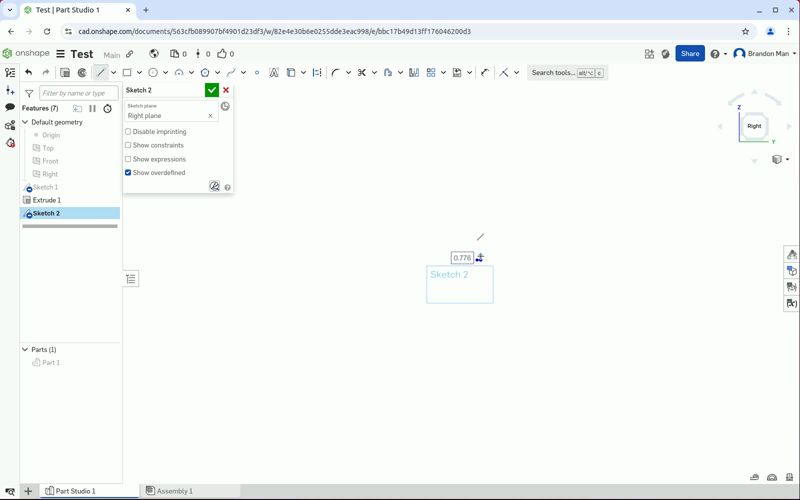
key_up(shift)
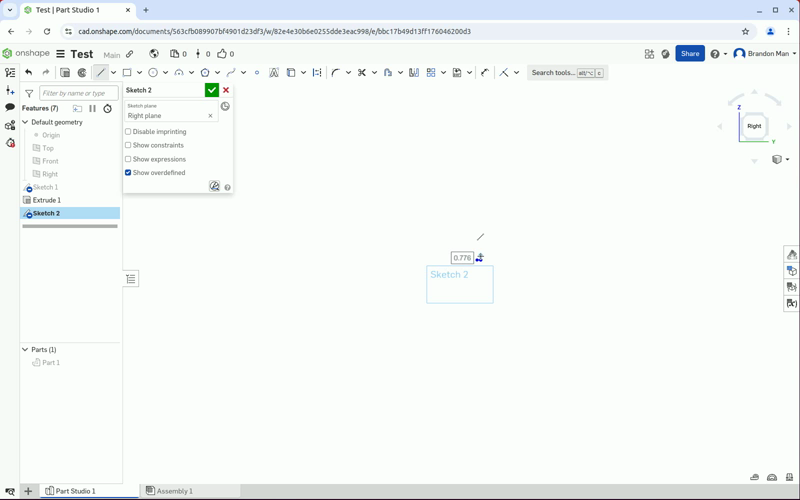
key_down(shift)
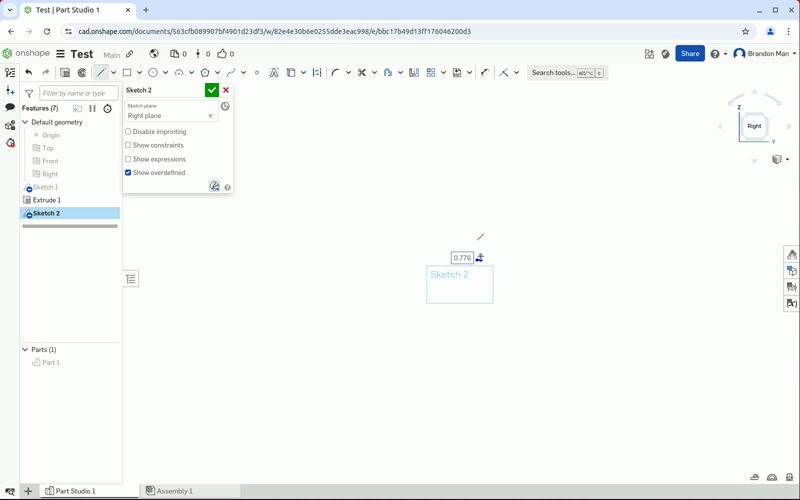
mouse_move(510, 255)
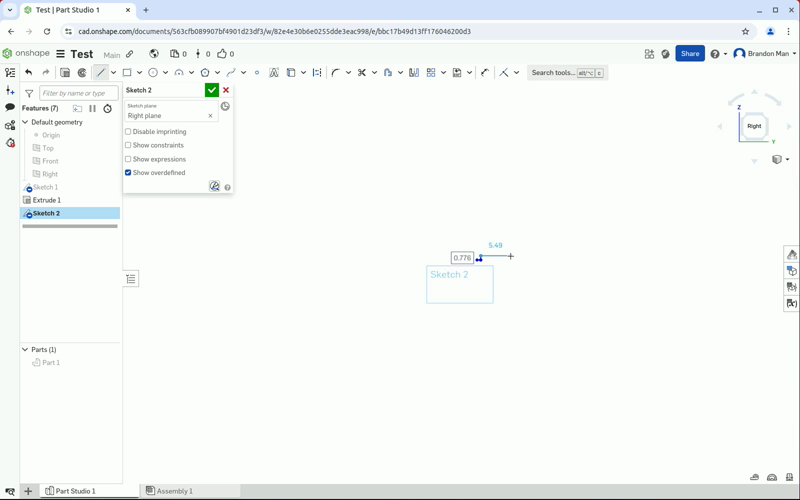
mouse_move(477, 255)
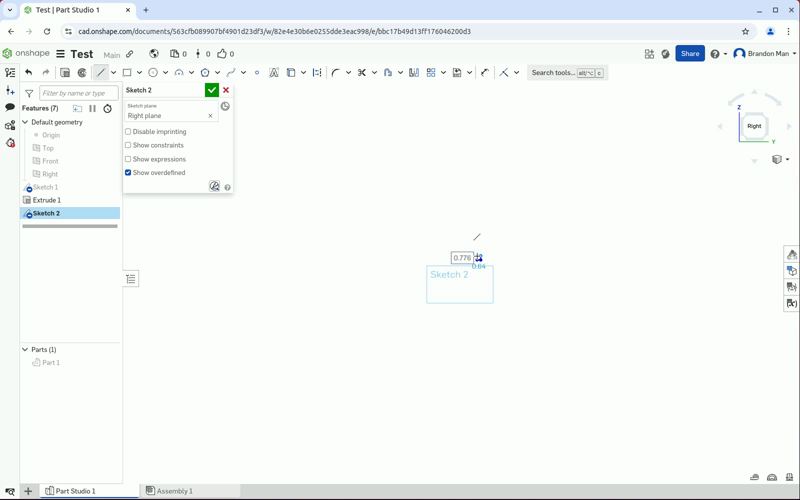
scroll(6)
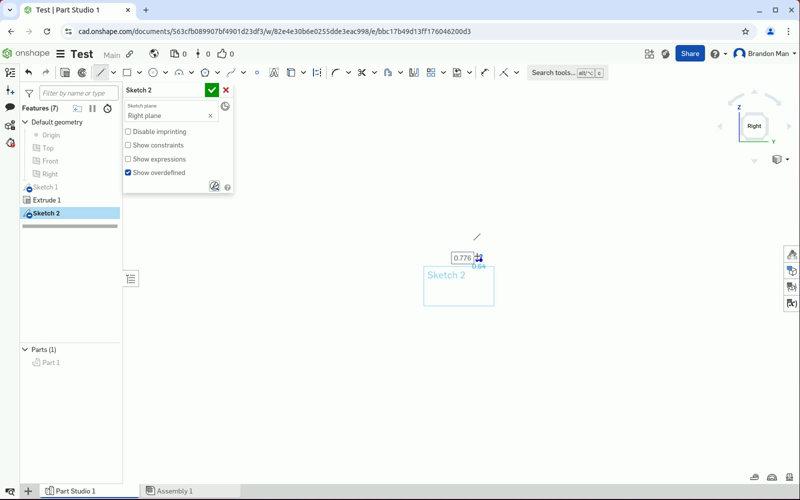
scroll(6)
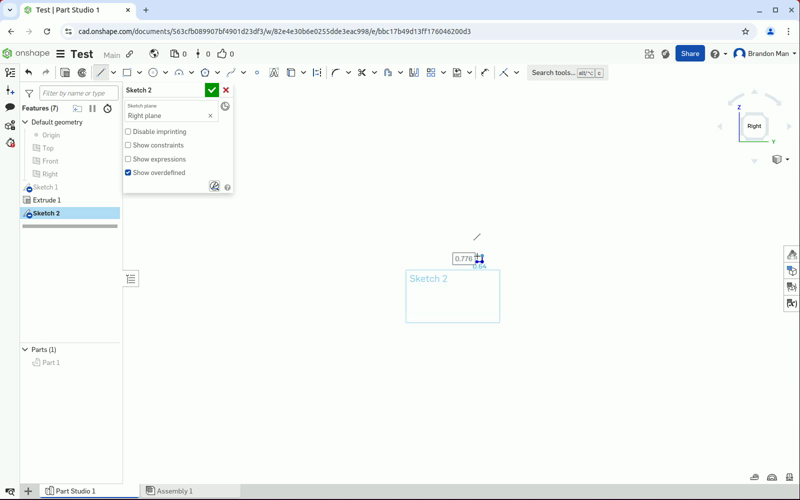
scroll(6)
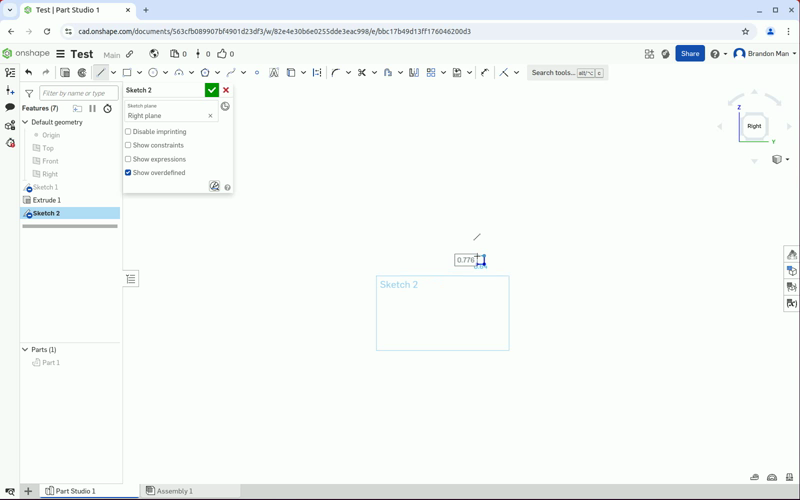
scroll(6)
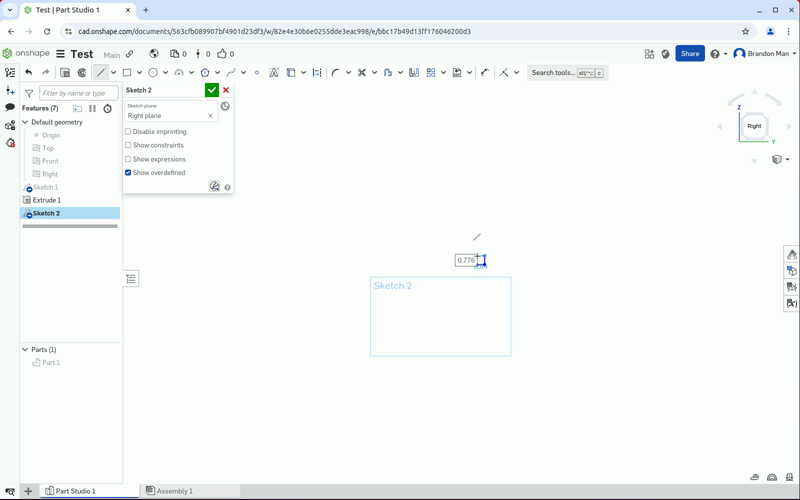
scroll(6)
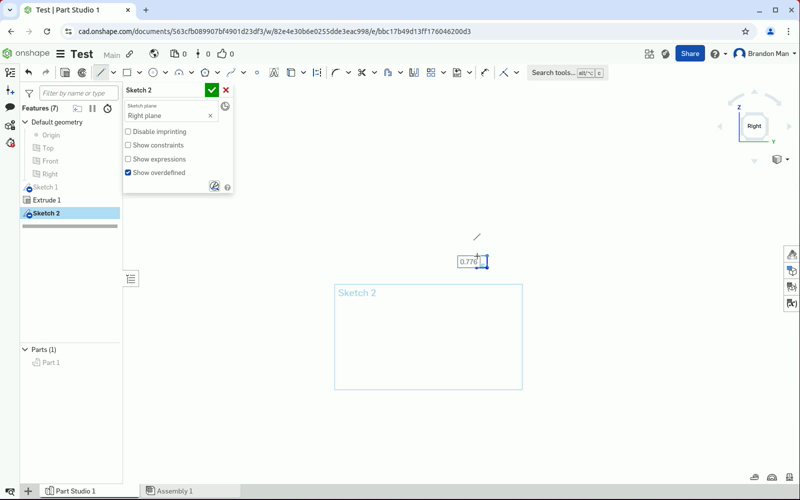
scroll(6)
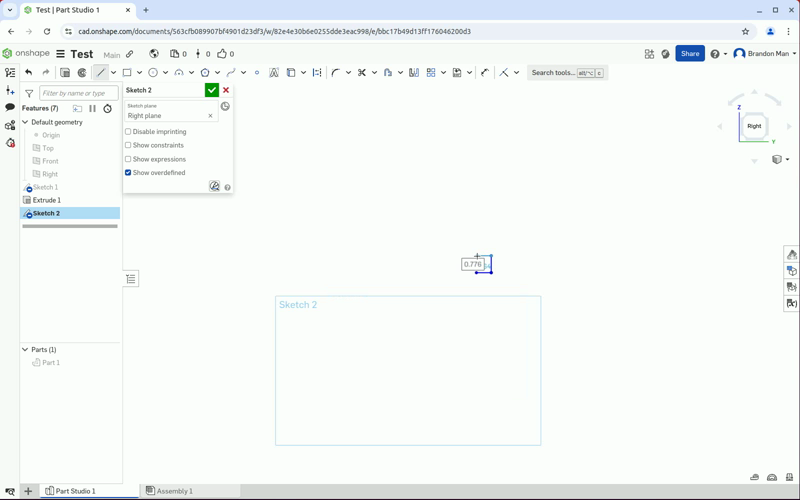
scroll(6)
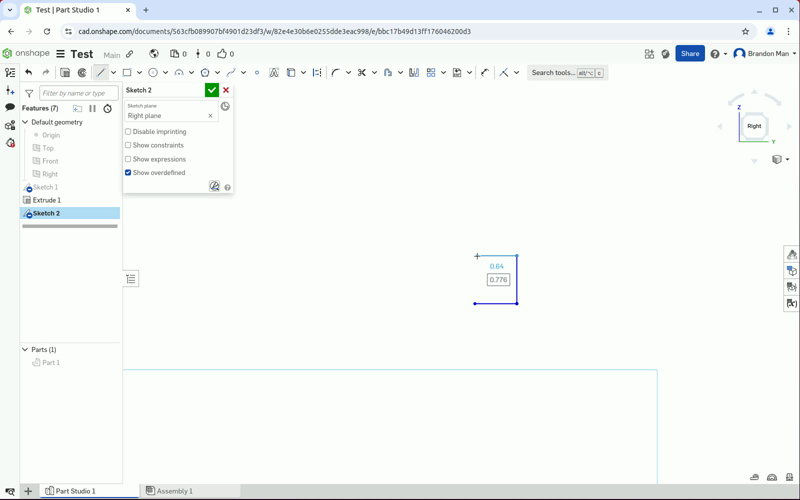
click(477, 255)
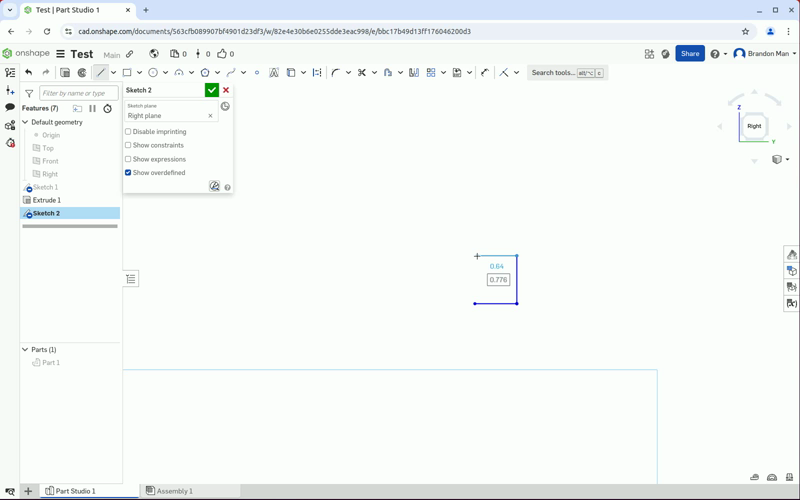
scroll(-6)
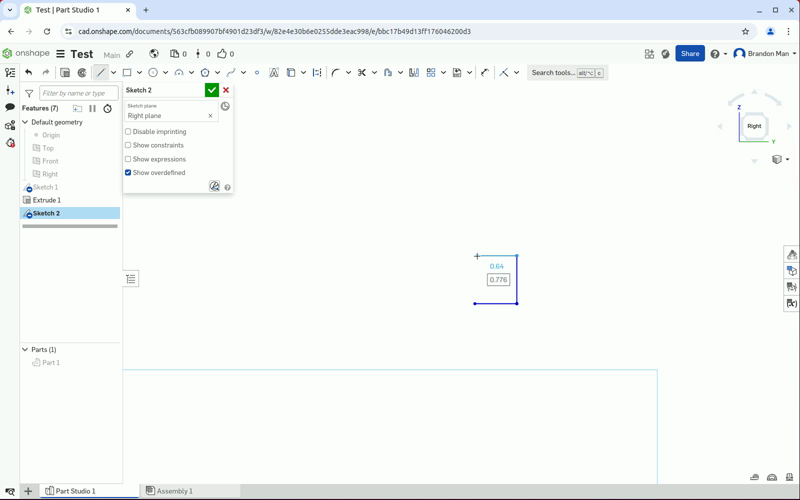
scroll(-6)
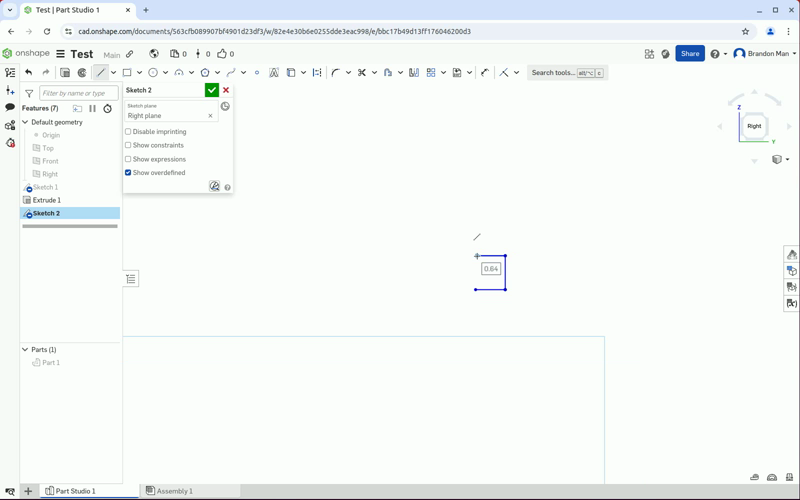
scroll(-6)
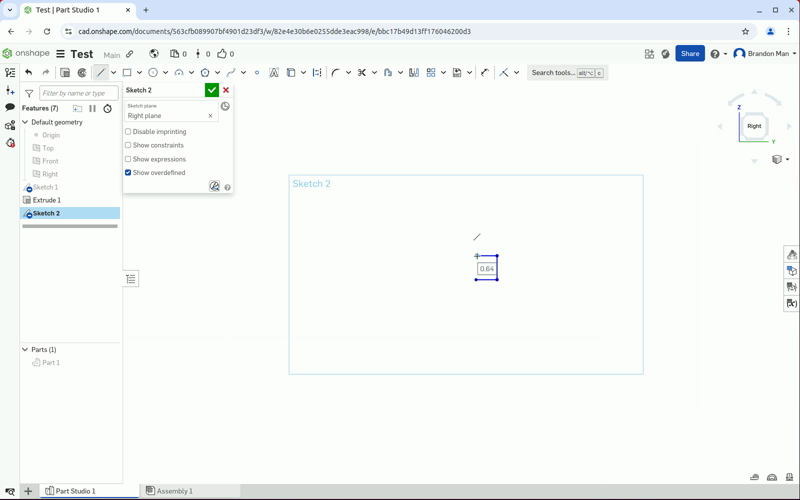
scroll(-6)
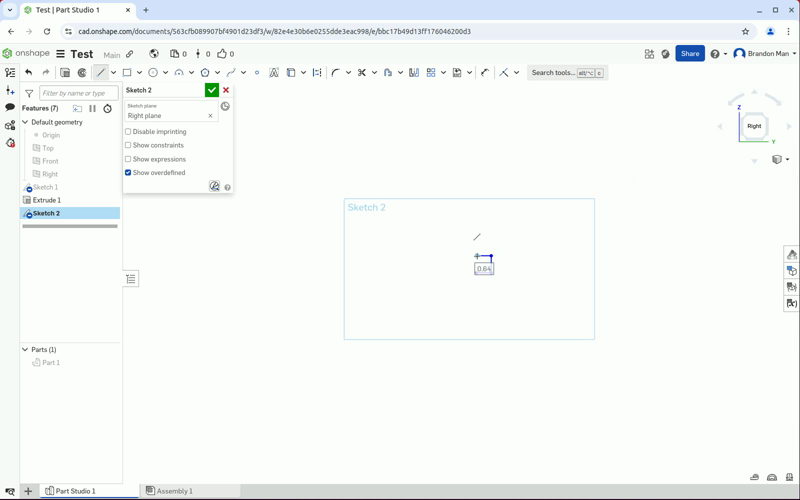
scroll(-6)
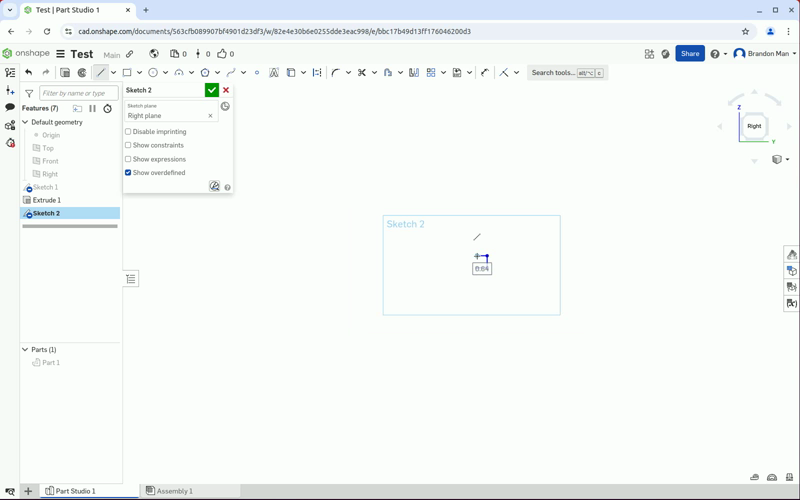
scroll(-6)
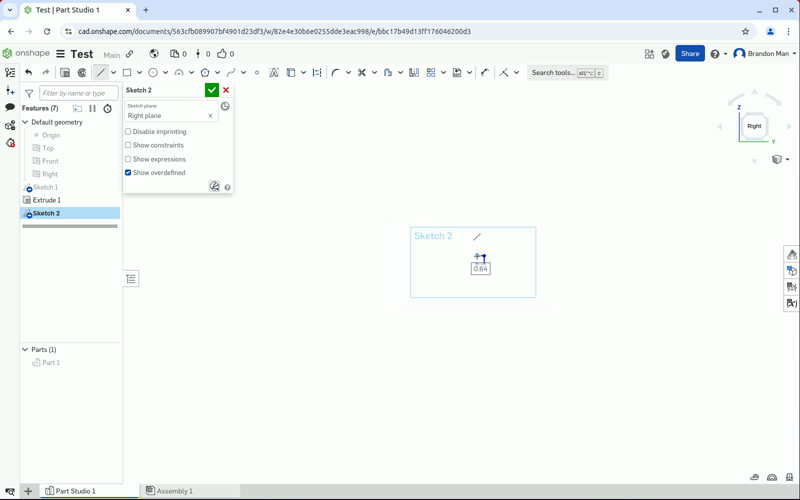
scroll(-6)
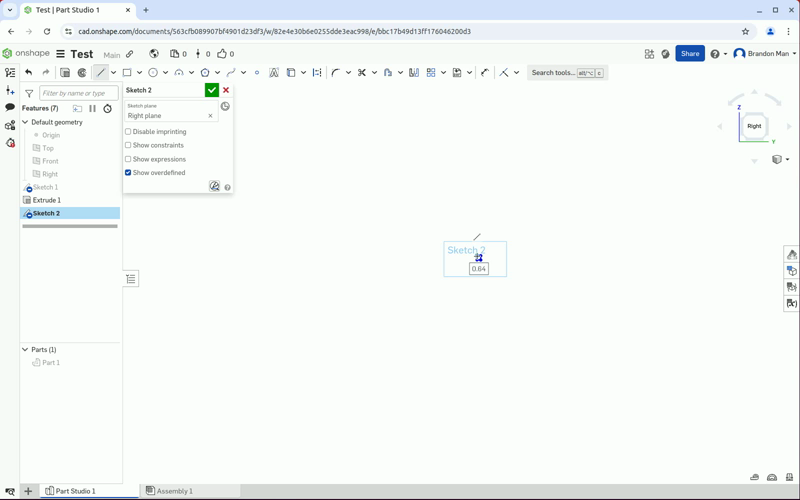
key_up(shift)
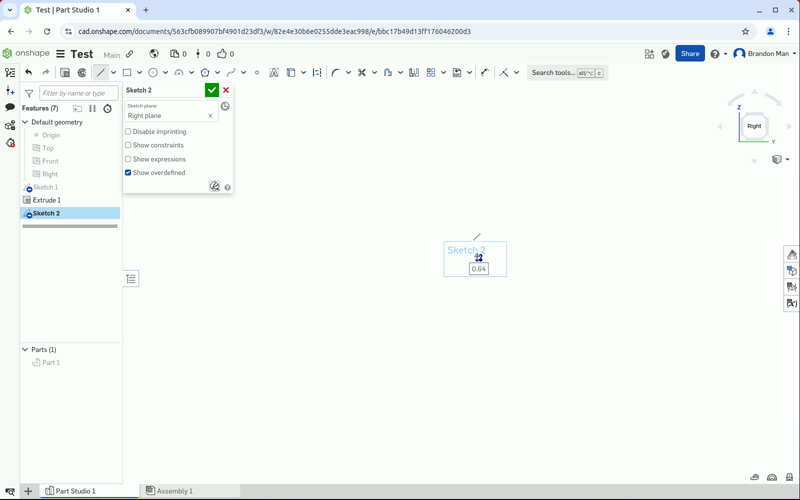
mouse_move(507, 255)
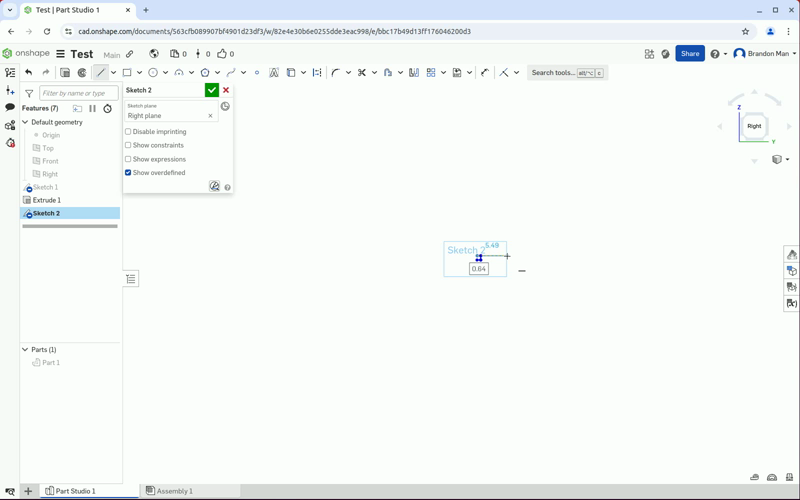
key_down(shift)
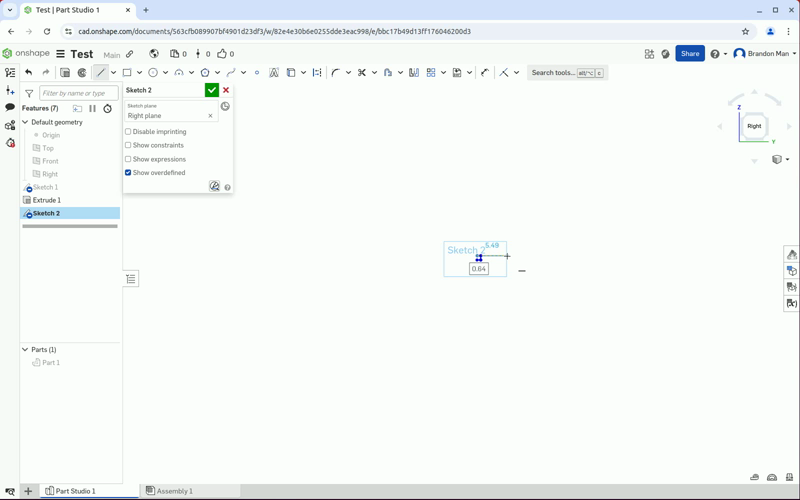
mouse_move(477, 259)
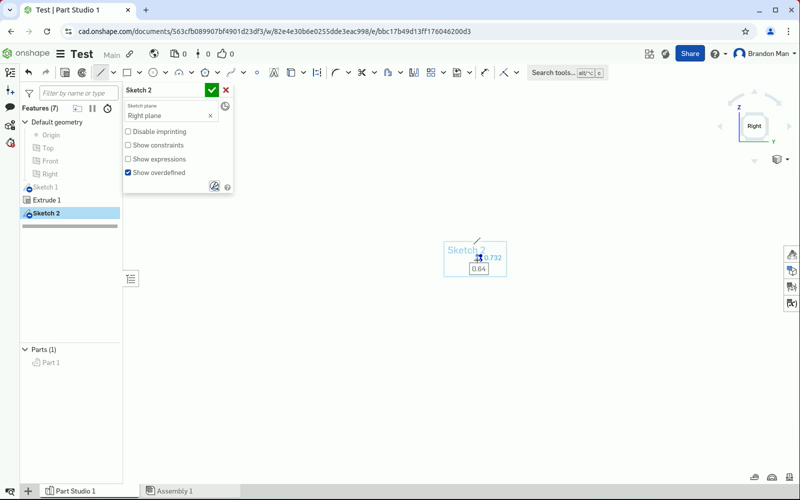
scroll(6)
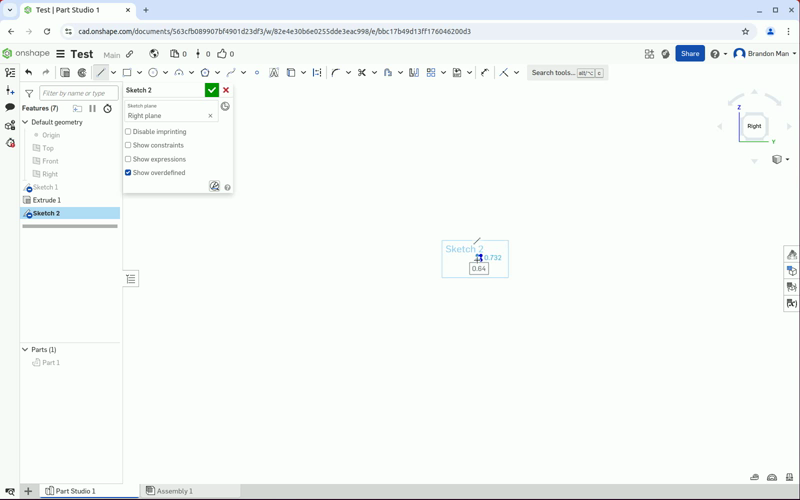
scroll(6)
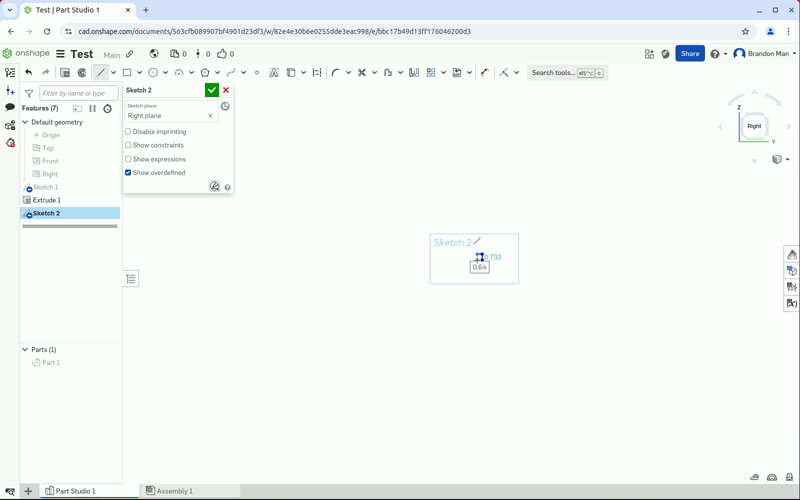
scroll(6)
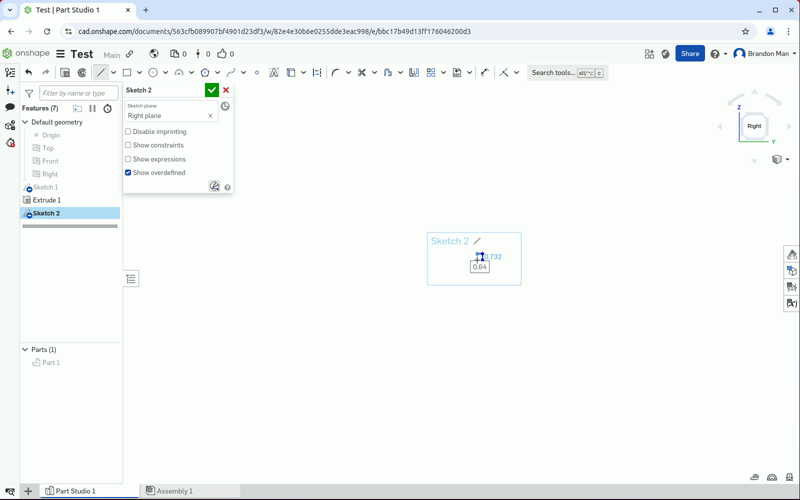
scroll(6)
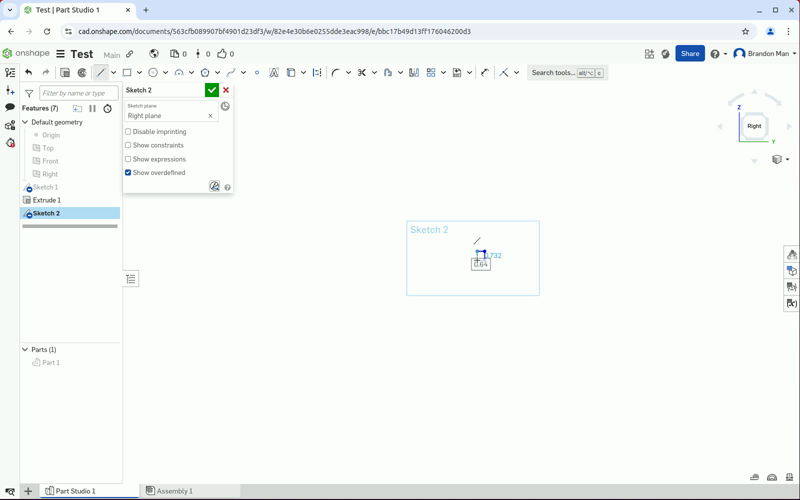
scroll(6)
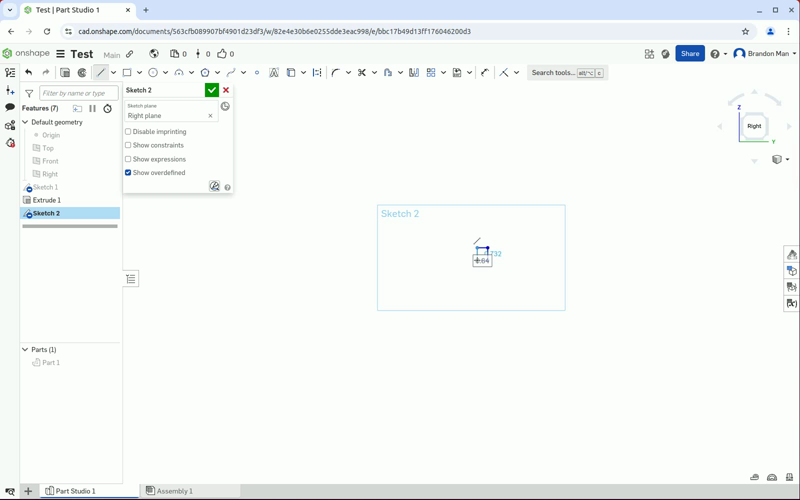
scroll(6)
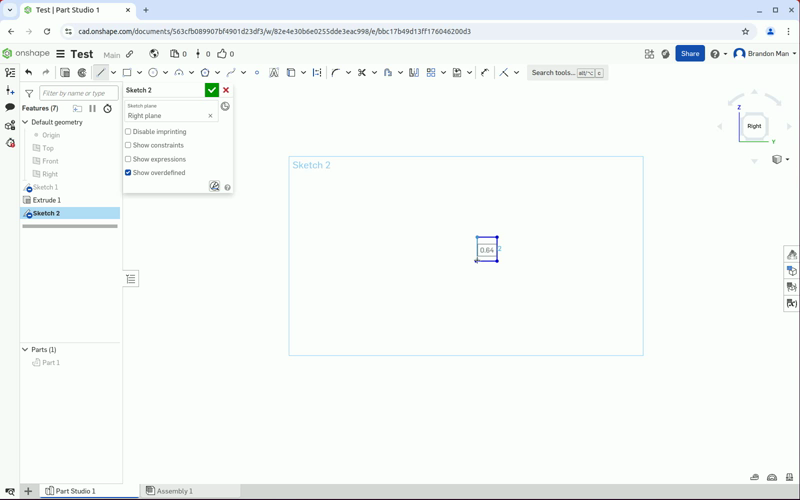
scroll(6)
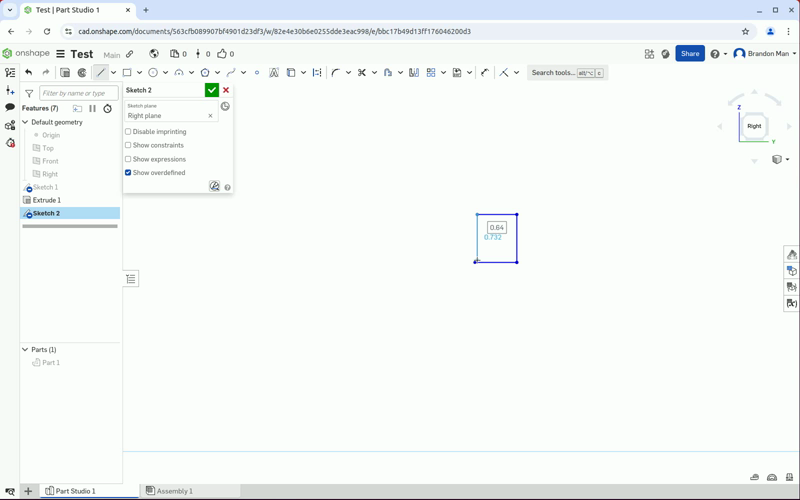
key_up(shift)
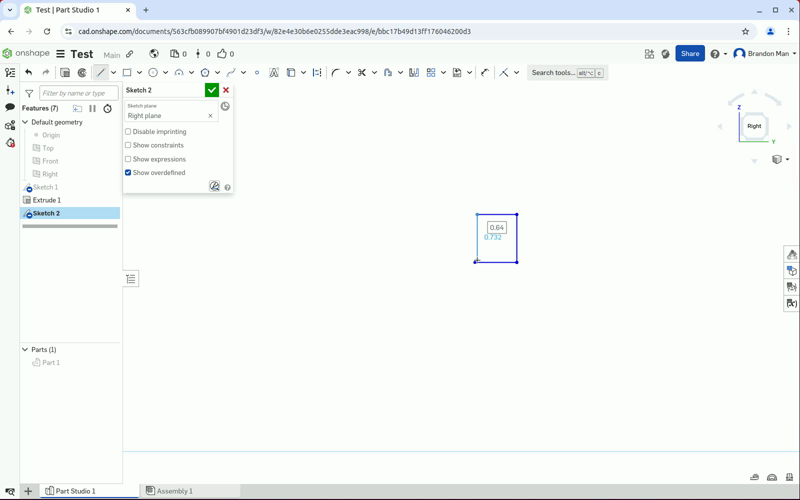
click(477, 259)
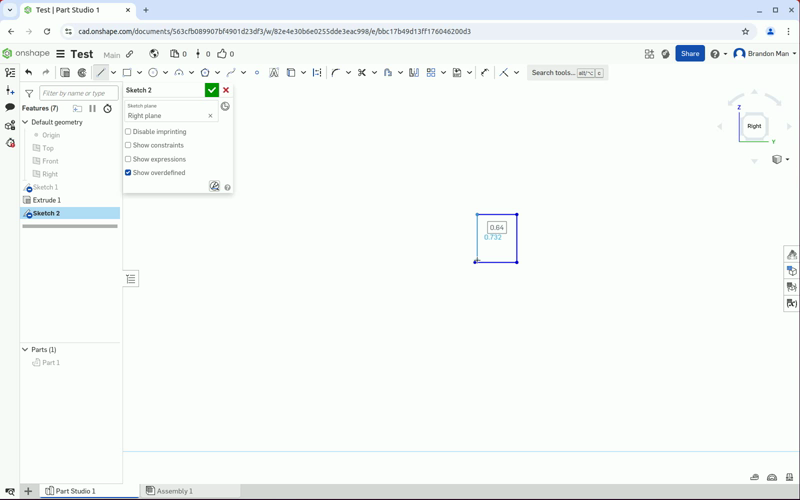
scroll(-6)
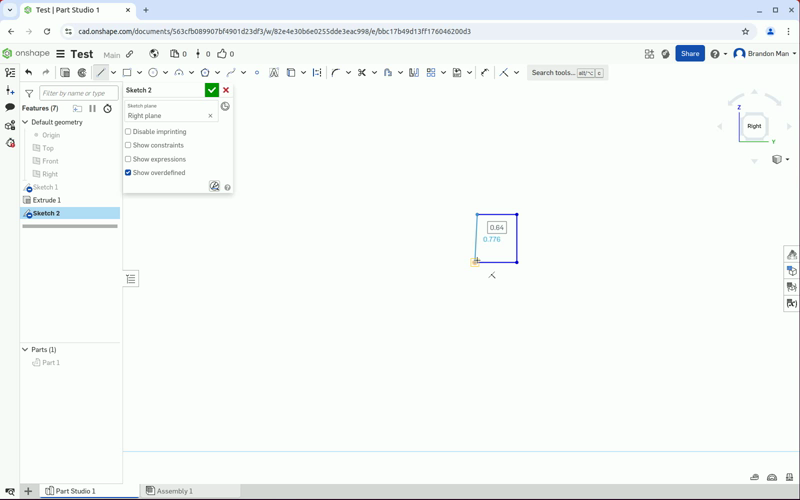
scroll(-6)
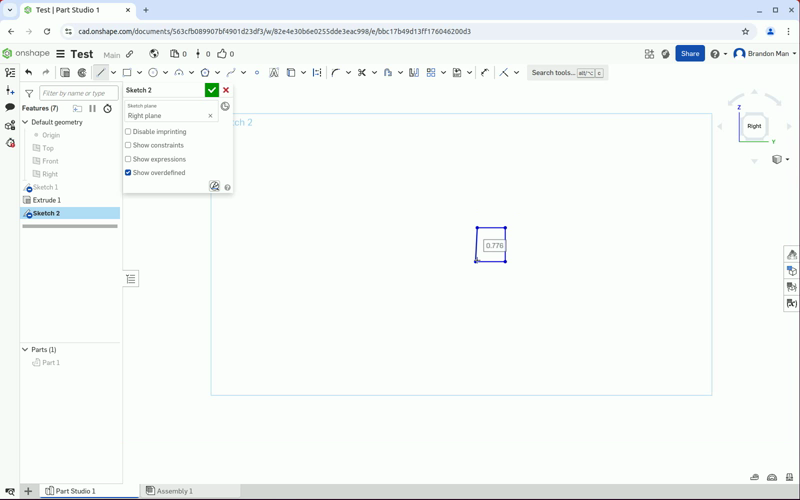
scroll(-6)
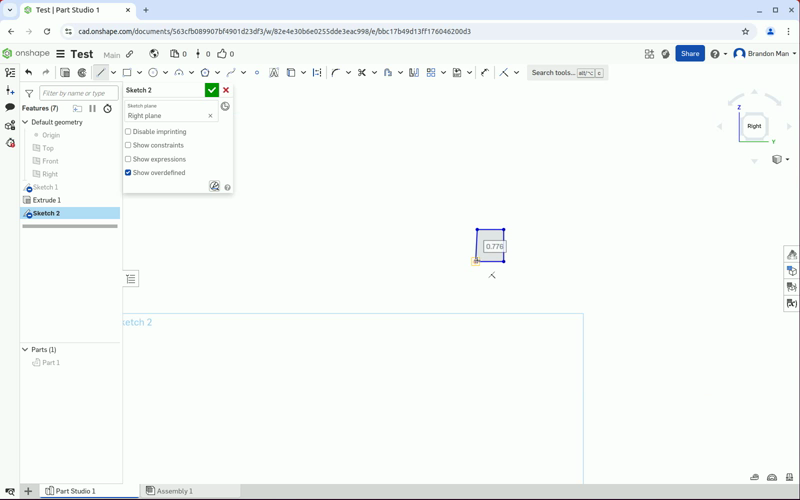
scroll(-6)
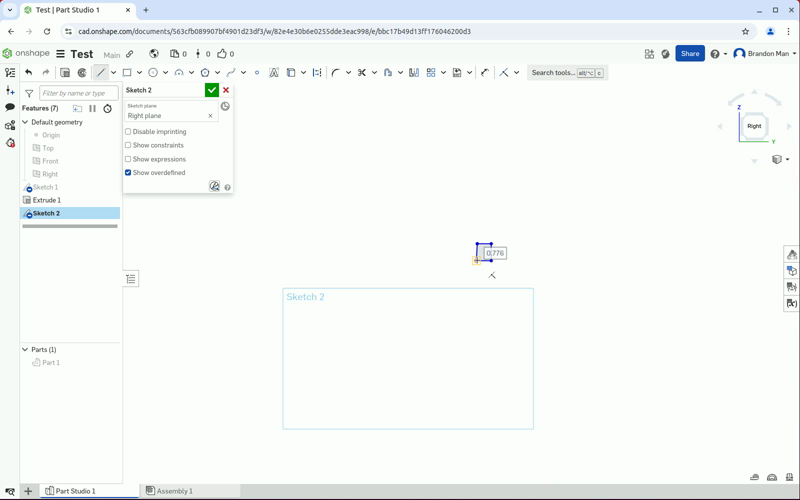
scroll(-6)
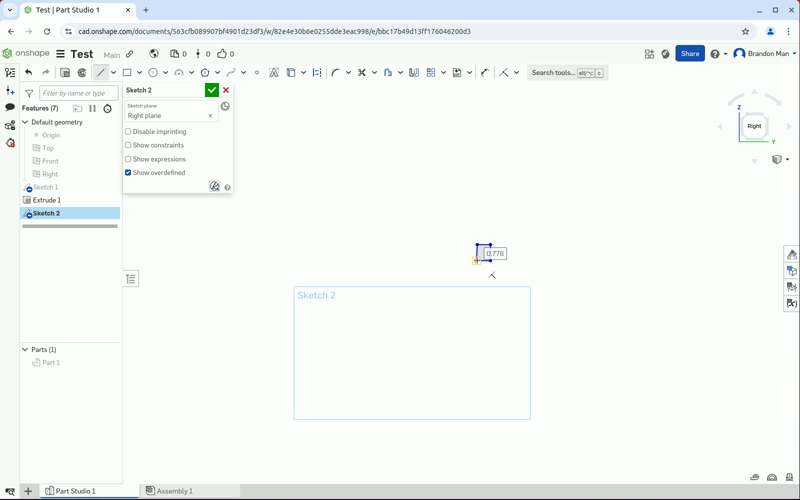
scroll(-6)
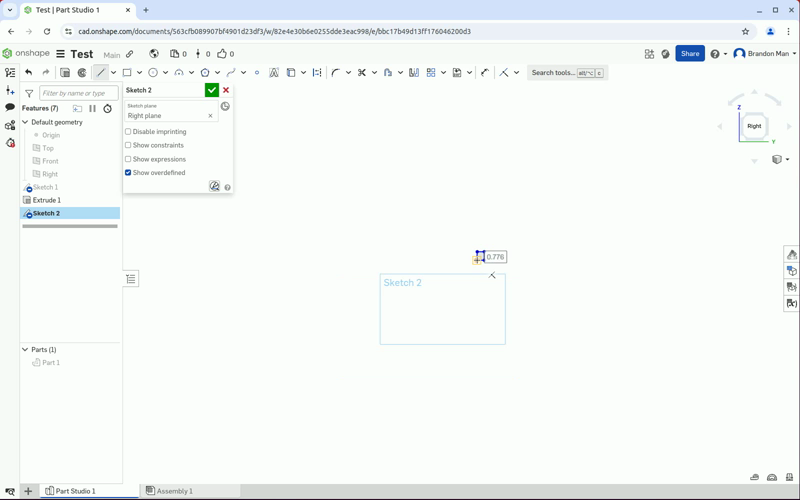
scroll(-6)
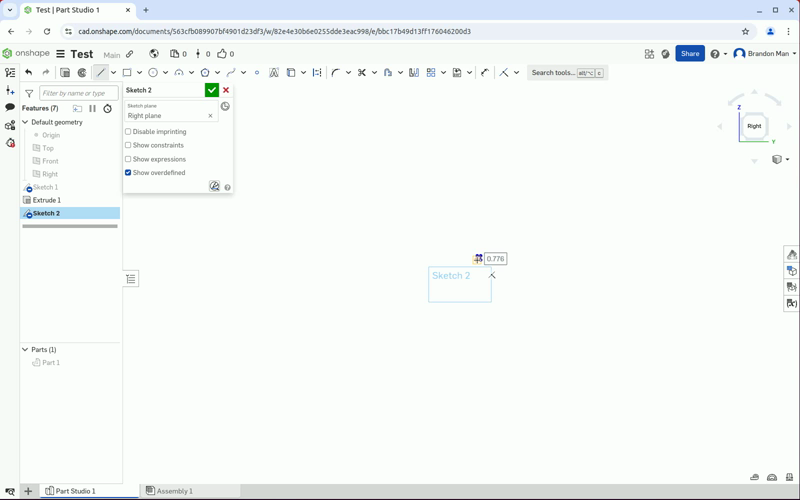
key(esc)
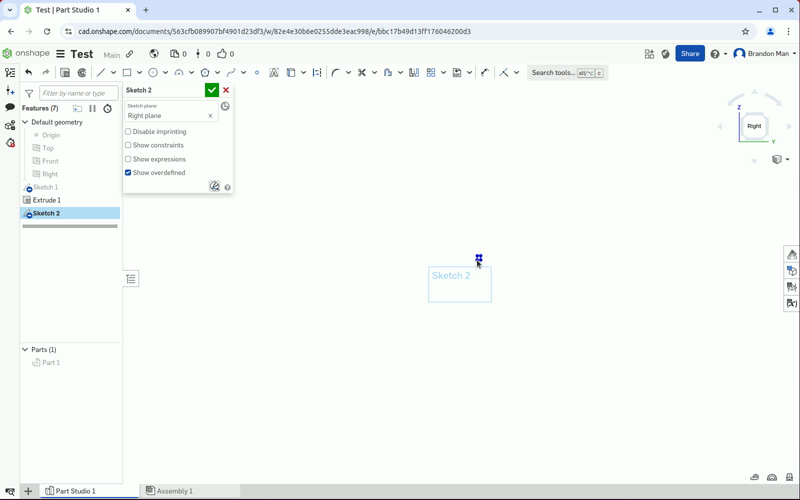
key(l)
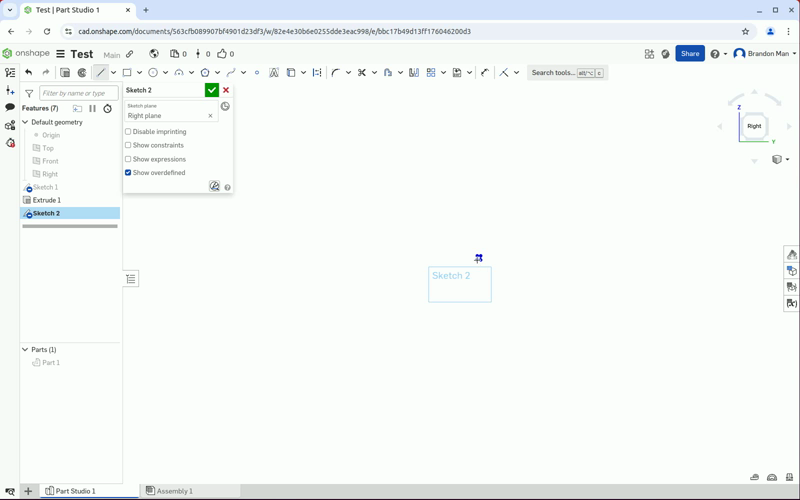
key_down(shift)
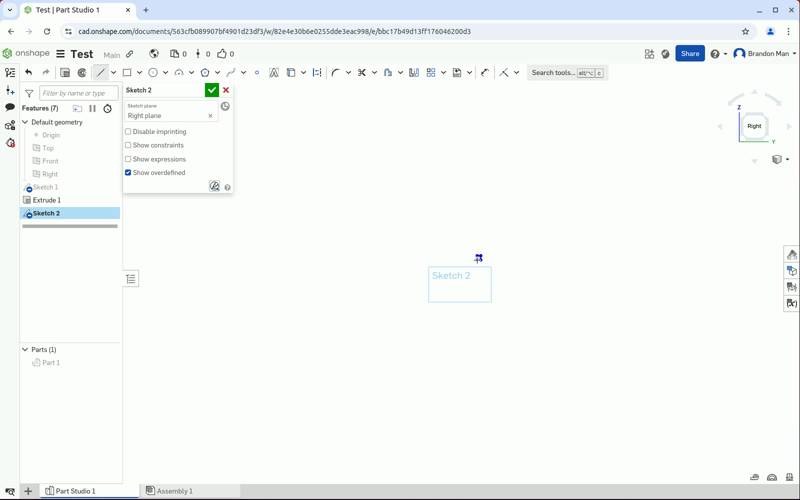
mouse_move(477, 259)
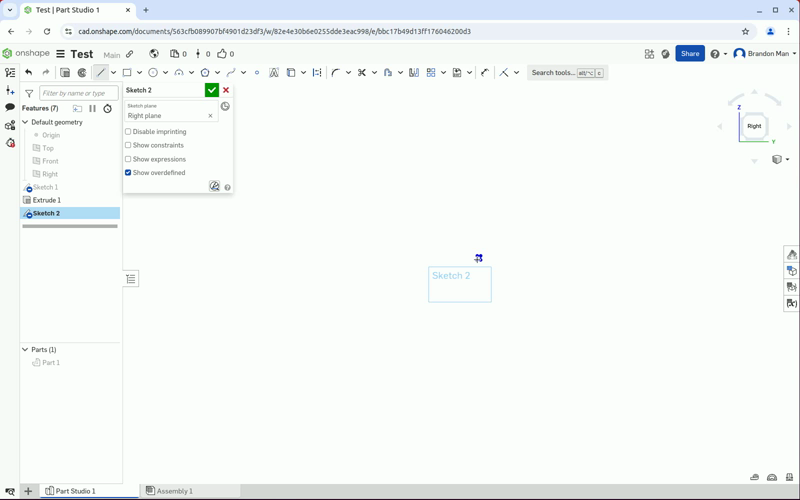
scroll(6)
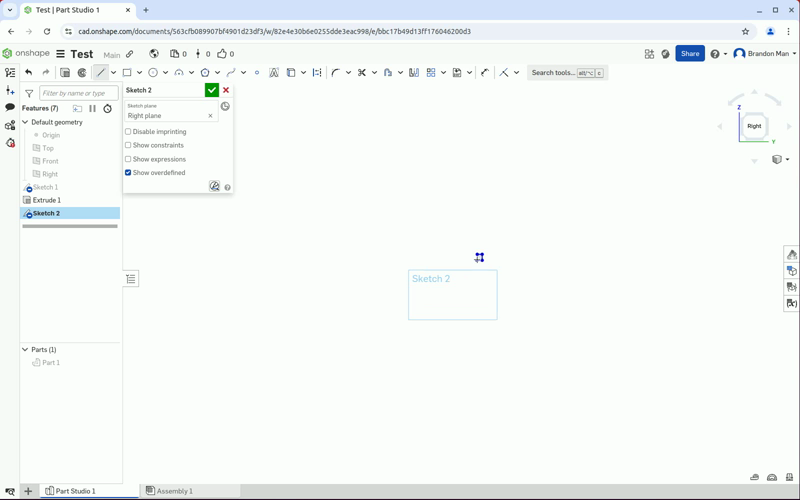
scroll(6)
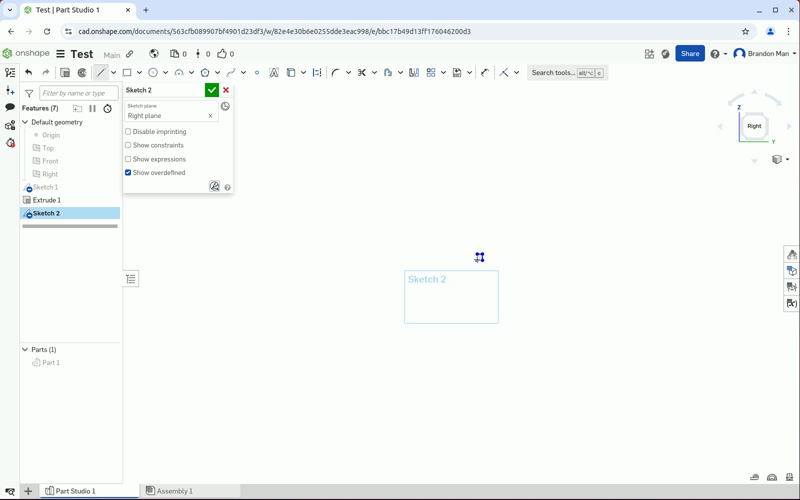
scroll(6)
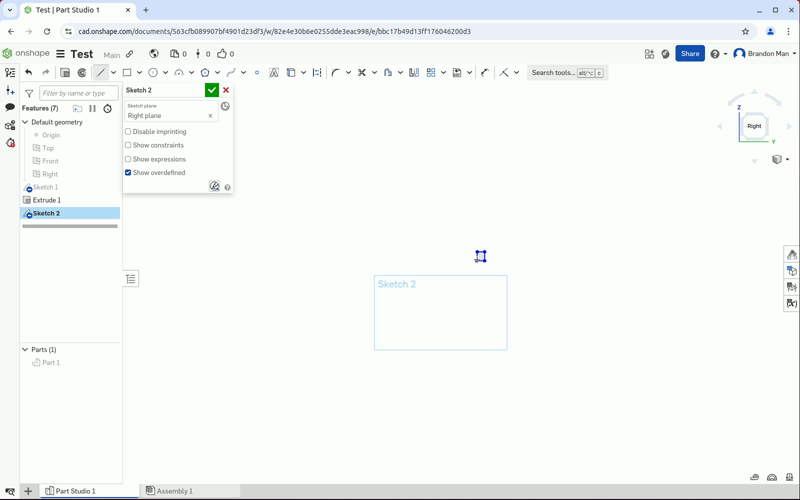
scroll(6)
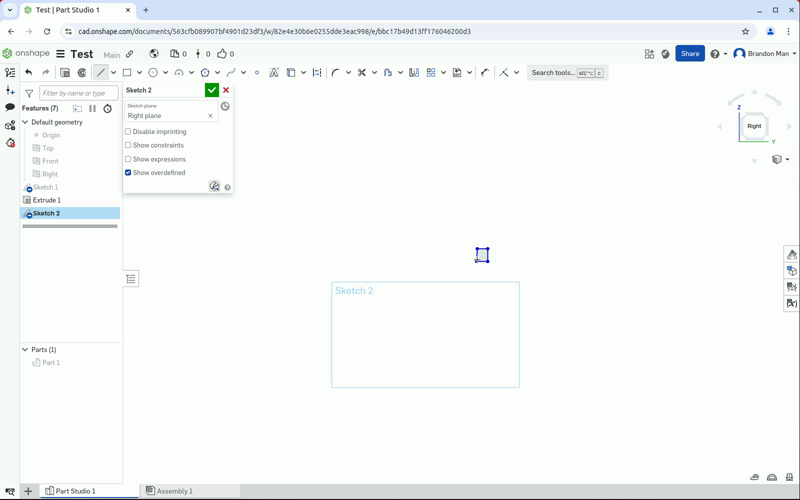
scroll(6)
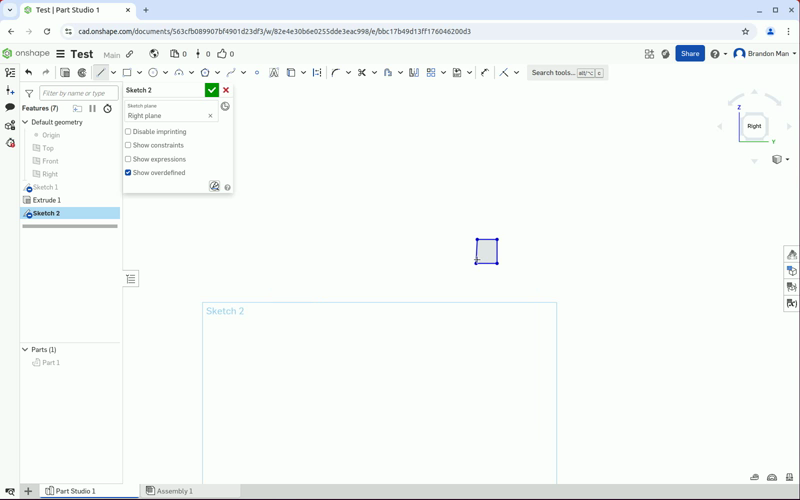
scroll(6)
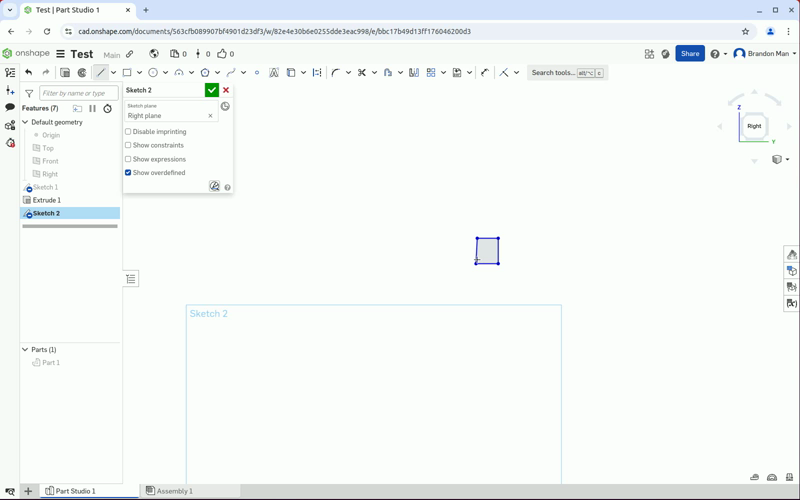
scroll(6)
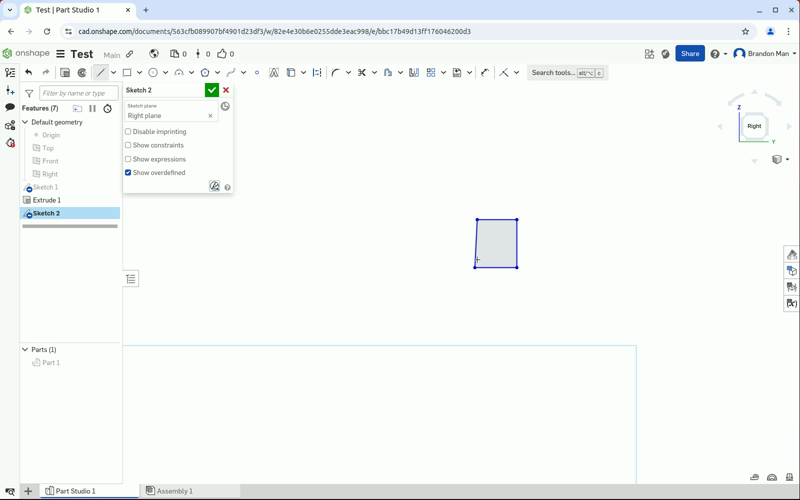
click(477, 259)
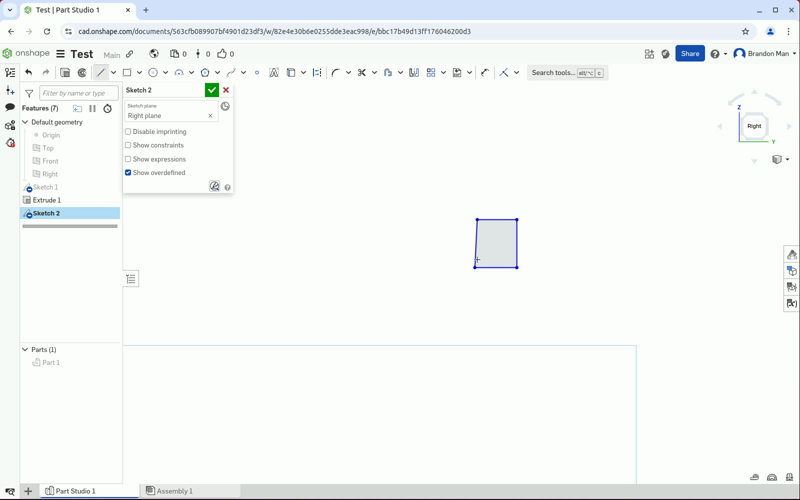
scroll(-6)
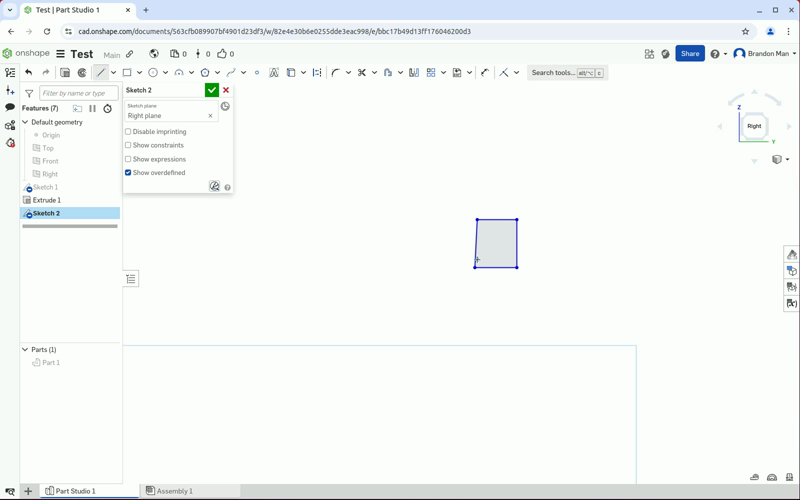
scroll(-6)
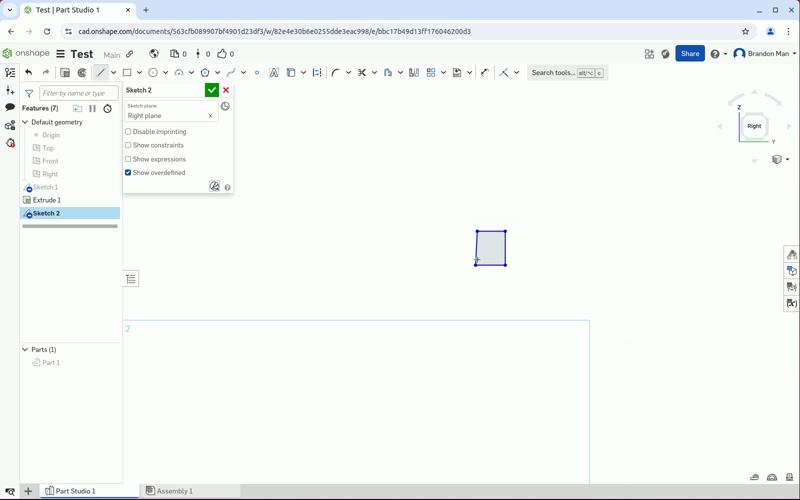
scroll(-6)
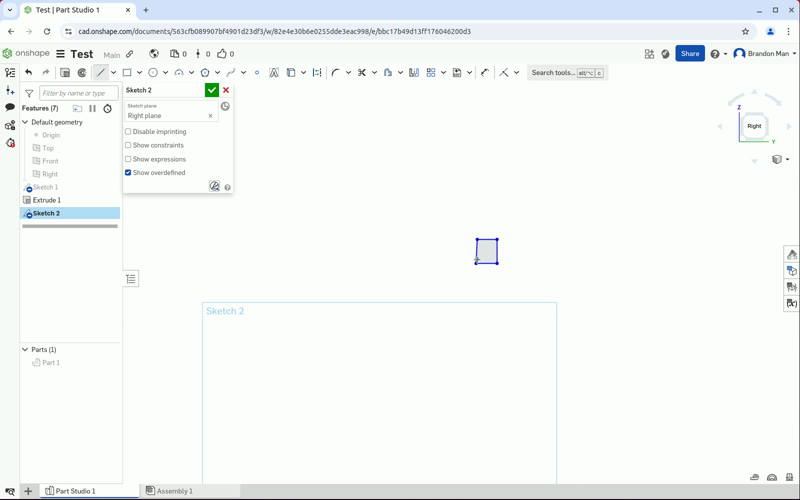
scroll(-6)
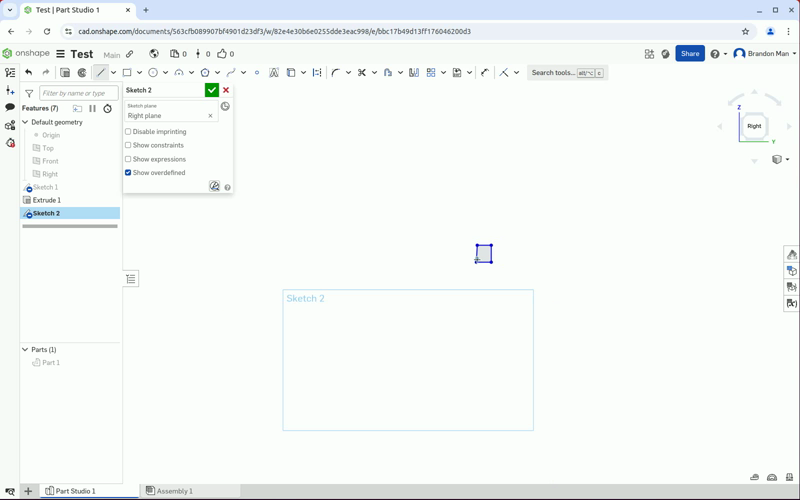
scroll(-6)
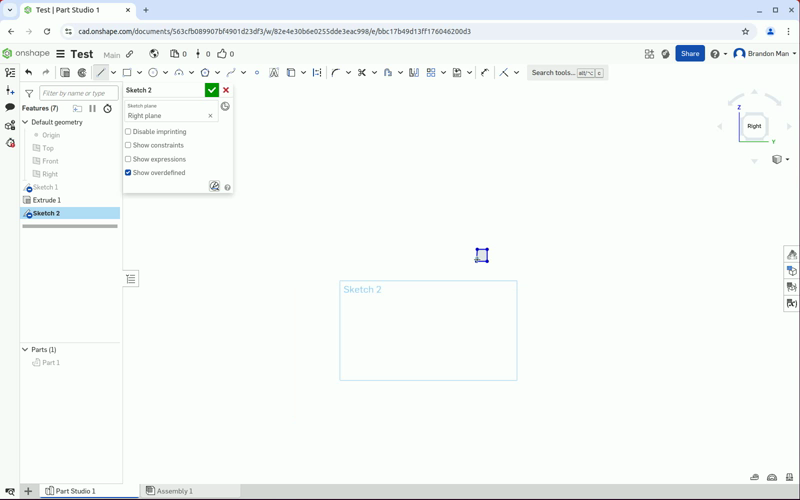
scroll(-6)
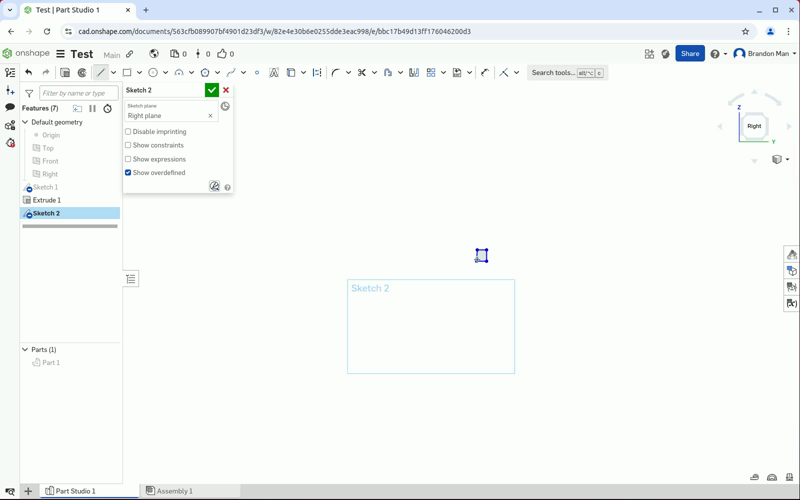
scroll(-6)
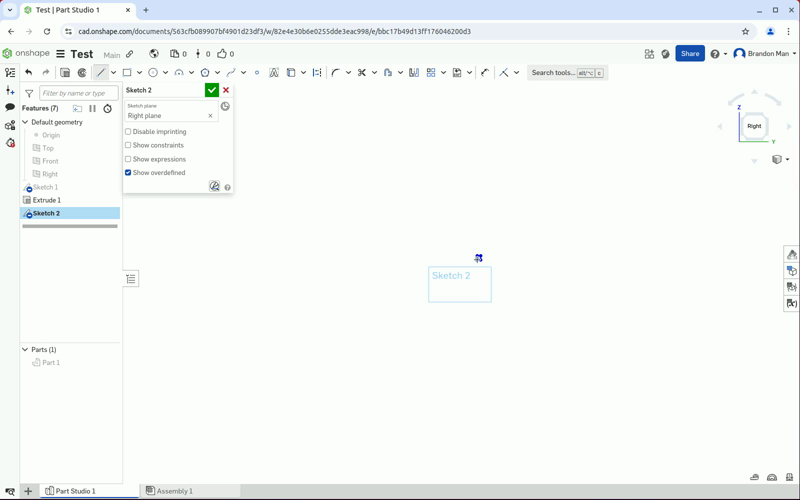
key_up(shift)
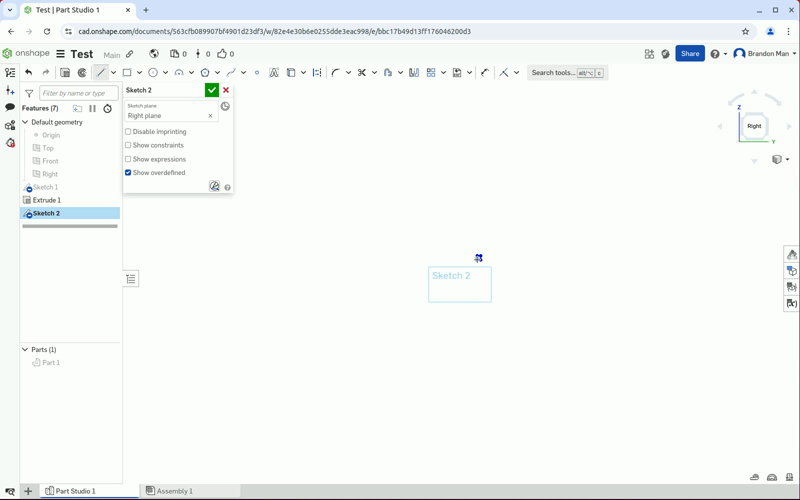
key_down(shift)
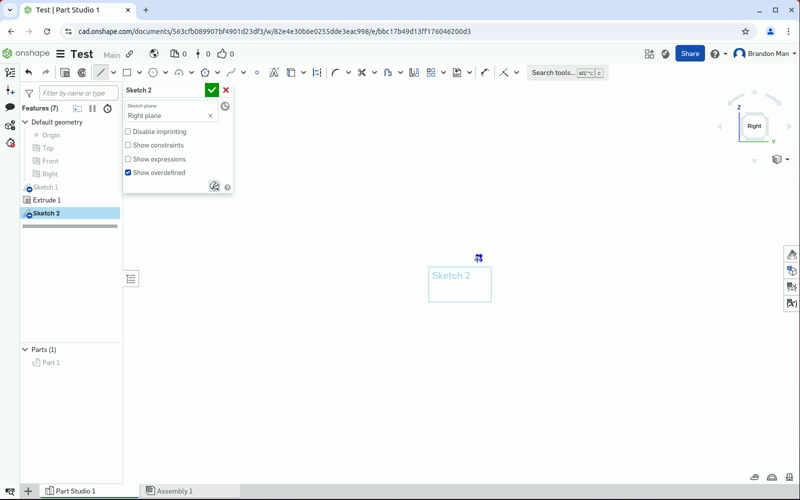
mouse_move(507, 259)
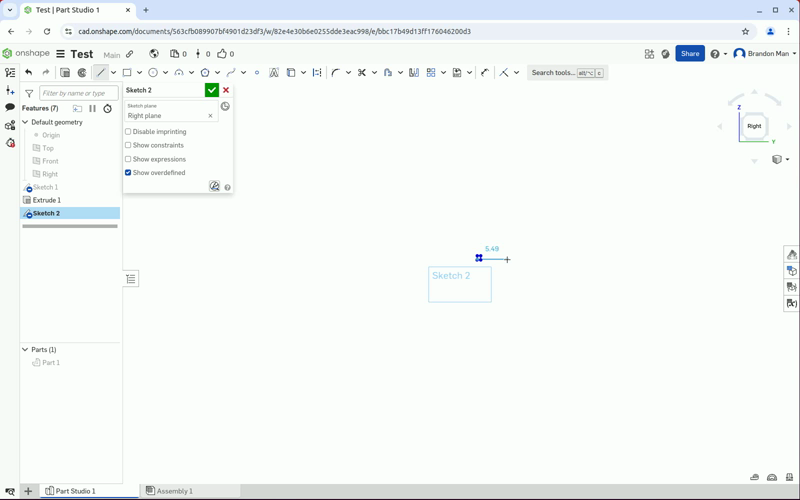
mouse_move(480, 259)
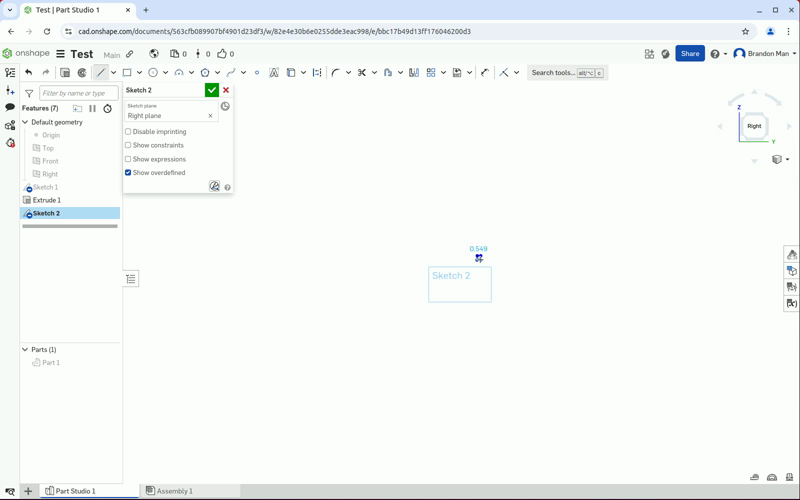
scroll(6)
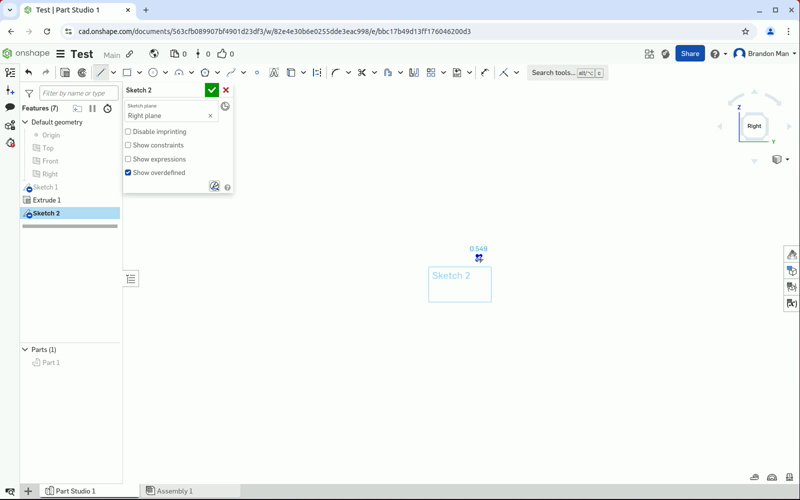
scroll(6)
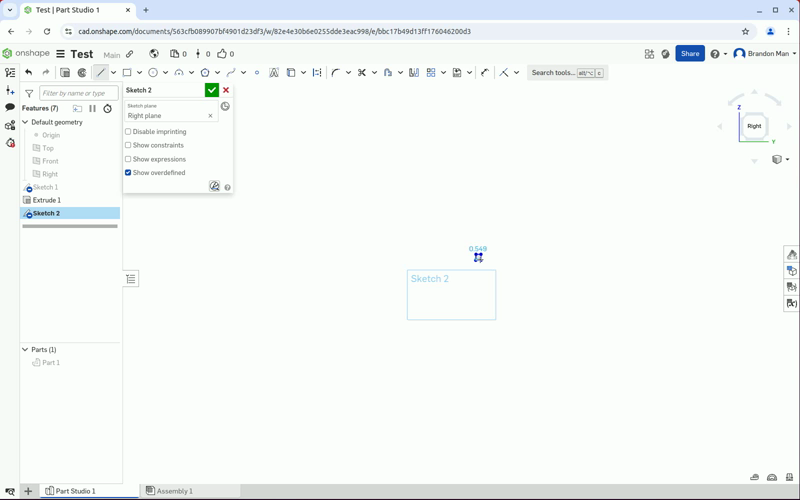
scroll(6)
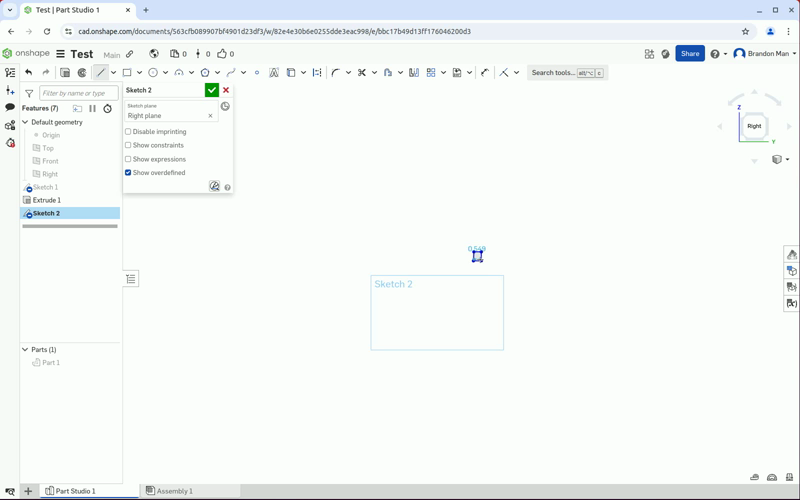
scroll(6)
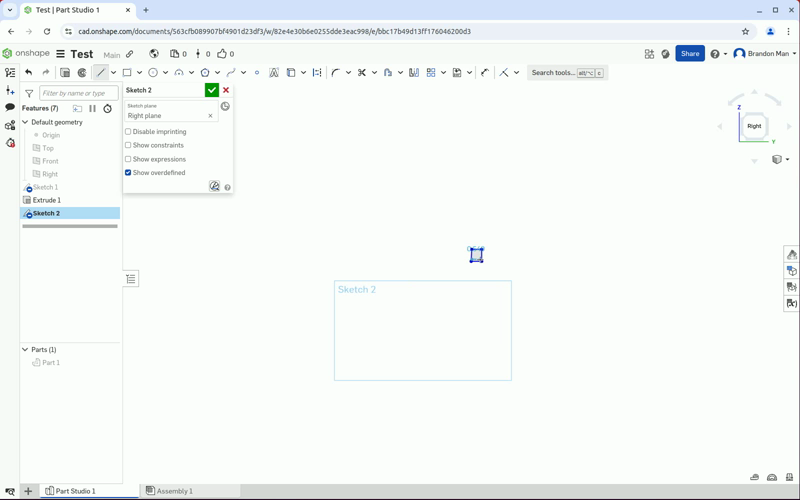
scroll(6)
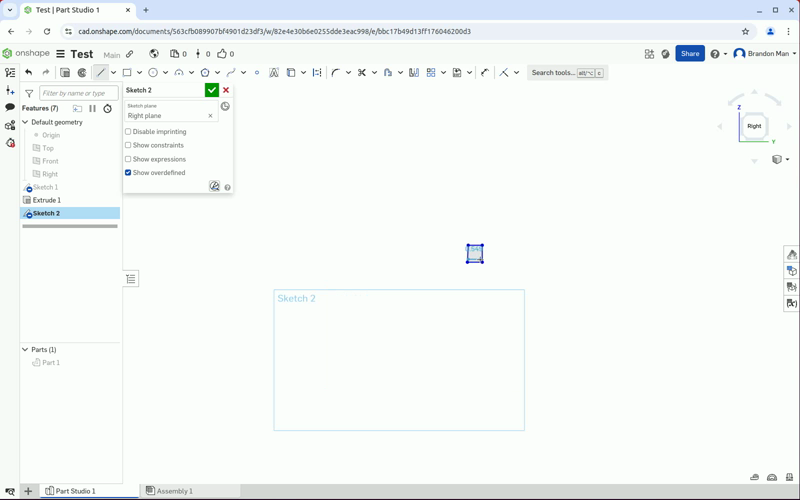
scroll(6)
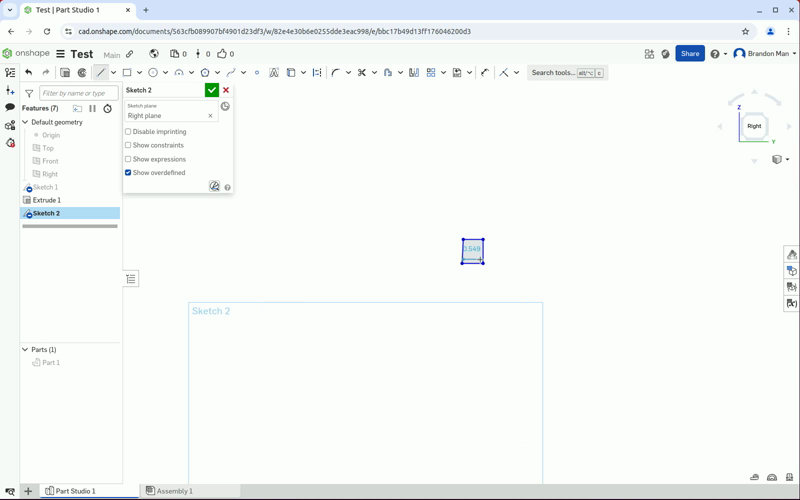
scroll(6)
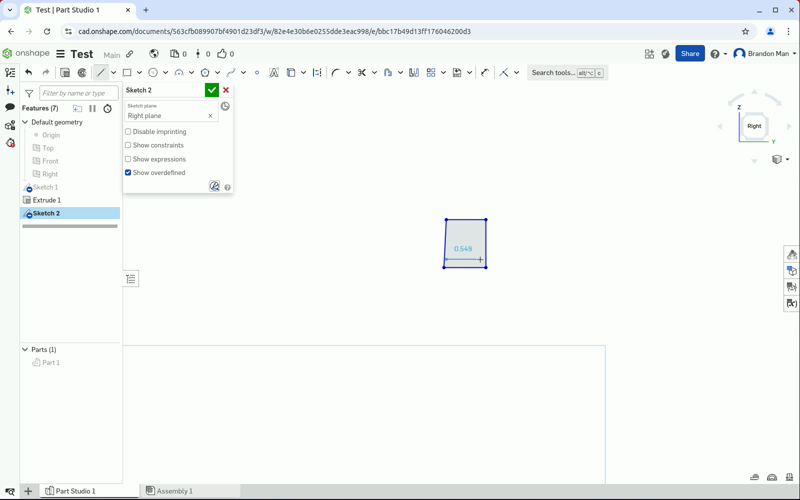
click(480, 259)
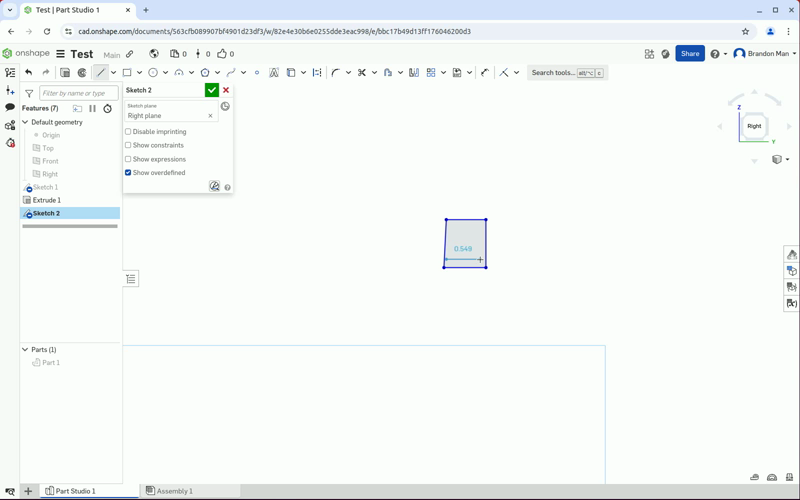
scroll(-6)
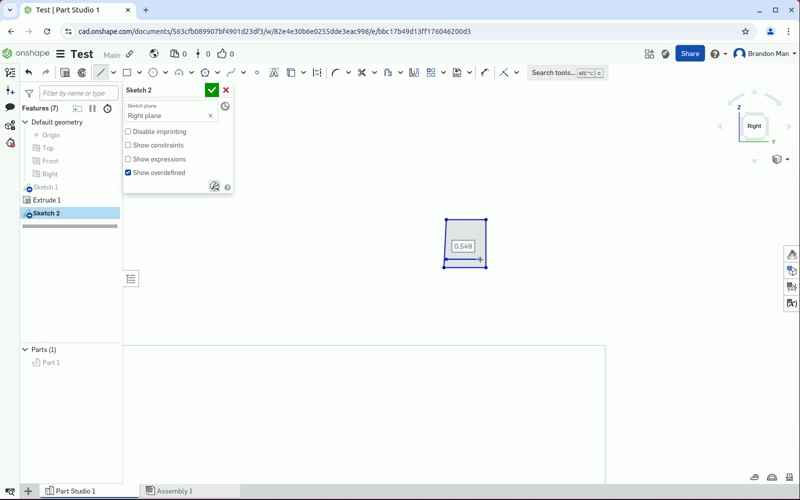
scroll(-6)
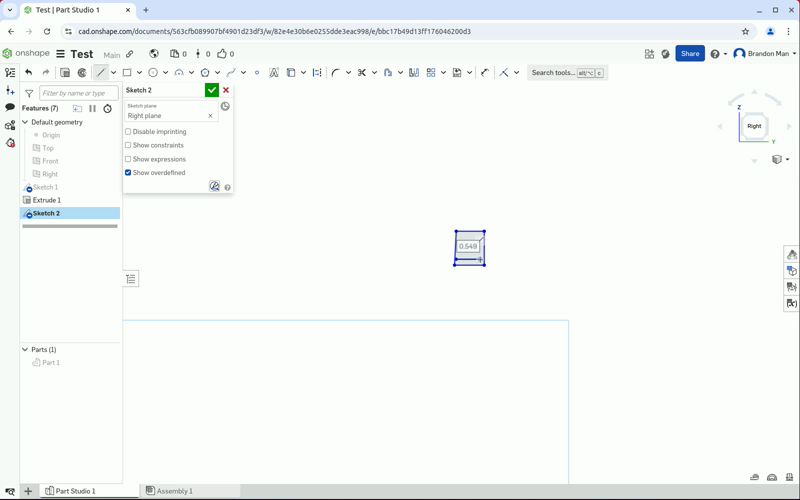
scroll(-6)
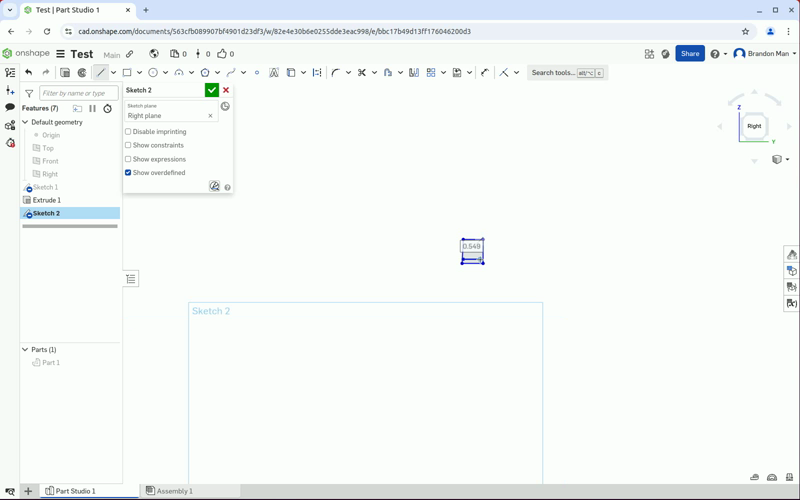
scroll(-6)
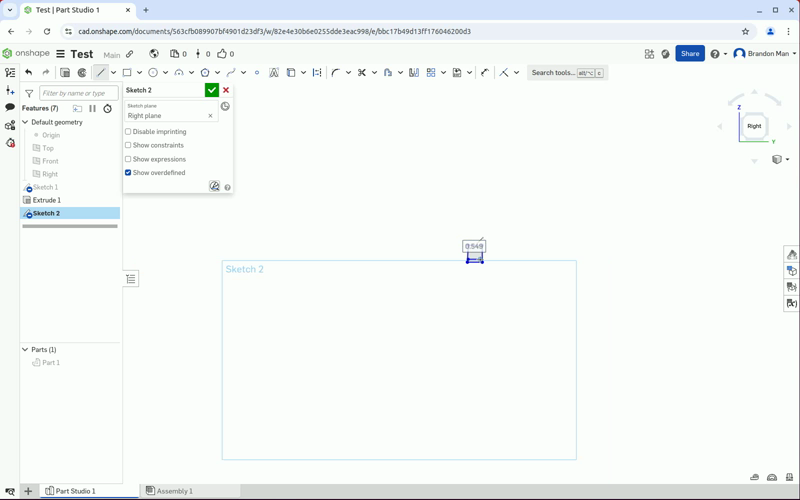
scroll(-6)
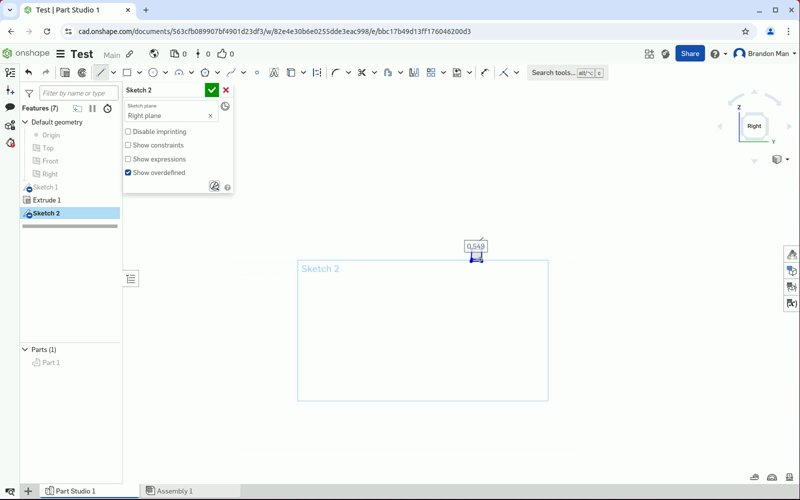
scroll(-6)
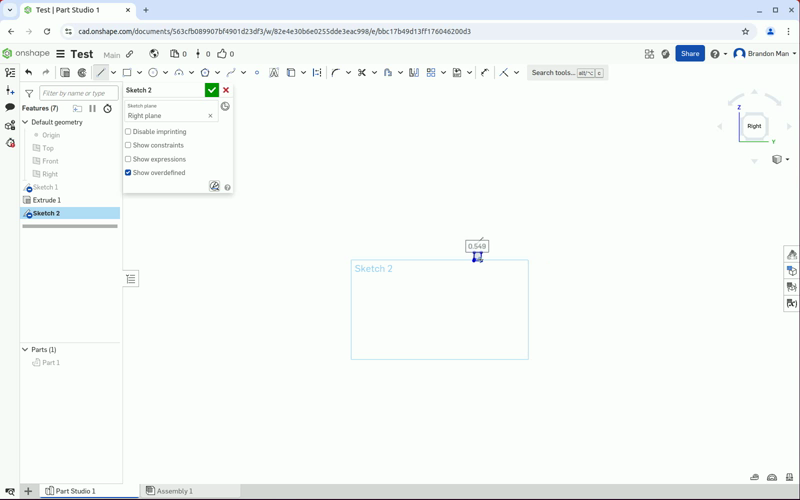
scroll(-6)
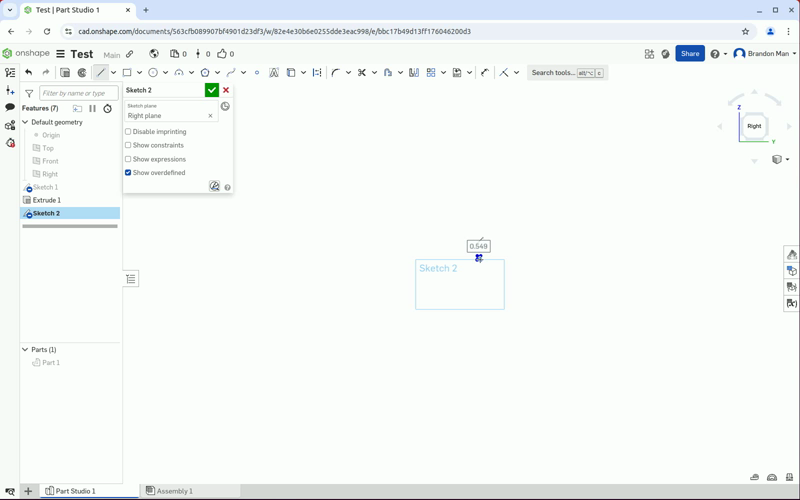
key_up(shift)
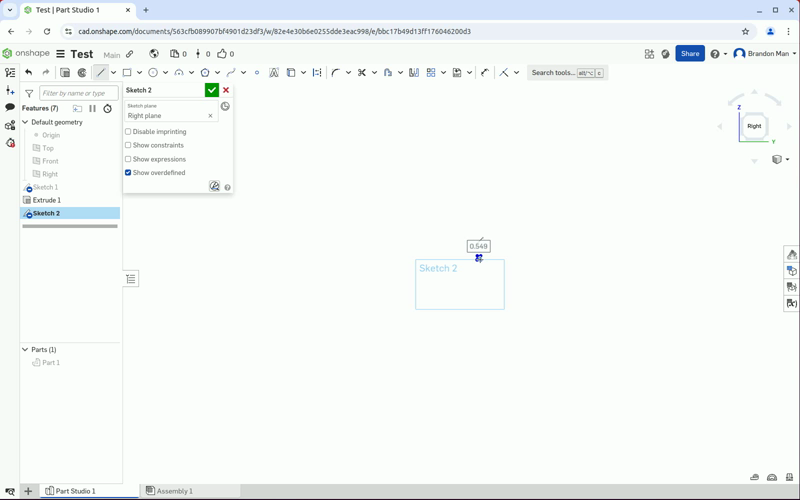
key_down(shift)
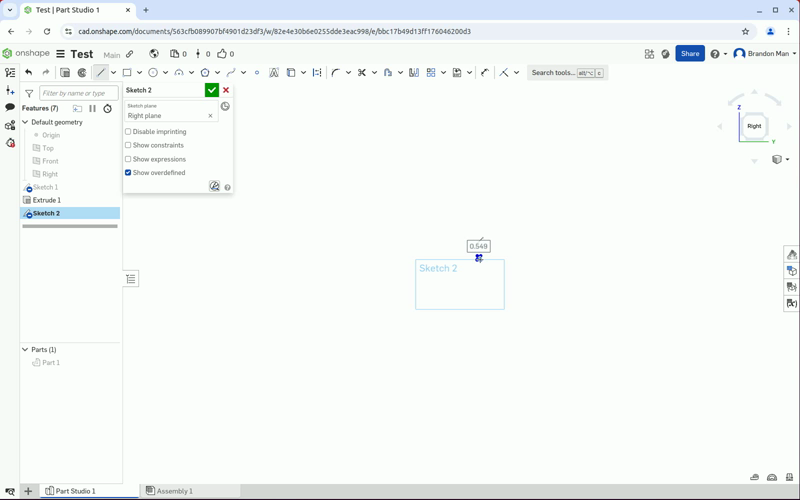
mouse_move(510, 259)
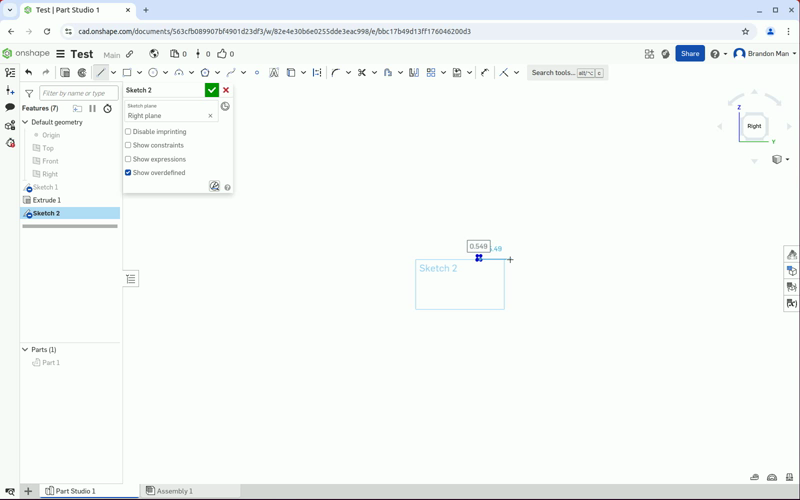
mouse_move(480, 256)
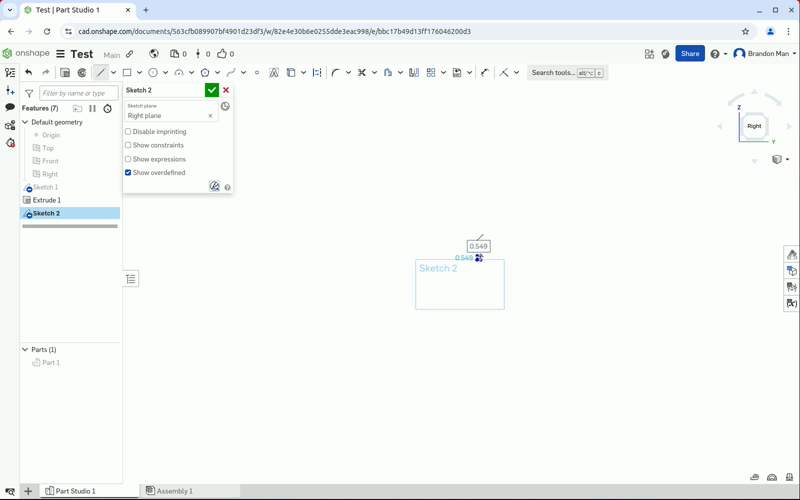
scroll(6)
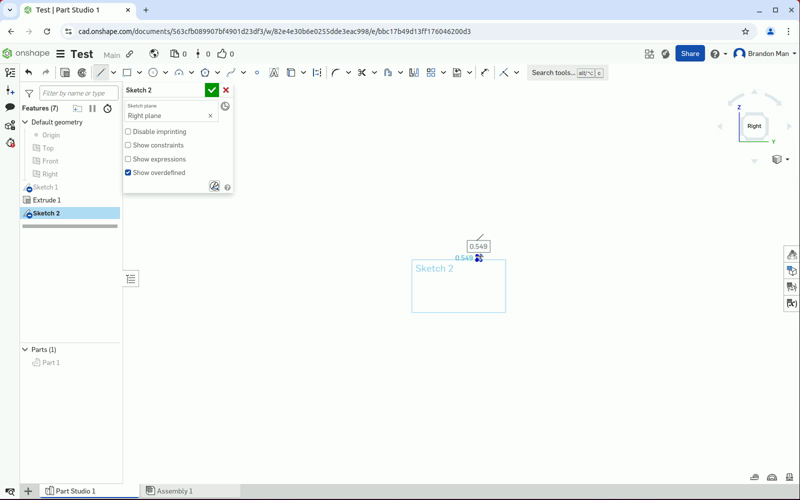
scroll(6)
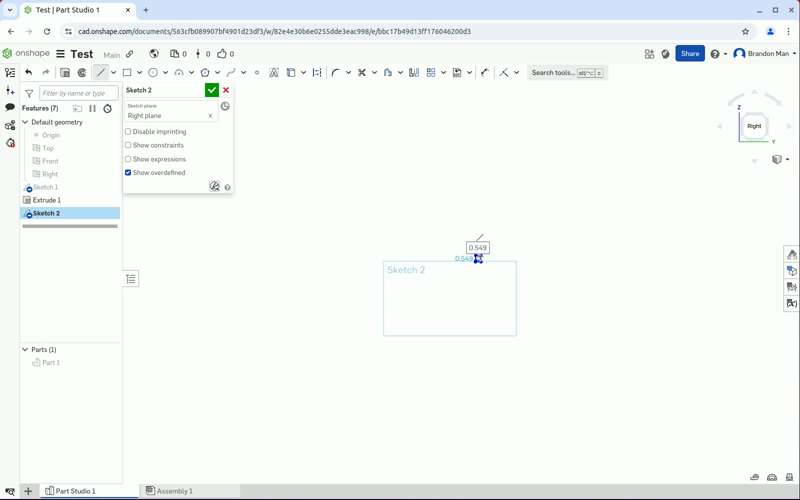
scroll(6)
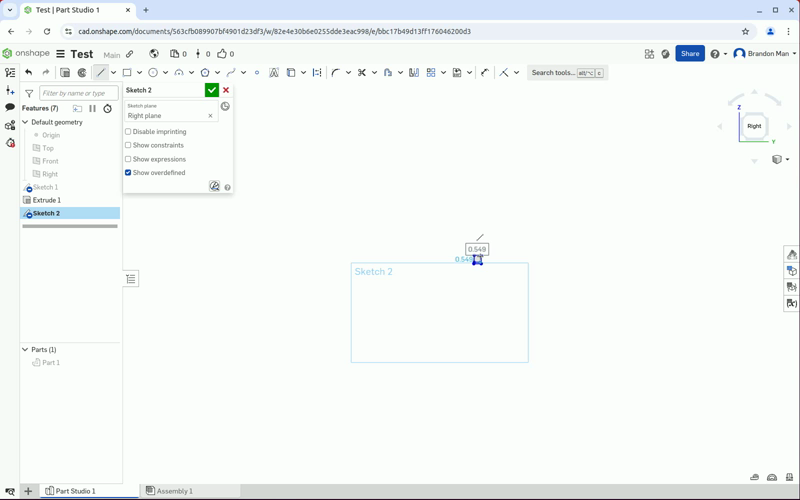
scroll(6)
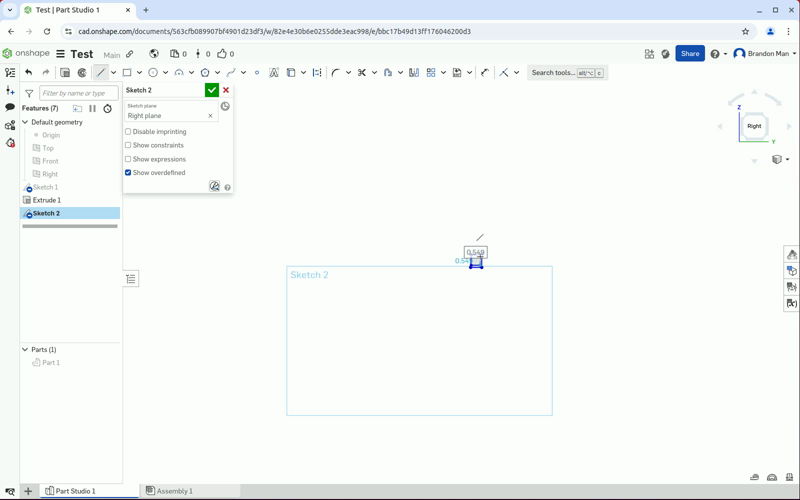
scroll(6)
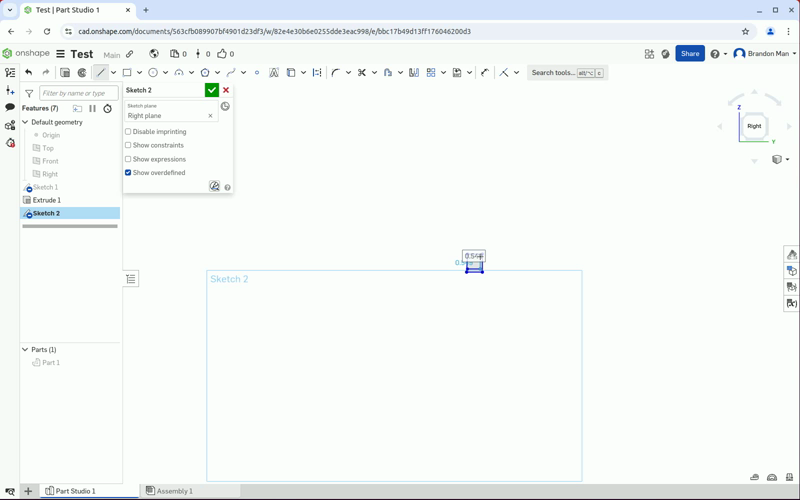
scroll(6)
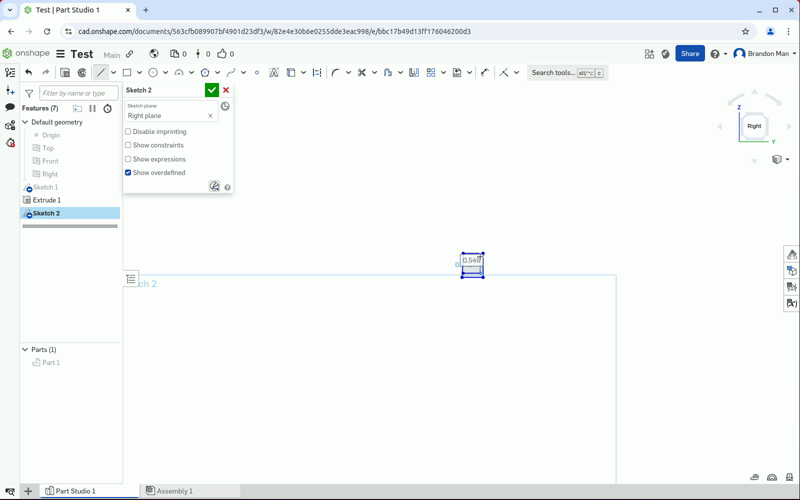
scroll(6)
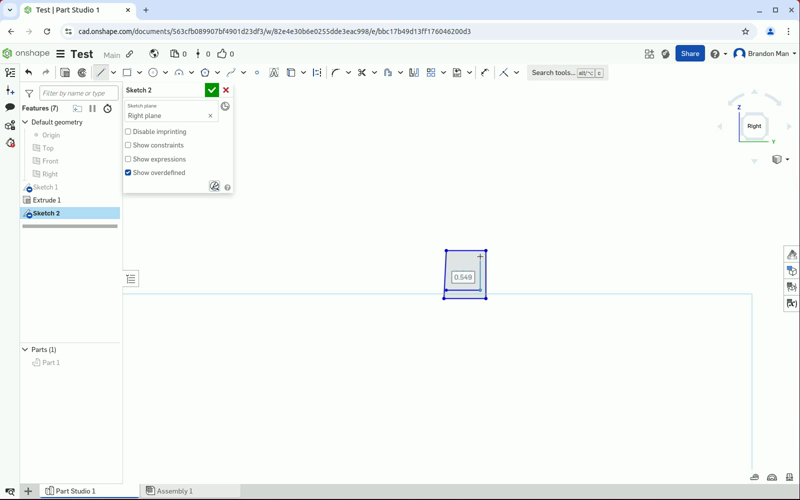
click(480, 256)
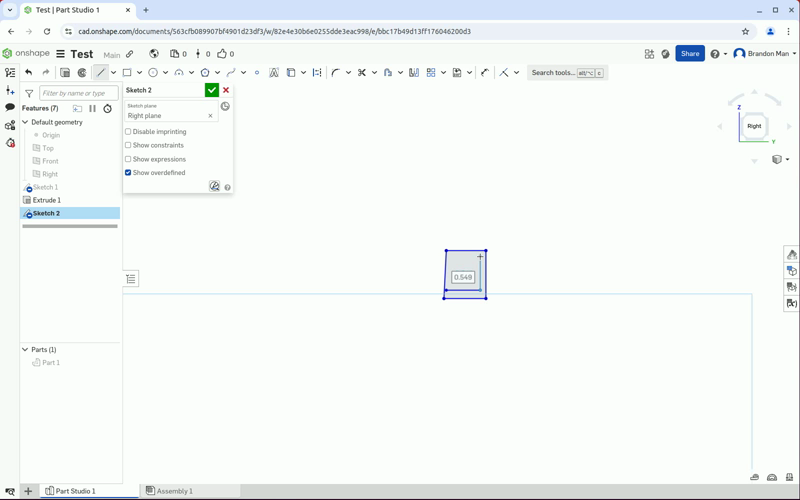
scroll(-6)
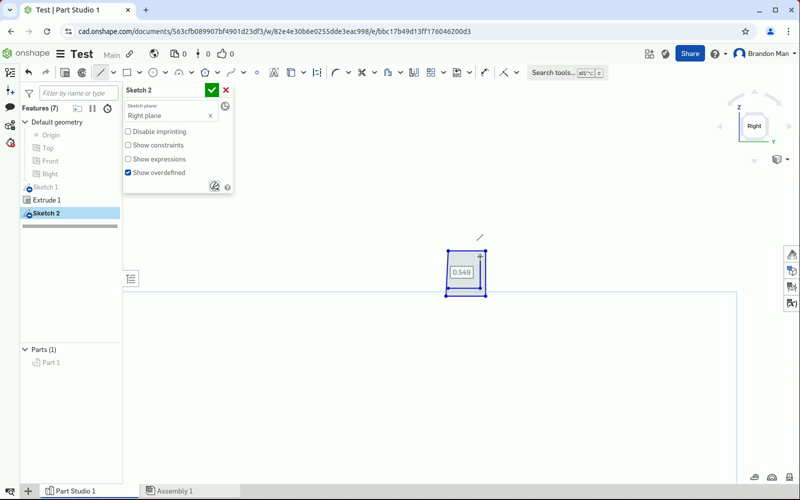
scroll(-6)
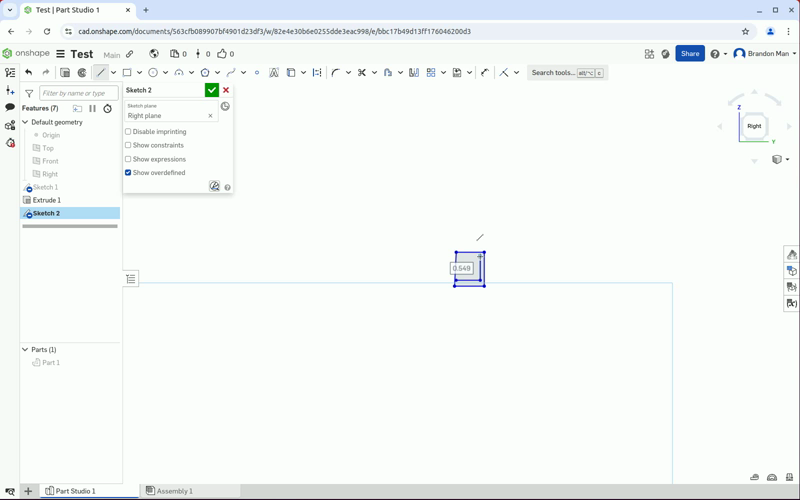
scroll(-6)
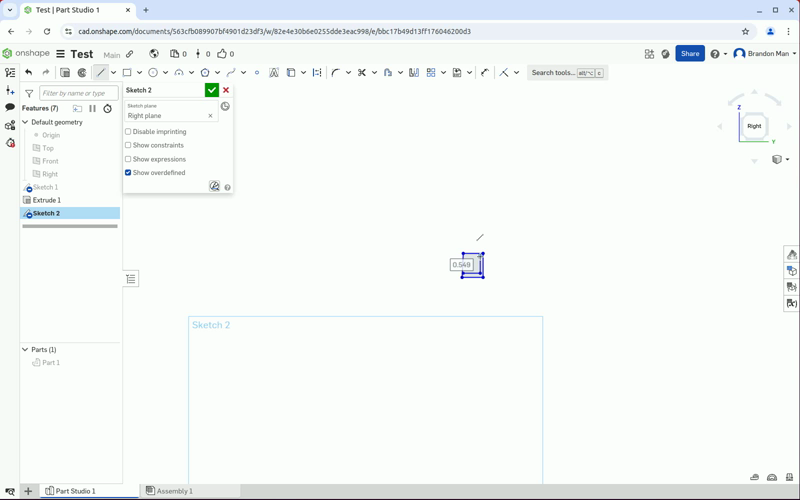
scroll(-6)
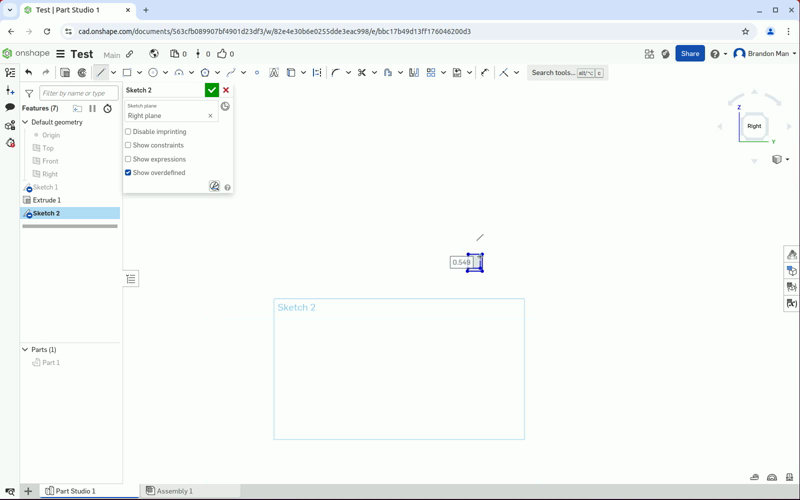
scroll(-6)
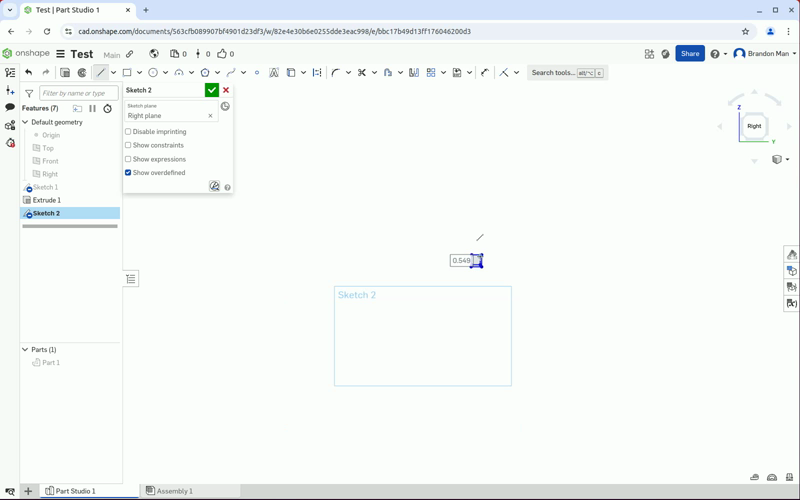
scroll(-6)
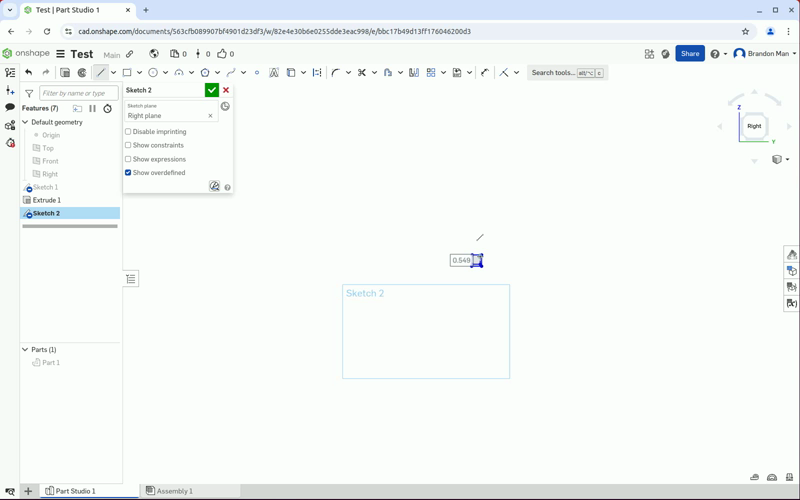
scroll(-6)
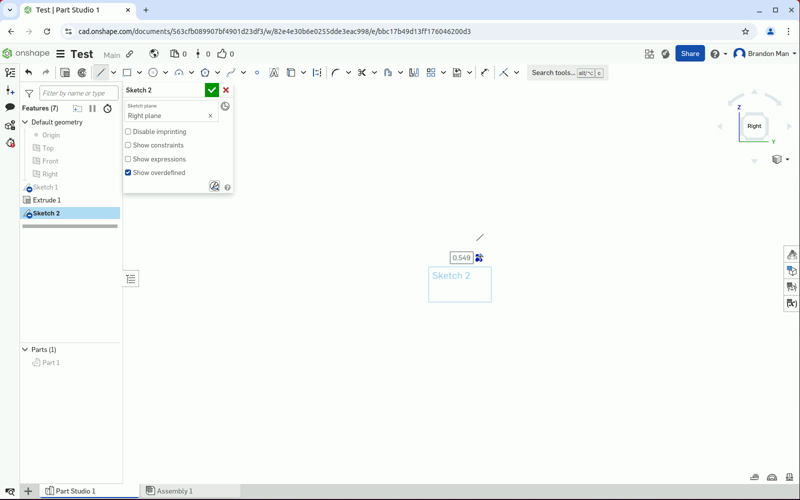
key_up(shift)
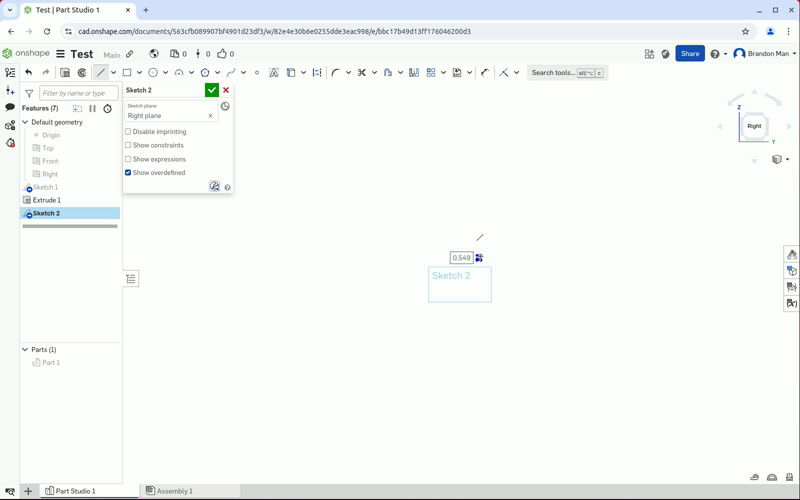
key_down(shift)
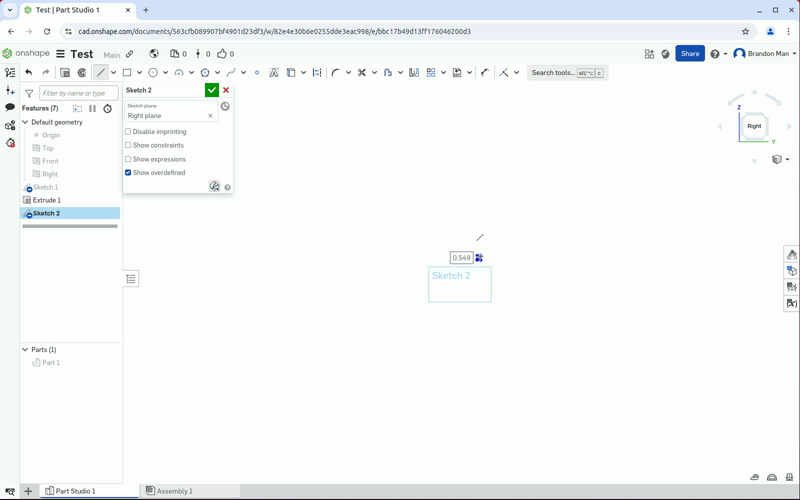
mouse_move(510, 256)
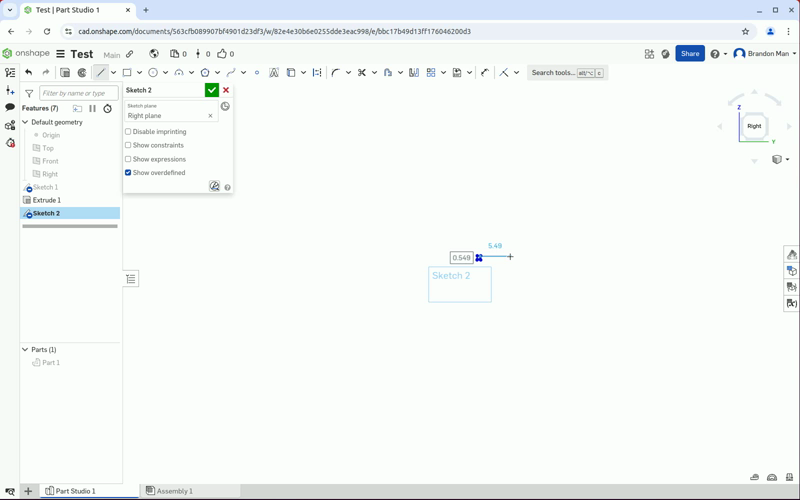
mouse_move(477, 256)
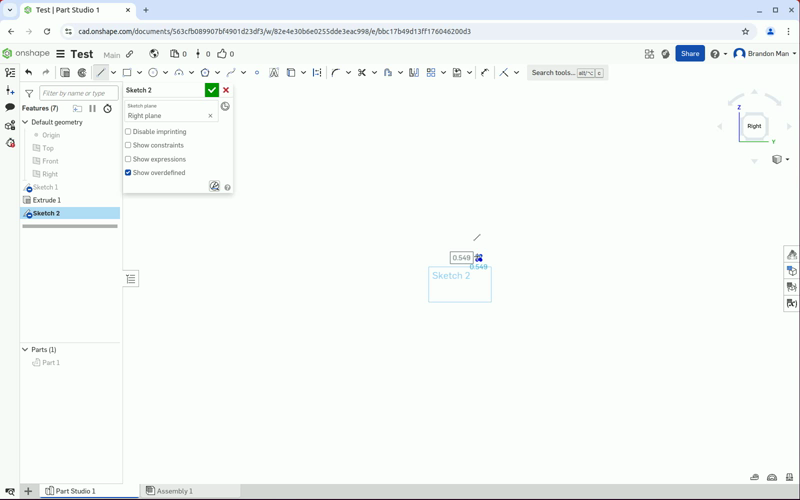
scroll(6)
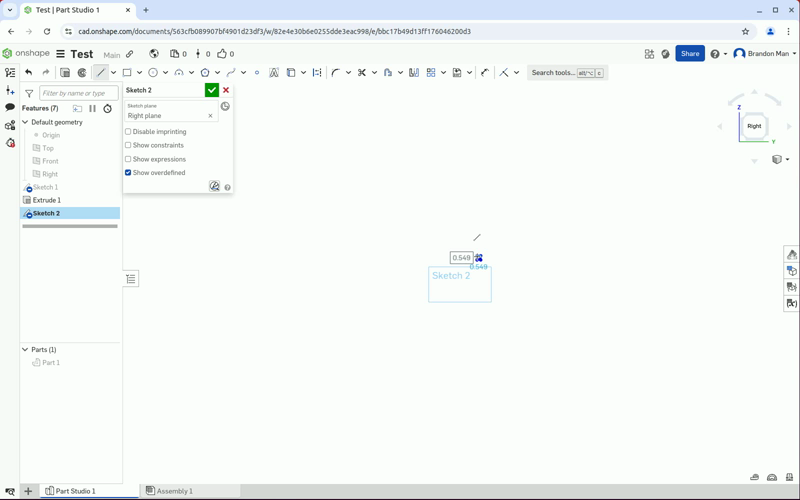
scroll(6)
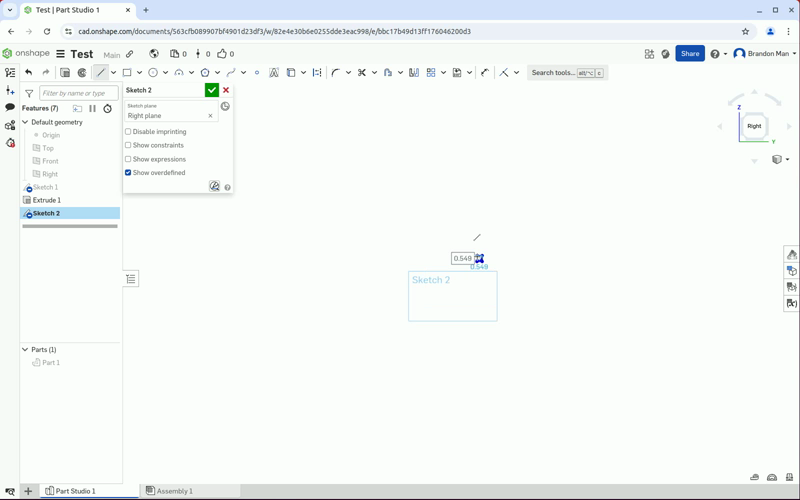
scroll(6)
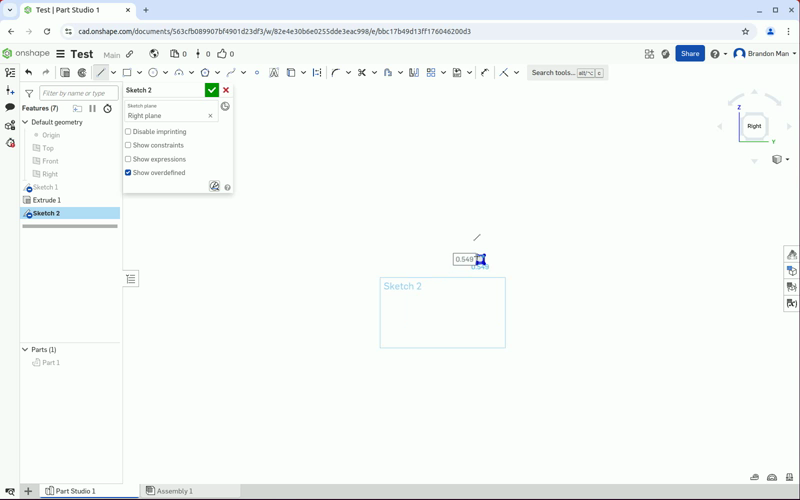
scroll(6)
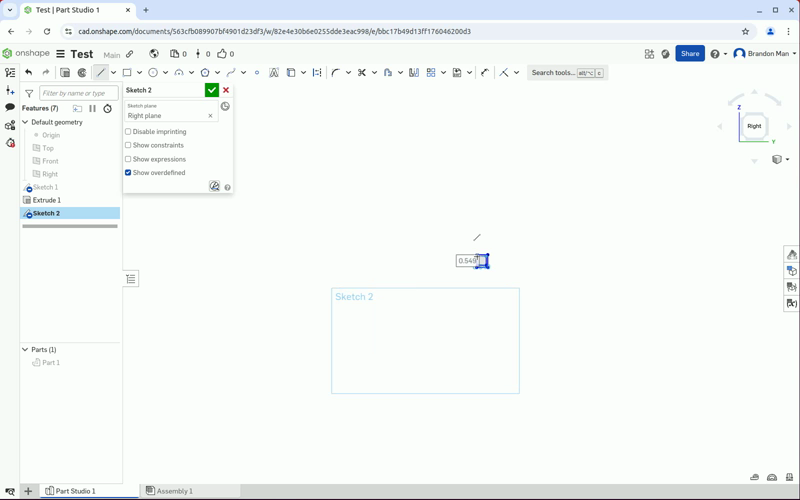
scroll(6)
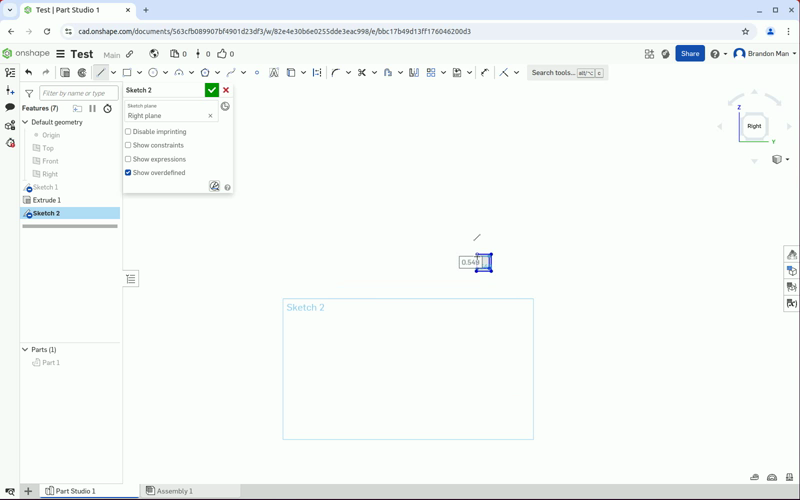
scroll(6)
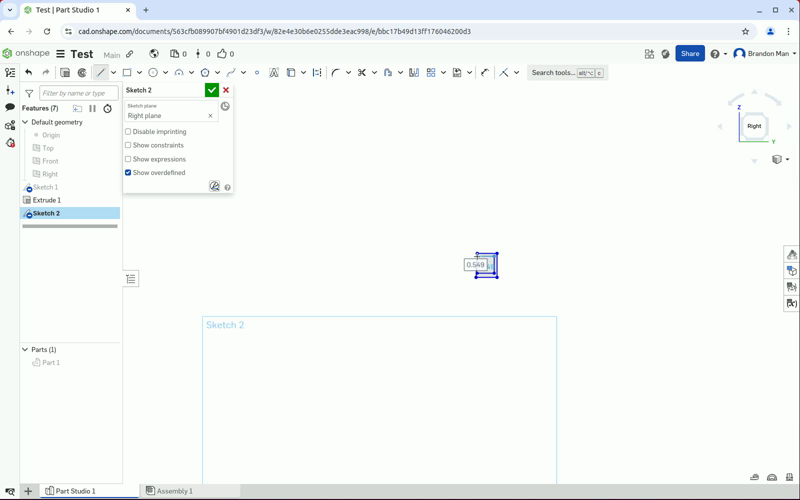
scroll(6)
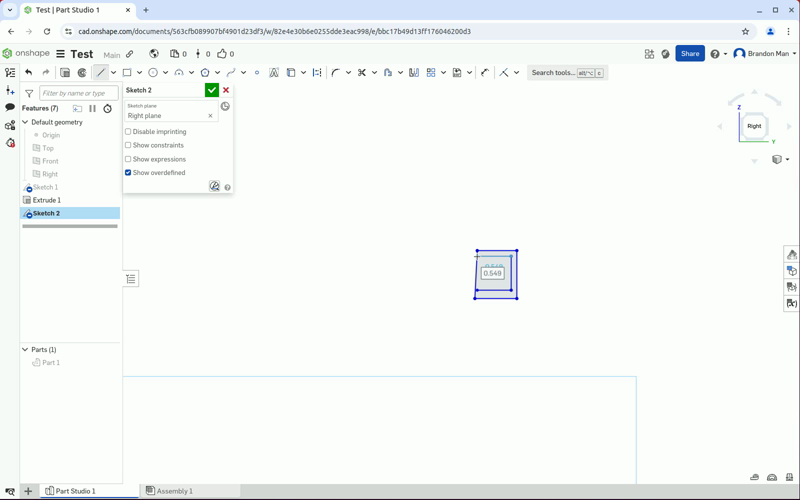
click(477, 256)
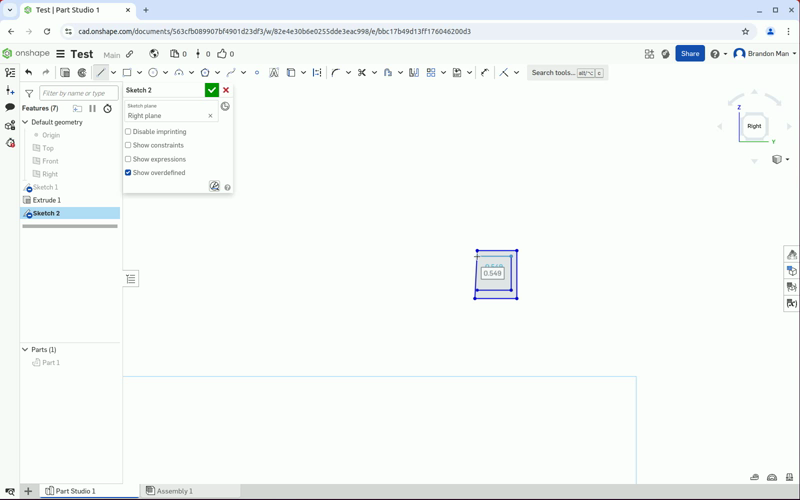
scroll(-6)
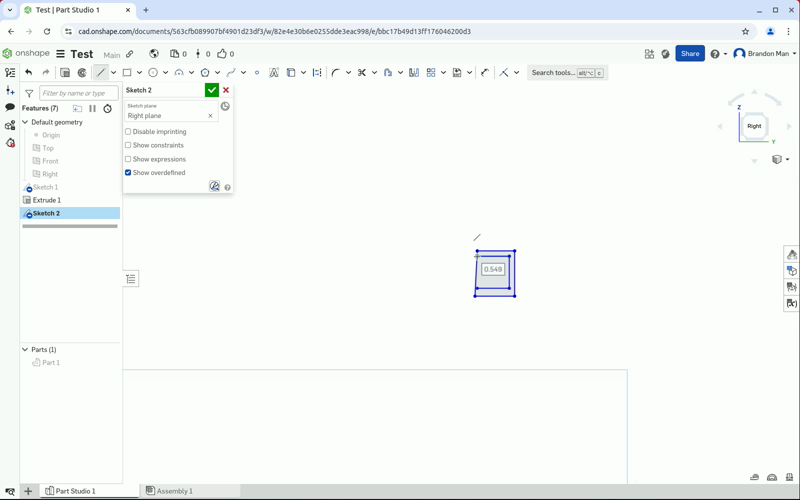
scroll(-6)
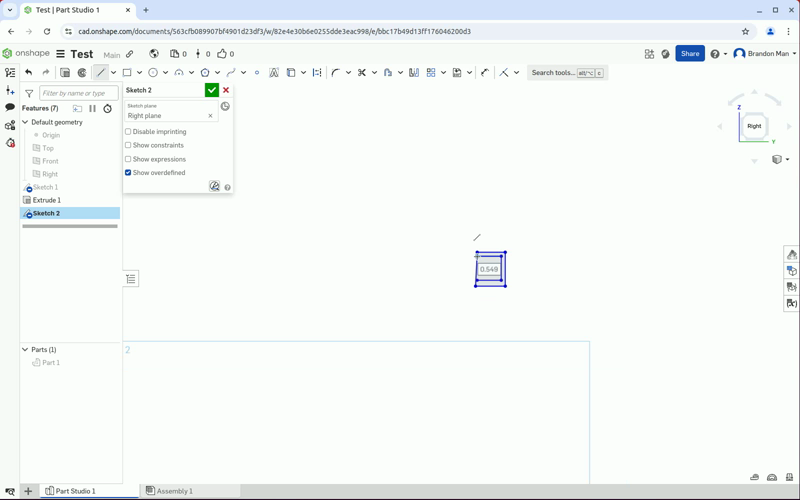
scroll(-6)
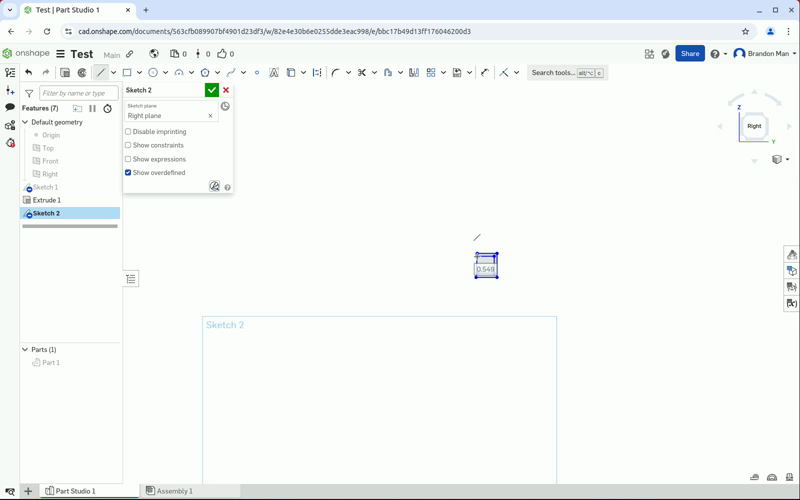
scroll(-6)
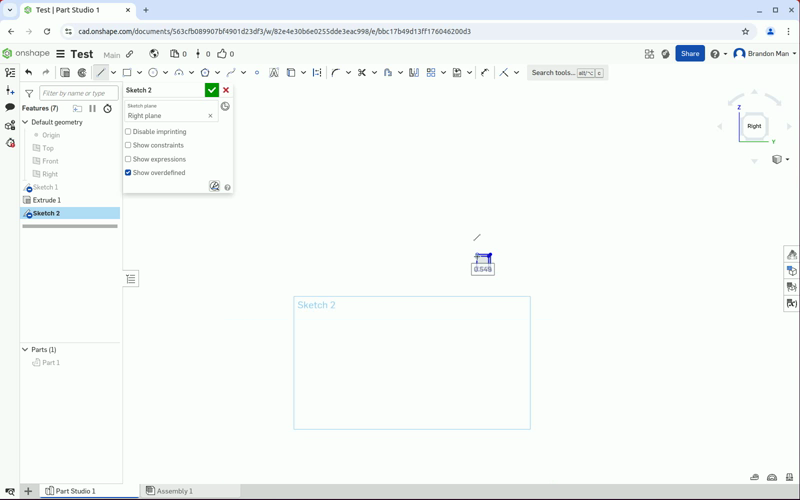
scroll(-6)
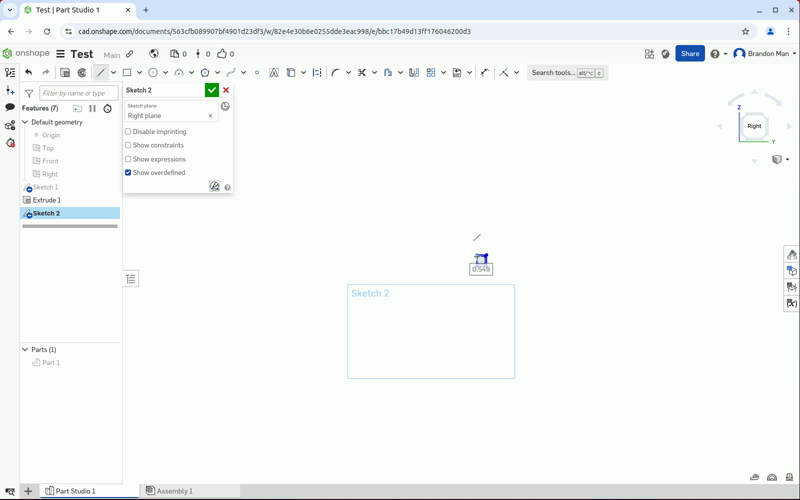
scroll(-6)
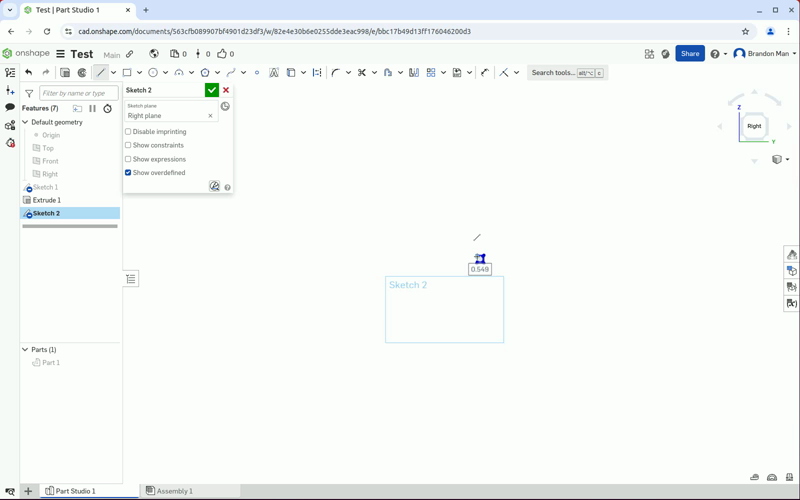
scroll(-6)
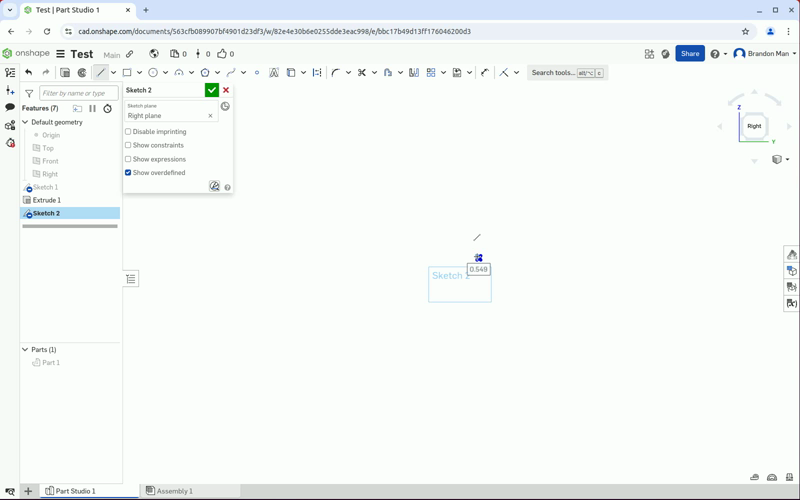
key_up(shift)
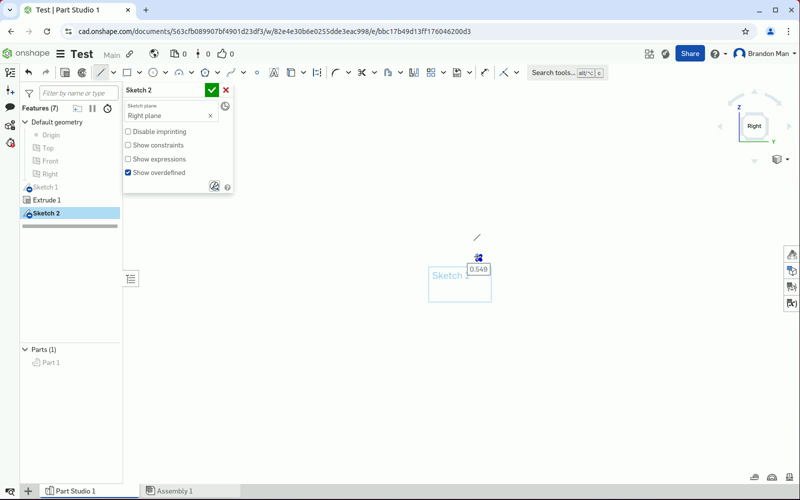
mouse_move(507, 256)
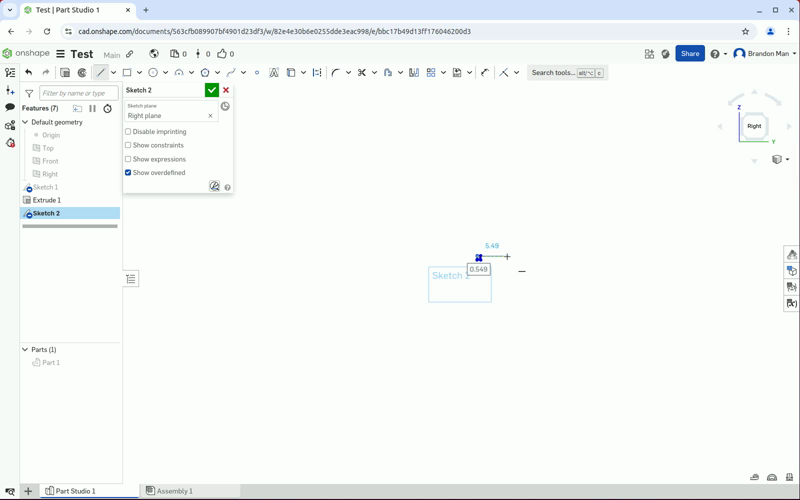
key_down(shift)
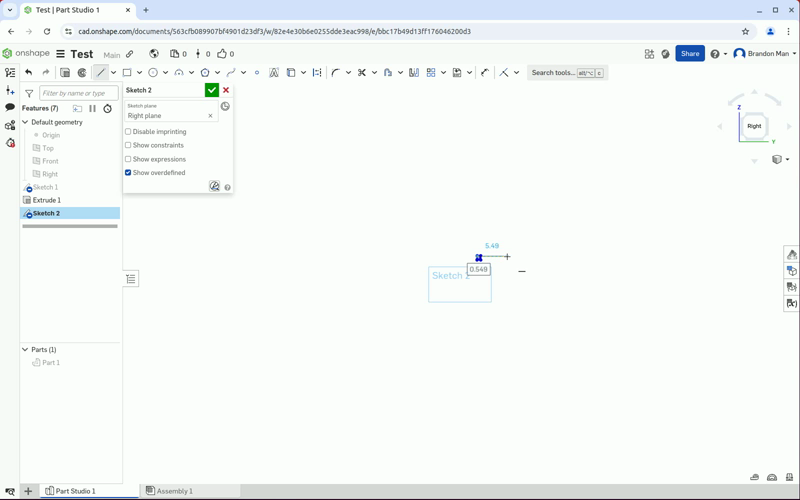
mouse_move(477, 259)
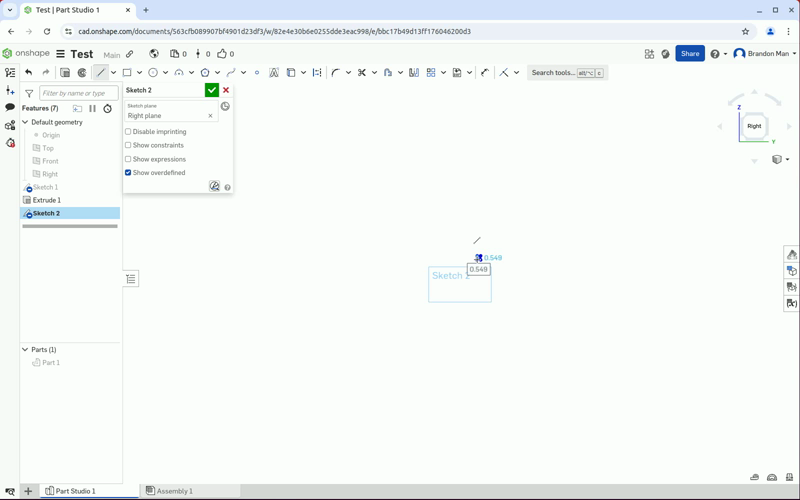
scroll(6)
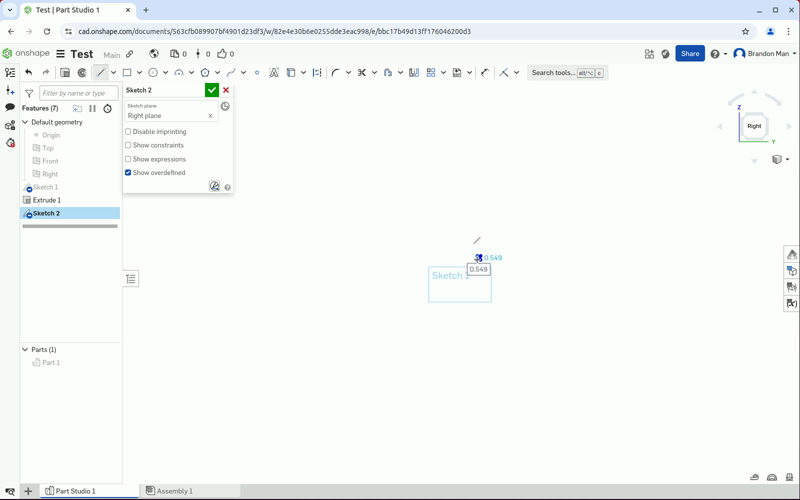
scroll(6)
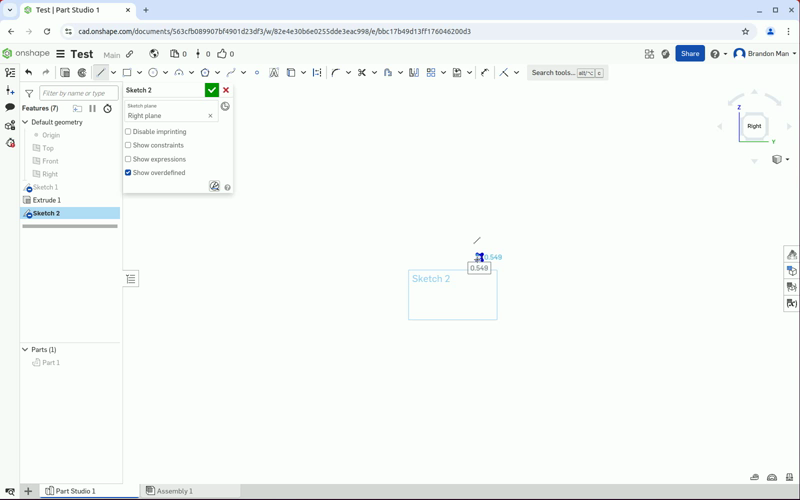
scroll(6)
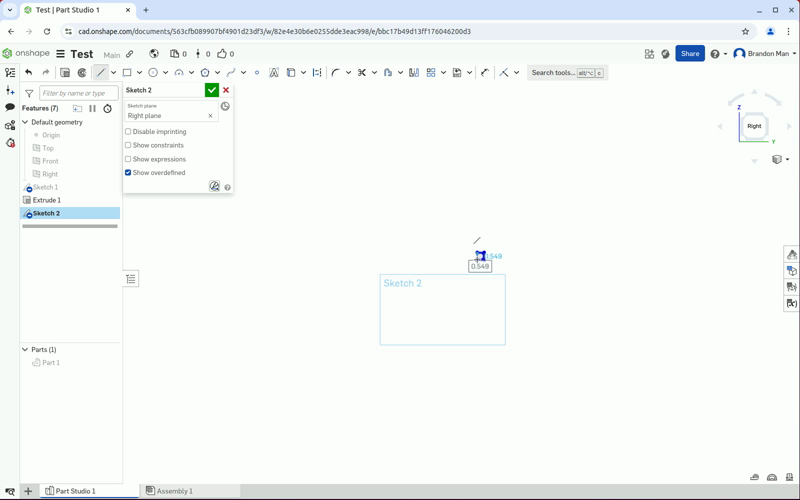
scroll(6)
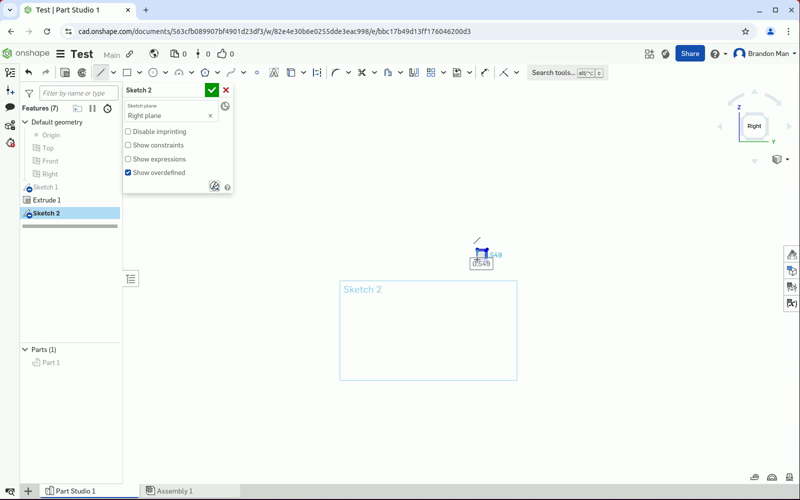
scroll(6)
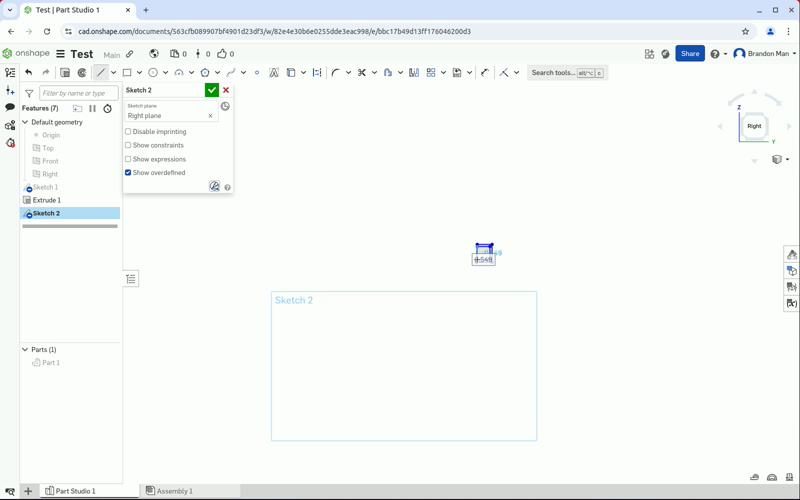
scroll(6)
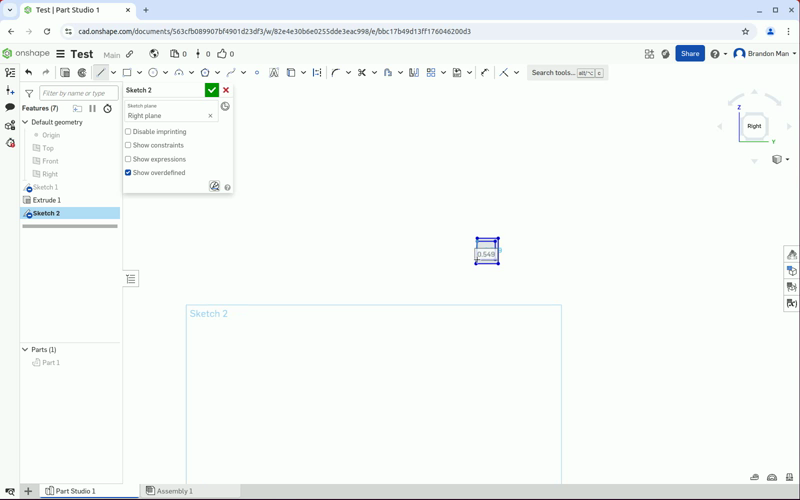
scroll(6)
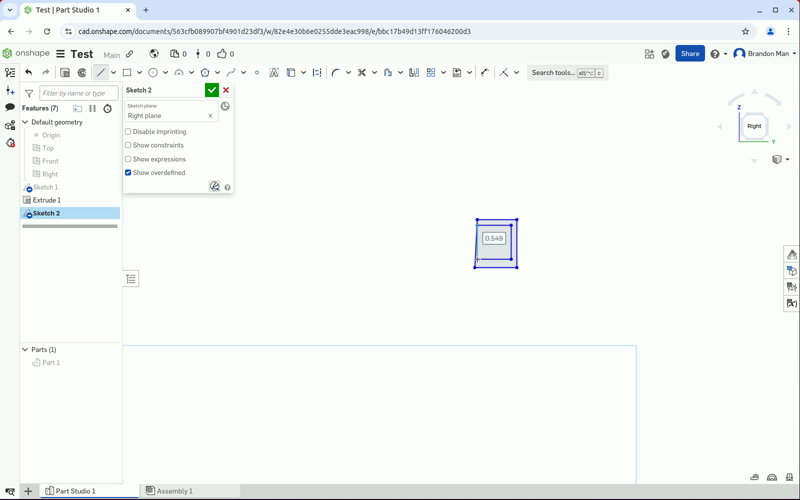
key_up(shift)
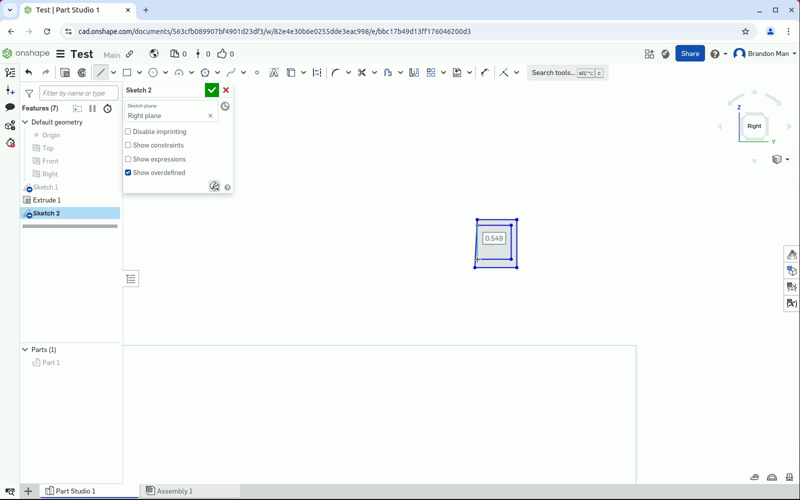
click(477, 259)
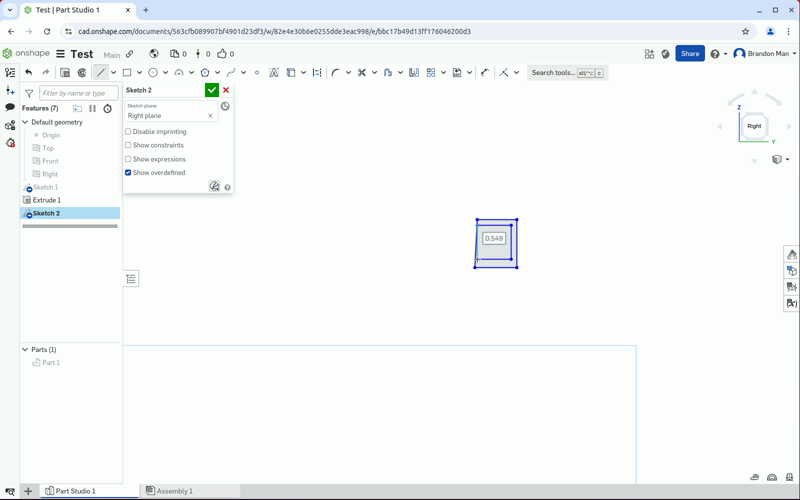
scroll(-6)
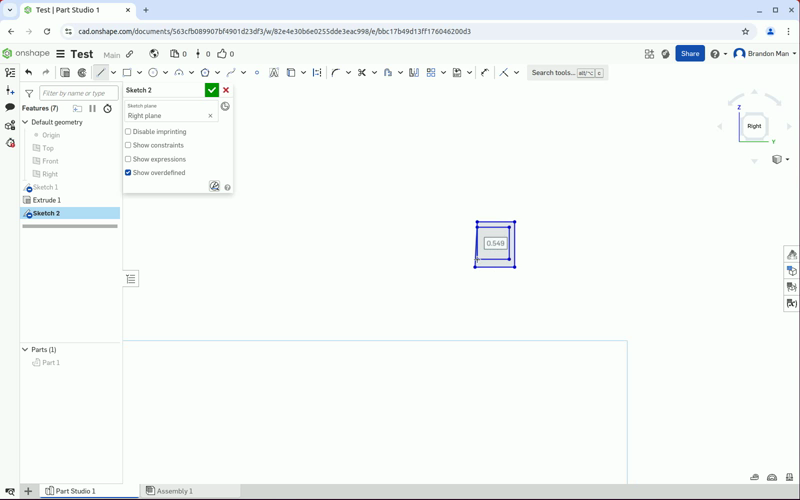
scroll(-6)
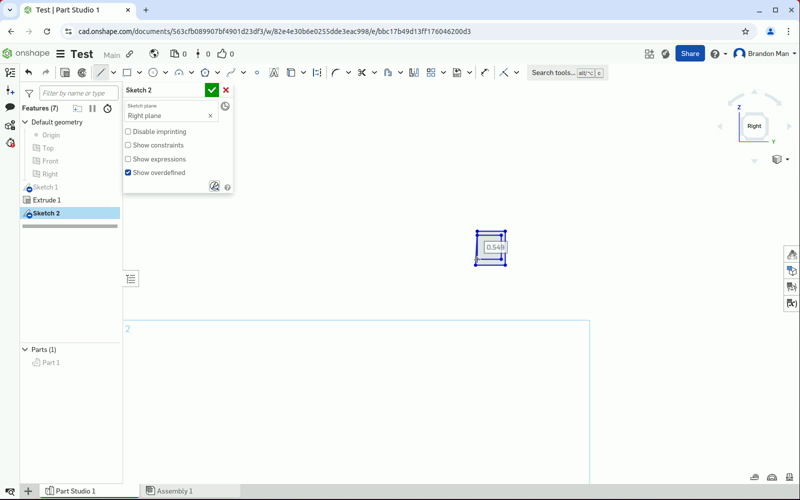
scroll(-6)
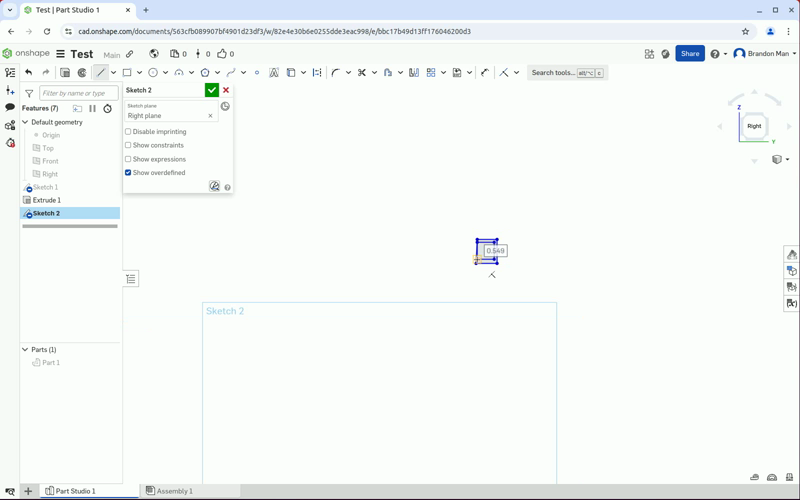
scroll(-6)
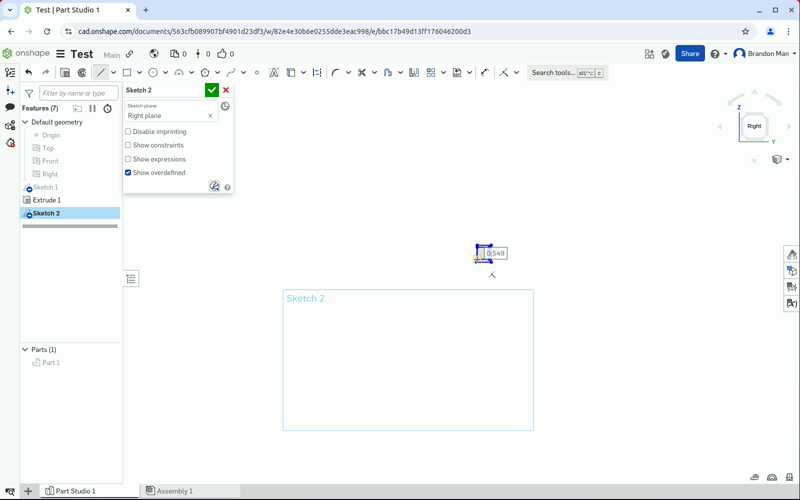
scroll(-6)
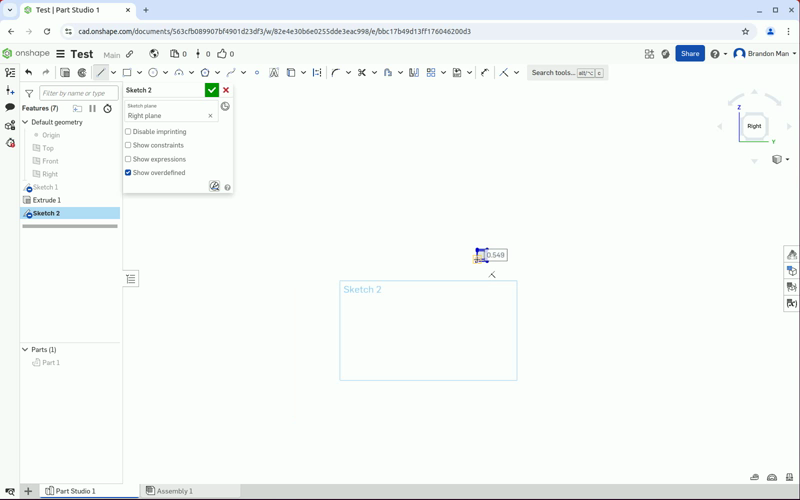
scroll(-6)
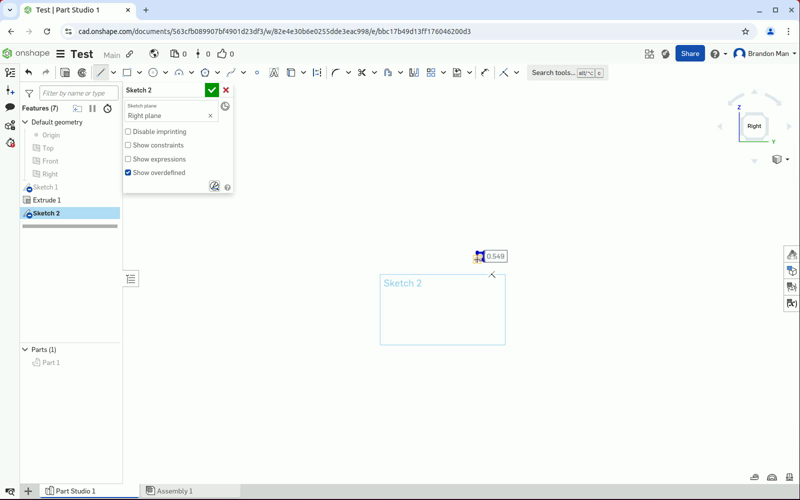
scroll(-6)
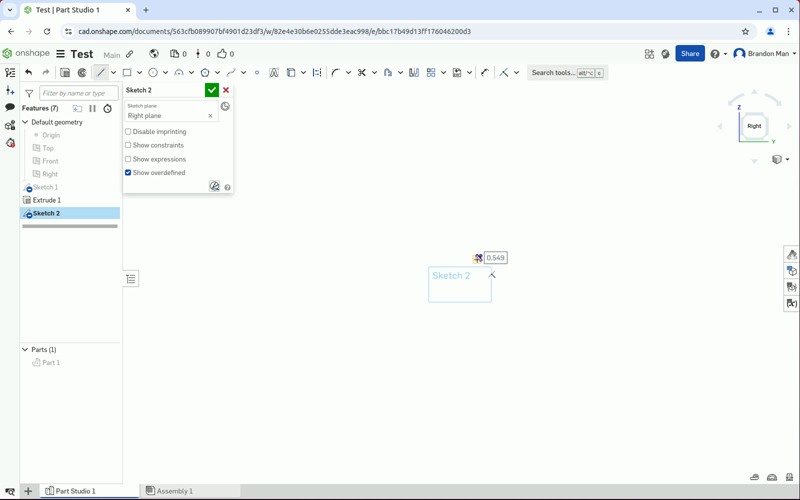
key(esc)
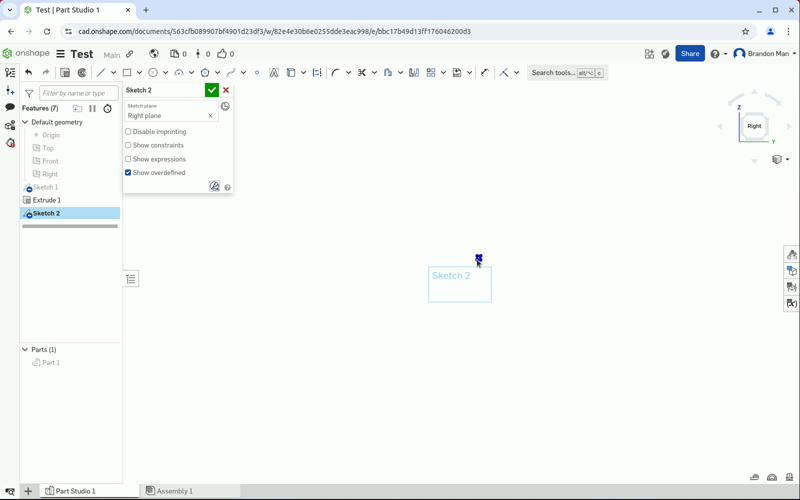
mouse_move(477, 258)
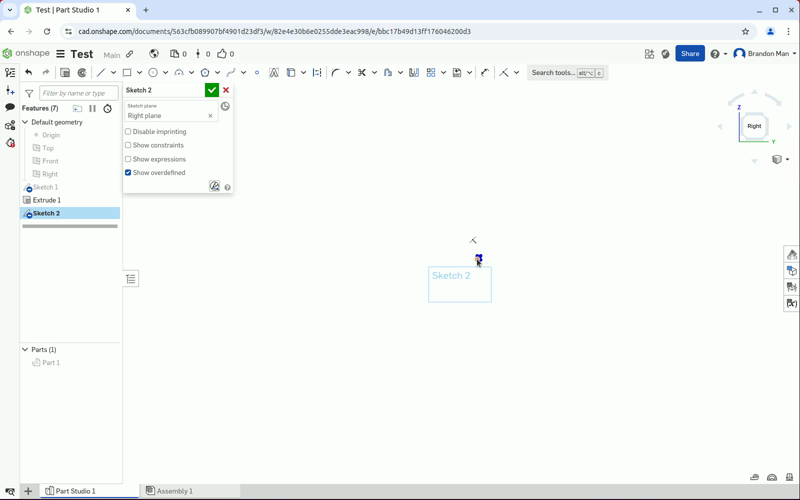
scroll(6)
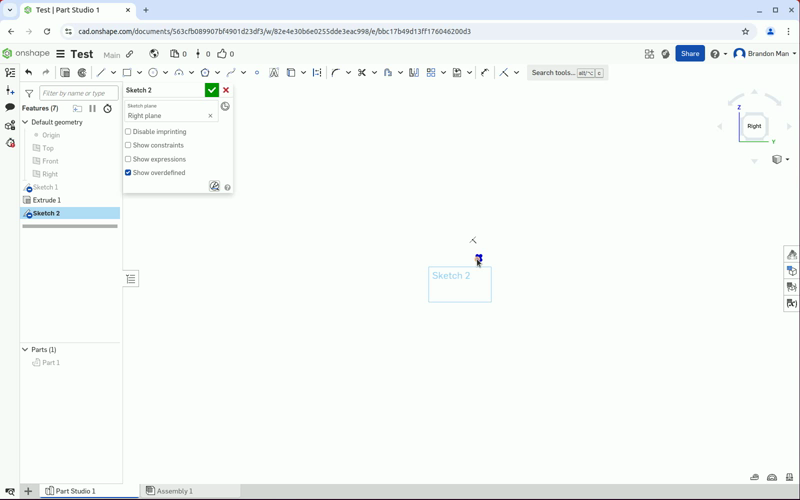
scroll(6)
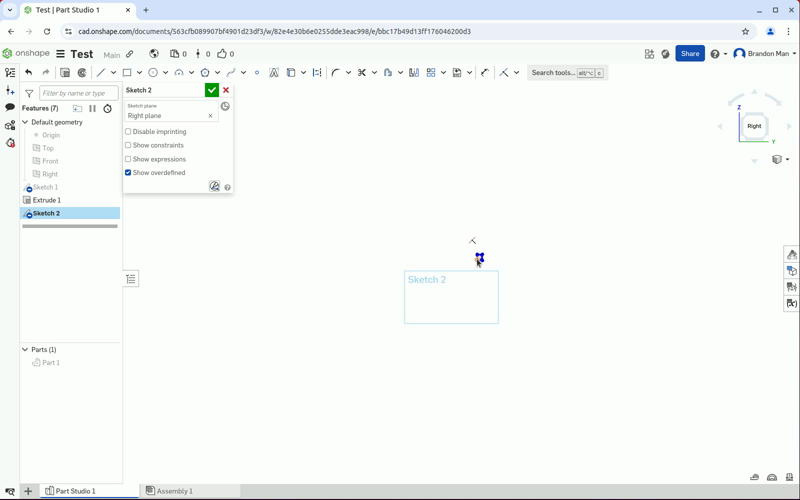
scroll(6)
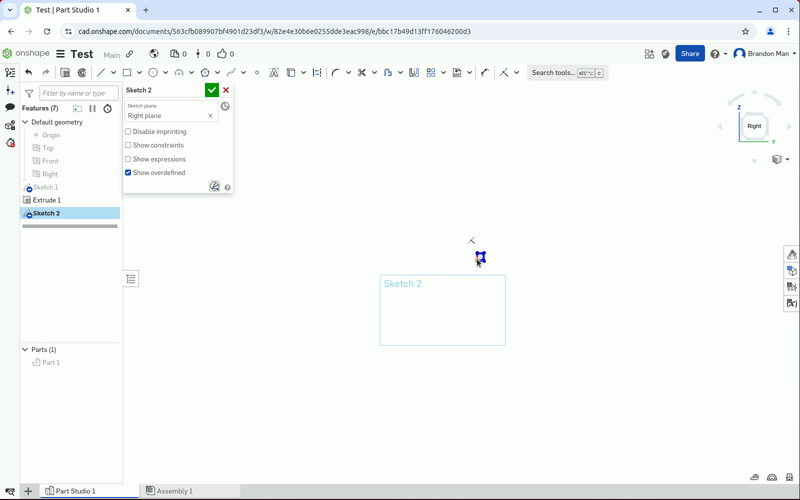
scroll(6)
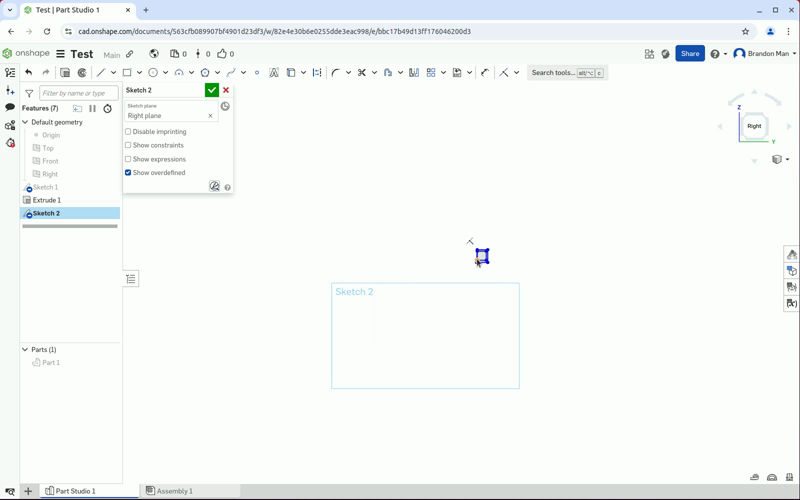
scroll(6)
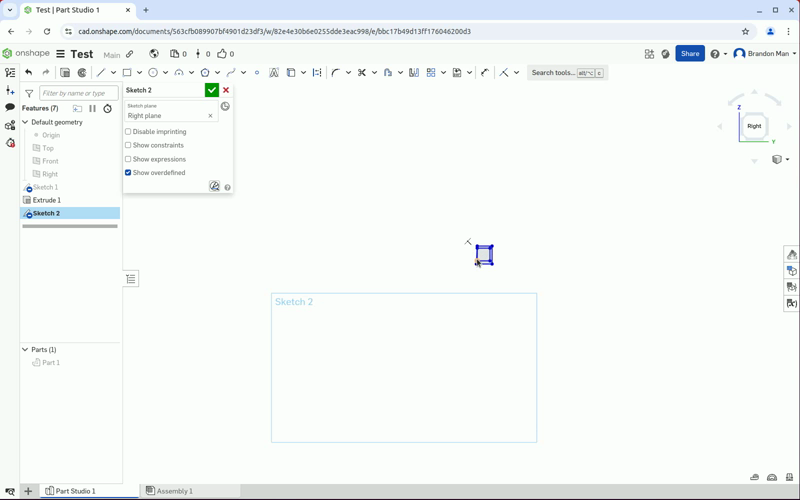
scroll(6)
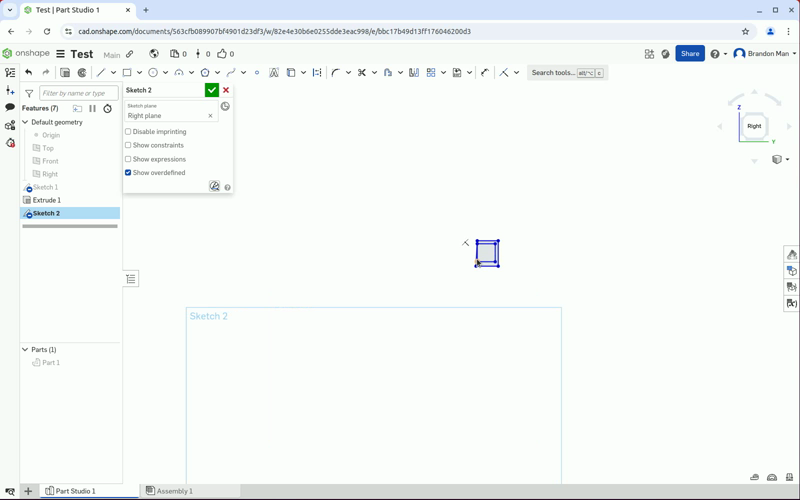
scroll(6)
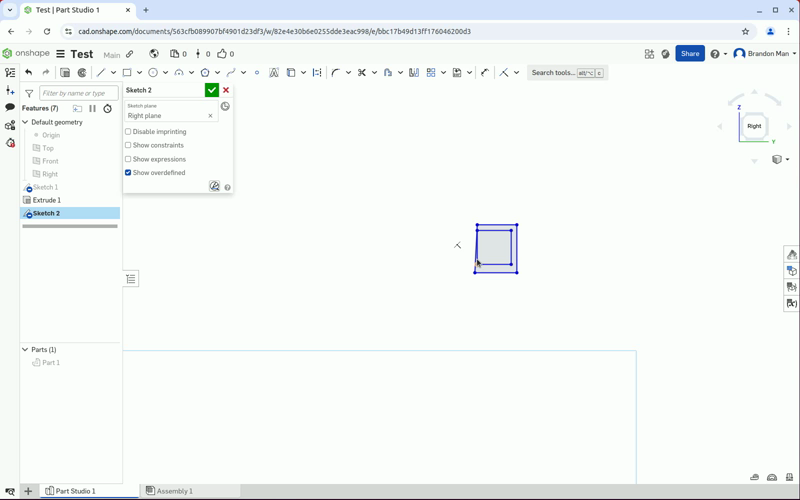
click(477, 258)
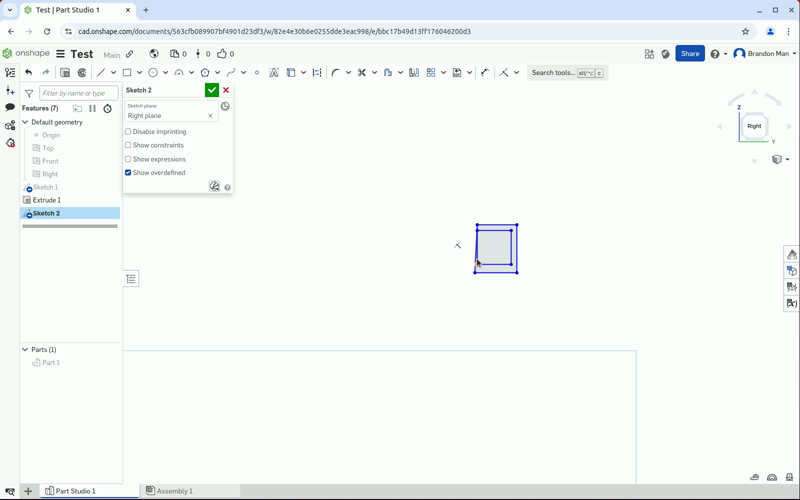
scroll(-6)
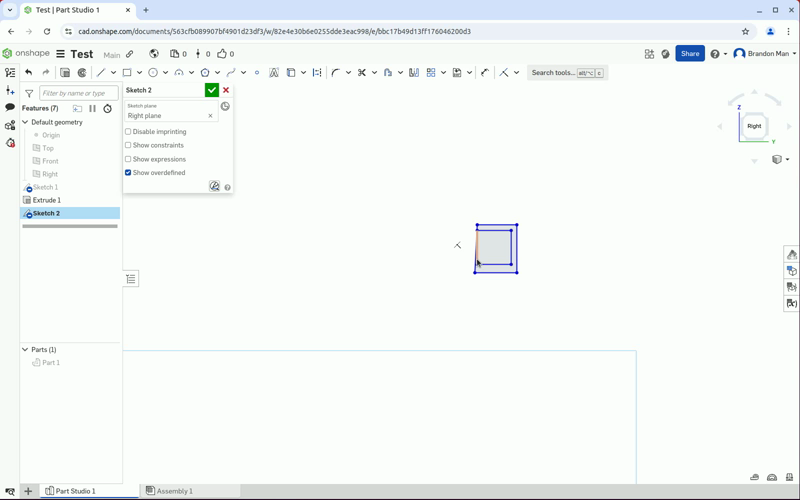
scroll(-6)
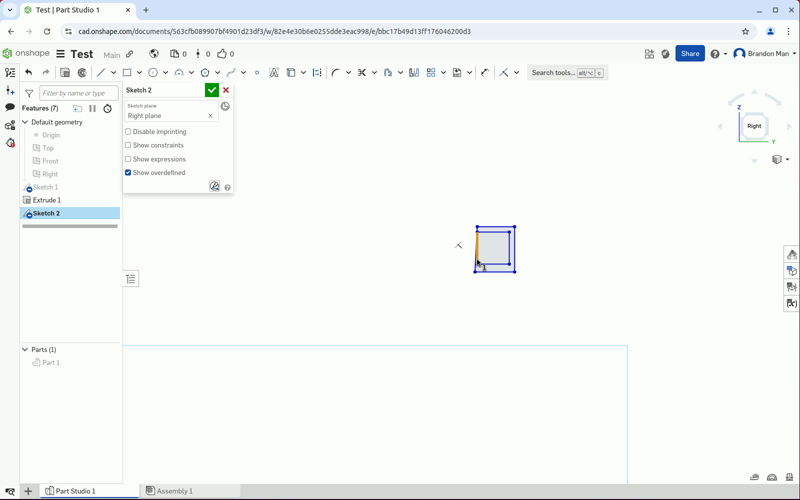
scroll(-6)
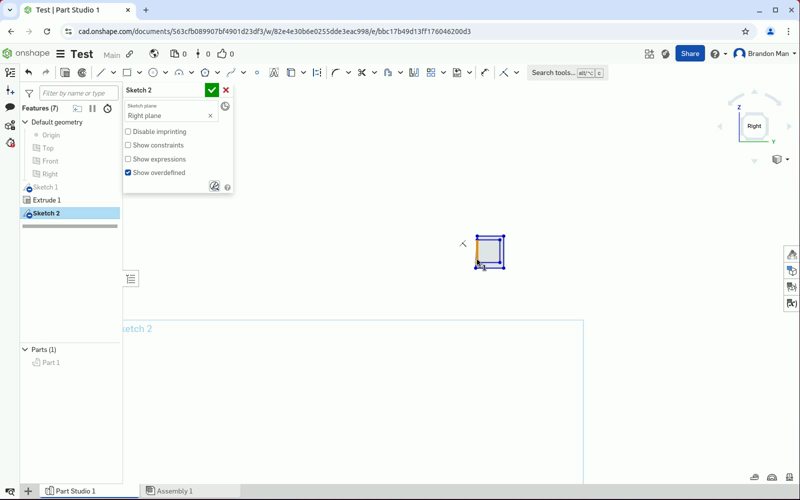
scroll(-6)
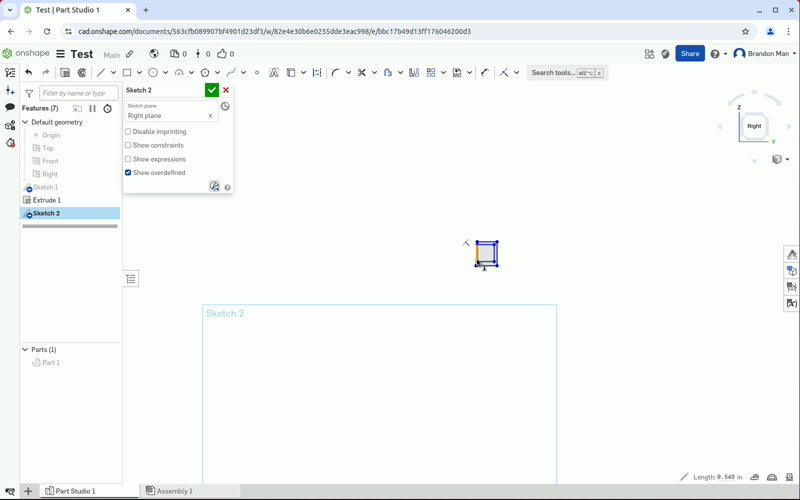
scroll(-6)
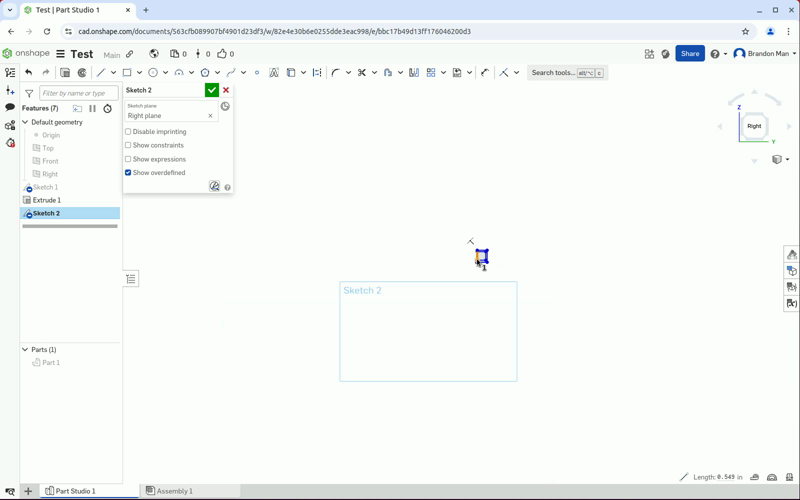
scroll(-6)
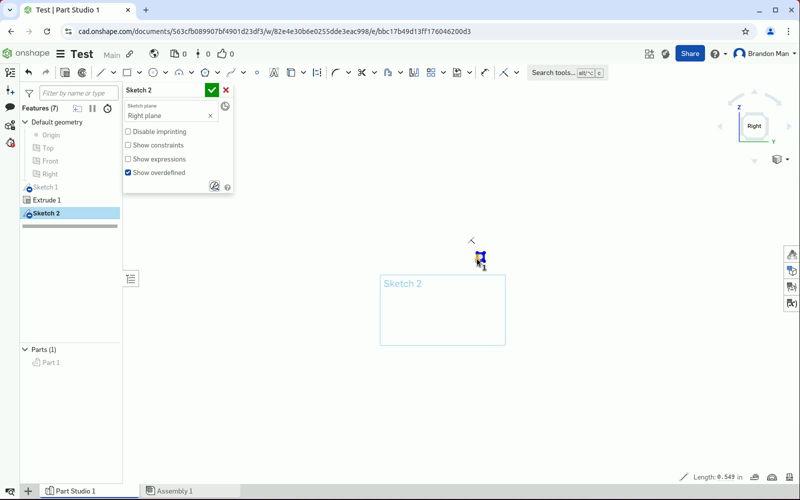
scroll(-6)
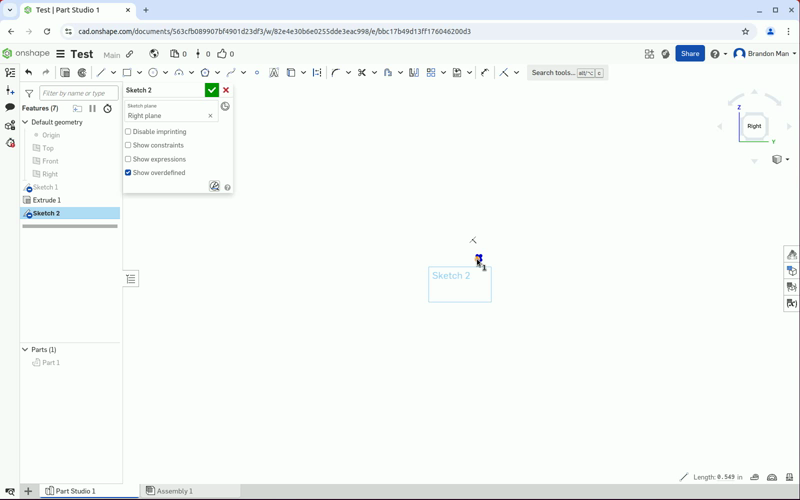
mouse_move(73, 352)
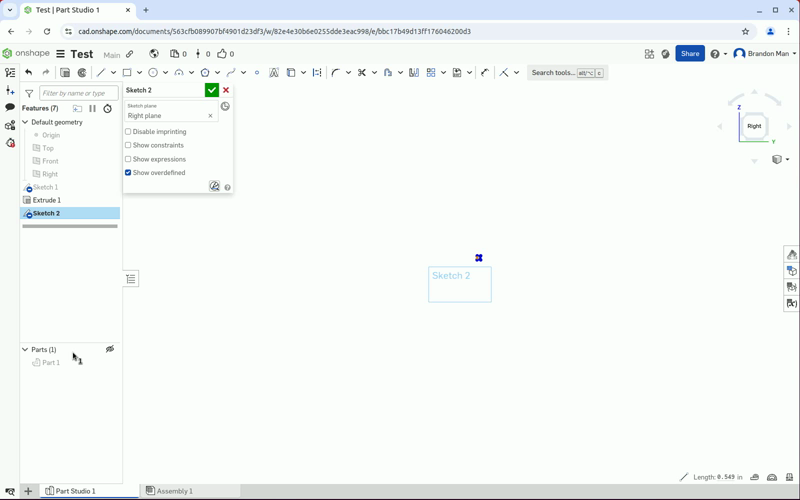
key(shift+y)
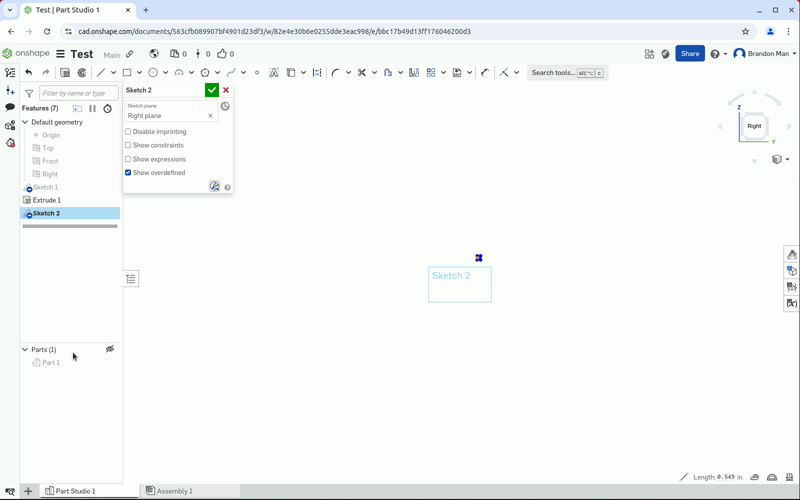
key(shift+e)
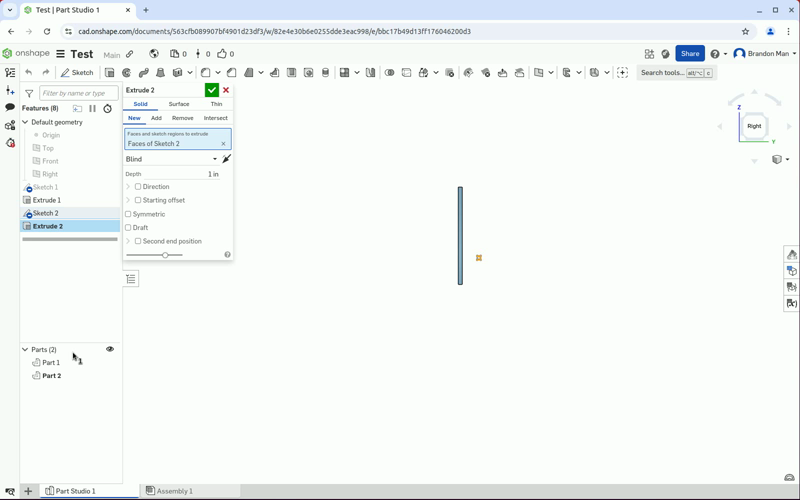
mouse_move(143, 106)
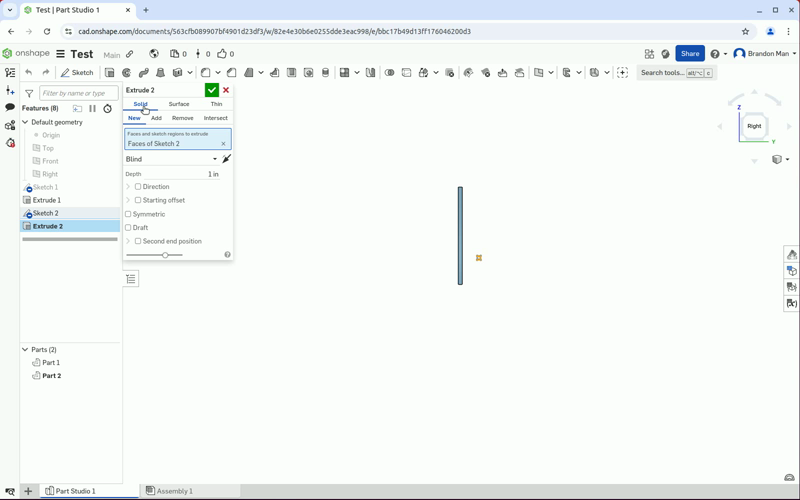
click(143, 106)
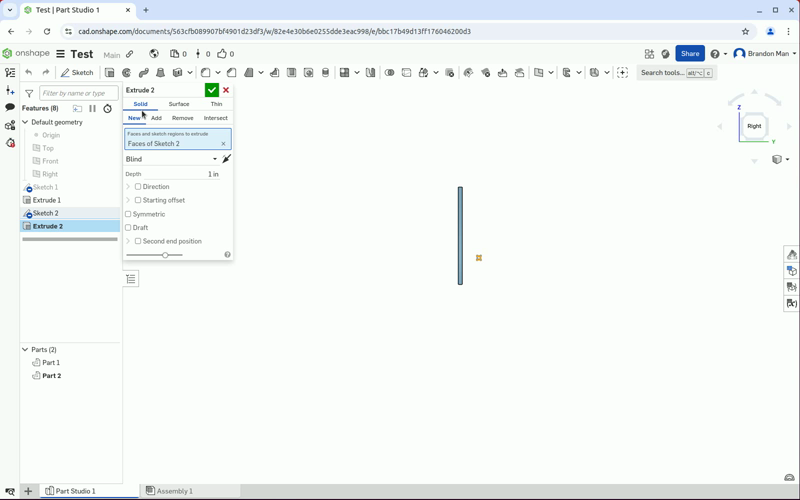
mouse_move(137, 120)
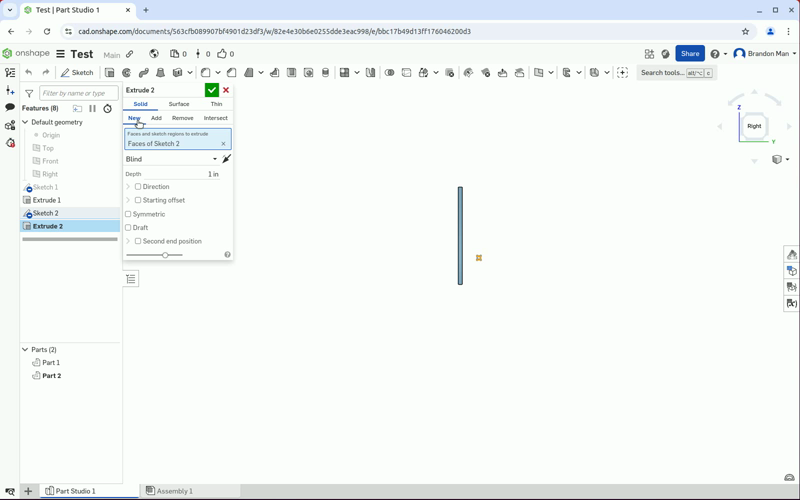
click(137, 120)
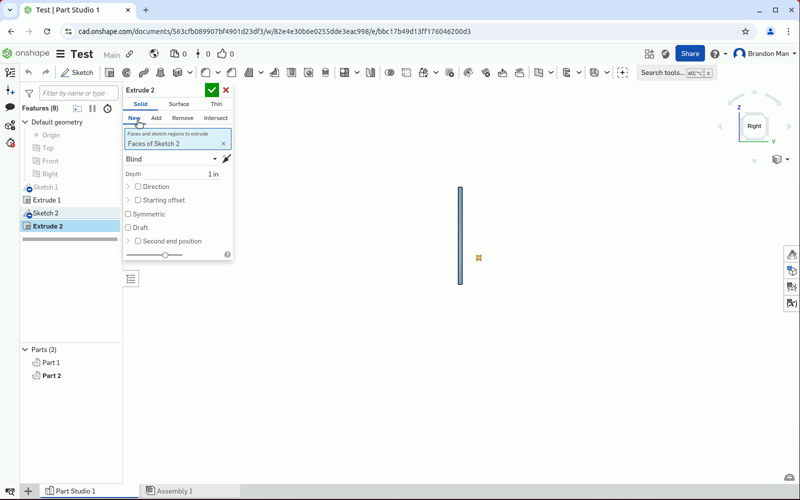
key(tab, 4)
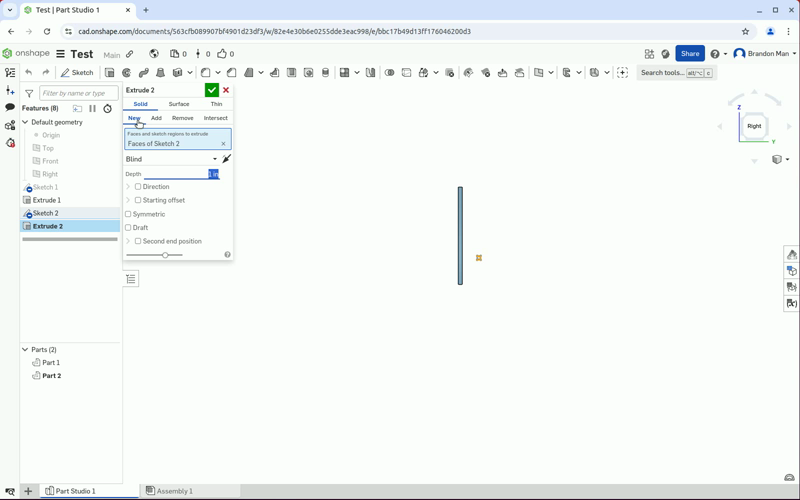
text(23.108)
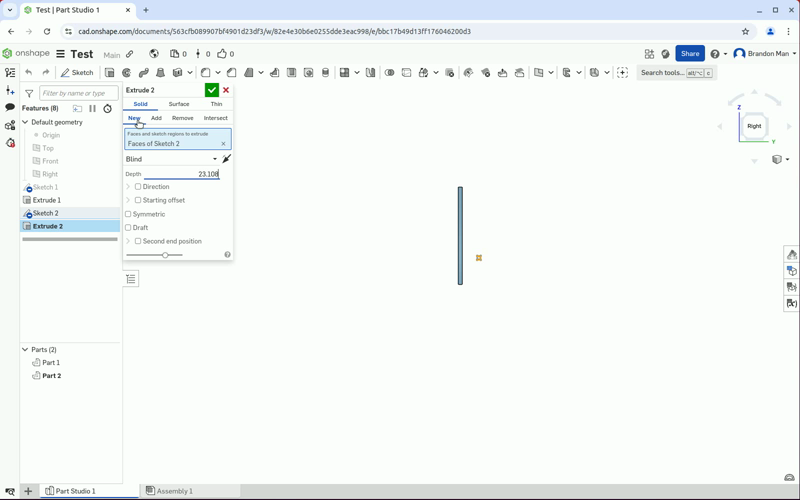
key(enter)
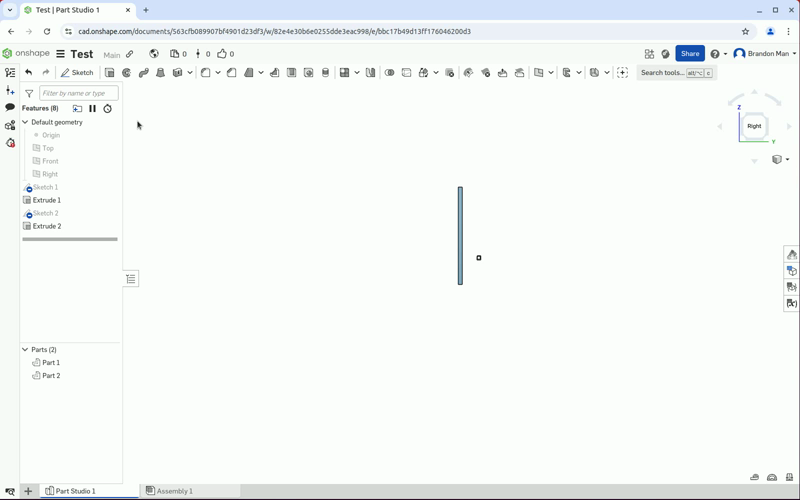
key(shift+h)
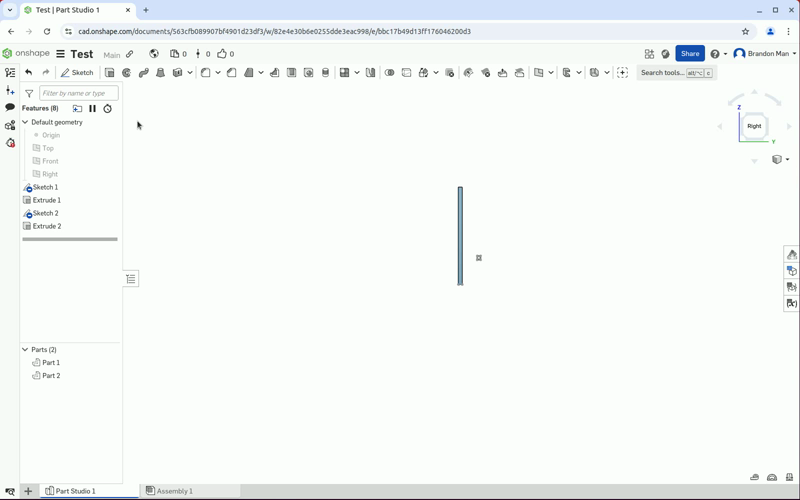
key(shift+h)
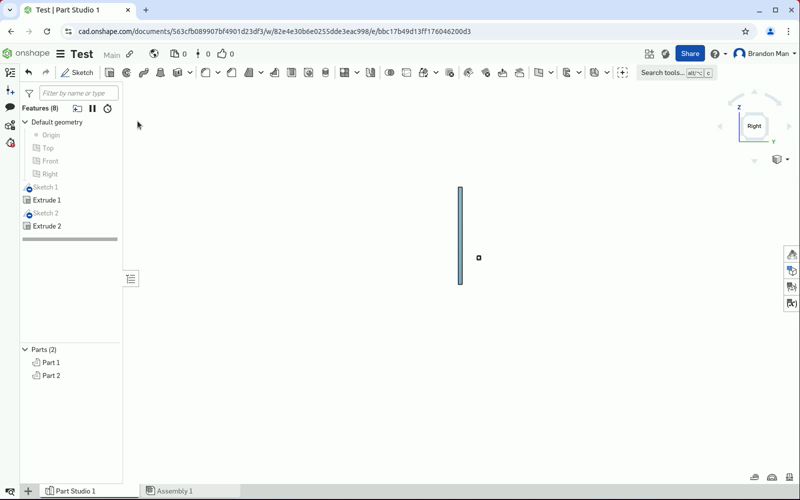
mouse_move(73, 189)
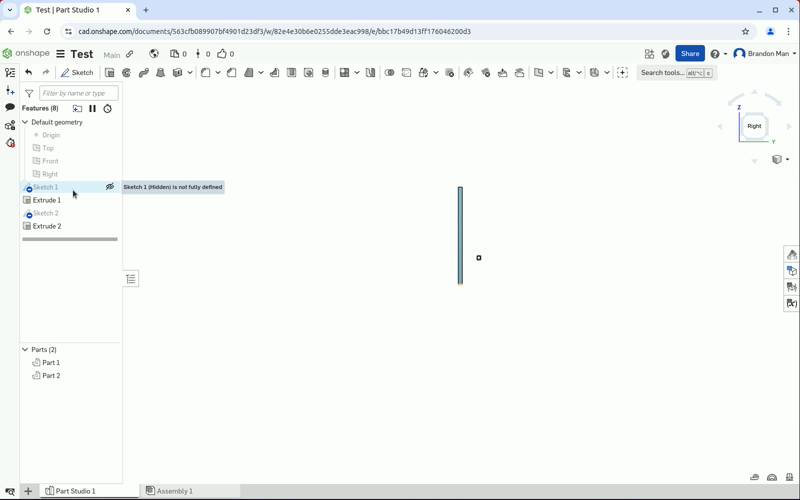
click(73, 189)
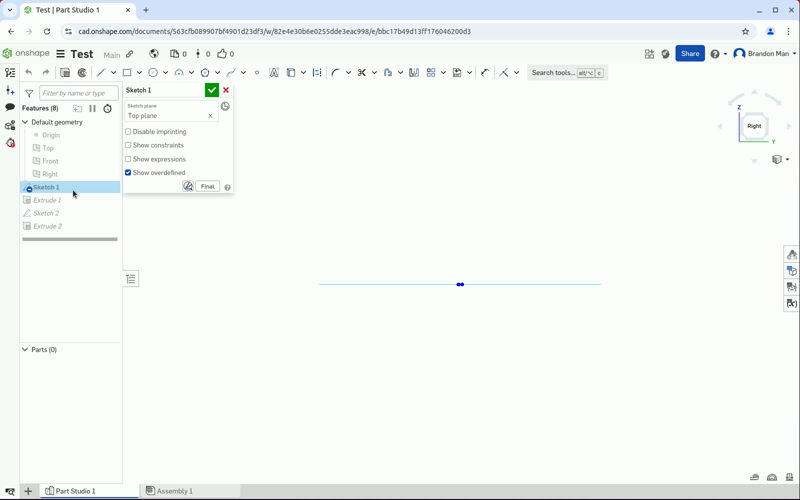
mouse_move(229, 92)
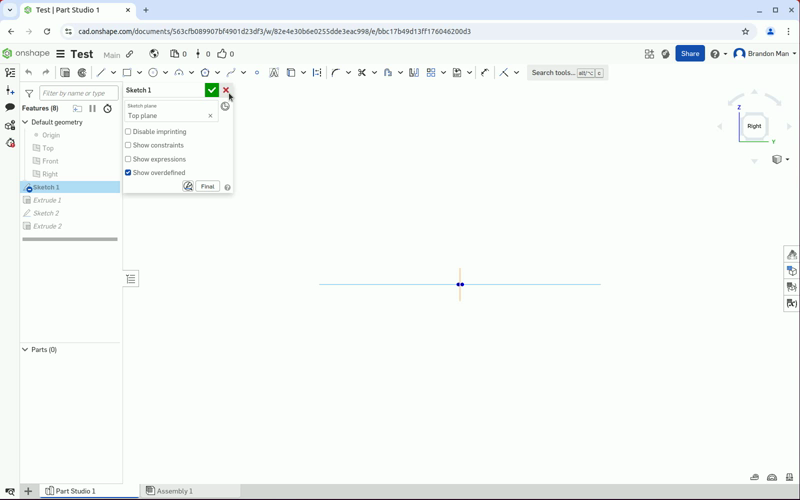
click(229, 92)
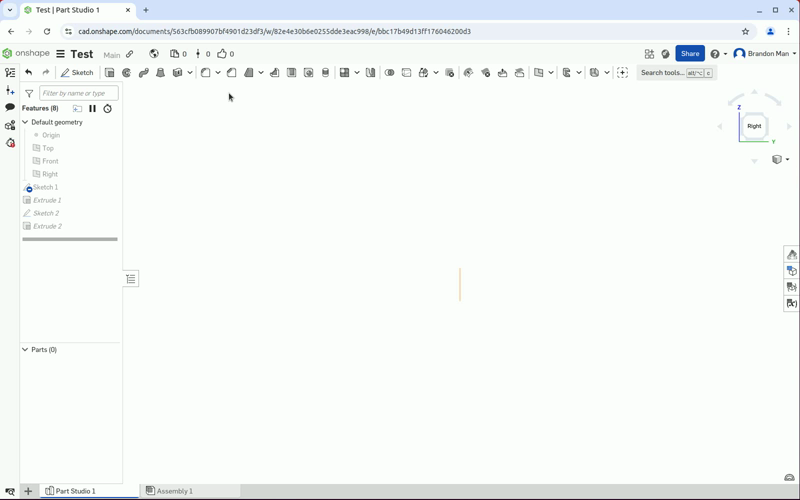
mouse_move(73, 352)
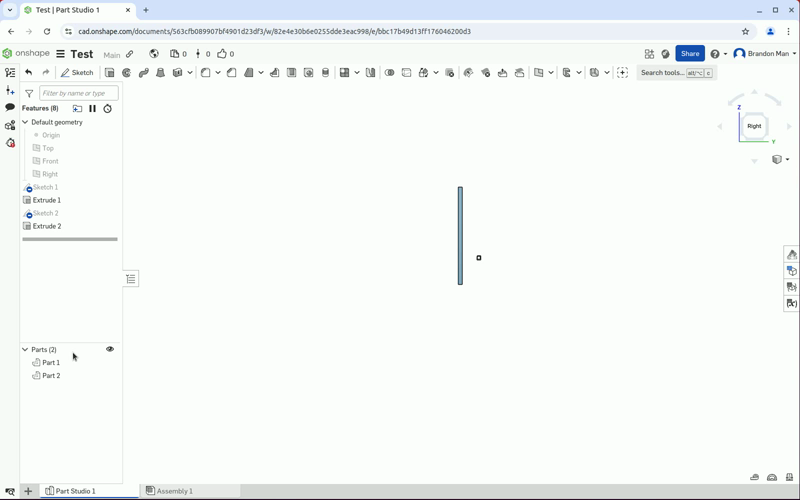
key(y)
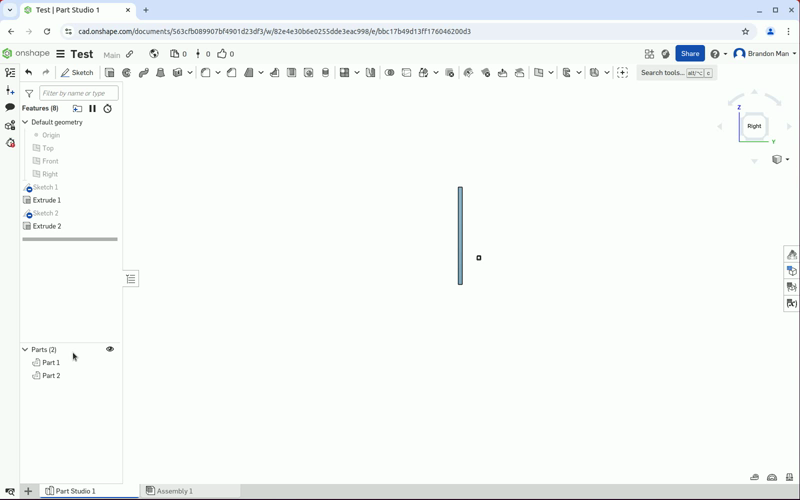
key(shift+p)
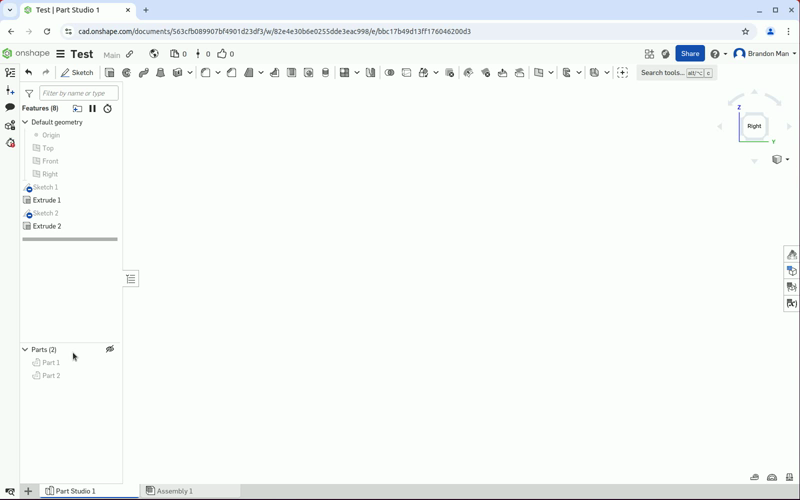
key(space)
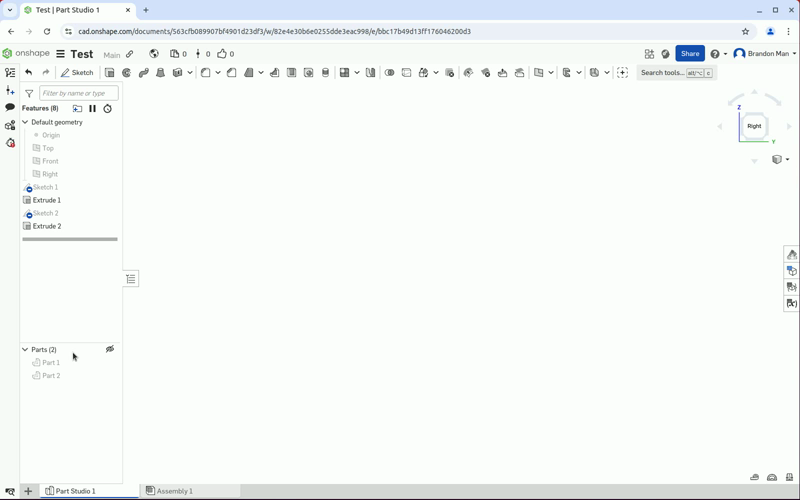
key_down(shift)
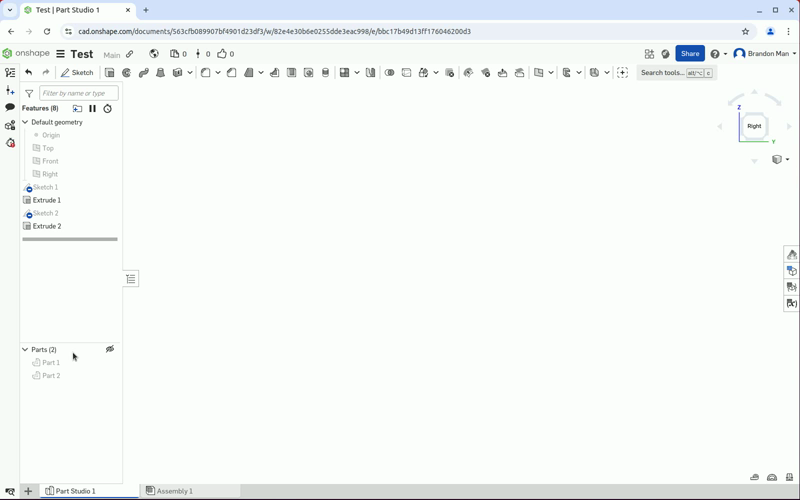
key(right)
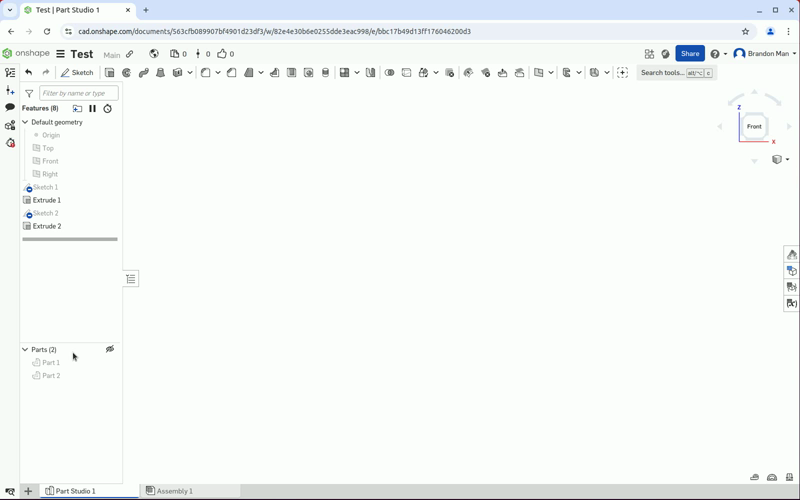
key_up(shift)
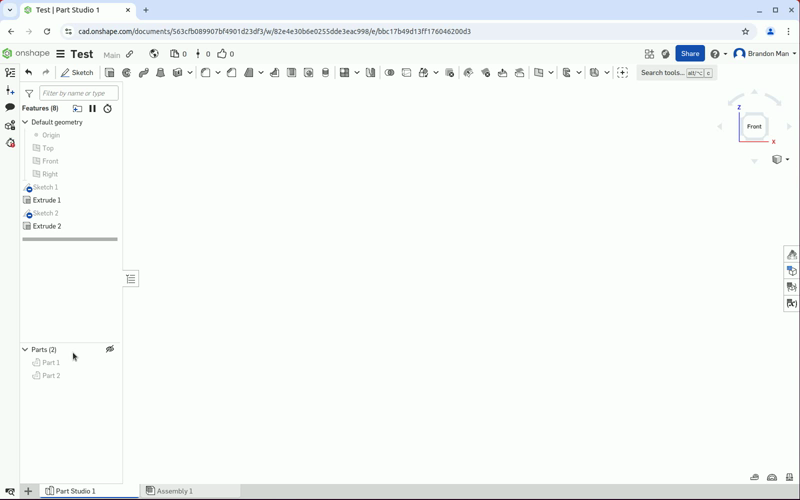
mouse_move(73, 352)
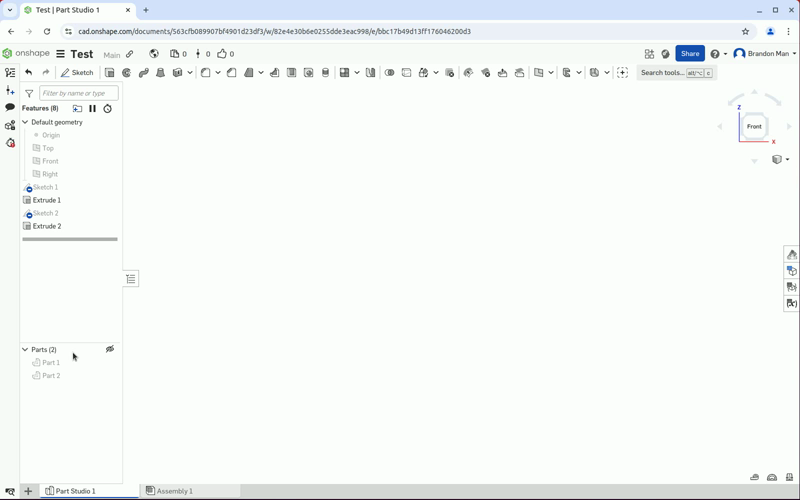
key(shift+y)
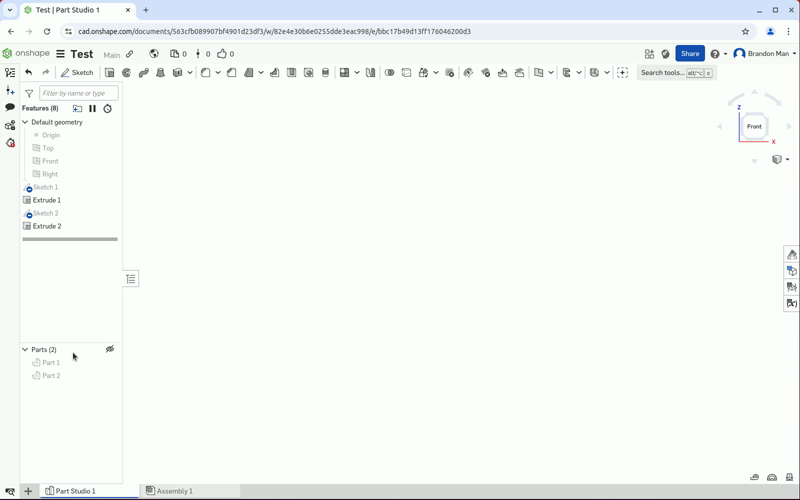
key(shift+s)
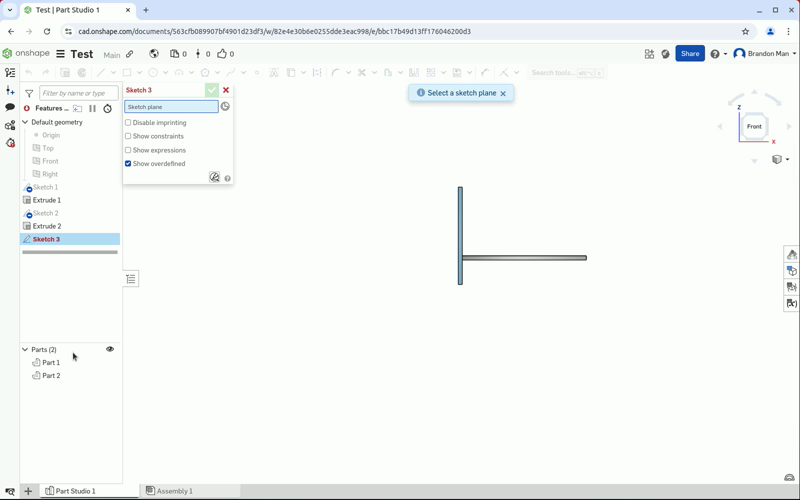
mouse_move(73, 163)
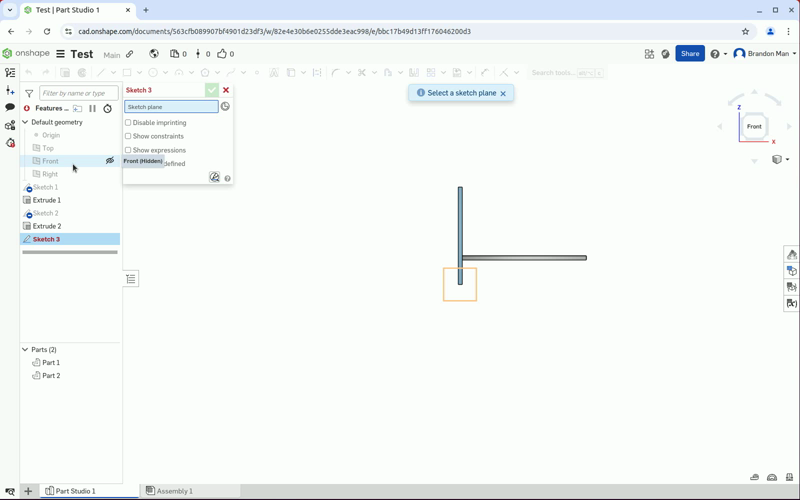
click(73, 163)
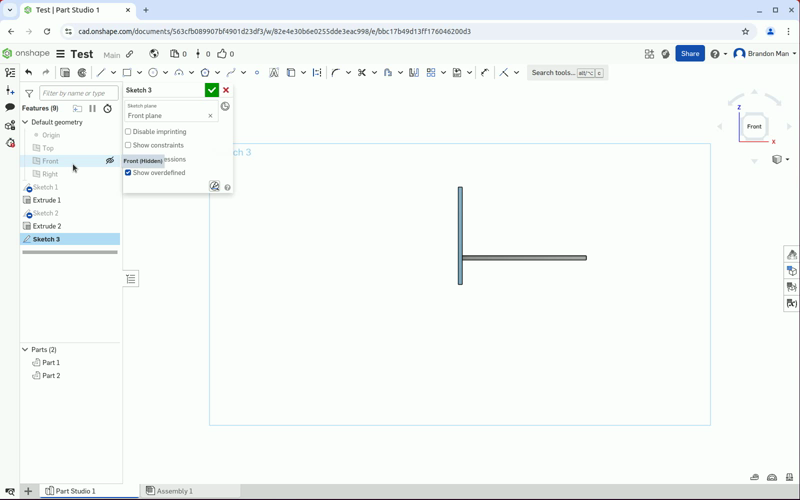
mouse_move(73, 352)
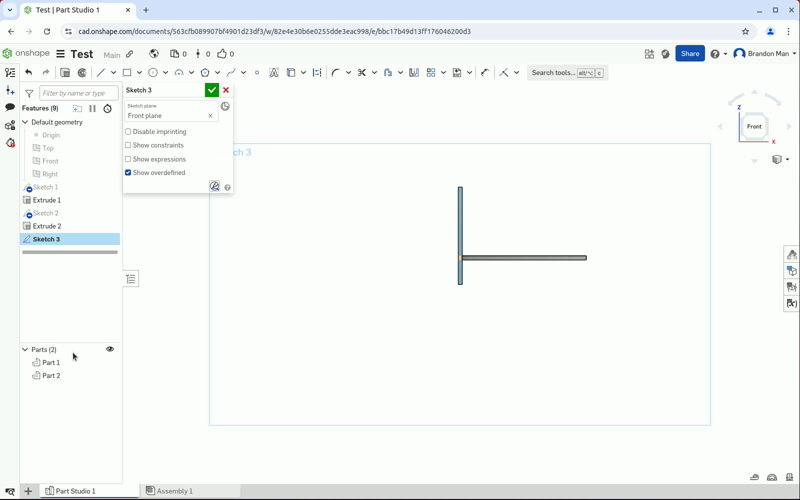
key(y)
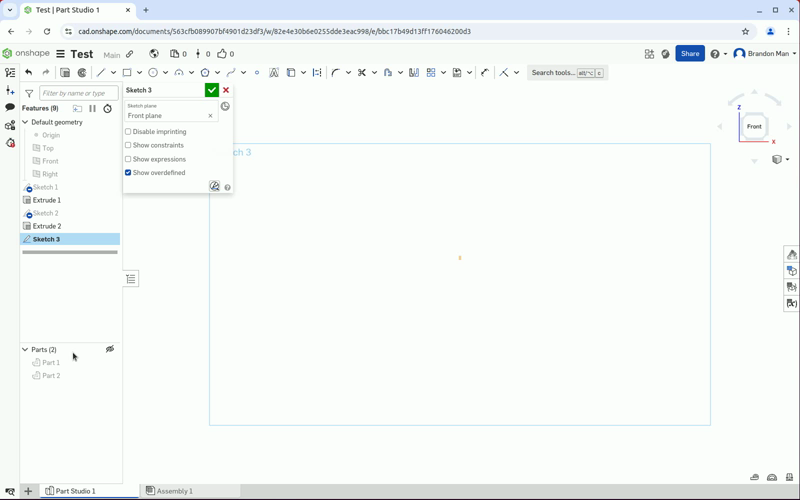
key(l)
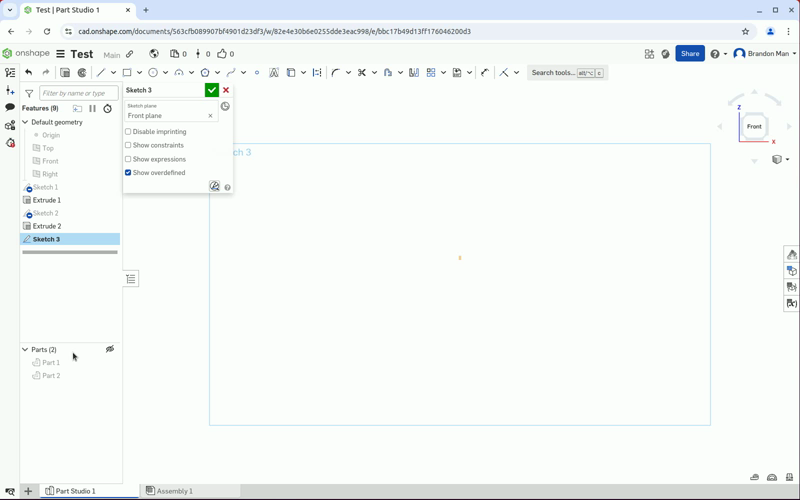
key_down(shift)
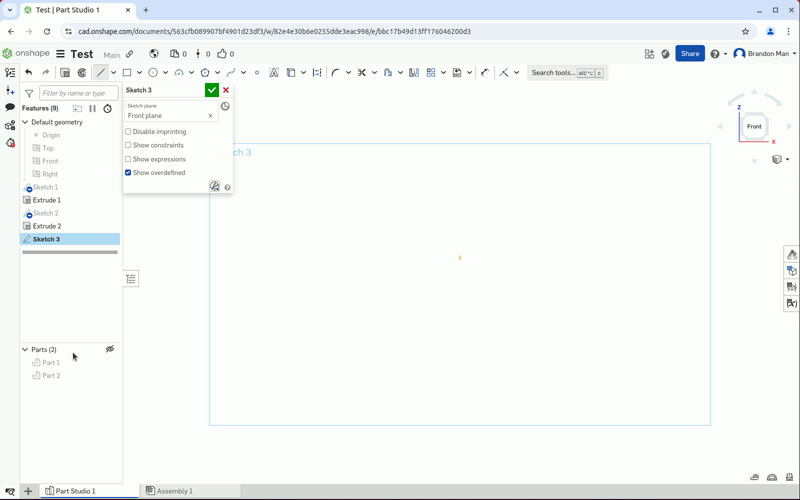
mouse_move(460, 299)
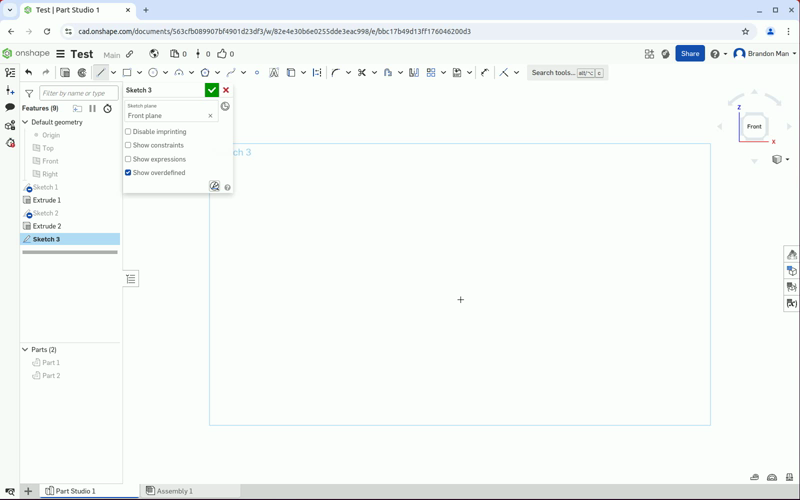
click(460, 299)
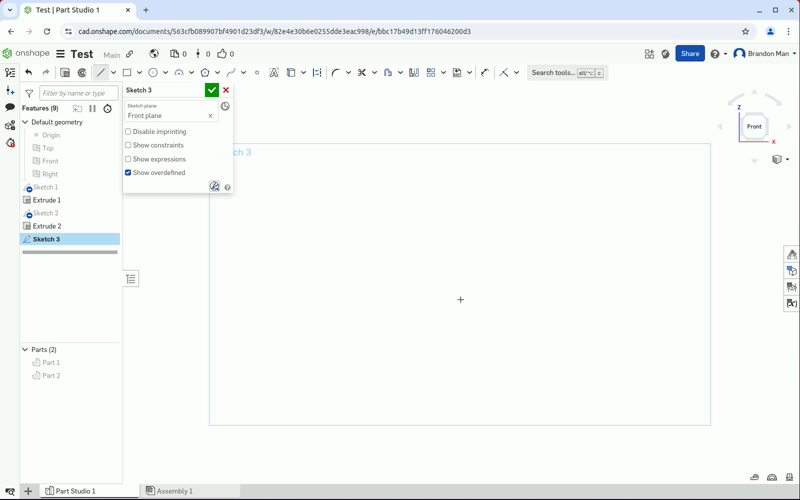
key_up(shift)
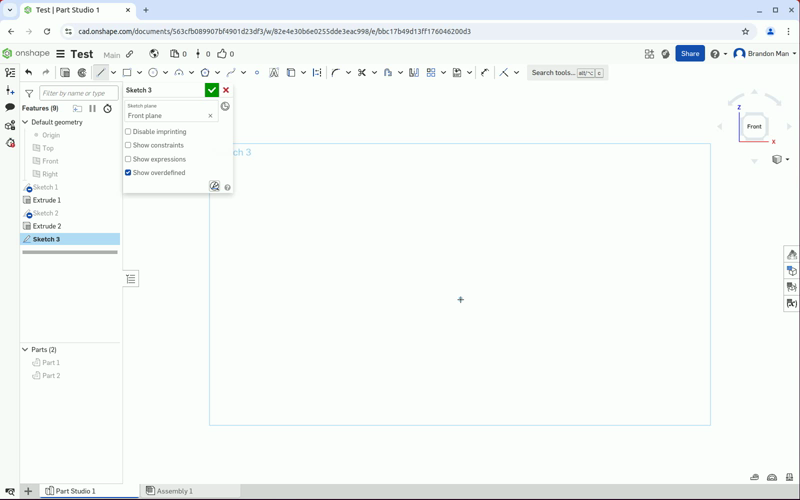
key_down(shift)
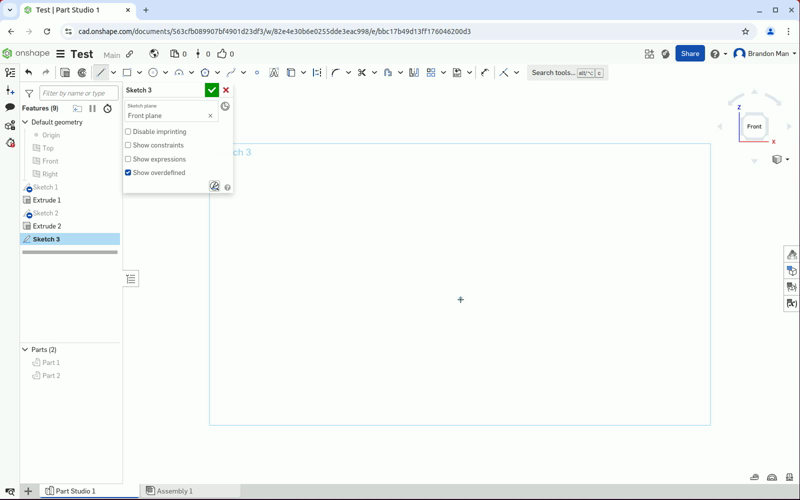
mouse_move(490, 299)
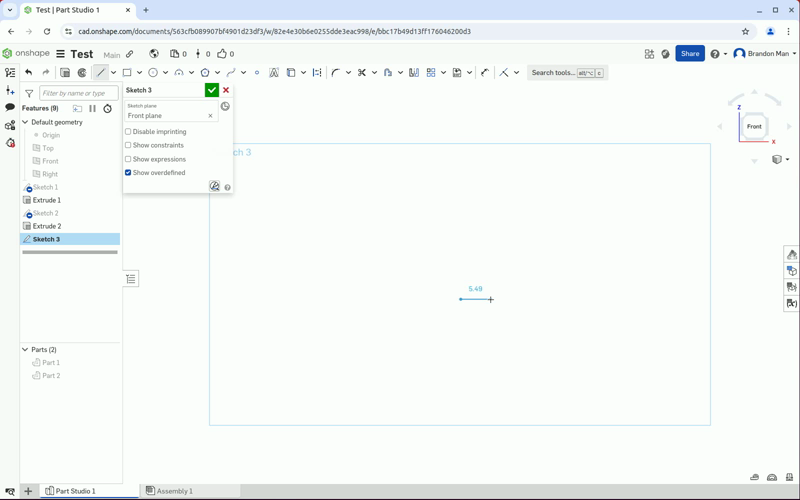
mouse_move(464, 299)
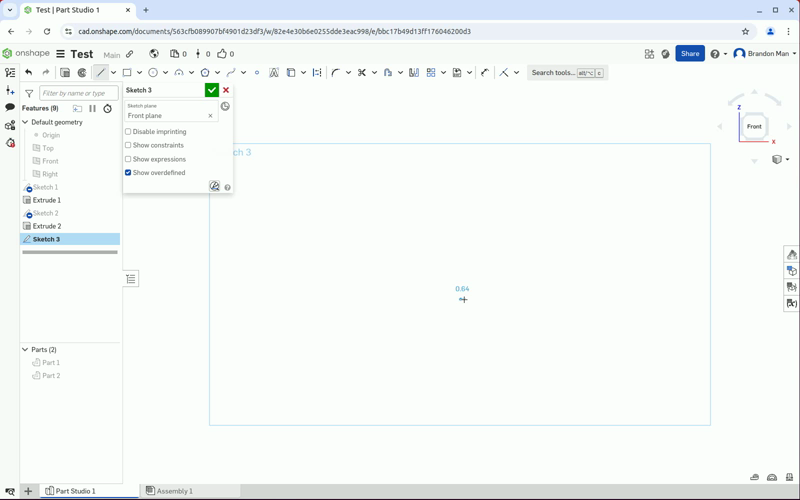
scroll(6)
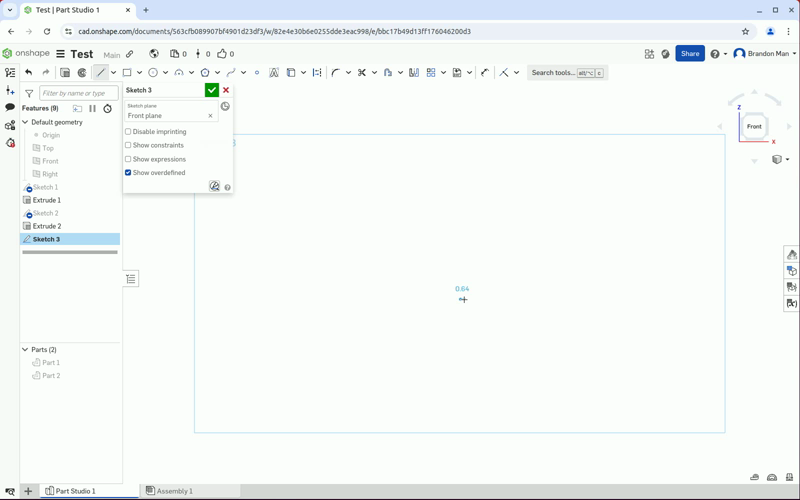
scroll(6)
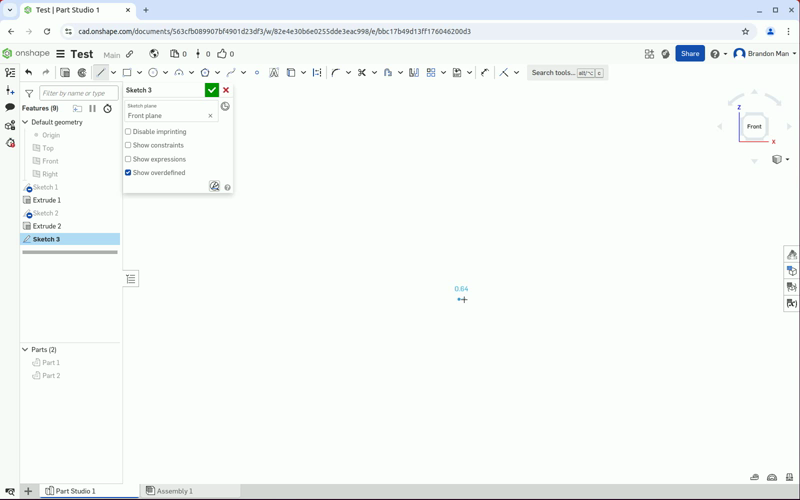
scroll(6)
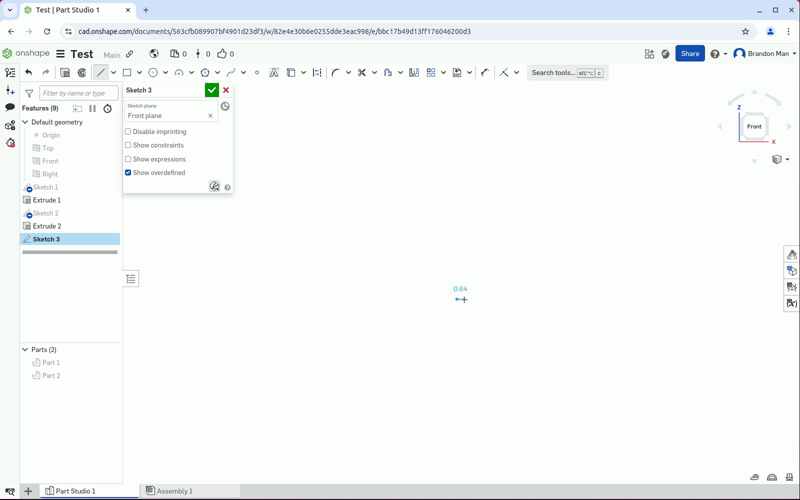
scroll(6)
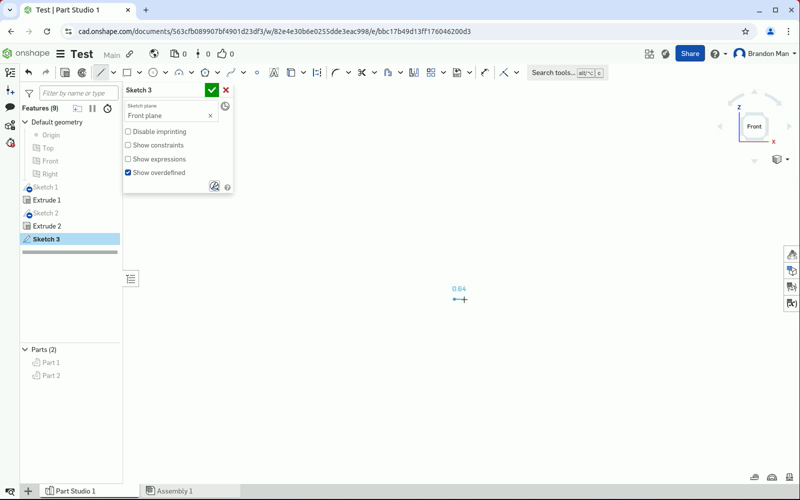
scroll(6)
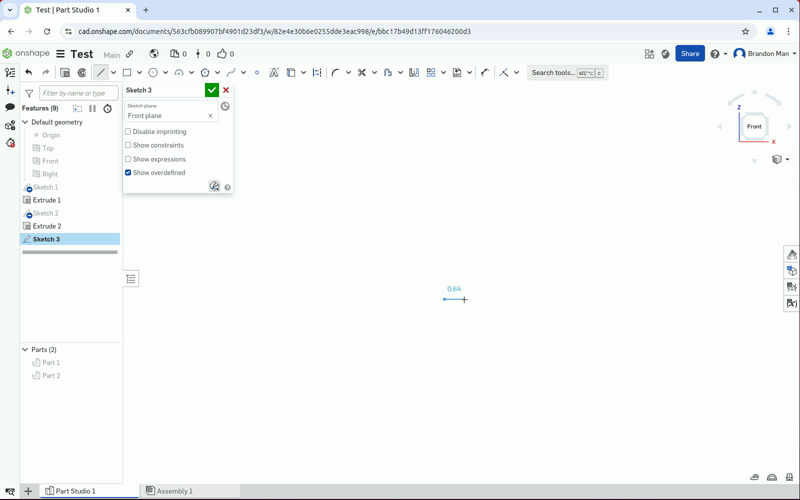
scroll(6)
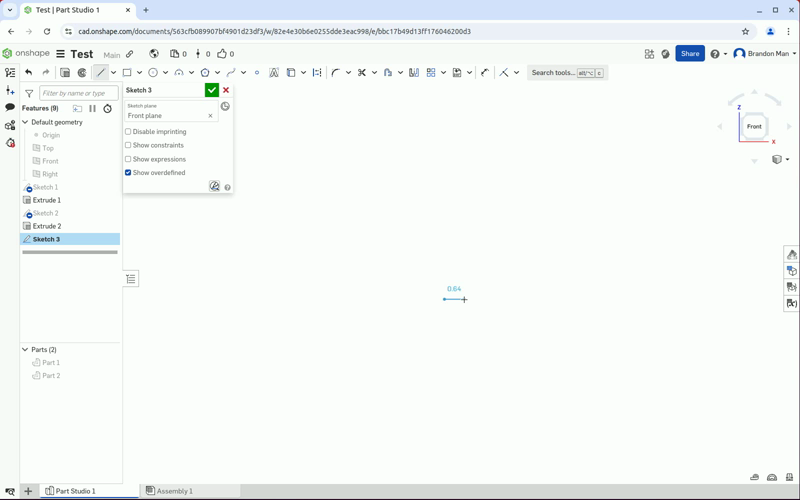
scroll(6)
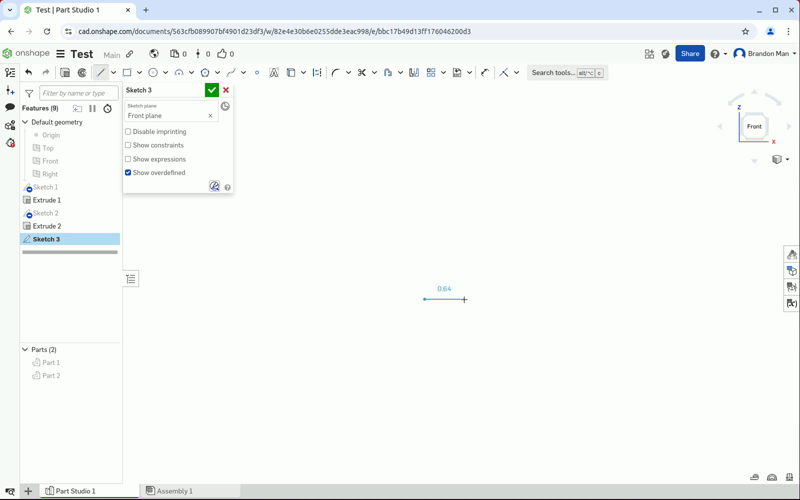
click(464, 299)
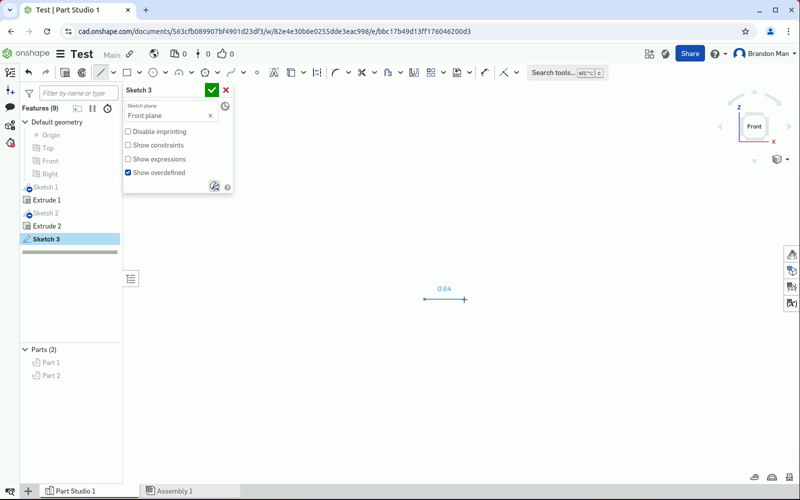
scroll(-6)
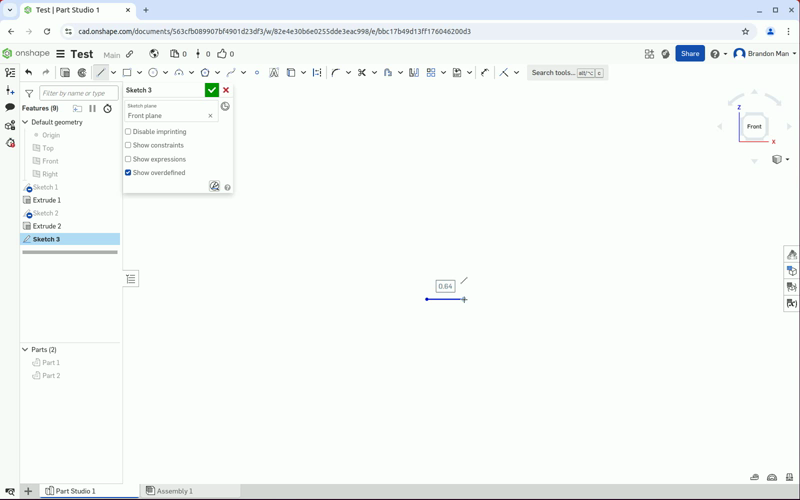
scroll(-6)
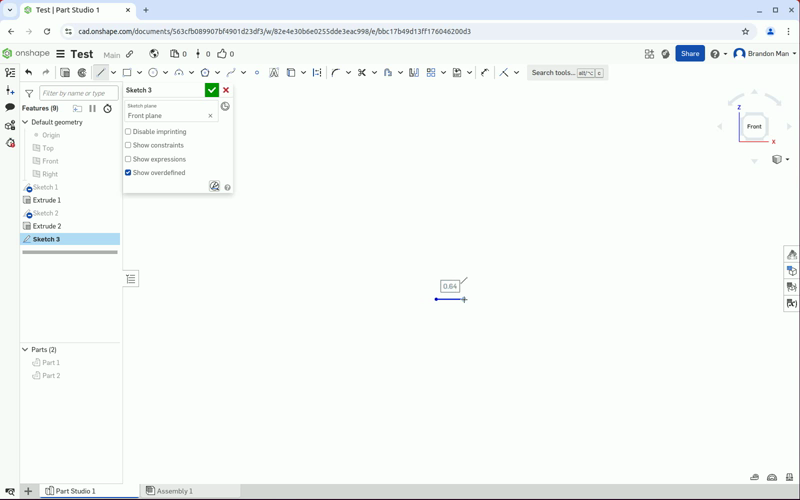
scroll(-6)
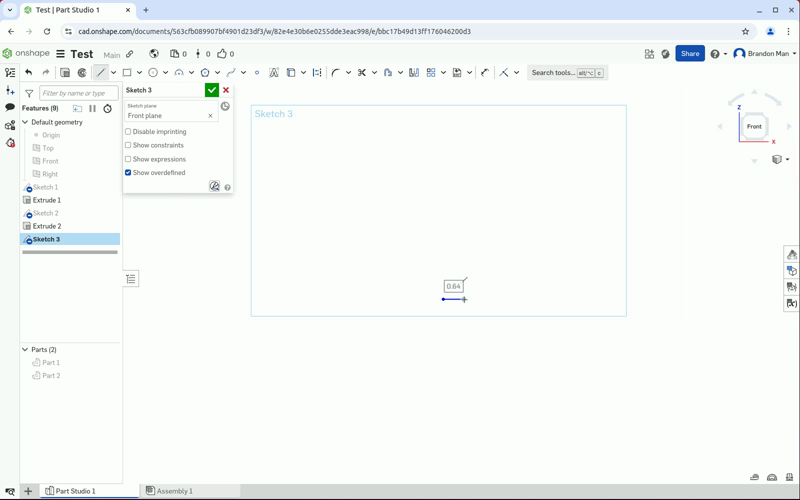
scroll(-6)
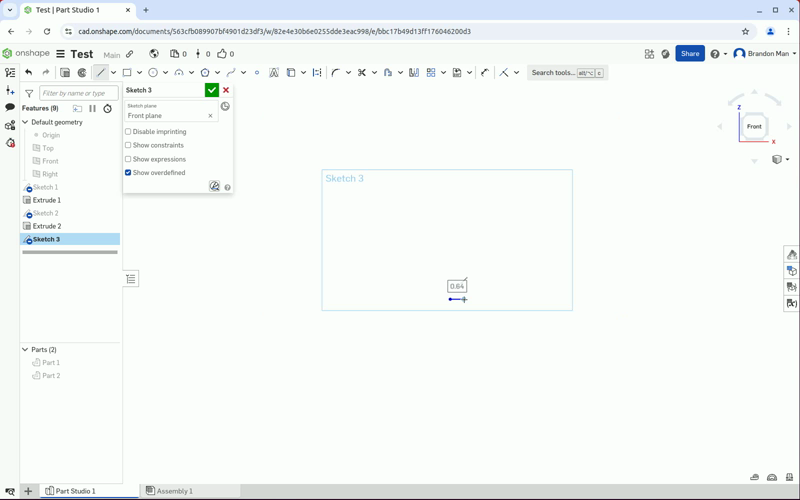
scroll(-6)
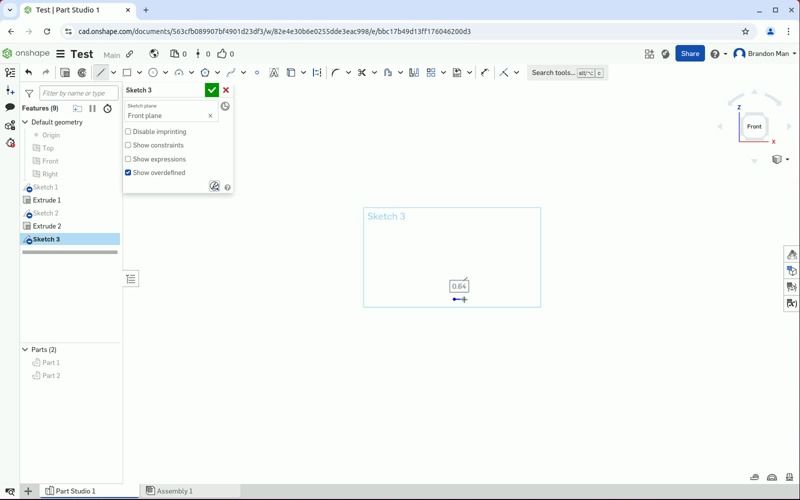
scroll(-6)
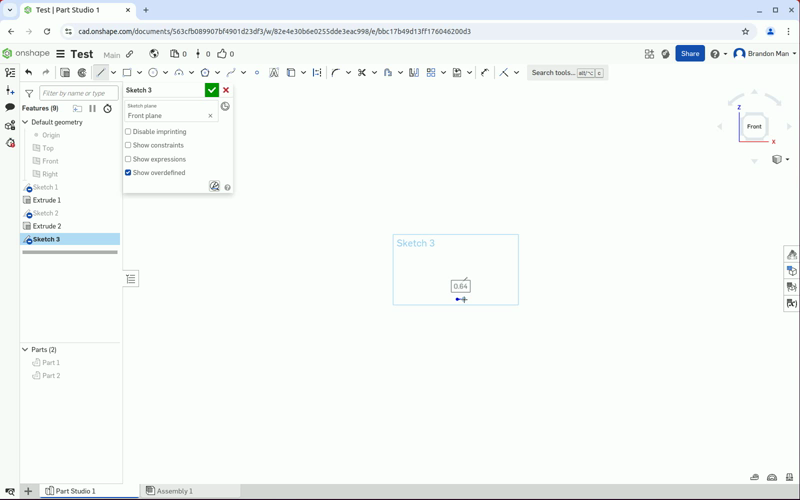
scroll(-6)
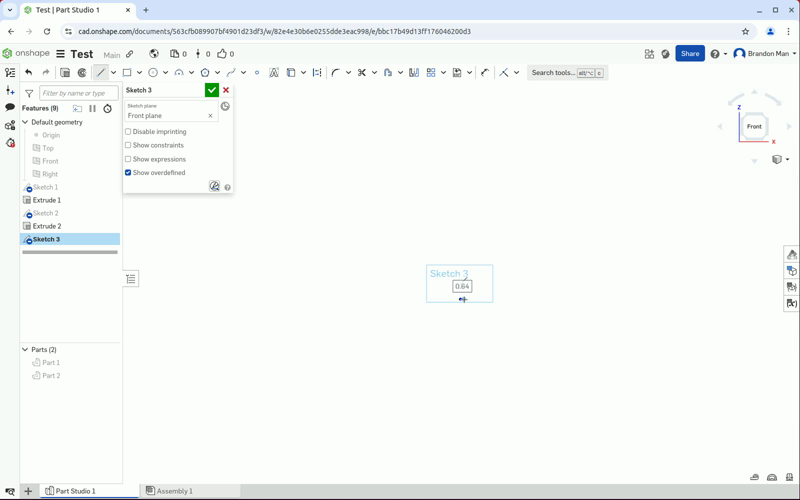
key_up(shift)
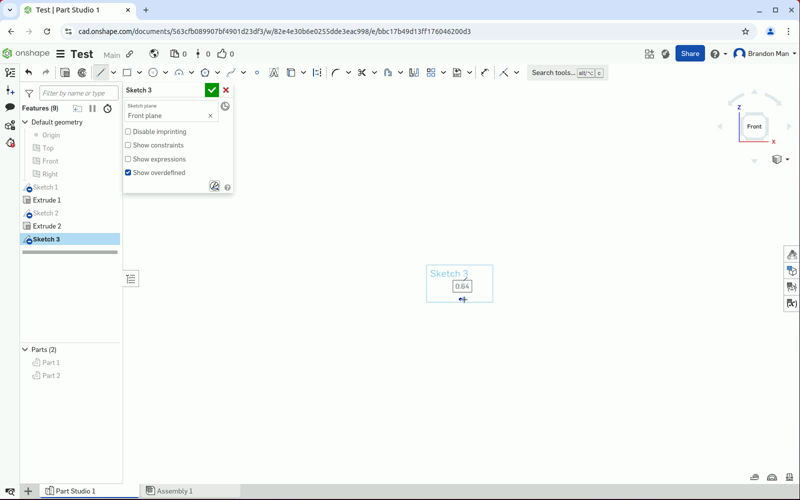
key_down(shift)
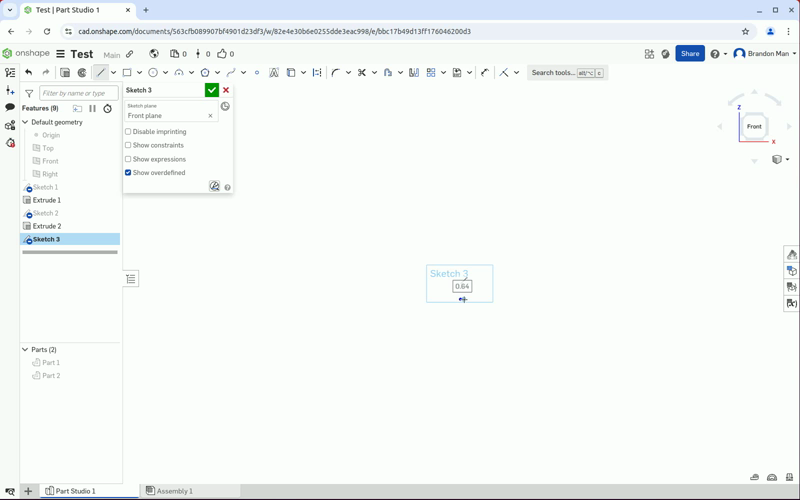
mouse_move(494, 299)
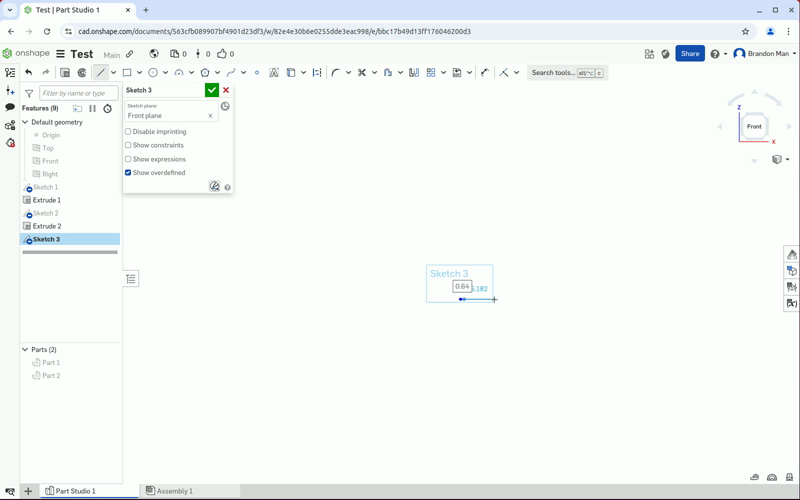
mouse_move(464, 295)
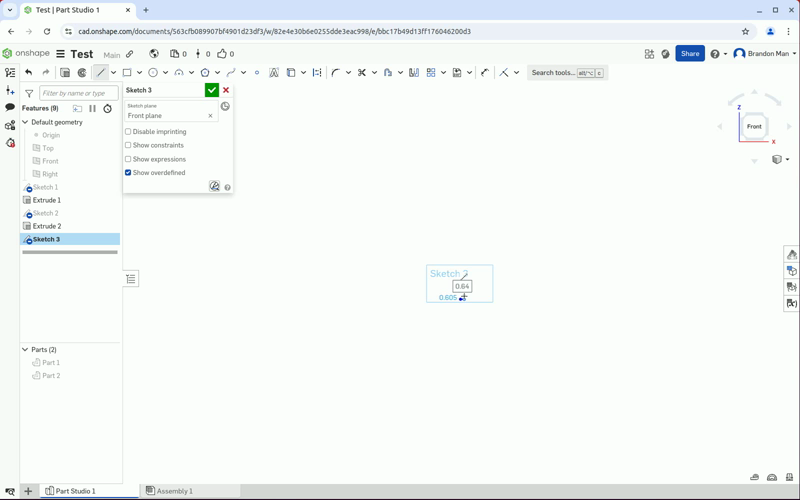
scroll(6)
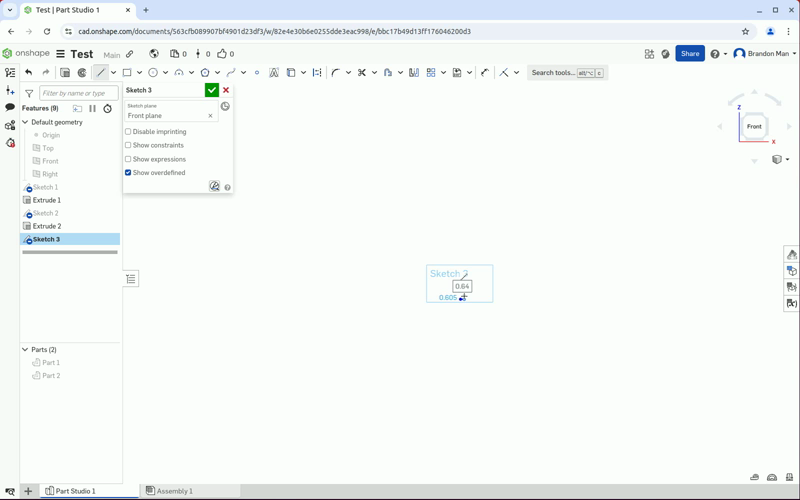
scroll(6)
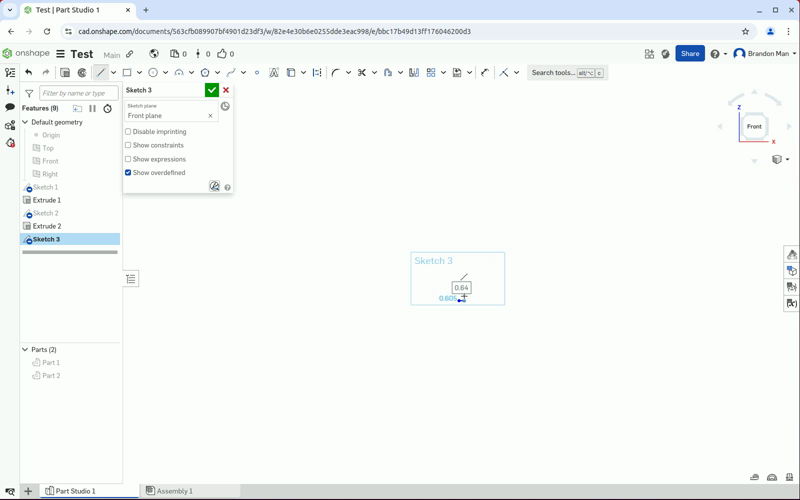
scroll(6)
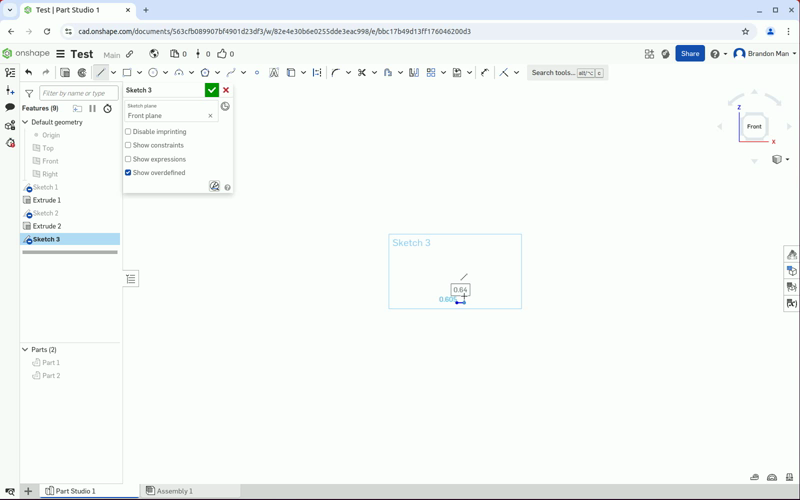
scroll(6)
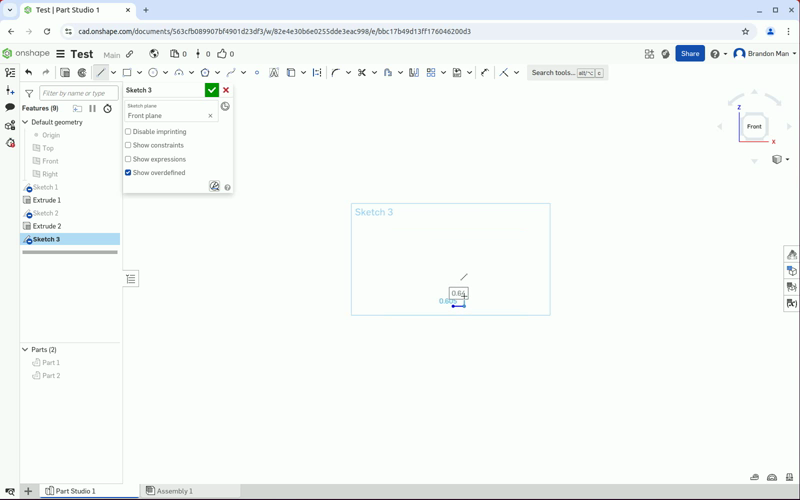
scroll(6)
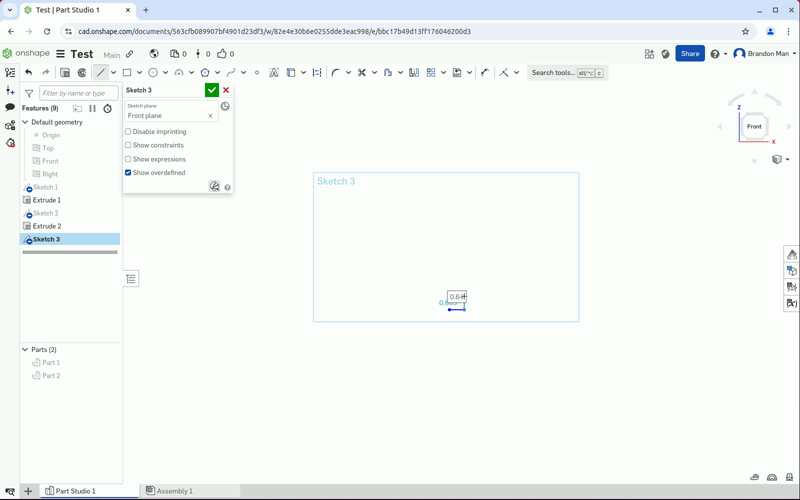
scroll(6)
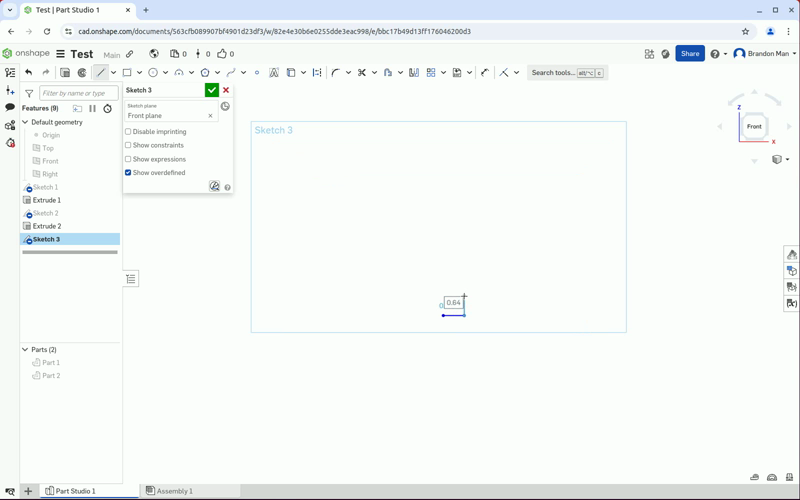
scroll(6)
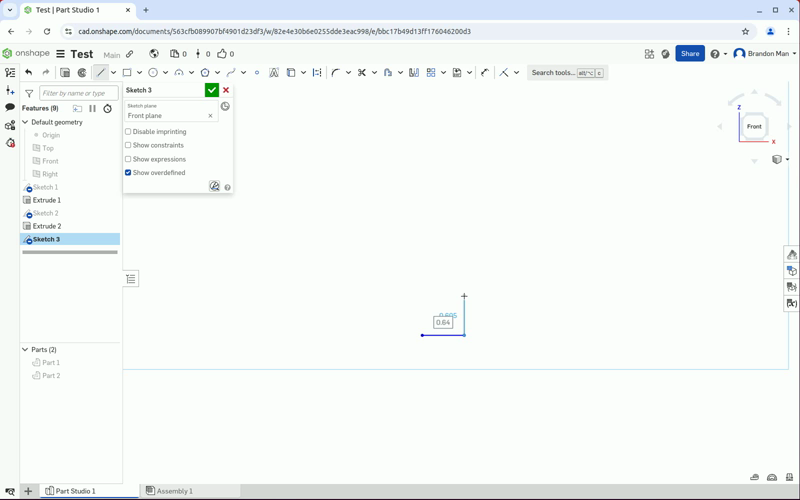
click(464, 295)
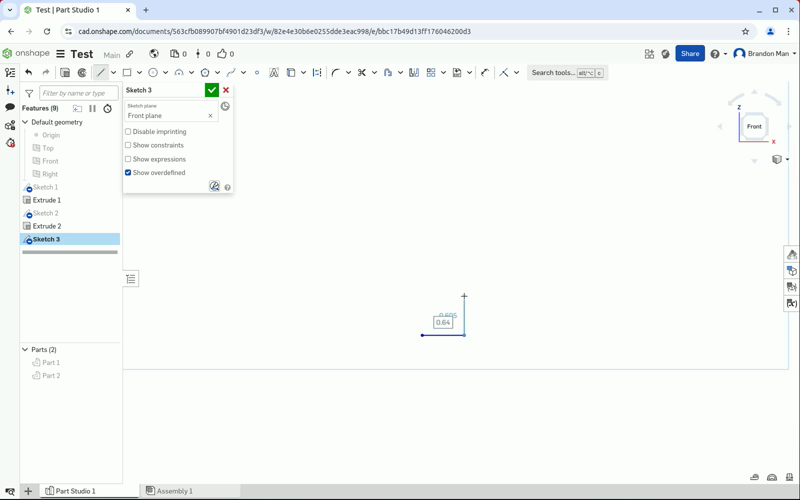
scroll(-6)
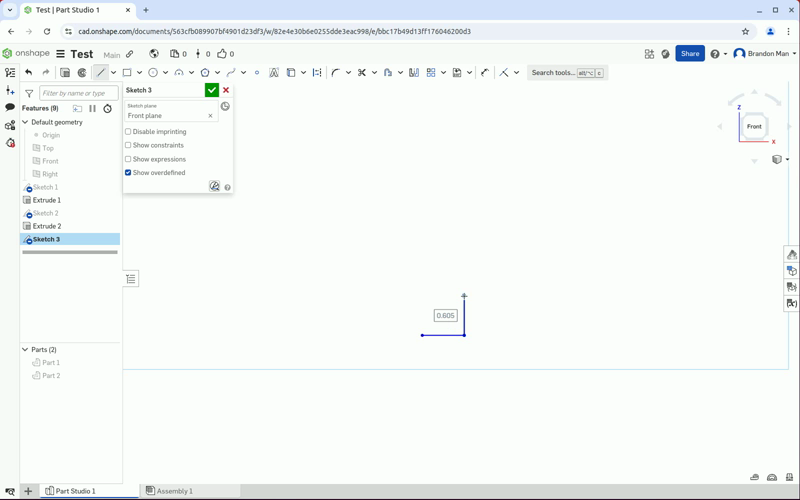
scroll(-6)
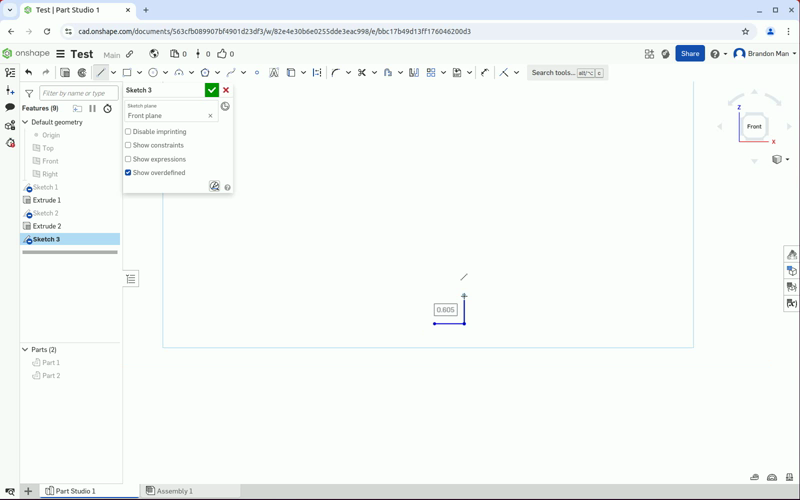
scroll(-6)
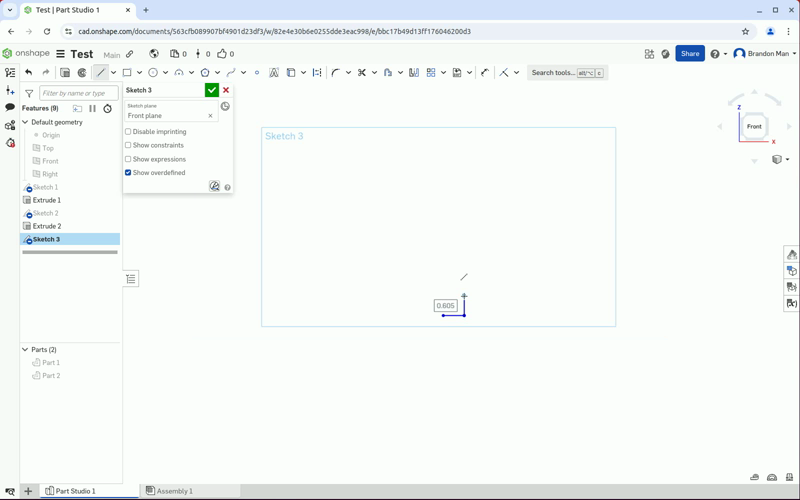
scroll(-6)
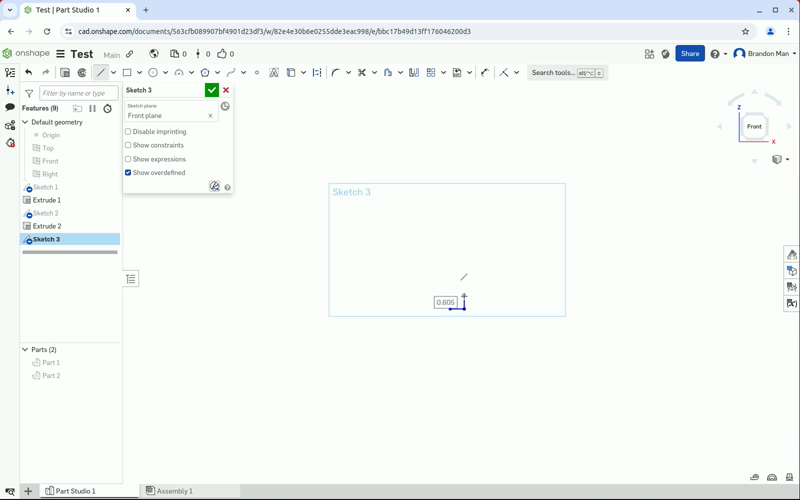
scroll(-6)
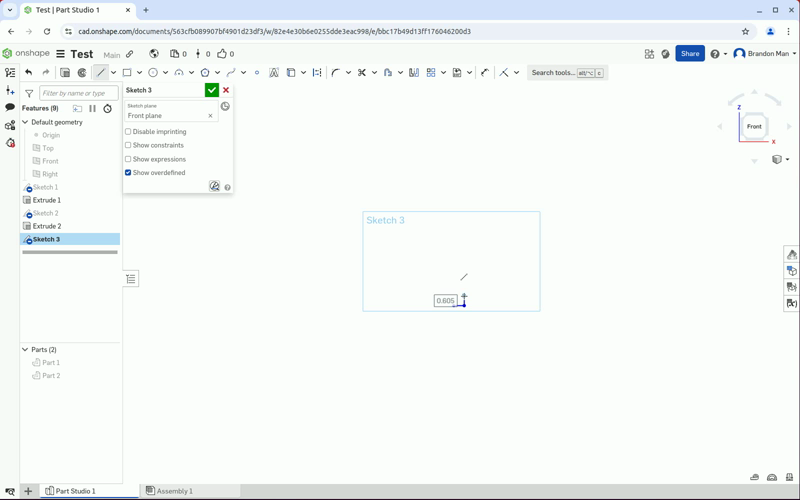
scroll(-6)
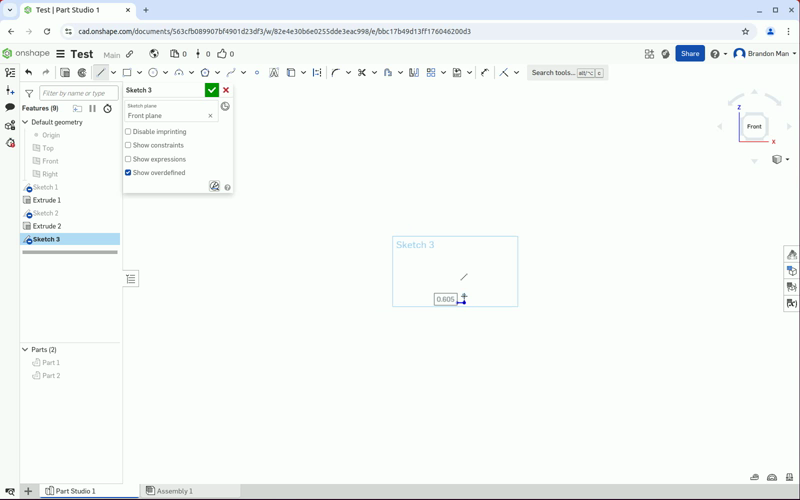
scroll(-6)
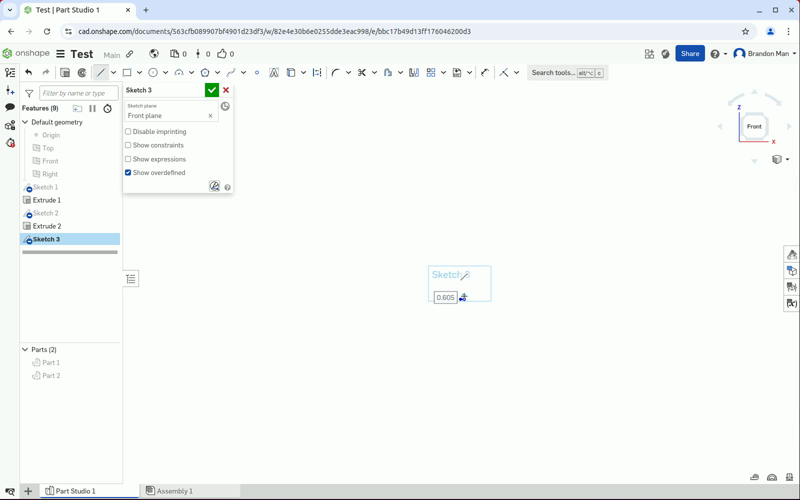
key_up(shift)
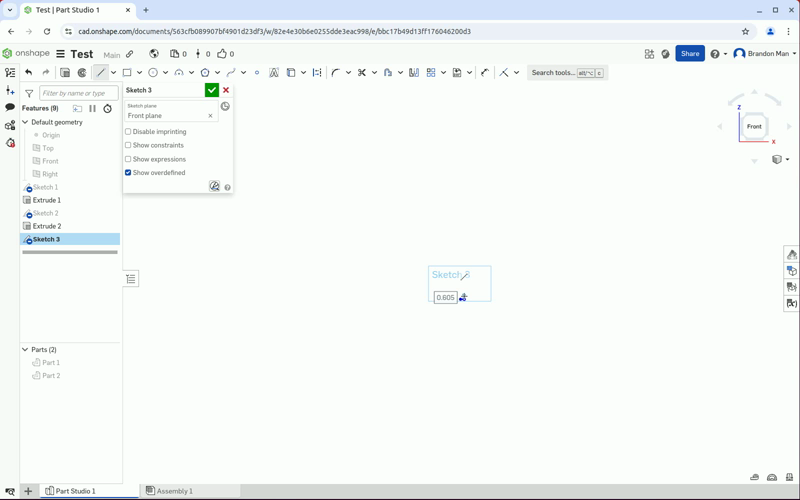
key_down(shift)
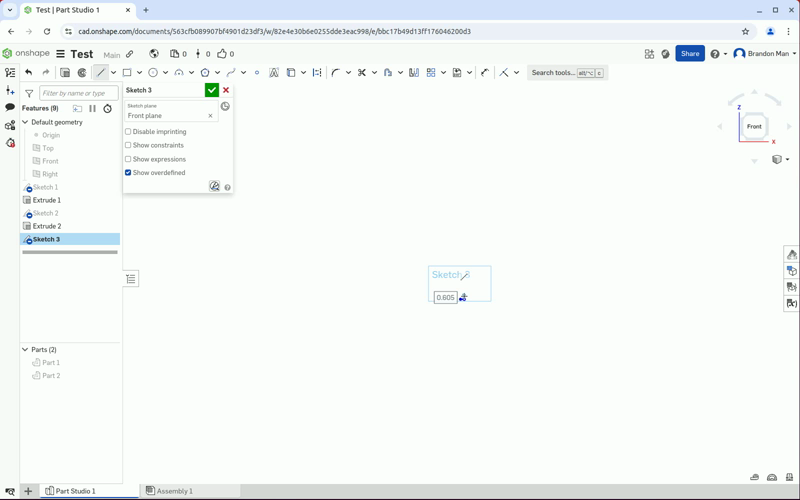
mouse_move(494, 295)
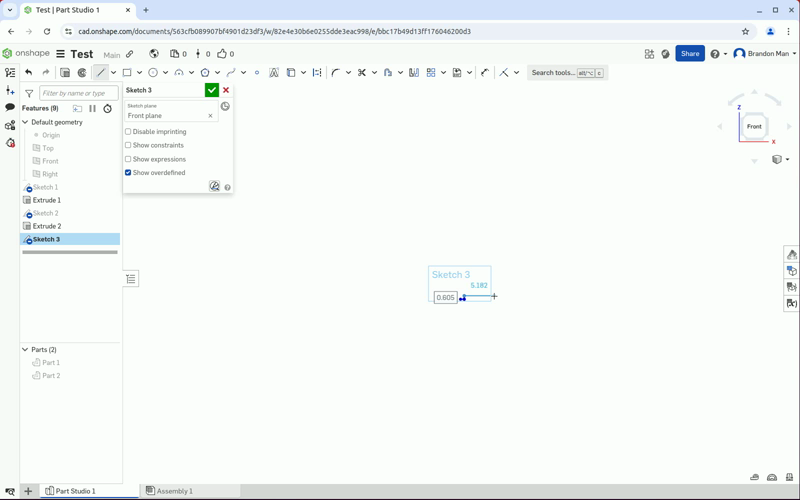
mouse_move(460, 295)
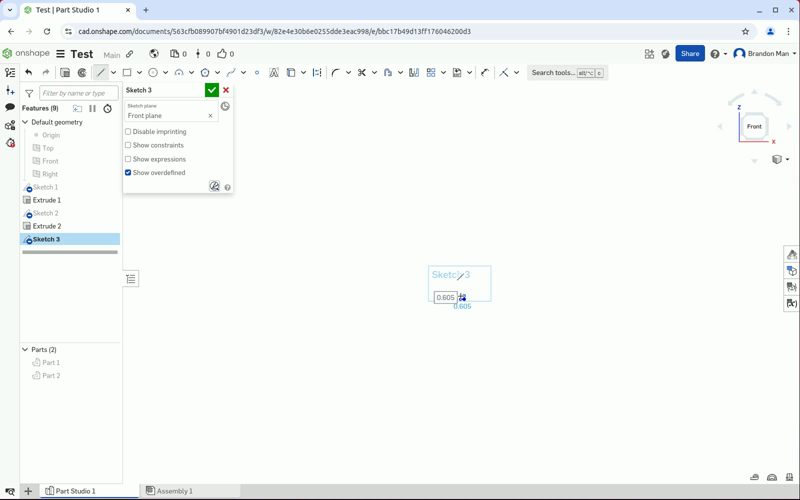
scroll(6)
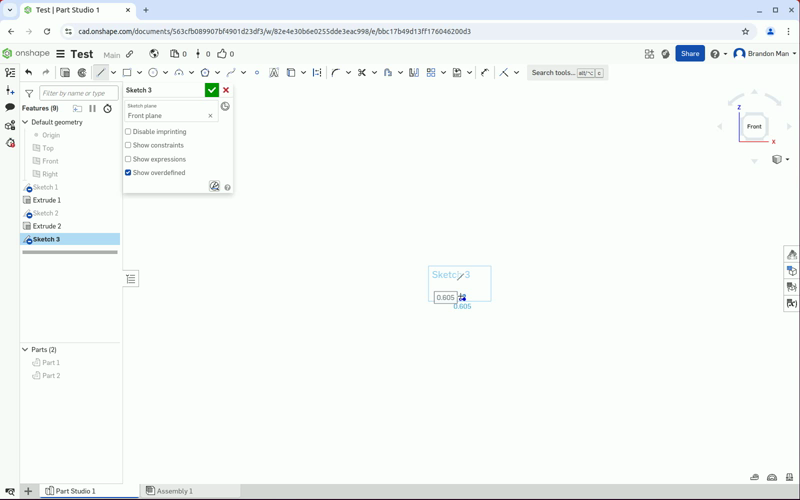
scroll(6)
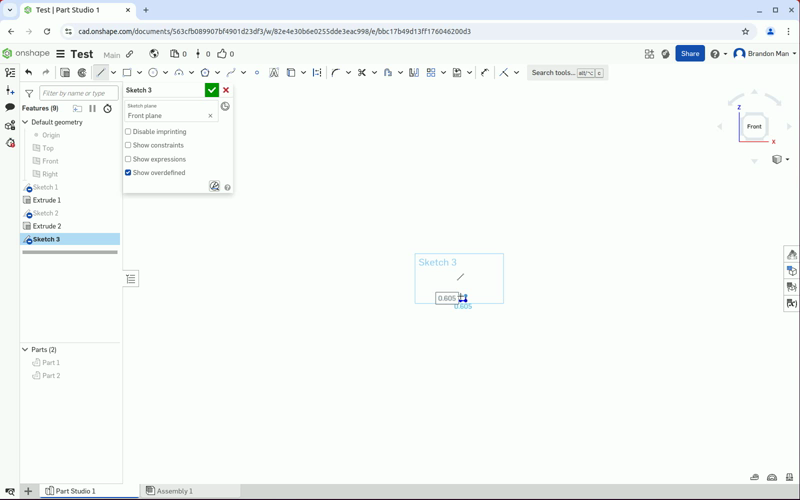
scroll(6)
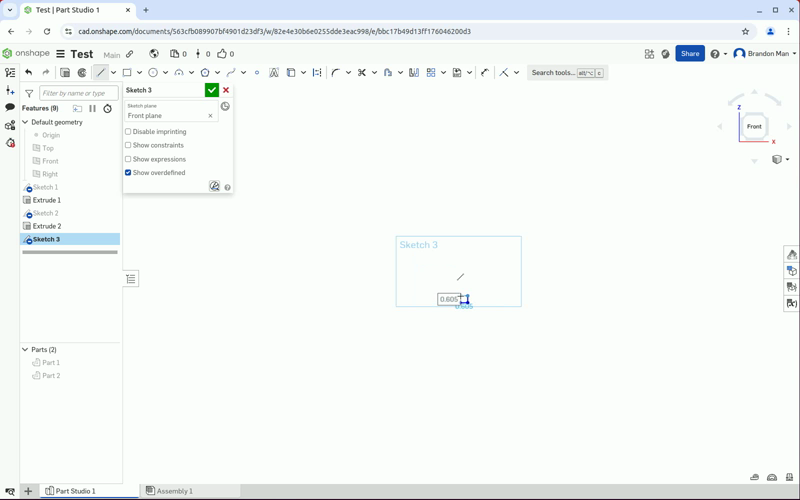
scroll(6)
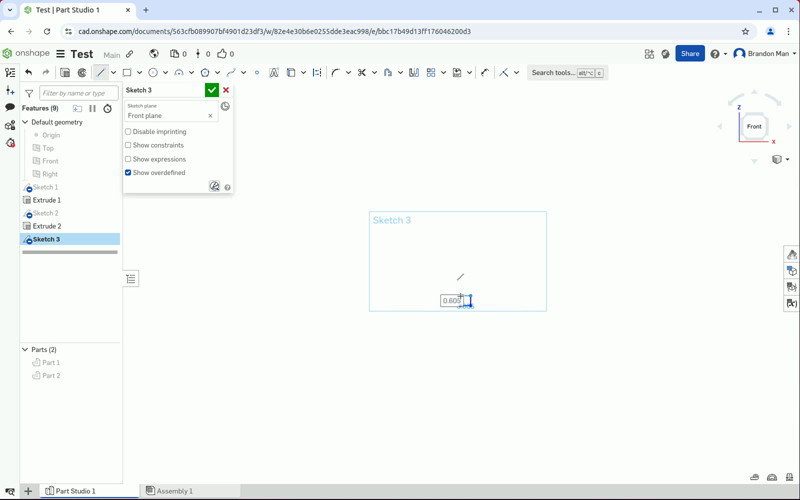
scroll(6)
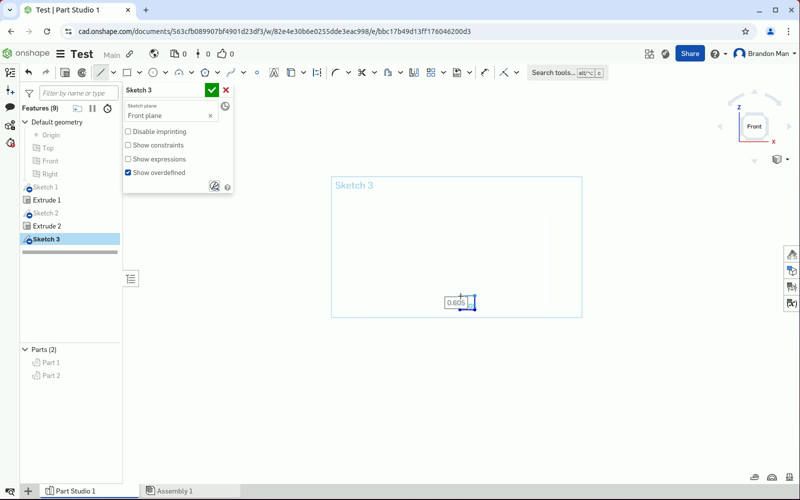
scroll(6)
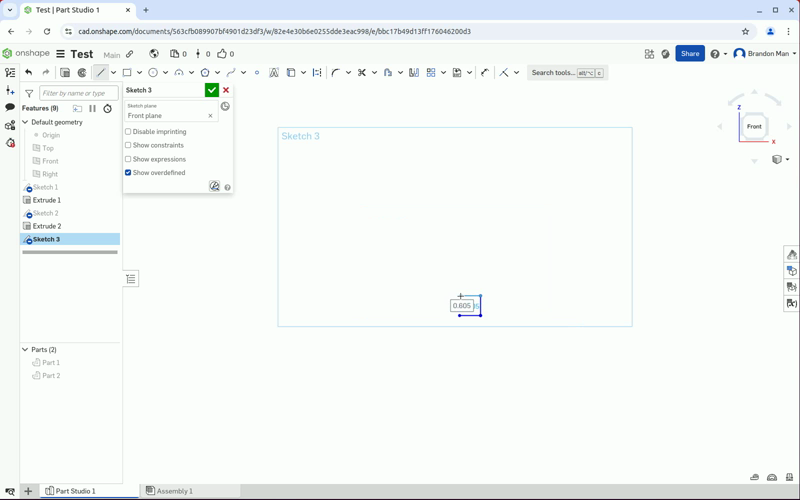
scroll(6)
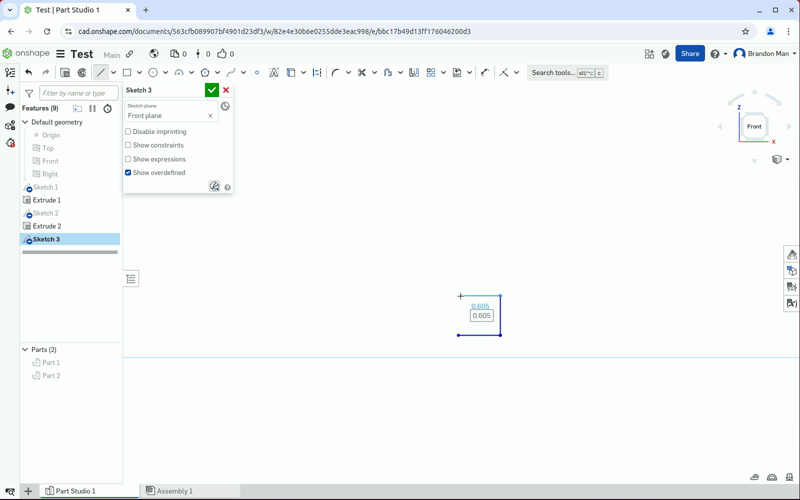
click(460, 295)
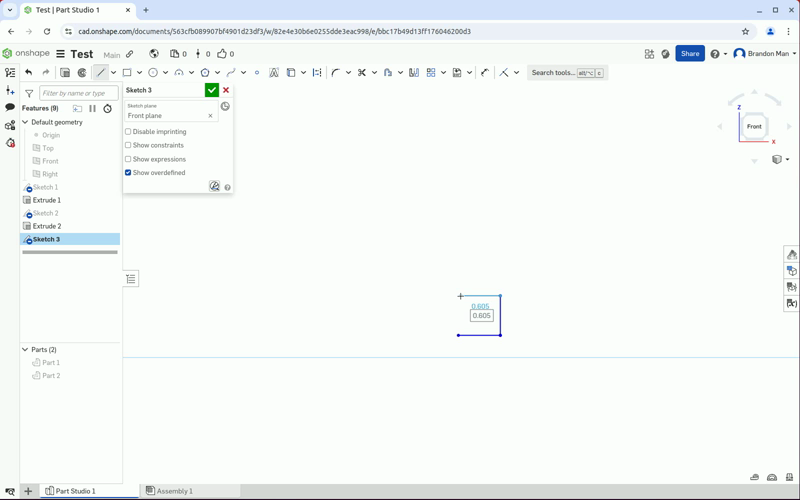
scroll(-6)
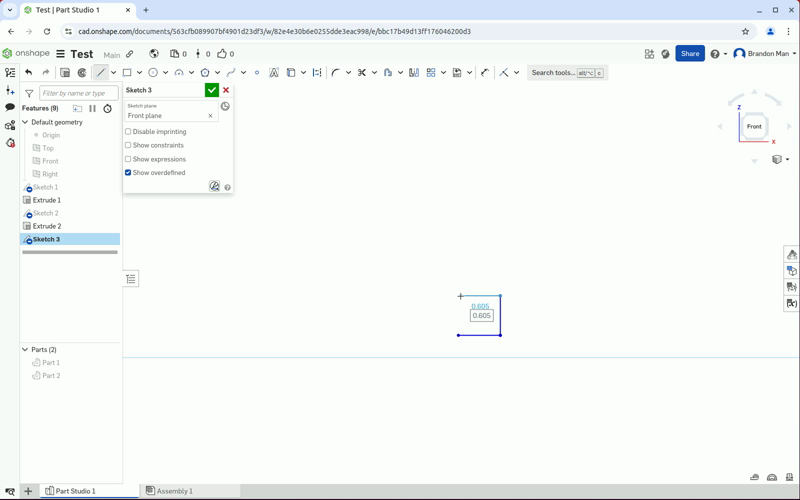
scroll(-6)
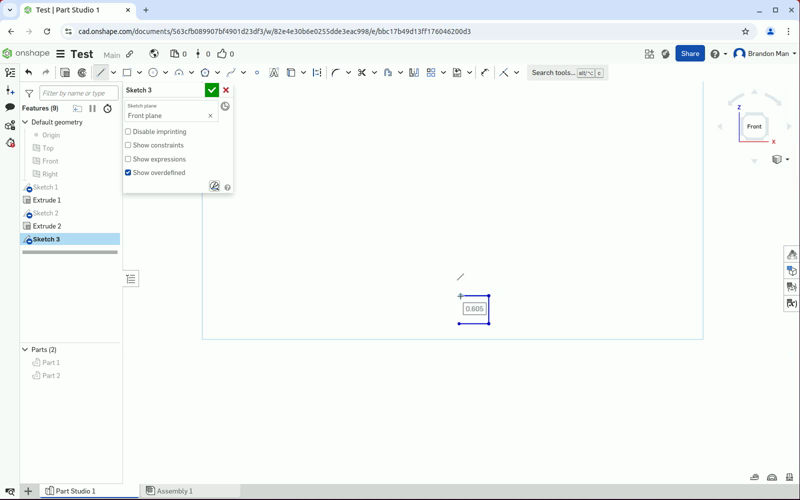
scroll(-6)
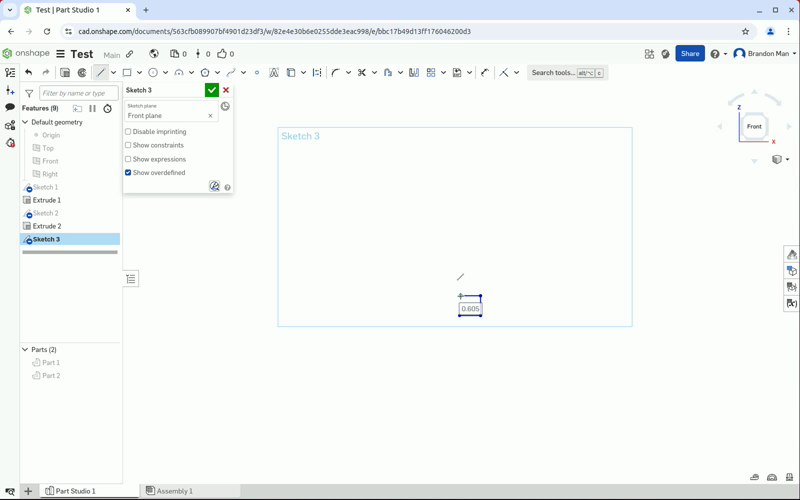
scroll(-6)
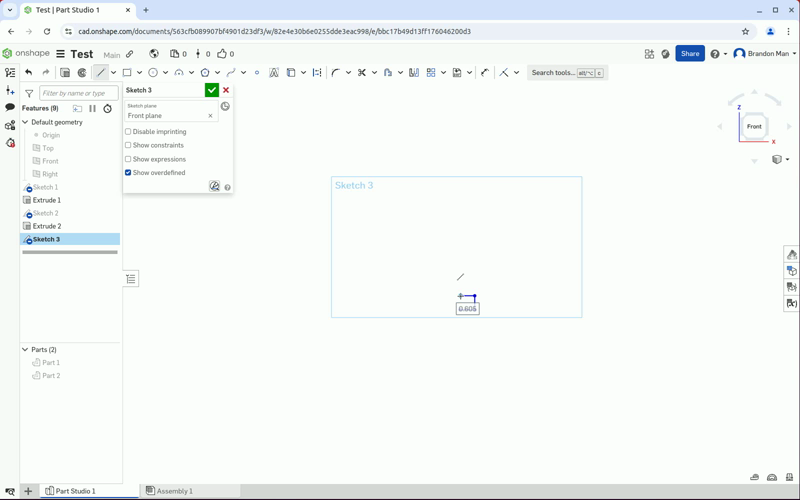
scroll(-6)
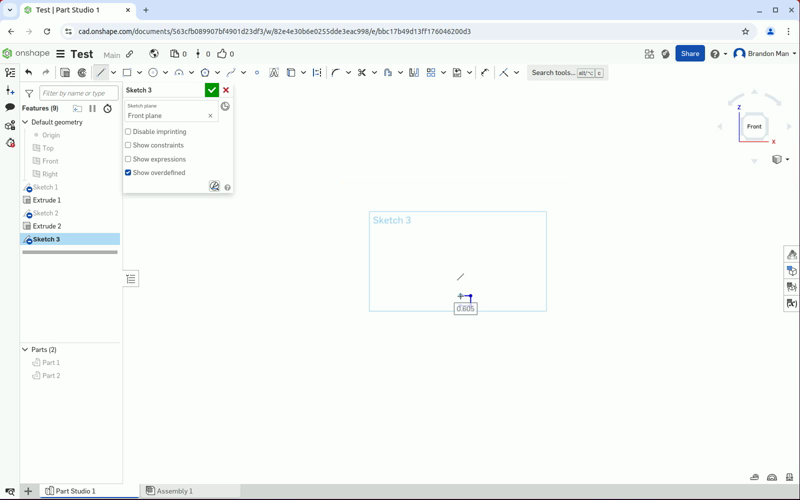
scroll(-6)
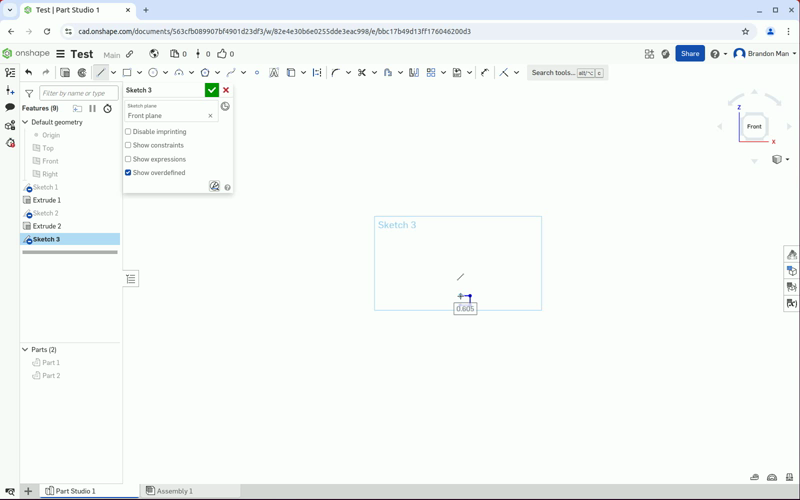
scroll(-6)
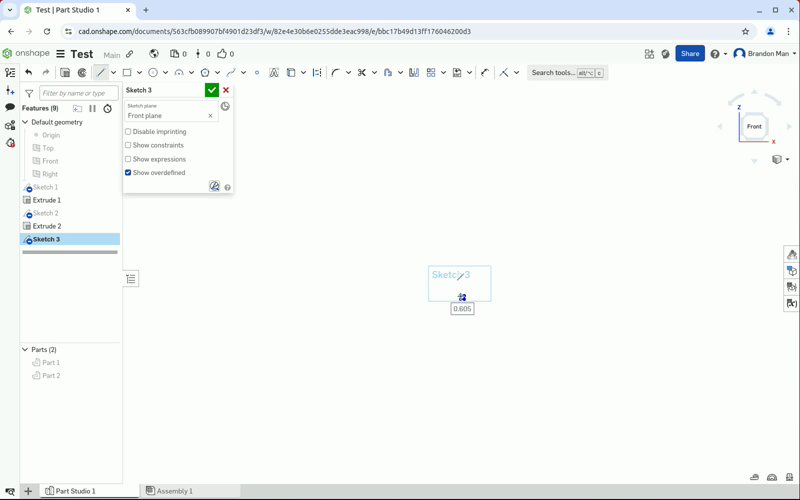
key_up(shift)
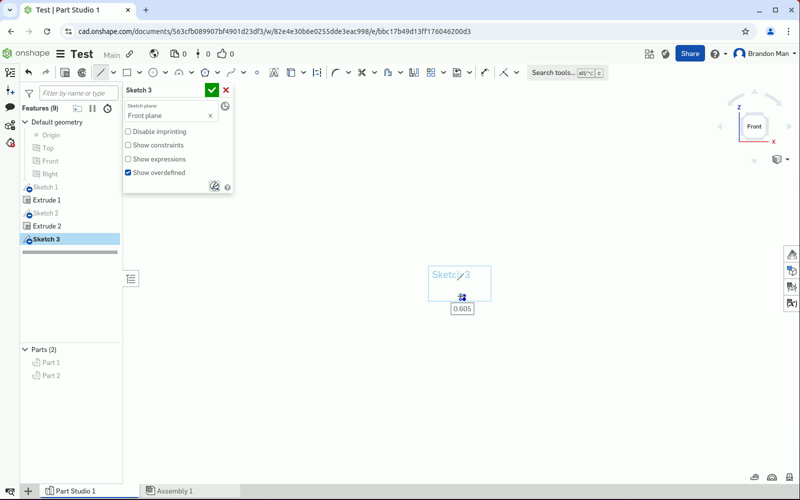
mouse_move(490, 295)
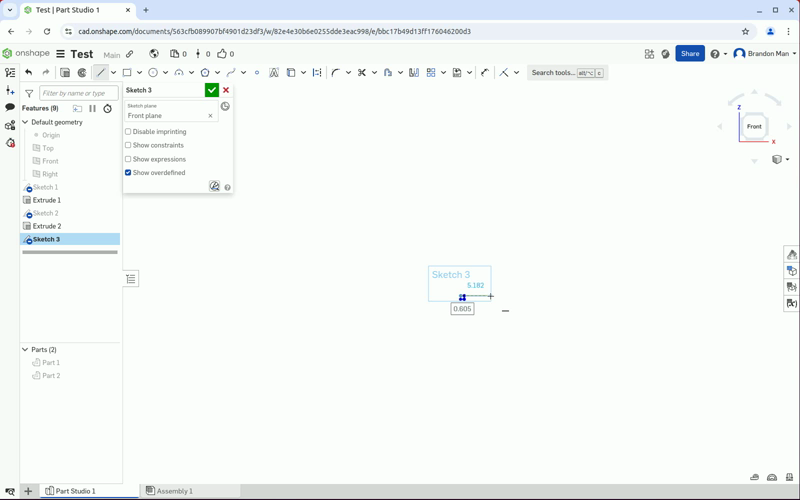
key_down(shift)
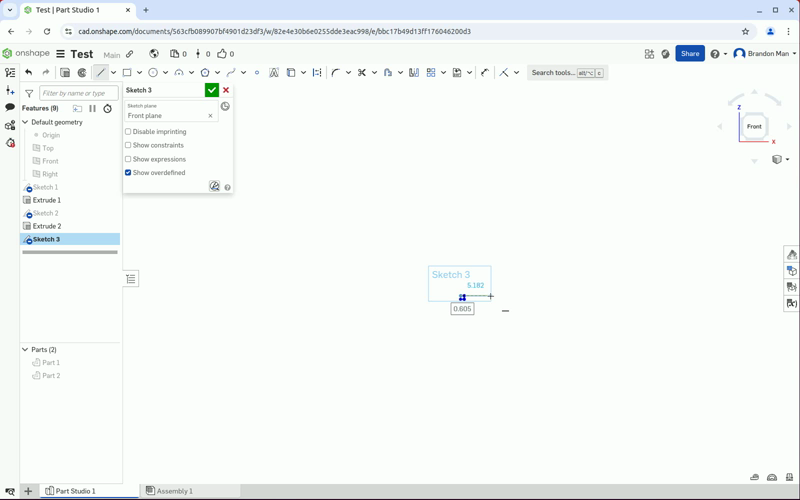
mouse_move(460, 299)
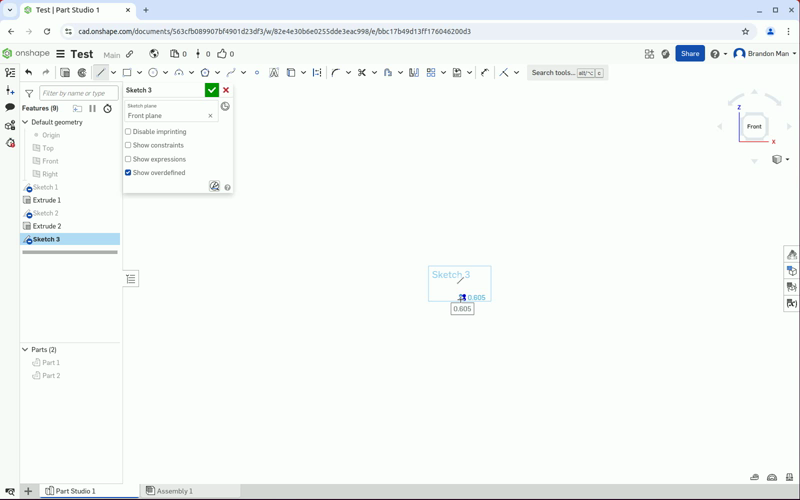
scroll(6)
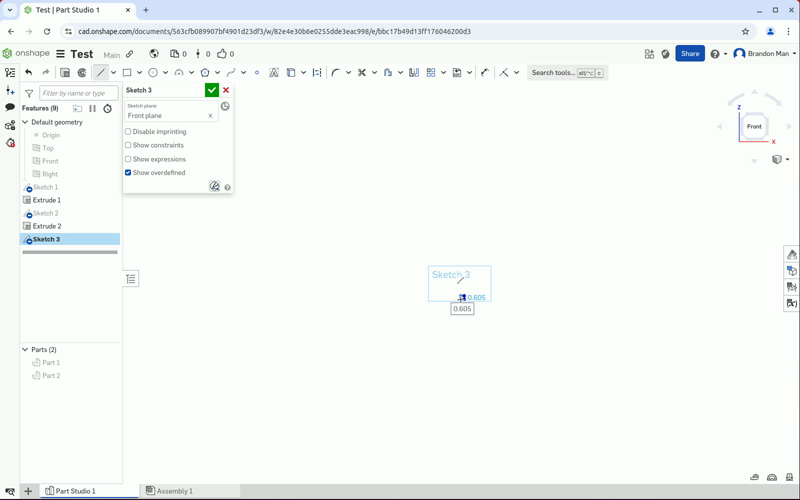
scroll(6)
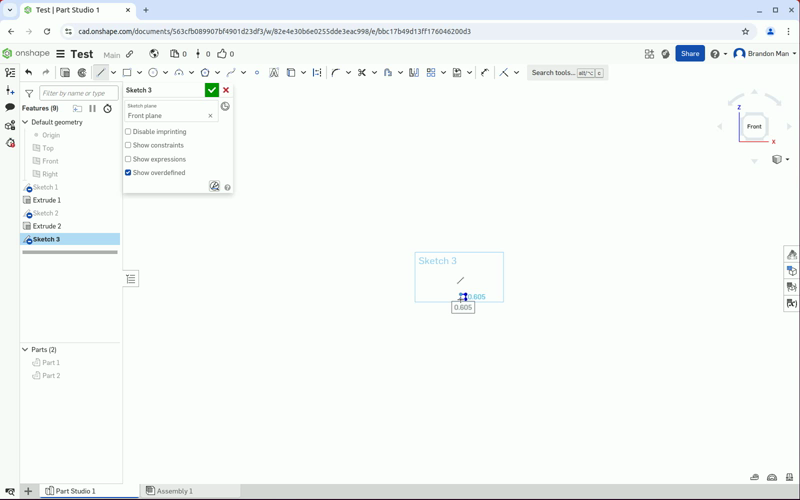
scroll(6)
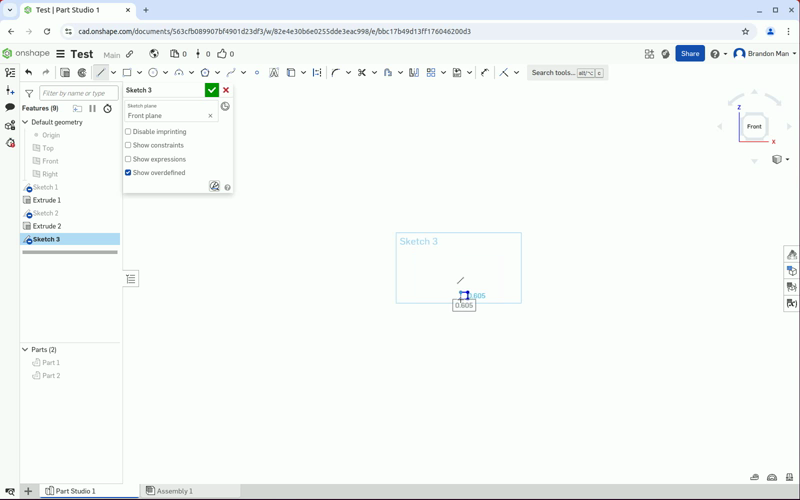
scroll(6)
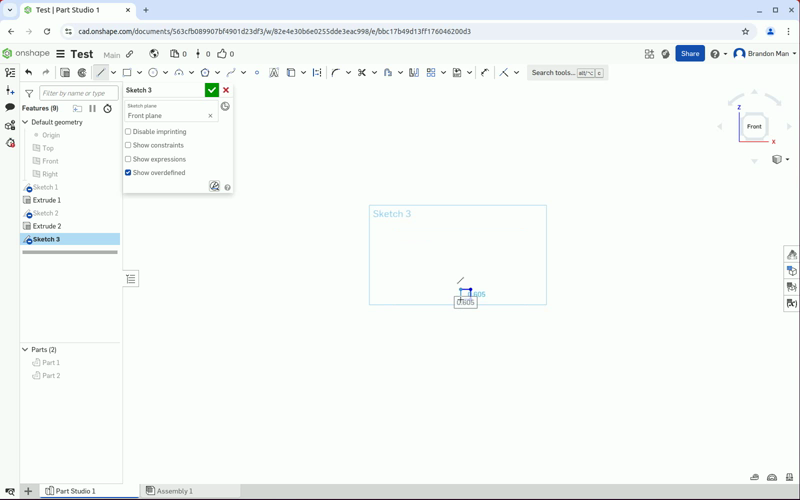
scroll(6)
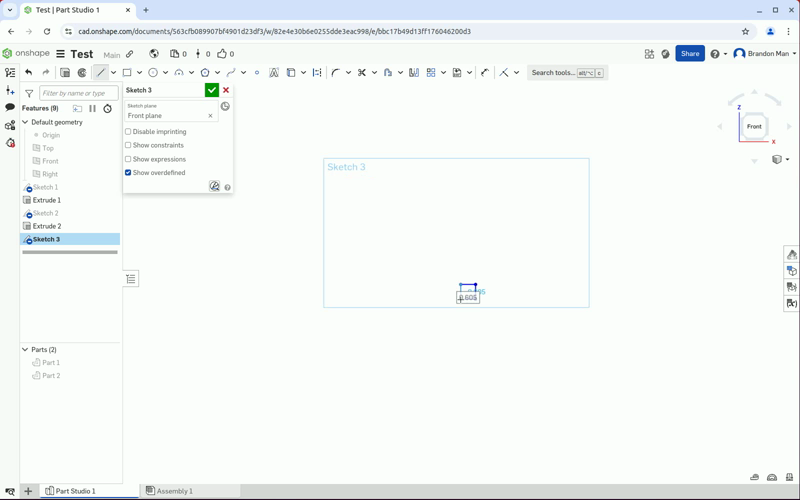
scroll(6)
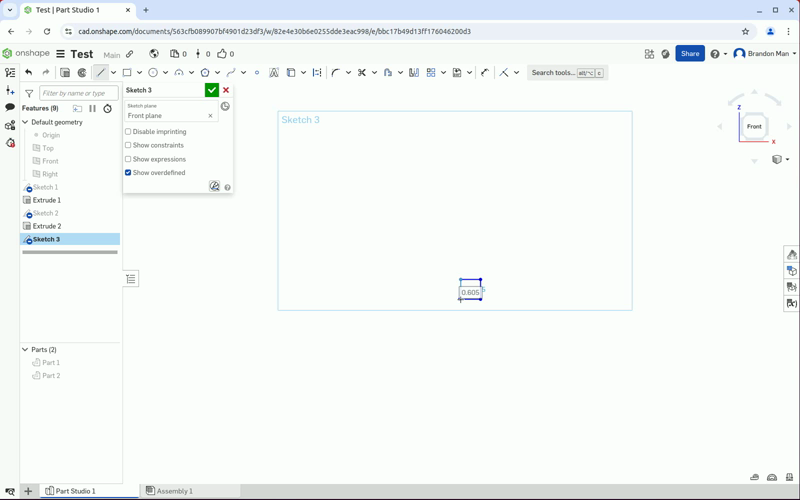
scroll(6)
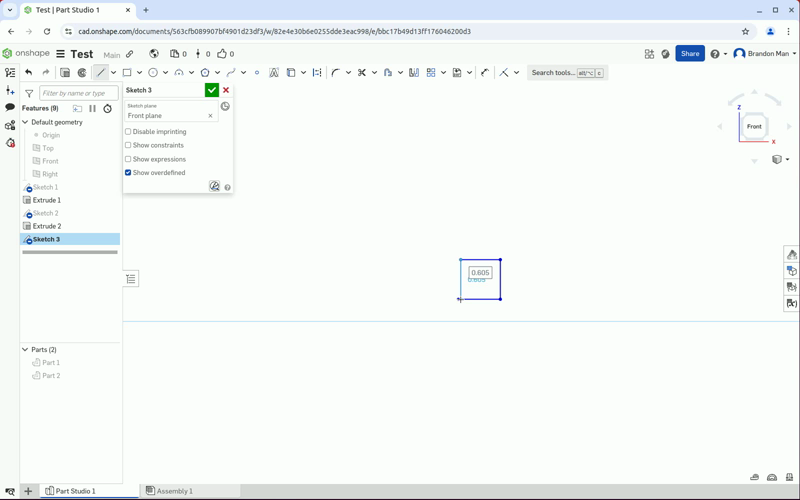
key_up(shift)
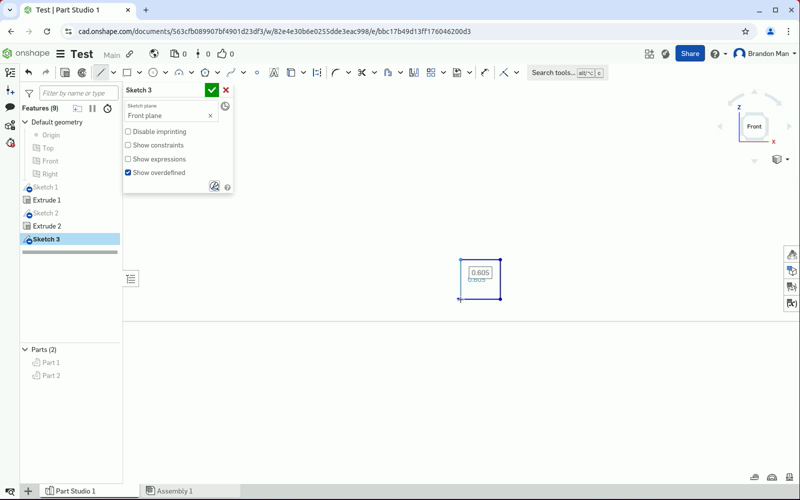
click(460, 299)
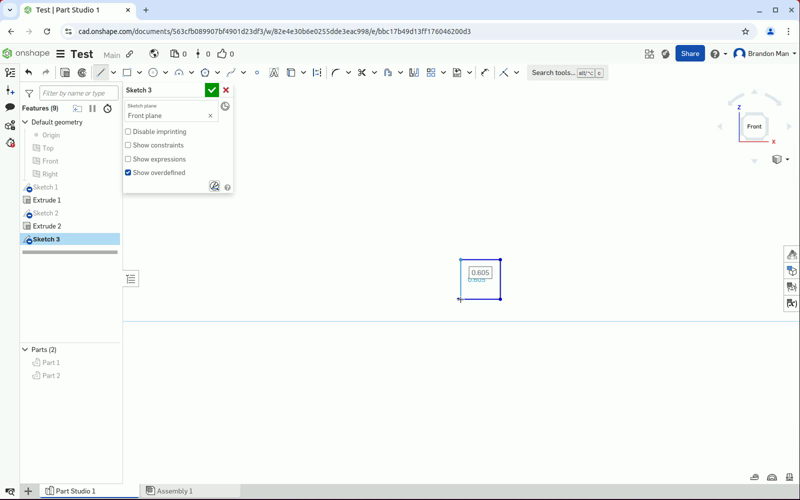
scroll(-6)
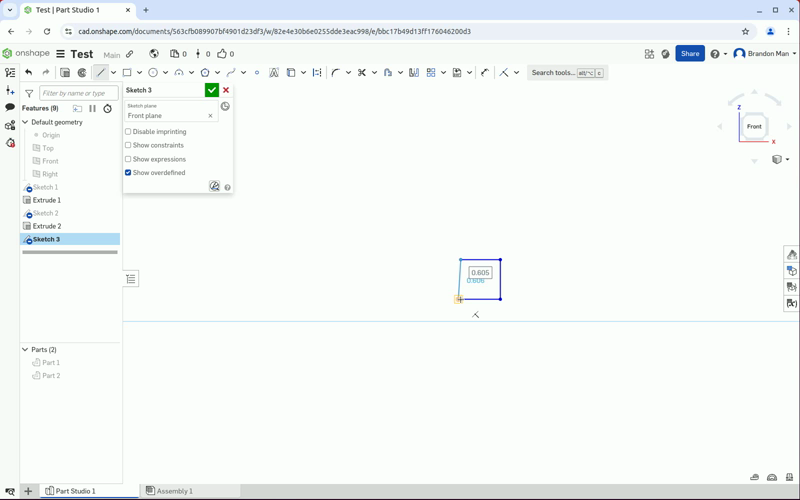
scroll(-6)
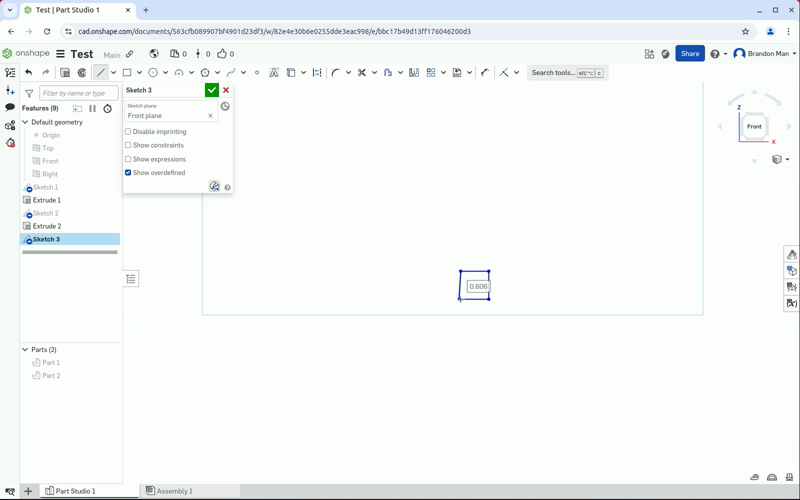
scroll(-6)
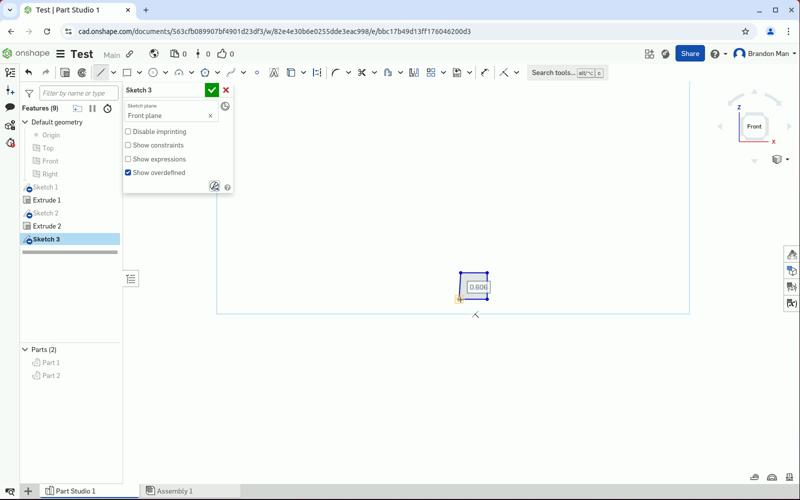
scroll(-6)
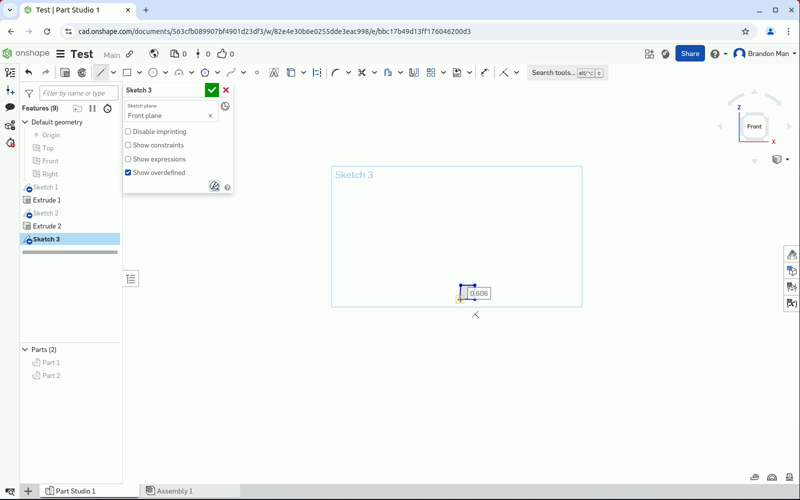
scroll(-6)
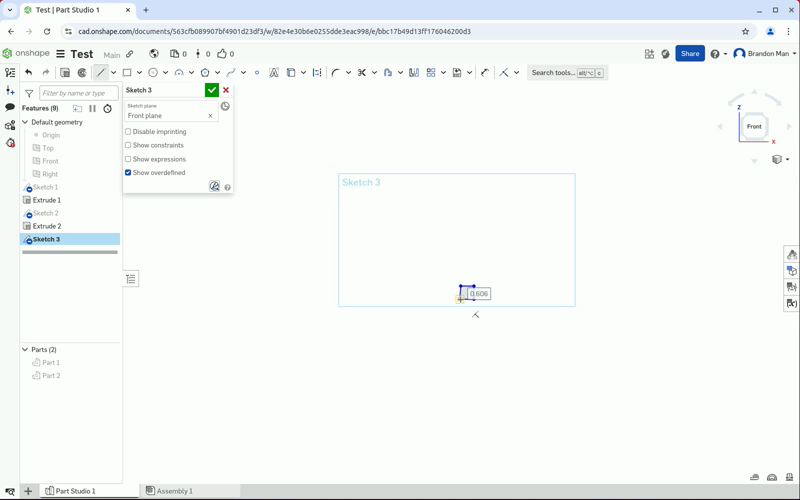
scroll(-6)
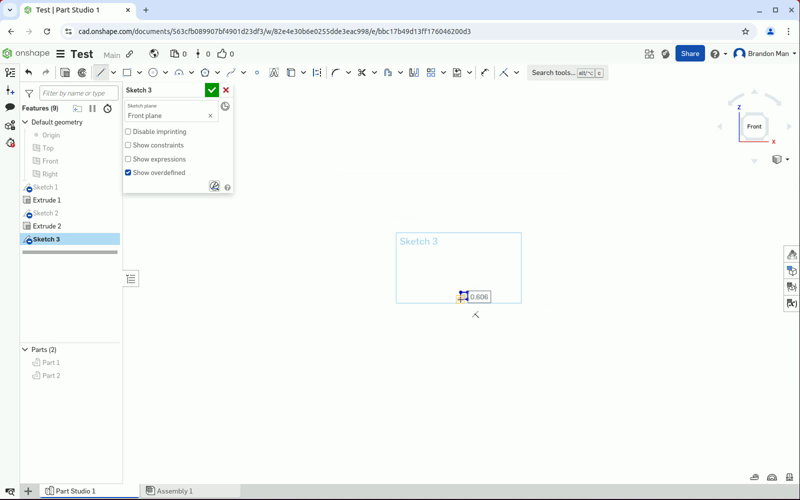
scroll(-6)
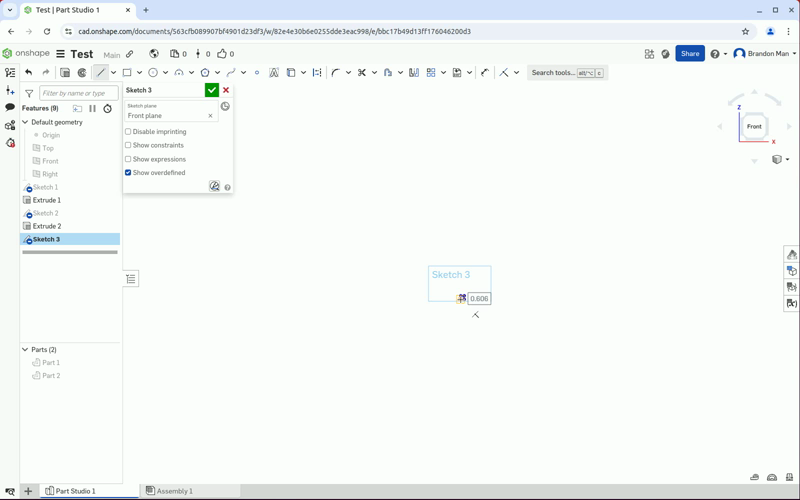
key(esc)
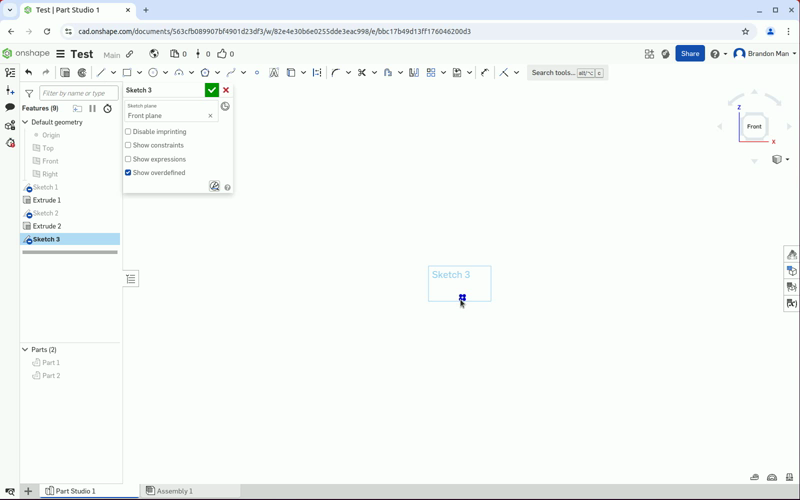
key(l)
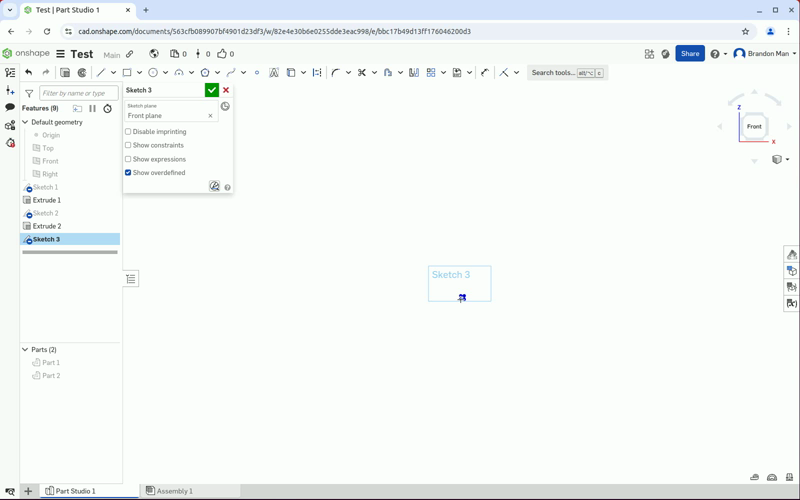
key_down(shift)
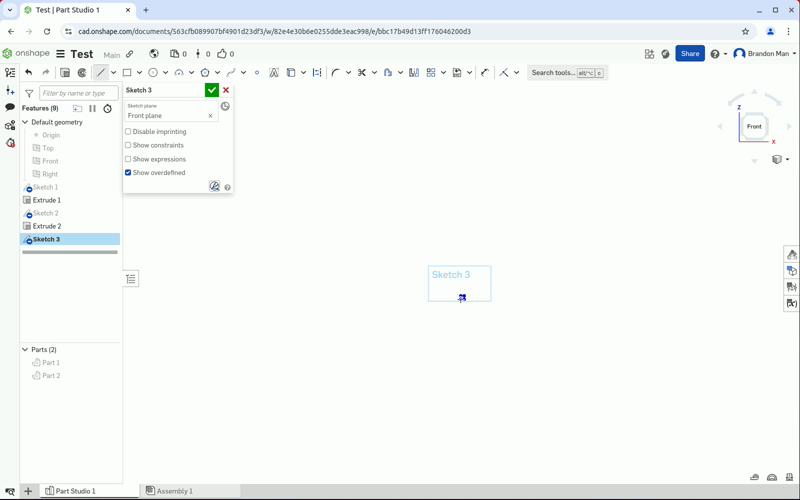
mouse_move(461, 299)
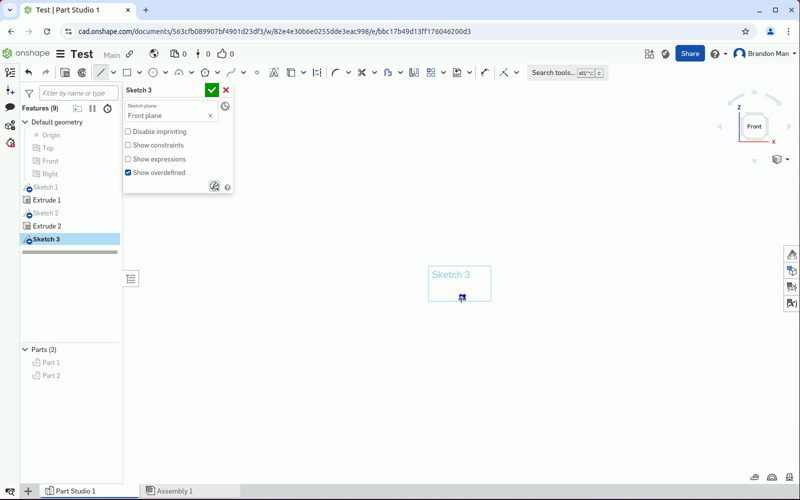
scroll(6)
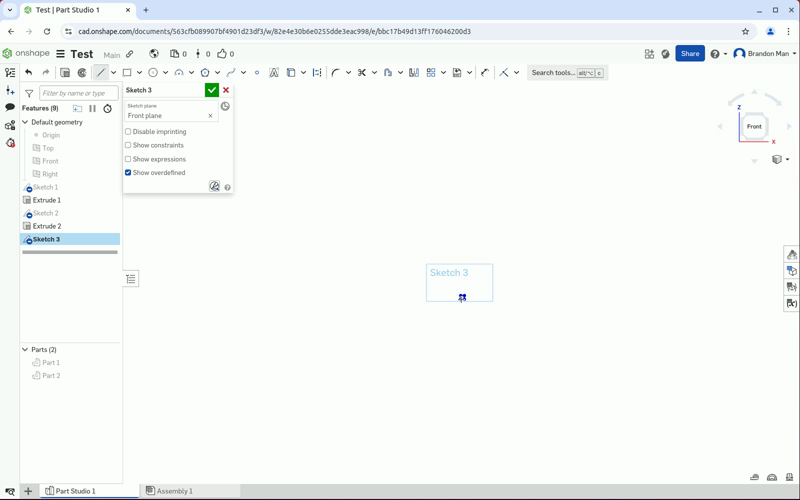
scroll(6)
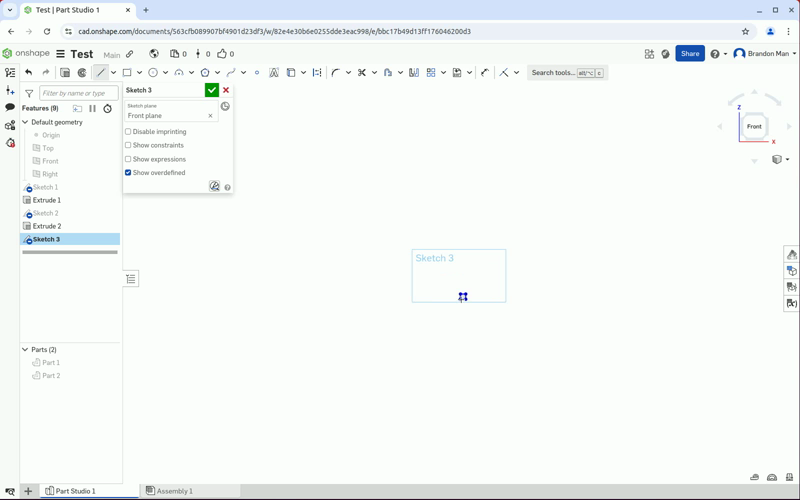
scroll(6)
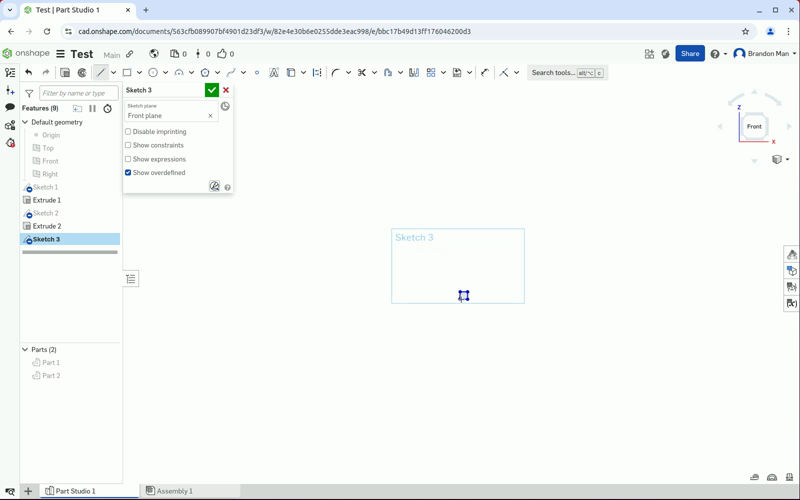
scroll(6)
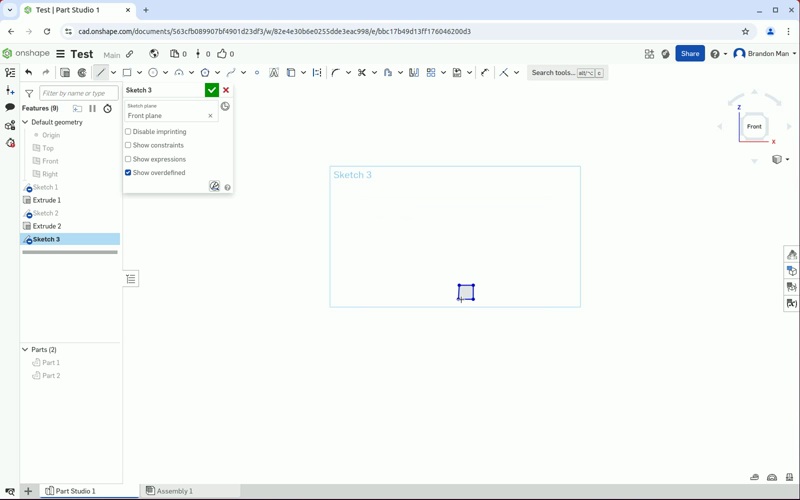
scroll(6)
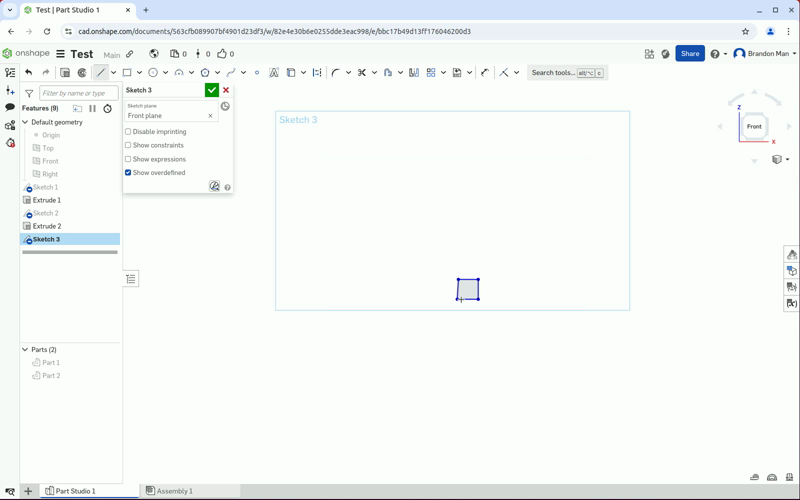
scroll(6)
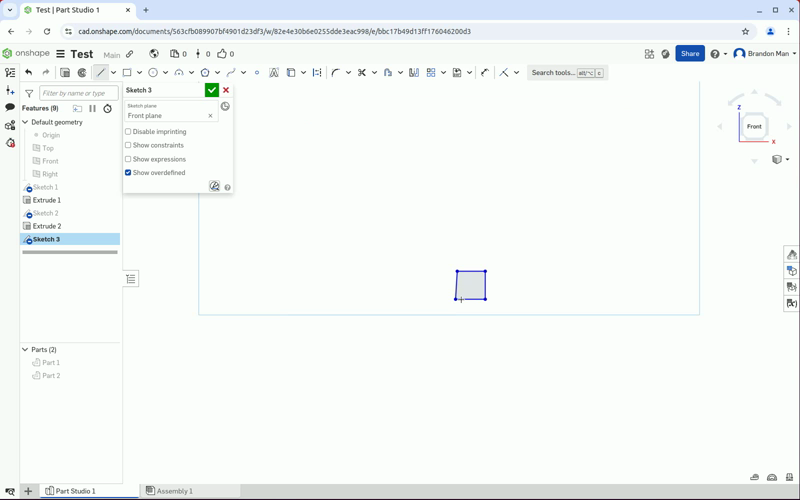
scroll(6)
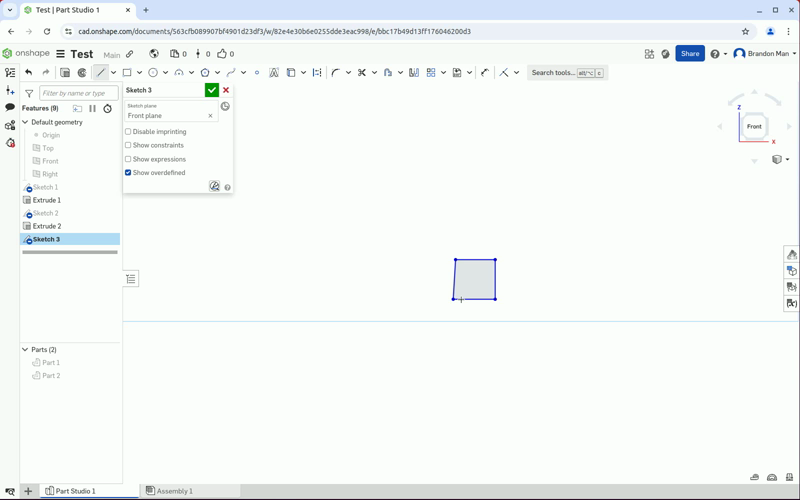
click(461, 299)
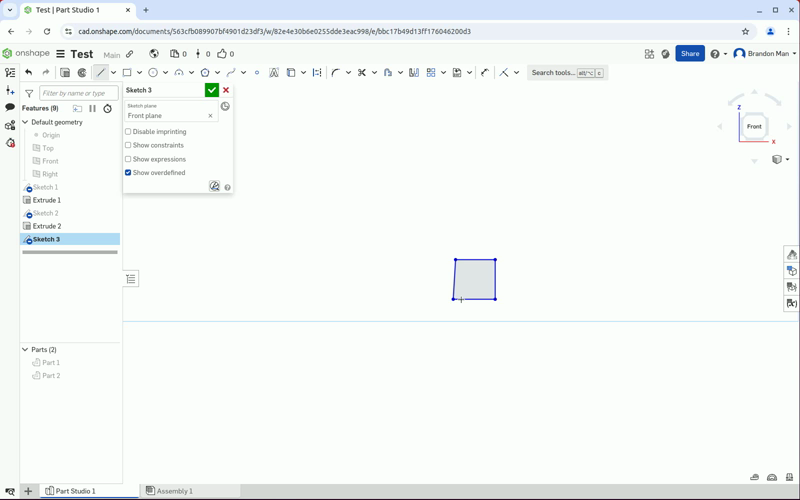
scroll(-6)
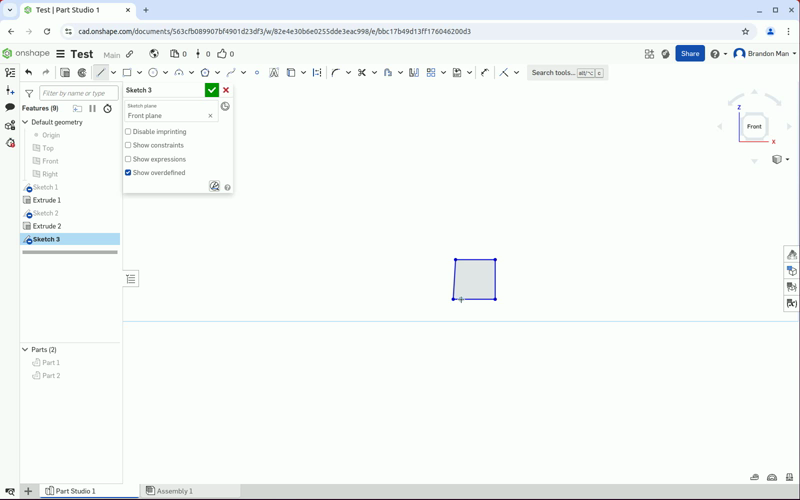
scroll(-6)
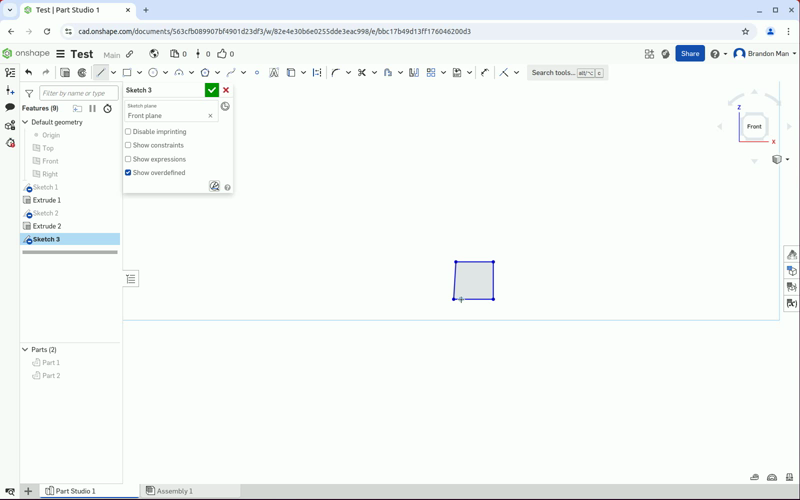
scroll(-6)
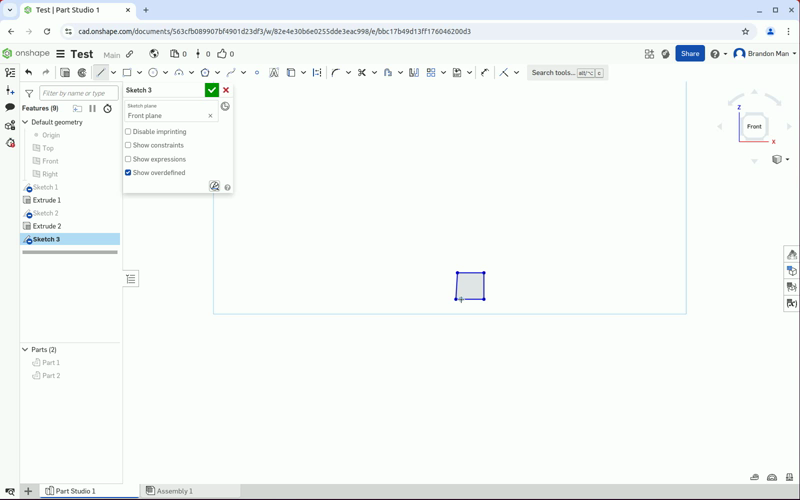
scroll(-6)
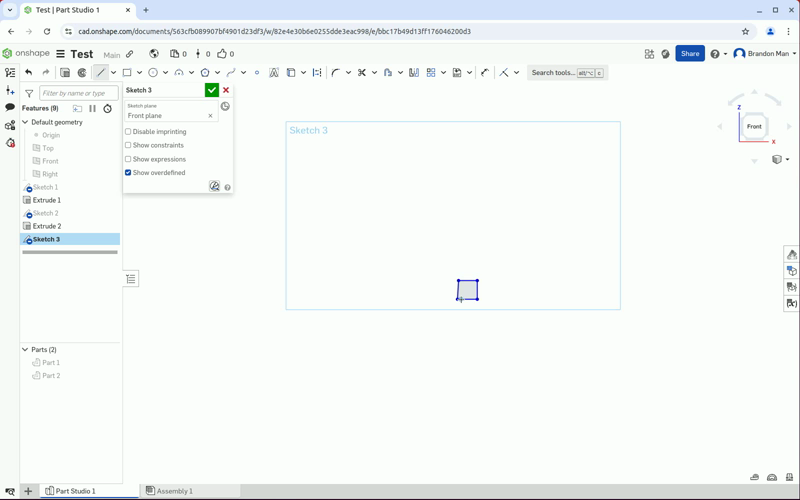
scroll(-6)
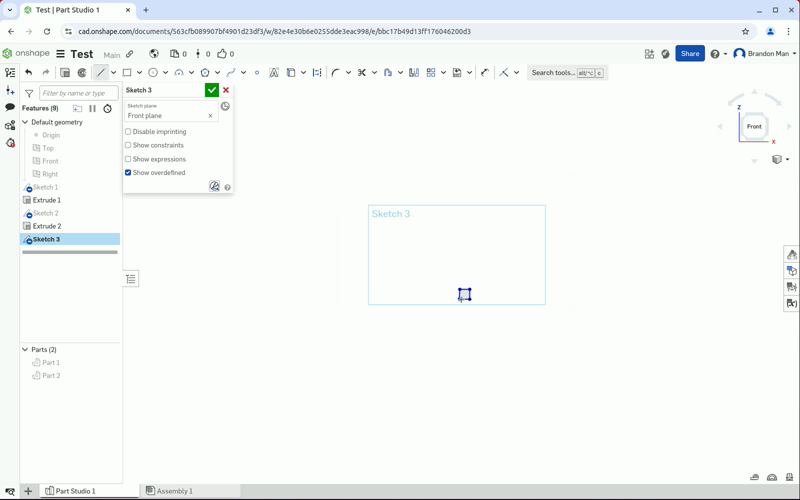
scroll(-6)
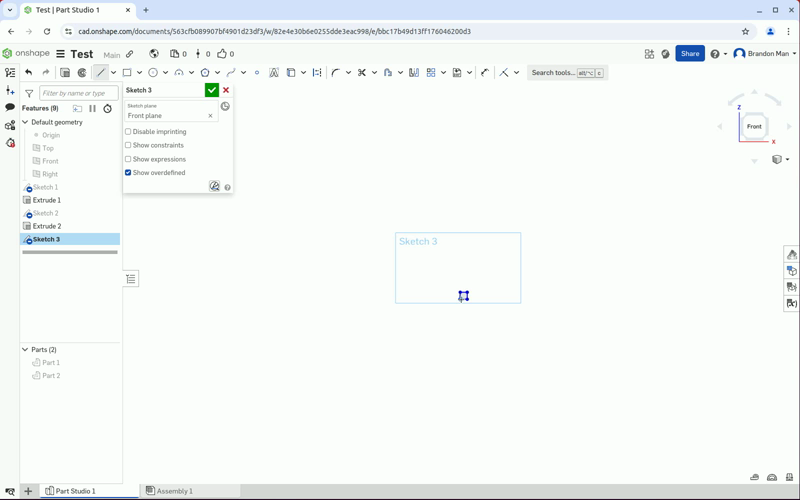
scroll(-6)
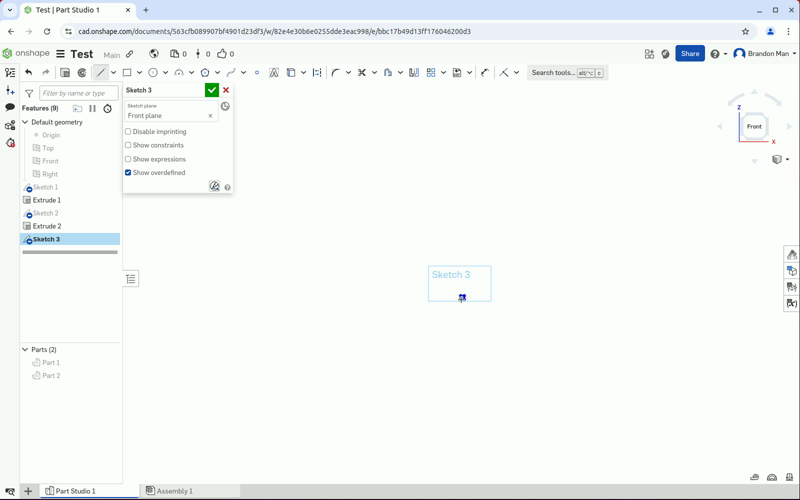
key_up(shift)
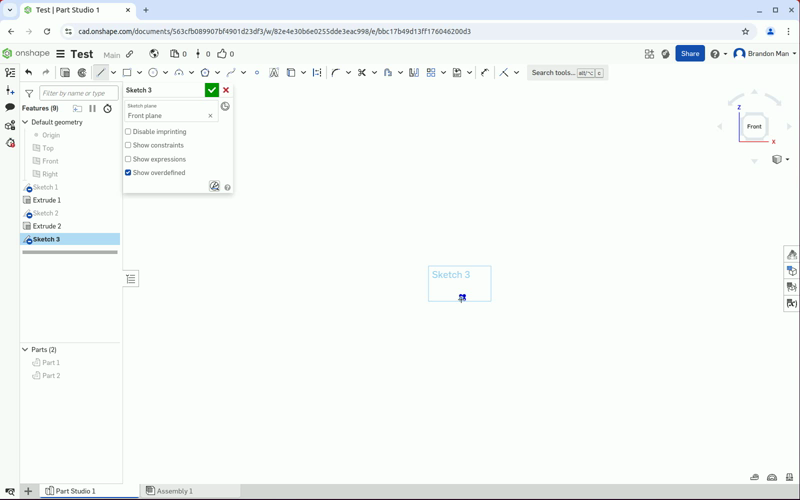
key_down(shift)
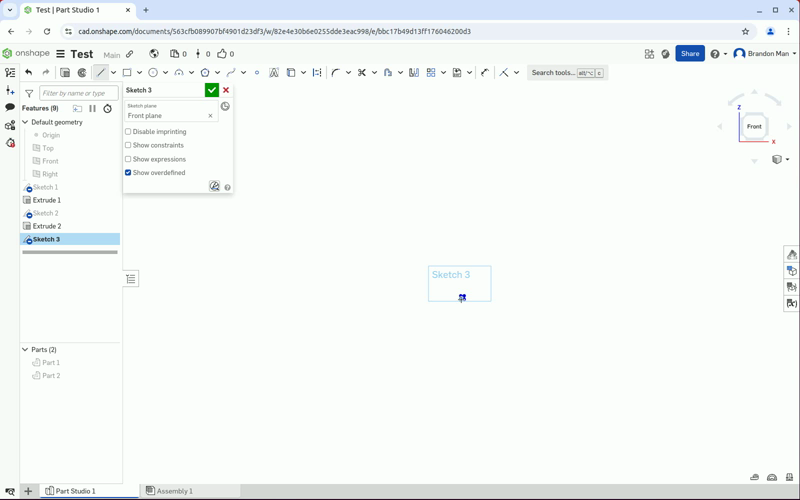
mouse_move(491, 299)
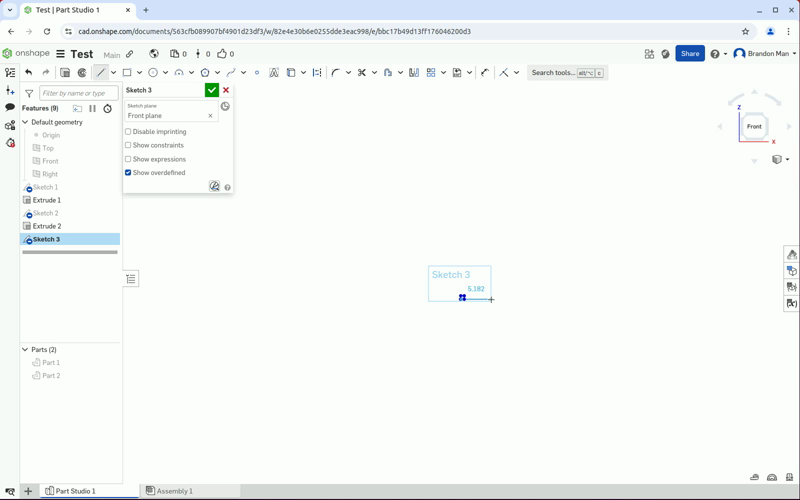
mouse_move(464, 299)
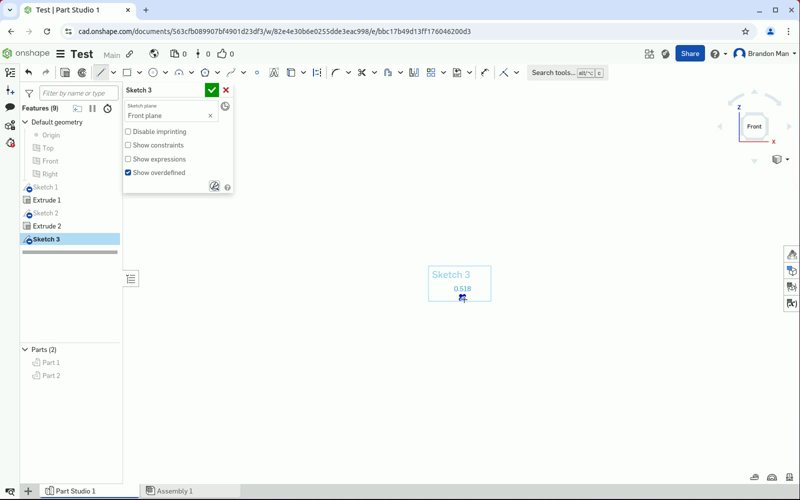
scroll(6)
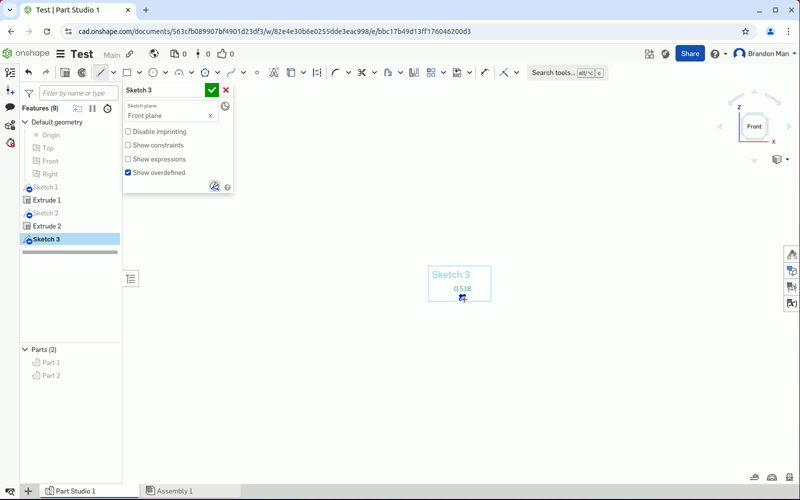
scroll(6)
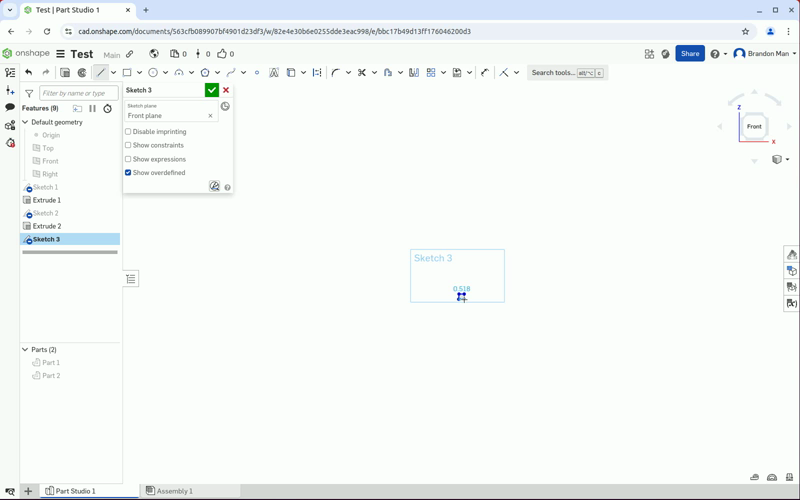
scroll(6)
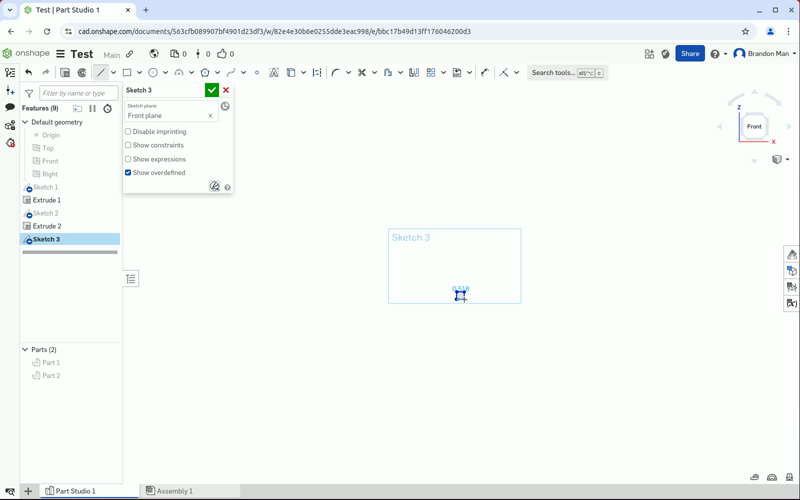
scroll(6)
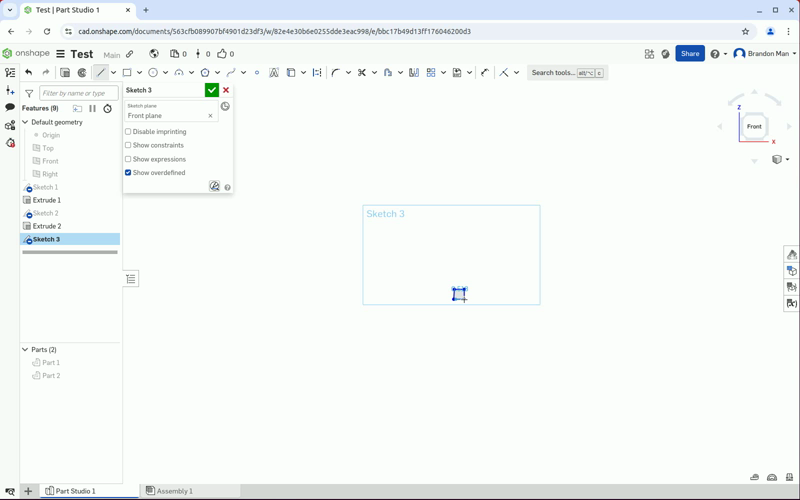
scroll(6)
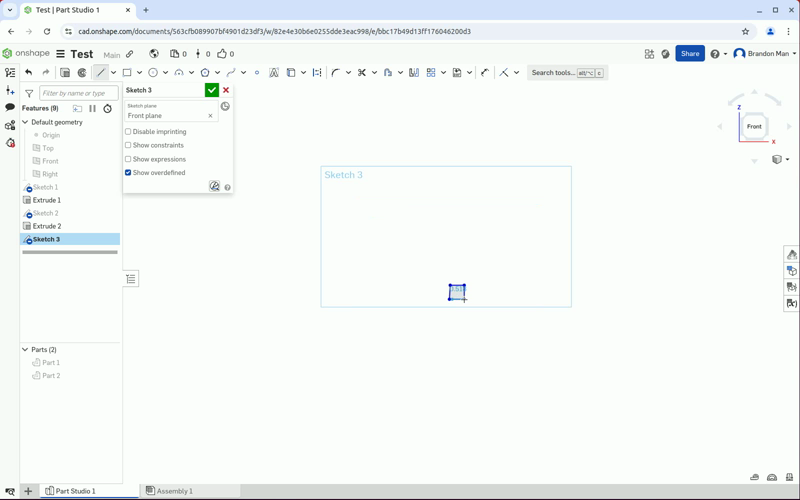
scroll(6)
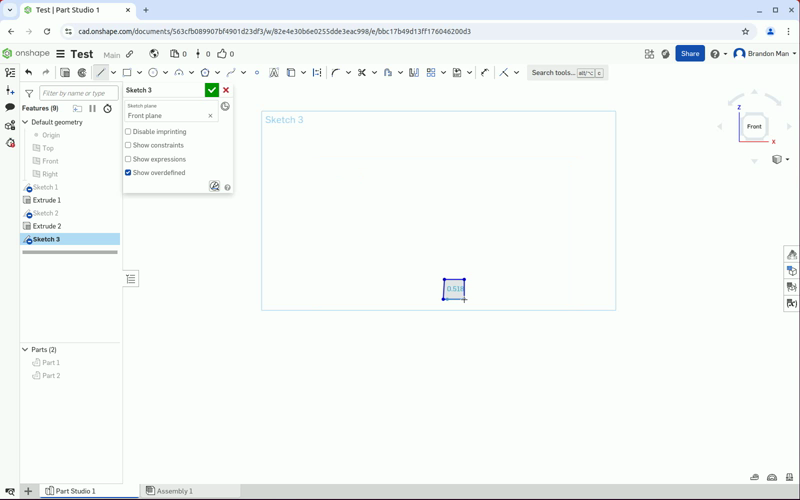
scroll(6)
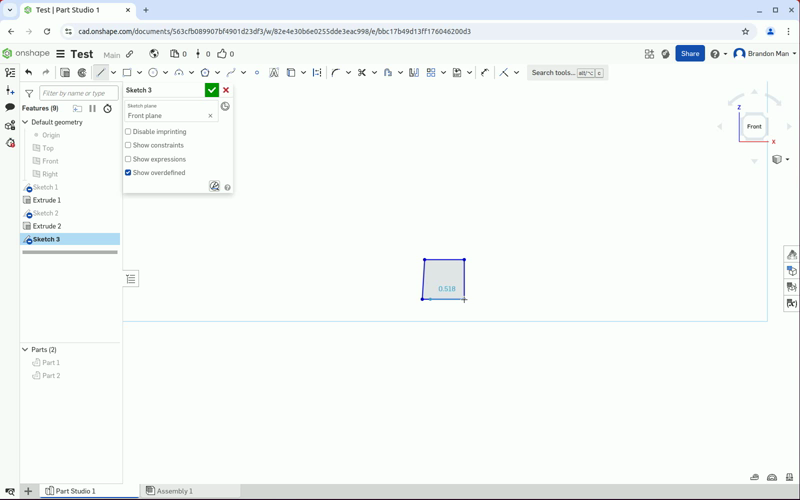
click(464, 299)
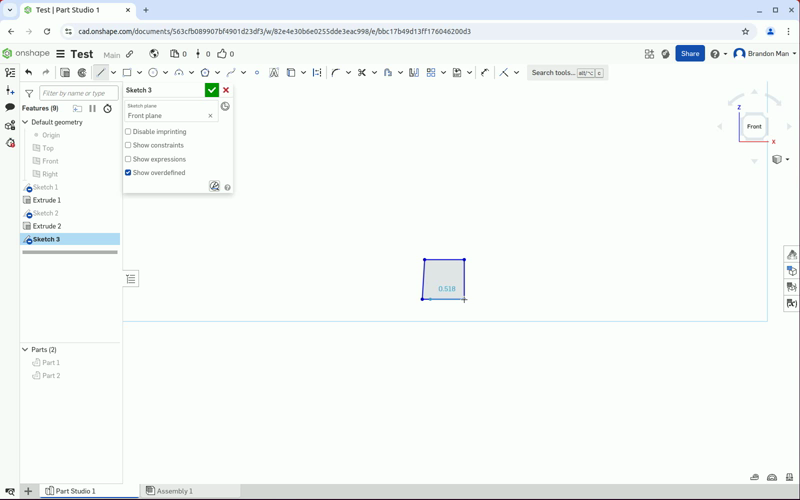
scroll(-6)
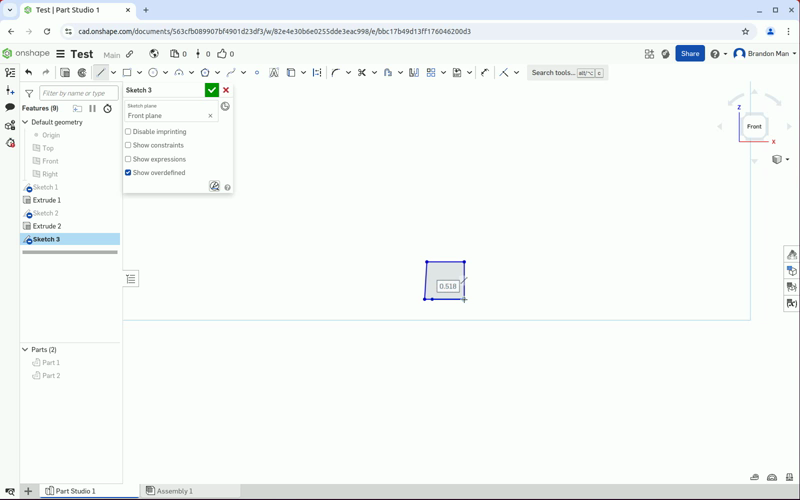
scroll(-6)
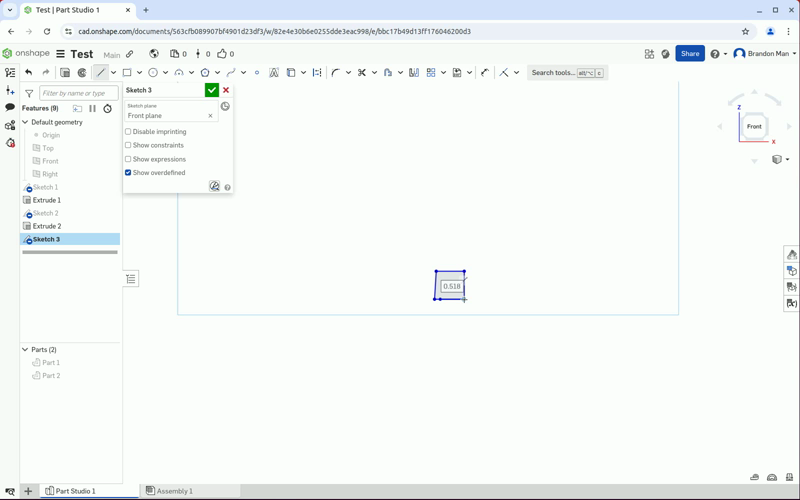
scroll(-6)
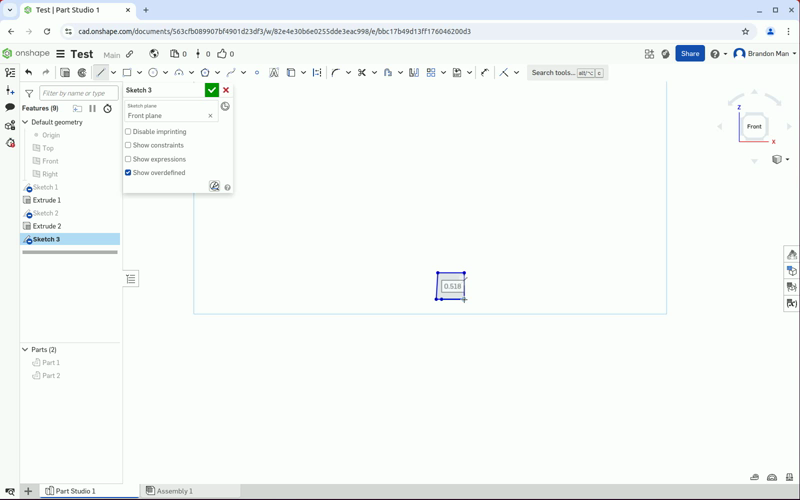
scroll(-6)
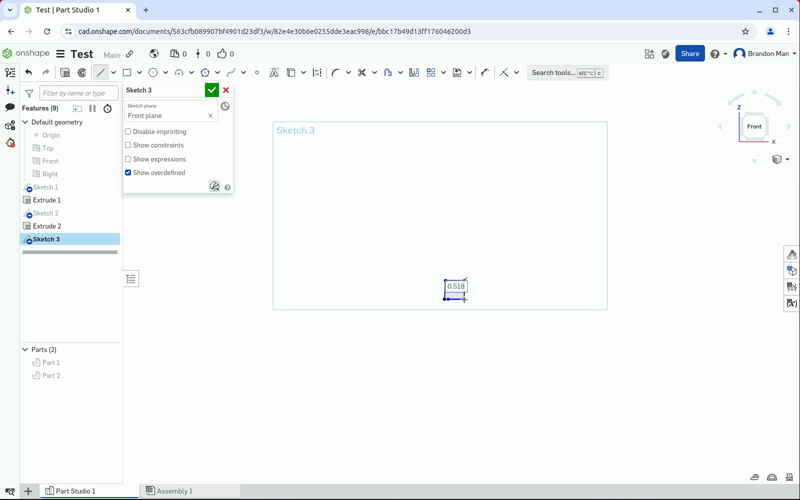
scroll(-6)
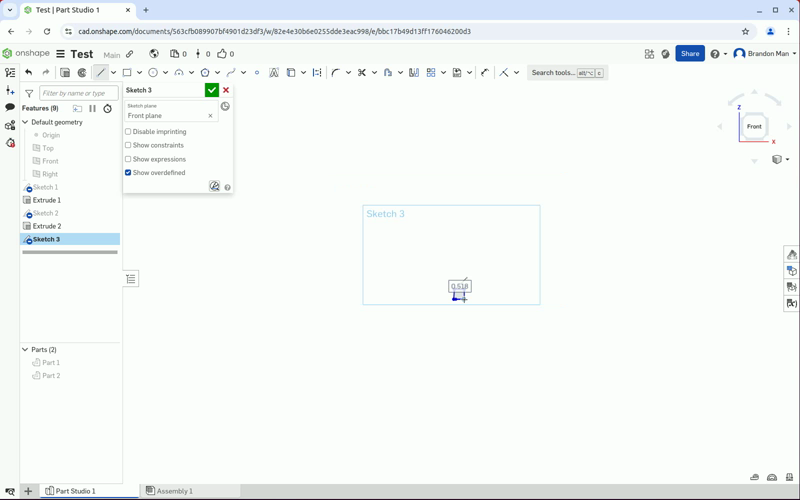
scroll(-6)
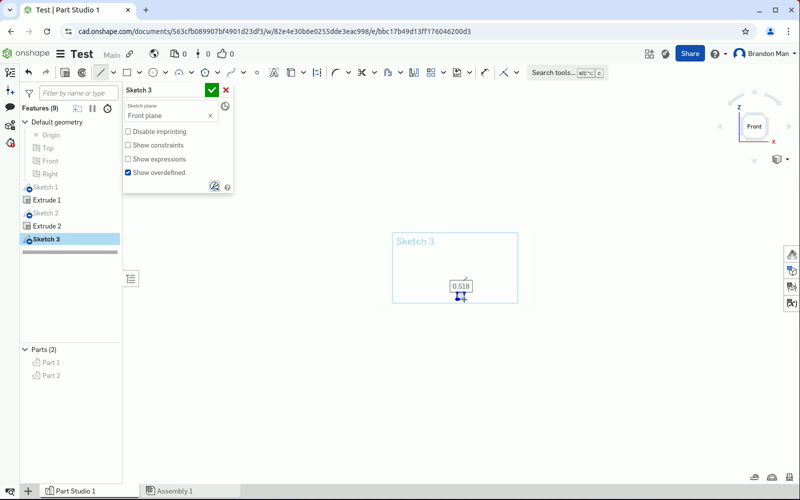
scroll(-6)
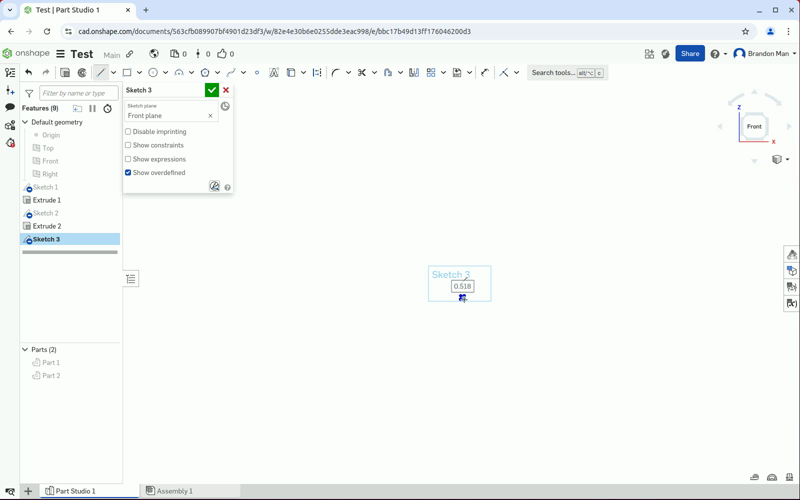
key_up(shift)
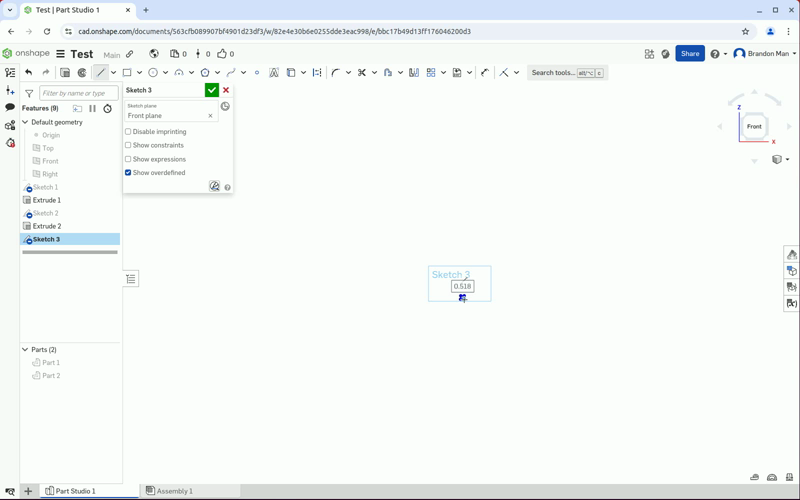
key_down(shift)
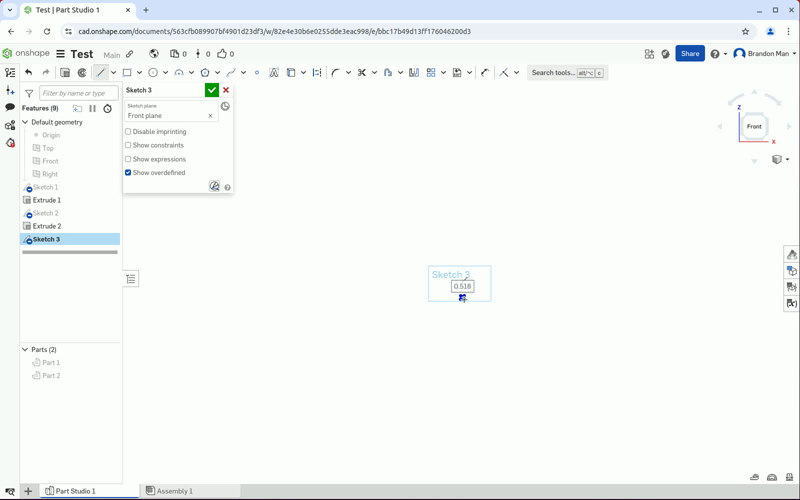
mouse_move(494, 299)
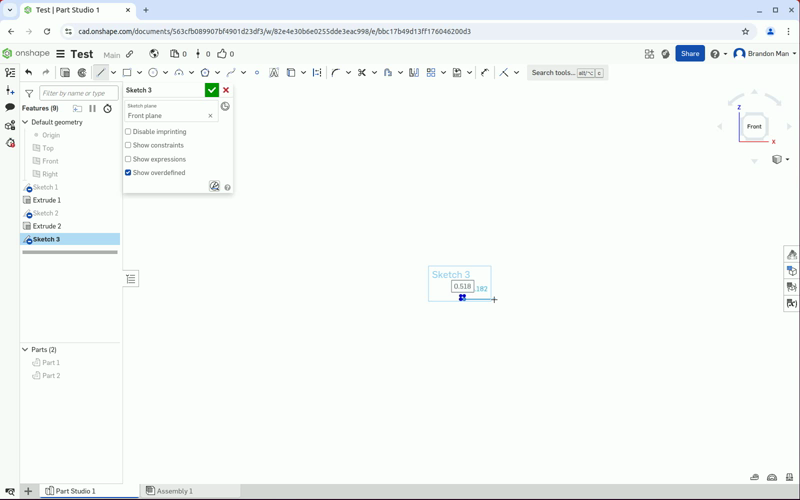
mouse_move(464, 296)
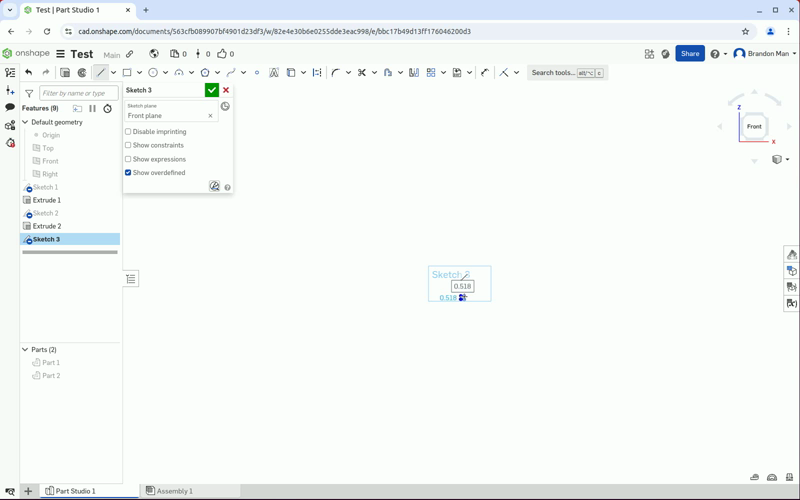
scroll(6)
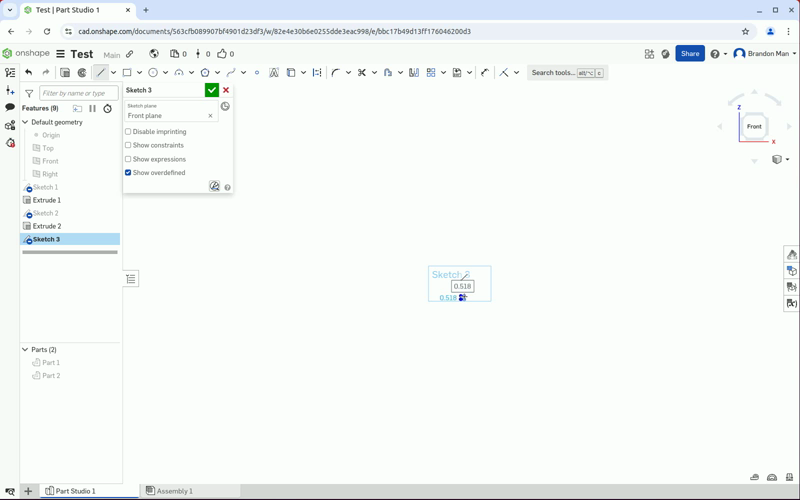
scroll(6)
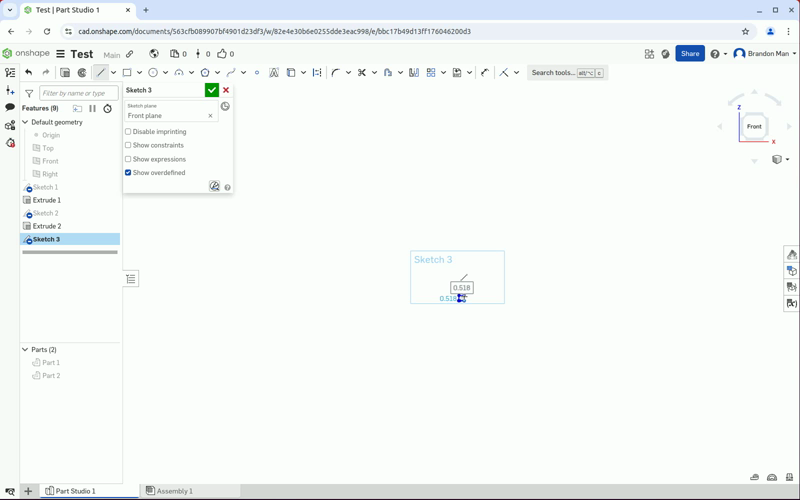
scroll(6)
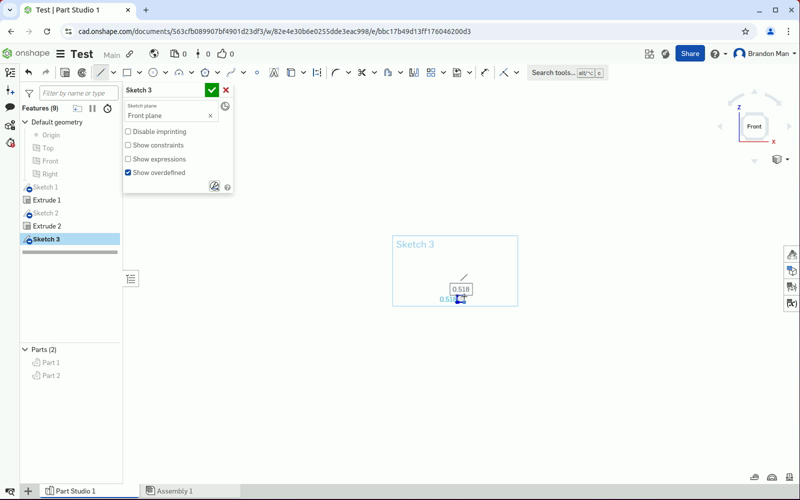
scroll(6)
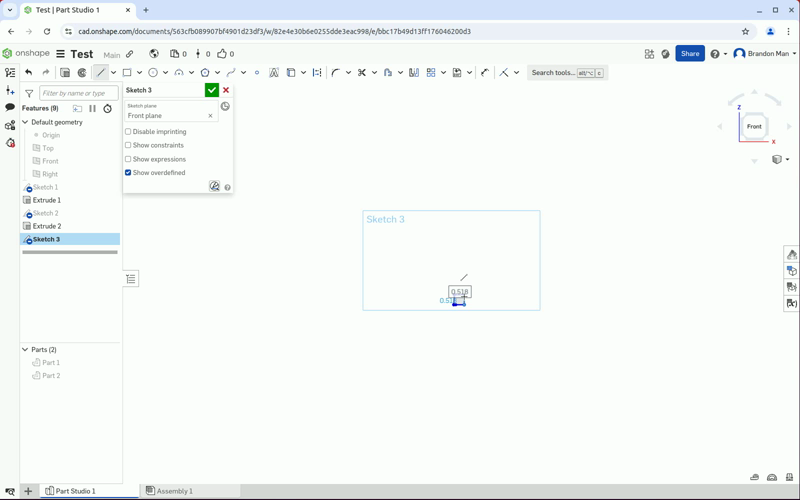
scroll(6)
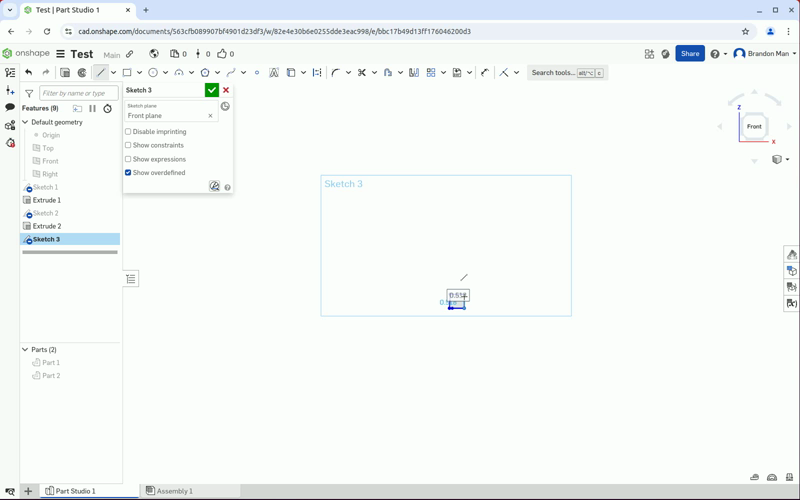
scroll(6)
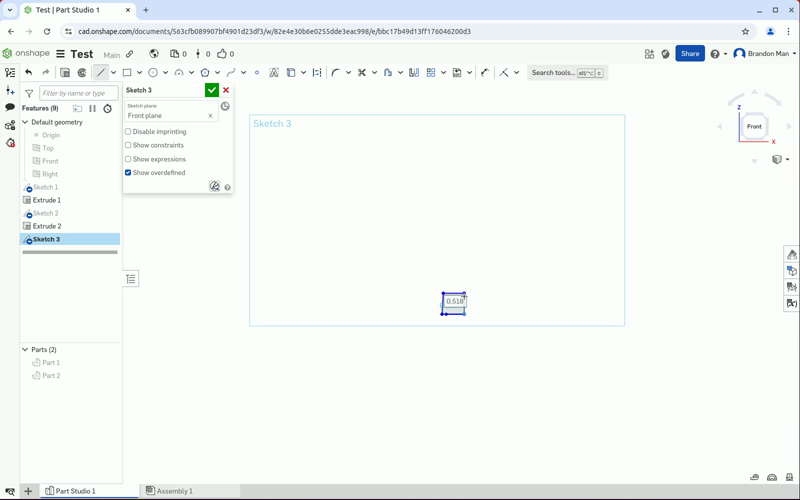
scroll(6)
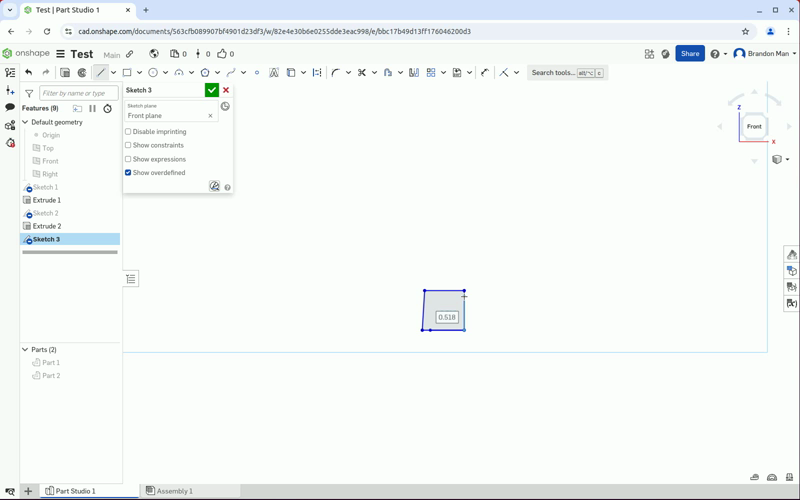
click(464, 296)
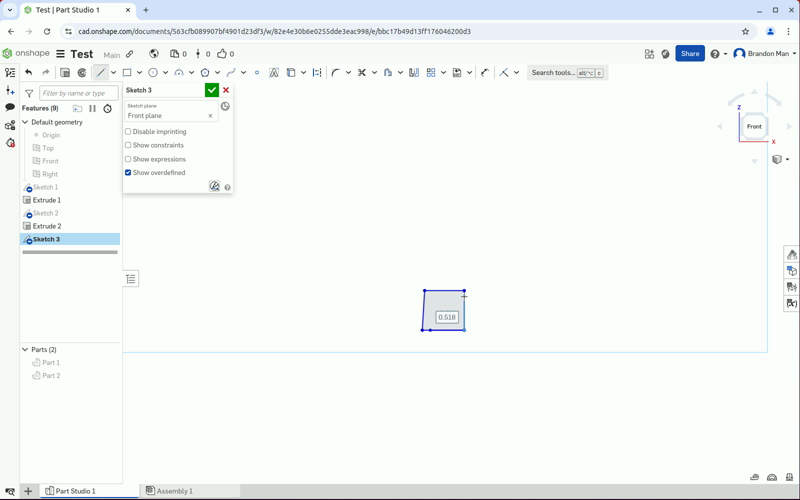
scroll(-6)
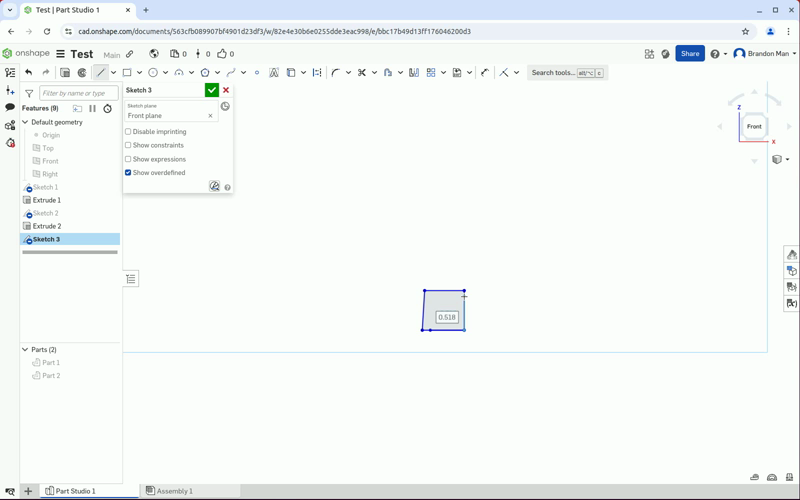
scroll(-6)
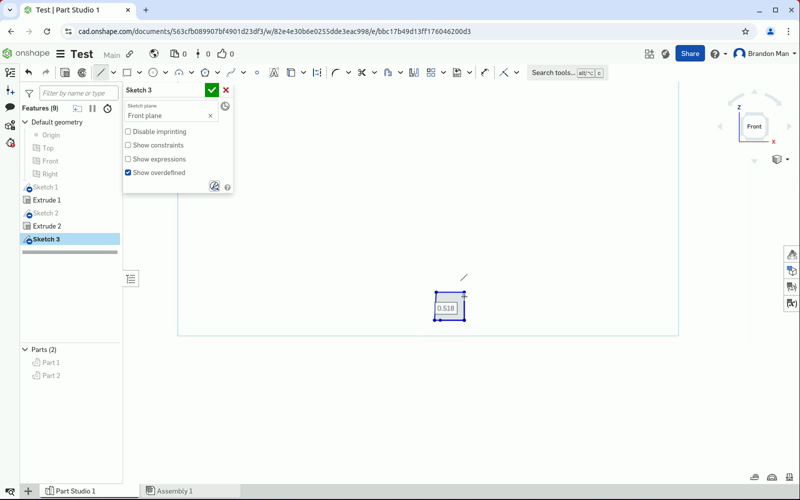
scroll(-6)
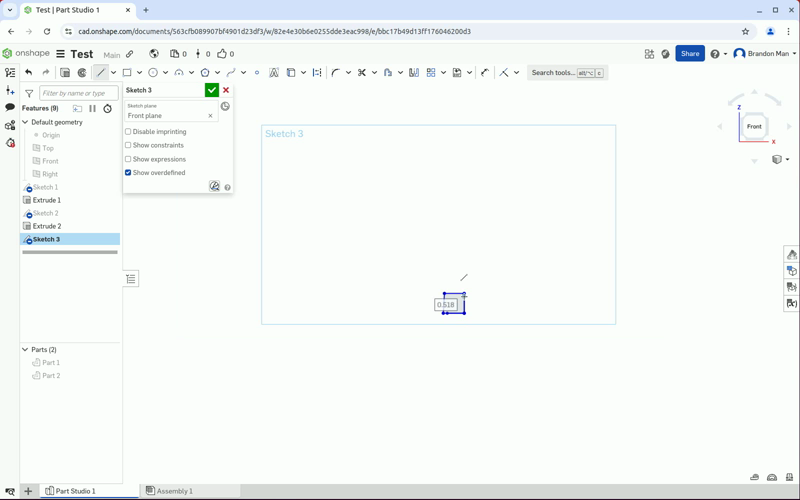
scroll(-6)
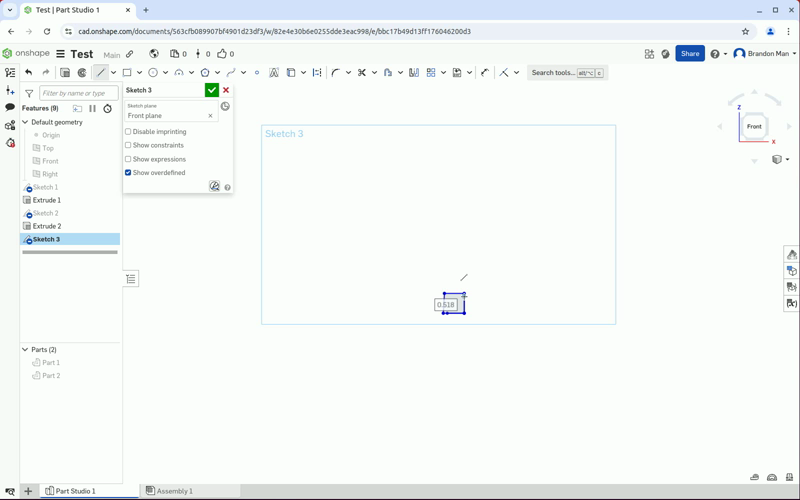
scroll(-6)
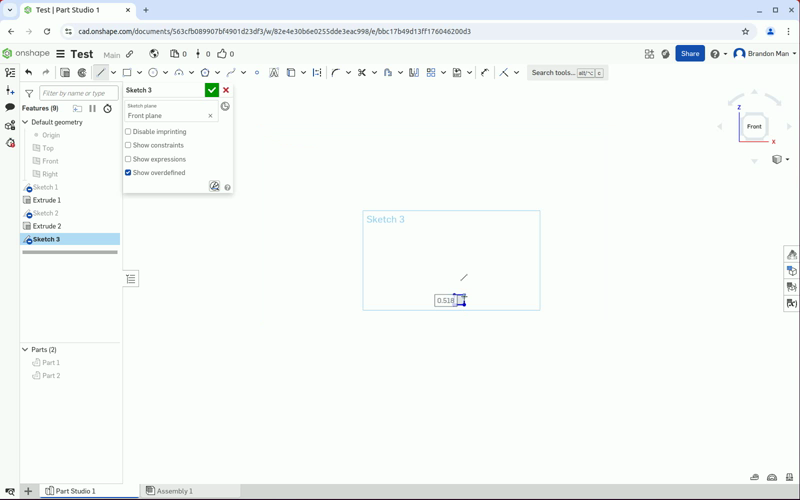
scroll(-6)
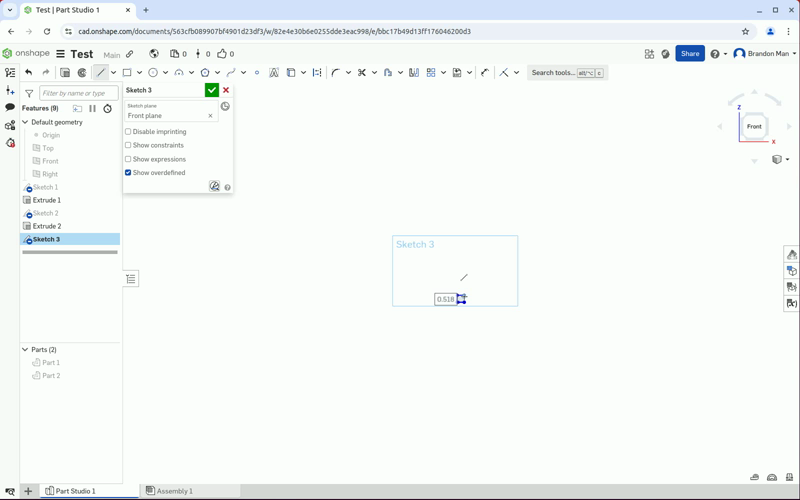
scroll(-6)
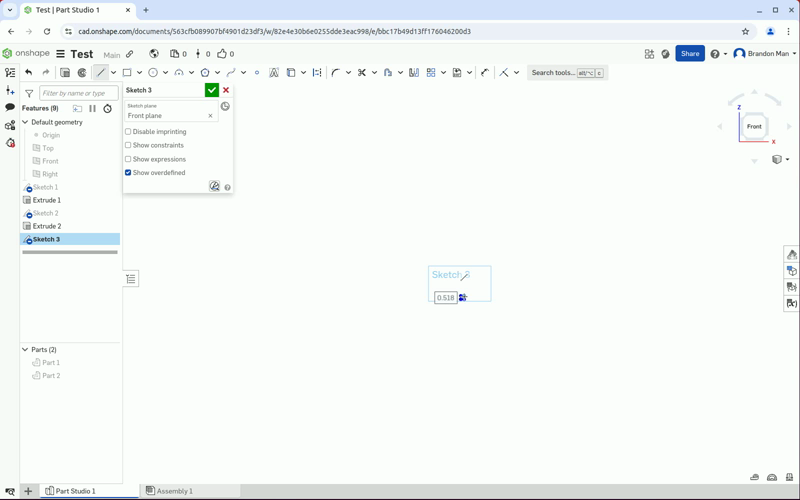
key_up(shift)
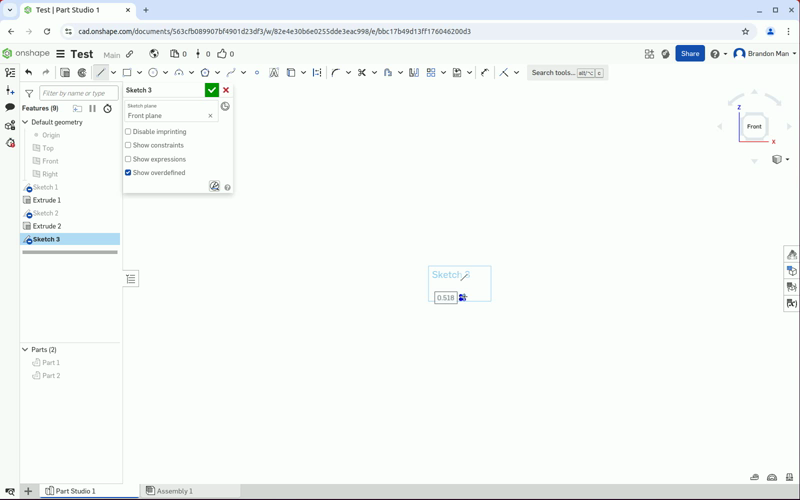
key_down(shift)
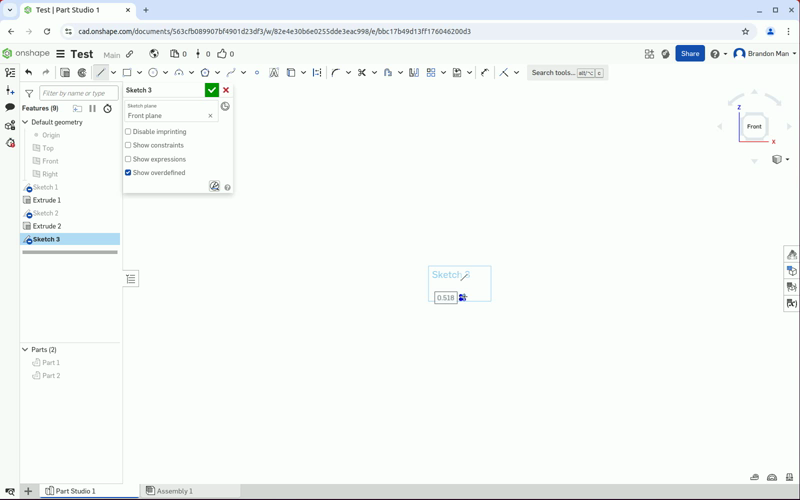
mouse_move(494, 296)
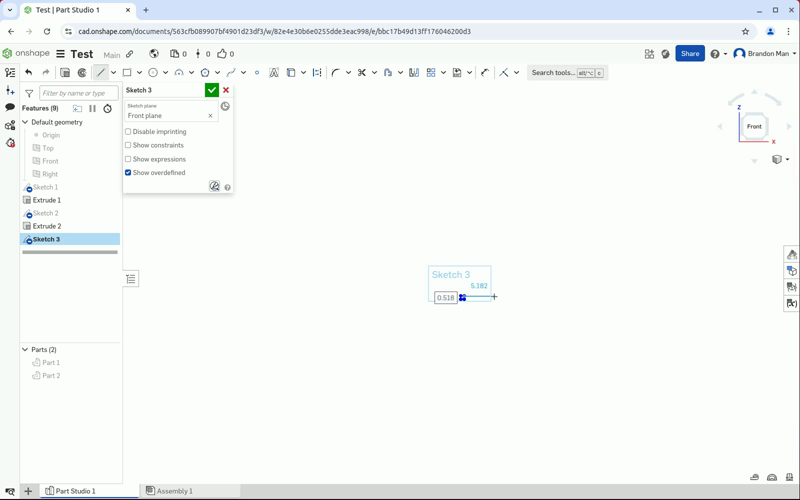
mouse_move(461, 296)
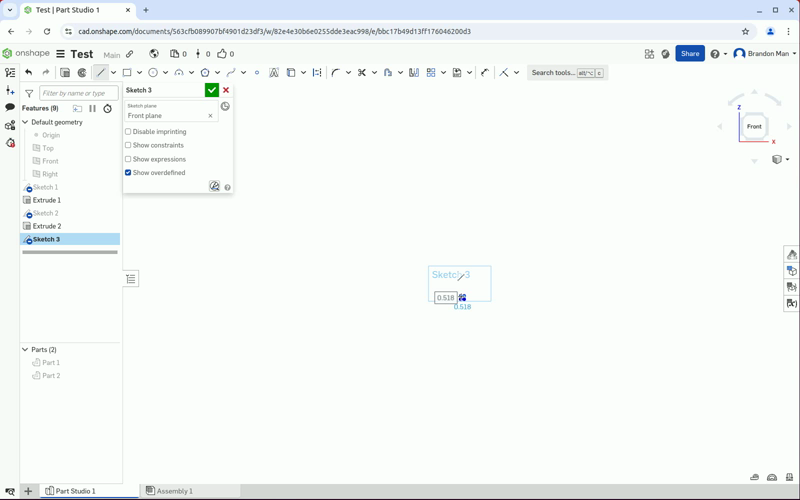
scroll(6)
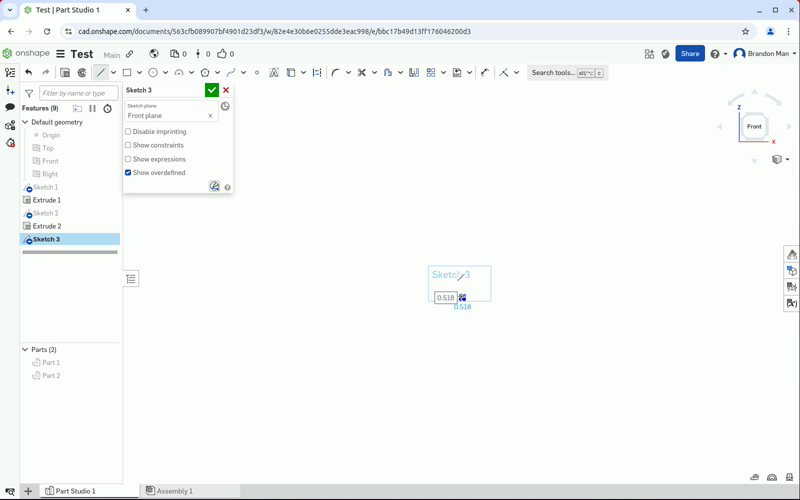
scroll(6)
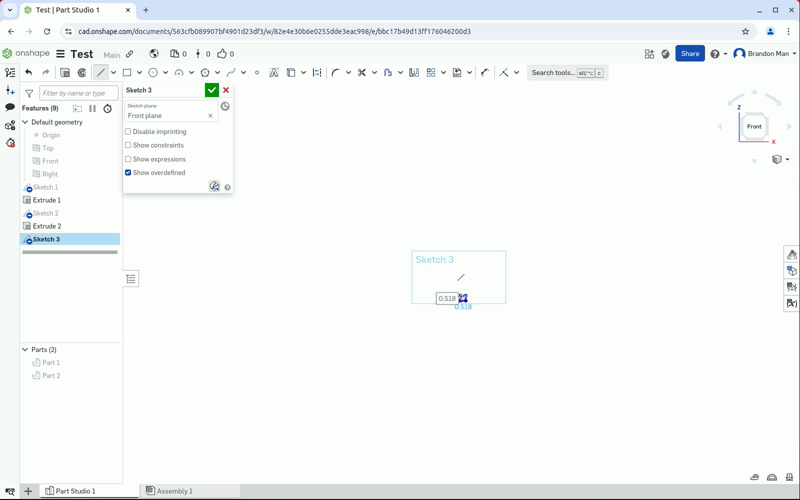
scroll(6)
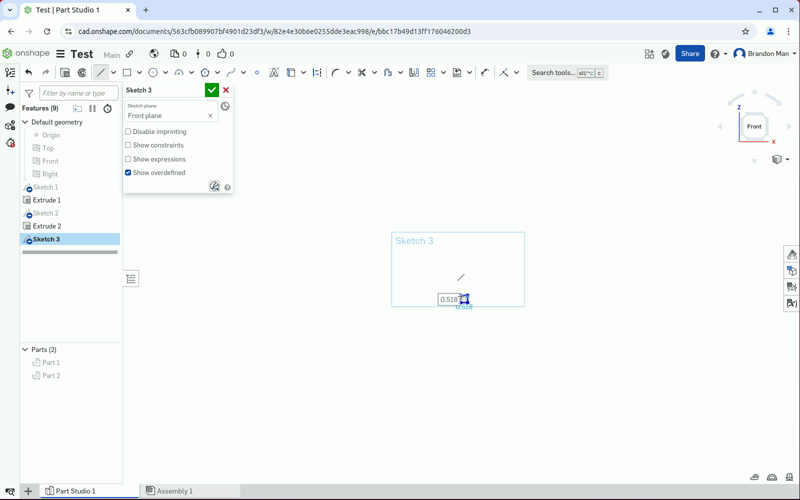
scroll(6)
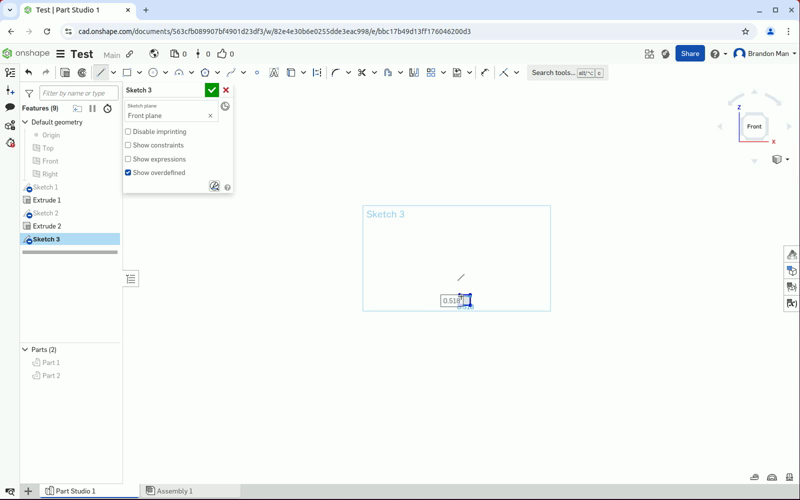
scroll(6)
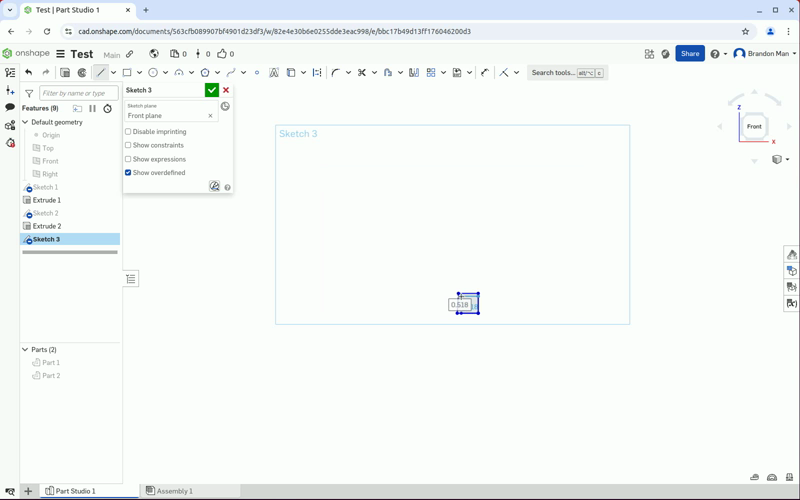
scroll(6)
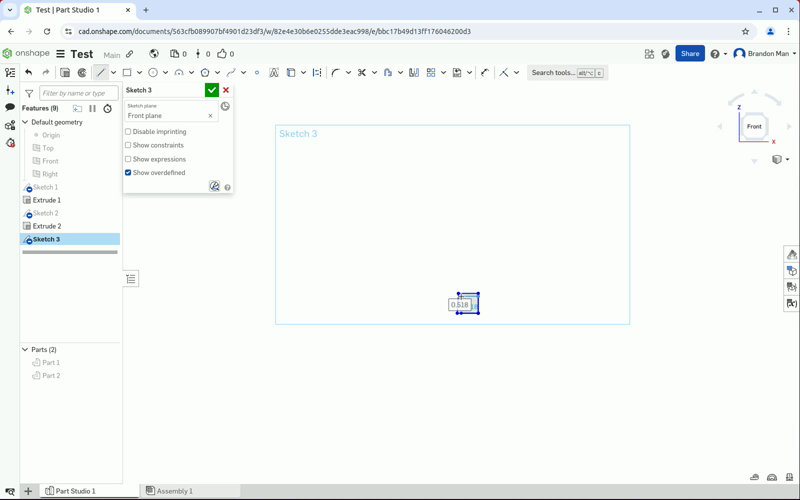
scroll(6)
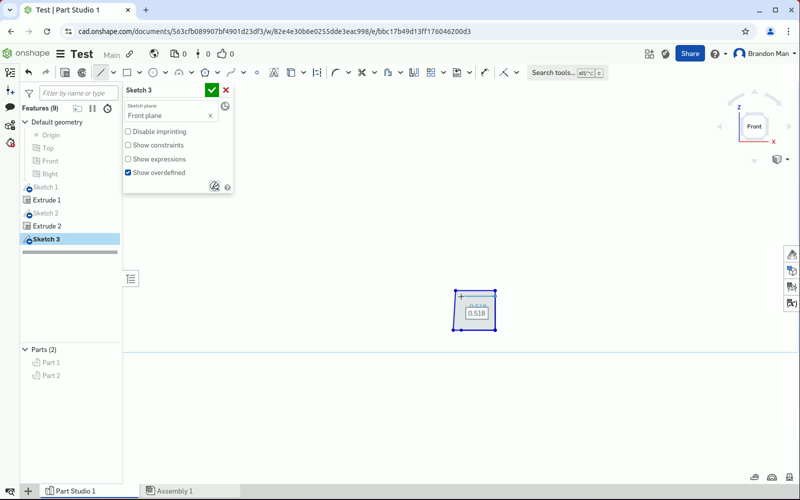
click(461, 296)
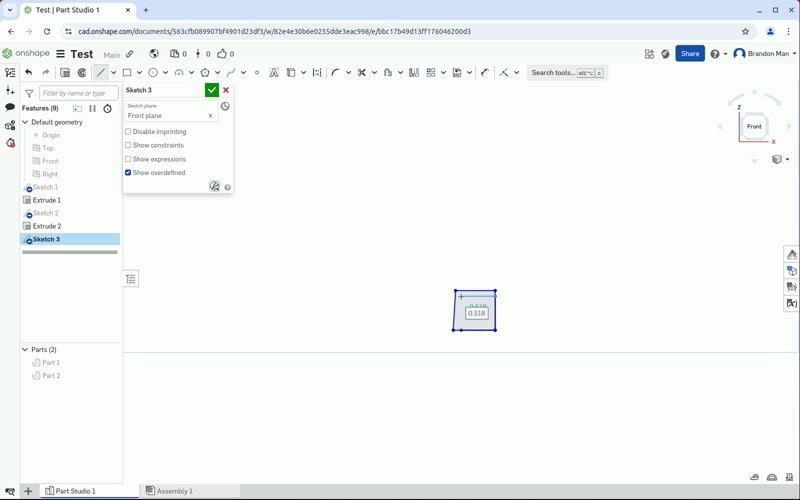
scroll(-6)
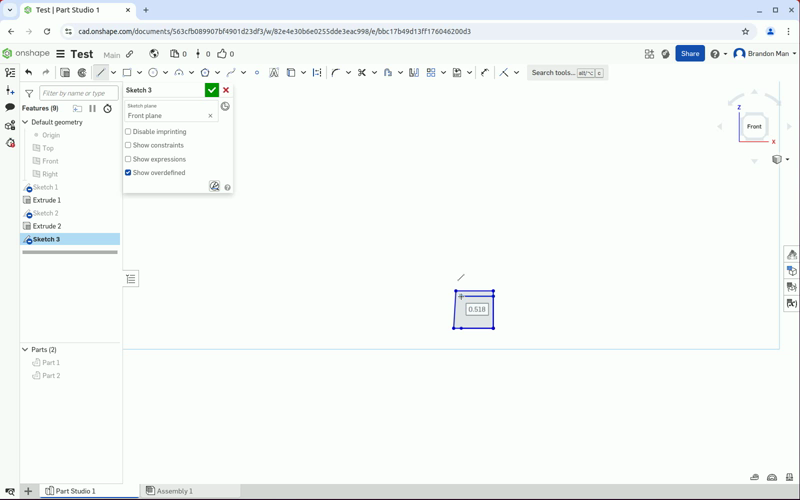
scroll(-6)
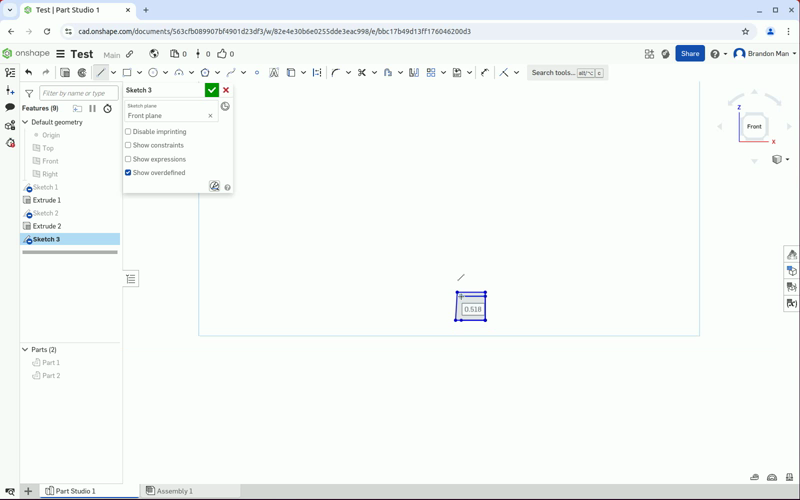
scroll(-6)
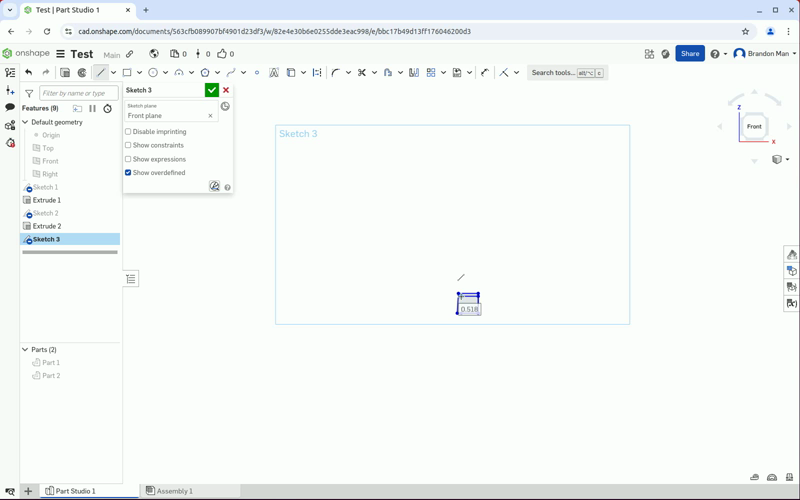
scroll(-6)
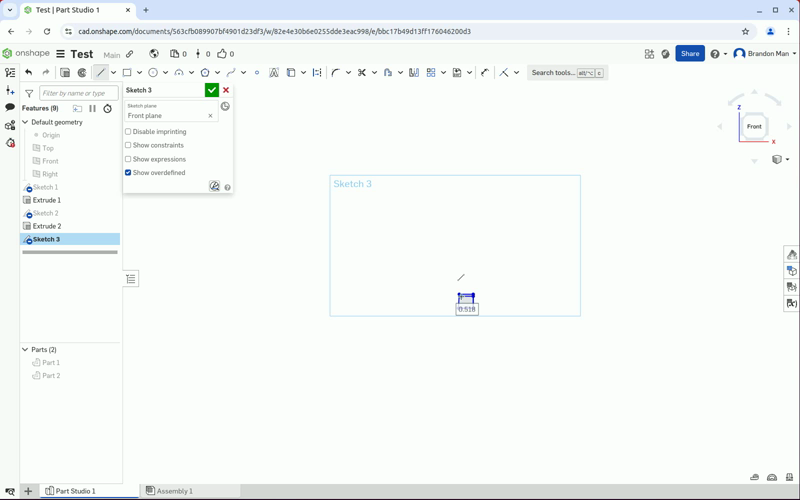
scroll(-6)
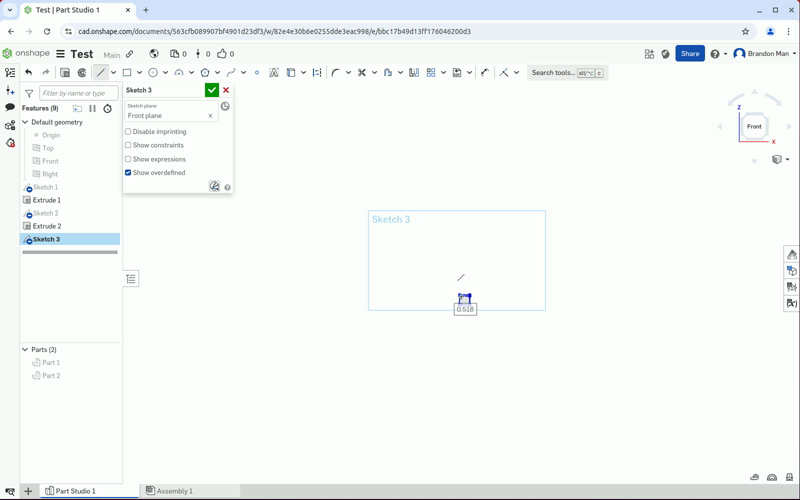
scroll(-6)
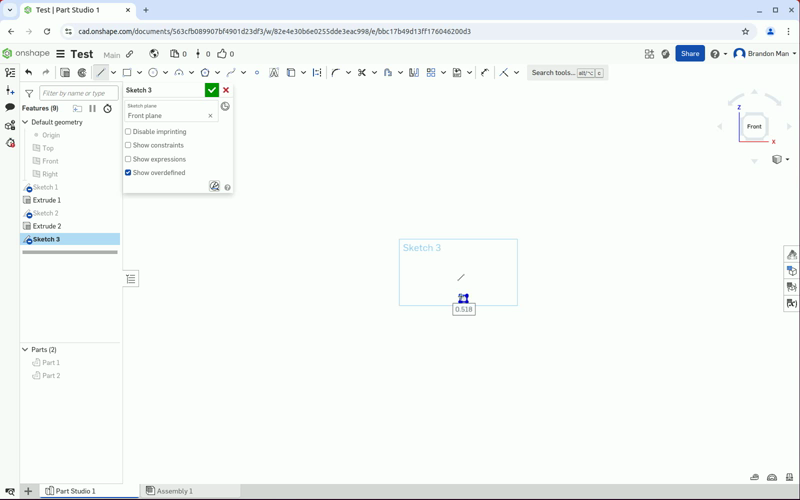
scroll(-6)
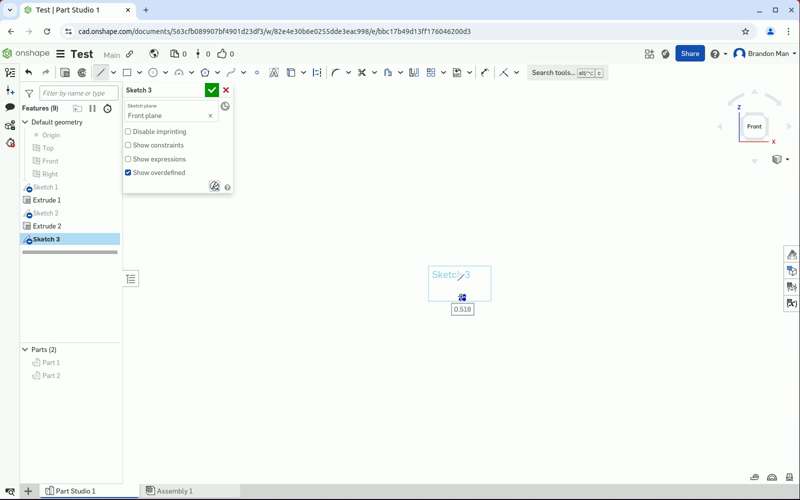
key_up(shift)
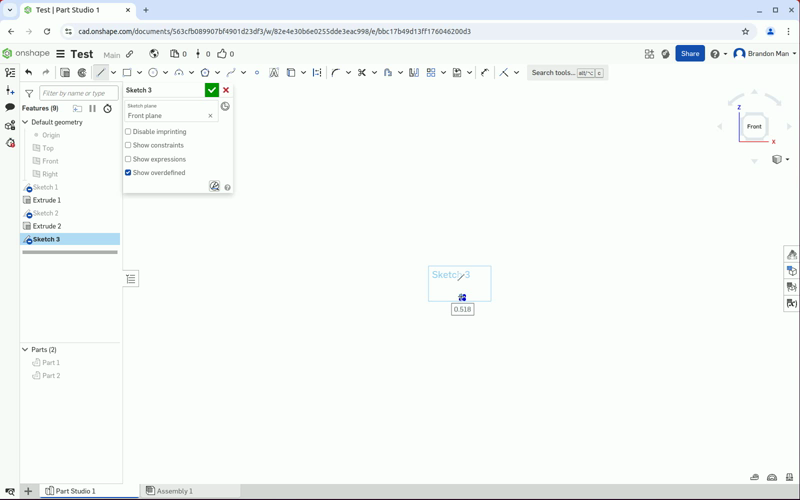
mouse_move(491, 296)
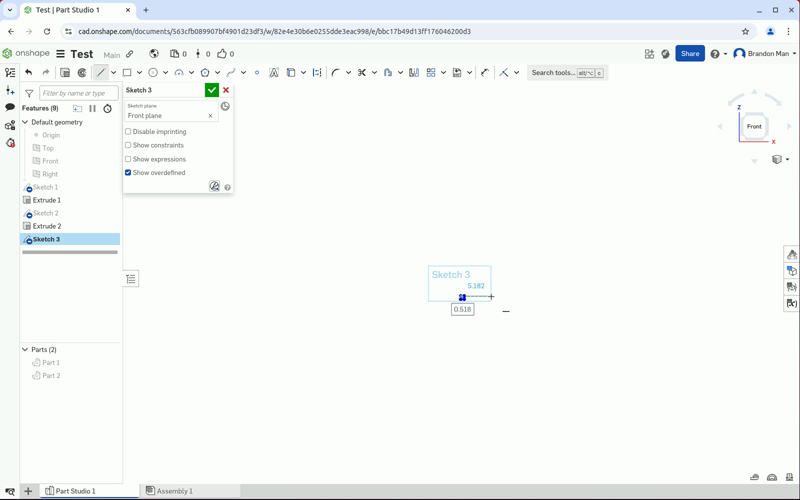
key_down(shift)
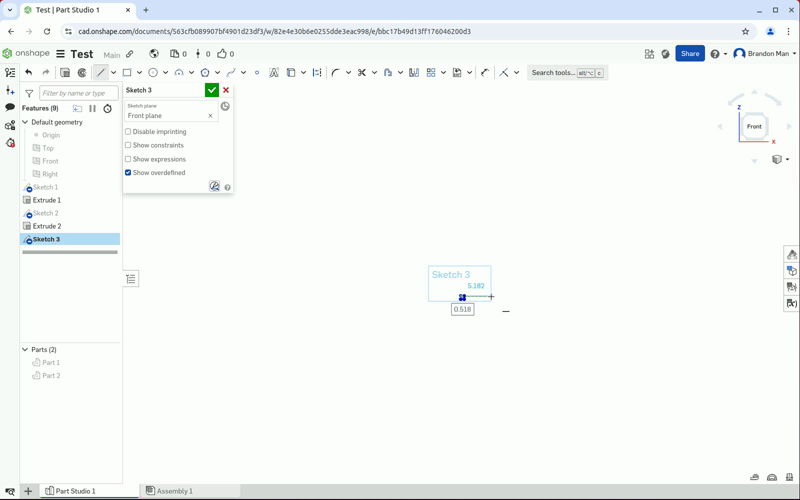
mouse_move(461, 299)
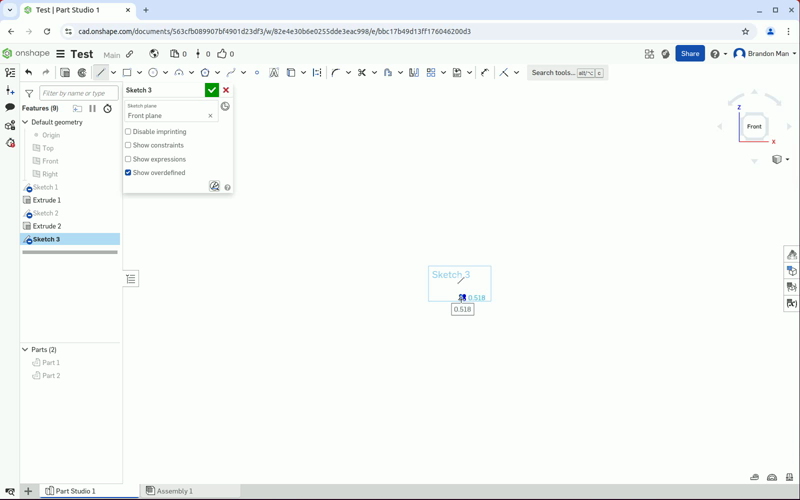
scroll(6)
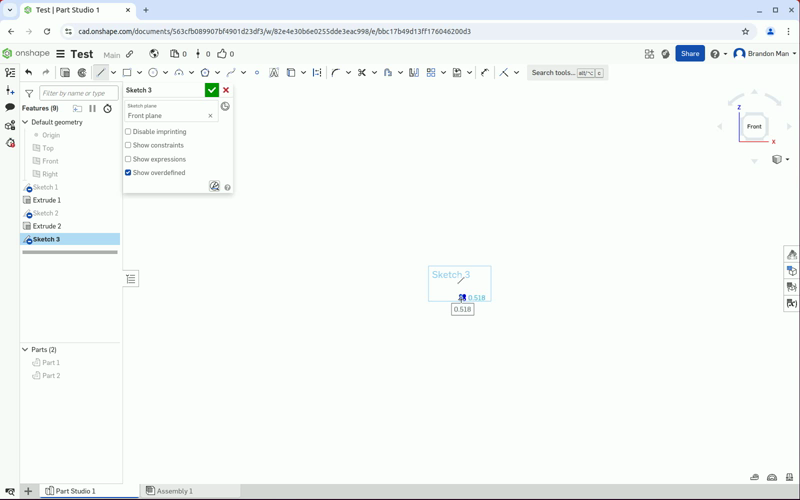
scroll(6)
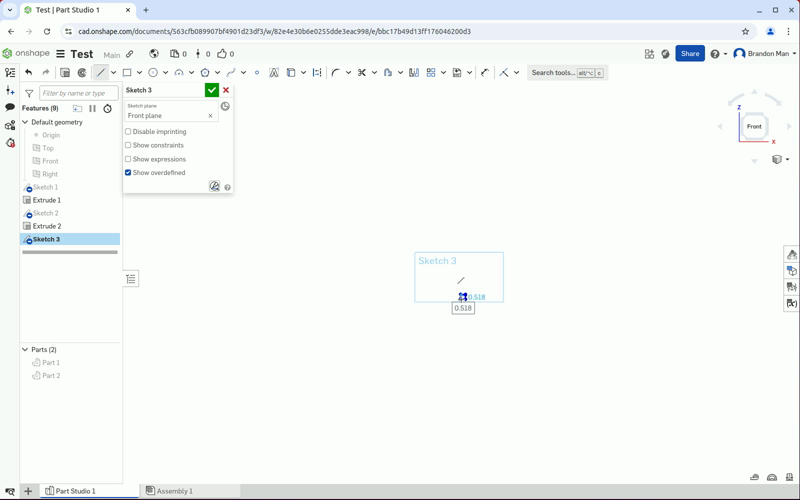
scroll(6)
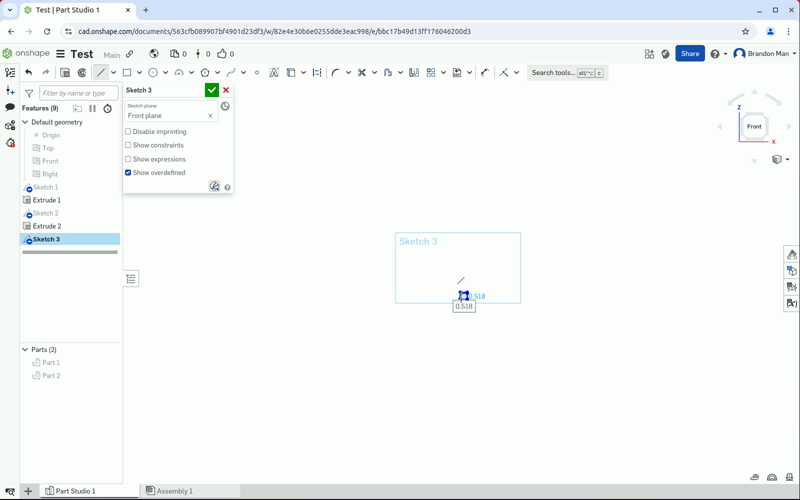
scroll(6)
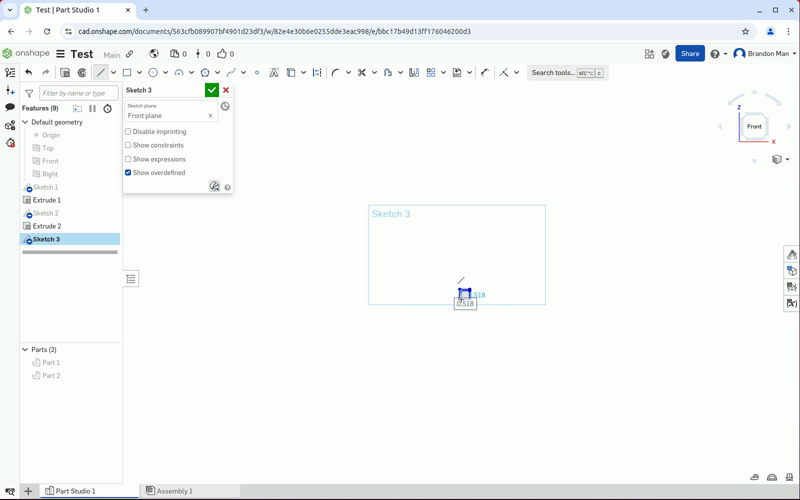
scroll(6)
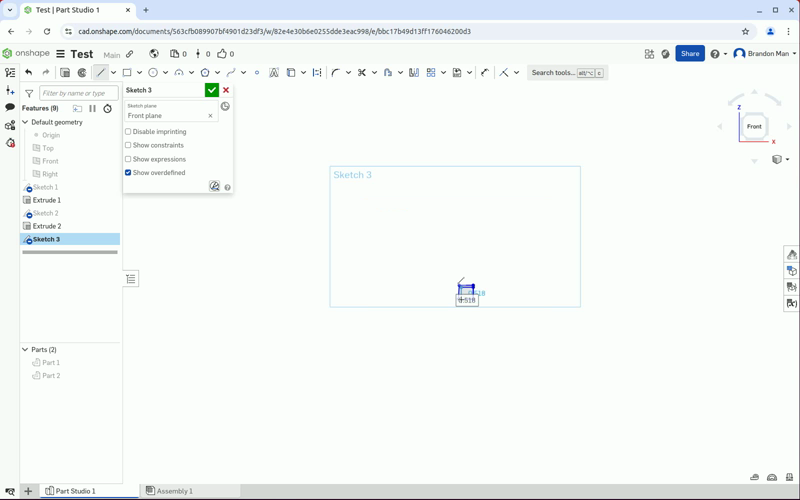
scroll(6)
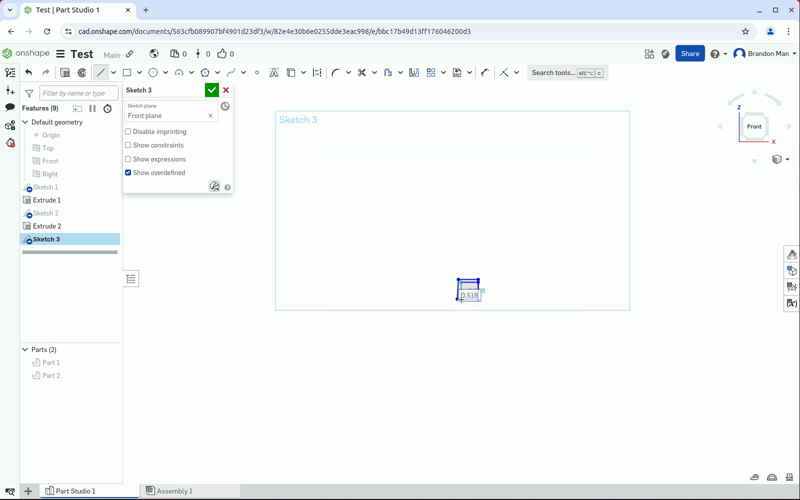
scroll(6)
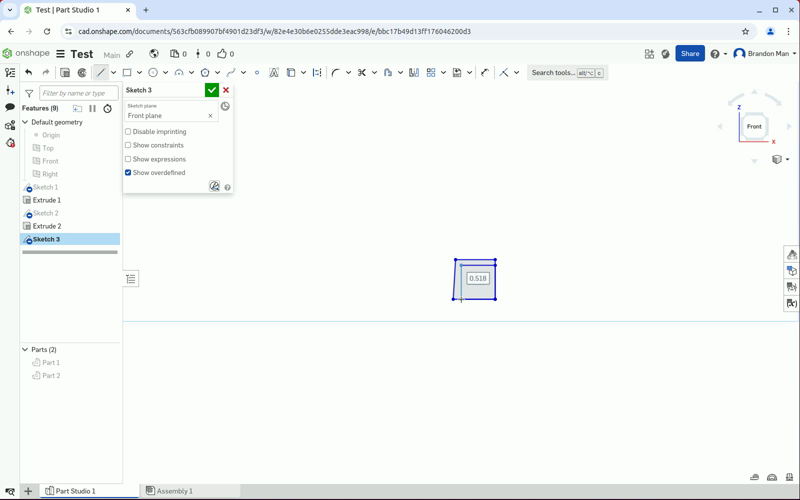
key_up(shift)
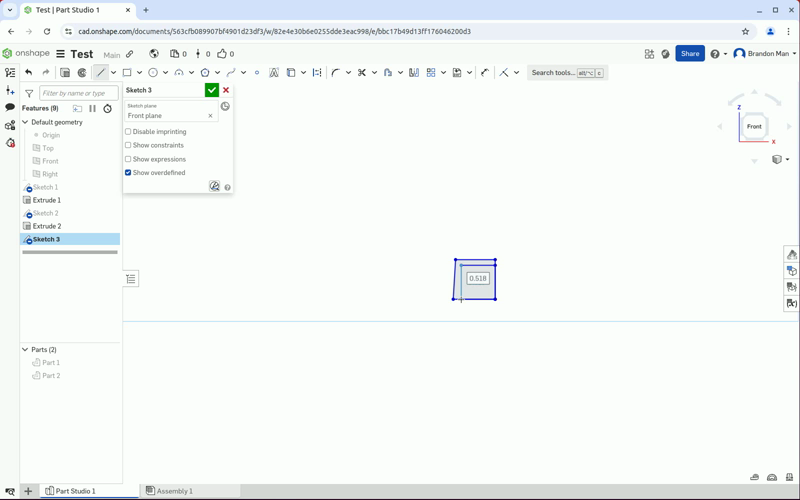
click(461, 299)
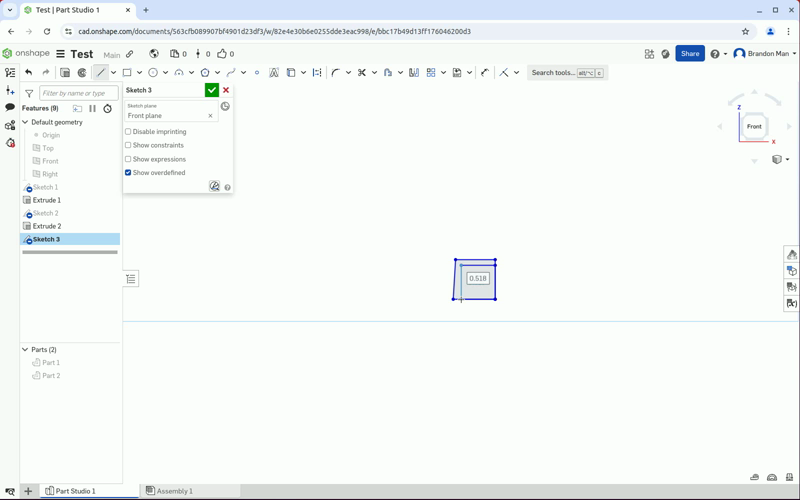
scroll(-6)
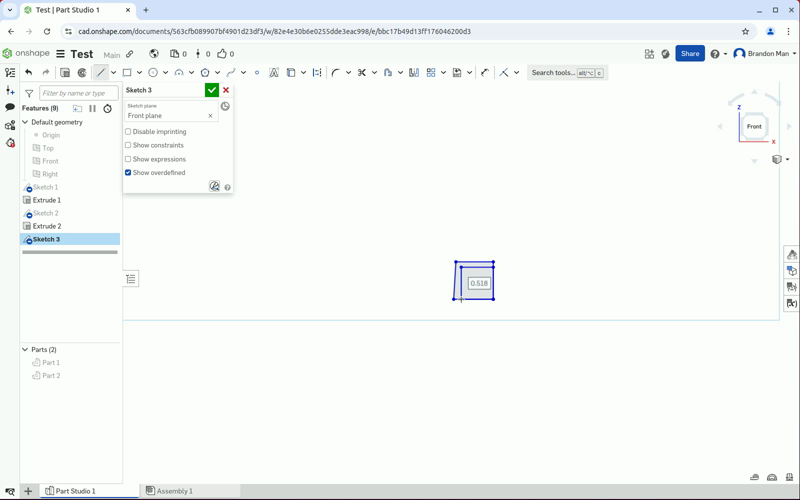
scroll(-6)
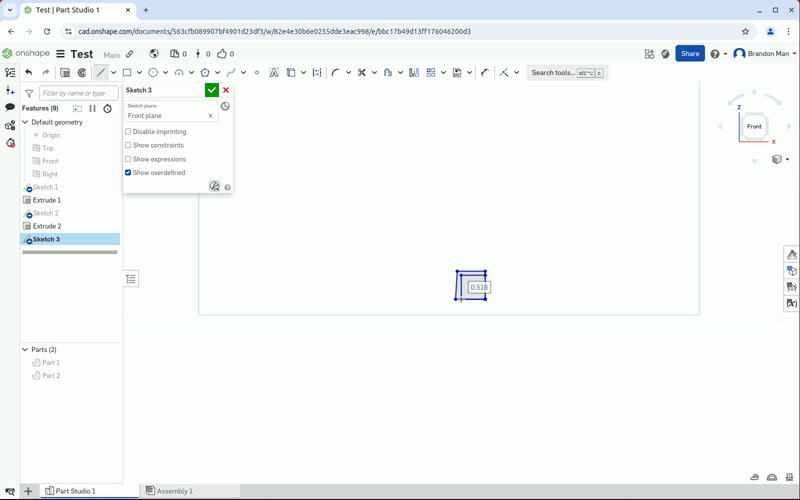
scroll(-6)
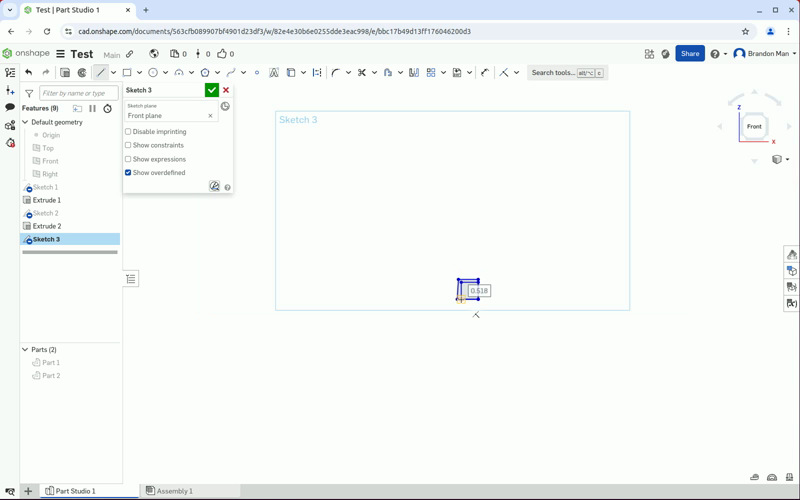
scroll(-6)
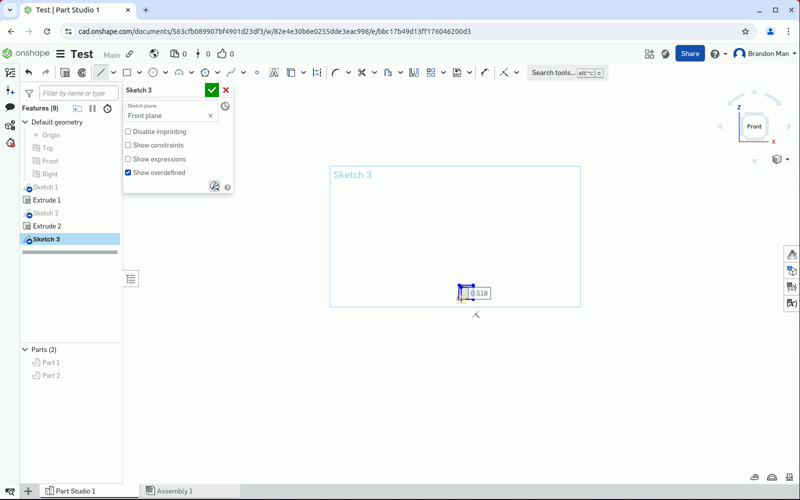
scroll(-6)
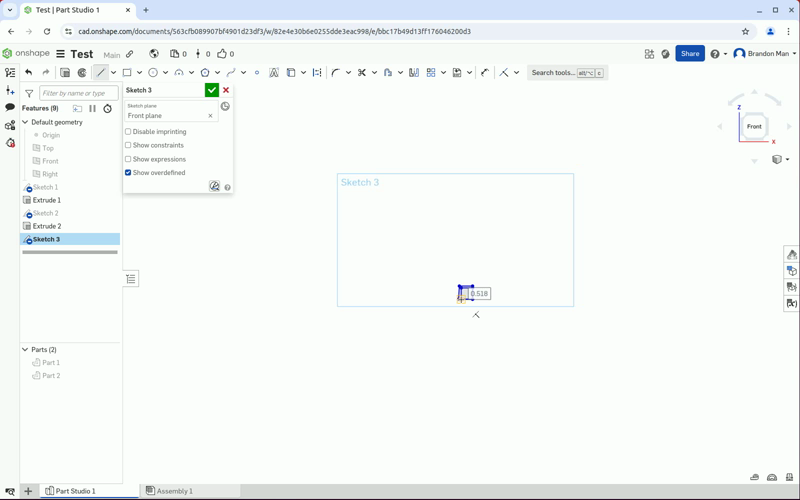
scroll(-6)
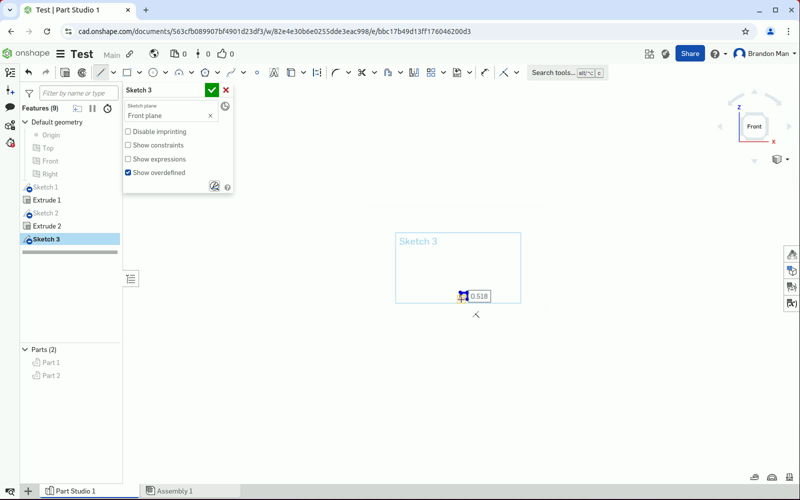
scroll(-6)
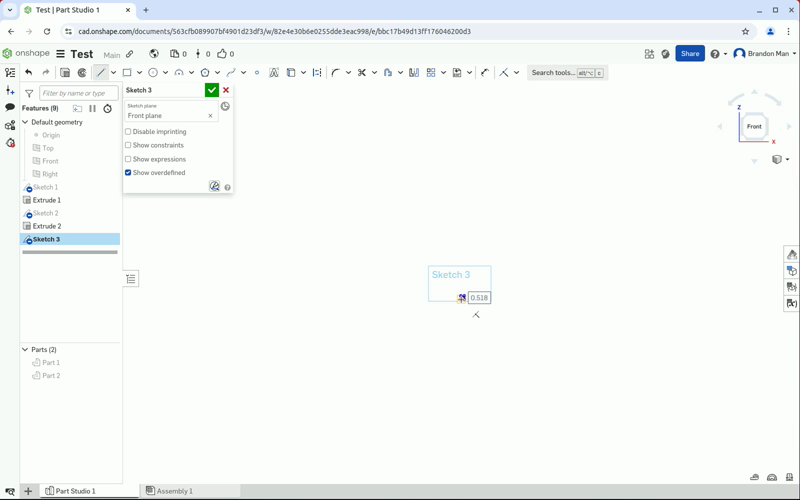
key(esc)
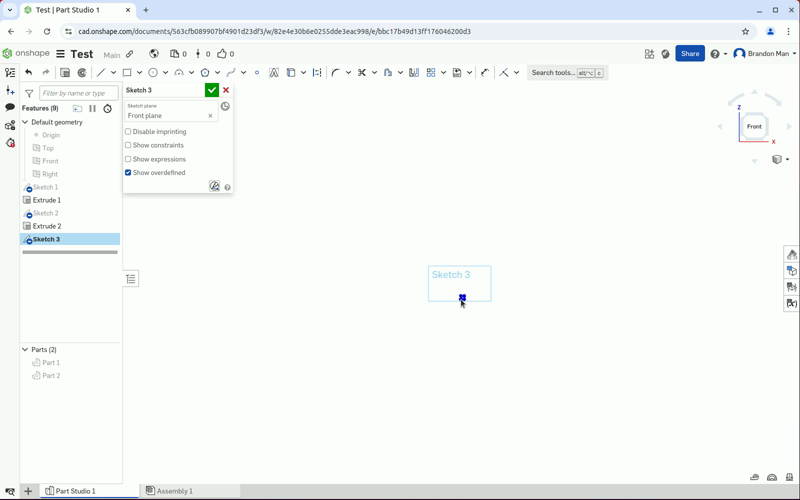
mouse_move(464, 298)
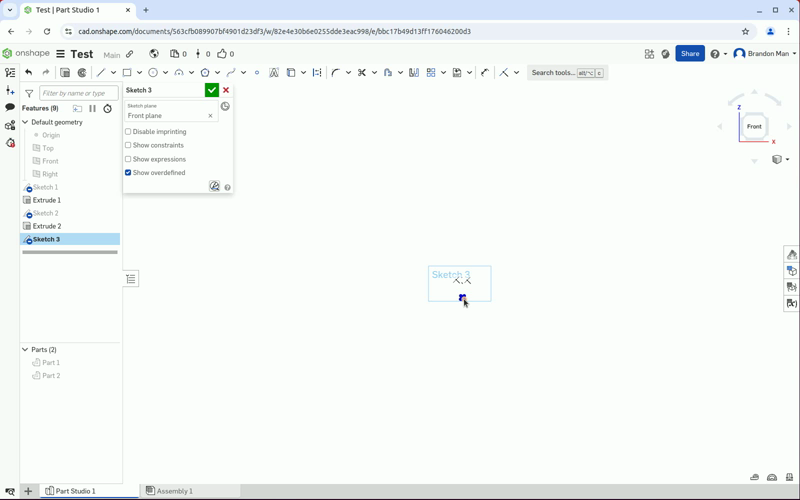
scroll(6)
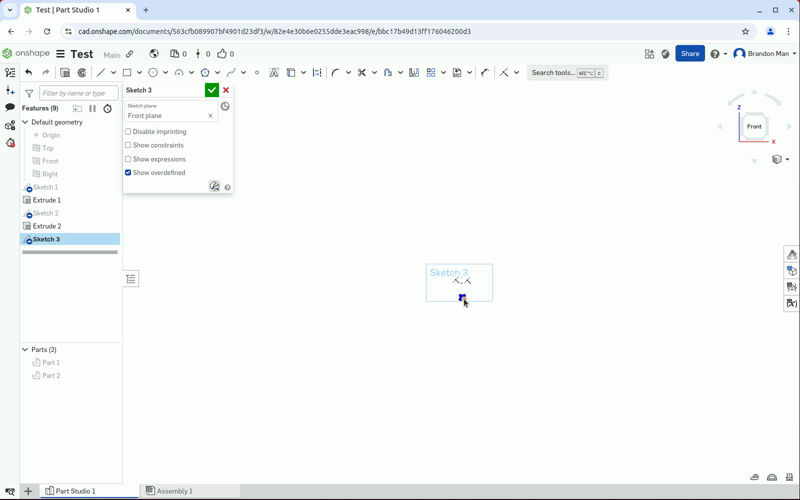
scroll(6)
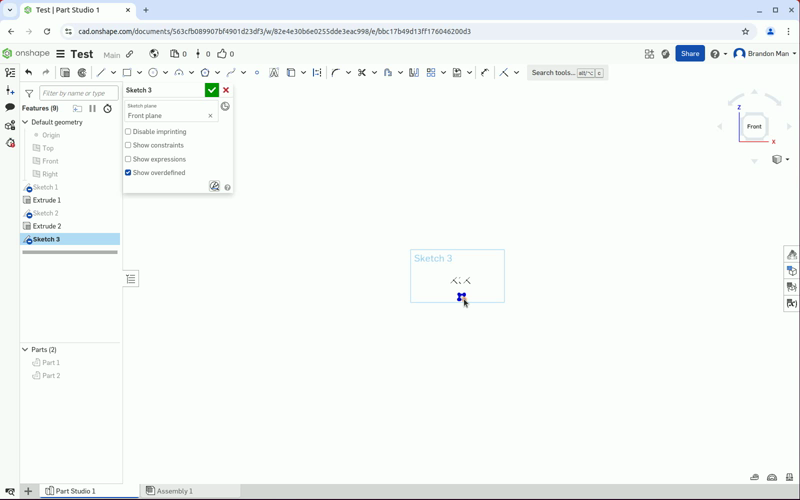
scroll(6)
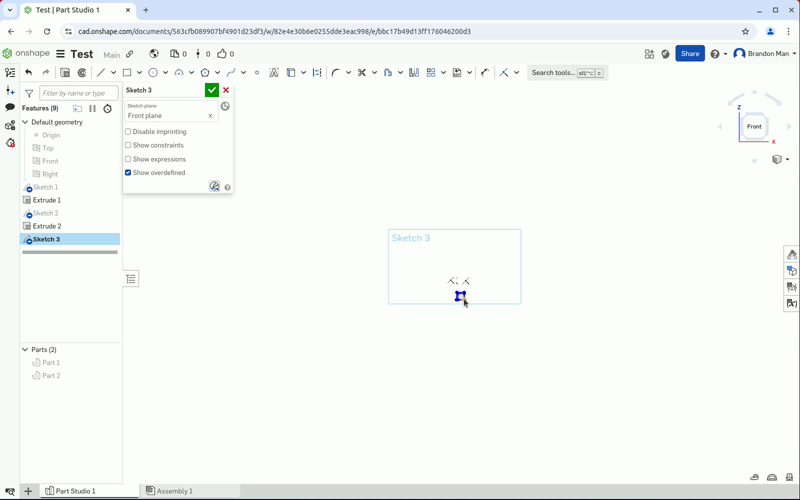
scroll(6)
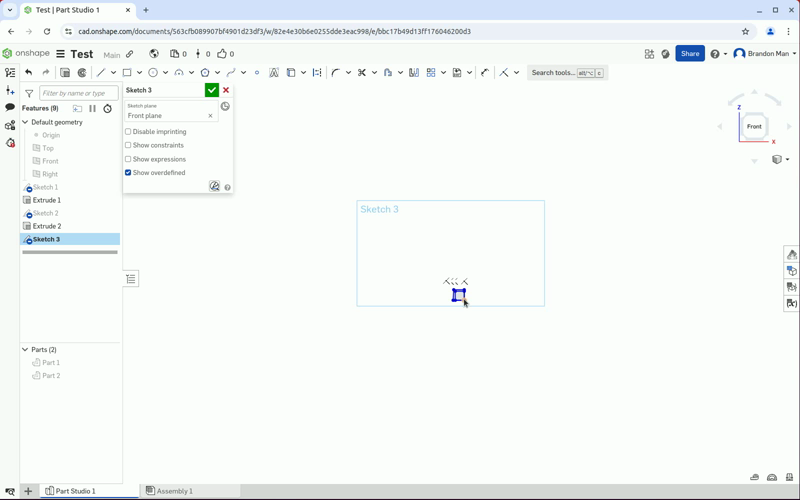
scroll(6)
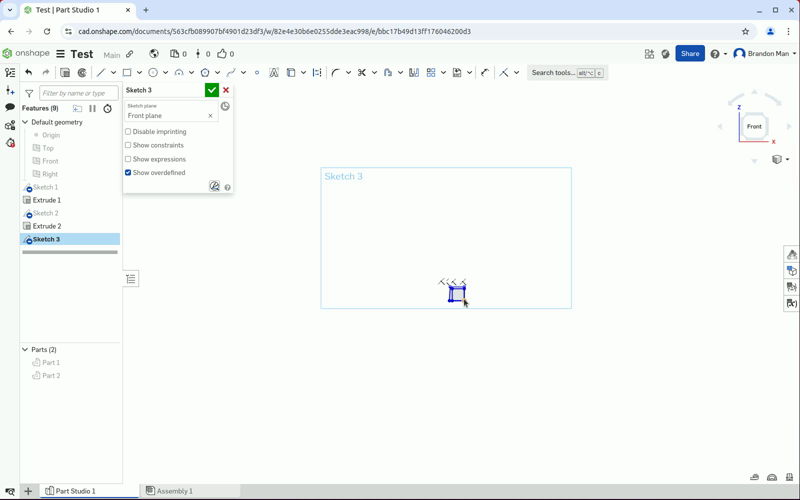
scroll(6)
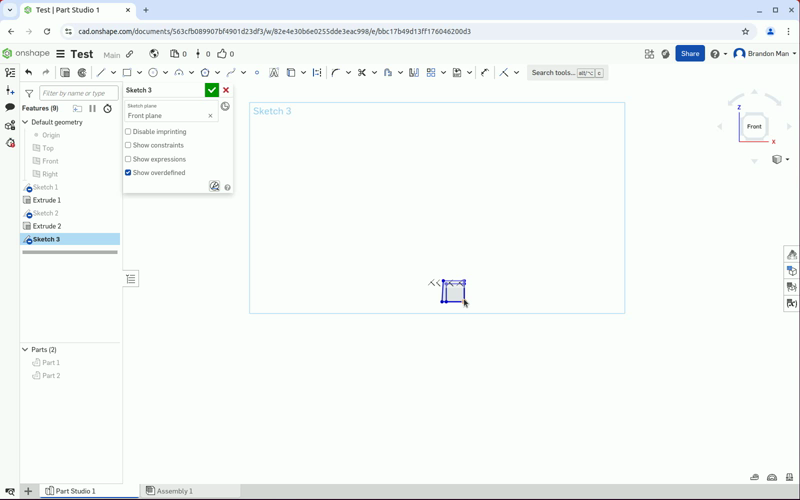
scroll(6)
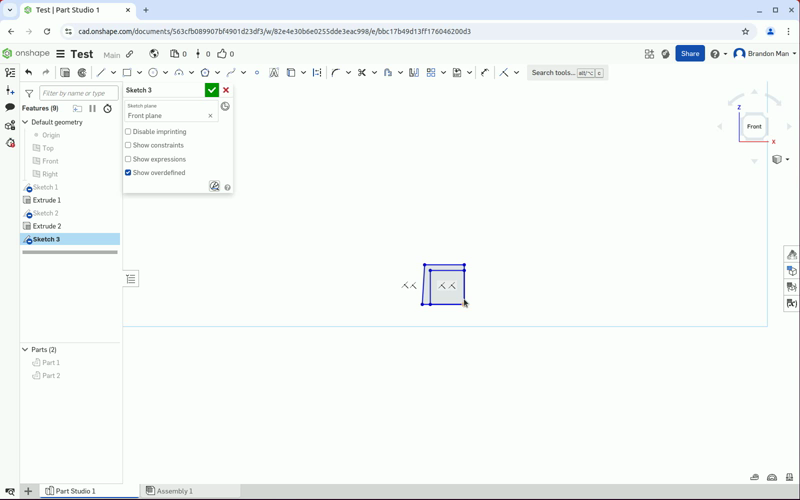
click(464, 298)
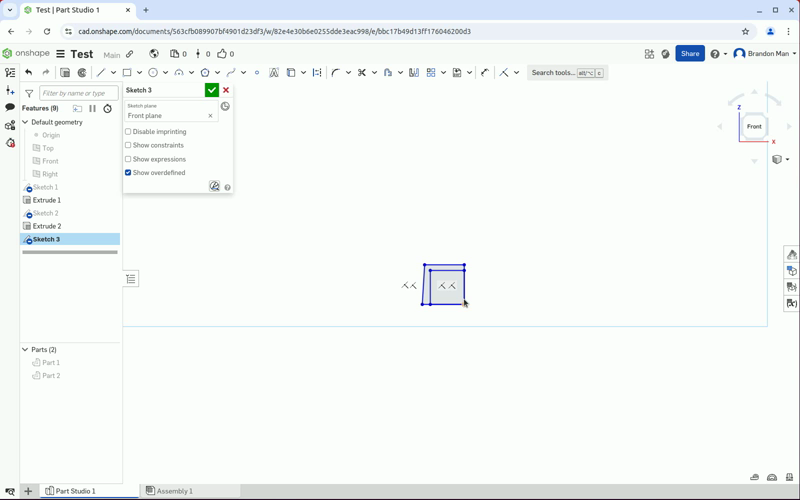
scroll(-6)
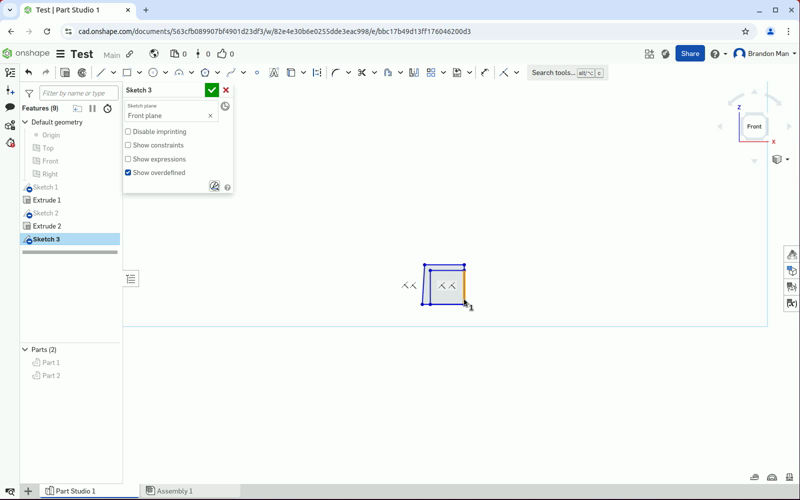
scroll(-6)
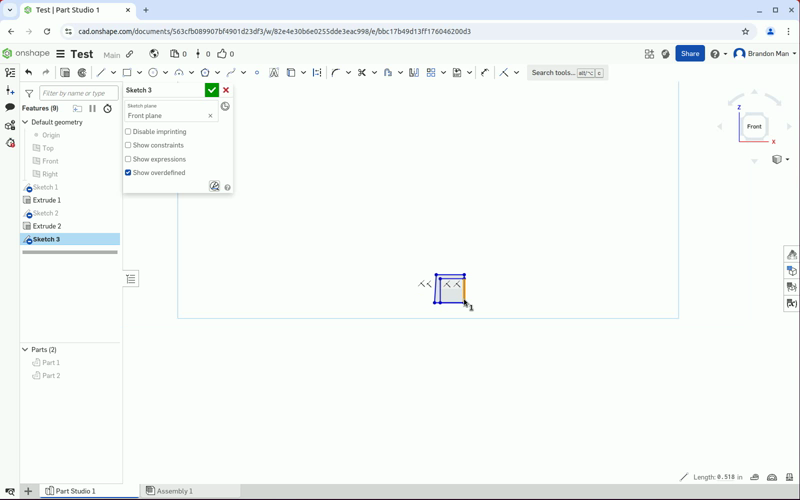
scroll(-6)
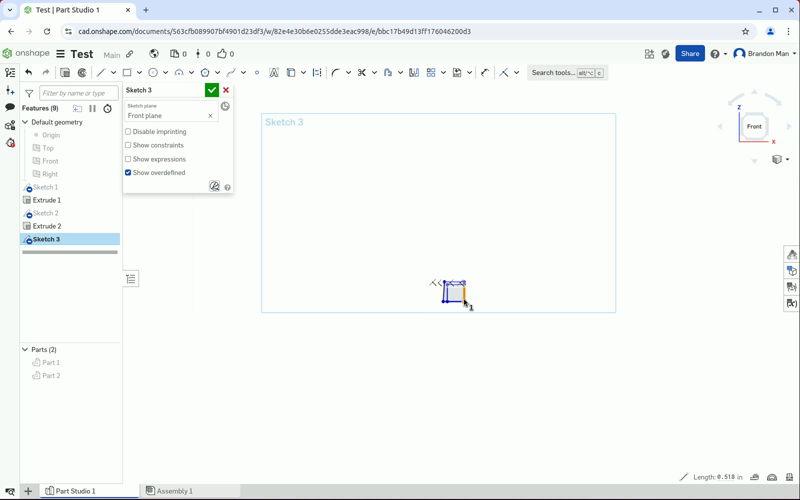
scroll(-6)
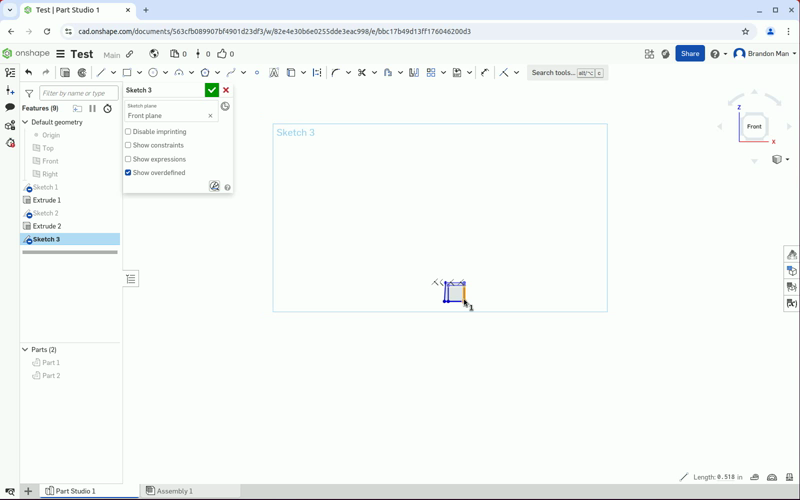
scroll(-6)
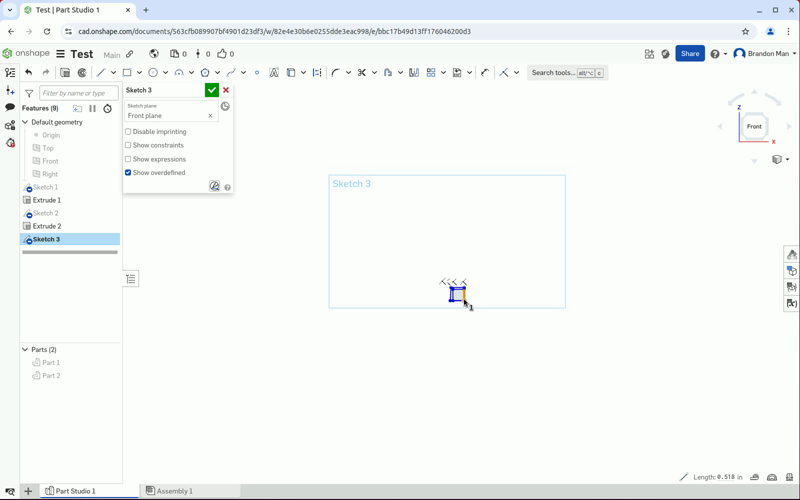
scroll(-6)
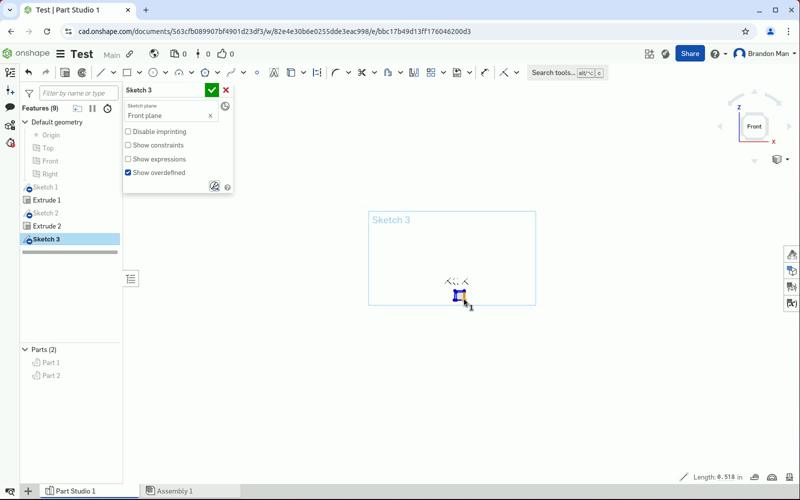
scroll(-6)
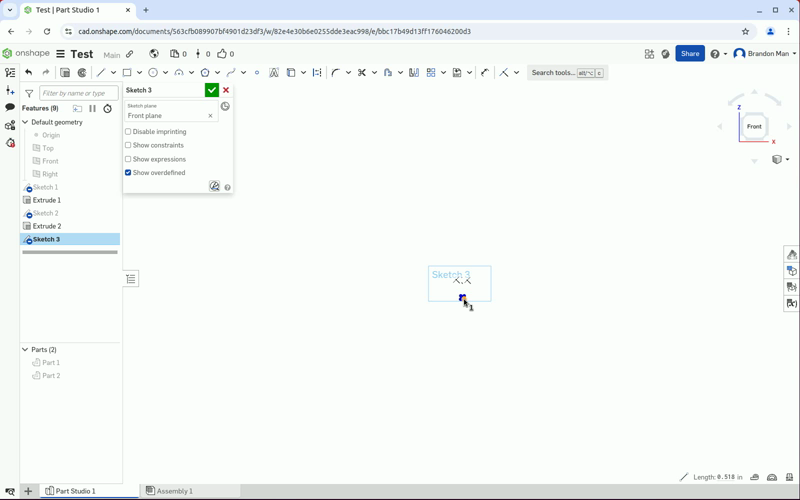
mouse_move(73, 352)
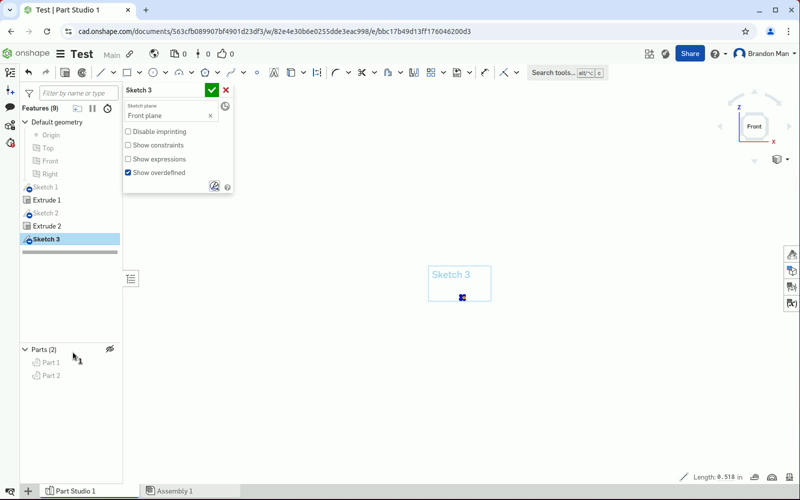
key(shift+y)
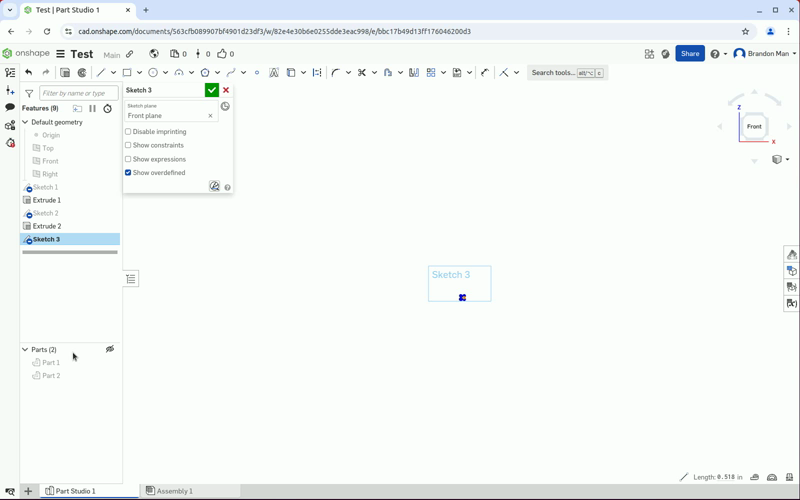
key(shift+e)
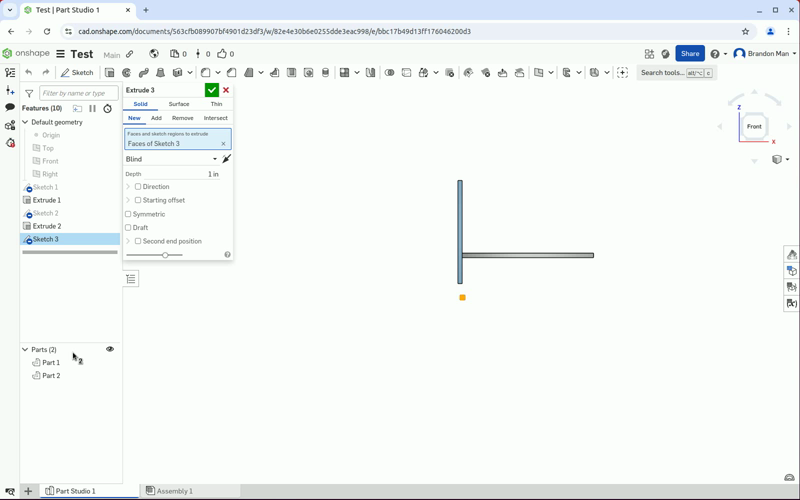
mouse_move(143, 106)
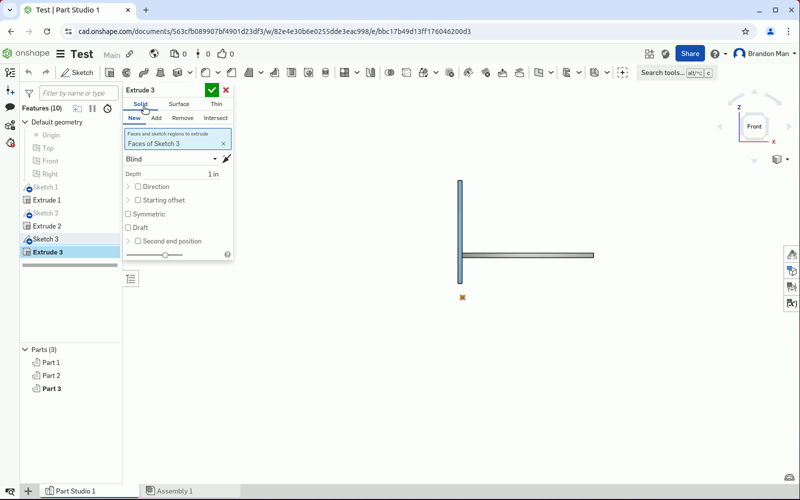
click(143, 106)
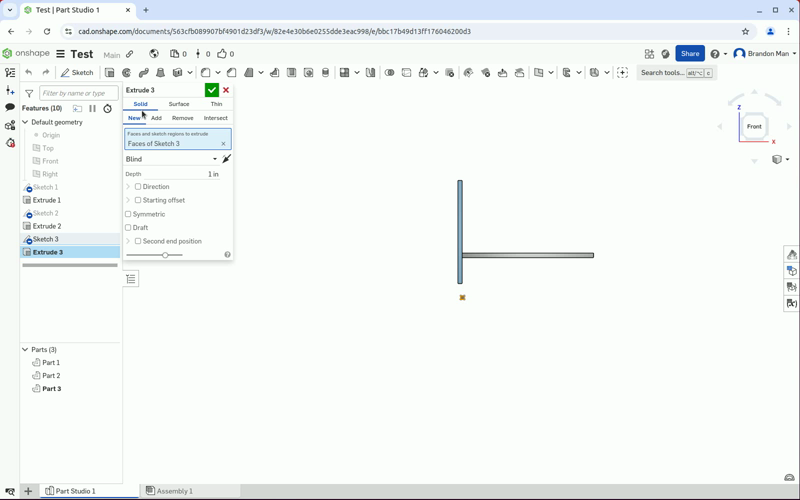
mouse_move(137, 120)
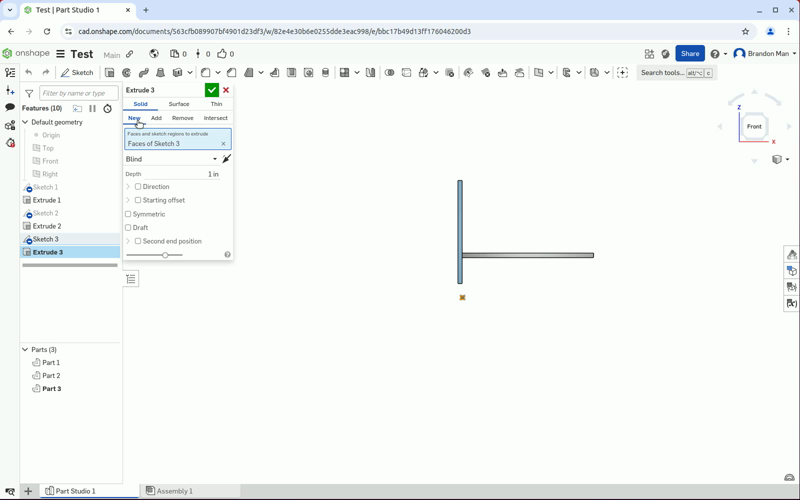
click(137, 120)
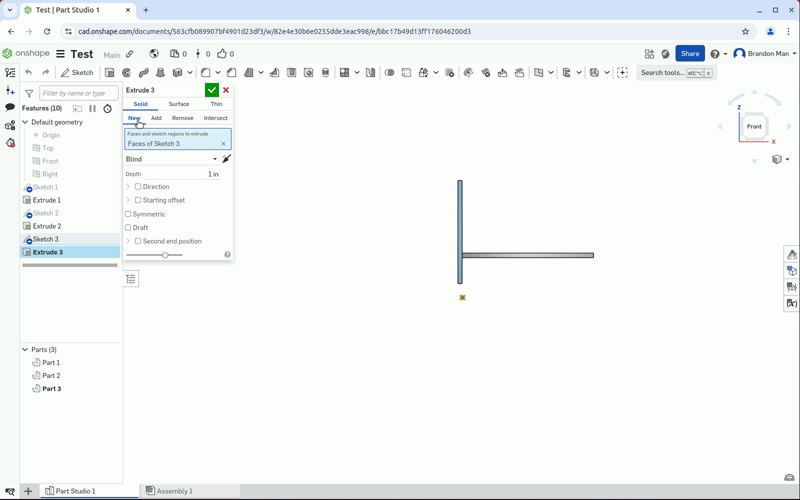
key(tab, 4)
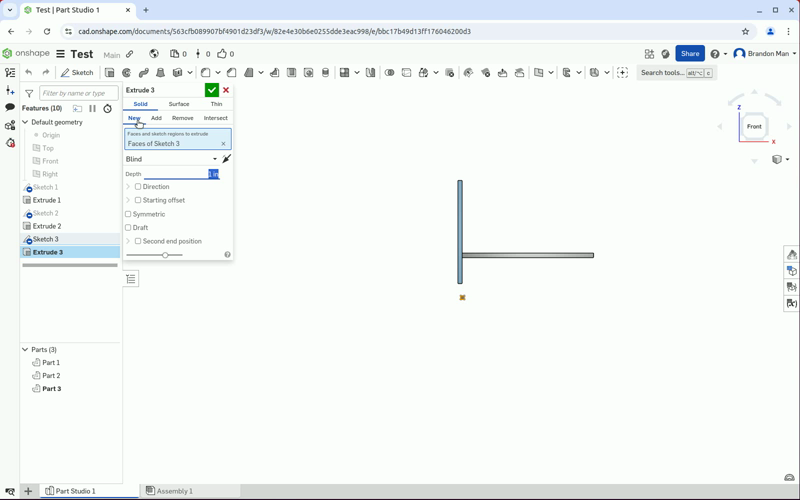
text(11.313)
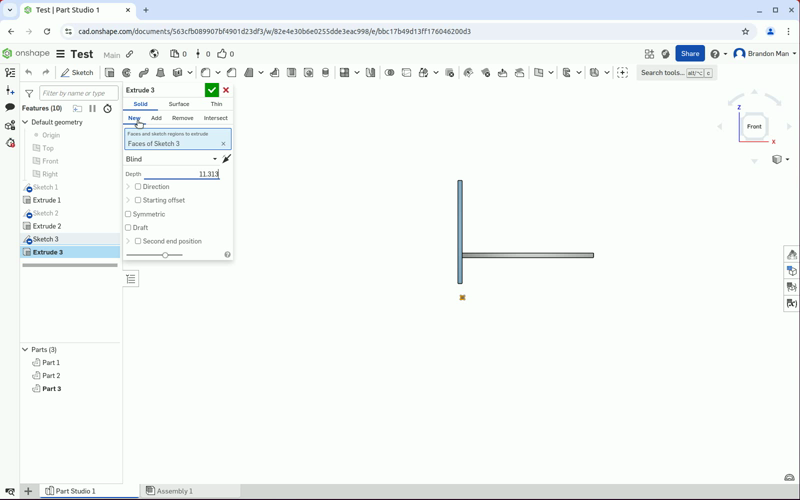
key(enter)
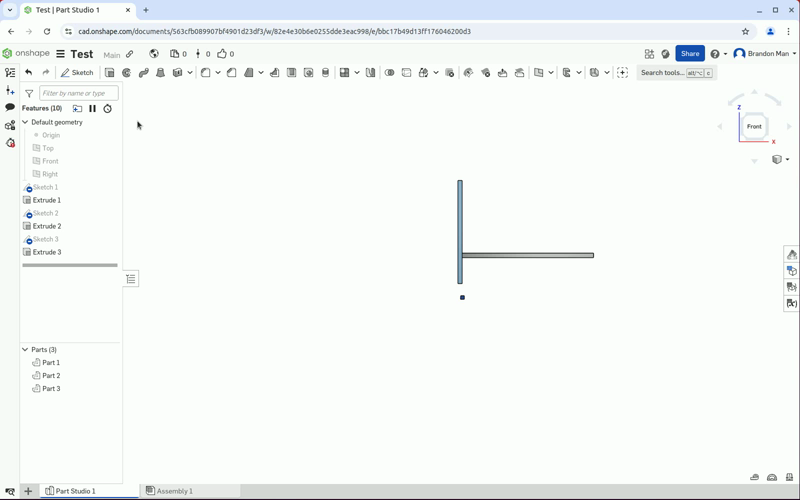
key(shift+h)
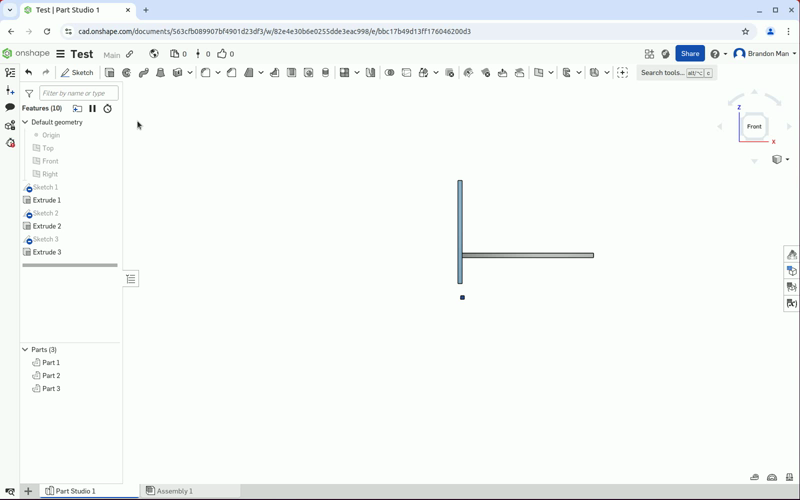
key(shift+h)
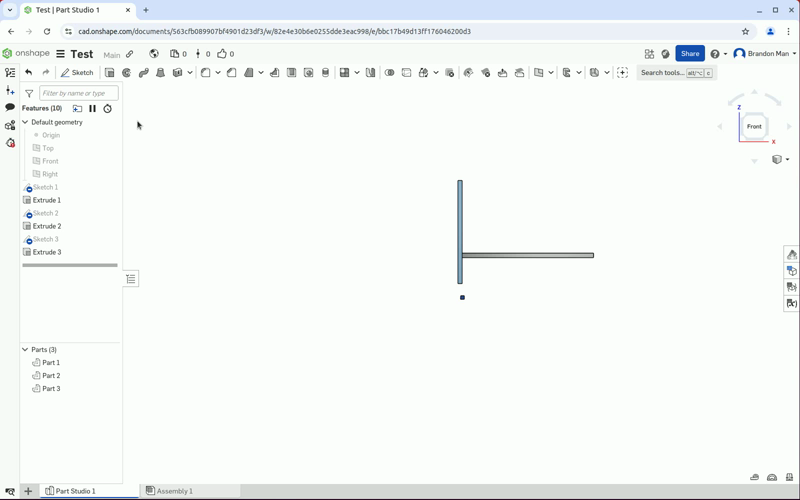
mouse_move(73, 189)
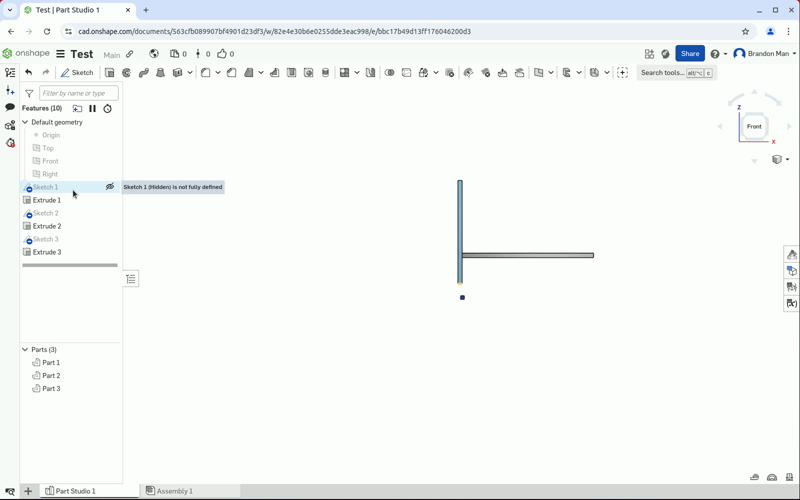
click(73, 189)
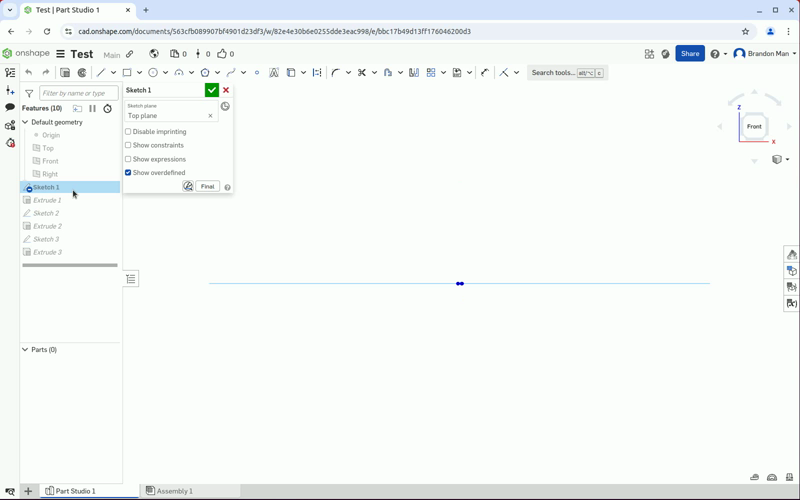
mouse_move(229, 92)
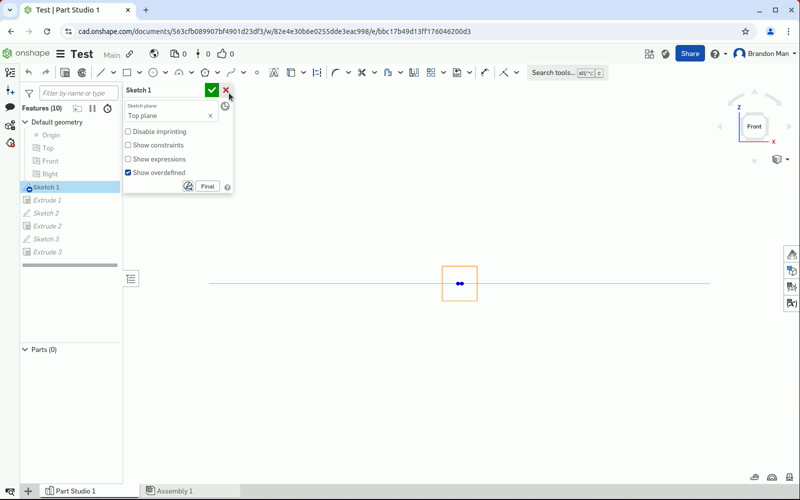
click(229, 92)
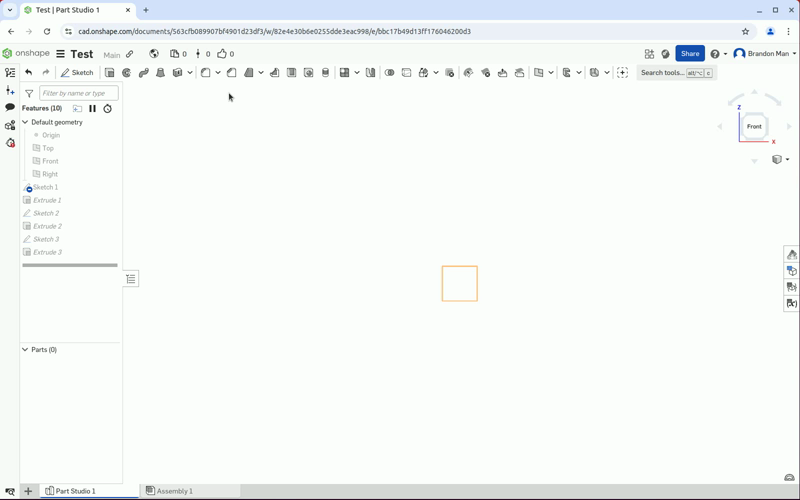
mouse_move(73, 352)
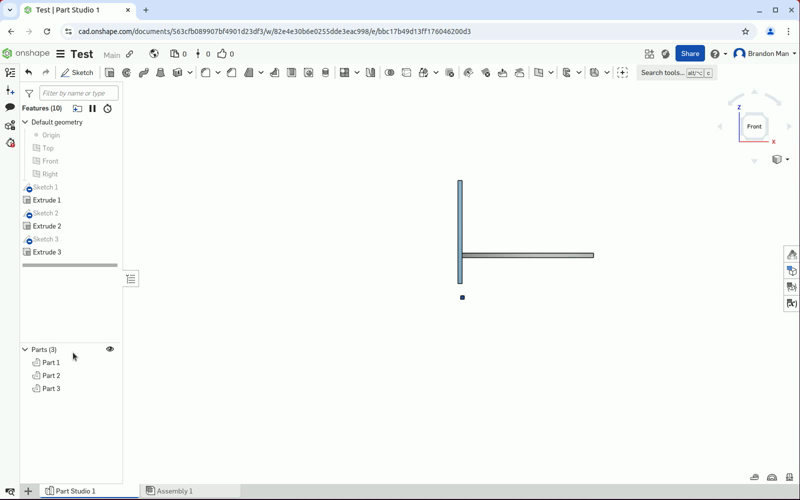
key(y)
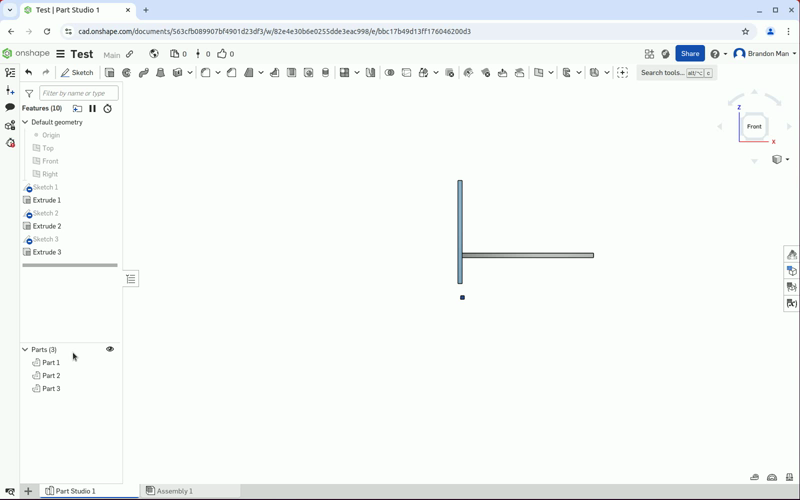
key(shift+p)
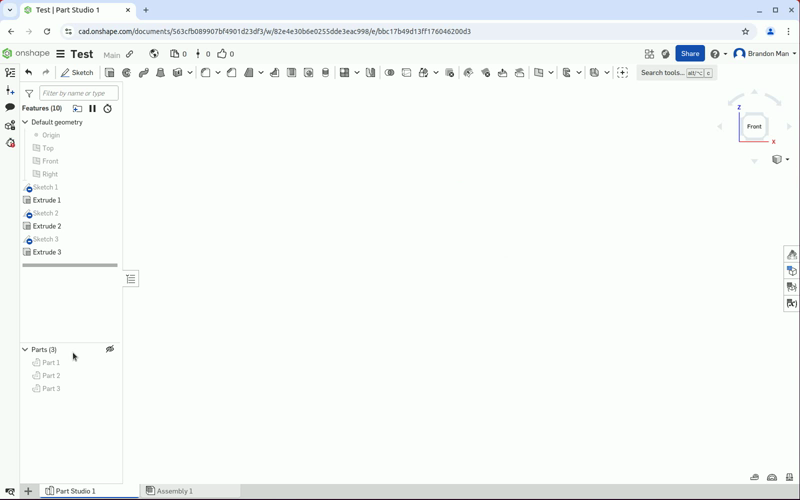
key(space)
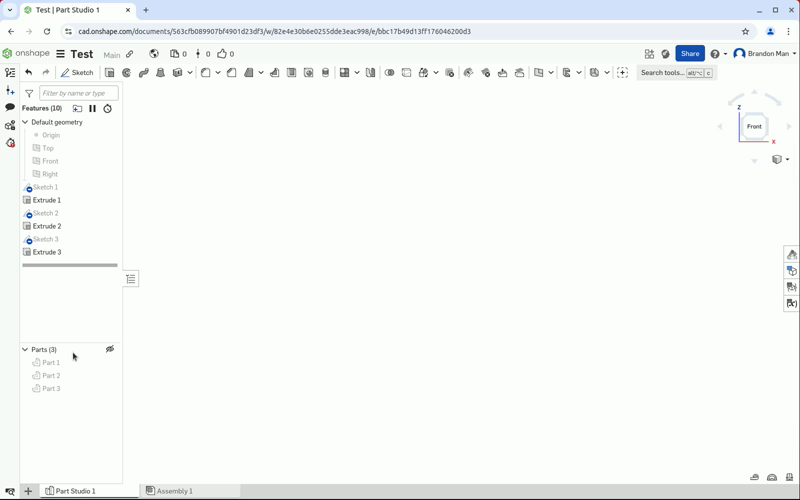
key_down(shift)
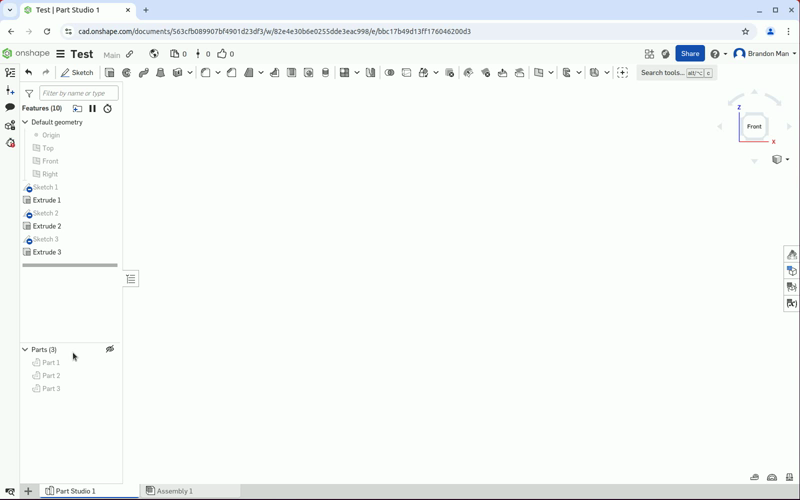
key(left)
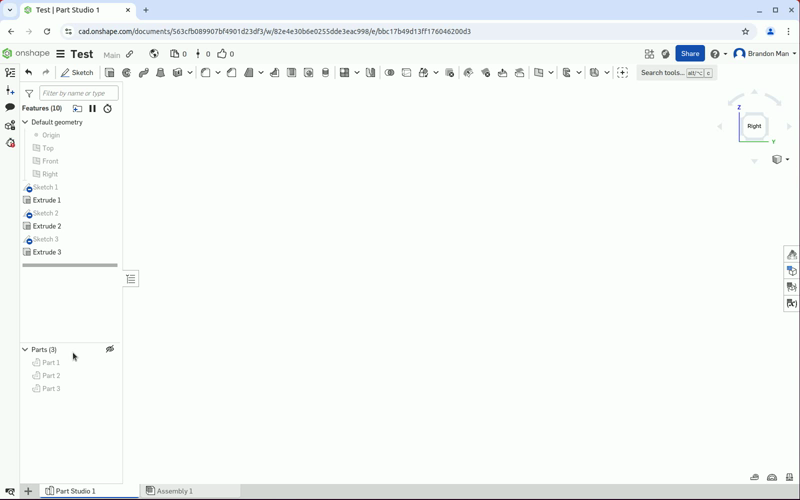
key_up(shift)
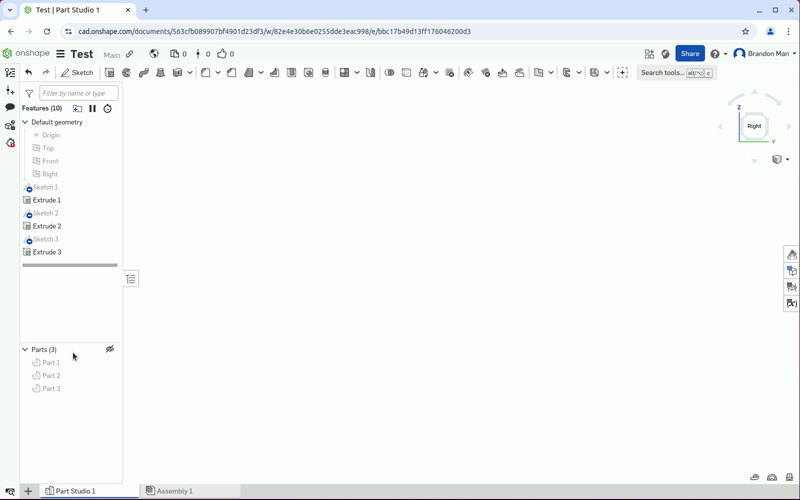
mouse_move(73, 352)
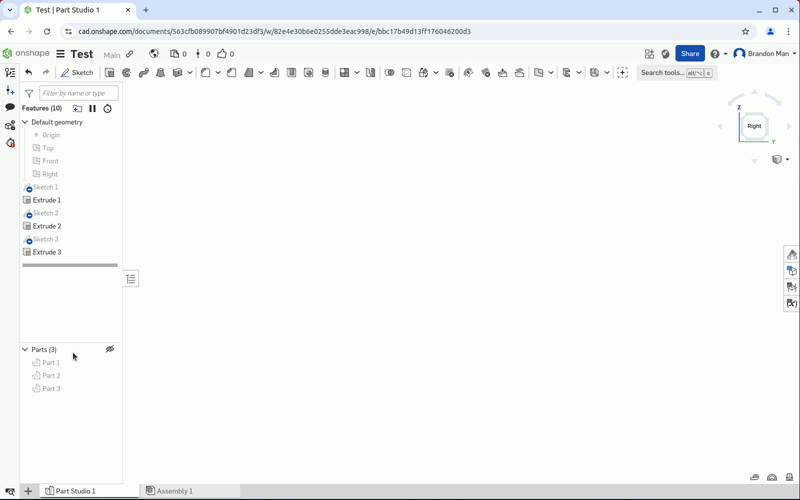
key(shift+y)
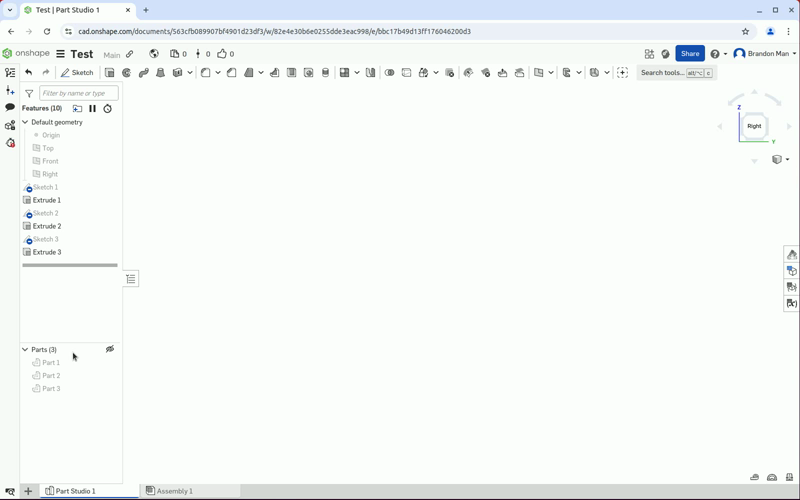
key(shift+s)
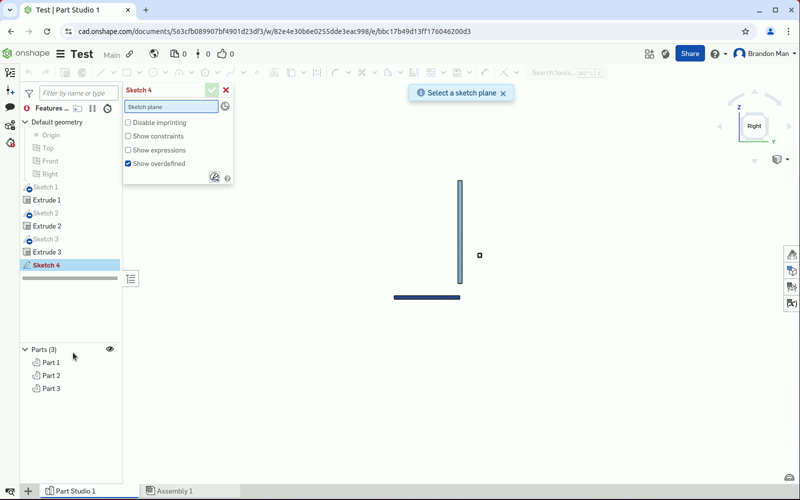
mouse_move(73, 176)
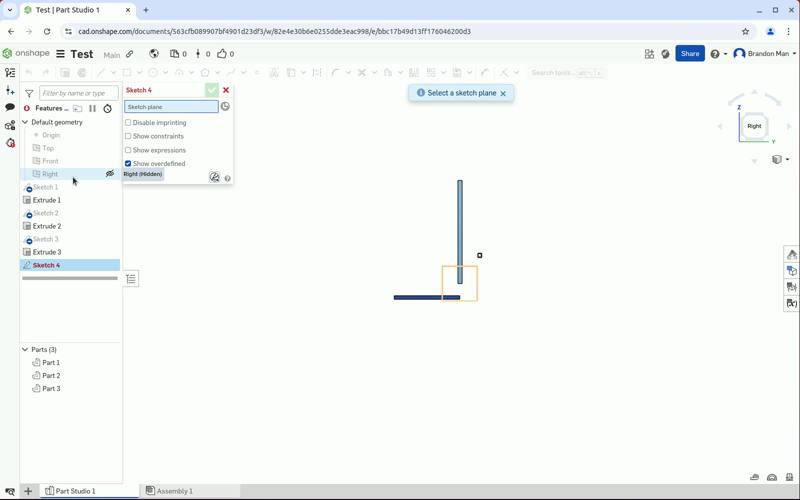
click(73, 176)
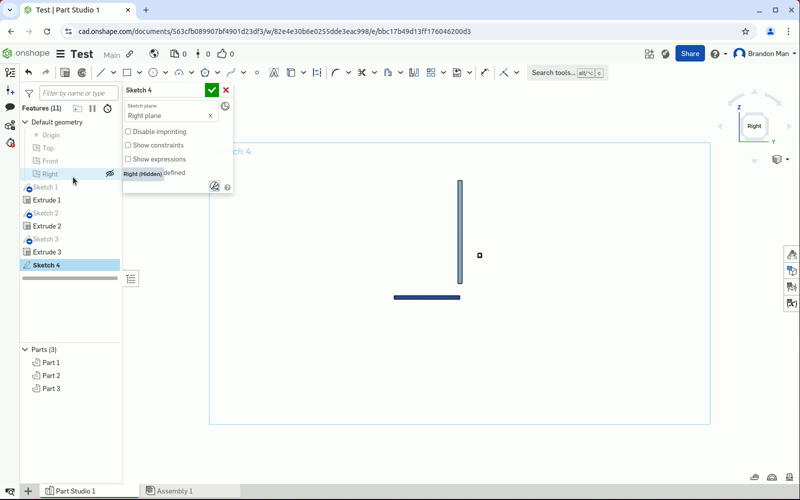
mouse_move(73, 352)
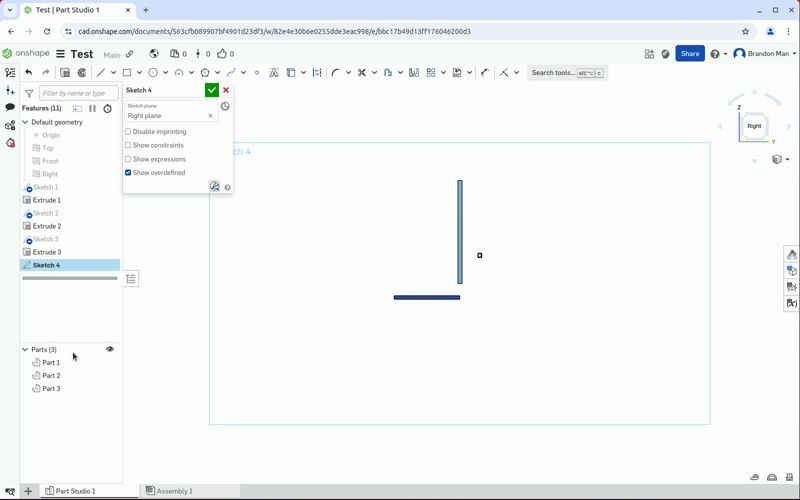
key(y)
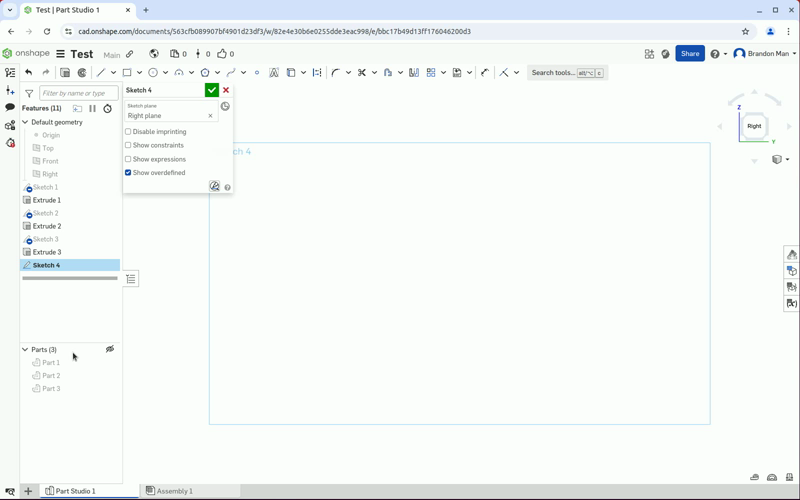
key(l)
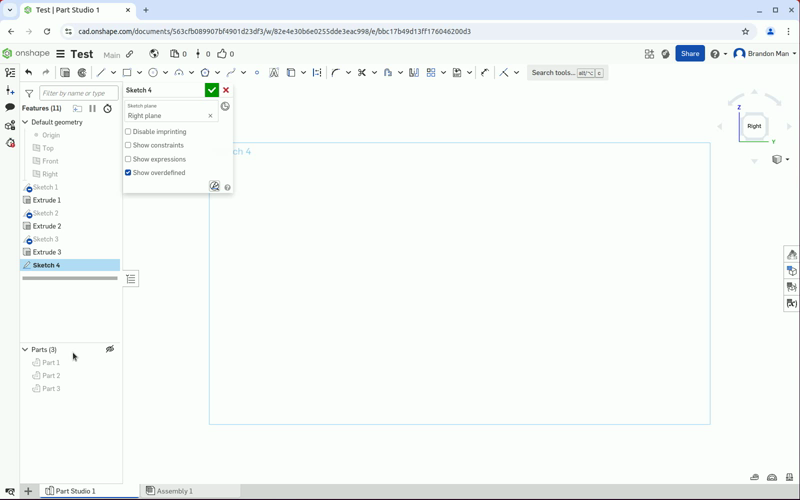
key_down(shift)
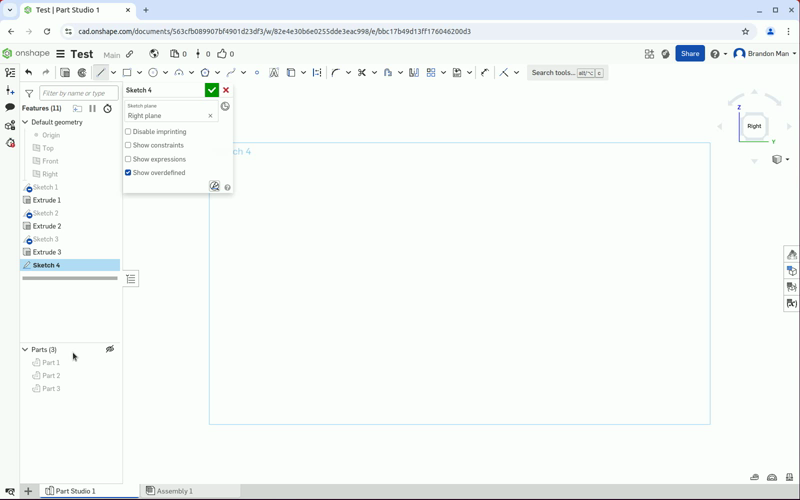
mouse_move(502, 308)
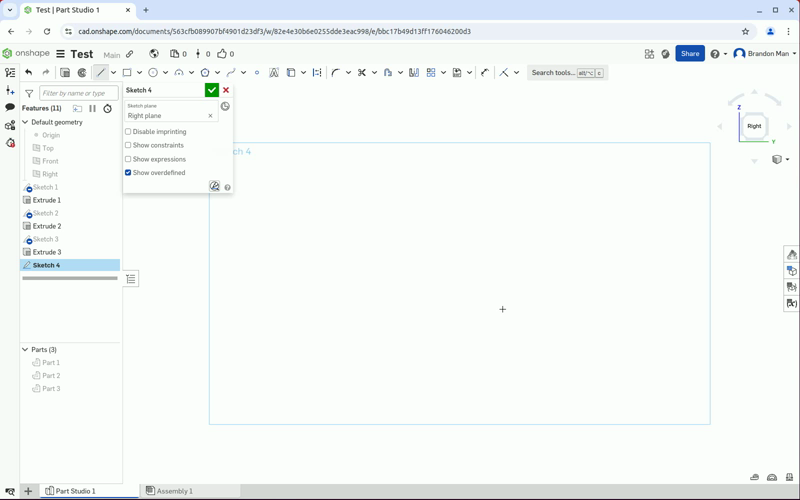
click(502, 308)
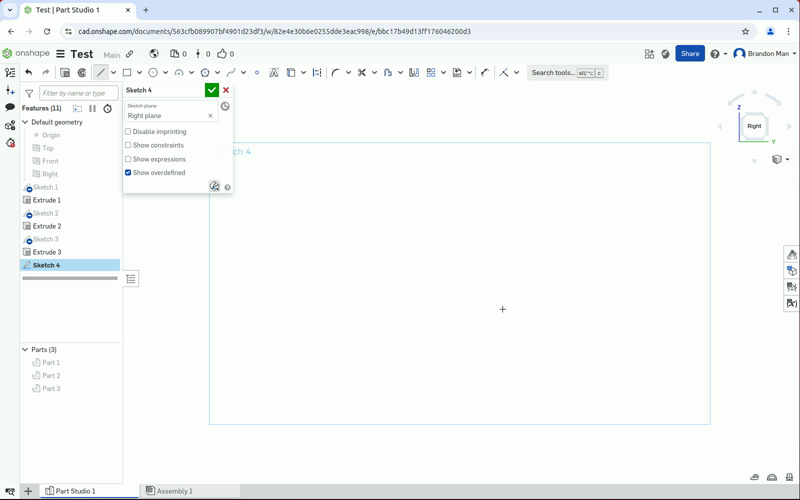
key_up(shift)
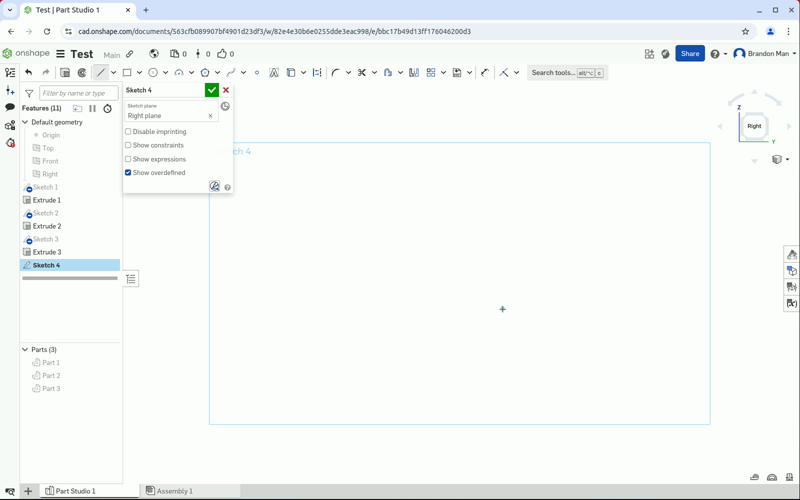
key_down(shift)
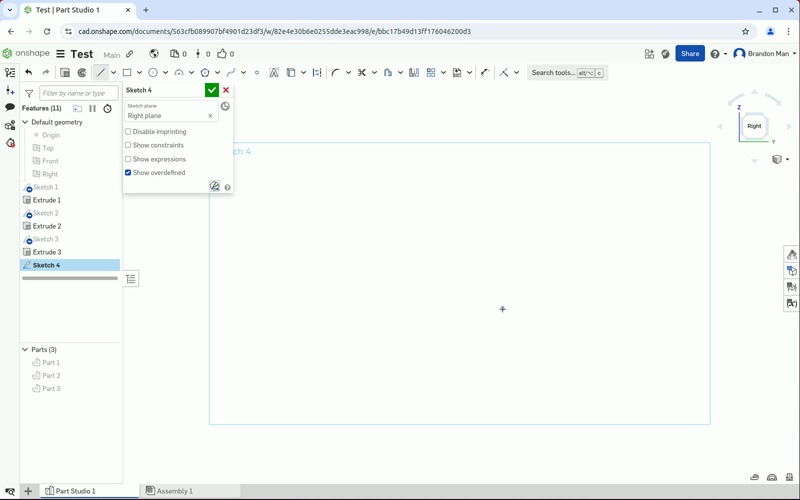
mouse_move(532, 308)
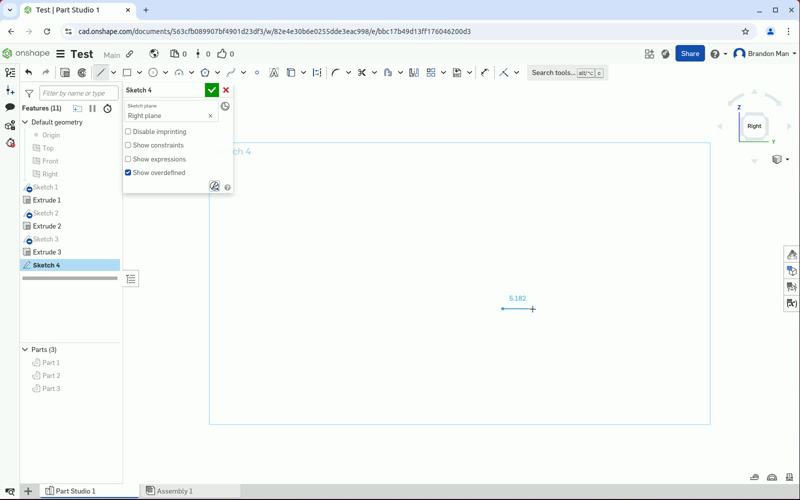
mouse_move(506, 308)
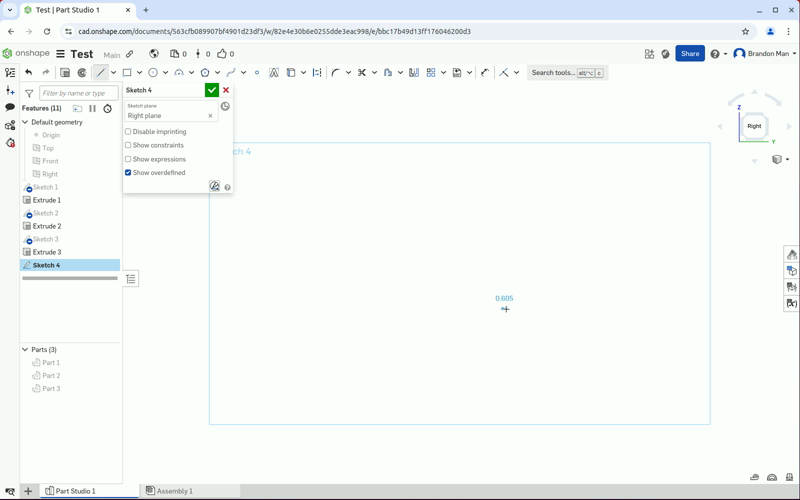
scroll(6)
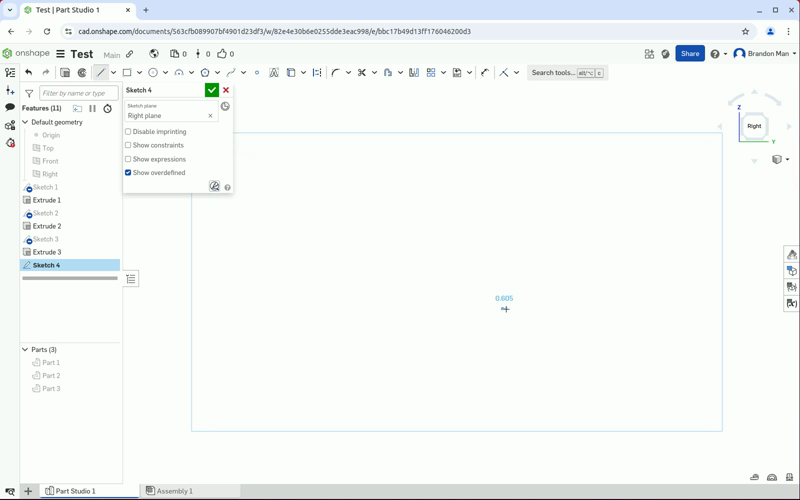
scroll(6)
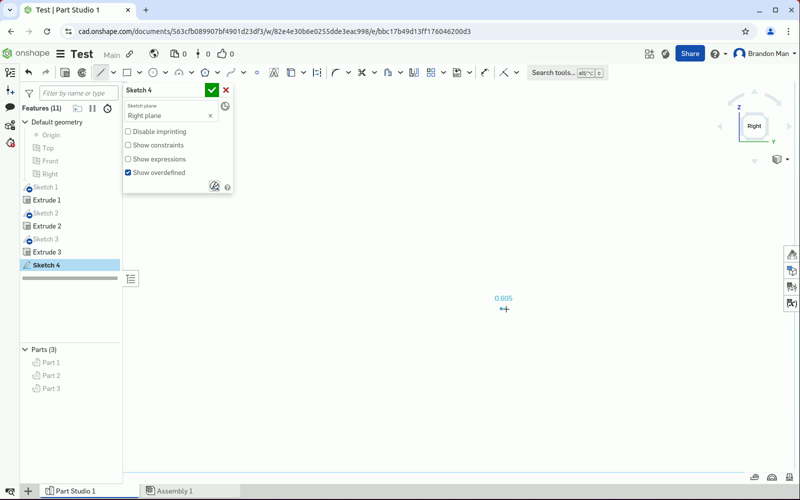
scroll(6)
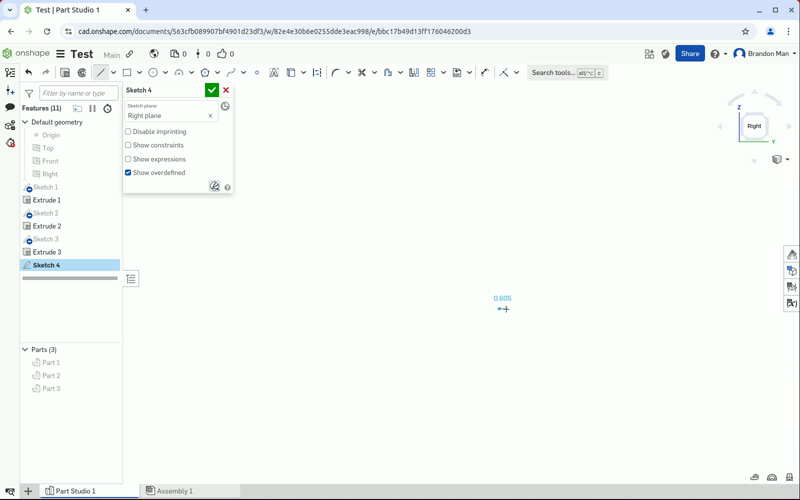
scroll(6)
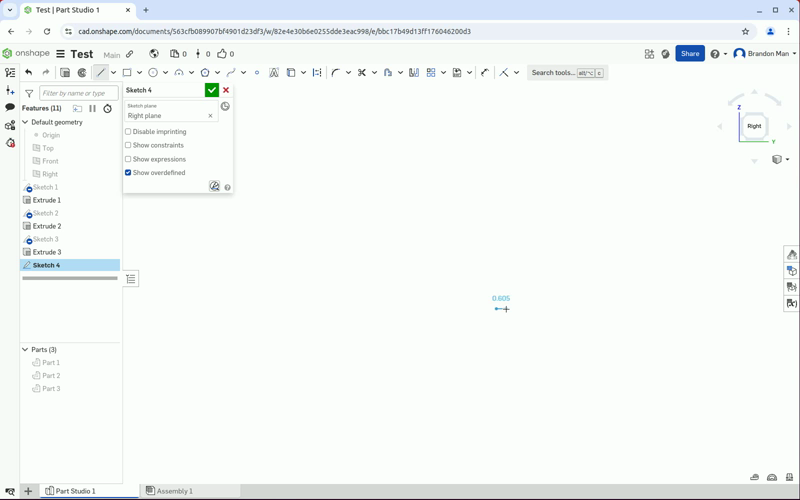
scroll(6)
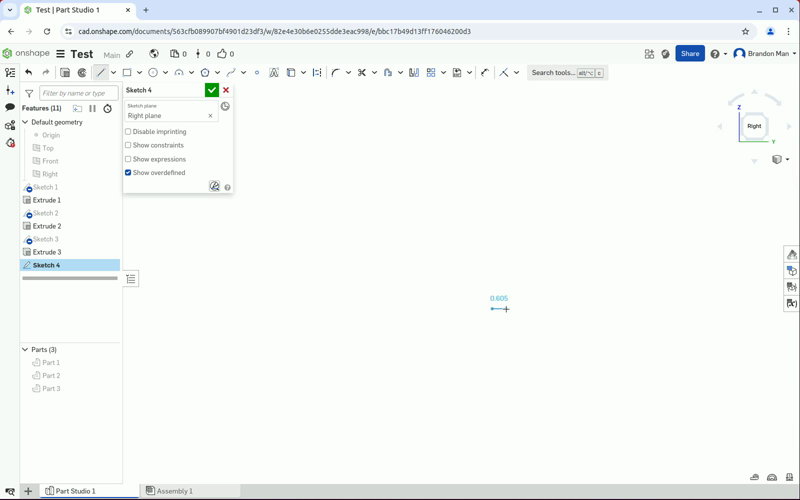
scroll(6)
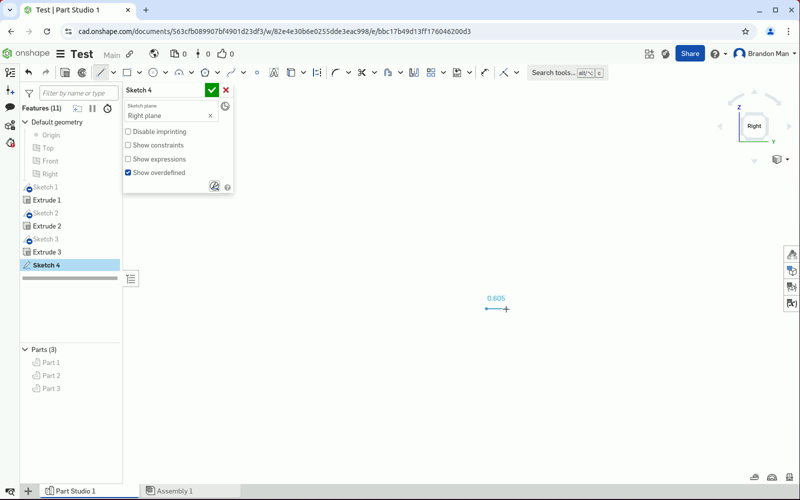
scroll(6)
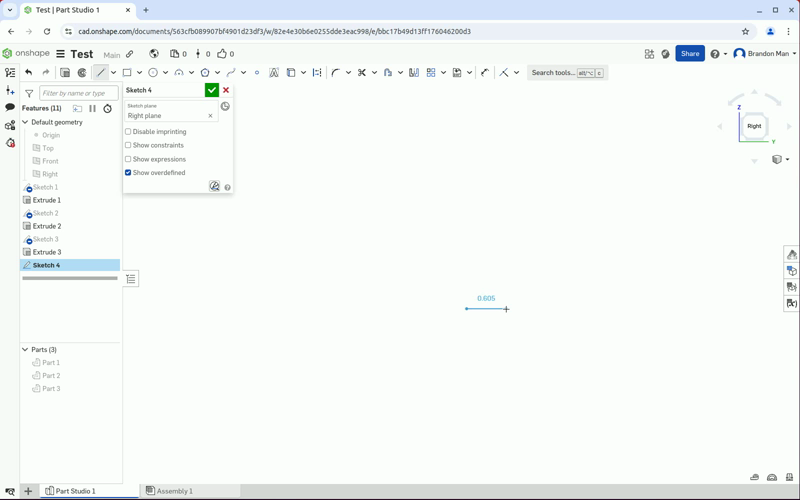
click(506, 308)
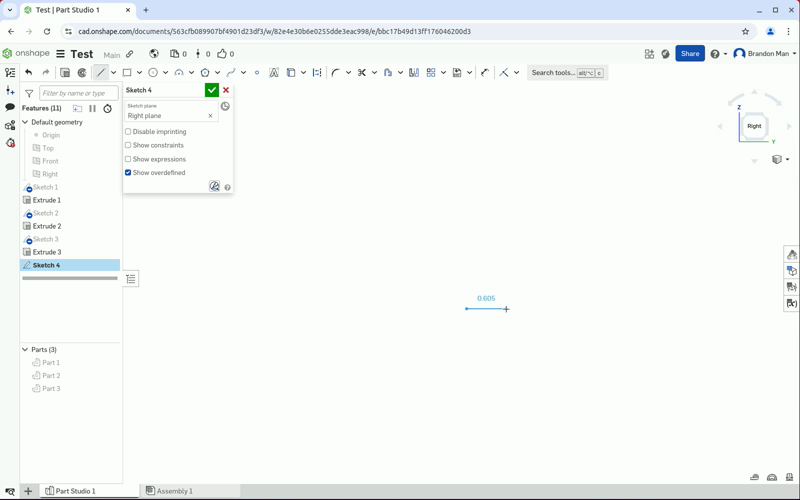
scroll(-6)
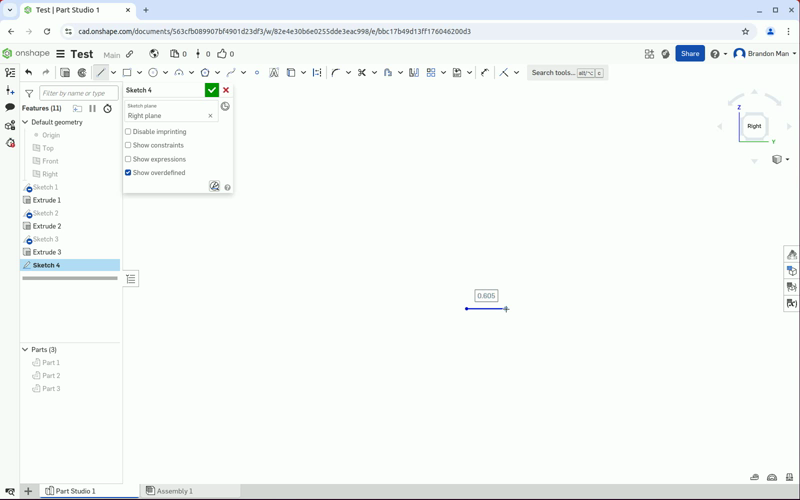
scroll(-6)
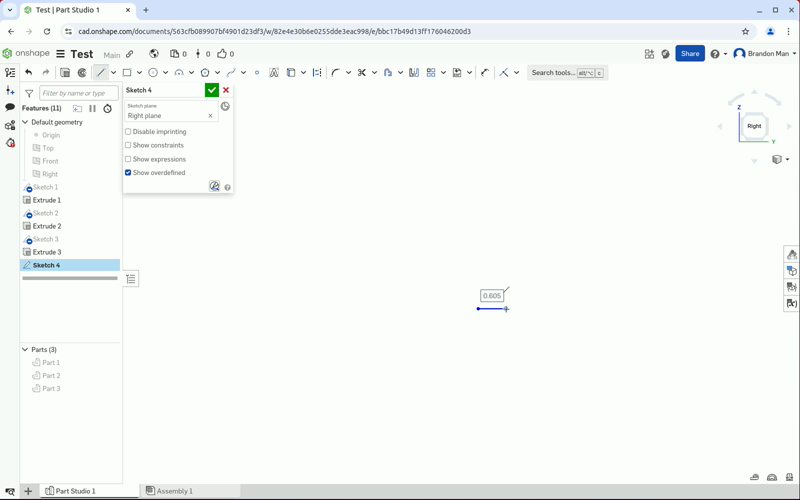
scroll(-6)
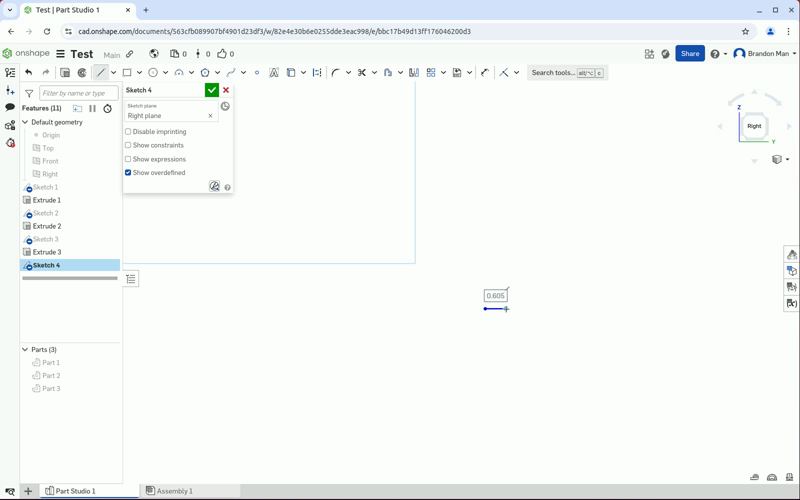
scroll(-6)
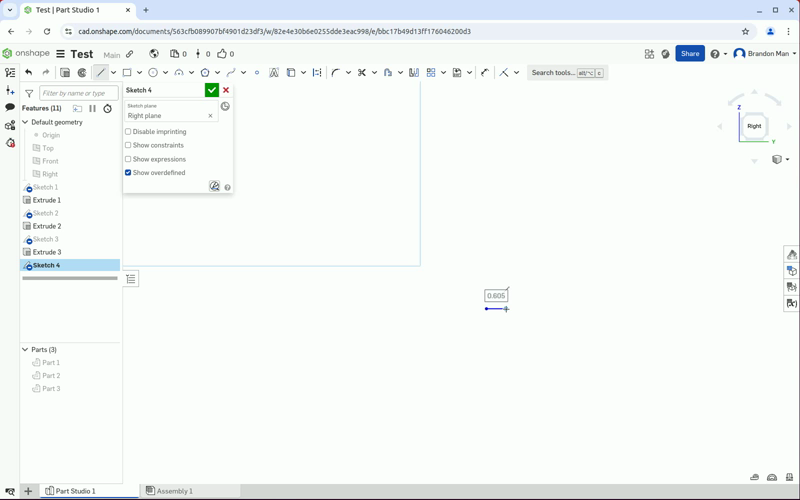
scroll(-6)
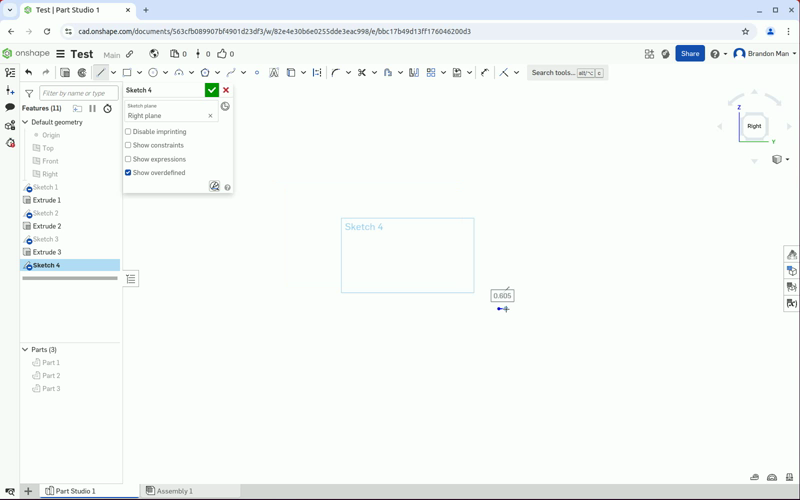
scroll(-6)
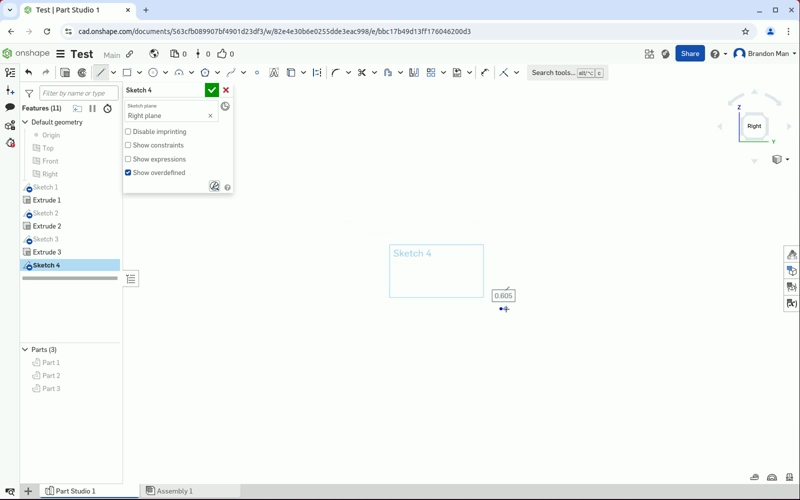
scroll(-6)
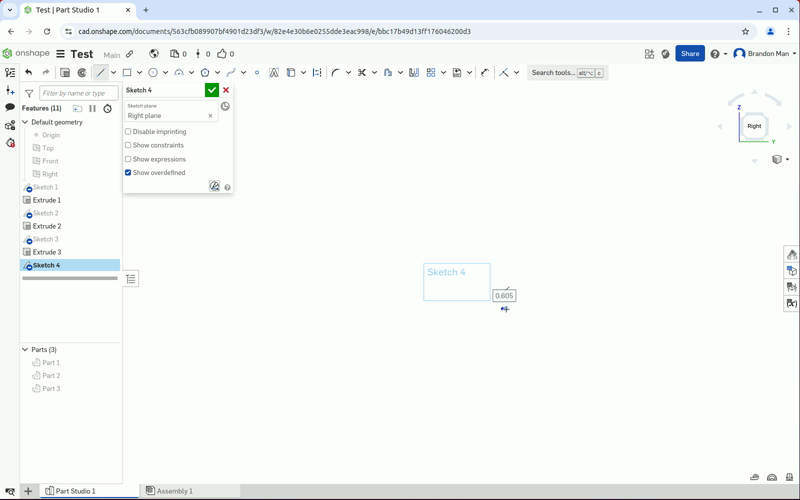
key_up(shift)
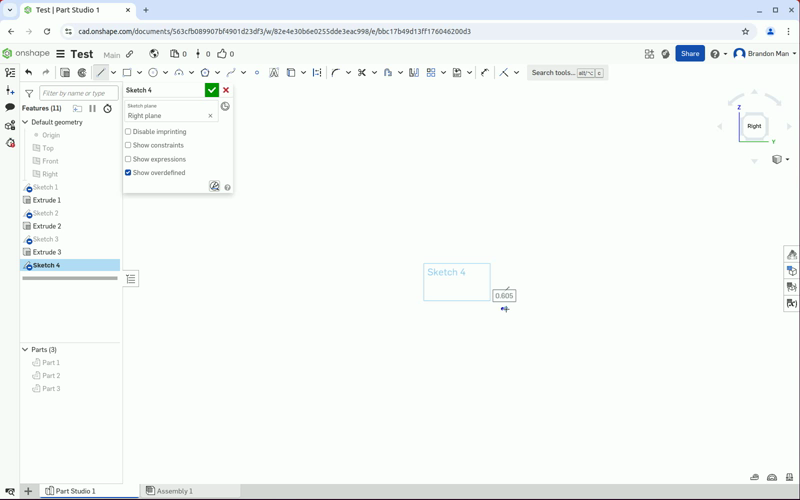
key_down(shift)
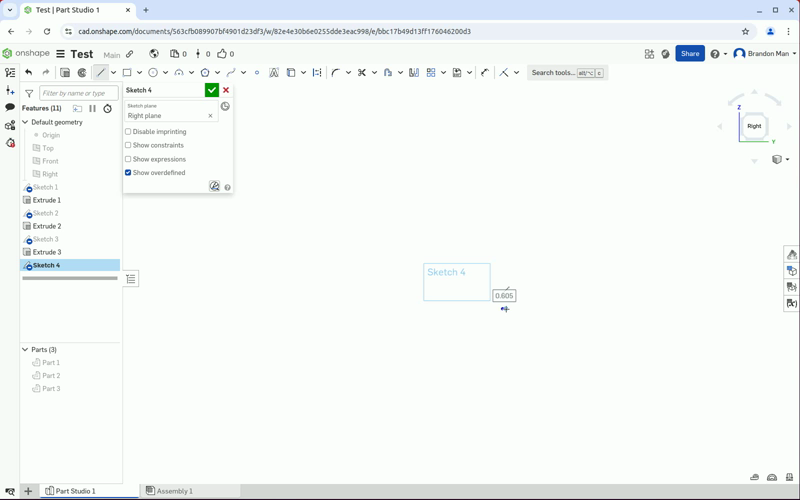
mouse_move(536, 308)
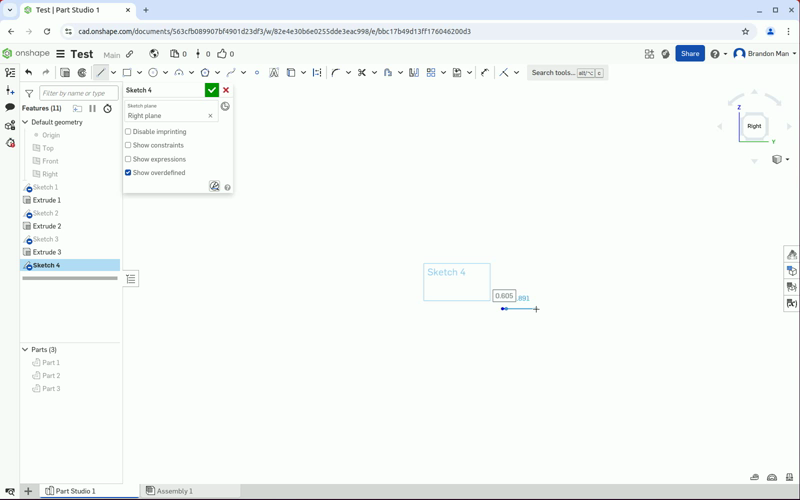
mouse_move(506, 305)
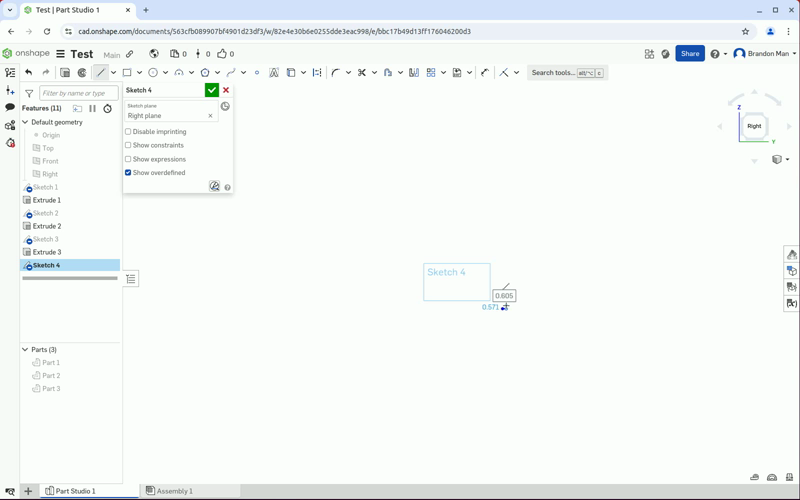
scroll(6)
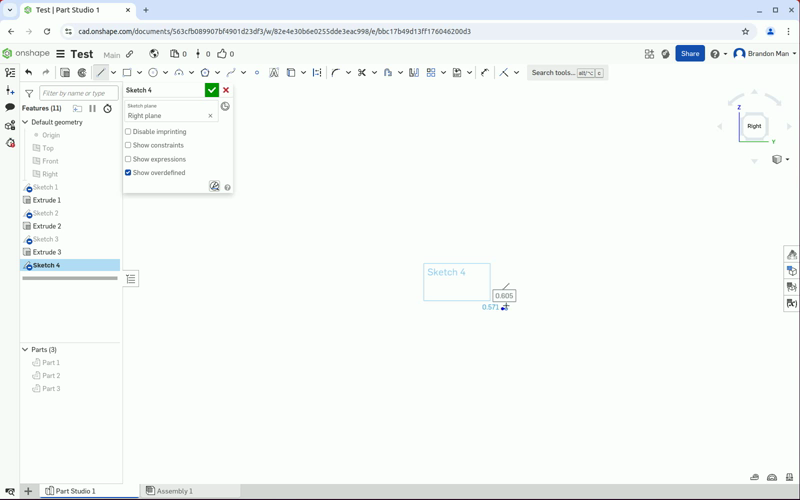
scroll(6)
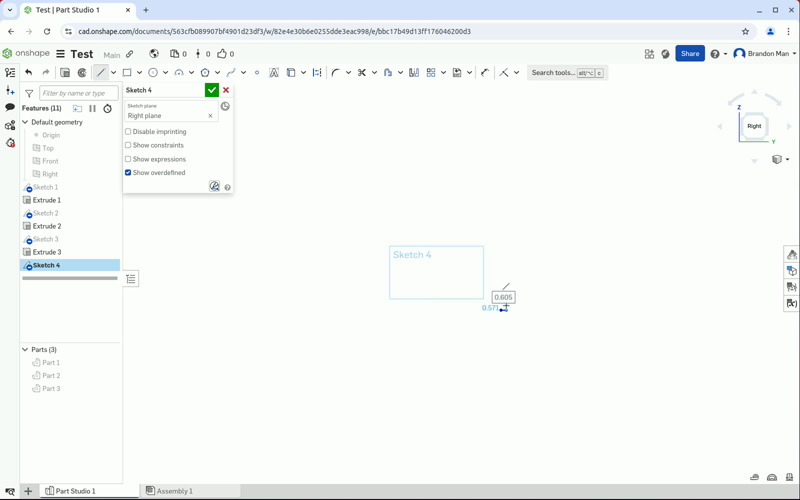
scroll(6)
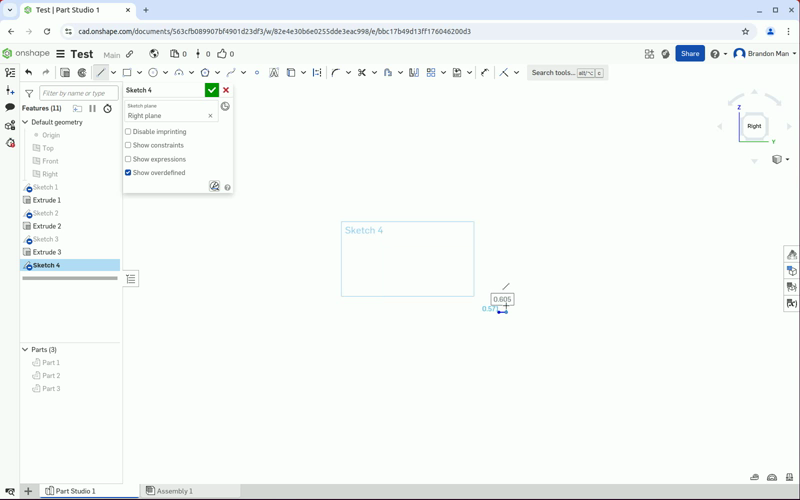
scroll(6)
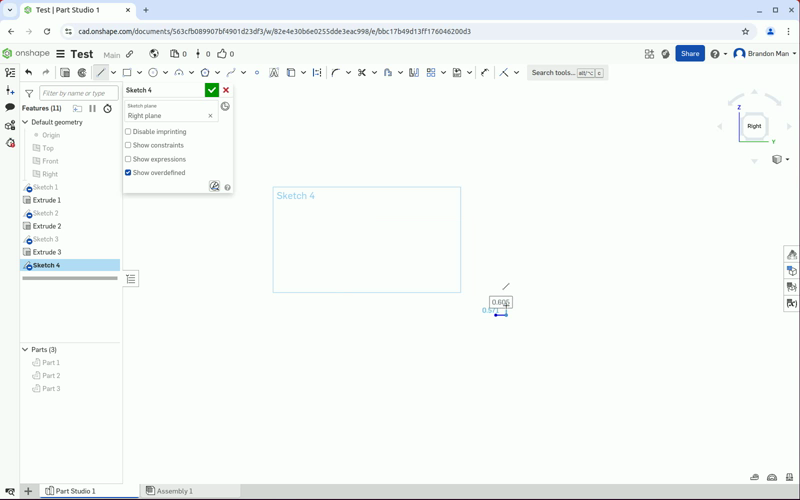
scroll(6)
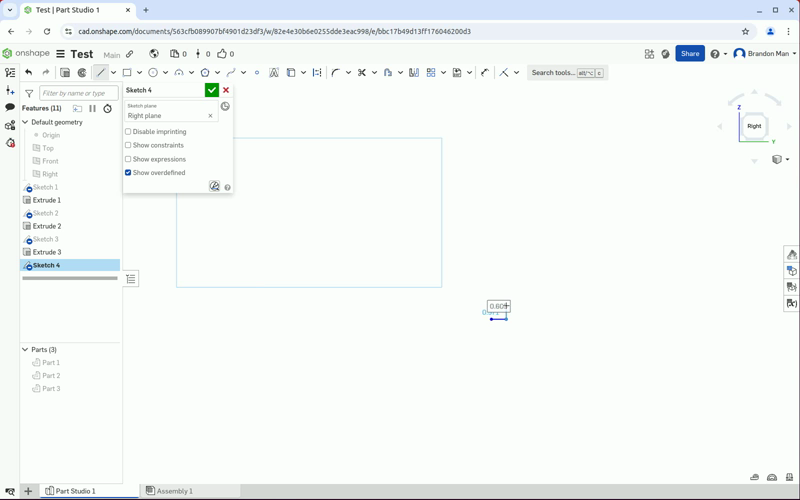
scroll(6)
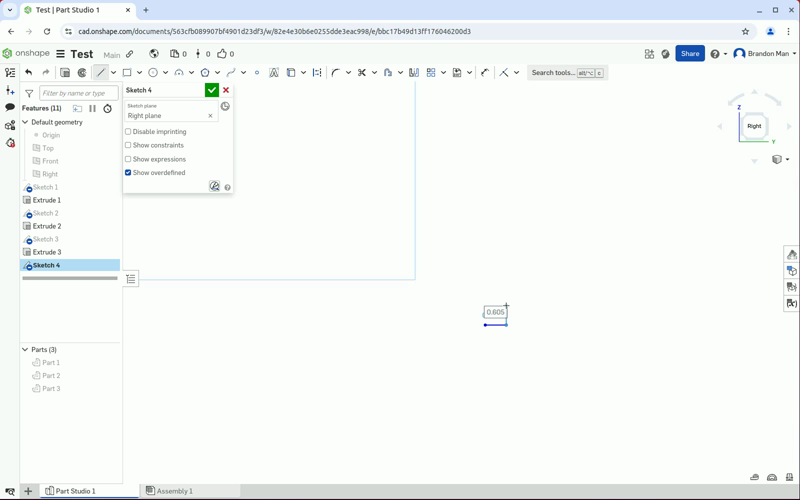
scroll(6)
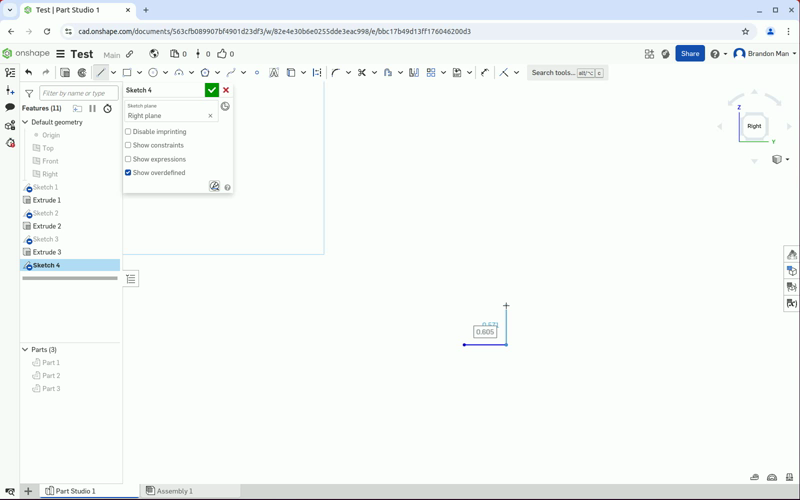
click(506, 305)
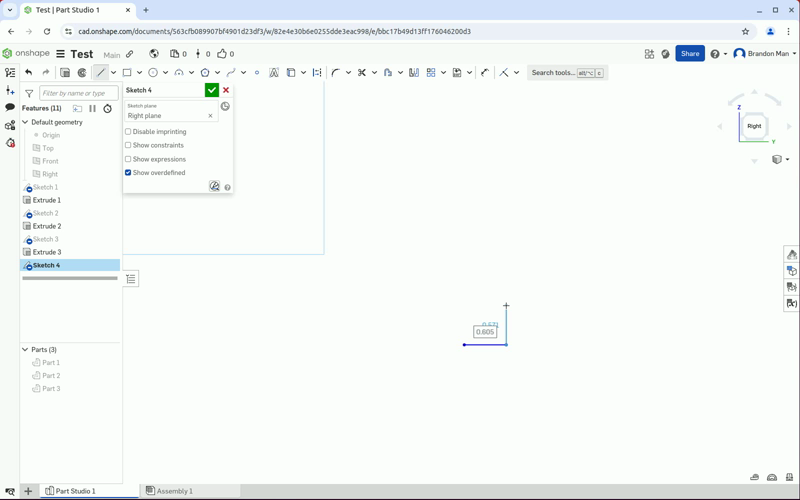
scroll(-6)
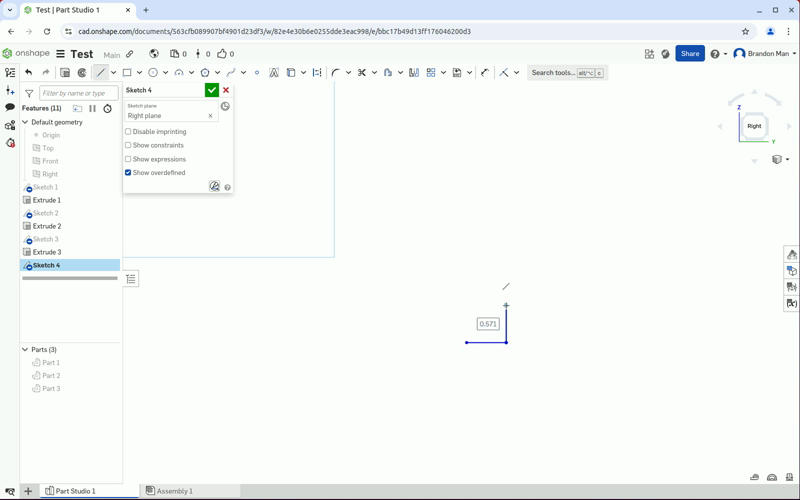
scroll(-6)
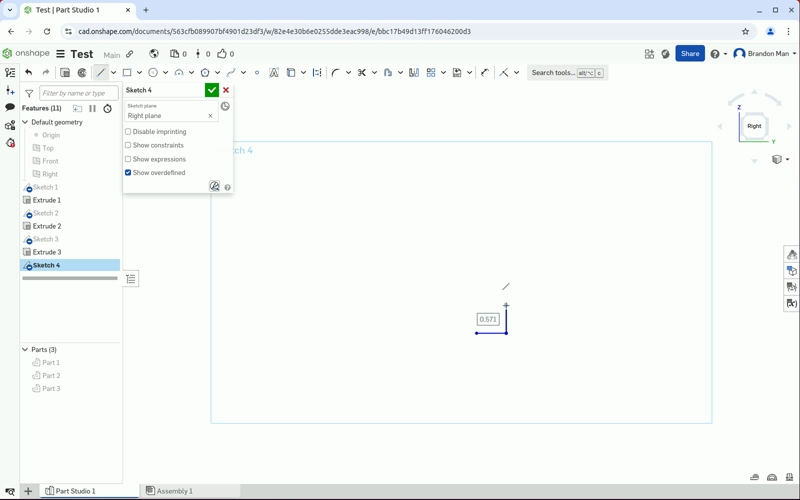
scroll(-6)
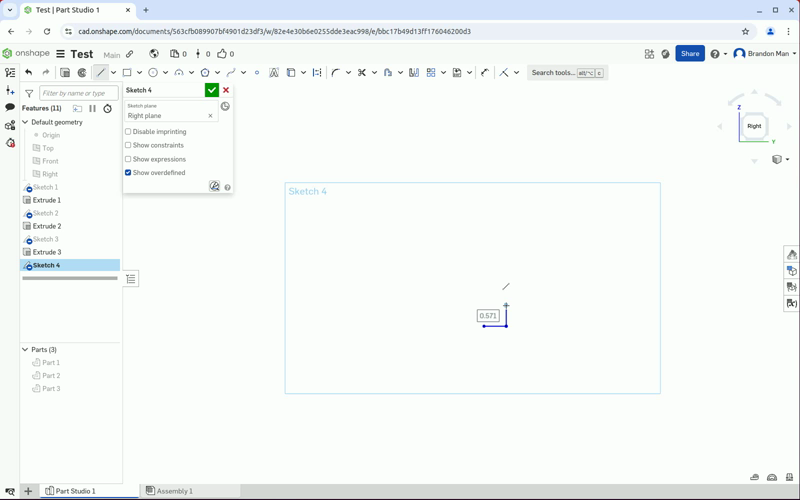
scroll(-6)
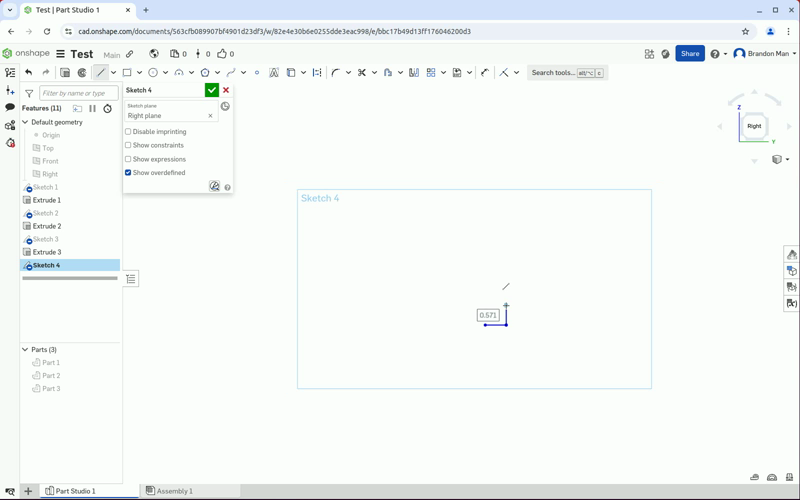
scroll(-6)
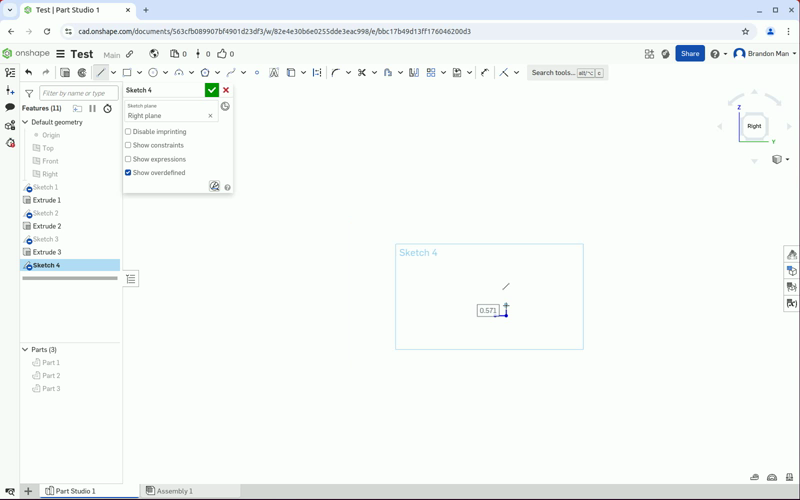
scroll(-6)
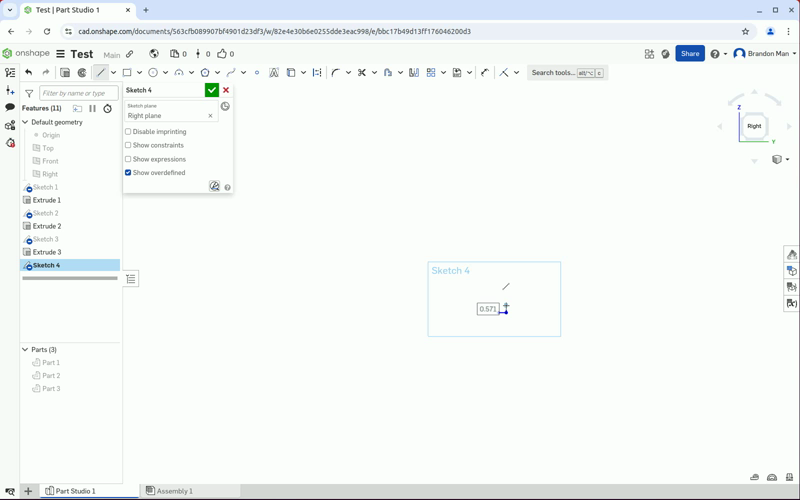
scroll(-6)
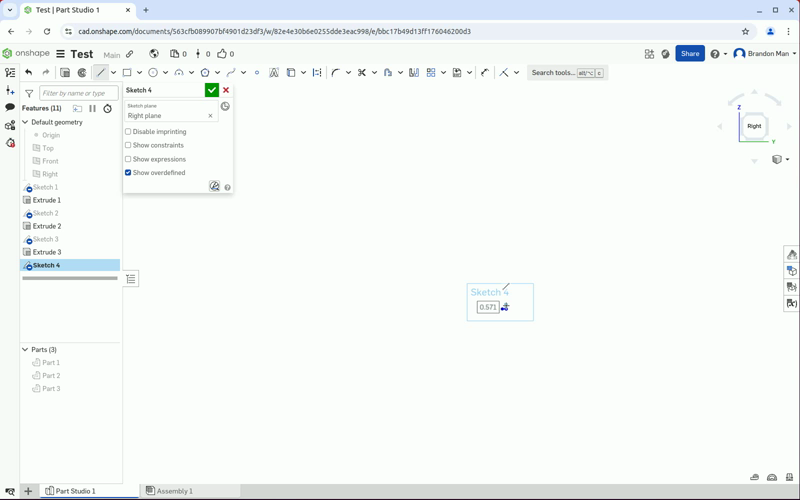
key_up(shift)
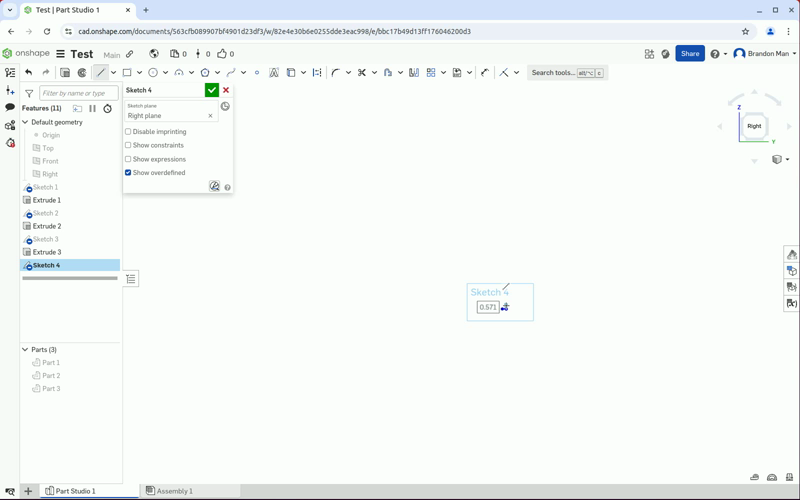
key_down(shift)
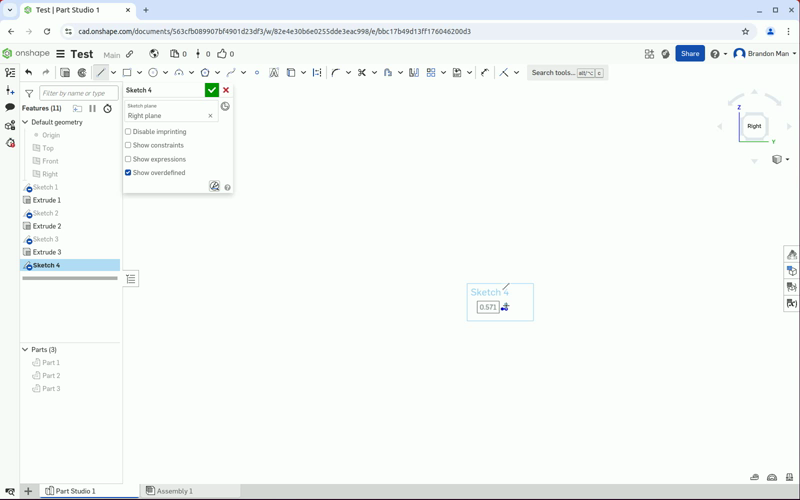
mouse_move(536, 305)
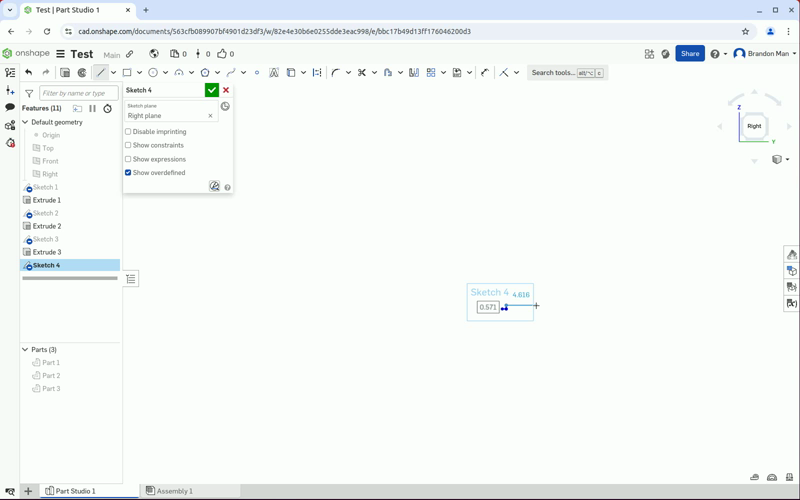
mouse_move(502, 305)
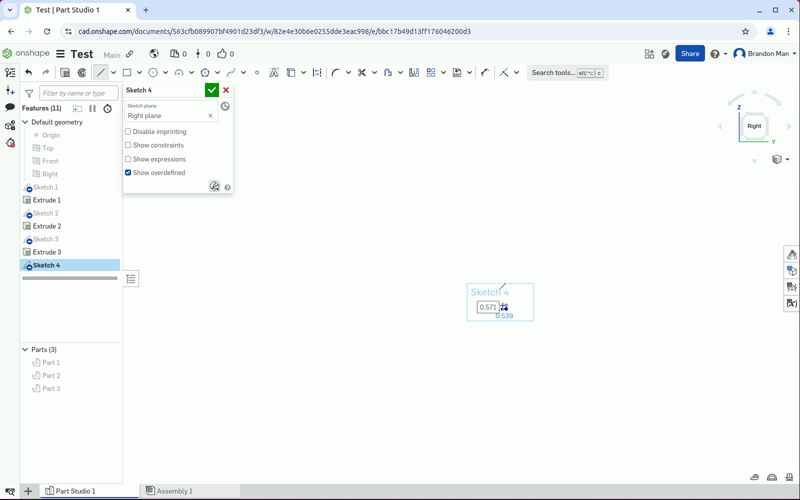
scroll(6)
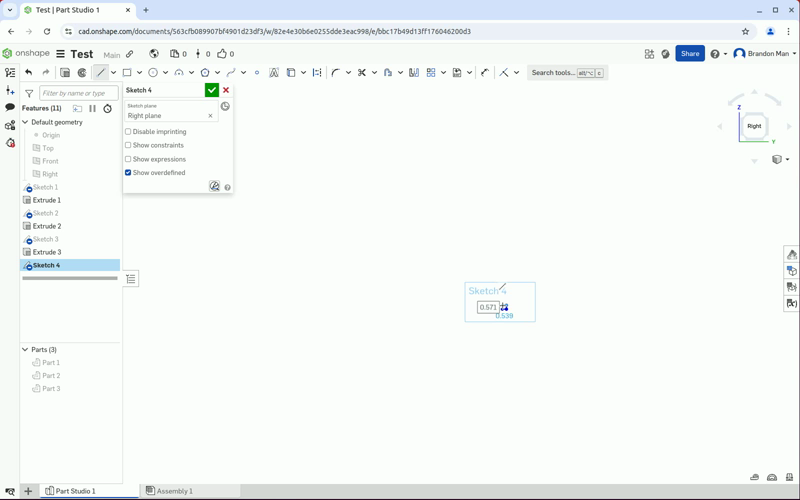
scroll(6)
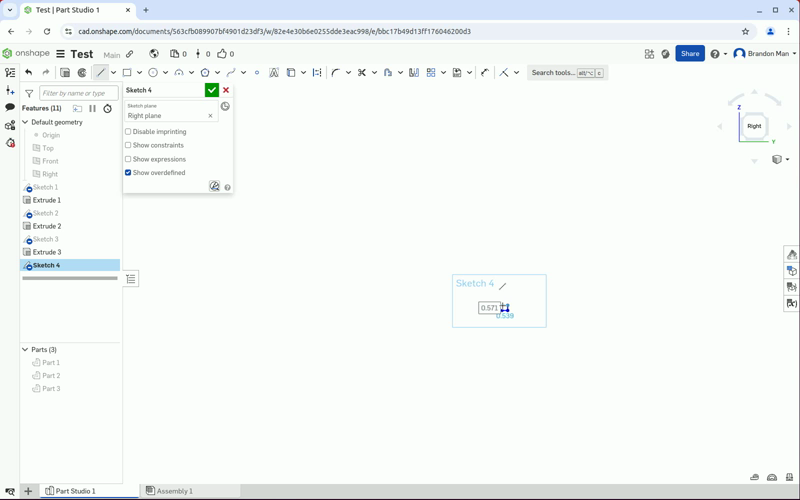
scroll(6)
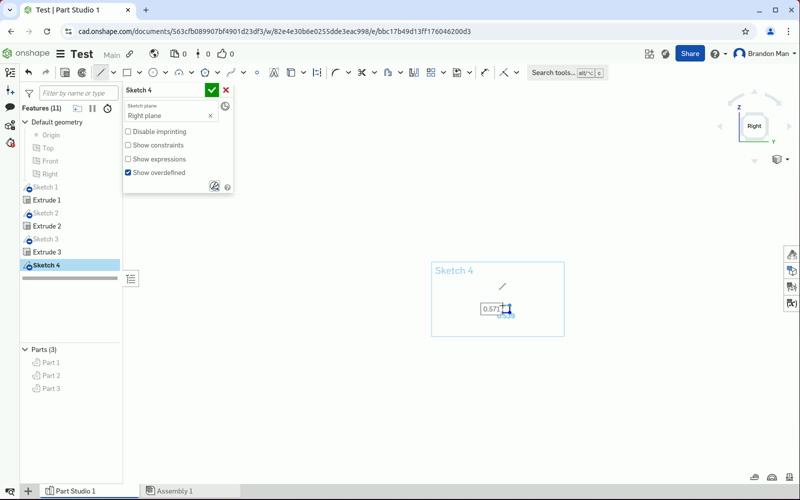
scroll(6)
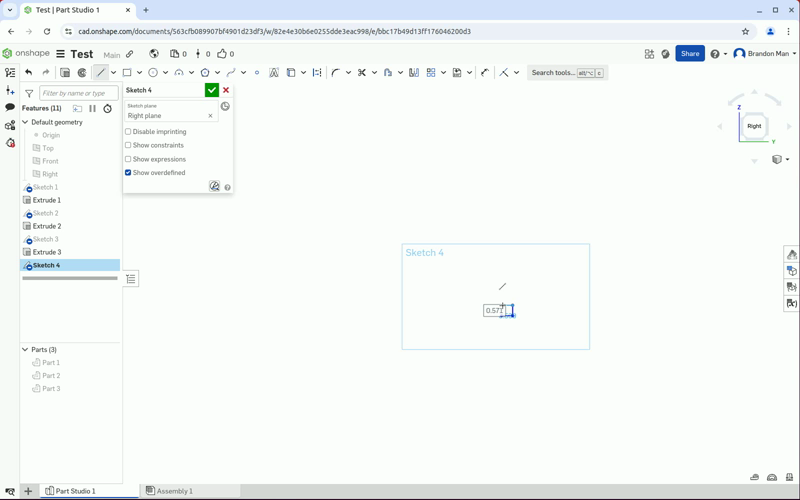
scroll(6)
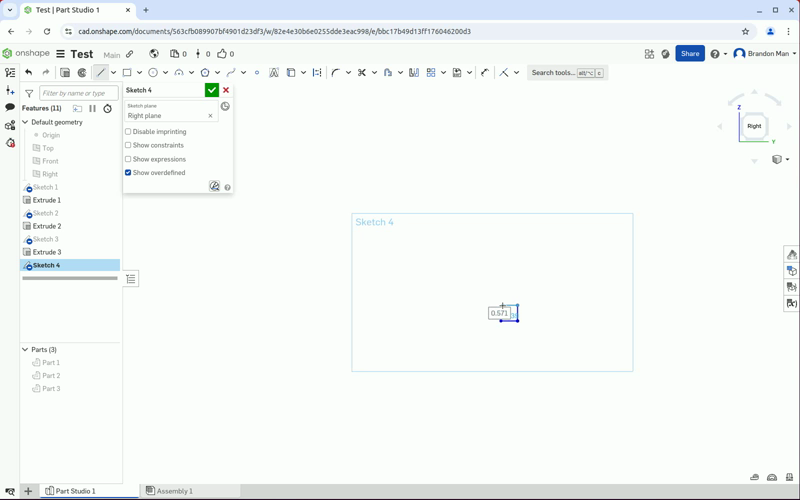
scroll(6)
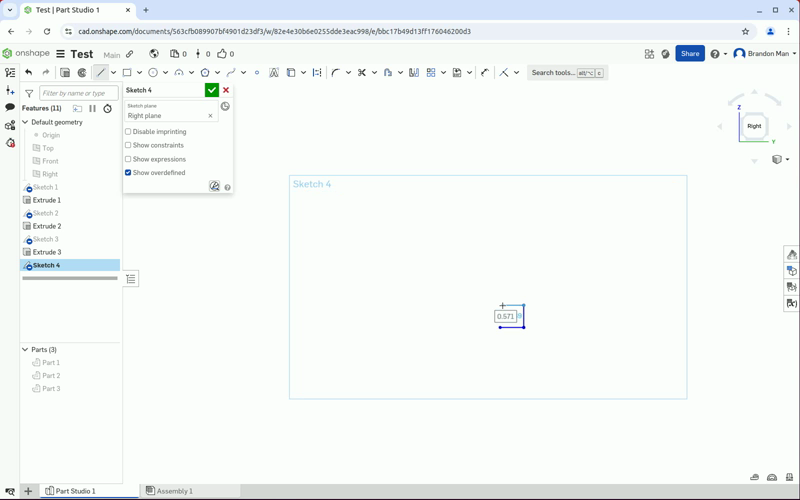
scroll(6)
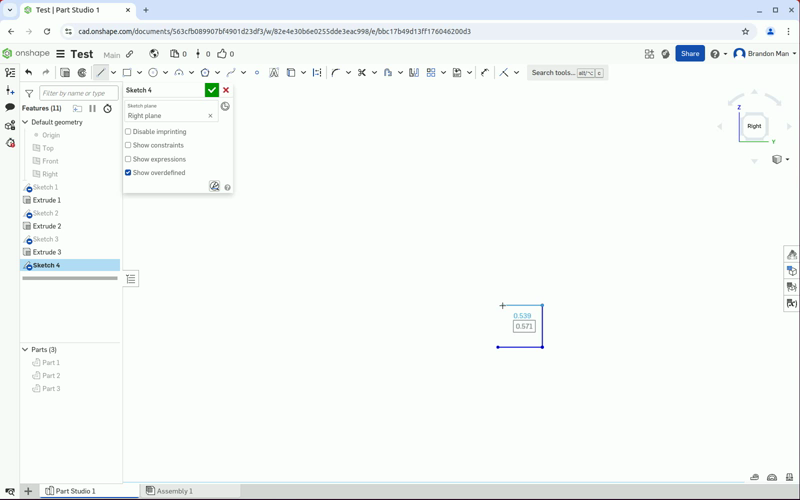
click(502, 305)
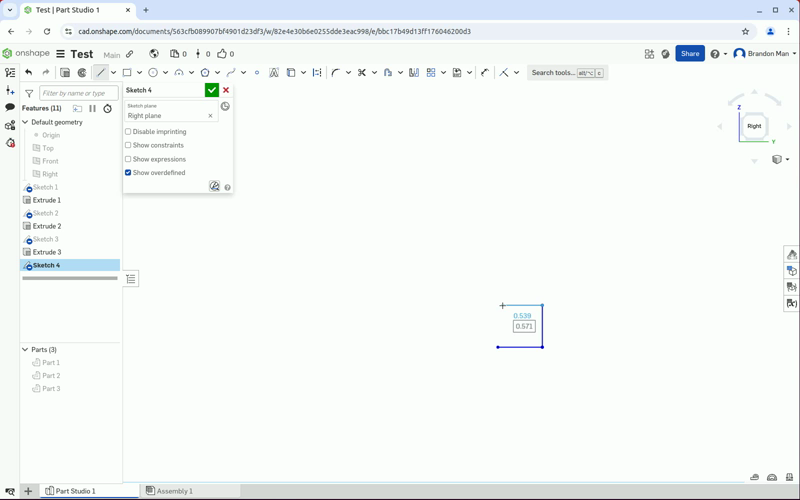
scroll(-6)
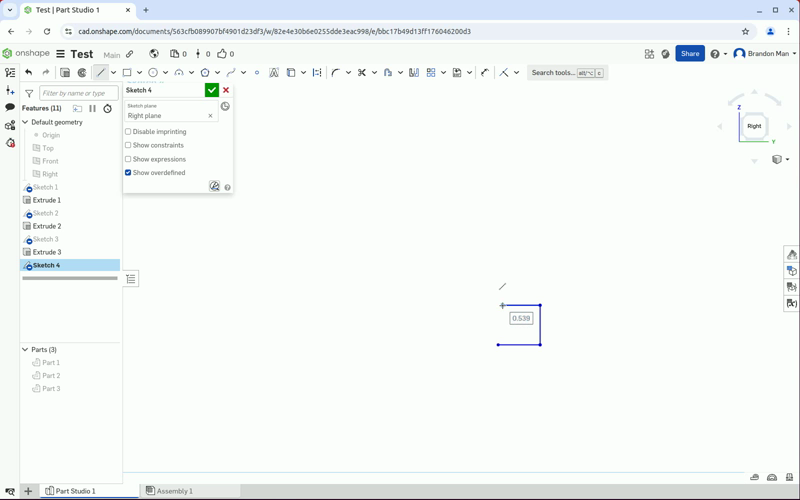
scroll(-6)
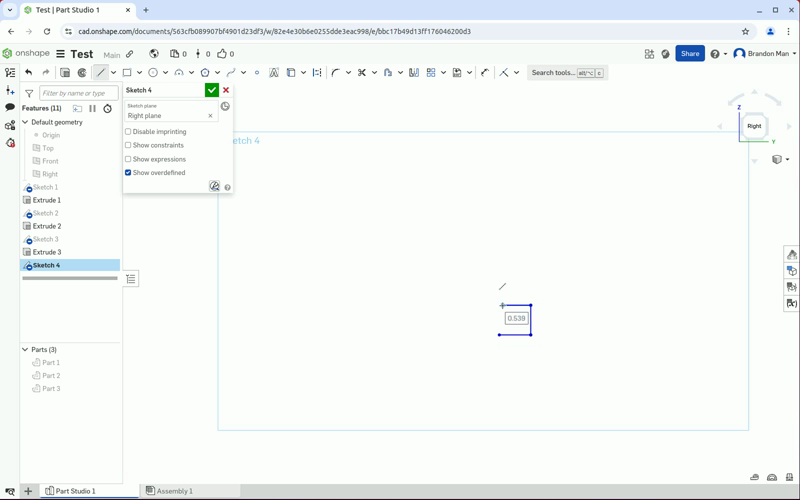
scroll(-6)
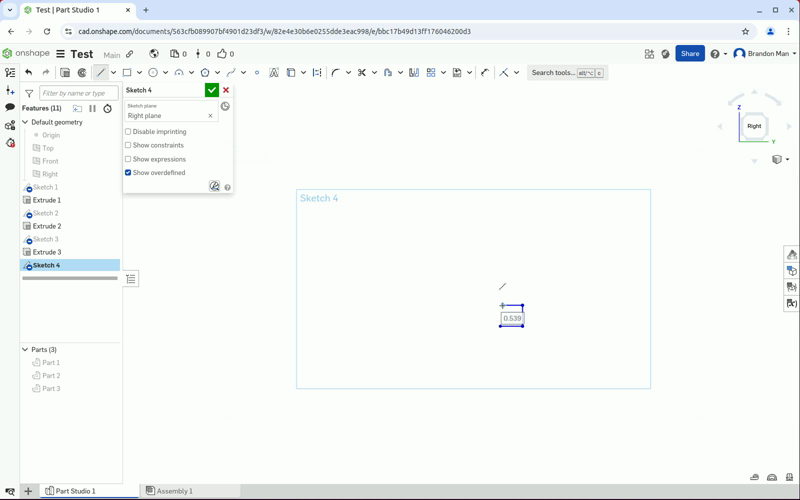
scroll(-6)
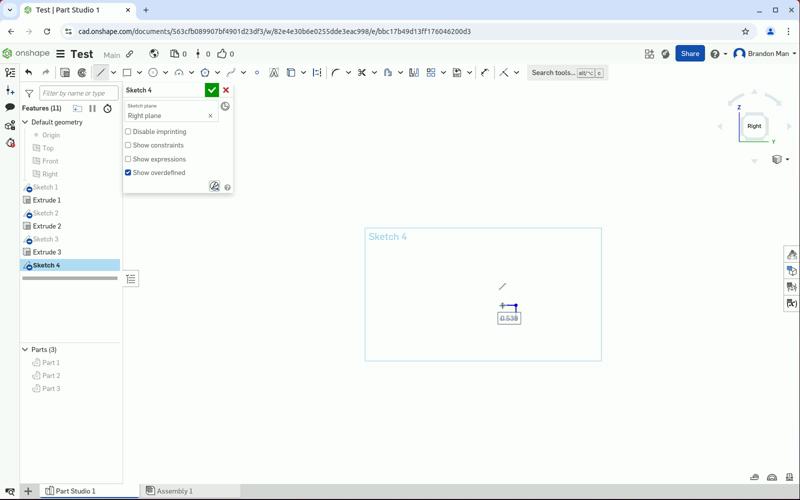
scroll(-6)
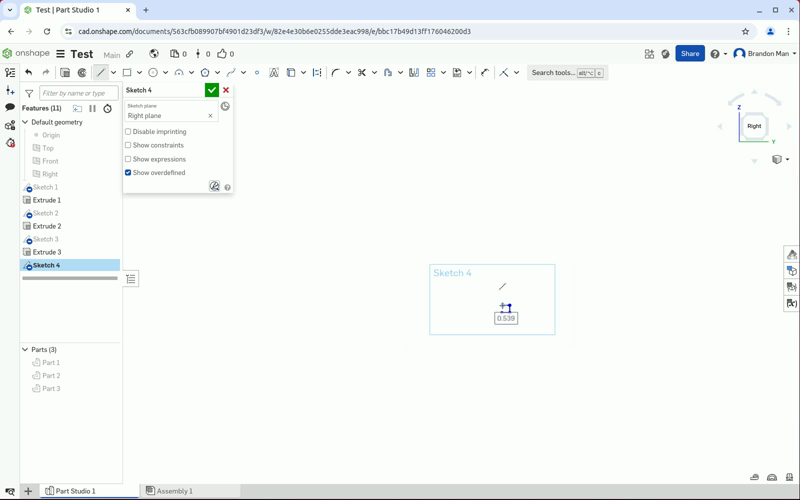
scroll(-6)
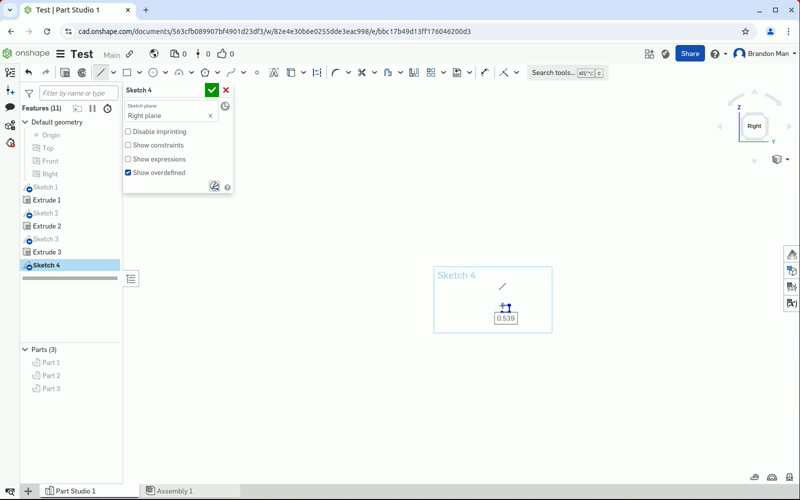
scroll(-6)
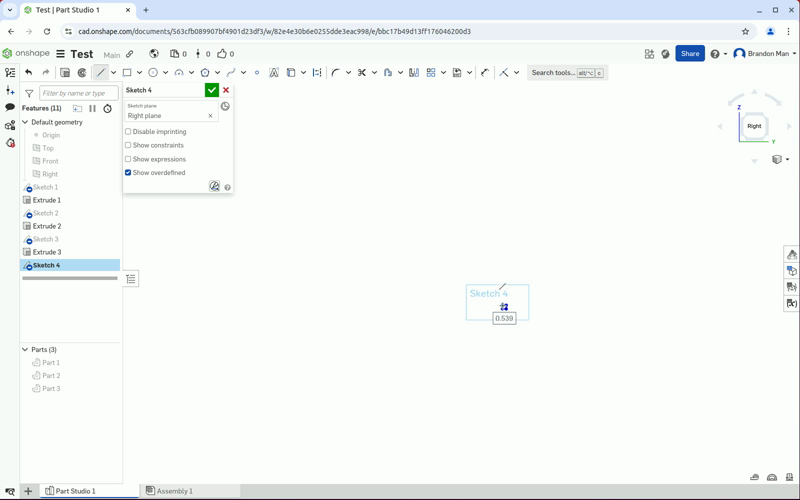
key_up(shift)
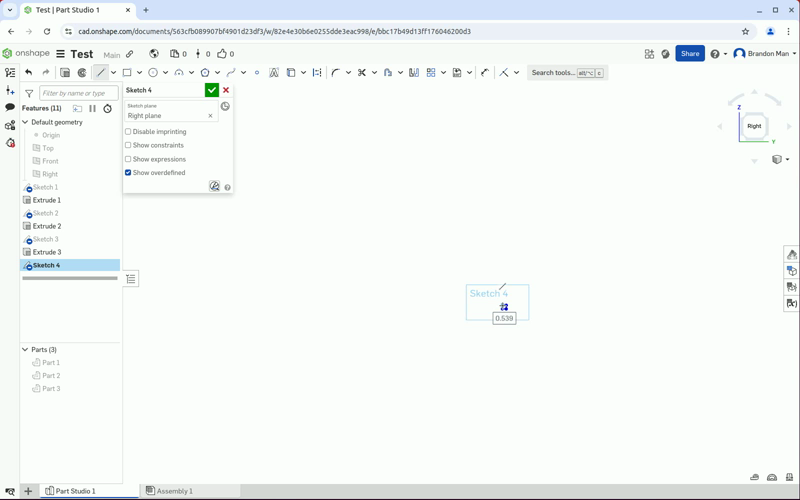
mouse_move(532, 305)
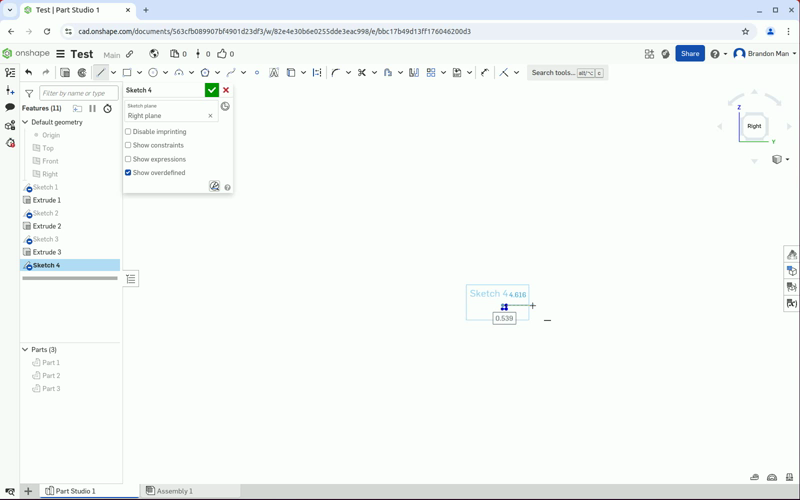
key_down(shift)
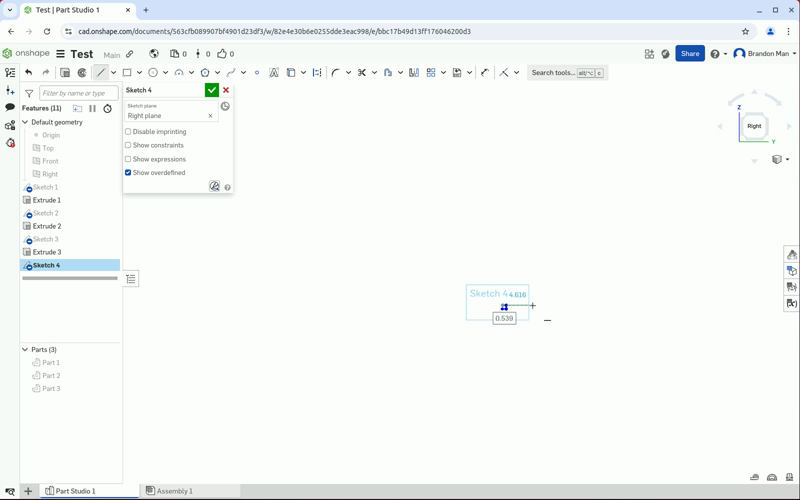
mouse_move(502, 308)
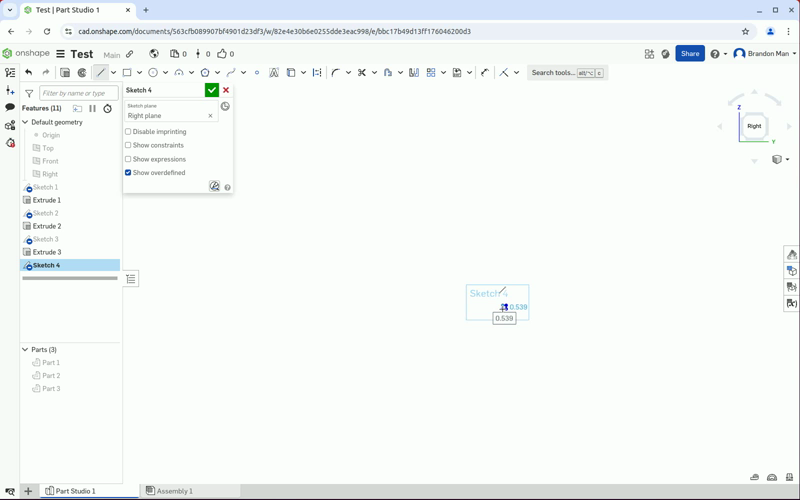
scroll(6)
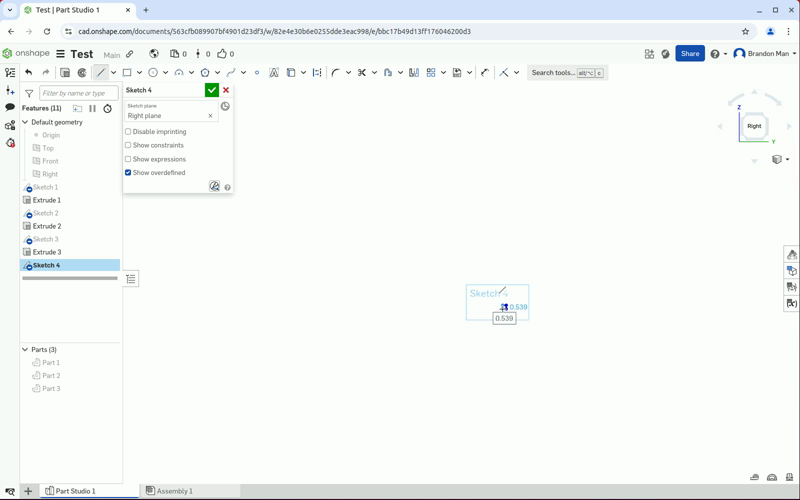
scroll(6)
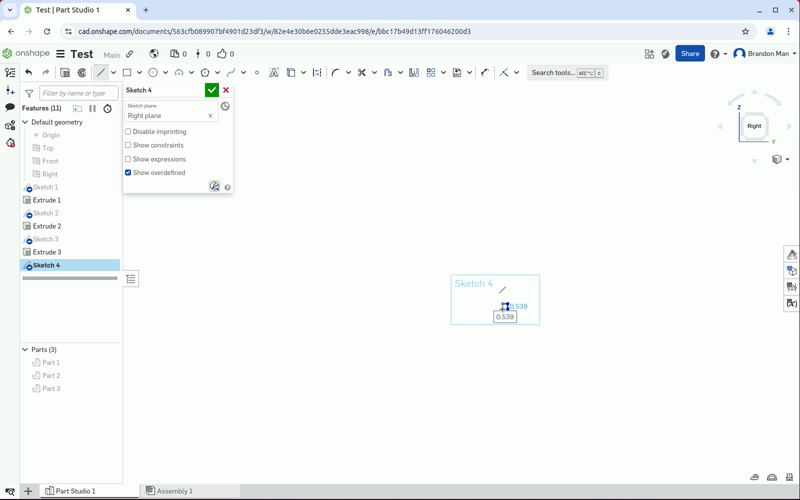
scroll(6)
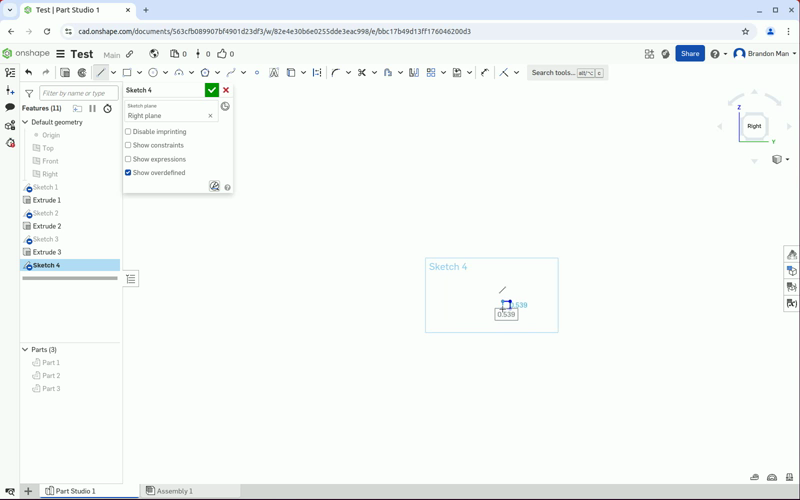
scroll(6)
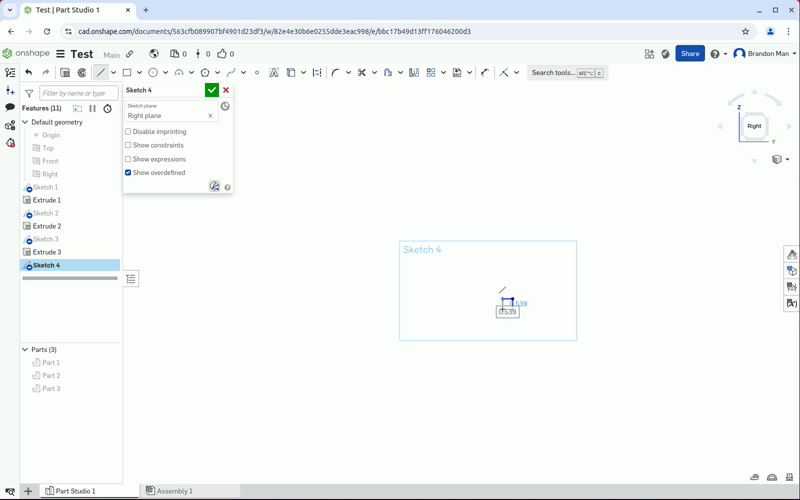
scroll(6)
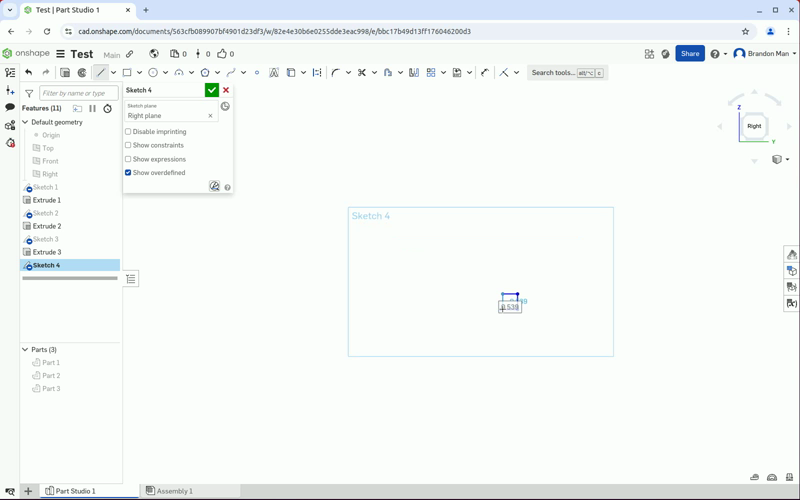
scroll(6)
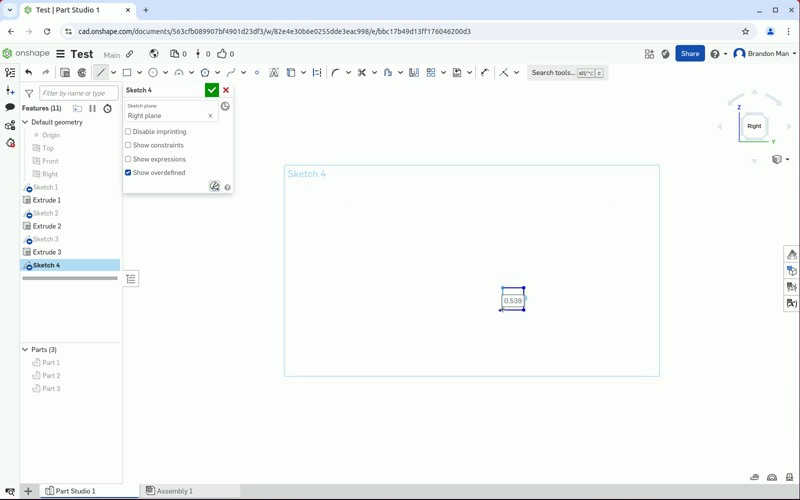
scroll(6)
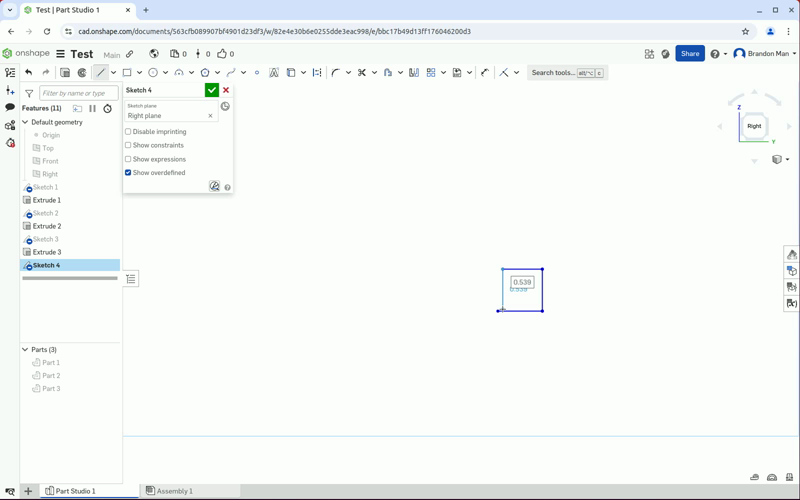
key_up(shift)
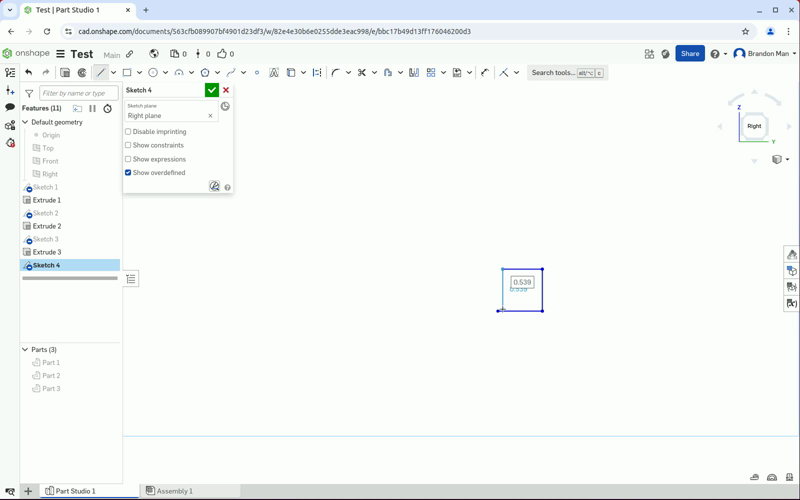
click(502, 308)
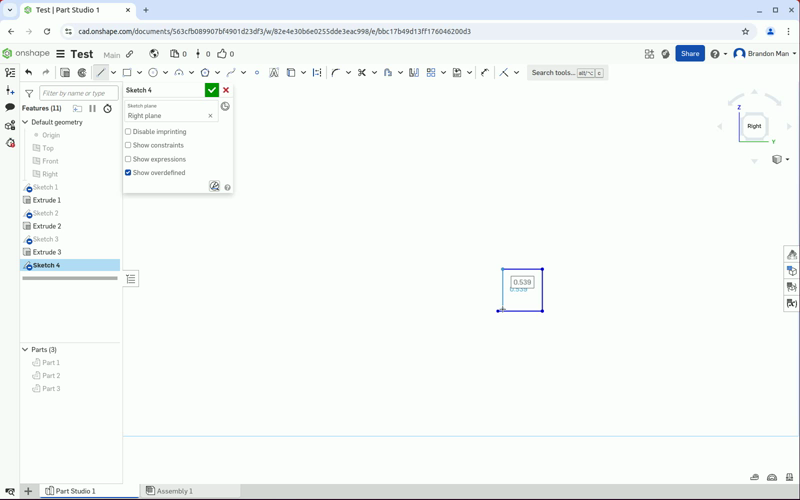
scroll(-6)
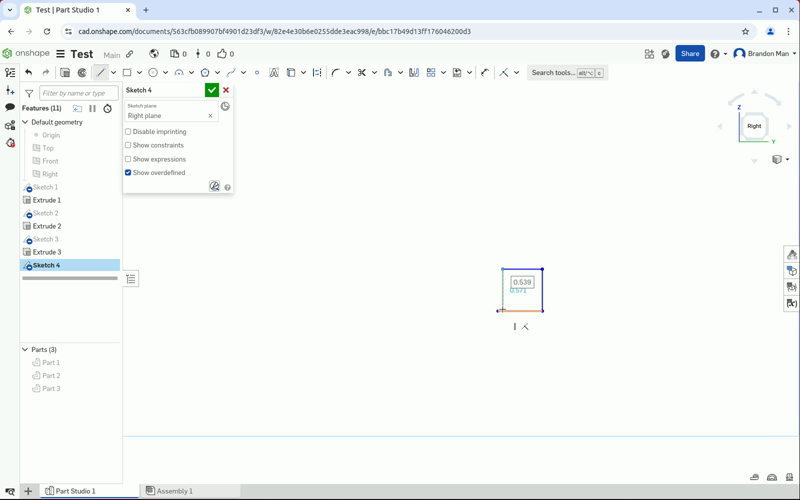
scroll(-6)
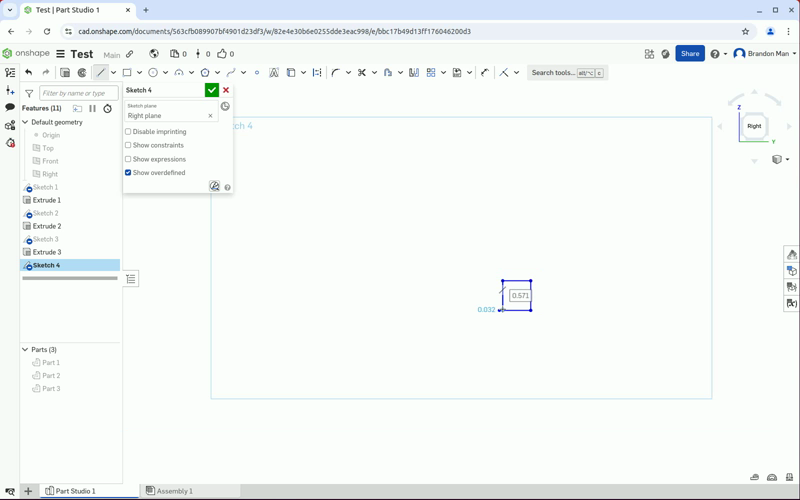
scroll(-6)
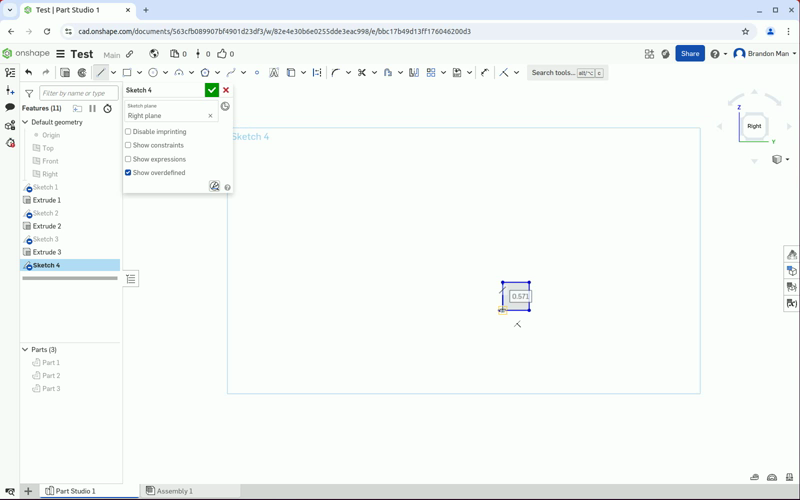
scroll(-6)
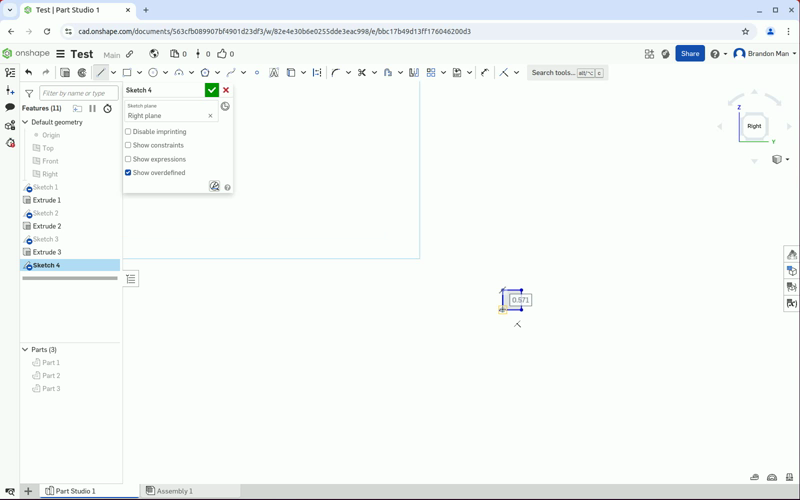
scroll(-6)
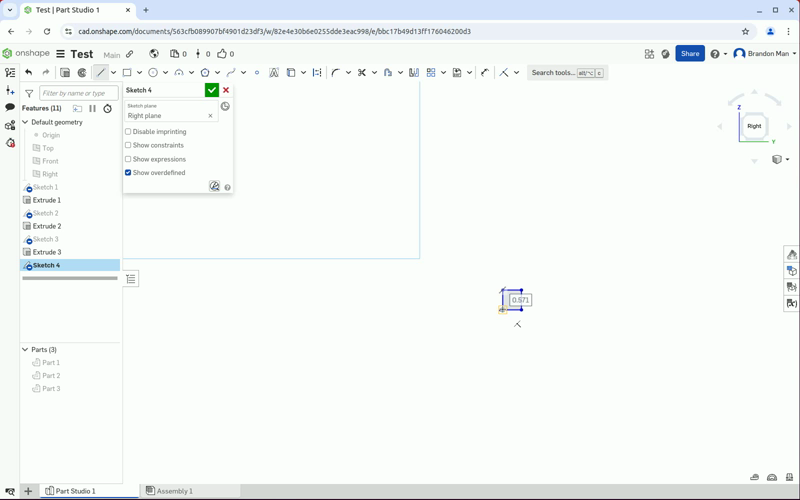
scroll(-6)
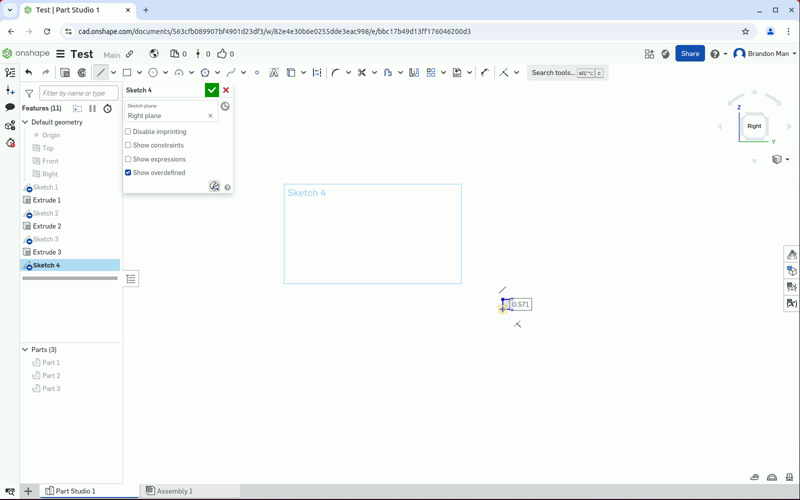
scroll(-6)
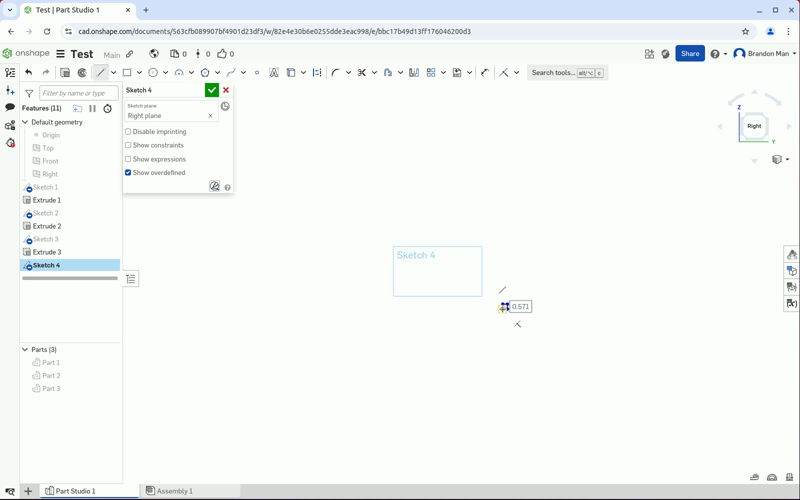
key(esc)
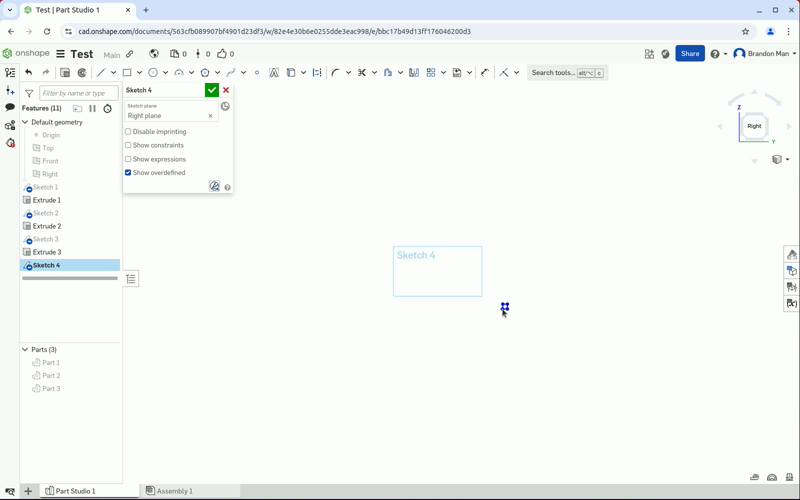
key(l)
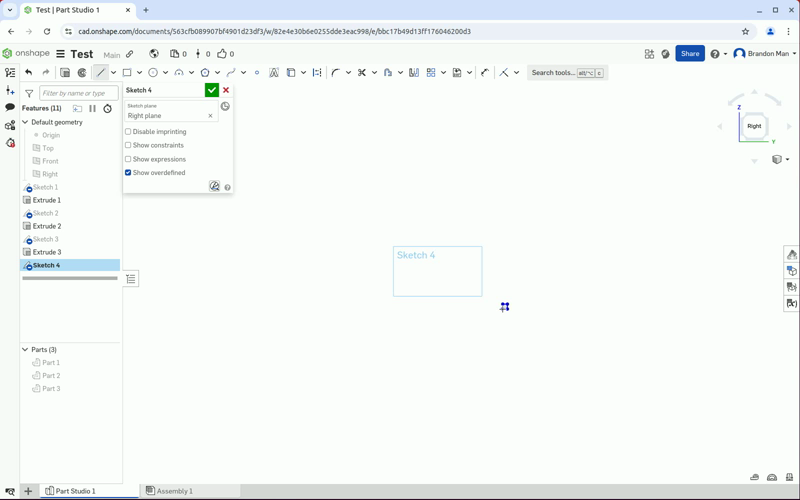
key_down(shift)
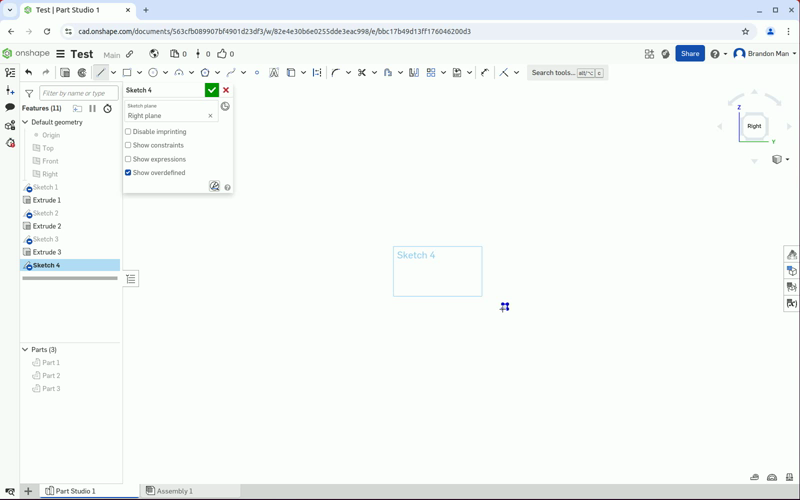
mouse_move(503, 308)
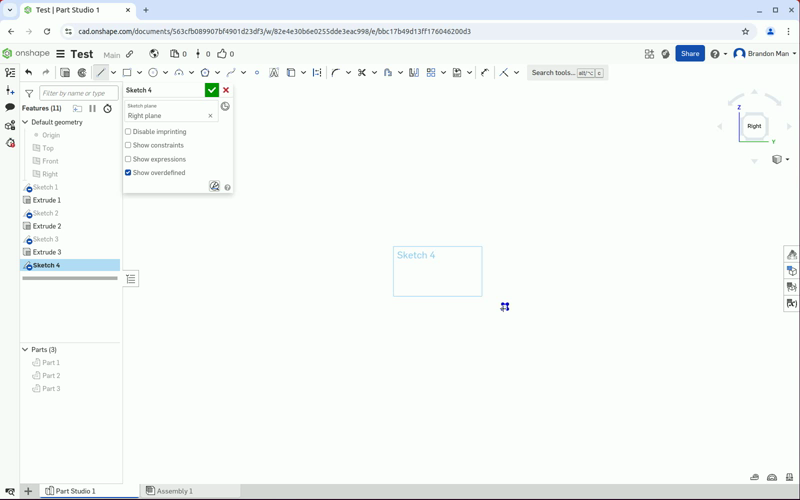
scroll(6)
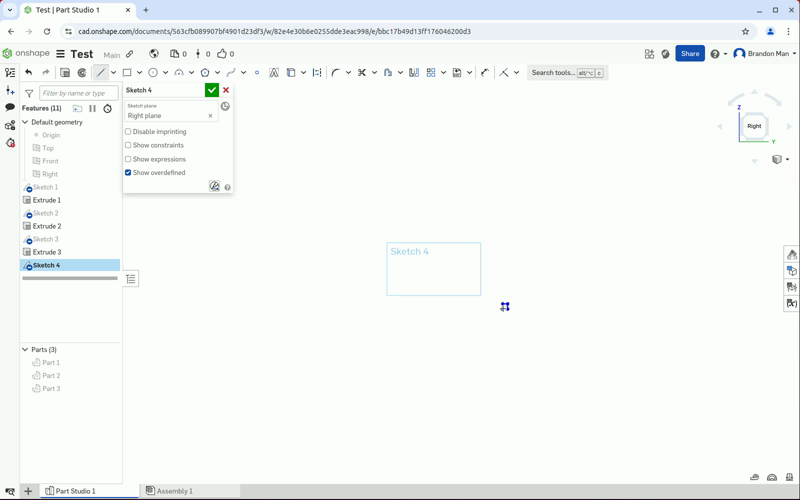
scroll(6)
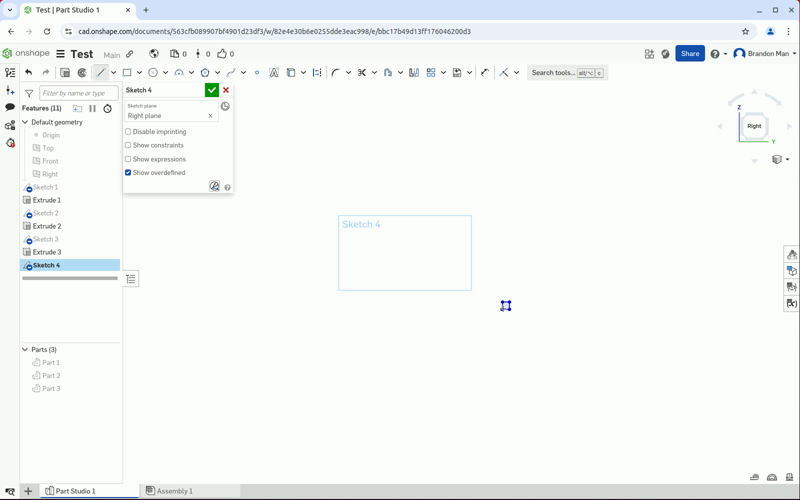
scroll(6)
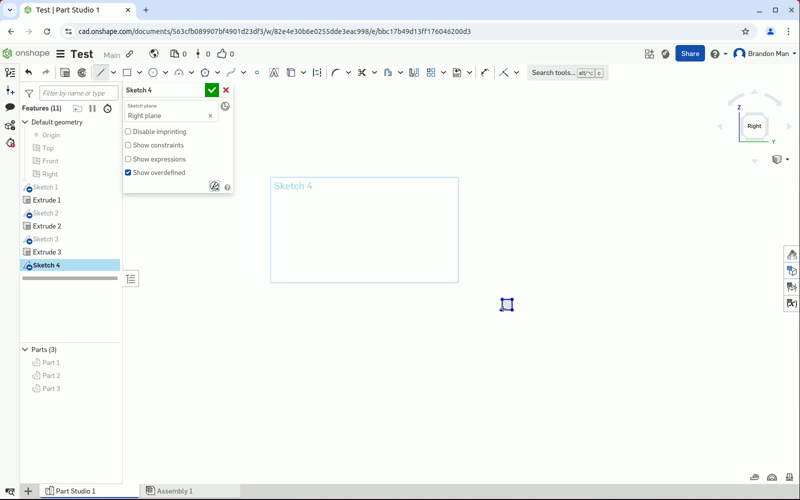
scroll(6)
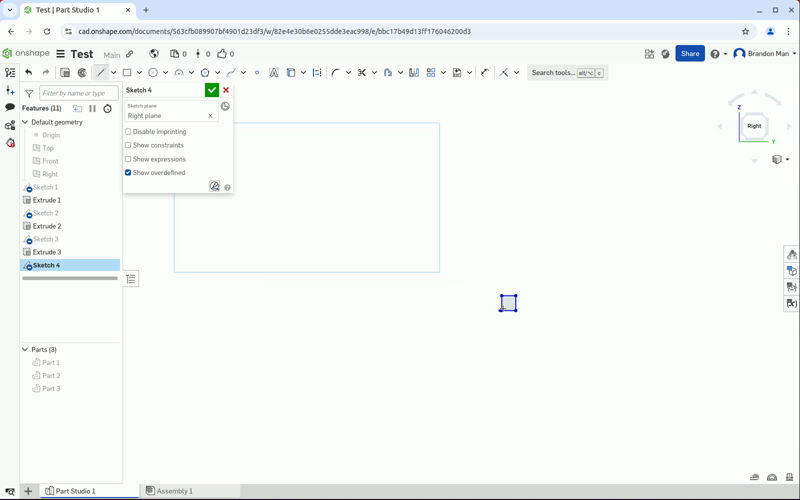
scroll(6)
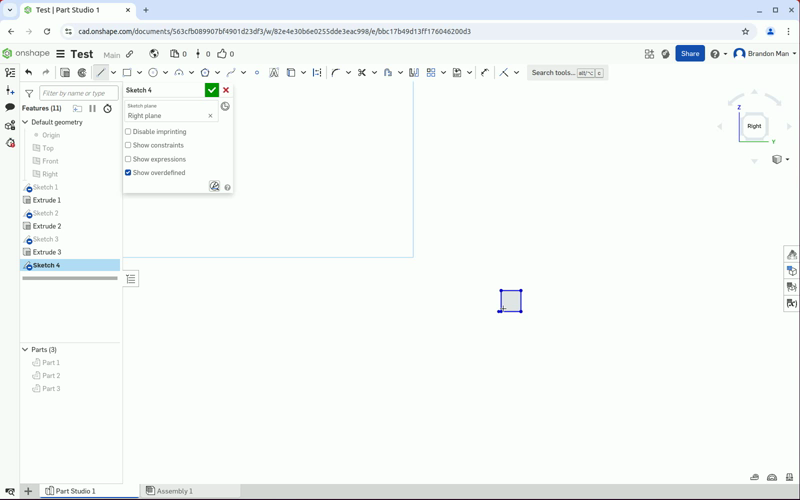
scroll(6)
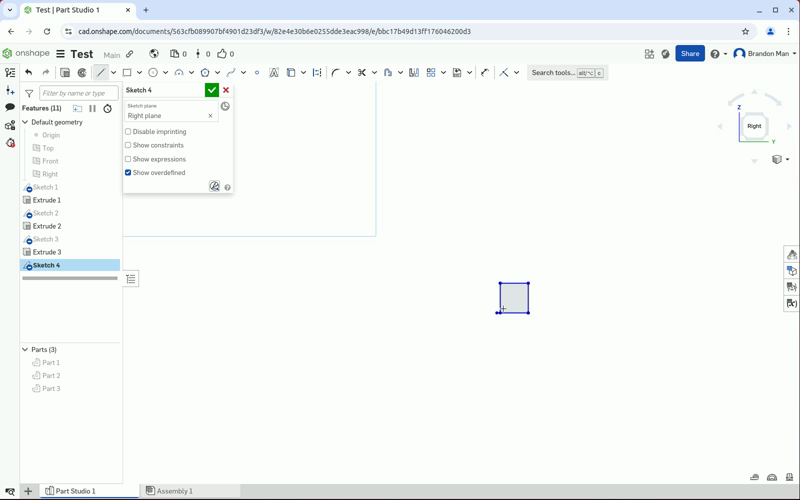
scroll(6)
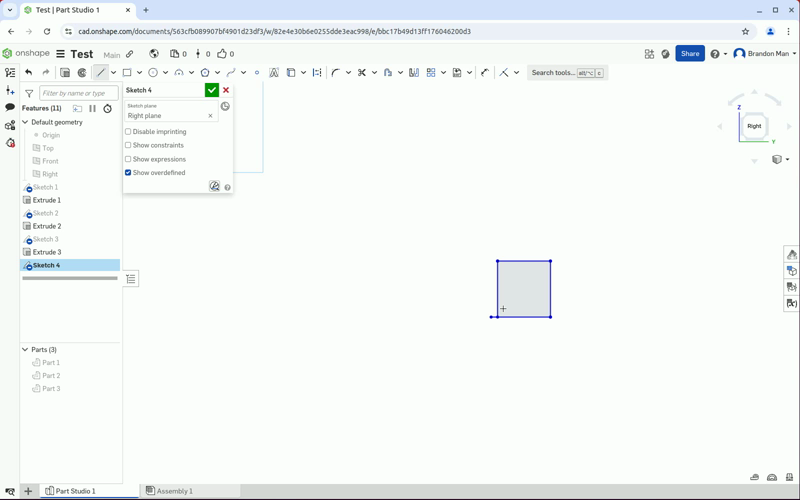
click(503, 308)
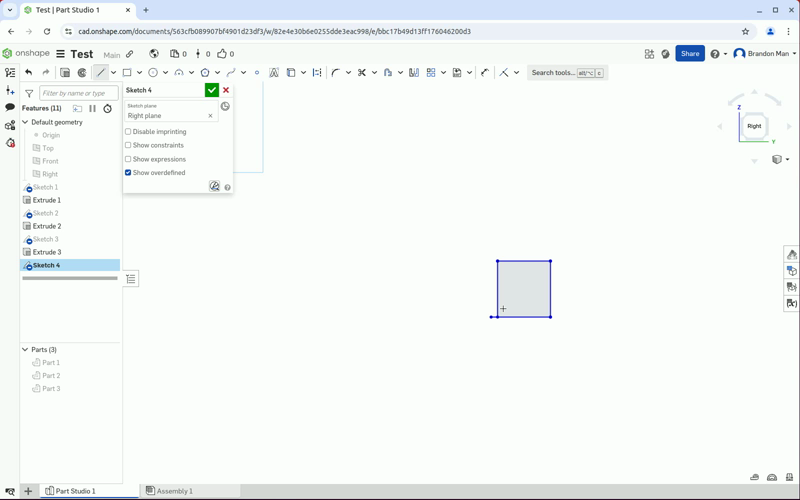
scroll(-6)
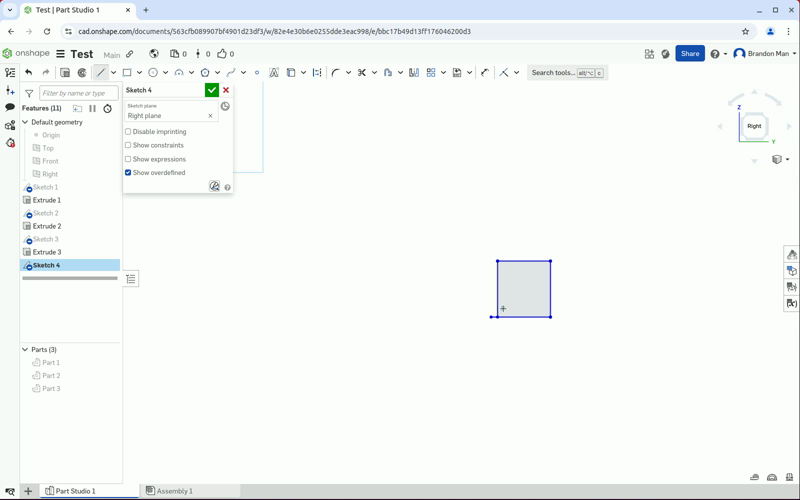
scroll(-6)
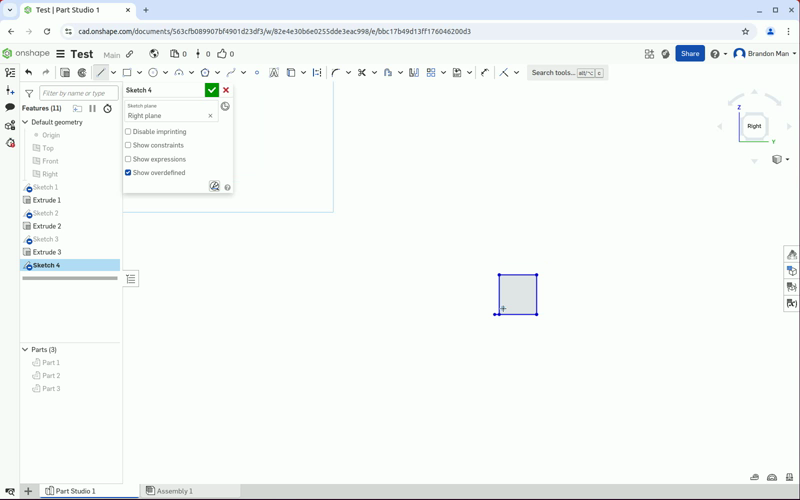
scroll(-6)
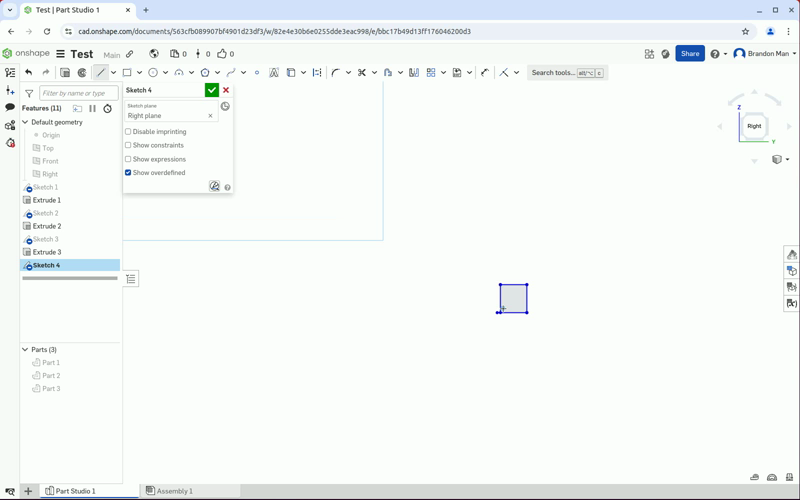
scroll(-6)
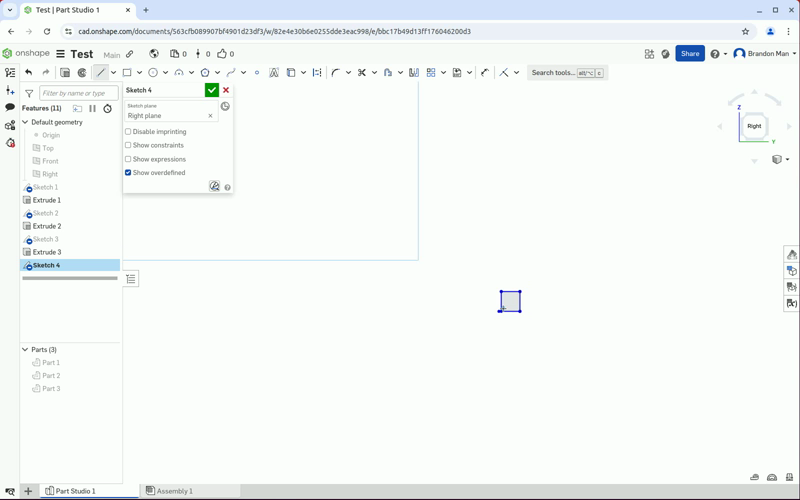
scroll(-6)
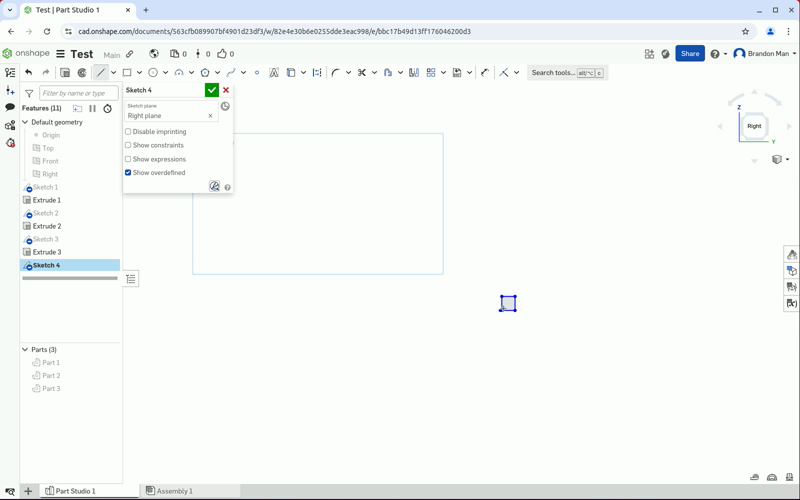
scroll(-6)
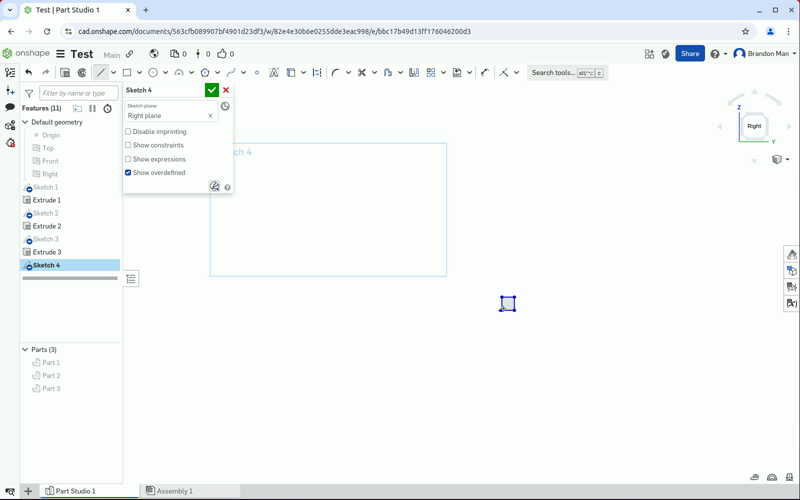
scroll(-6)
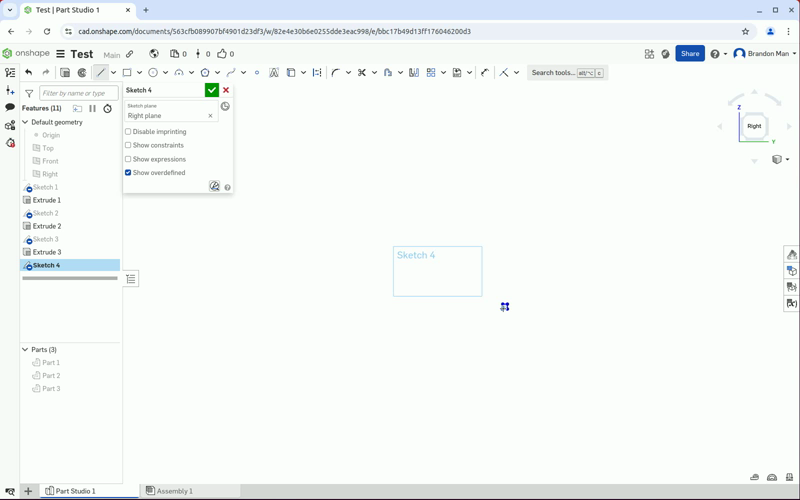
key_up(shift)
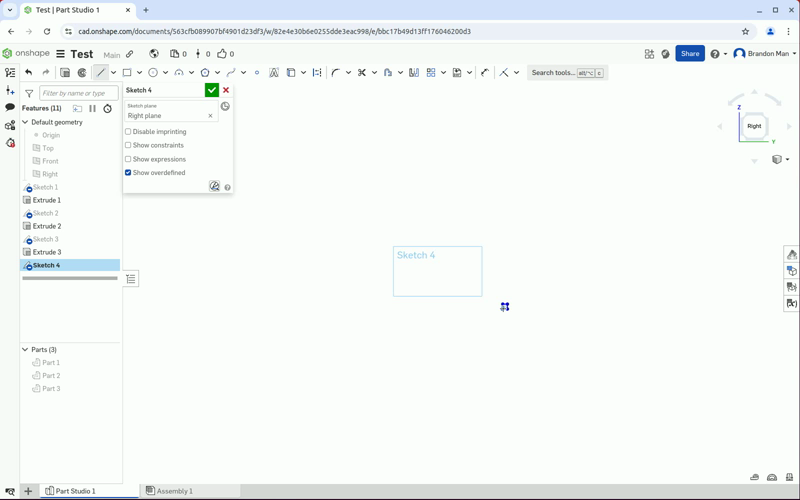
key_down(shift)
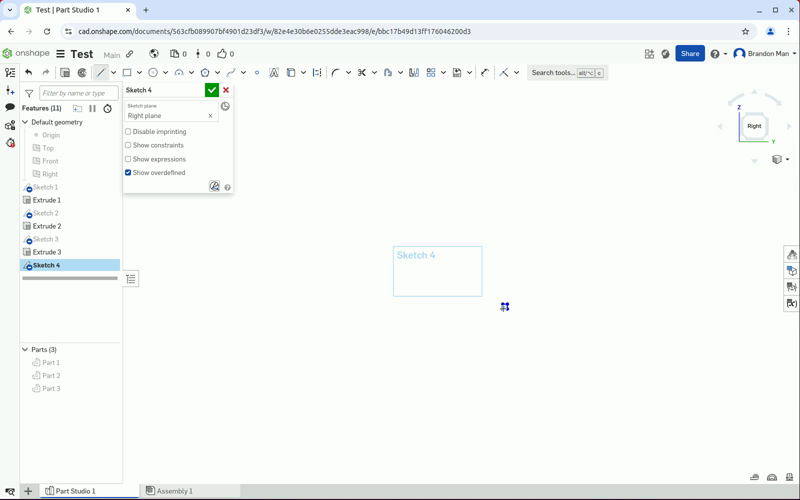
mouse_move(533, 308)
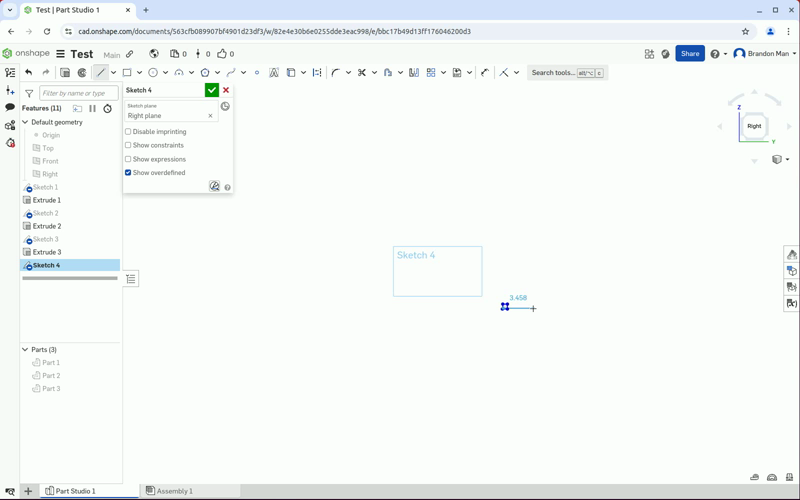
mouse_move(506, 308)
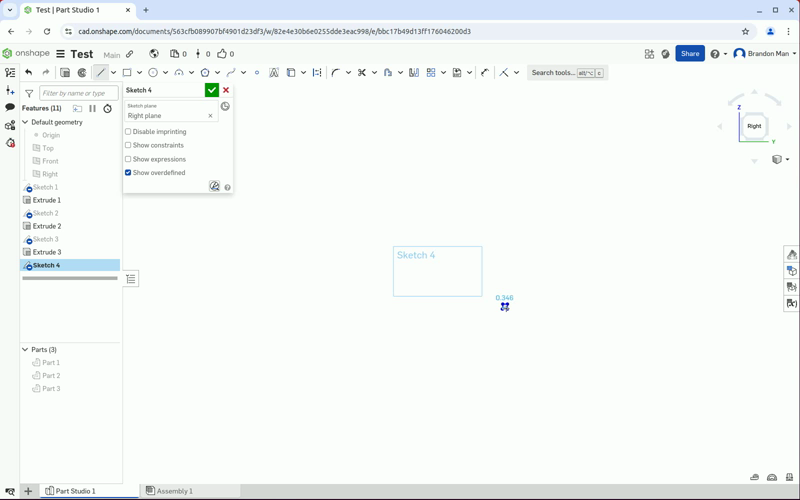
scroll(6)
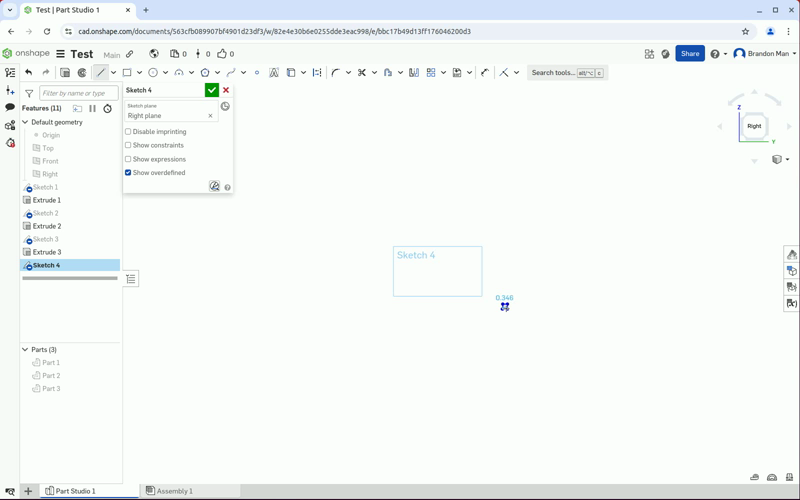
scroll(6)
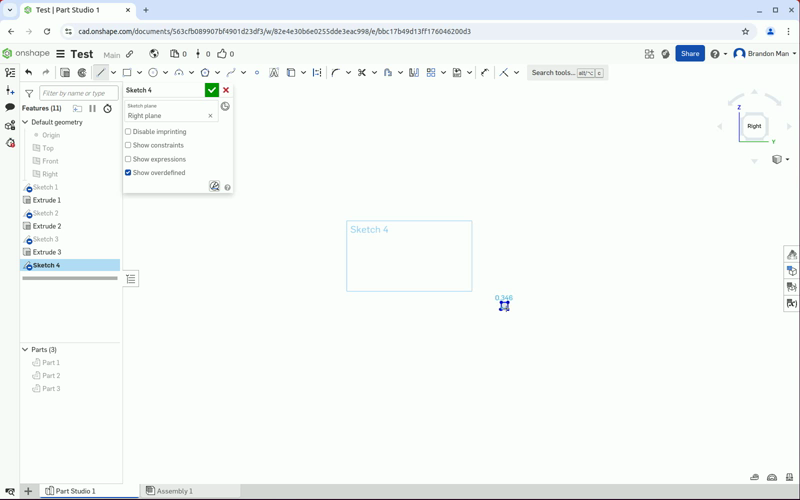
scroll(6)
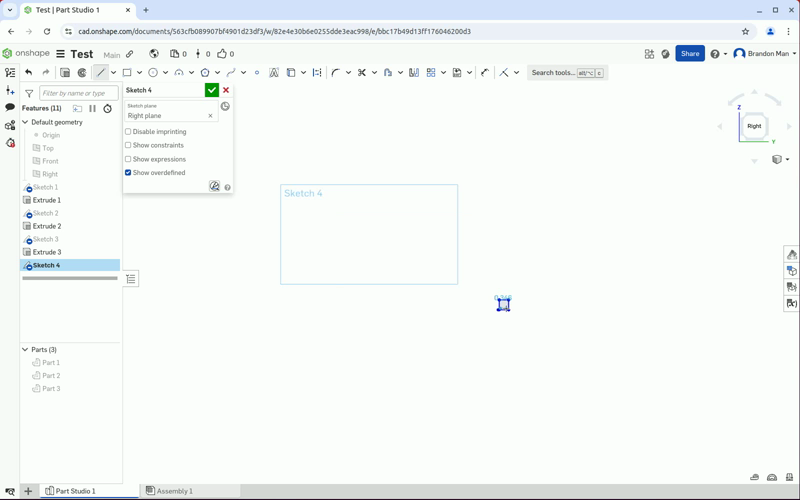
scroll(6)
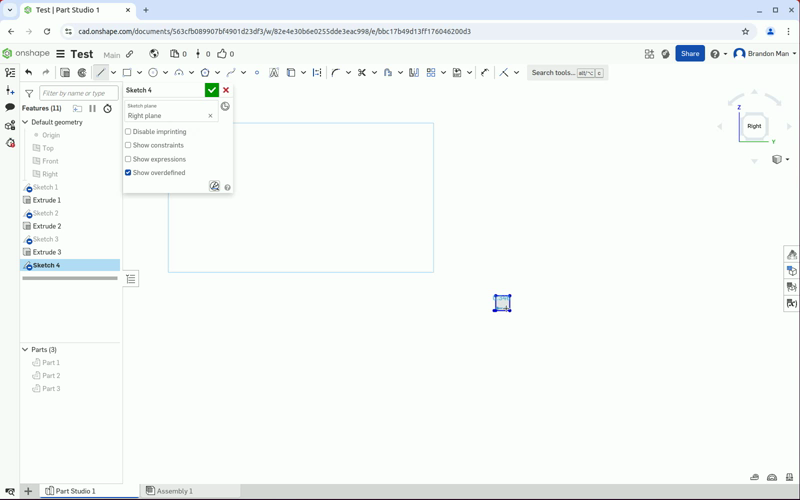
scroll(6)
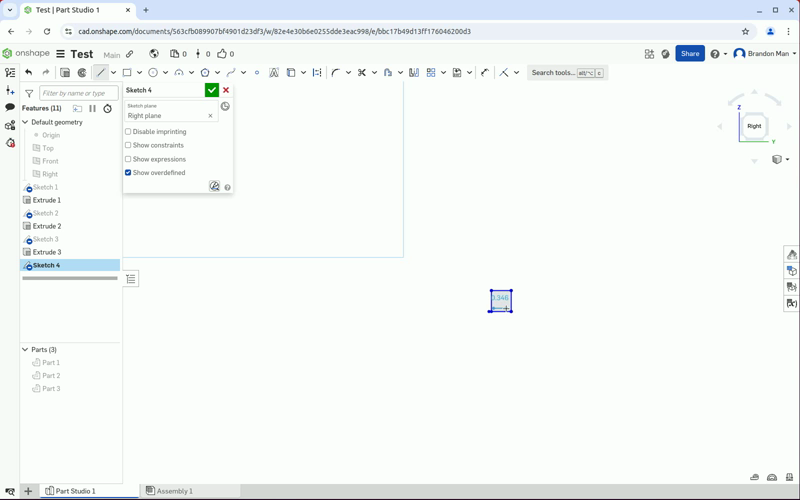
scroll(6)
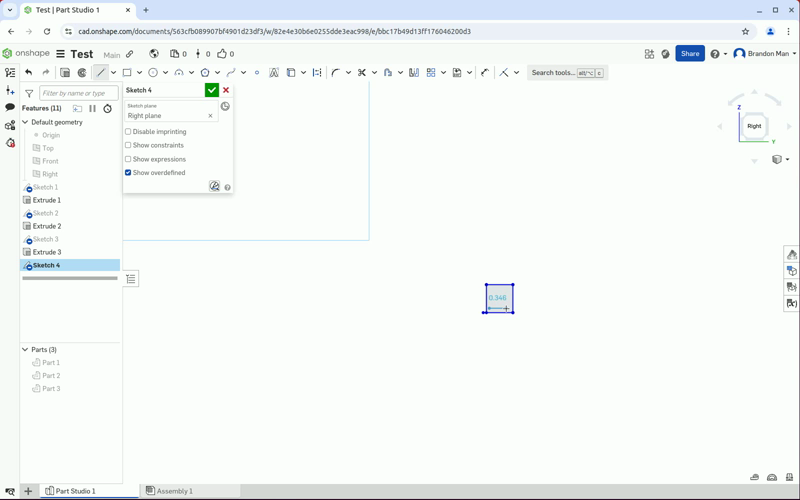
scroll(6)
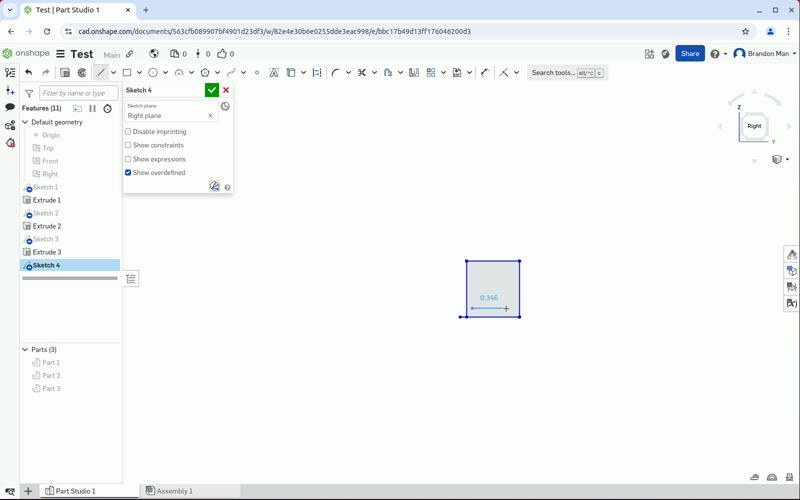
click(506, 308)
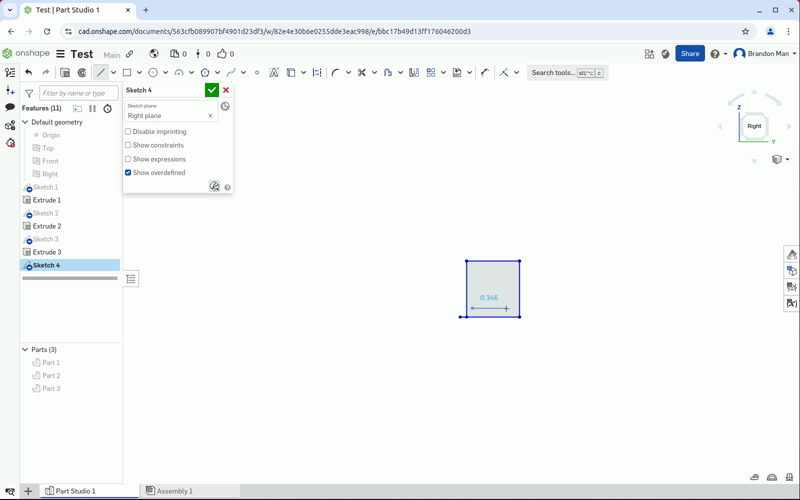
scroll(-6)
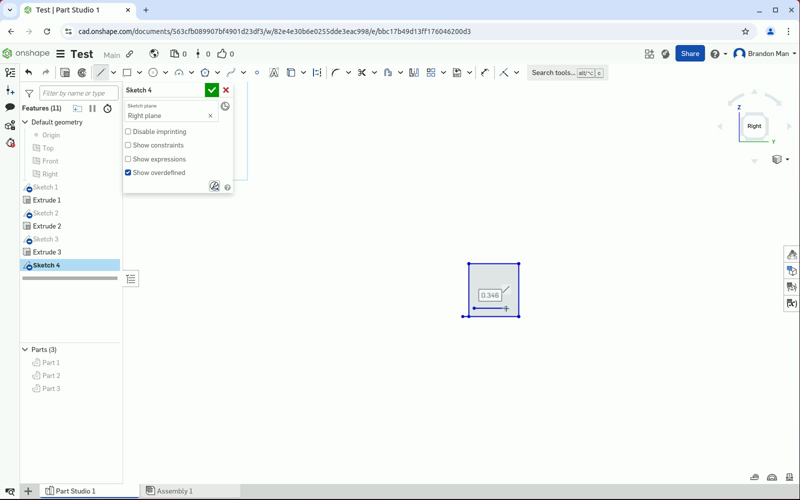
scroll(-6)
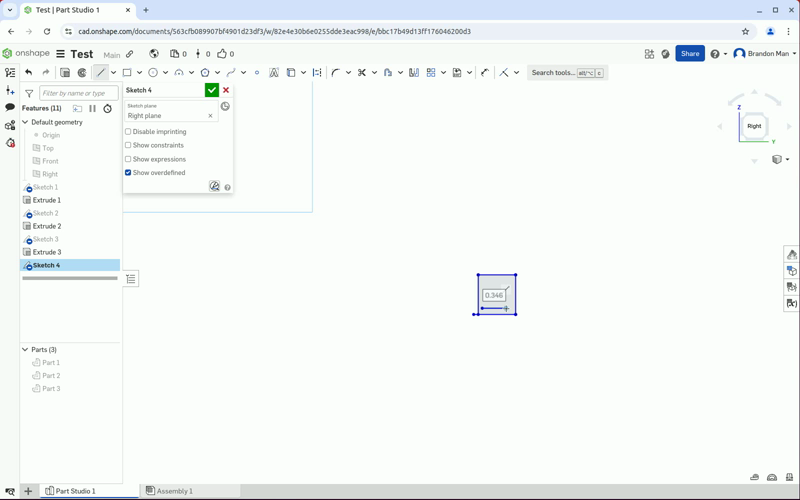
scroll(-6)
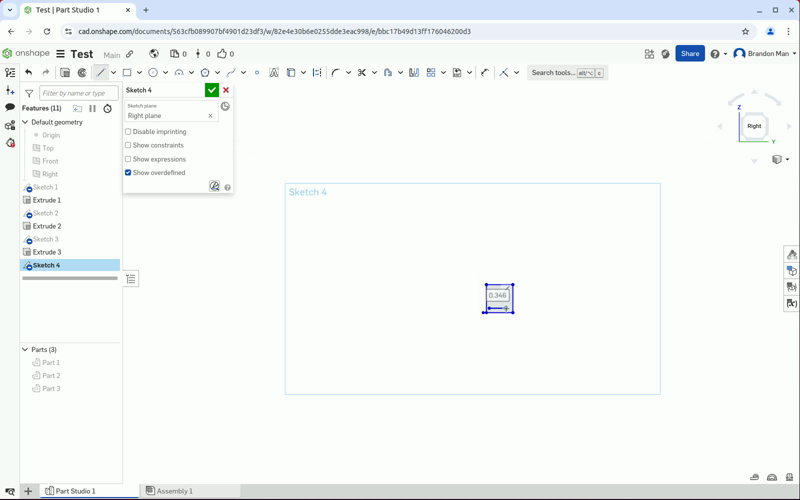
scroll(-6)
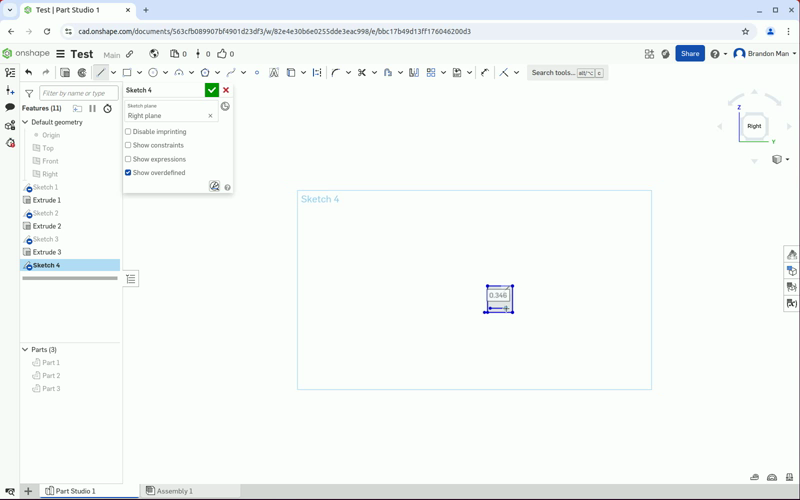
scroll(-6)
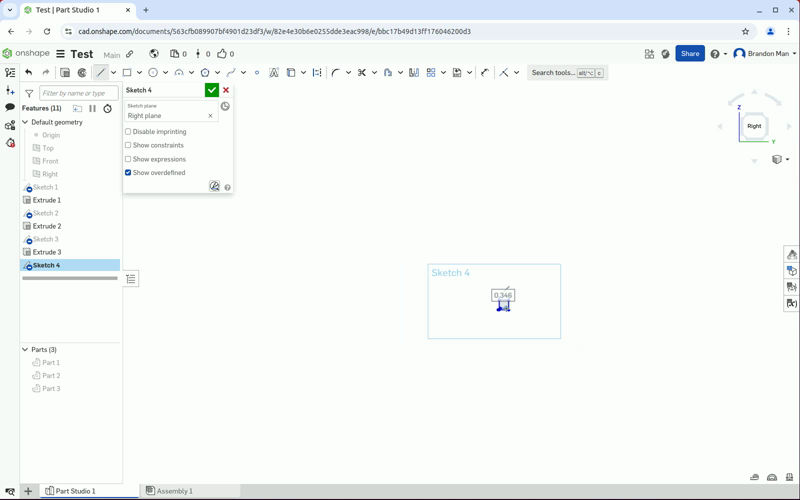
scroll(-6)
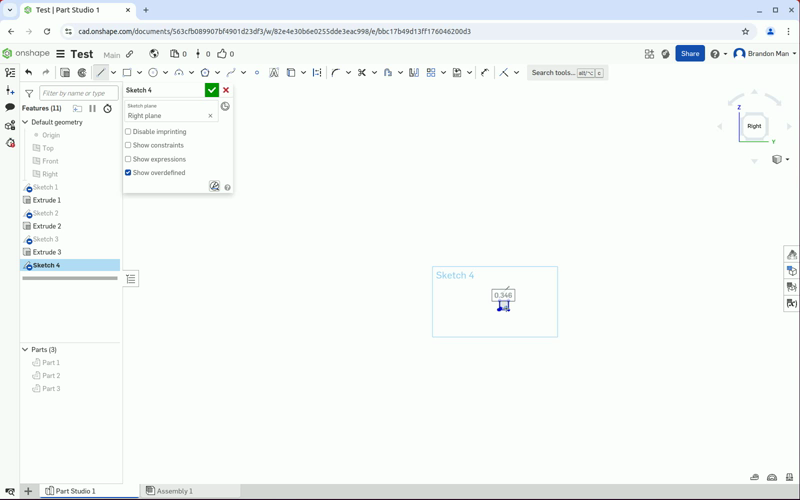
scroll(-6)
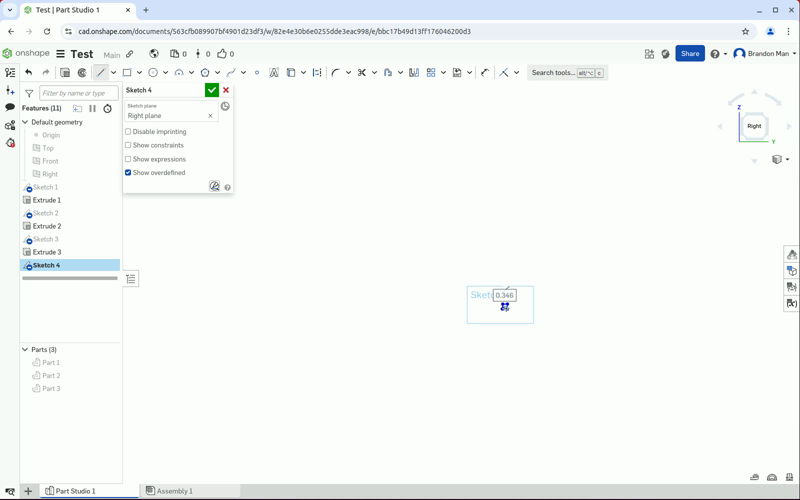
key_up(shift)
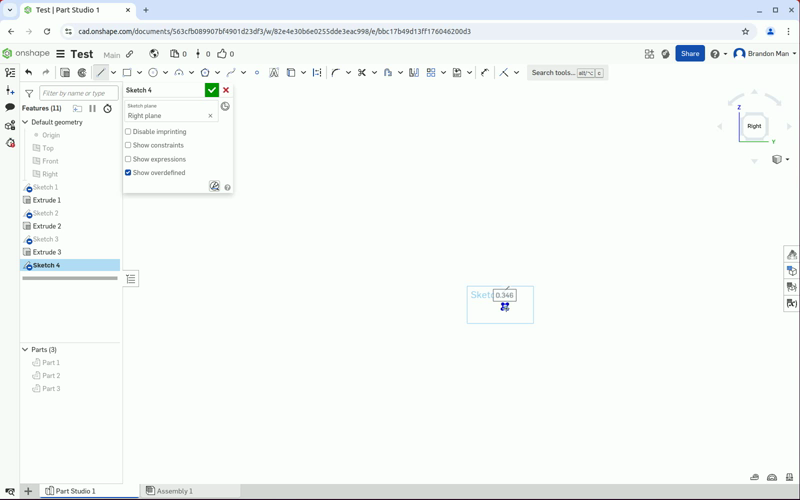
key_down(shift)
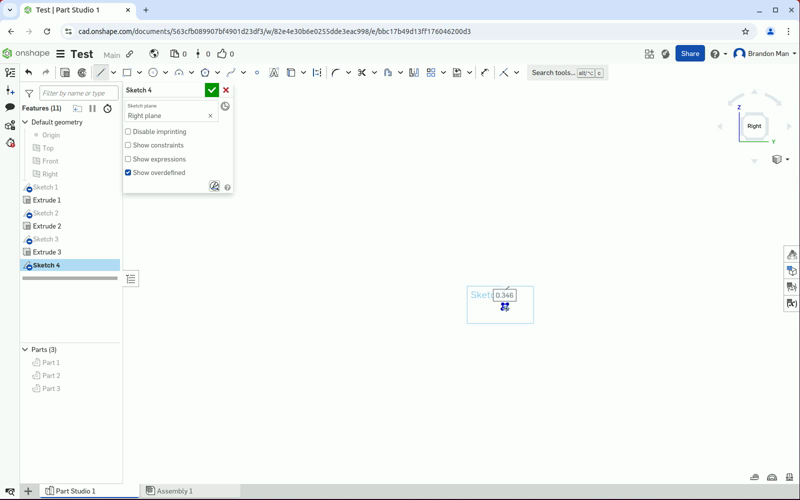
mouse_move(536, 308)
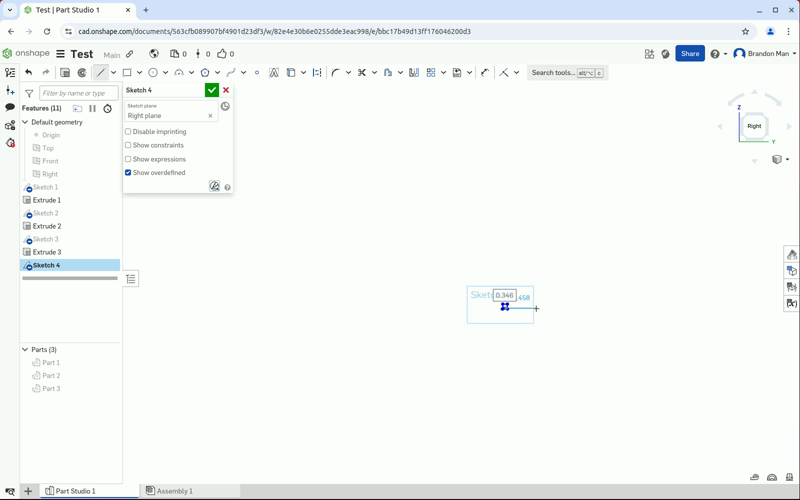
mouse_move(506, 305)
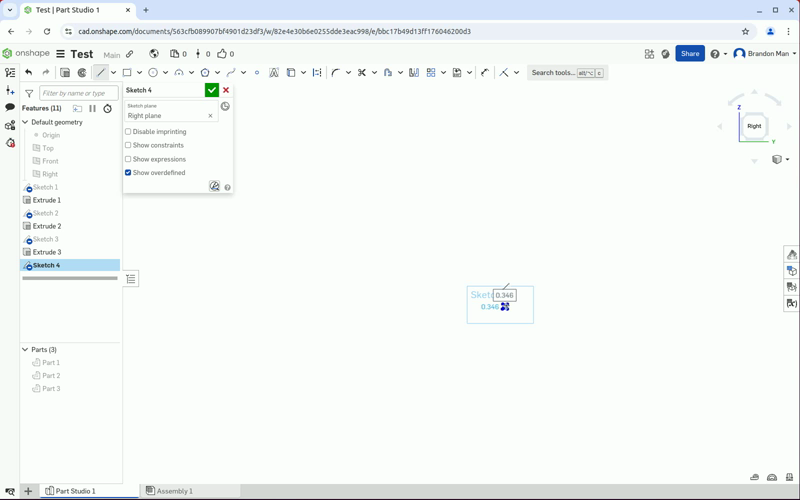
scroll(6)
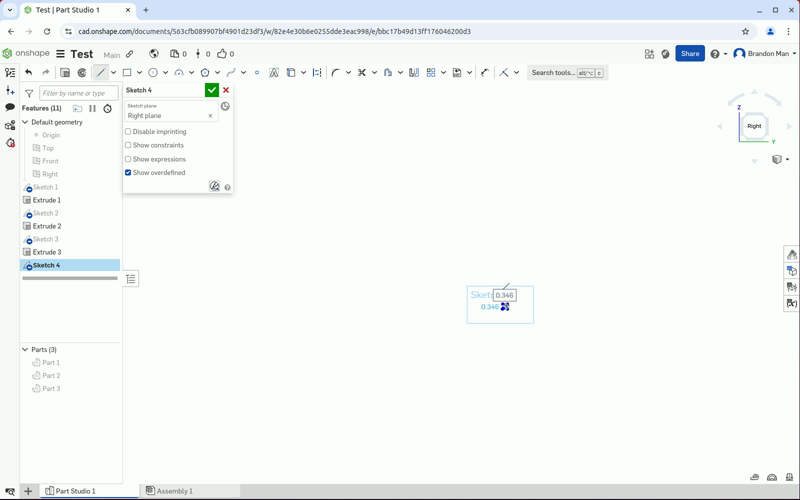
scroll(6)
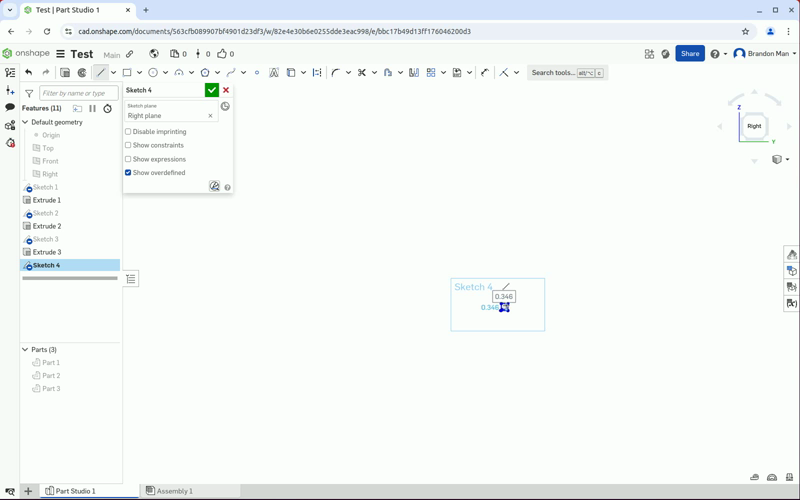
scroll(6)
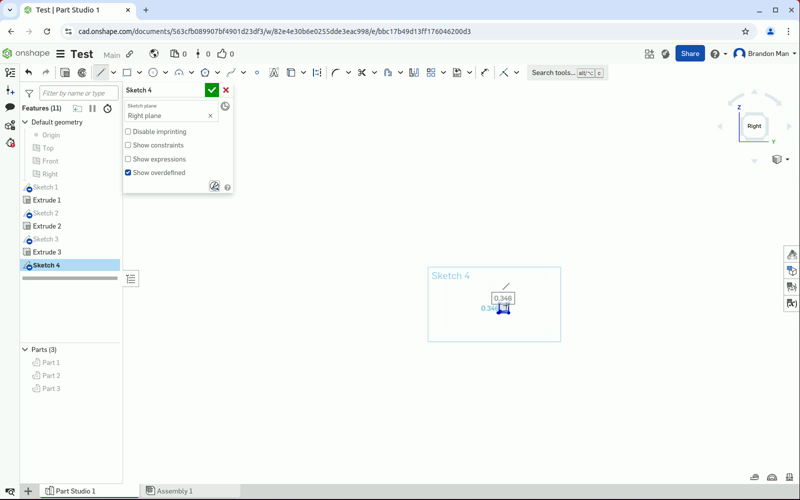
scroll(6)
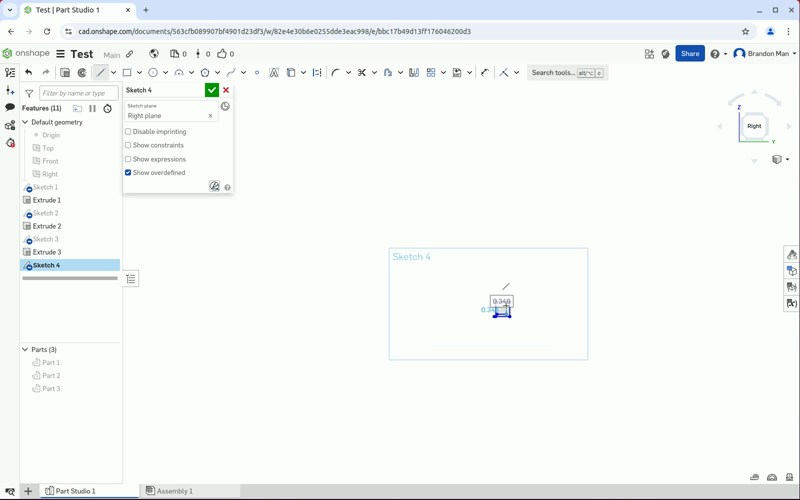
scroll(6)
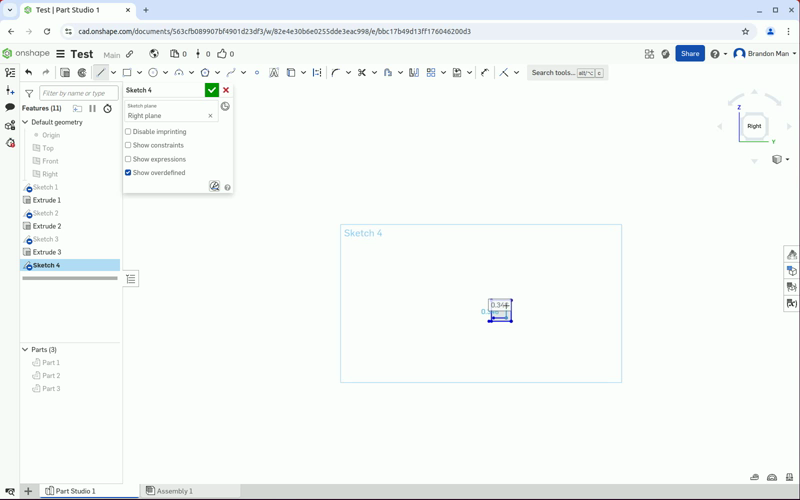
scroll(6)
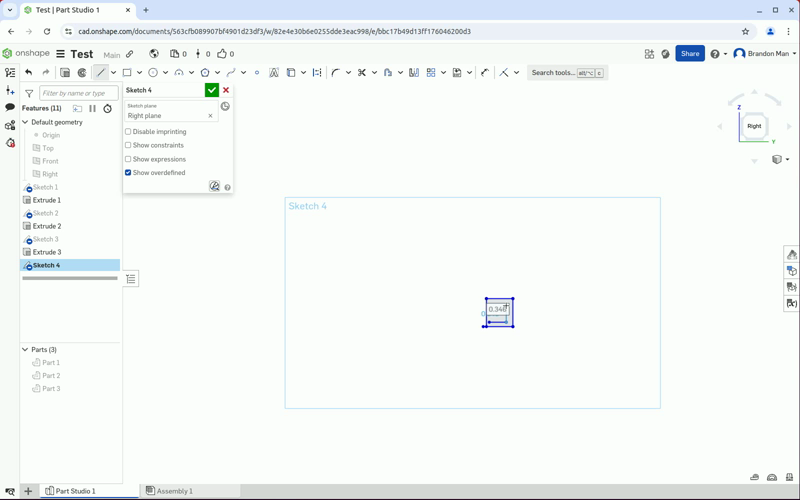
scroll(6)
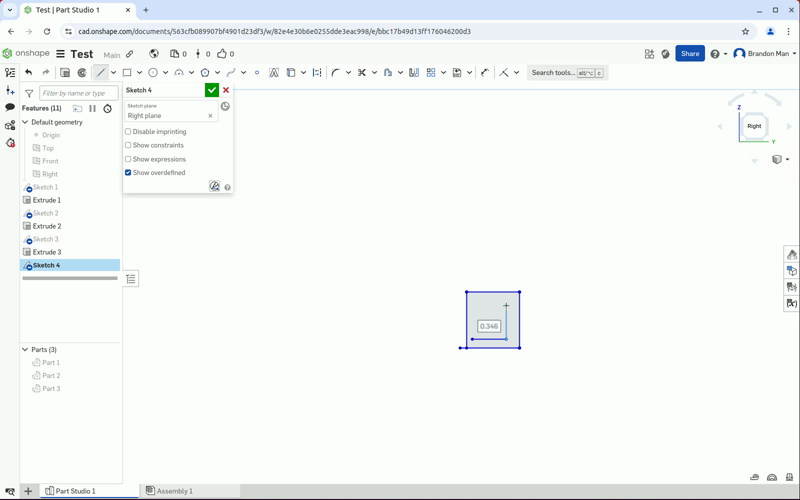
click(506, 305)
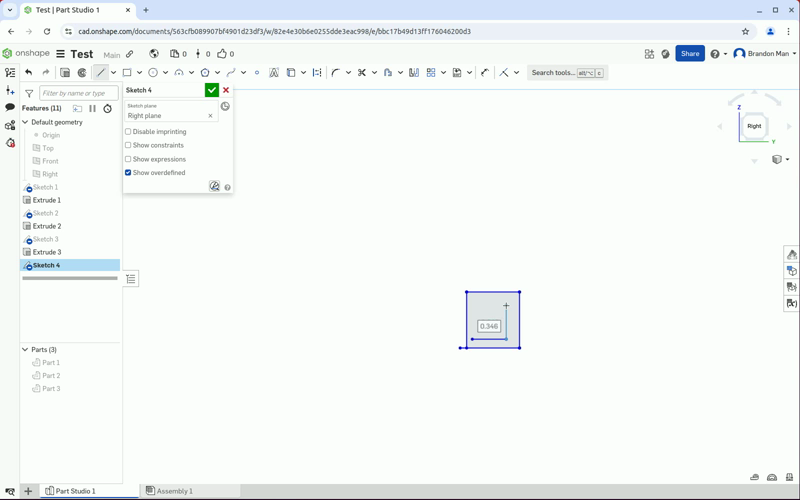
scroll(-6)
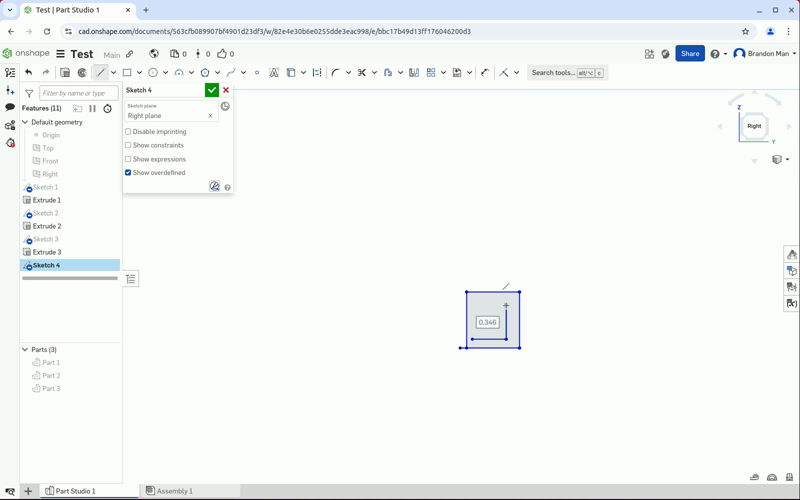
scroll(-6)
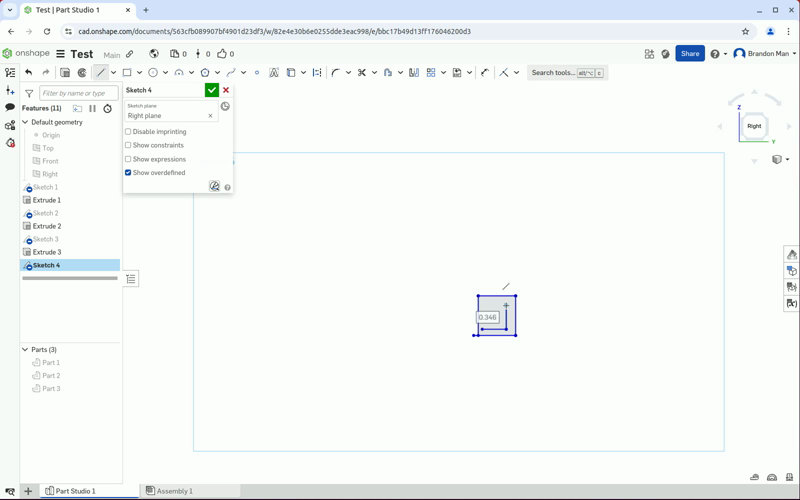
scroll(-6)
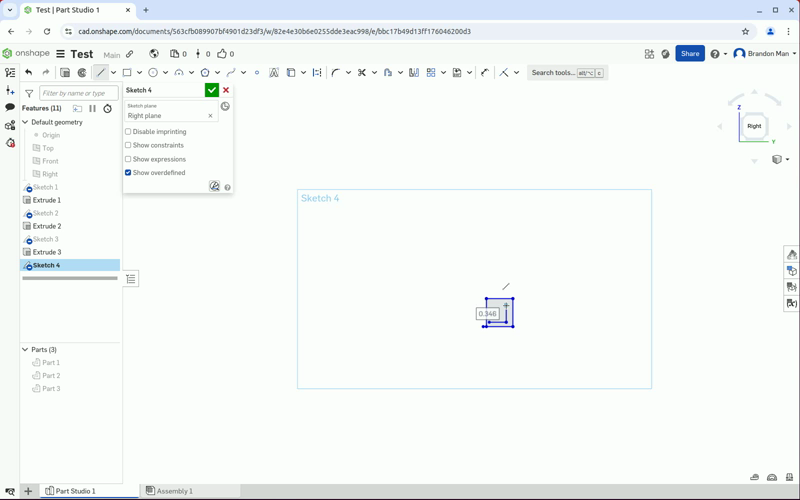
scroll(-6)
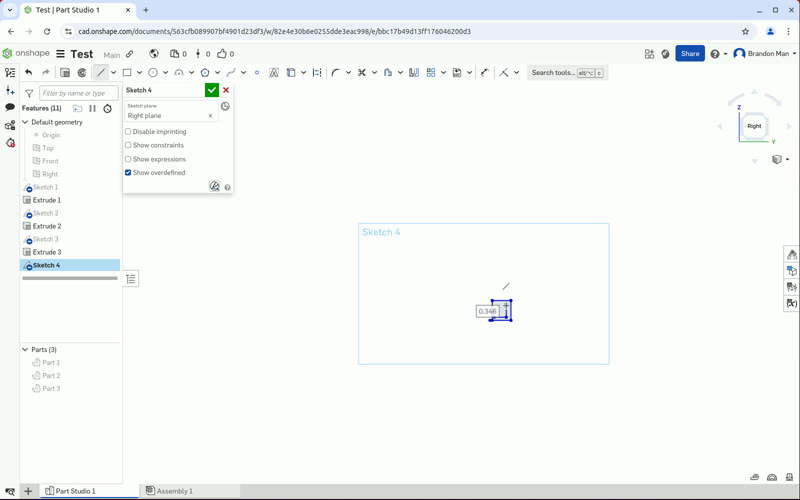
scroll(-6)
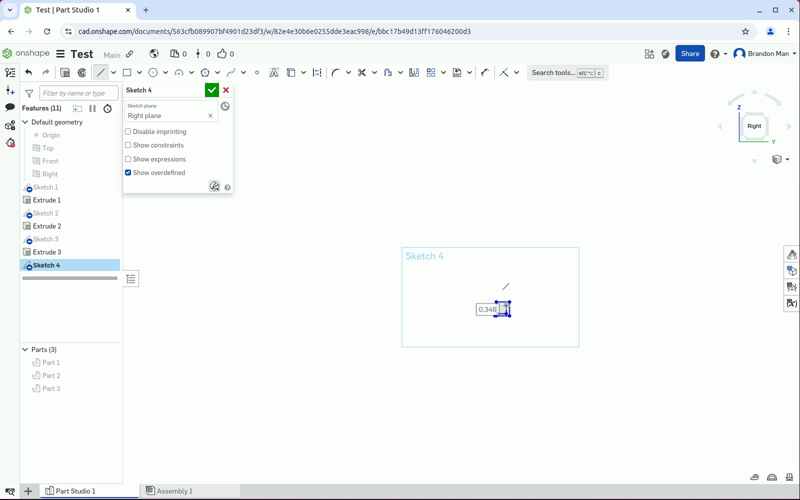
scroll(-6)
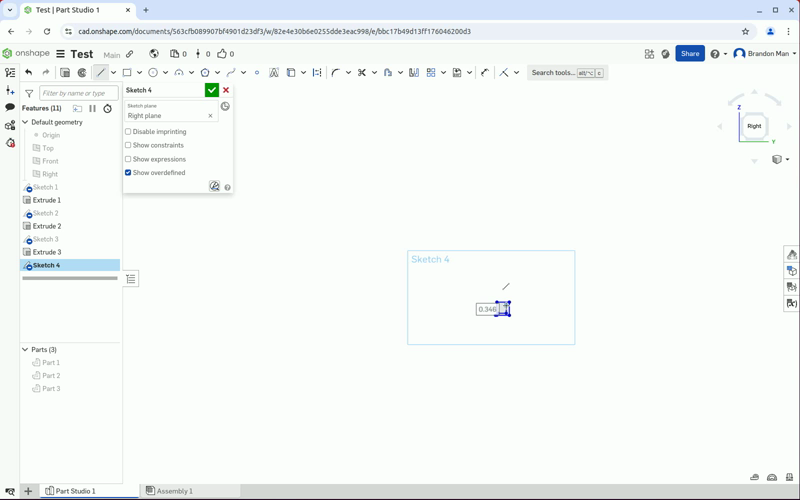
scroll(-6)
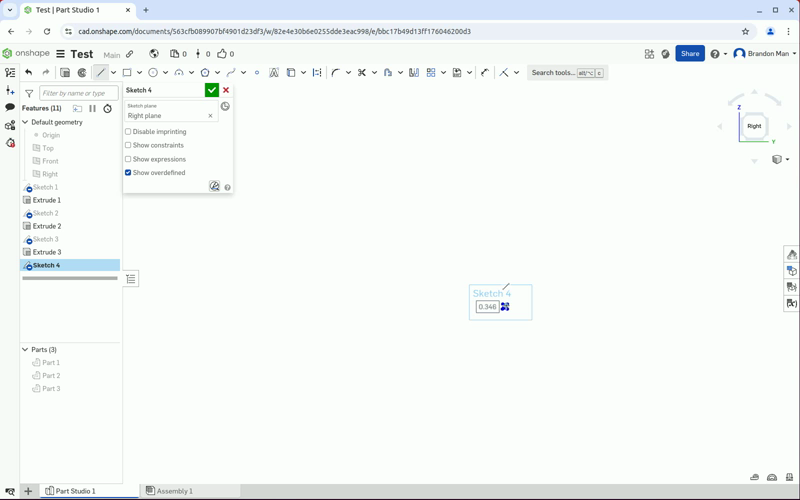
key_up(shift)
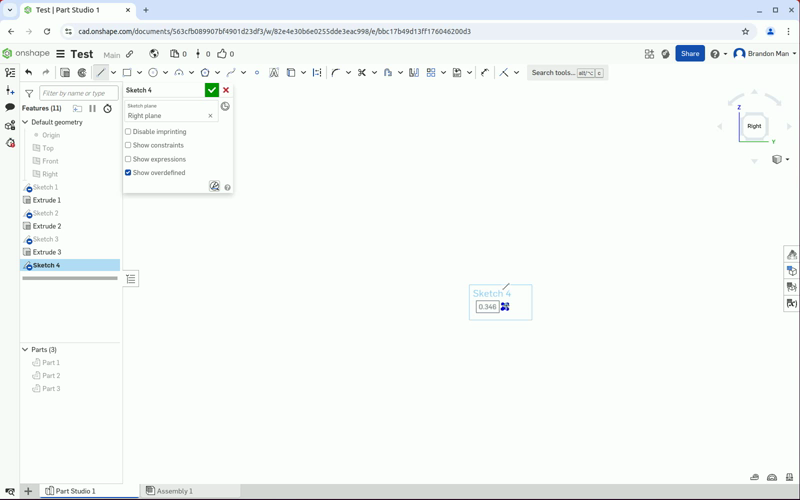
key_down(shift)
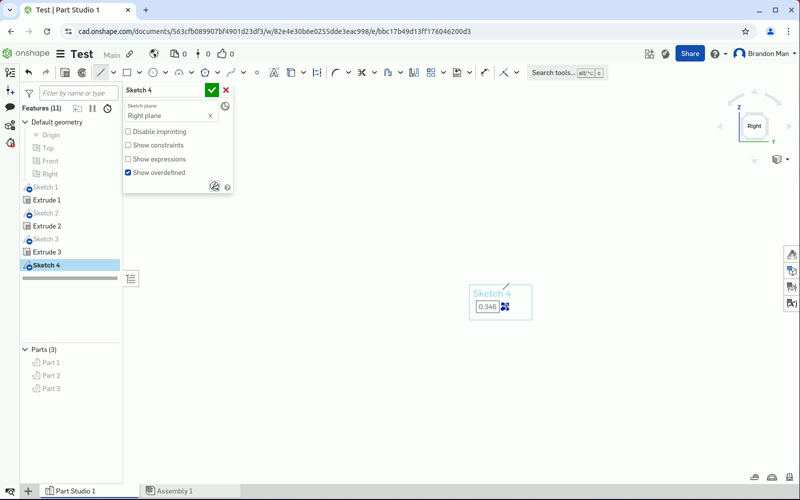
mouse_move(536, 305)
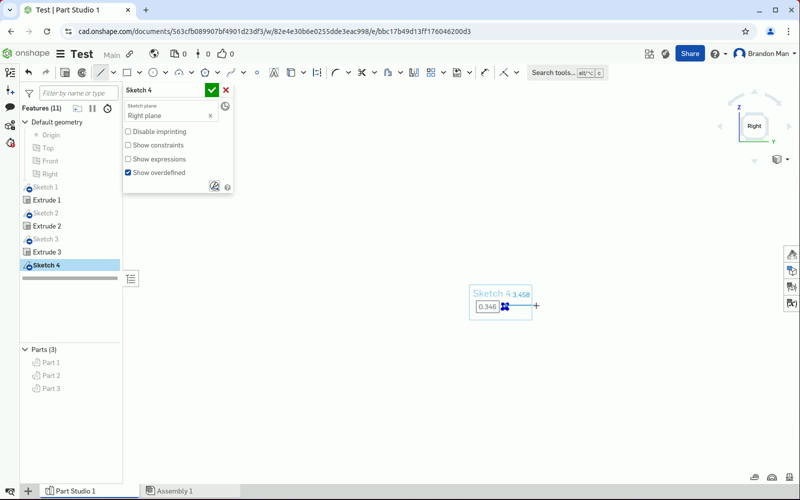
mouse_move(503, 305)
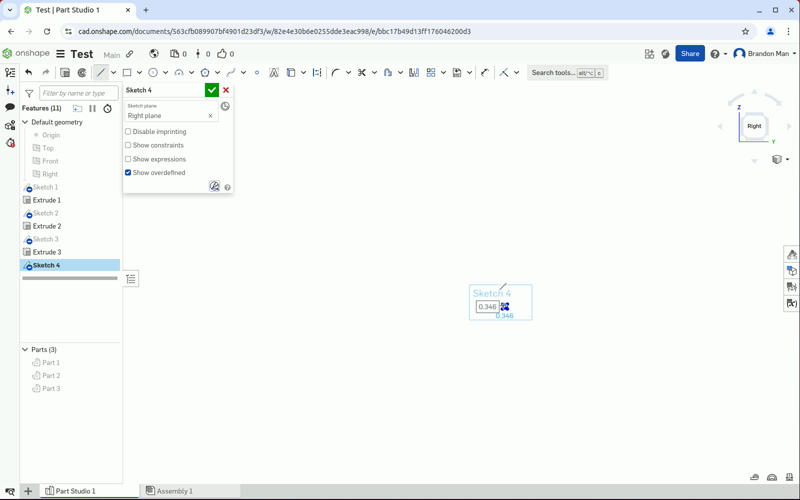
scroll(6)
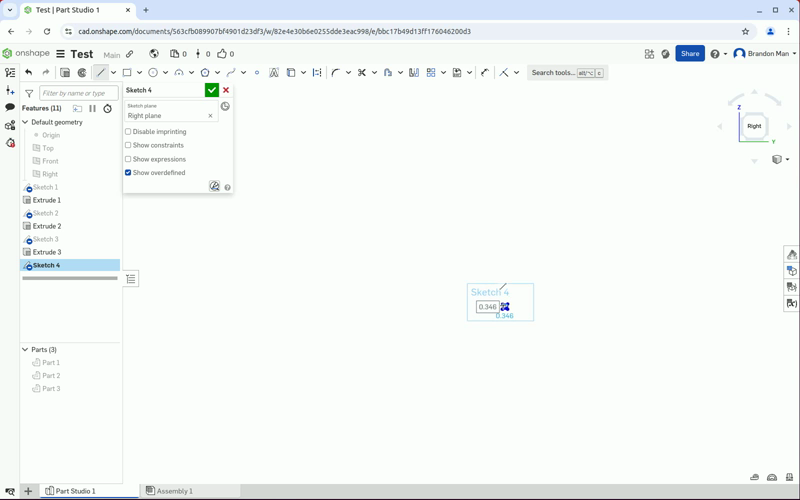
scroll(6)
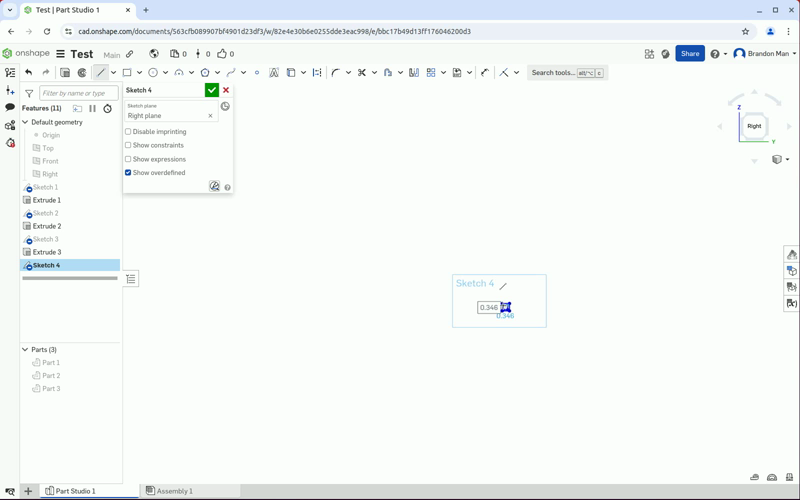
scroll(6)
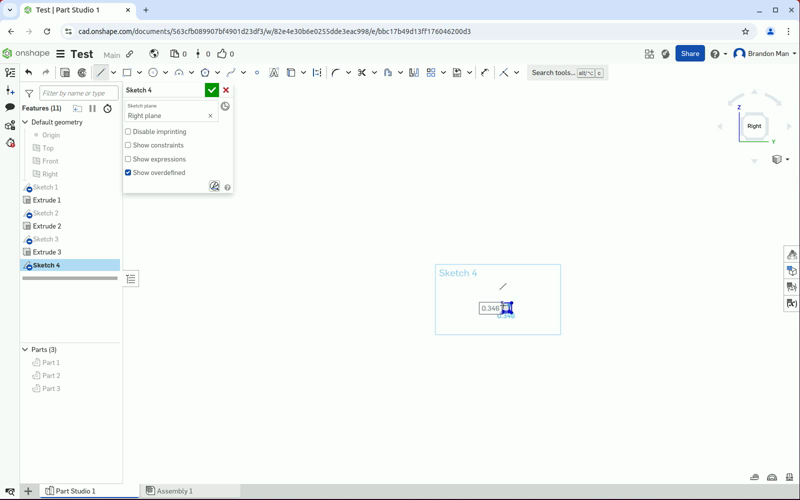
scroll(6)
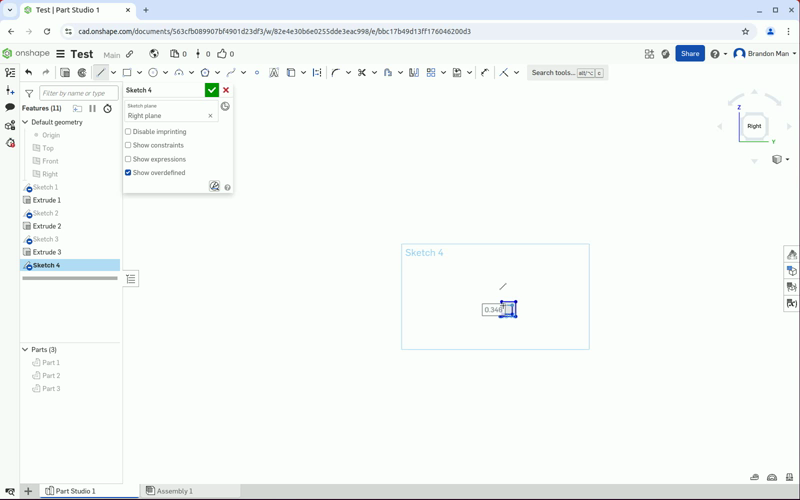
scroll(6)
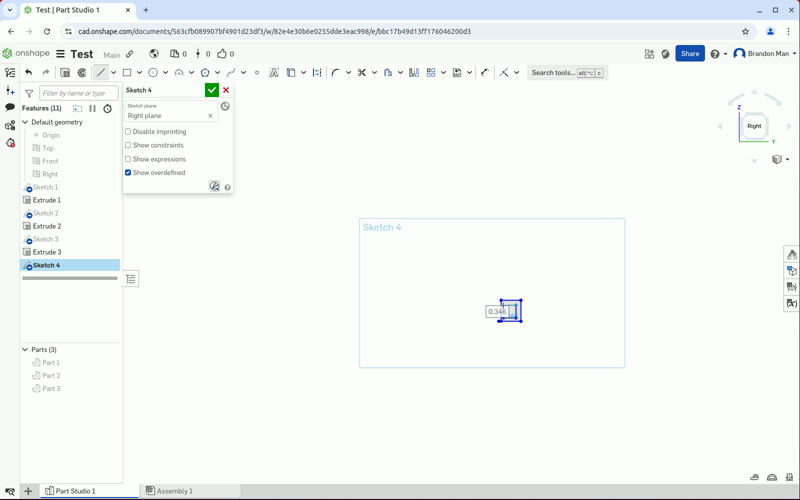
scroll(6)
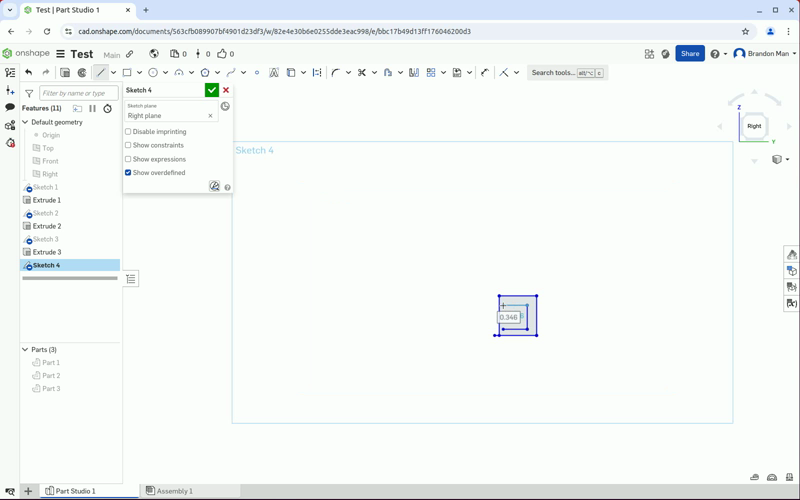
scroll(6)
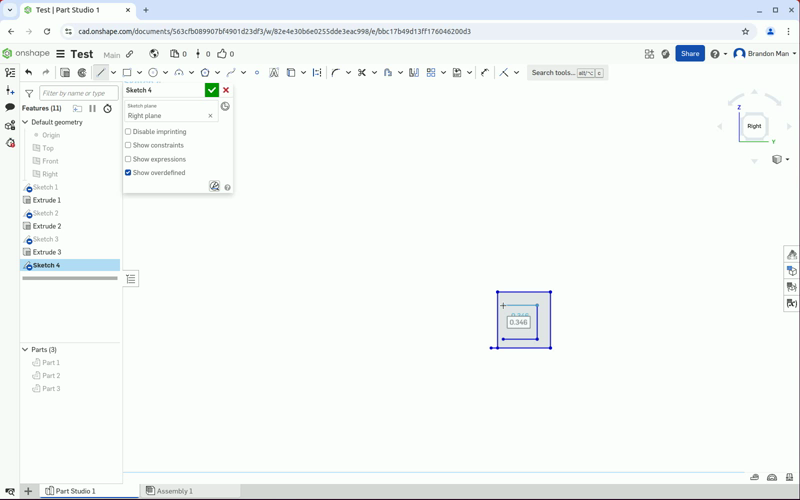
click(503, 305)
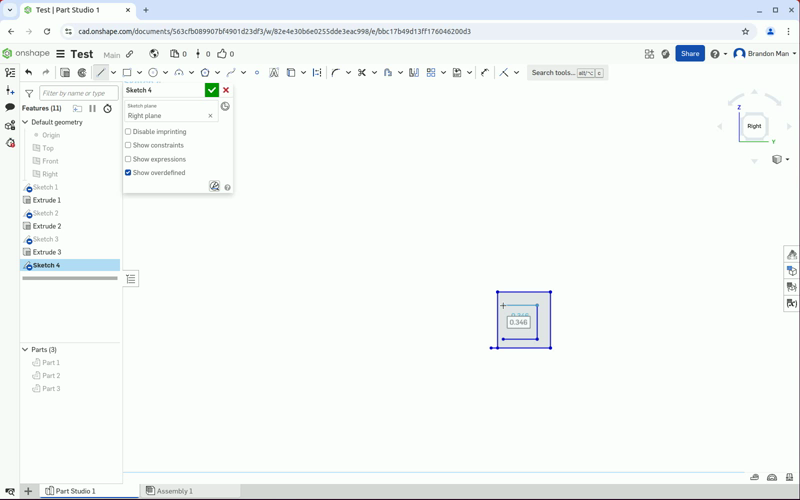
scroll(-6)
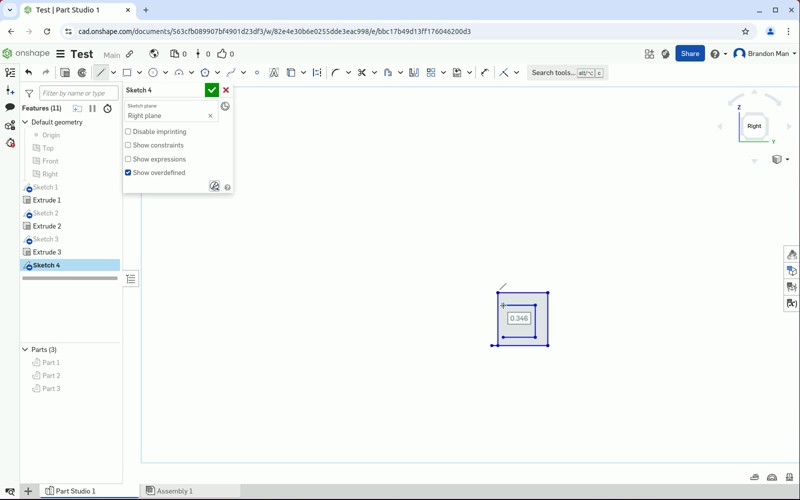
scroll(-6)
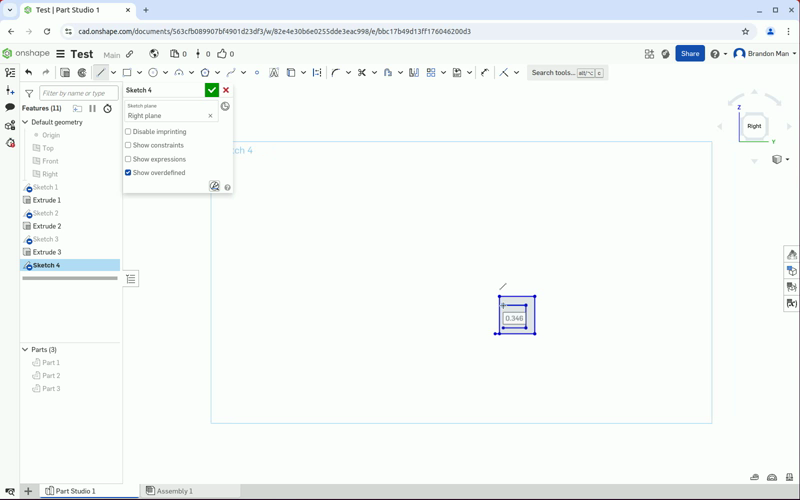
scroll(-6)
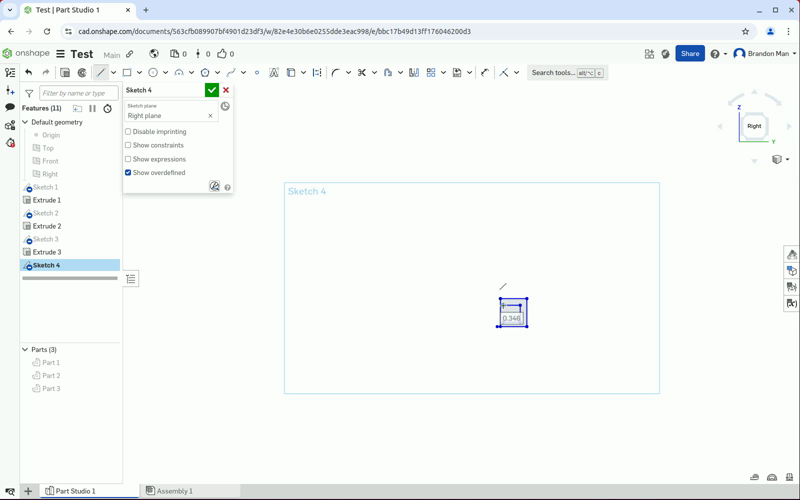
scroll(-6)
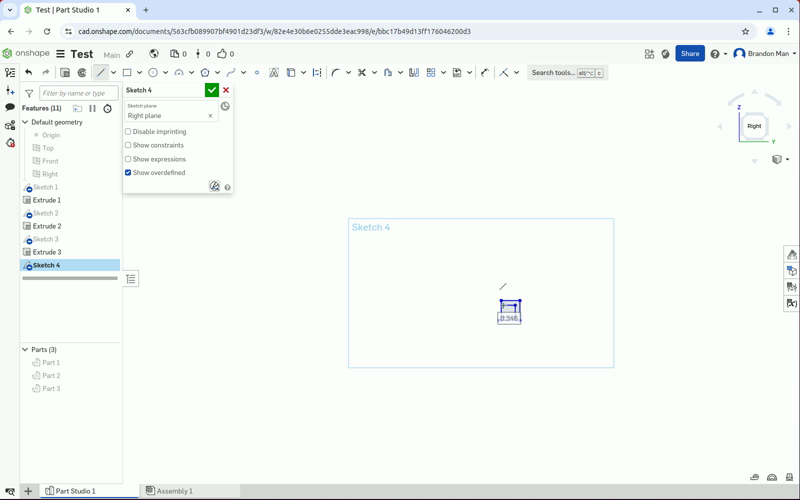
scroll(-6)
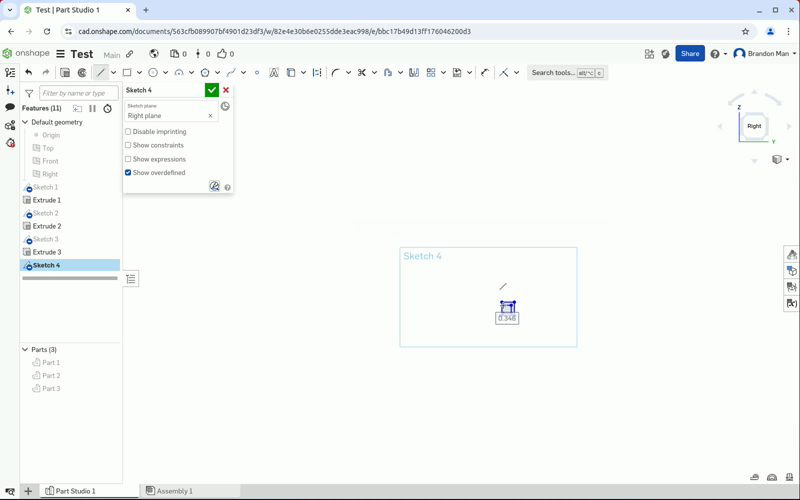
scroll(-6)
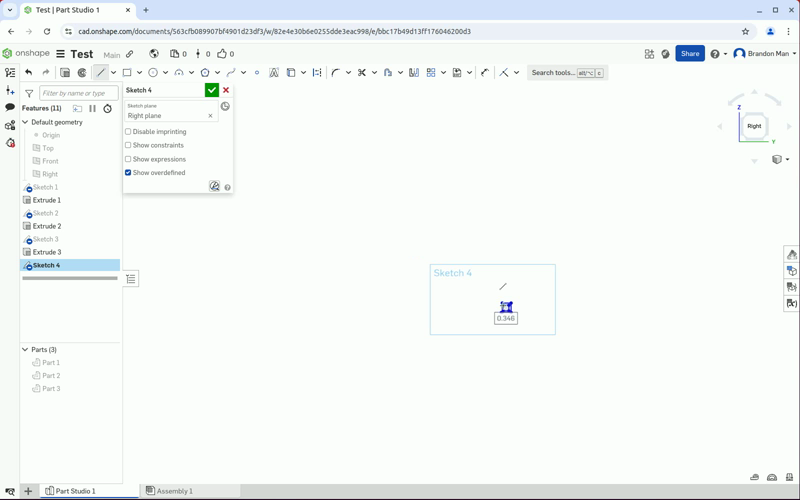
scroll(-6)
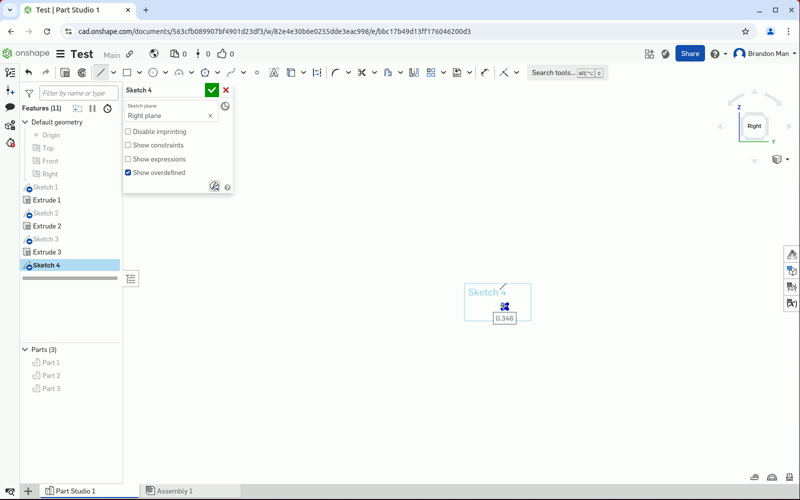
key_up(shift)
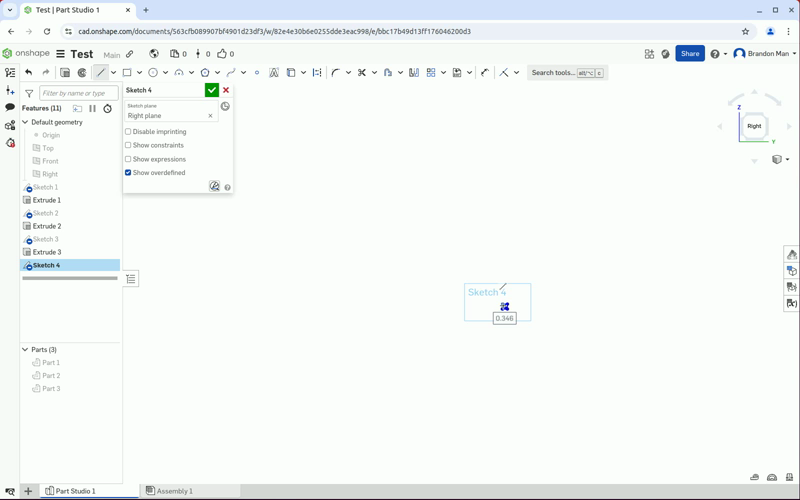
mouse_move(533, 305)
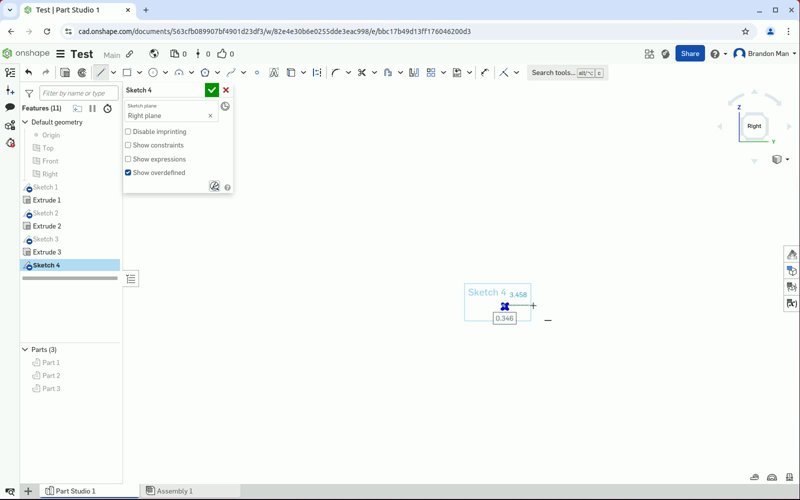
key_down(shift)
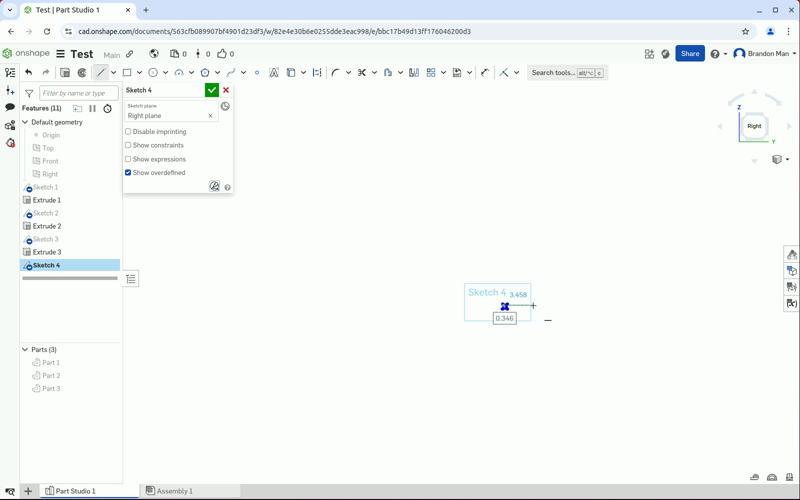
mouse_move(503, 308)
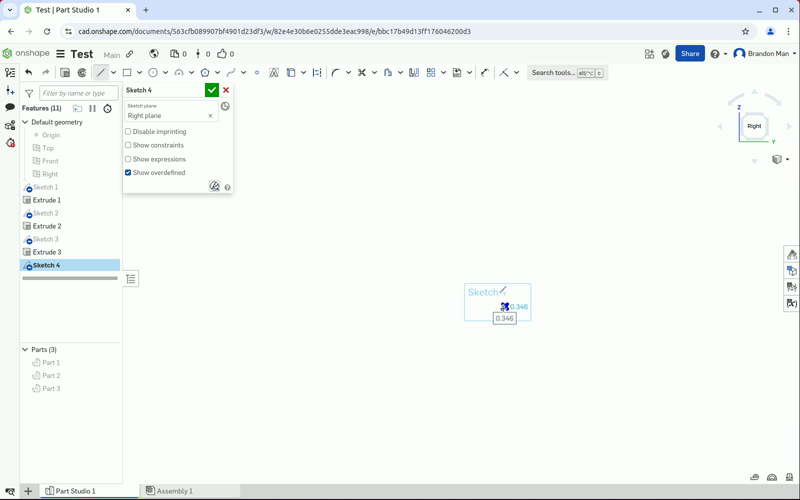
scroll(6)
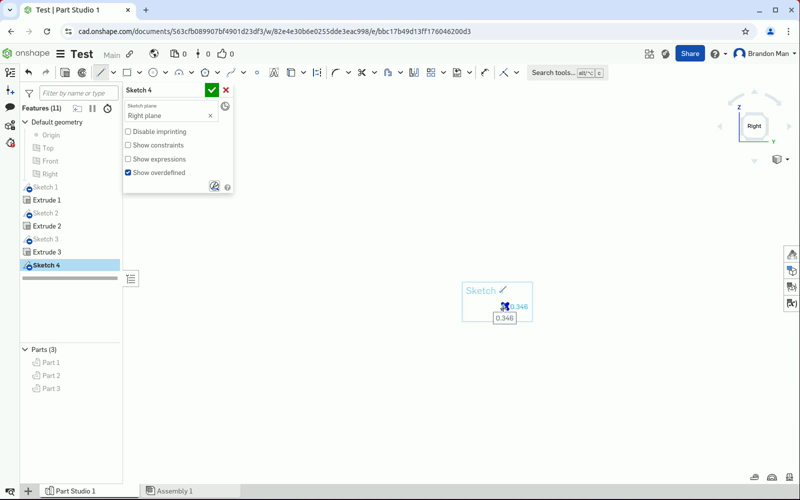
scroll(6)
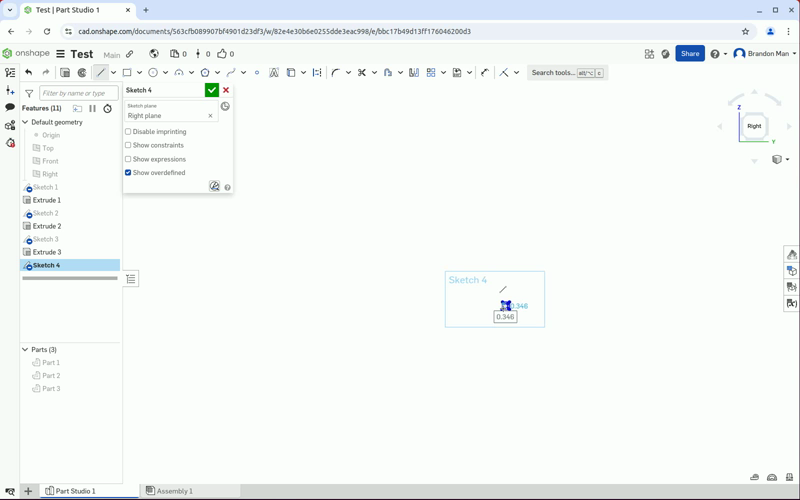
scroll(6)
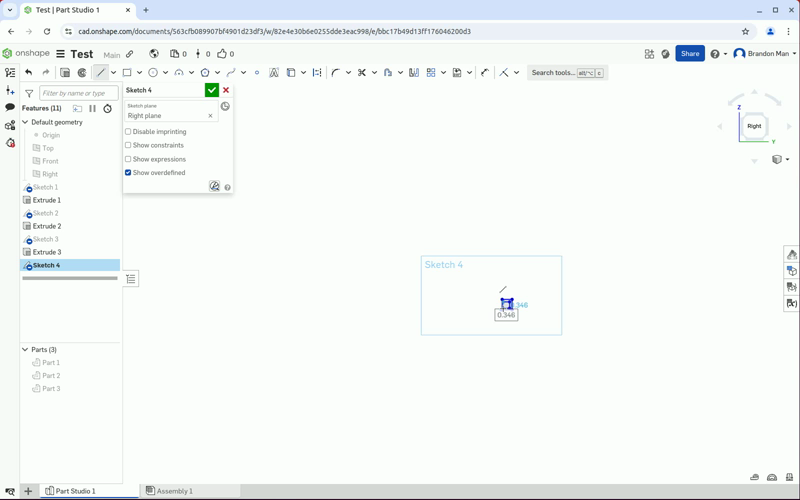
scroll(6)
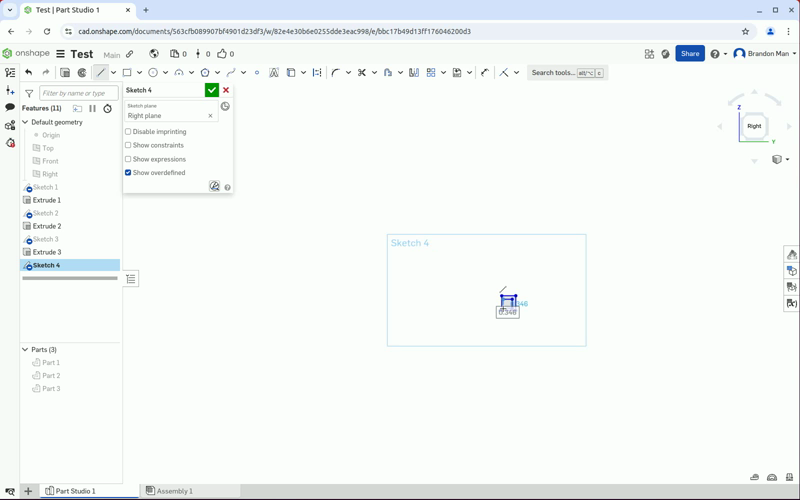
scroll(6)
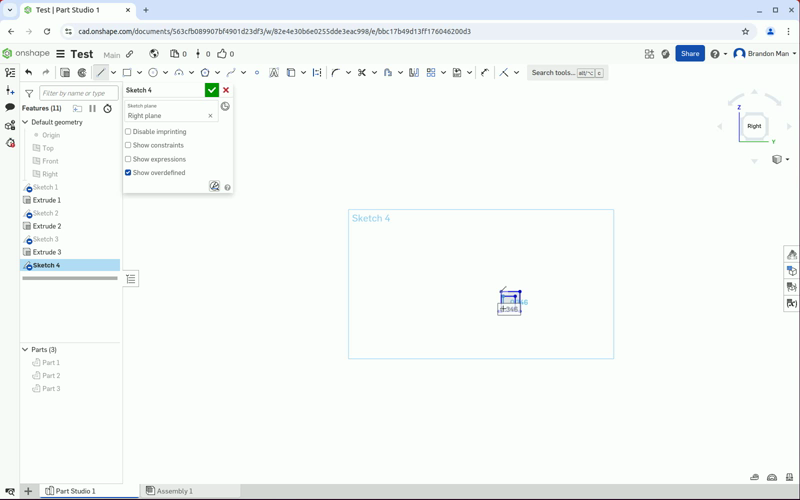
scroll(6)
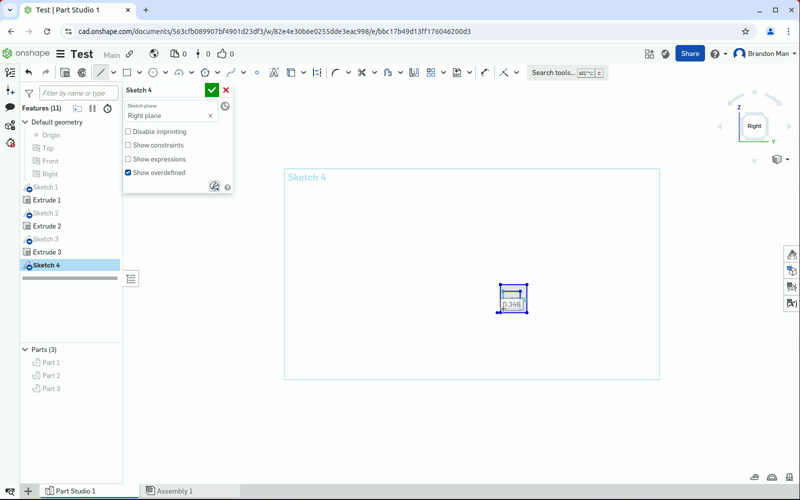
scroll(6)
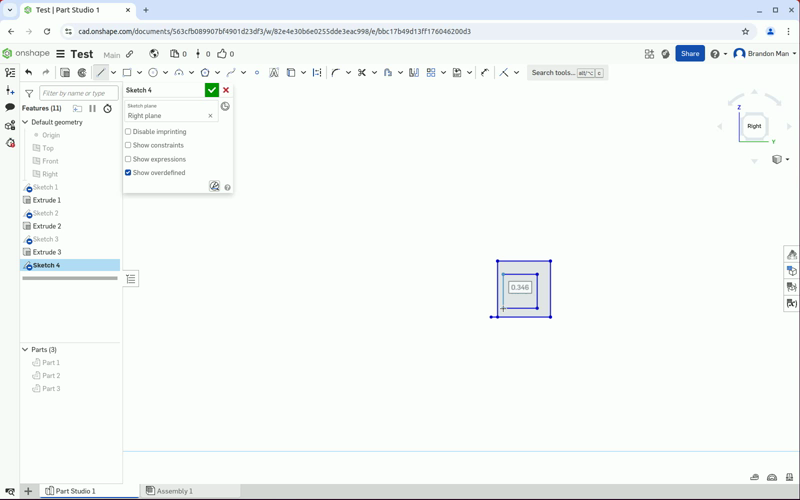
key_up(shift)
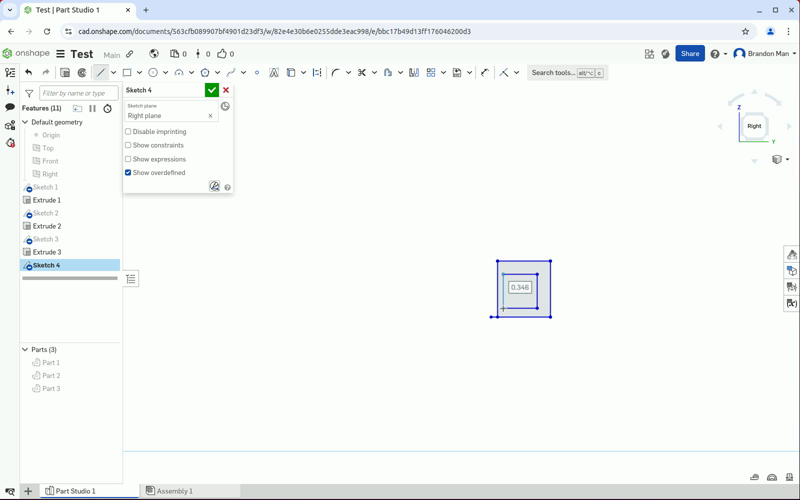
click(503, 308)
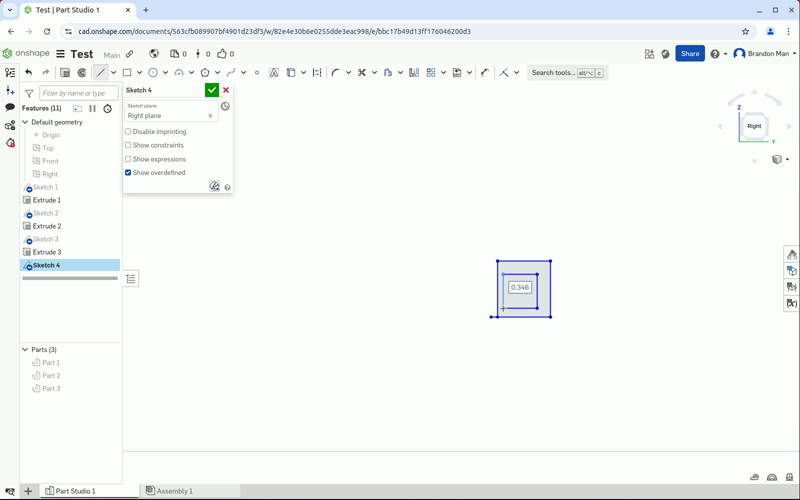
scroll(-6)
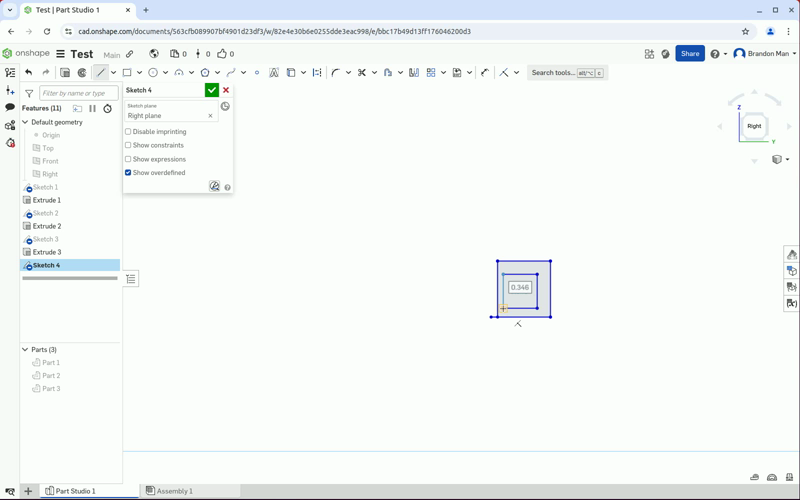
scroll(-6)
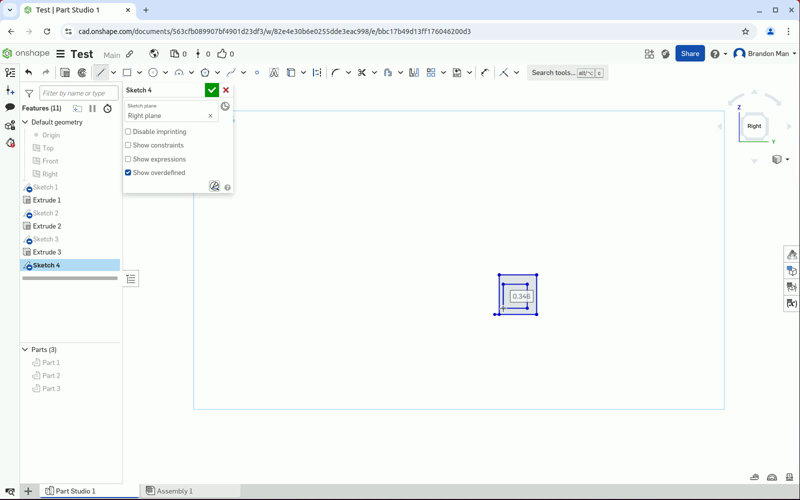
scroll(-6)
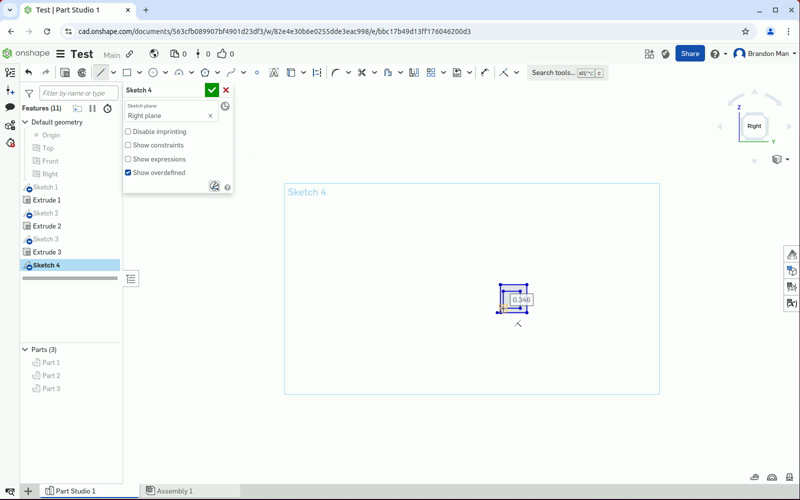
scroll(-6)
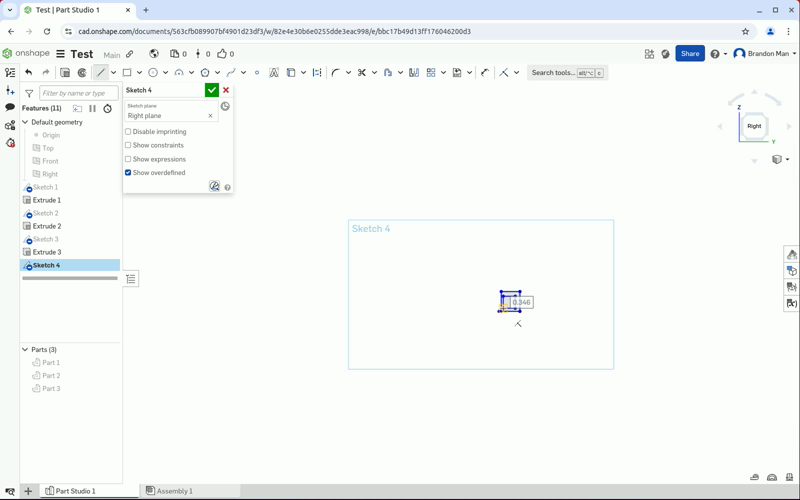
scroll(-6)
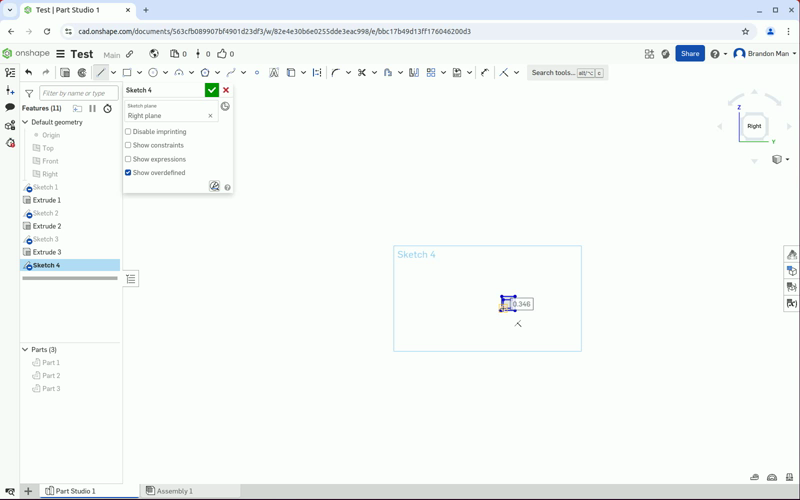
scroll(-6)
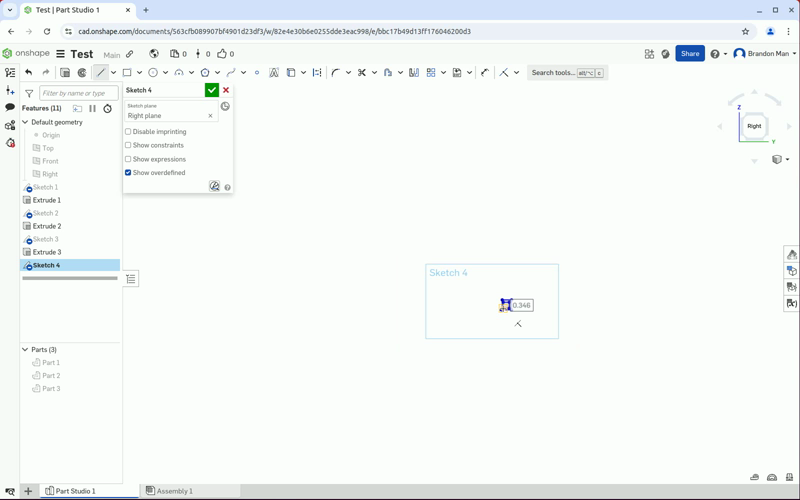
scroll(-6)
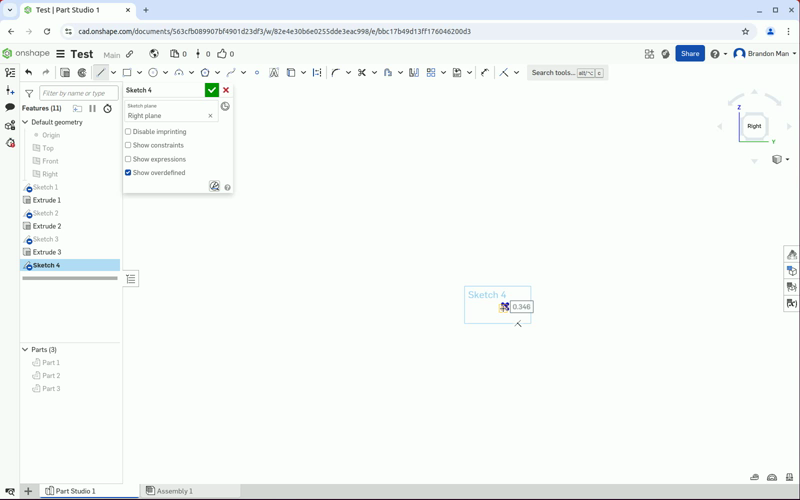
key(esc)
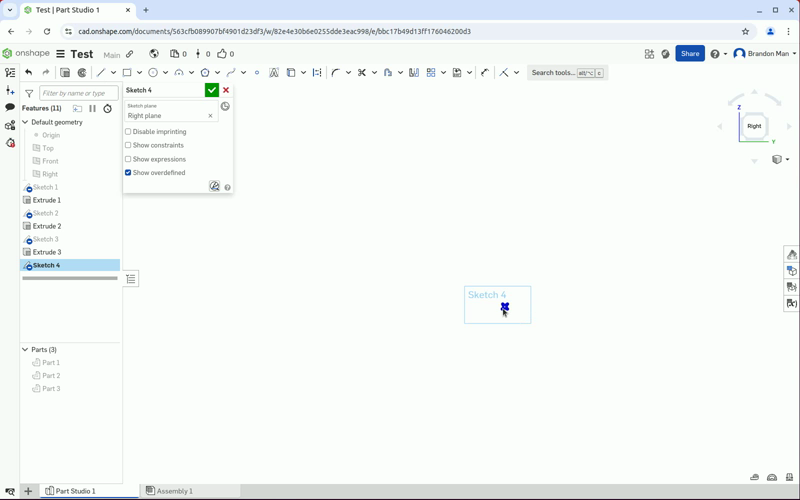
mouse_move(506, 307)
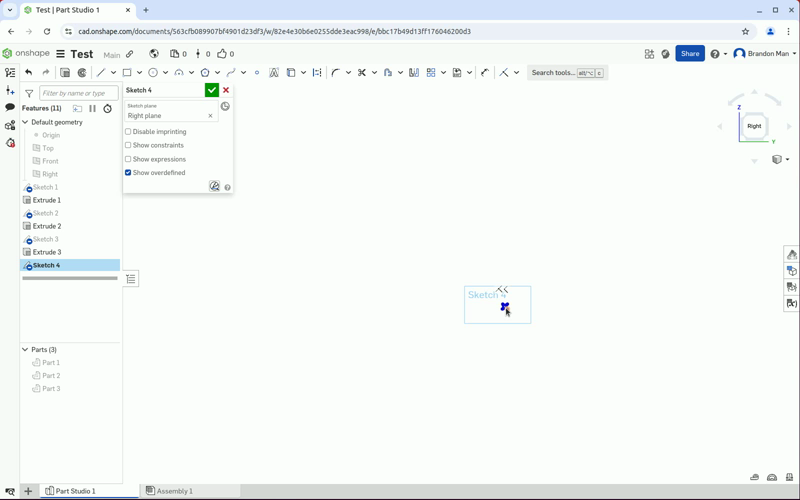
scroll(6)
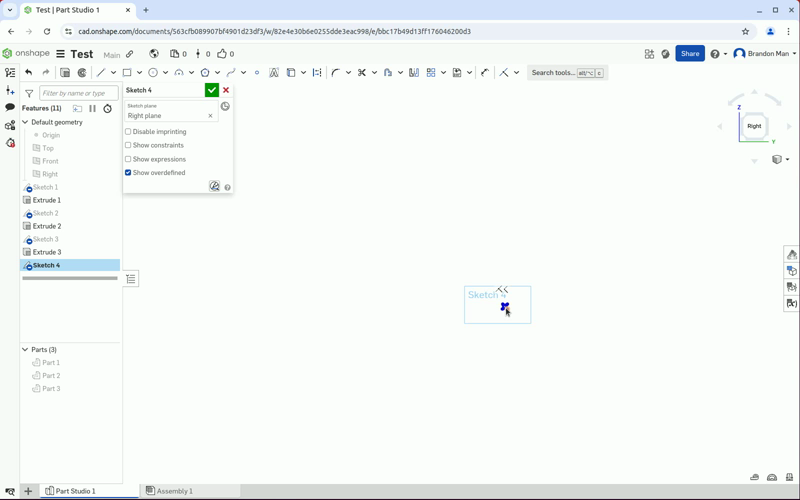
scroll(6)
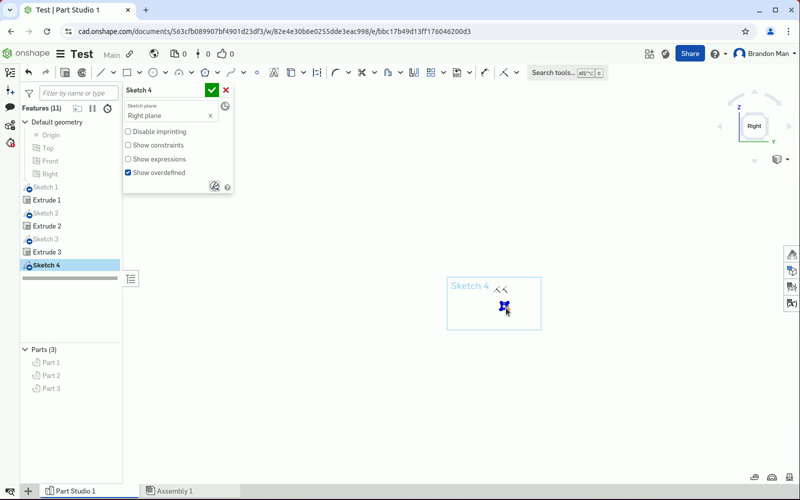
scroll(6)
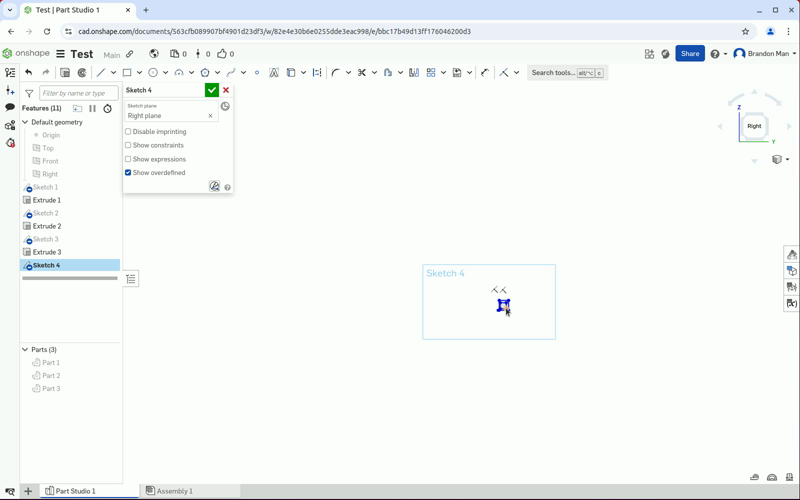
scroll(6)
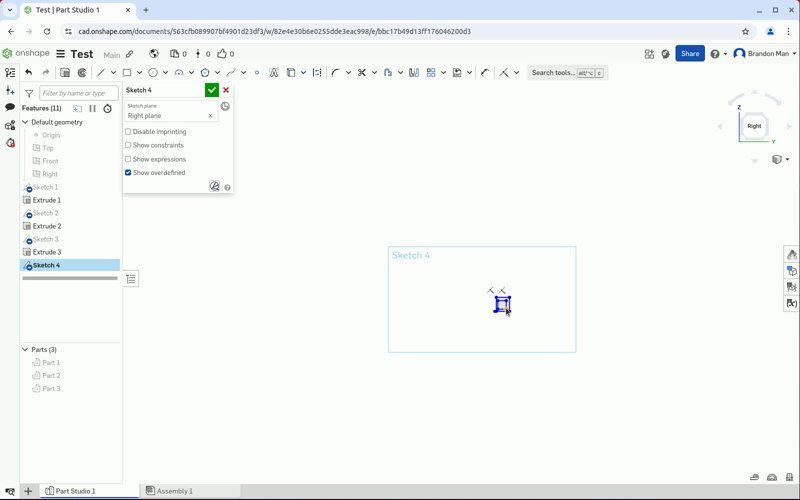
scroll(6)
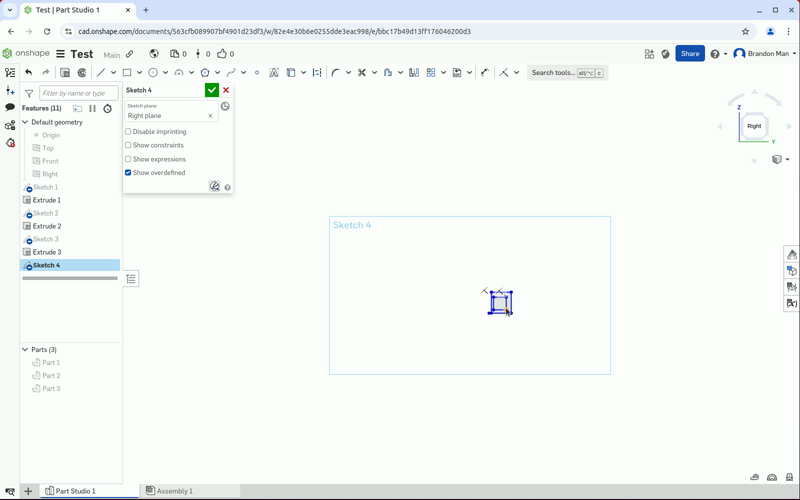
scroll(6)
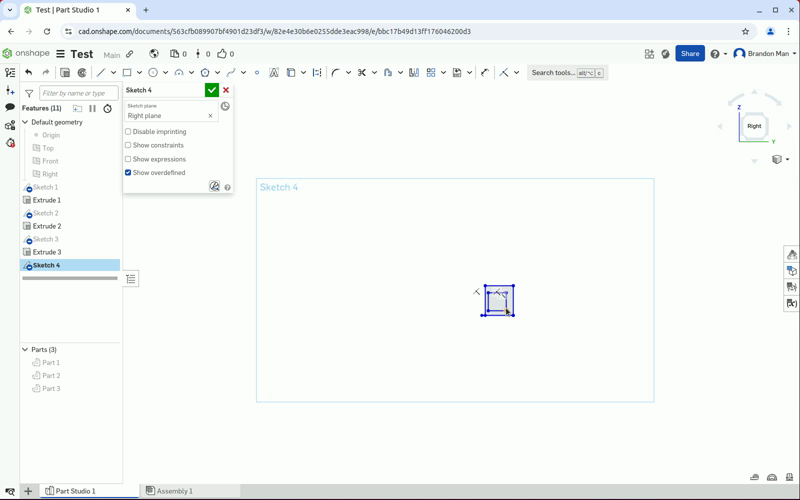
scroll(6)
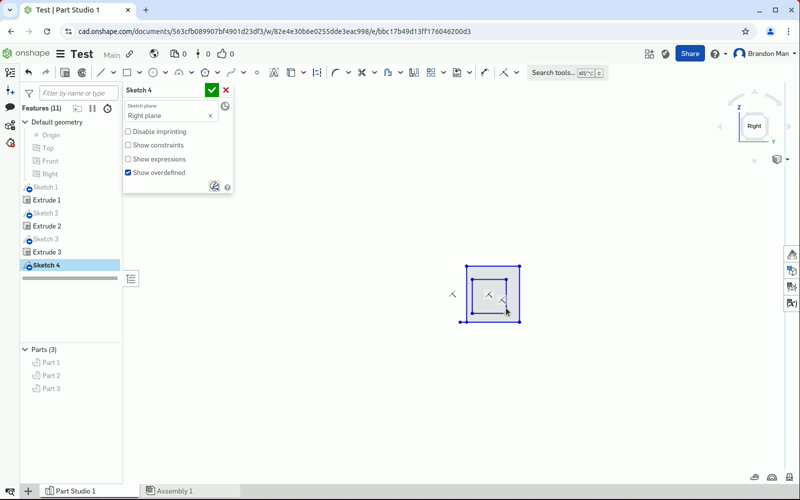
click(506, 307)
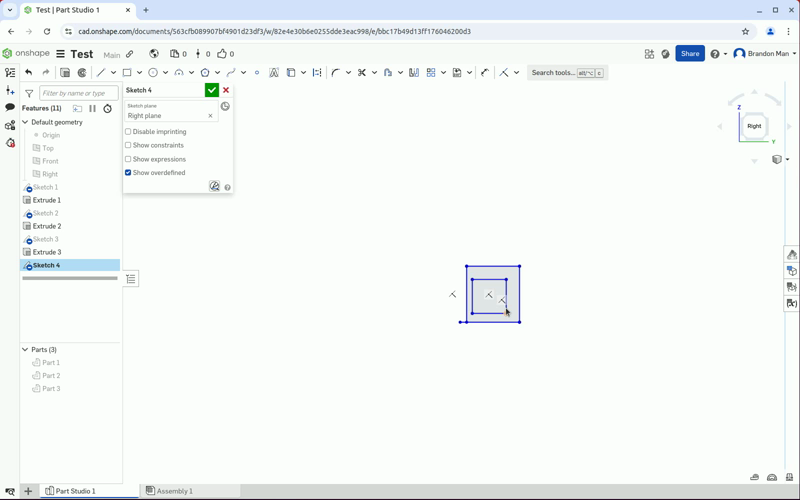
scroll(-6)
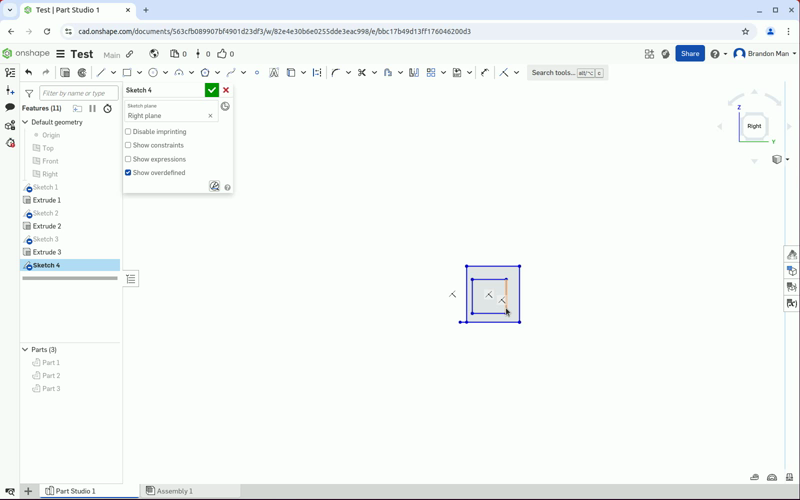
scroll(-6)
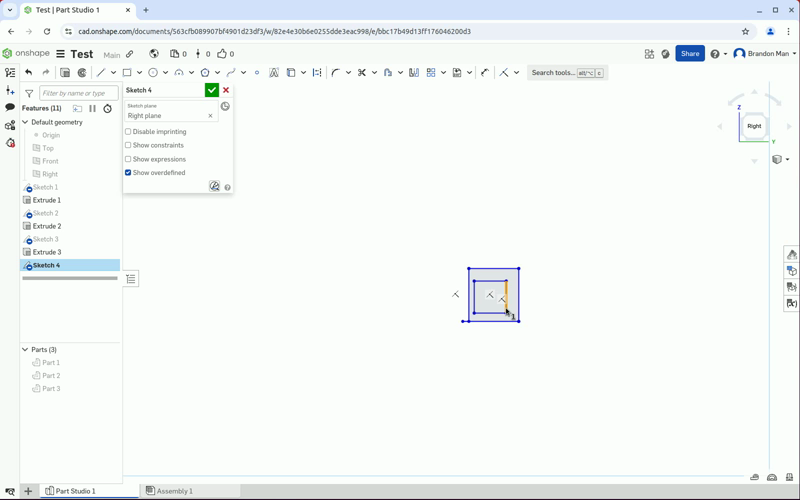
scroll(-6)
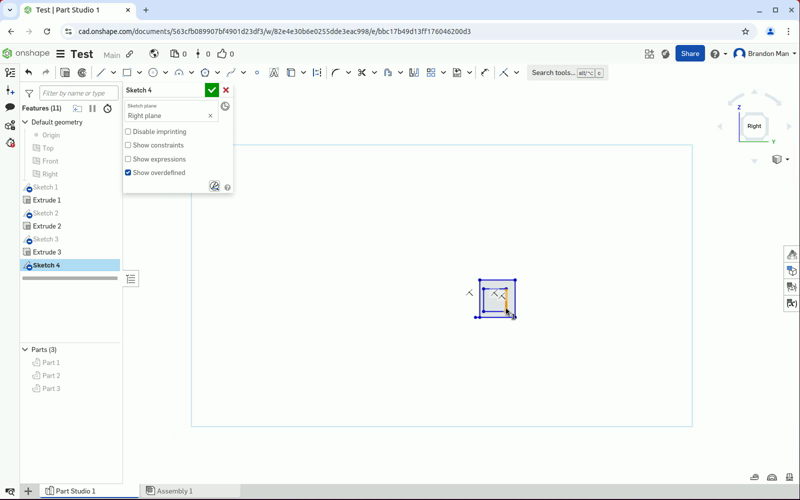
scroll(-6)
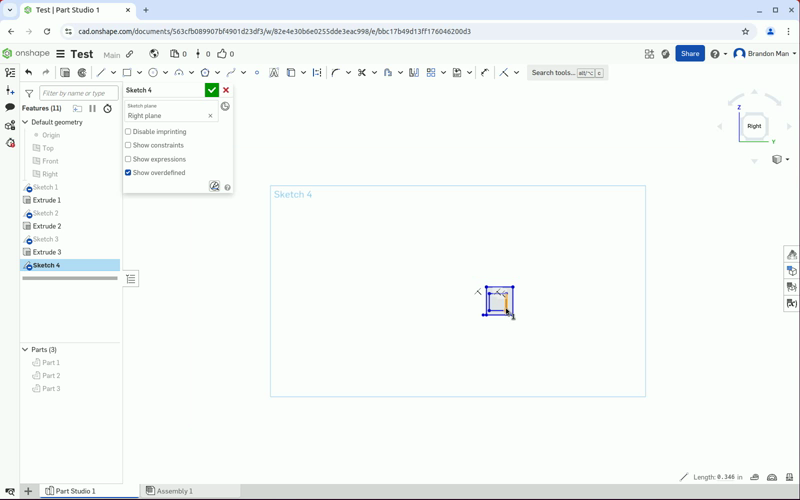
scroll(-6)
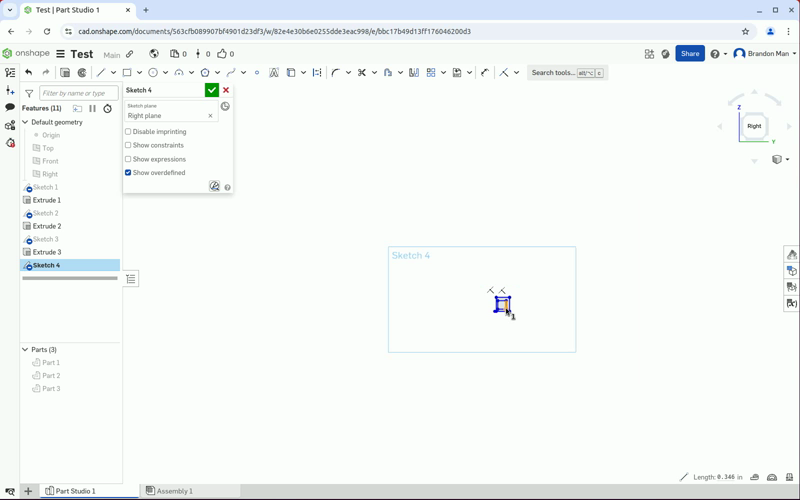
scroll(-6)
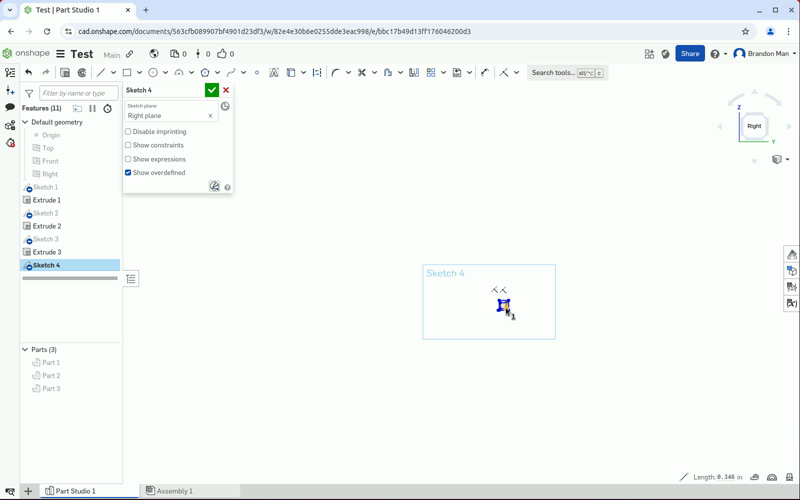
scroll(-6)
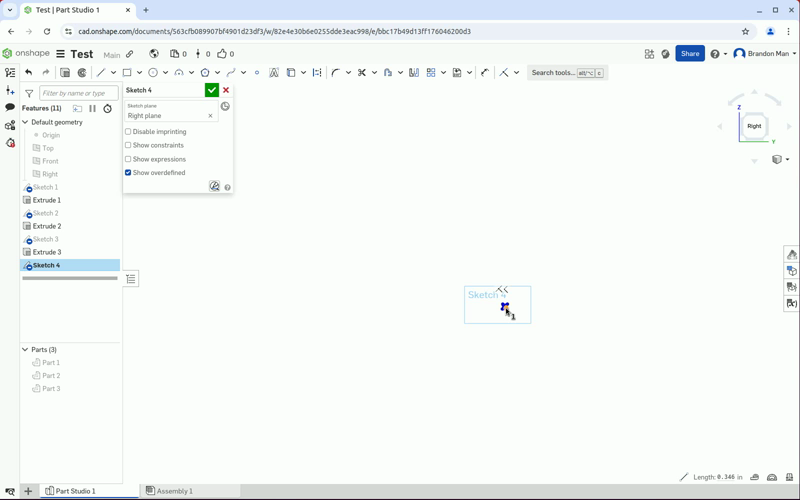
mouse_move(73, 352)
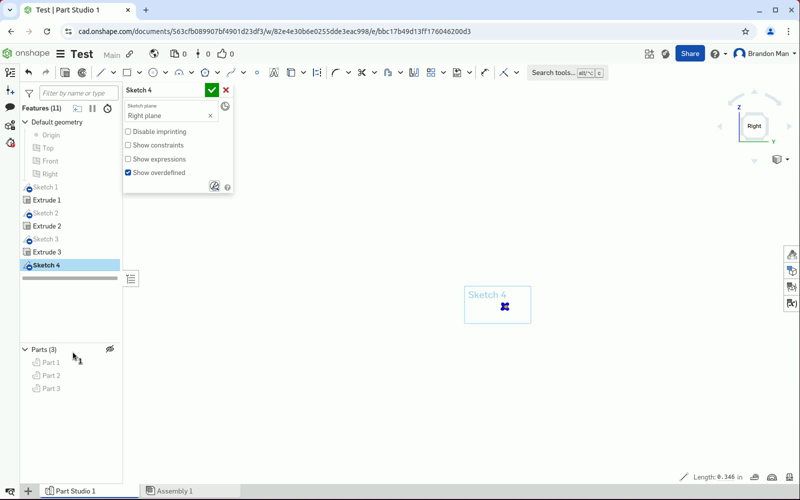
key(shift+y)
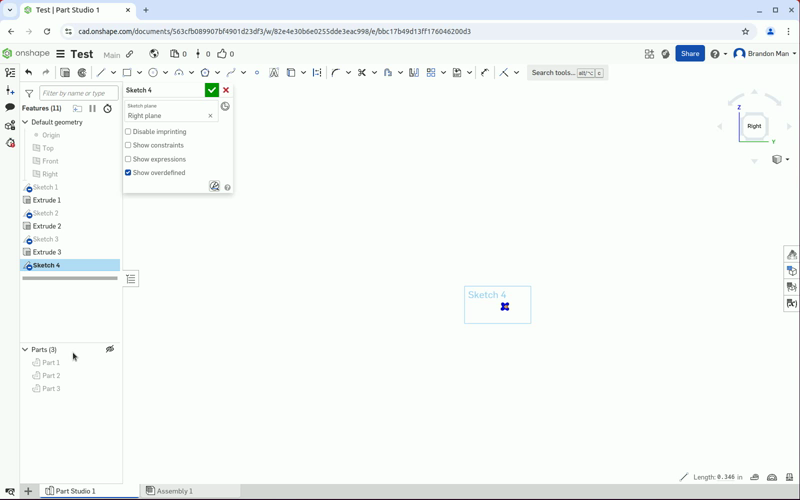
key(shift+e)
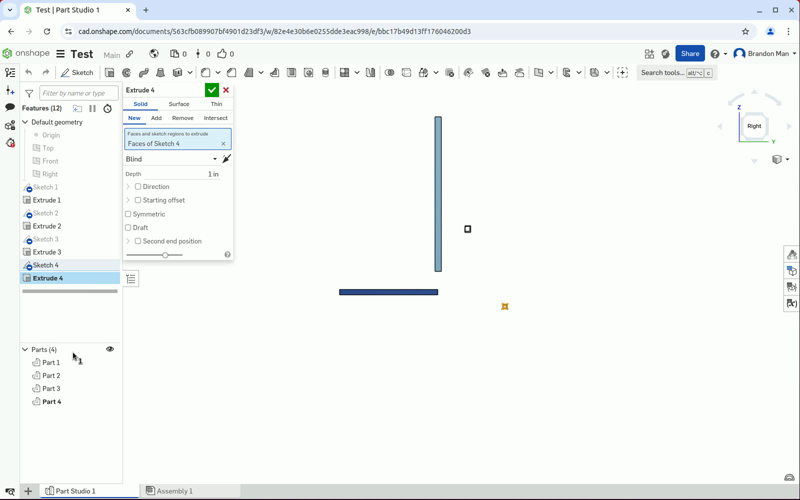
mouse_move(143, 106)
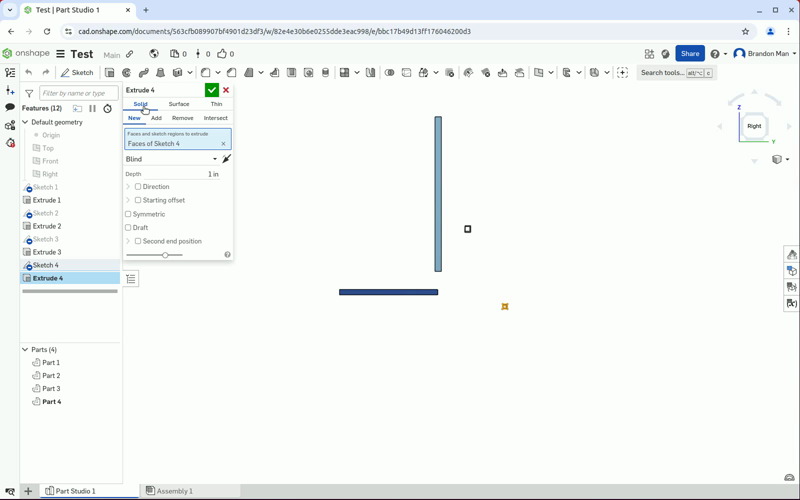
click(143, 106)
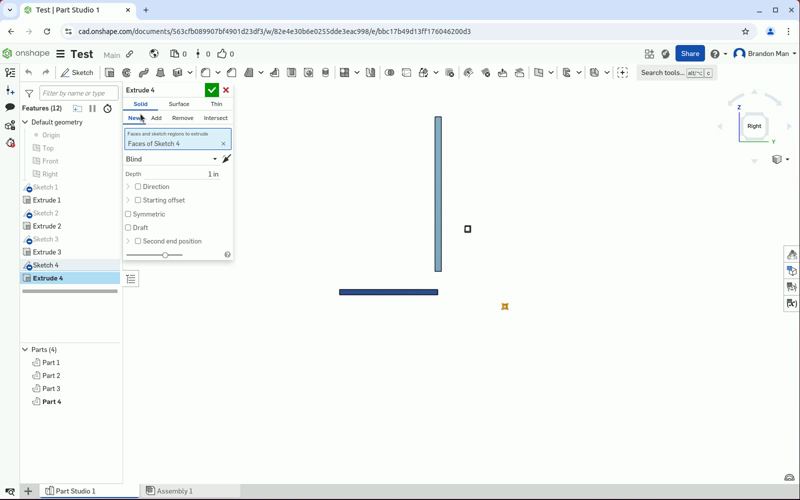
mouse_move(137, 120)
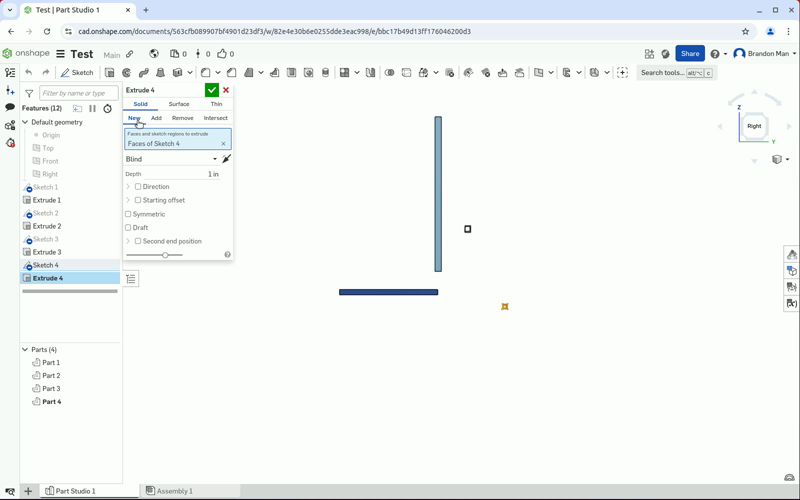
click(137, 120)
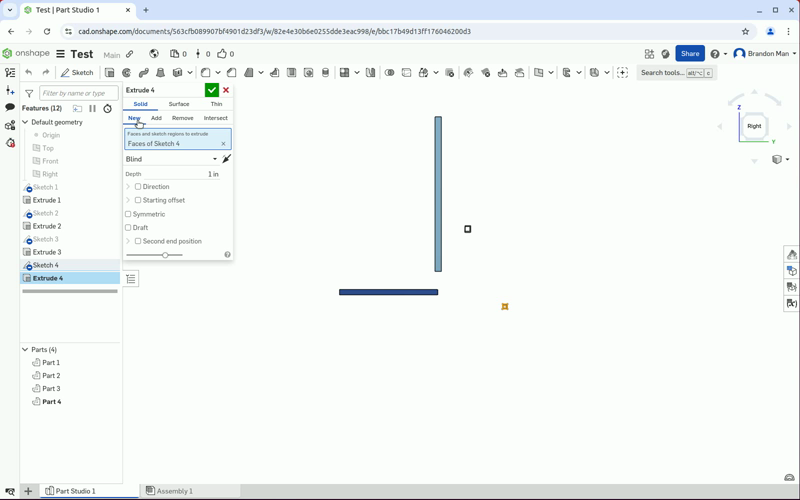
key(tab, 4)
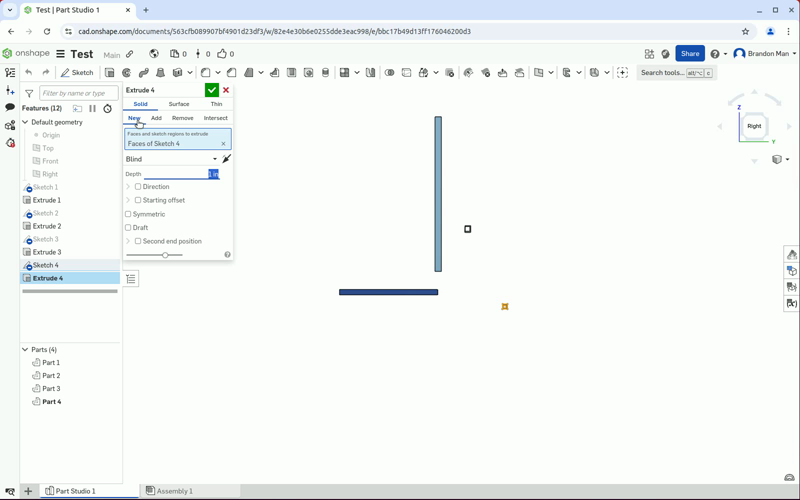
text(3.851)
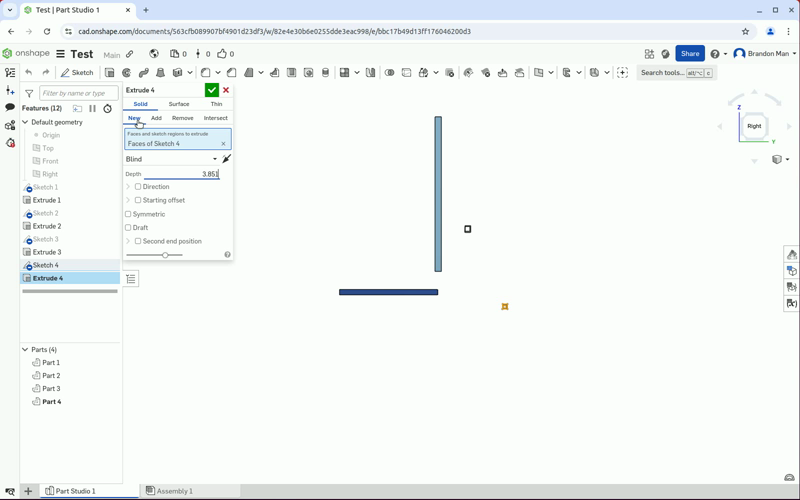
key(enter)
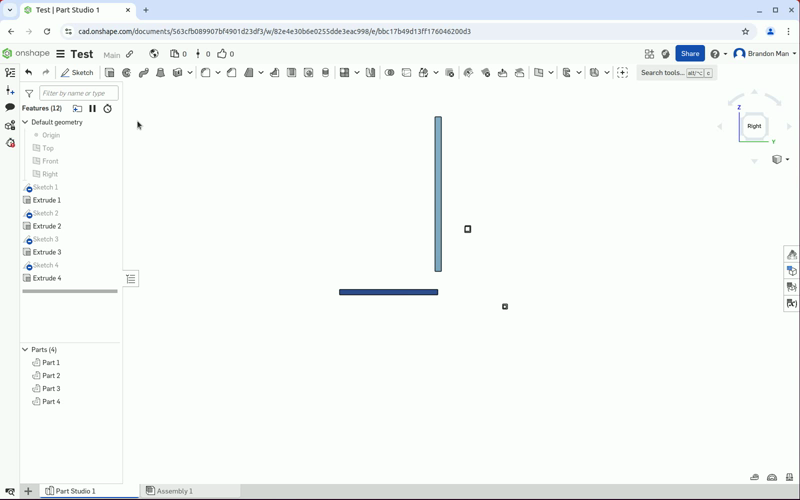
key(shift+h)
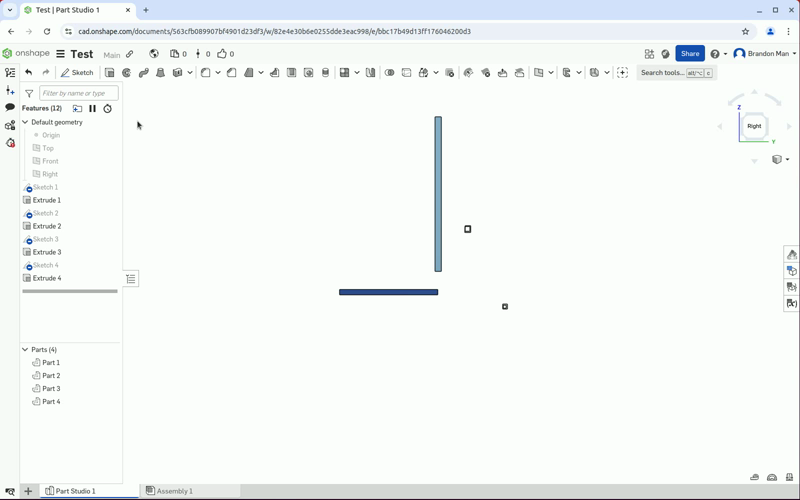
key(shift+h)
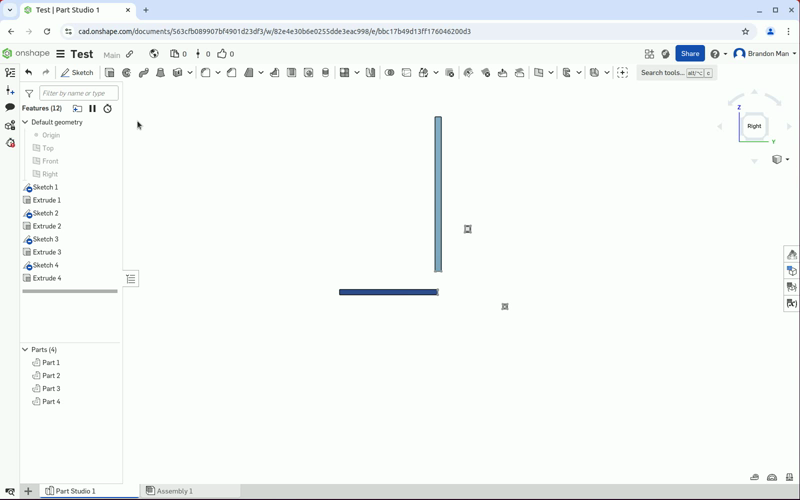
key(shift+7)
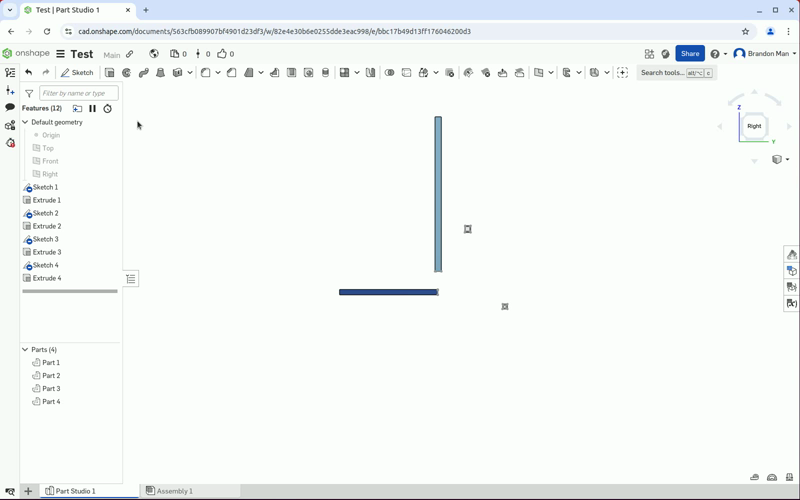
key(right, 2)
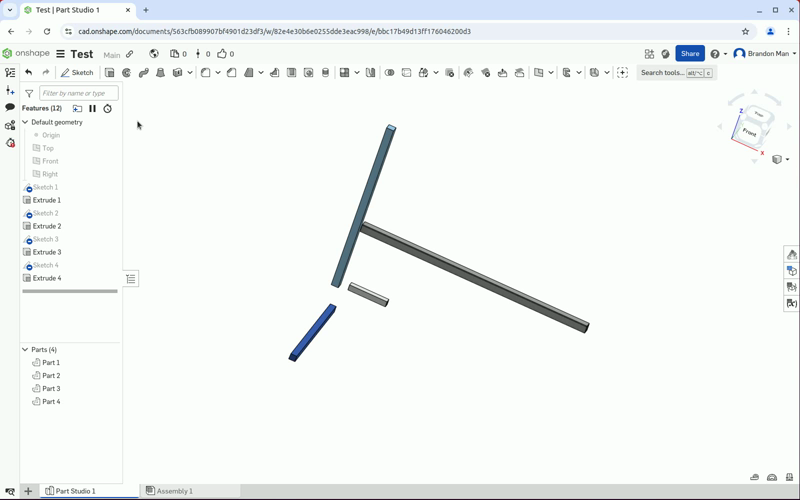
key(down, 2)
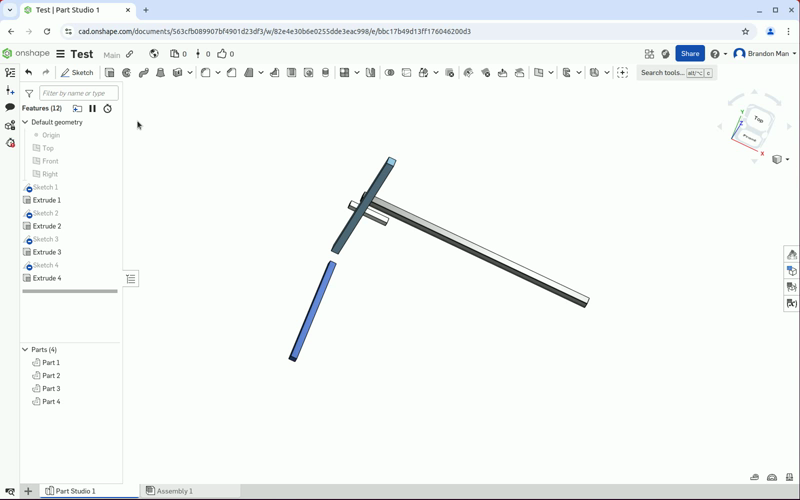
key(up, 2)
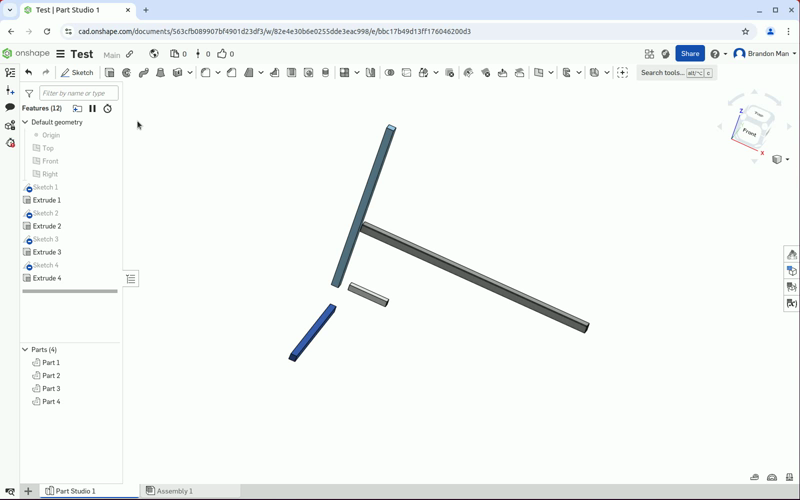
key(left, 2)
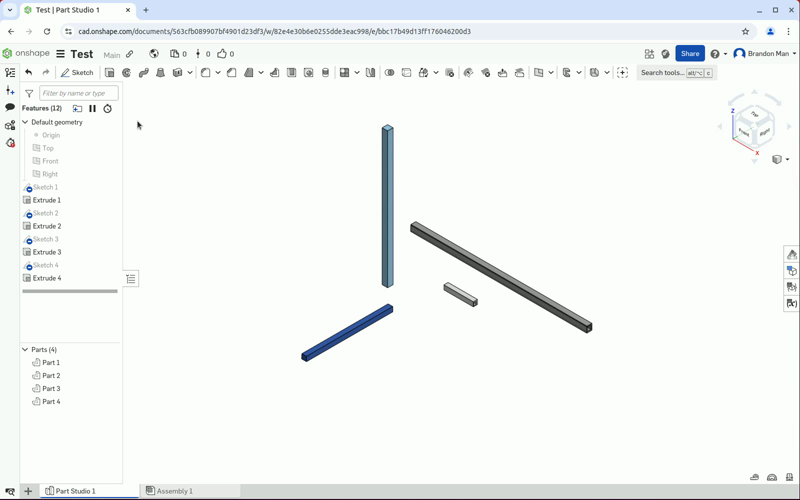
mouse_move(73, 189)
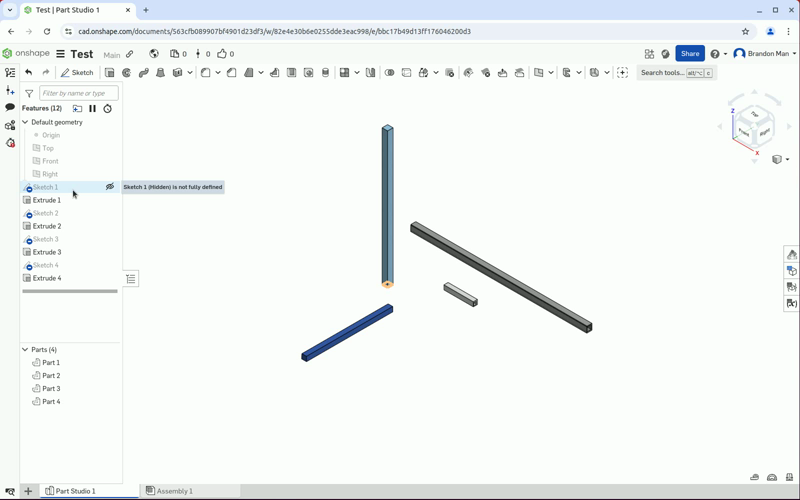
click(73, 189)